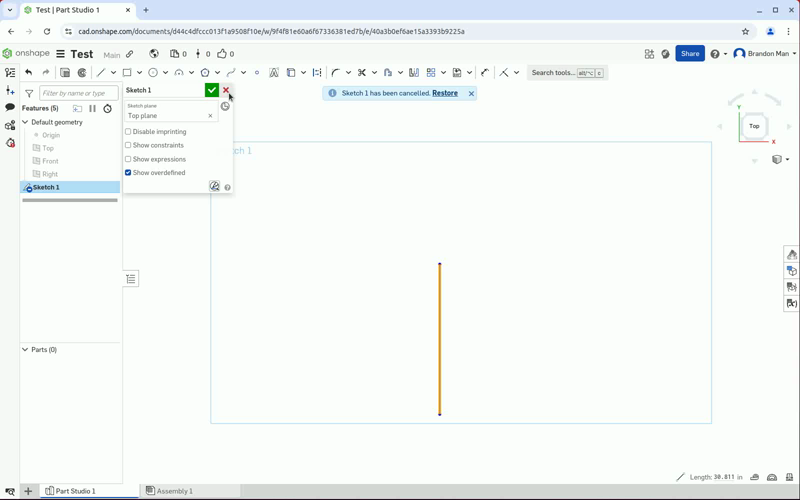
key(shift+h)
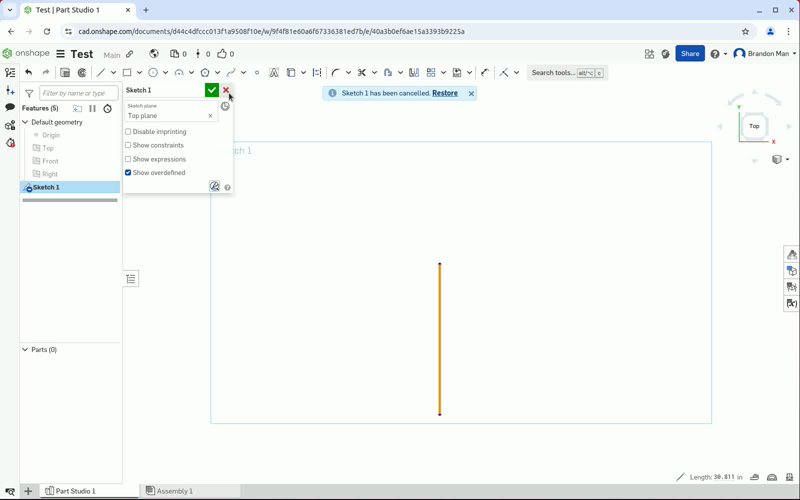
key(shift+s)
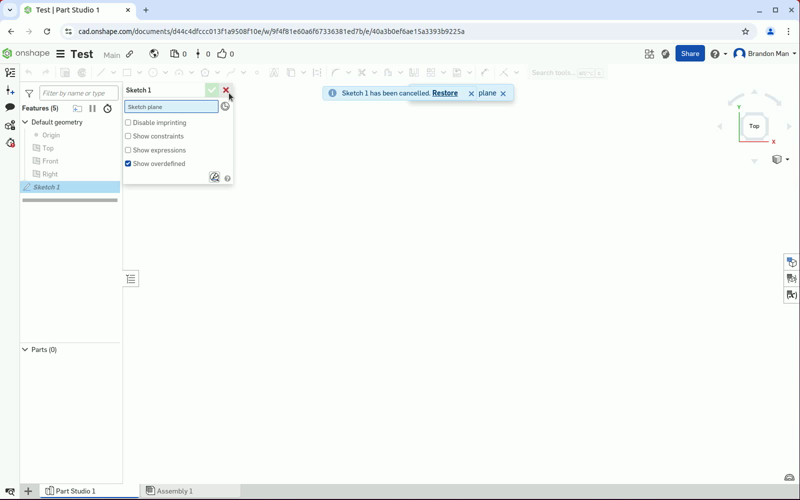
mouse_move(73, 150)
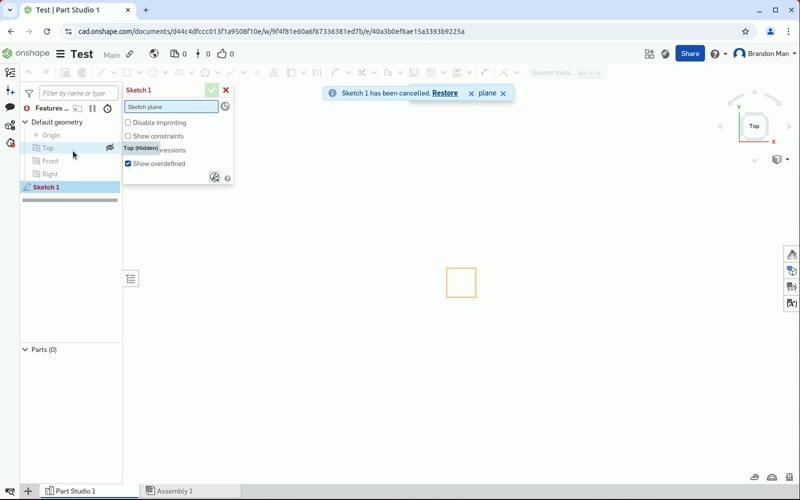
click(73, 150)
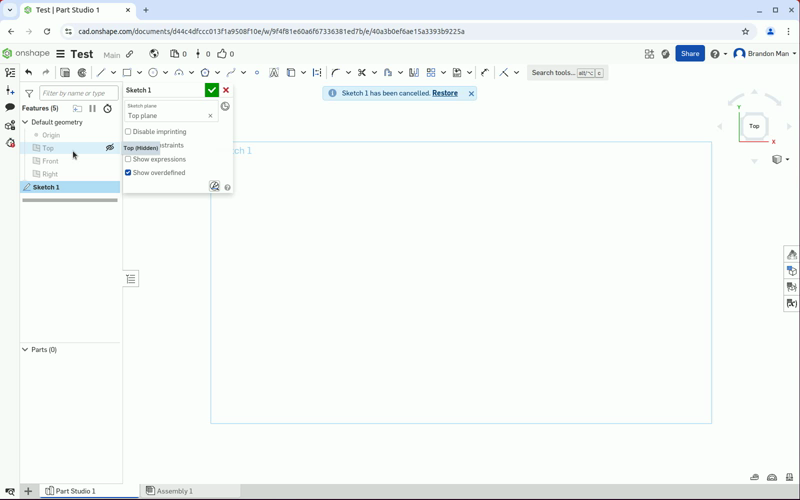
mouse_move(73, 352)
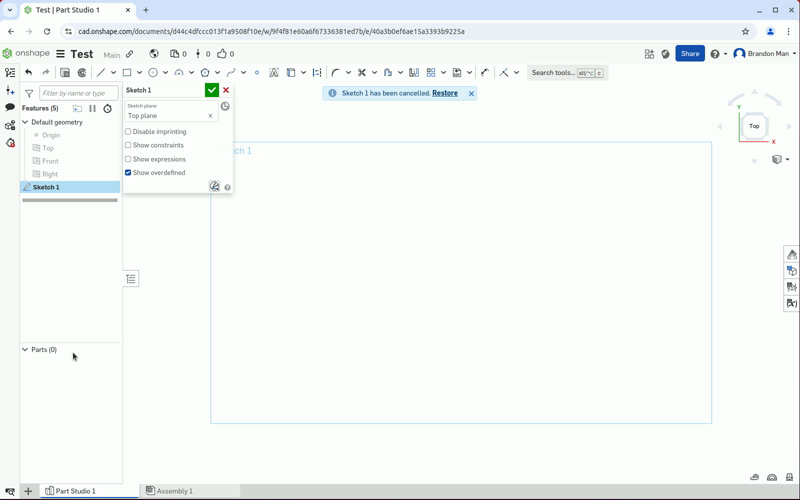
key(y)
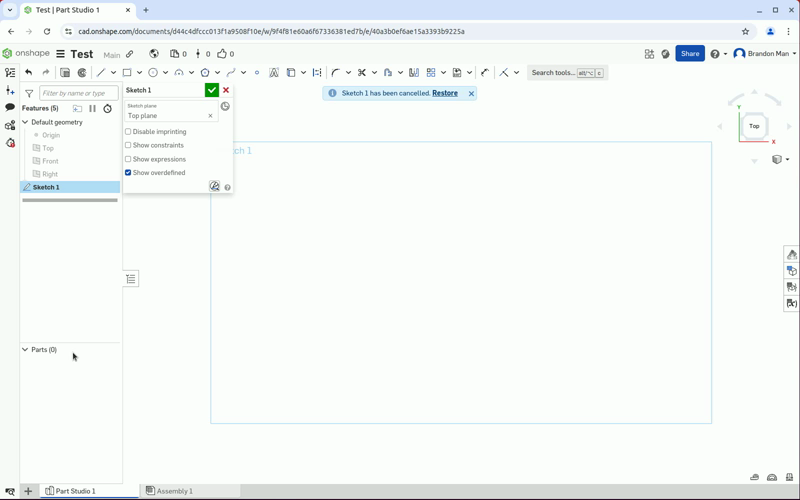
key(c)
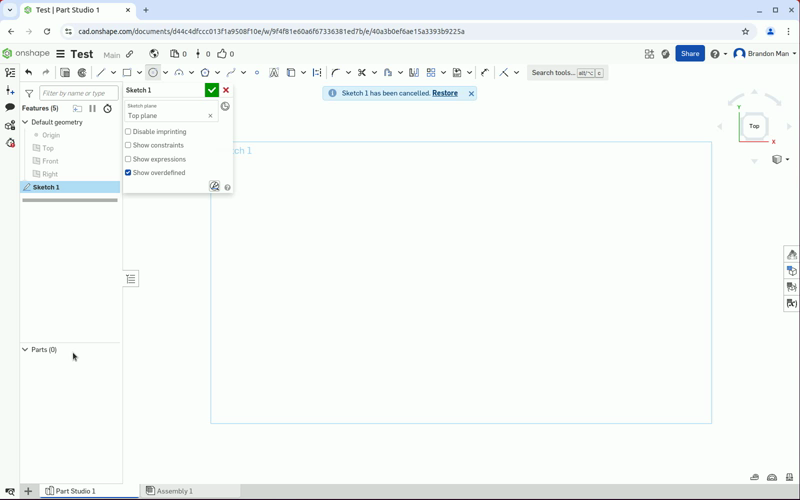
key_down(shift)
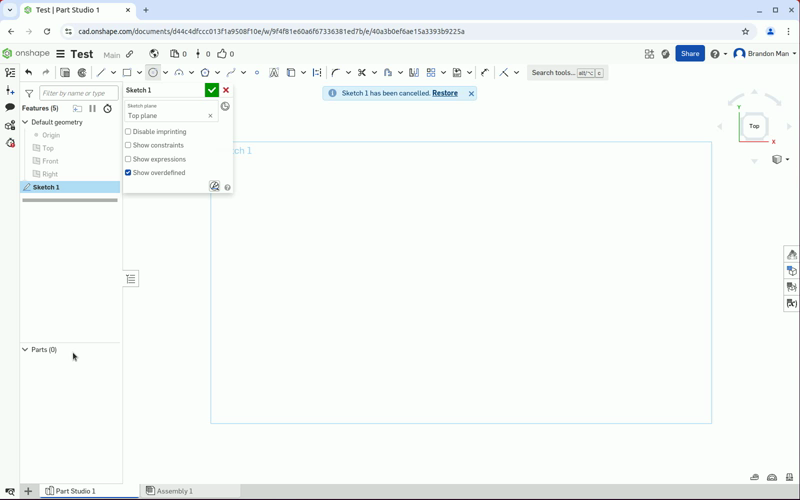
mouse_move(543, 251)
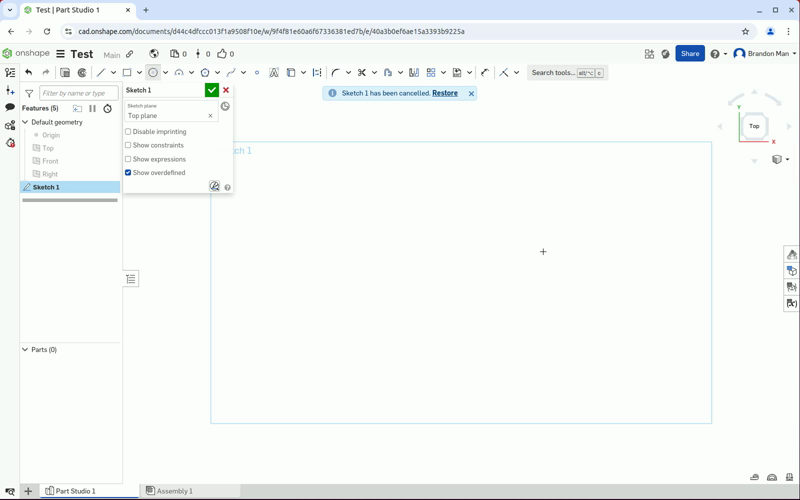
click(543, 251)
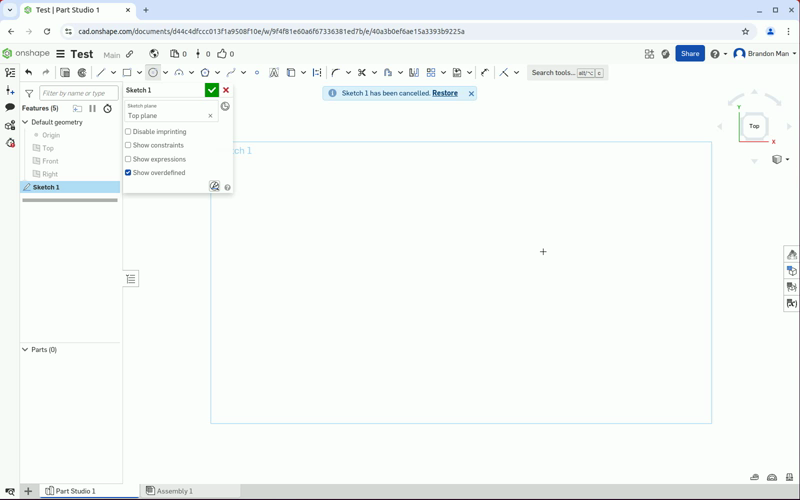
key_up(shift)
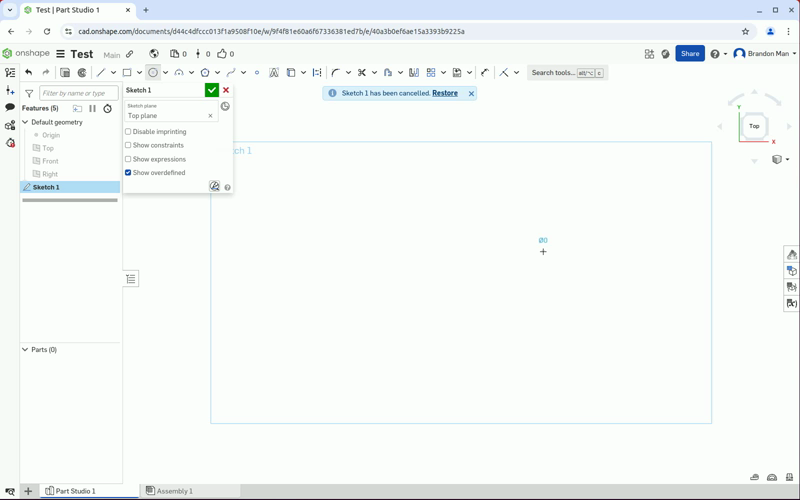
mouse_move(553, 251)
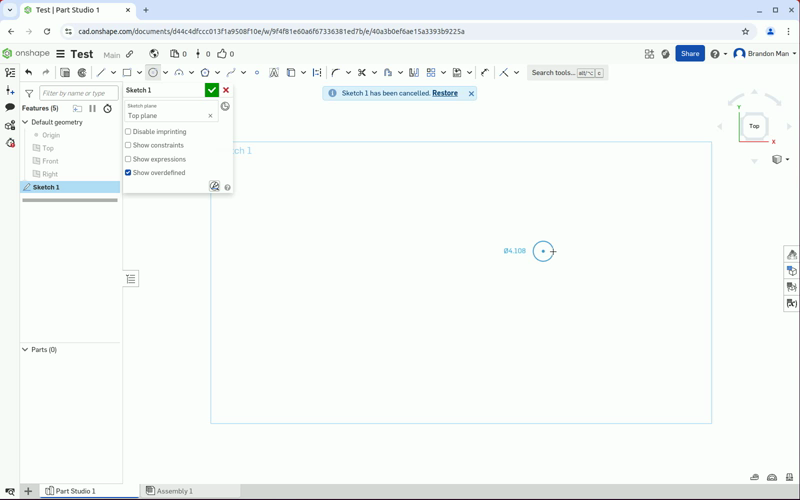
click(553, 251)
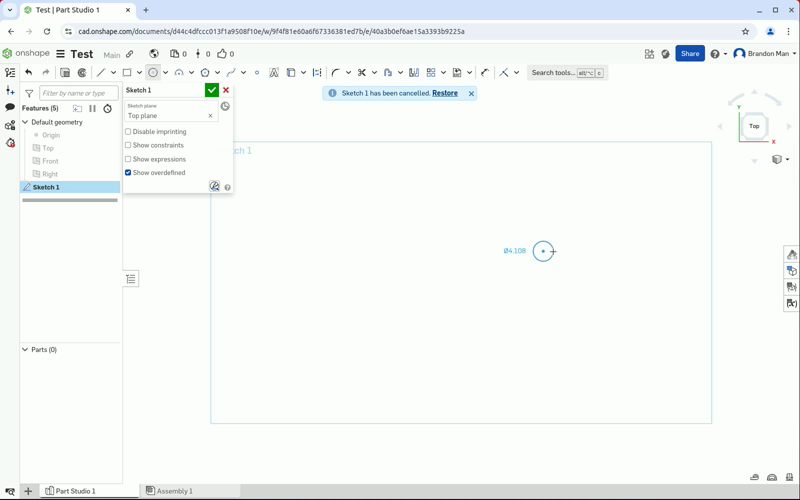
key(esc)
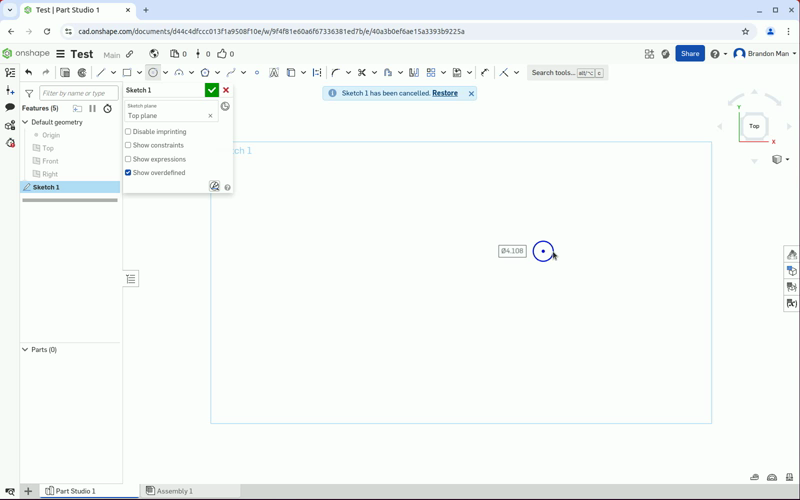
mouse_move(536, 248)
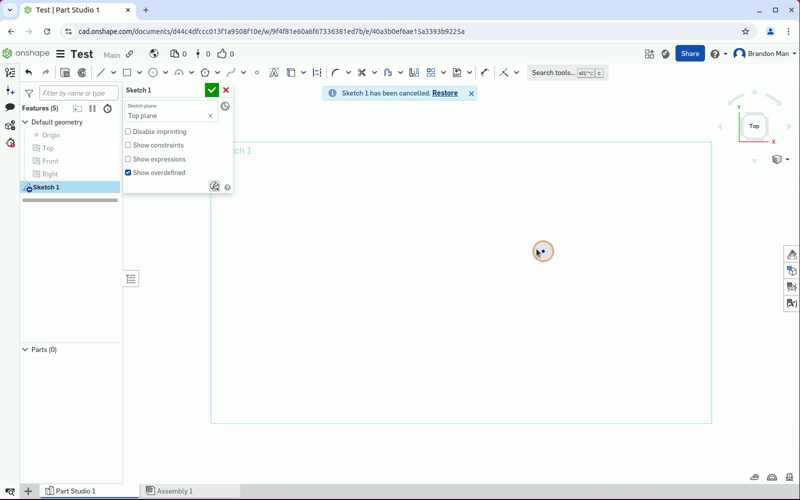
scroll(6)
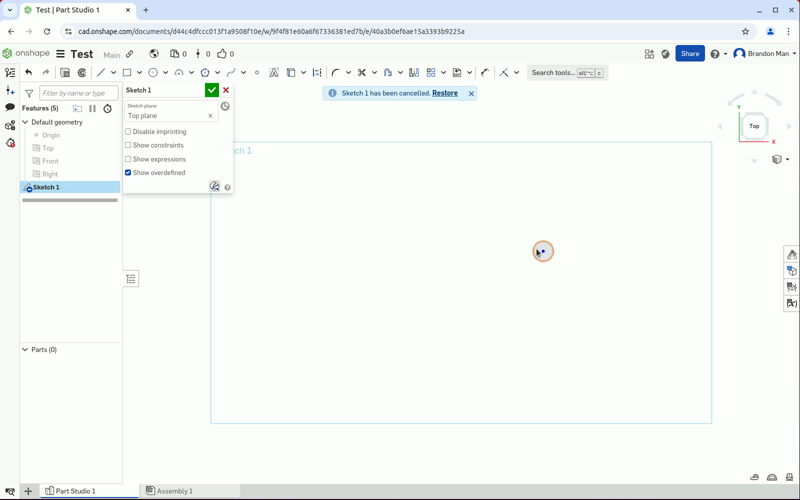
scroll(6)
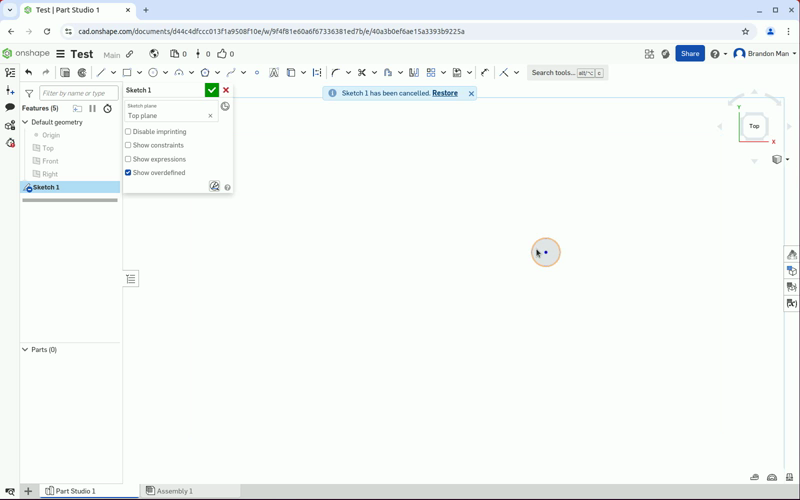
scroll(6)
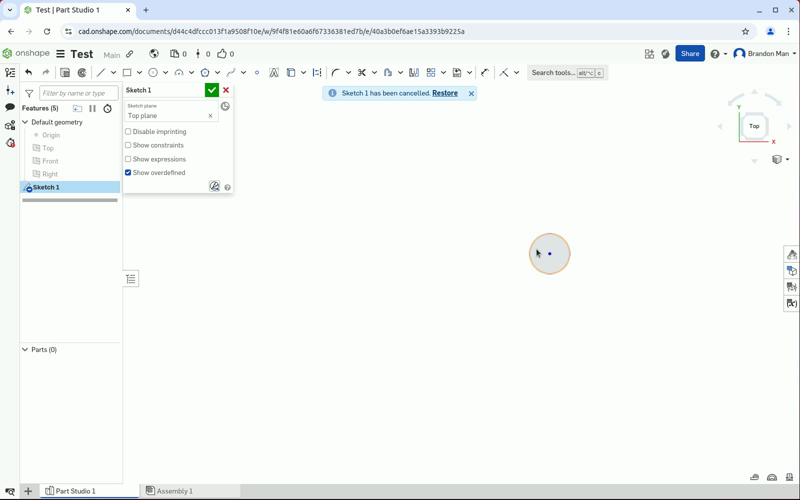
scroll(6)
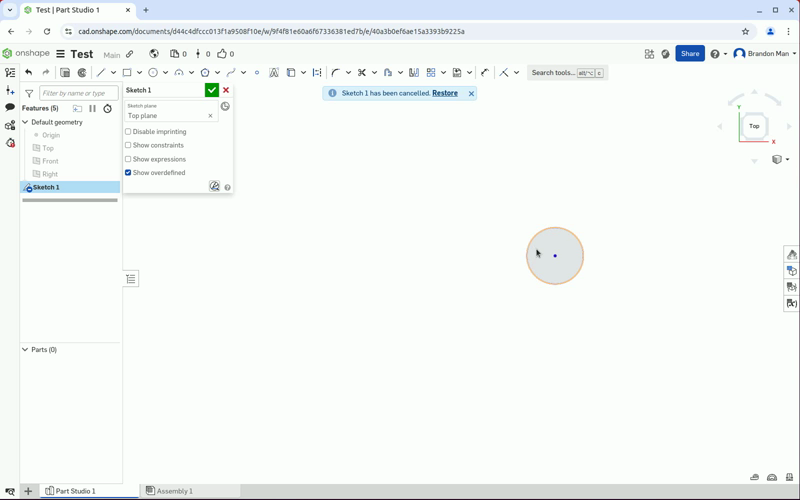
scroll(6)
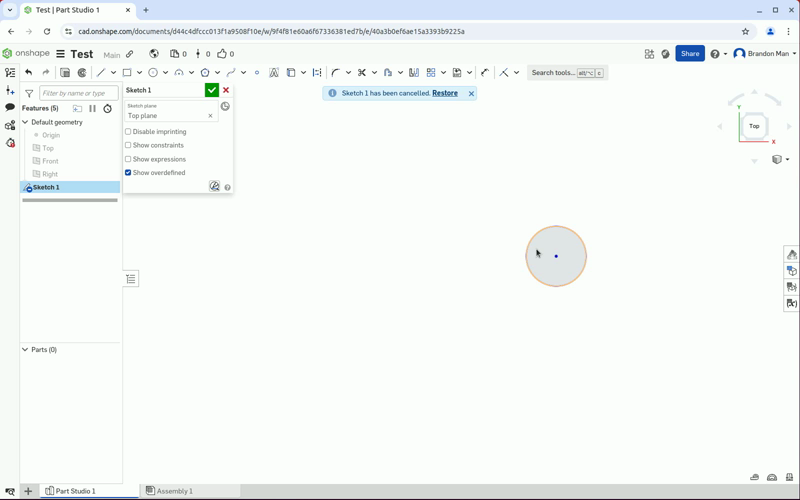
scroll(6)
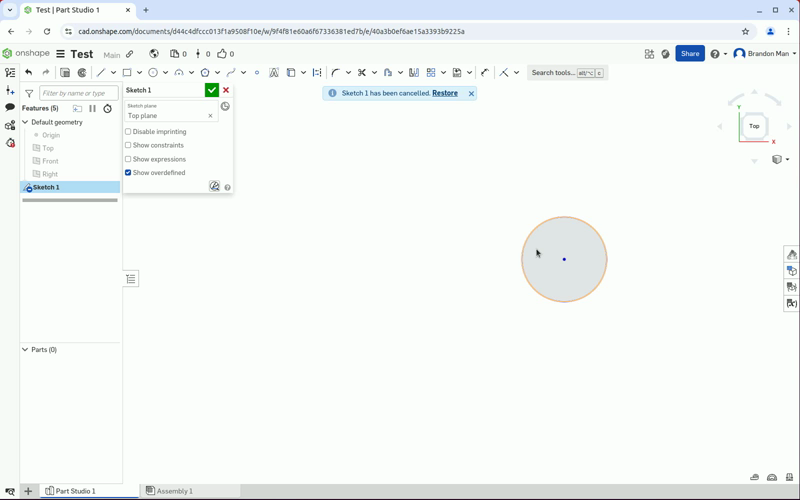
scroll(6)
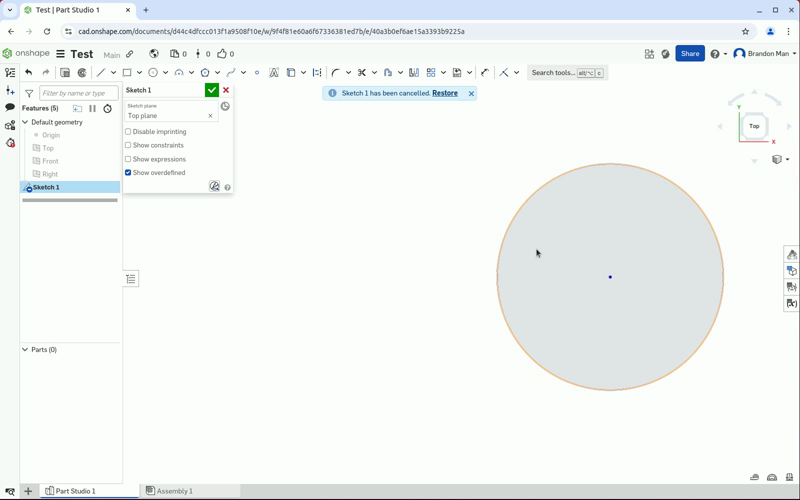
click(536, 248)
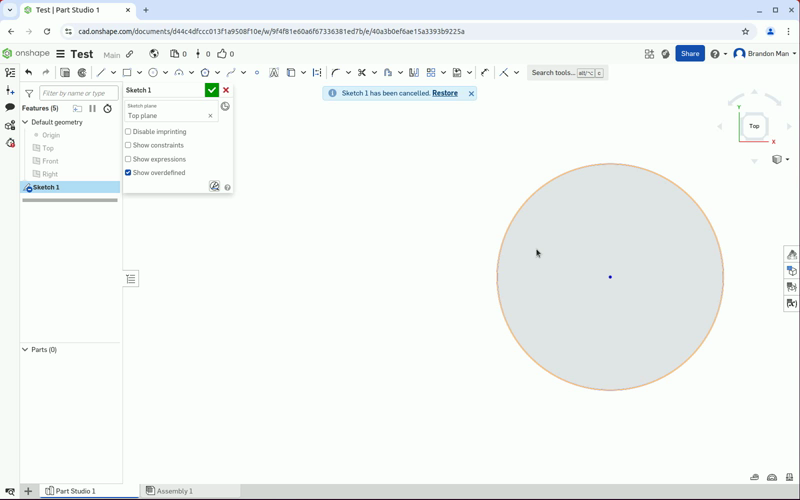
scroll(-6)
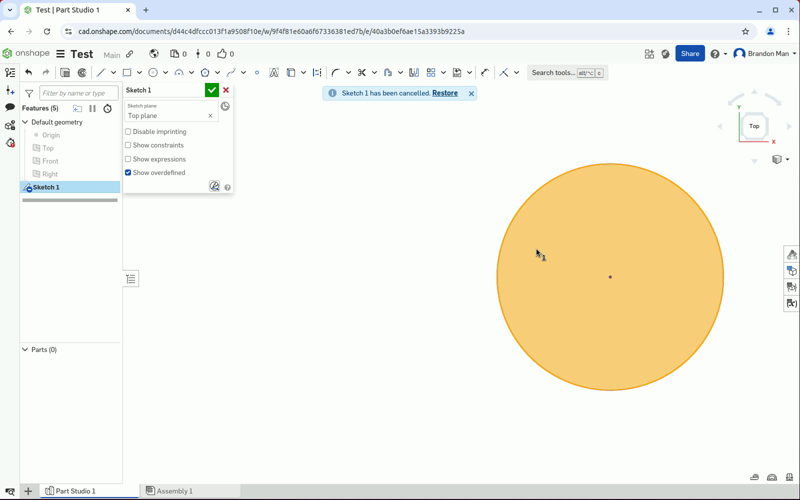
scroll(-6)
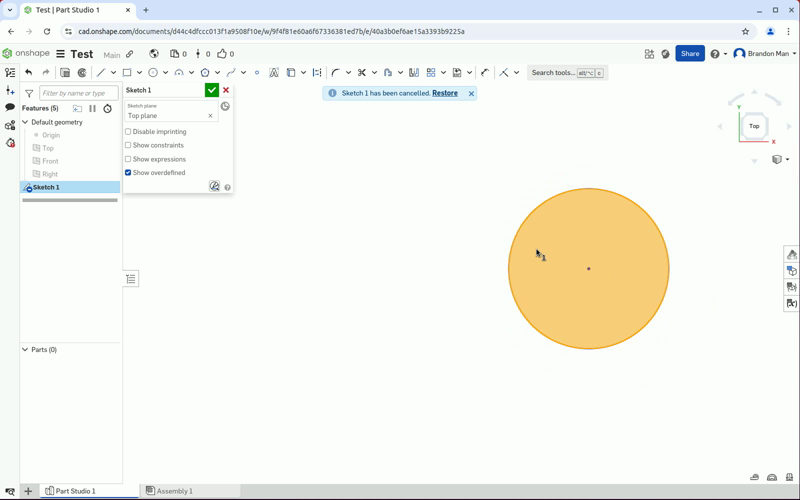
scroll(-6)
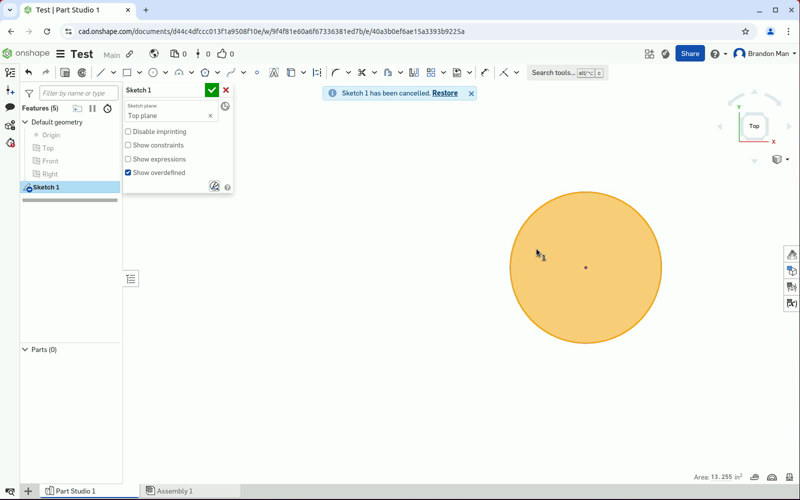
scroll(-6)
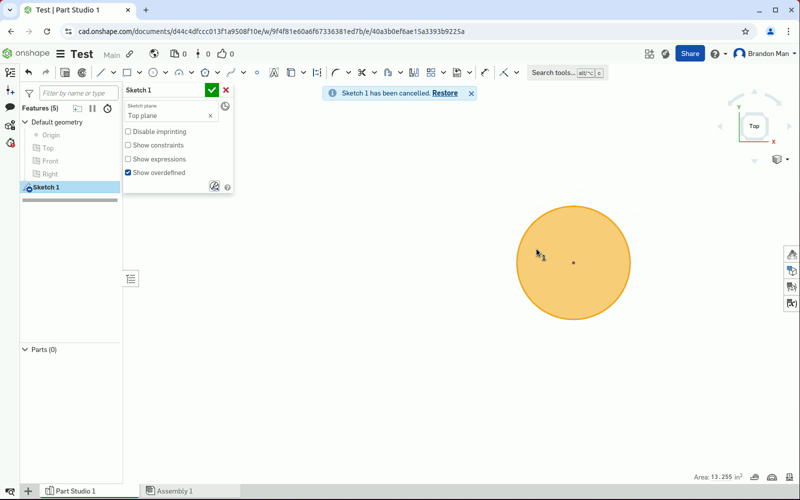
scroll(-6)
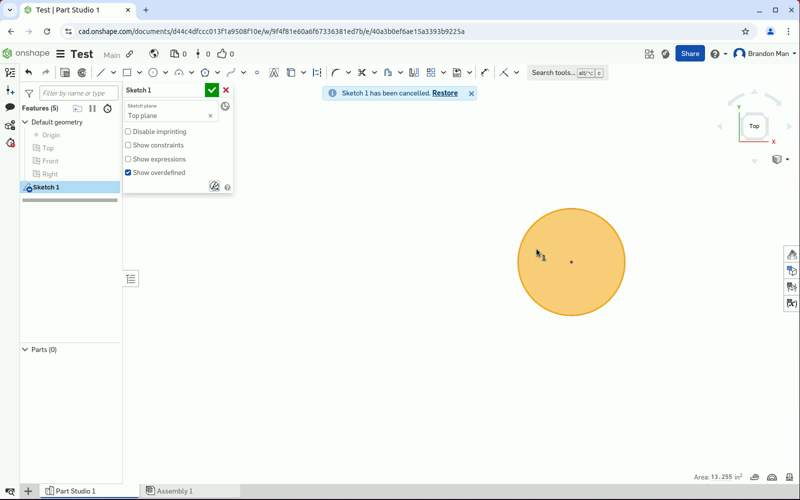
scroll(-6)
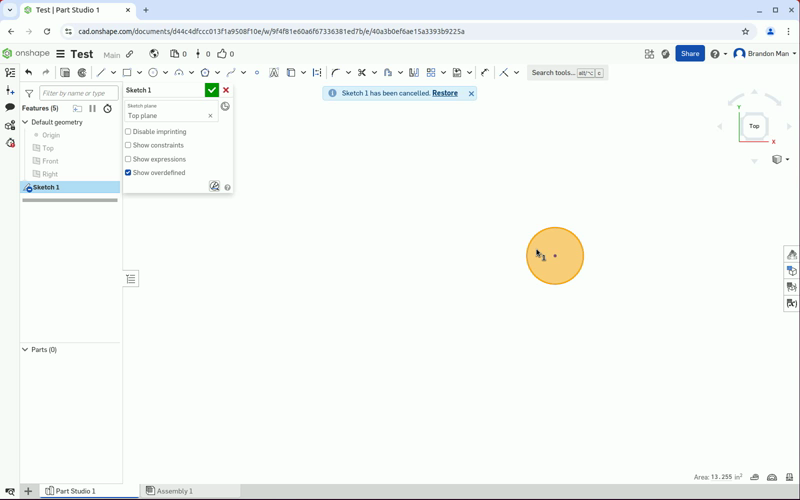
scroll(-6)
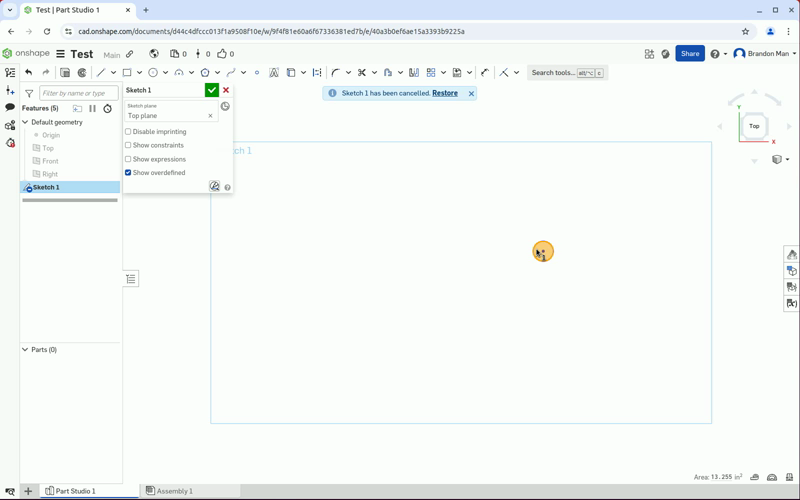
mouse_move(73, 352)
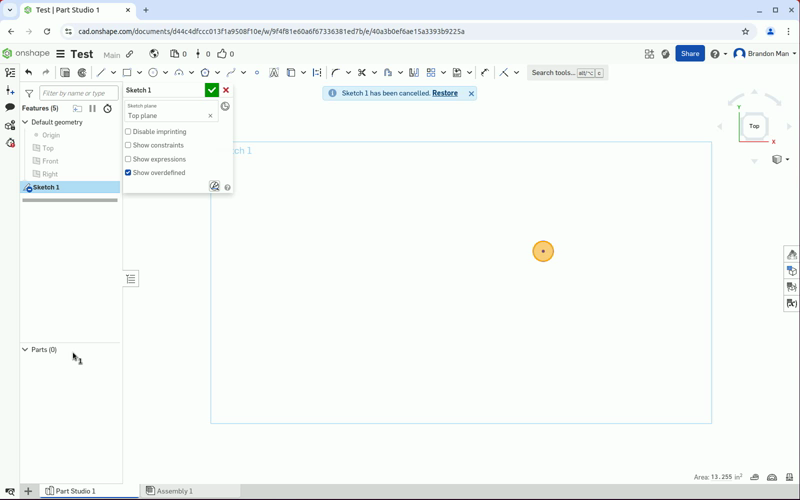
key(shift+y)
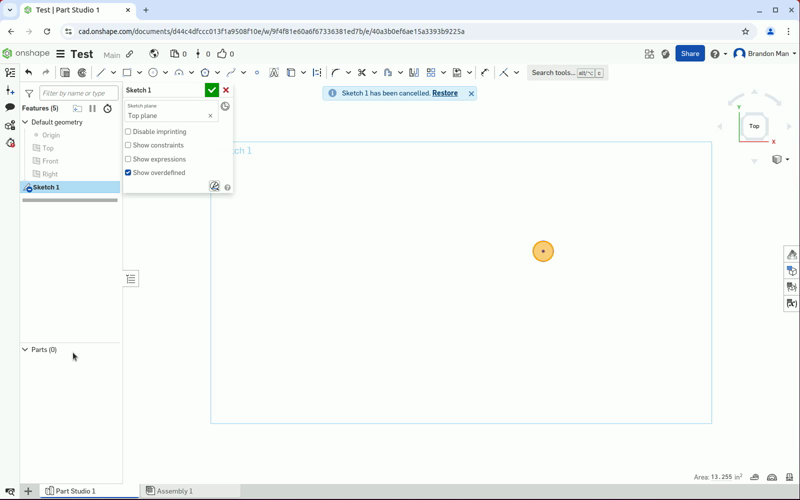
key(shift+e)
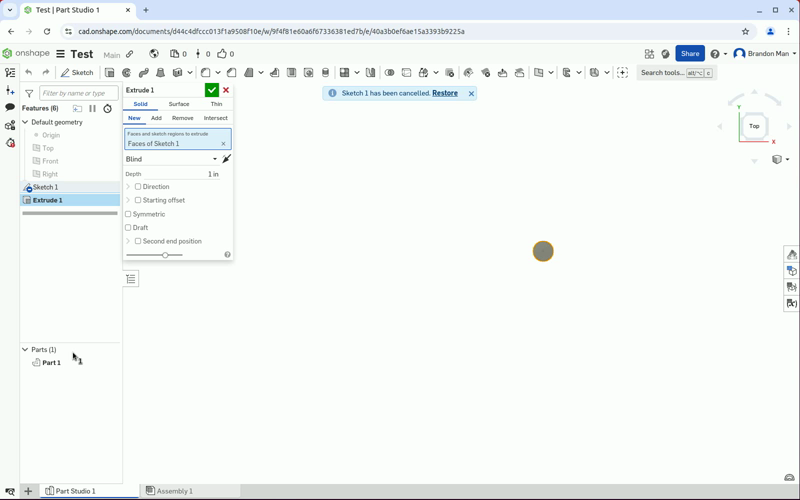
mouse_move(143, 106)
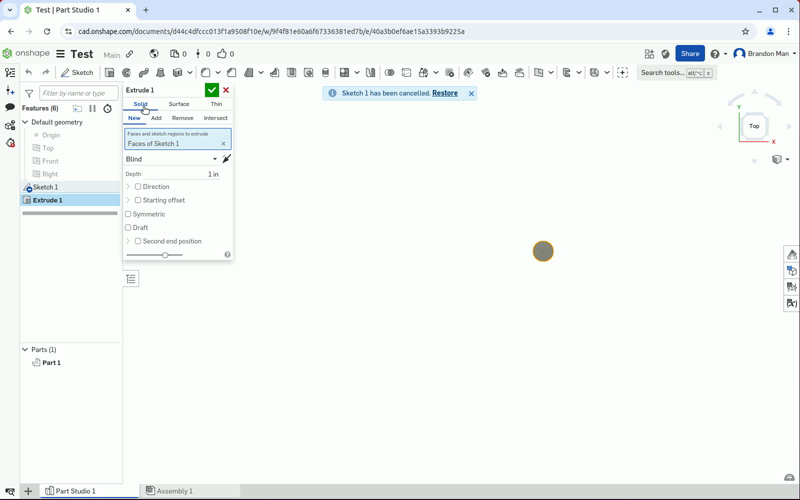
click(143, 106)
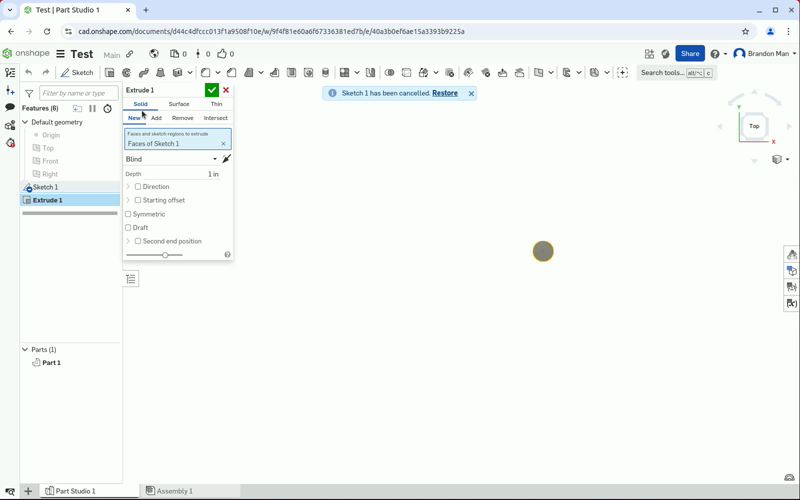
mouse_move(137, 120)
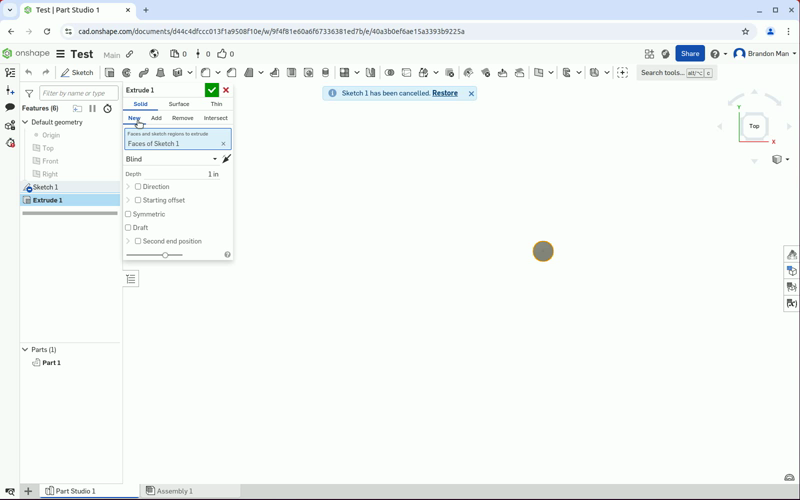
click(137, 120)
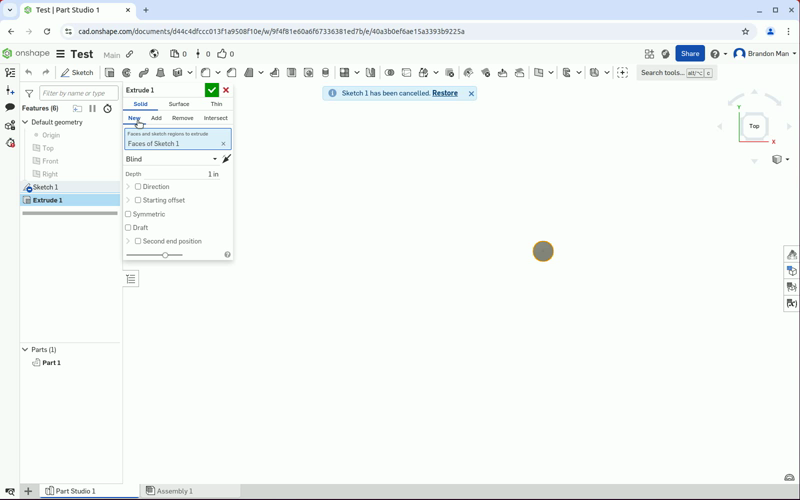
key(tab, 4)
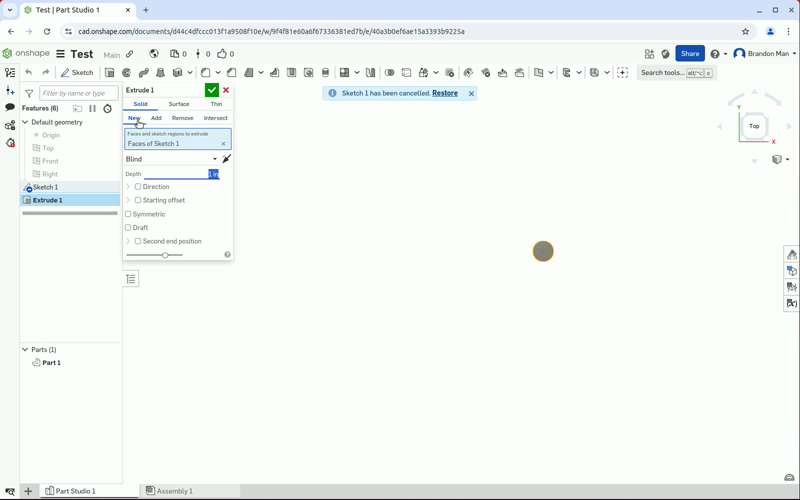
text(10.11)
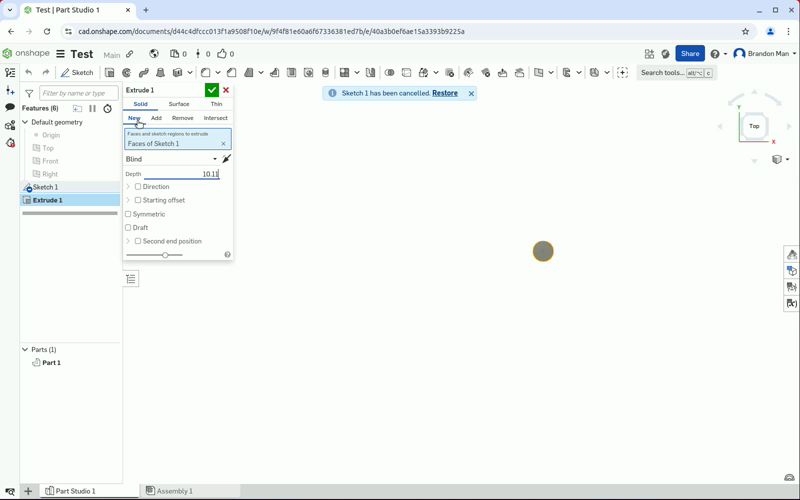
key(enter)
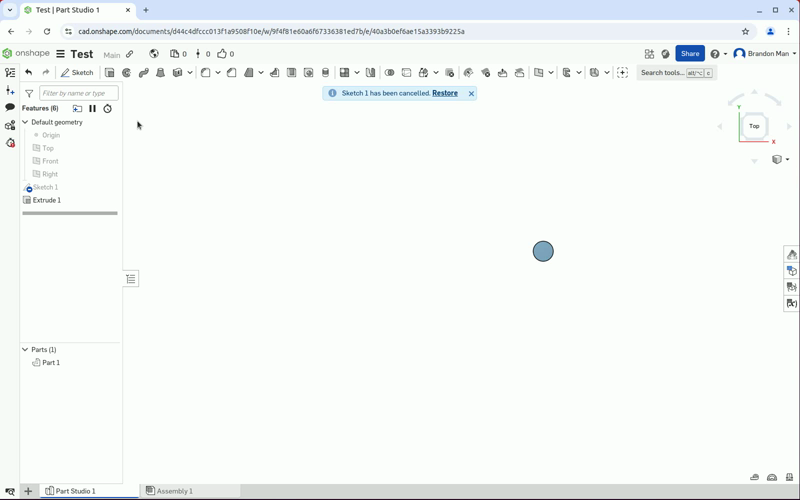
key(shift+h)
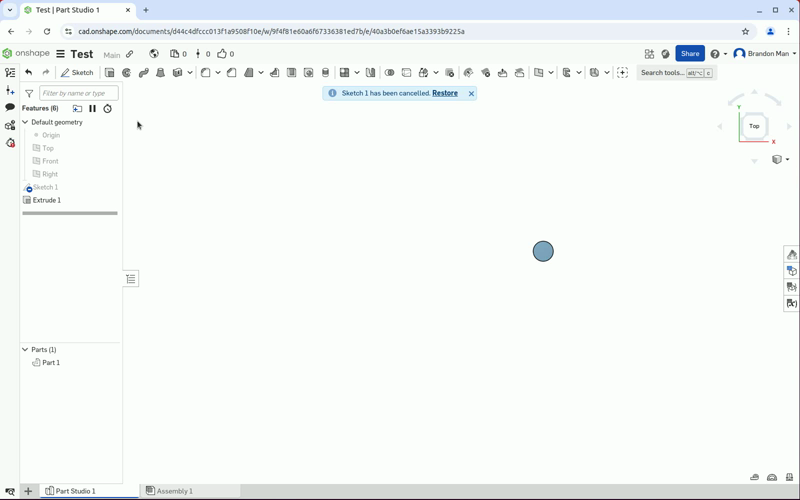
key(shift+h)
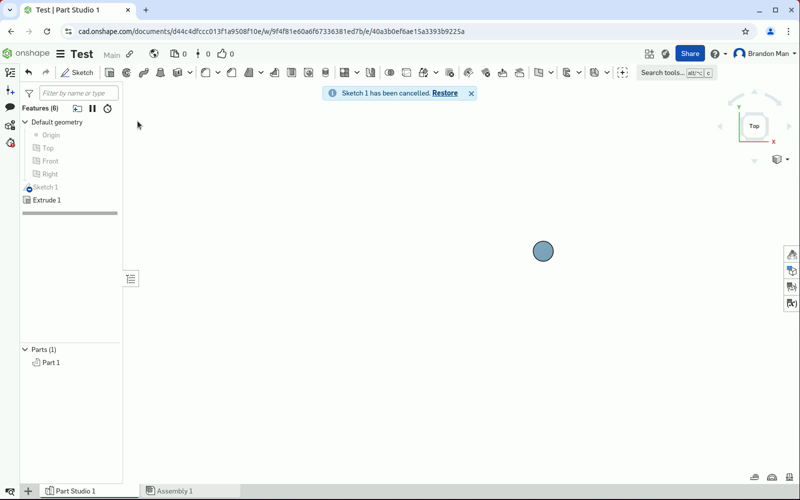
mouse_move(73, 189)
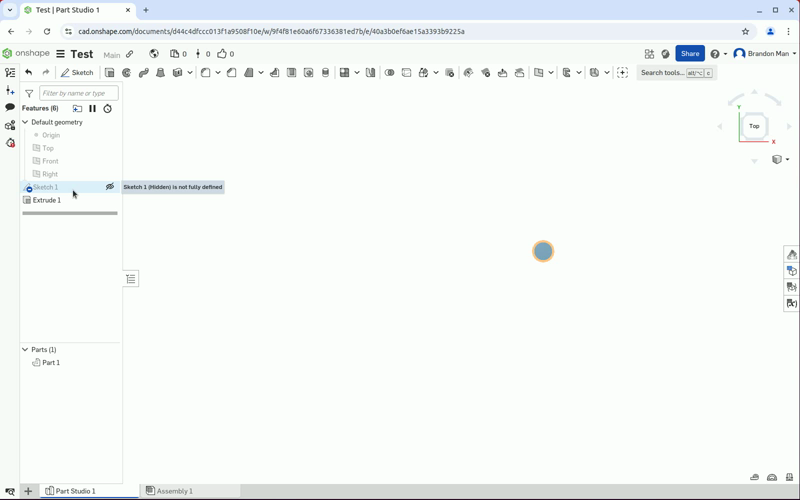
click(73, 189)
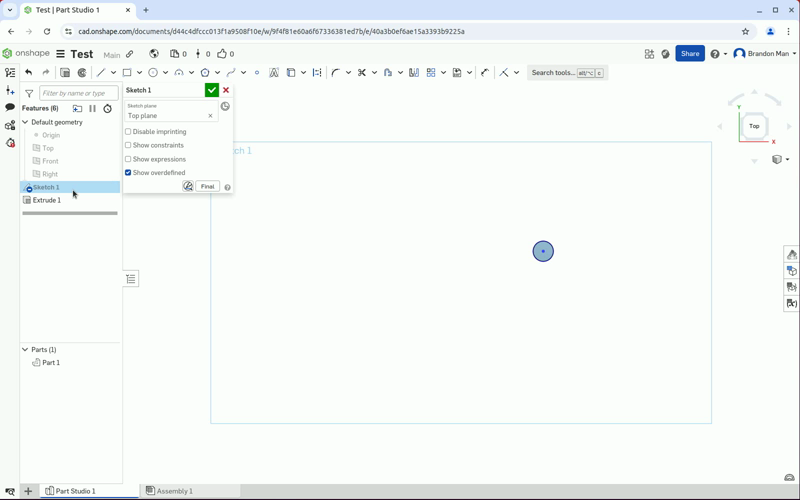
mouse_move(229, 92)
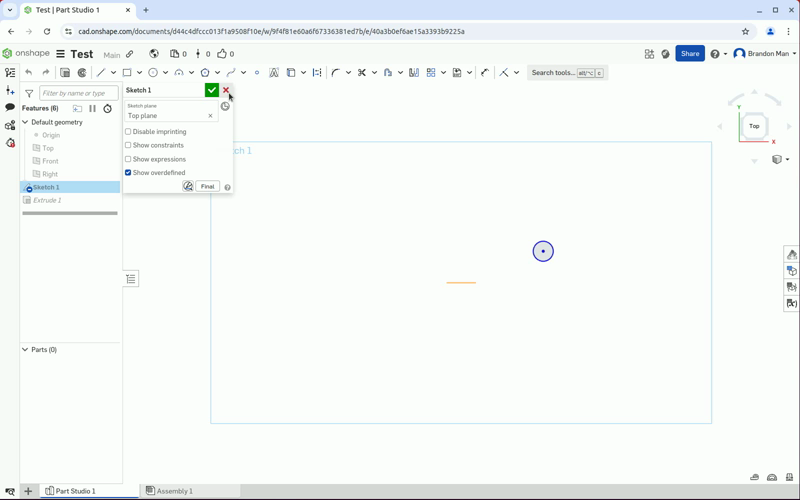
click(229, 92)
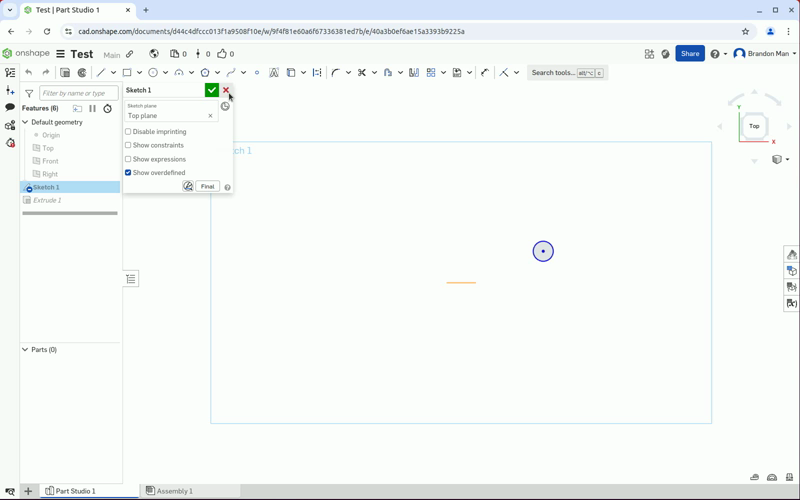
key(shift+s)
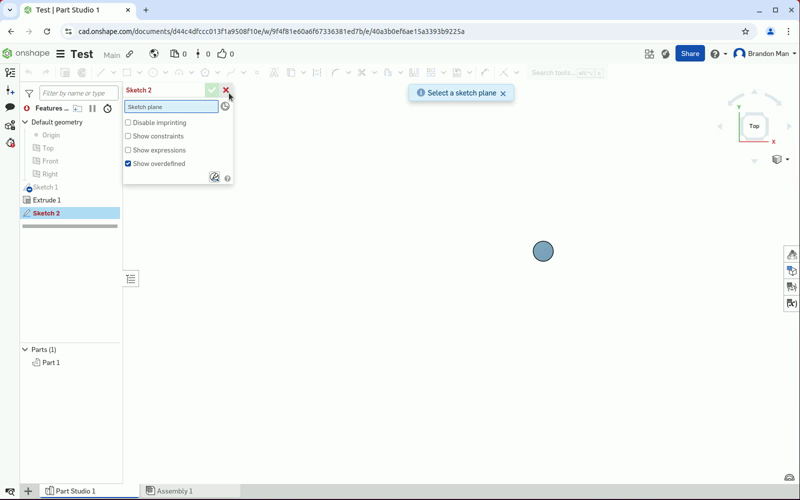
mouse_move(73, 150)
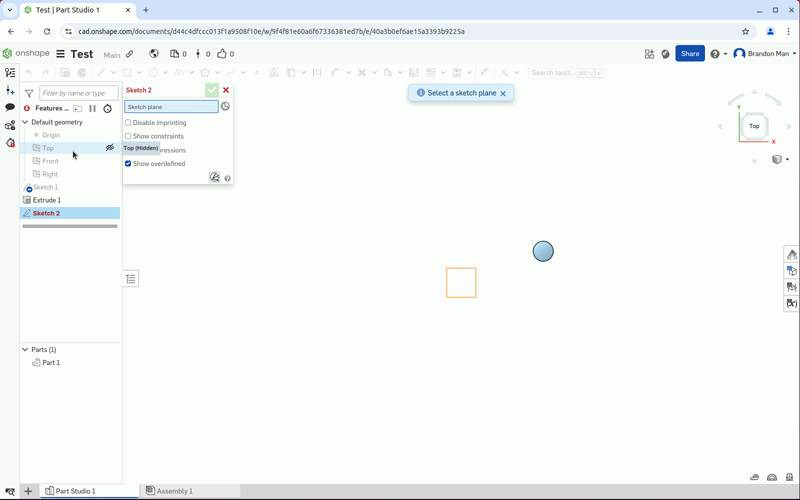
click(73, 150)
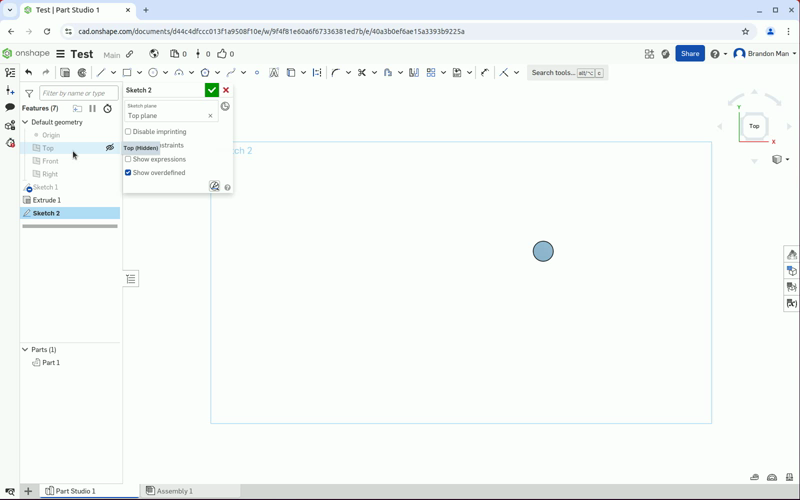
mouse_move(73, 352)
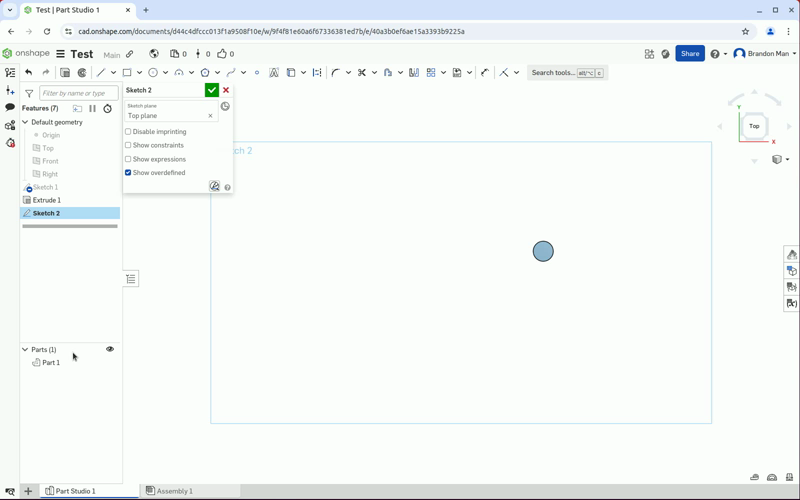
key(y)
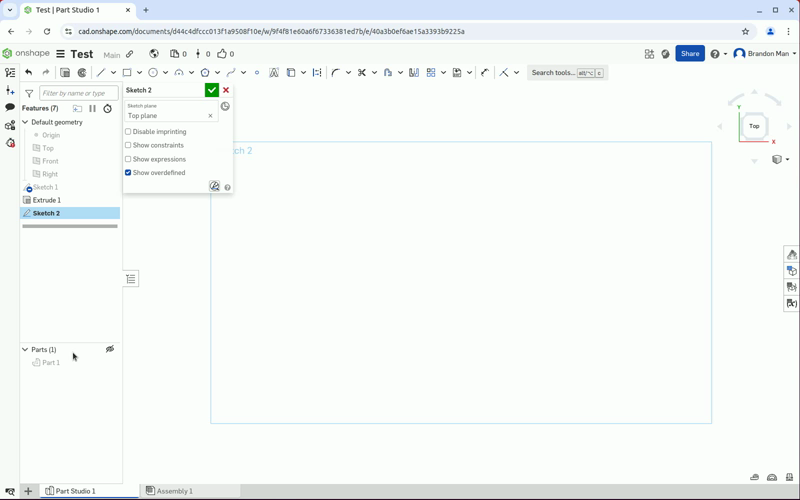
key(c)
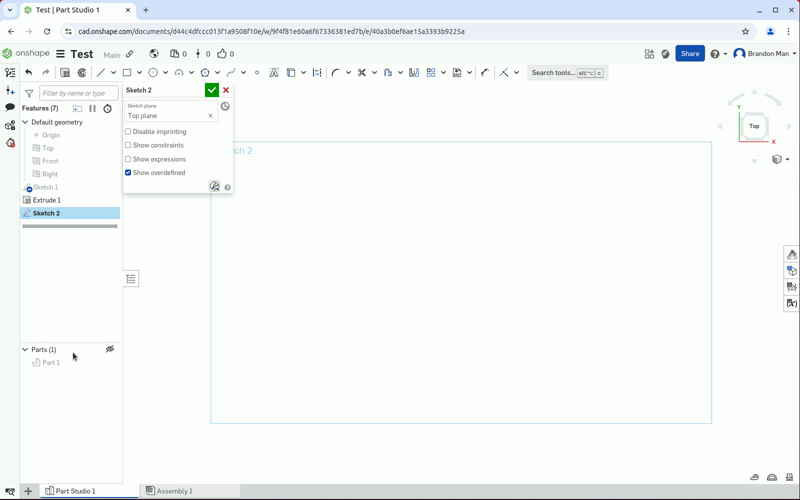
key_down(shift)
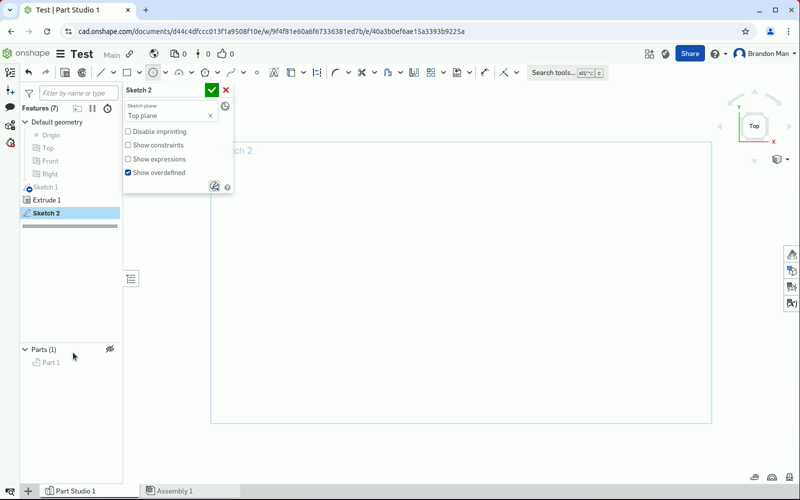
mouse_move(542, 314)
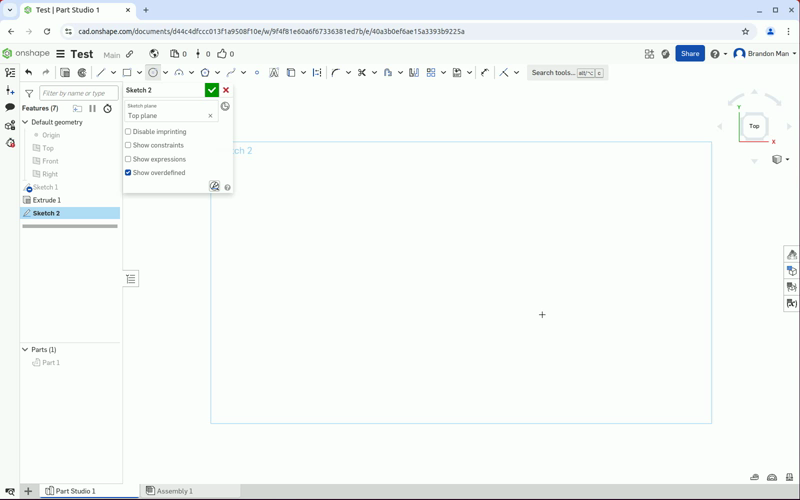
click(542, 314)
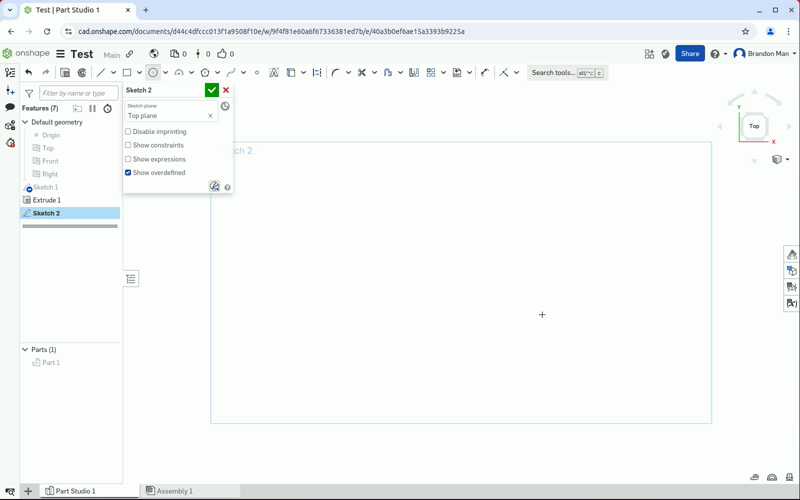
key_up(shift)
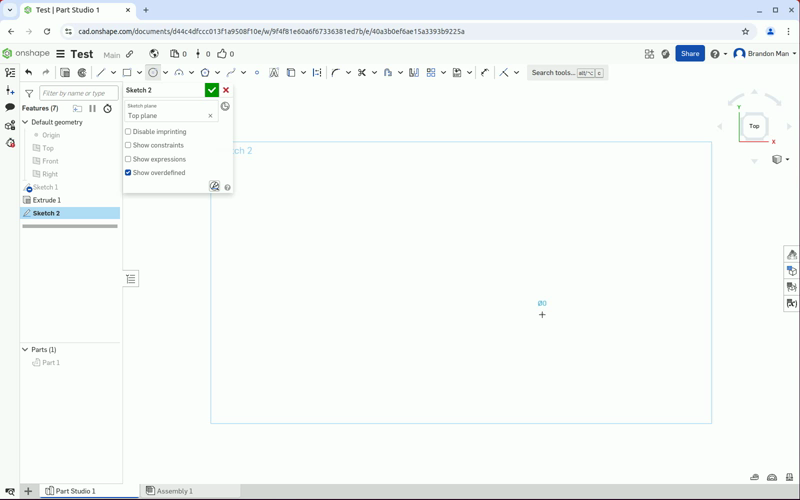
mouse_move(552, 314)
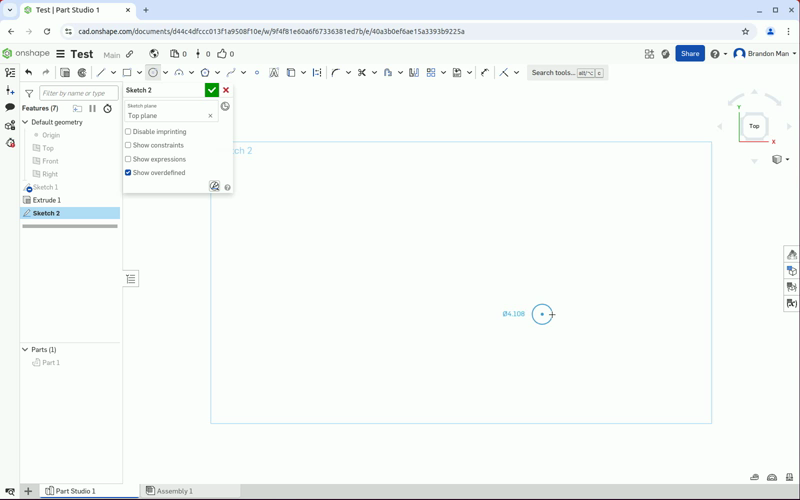
click(552, 314)
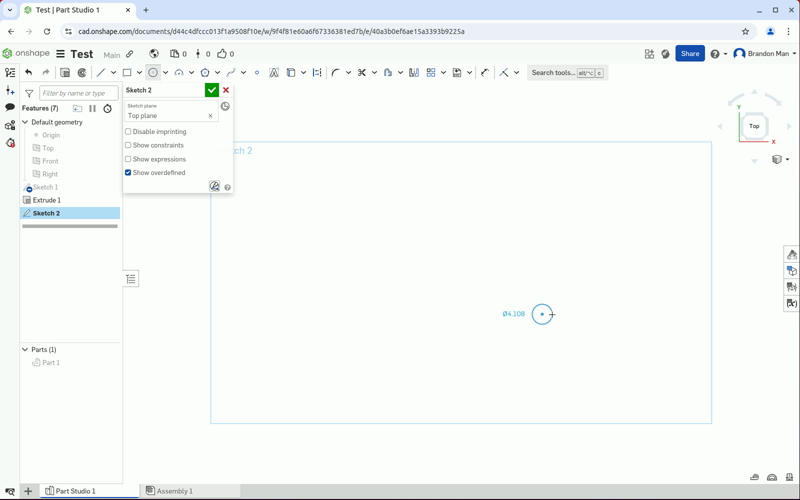
key(esc)
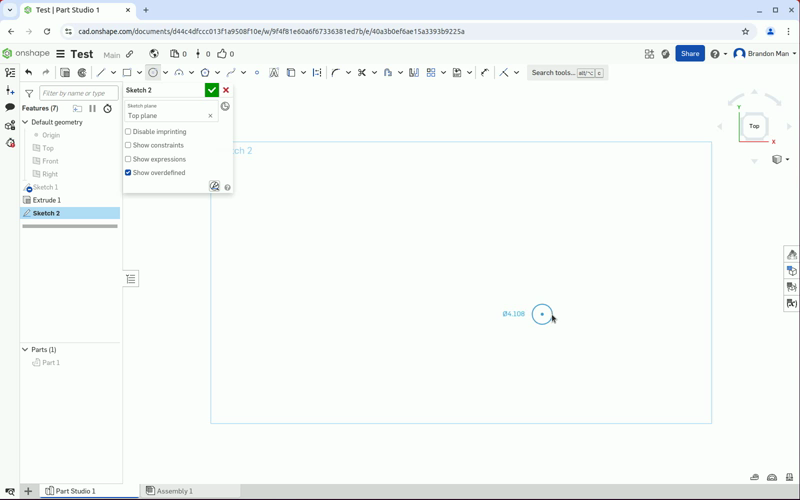
mouse_move(544, 317)
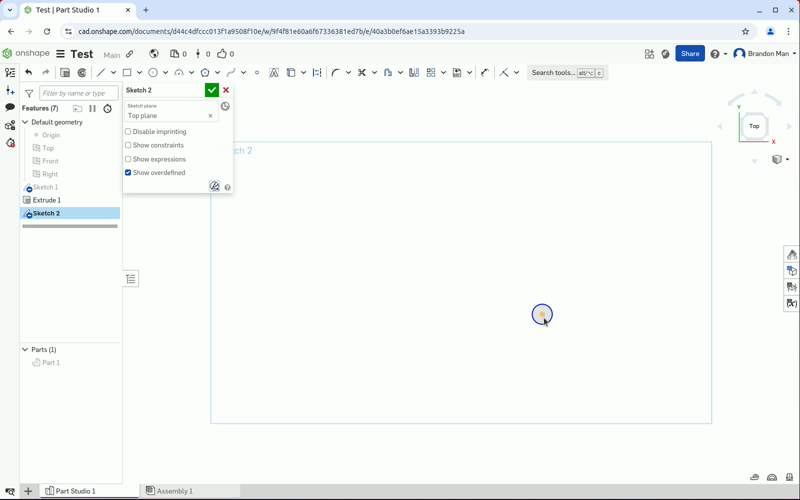
scroll(6)
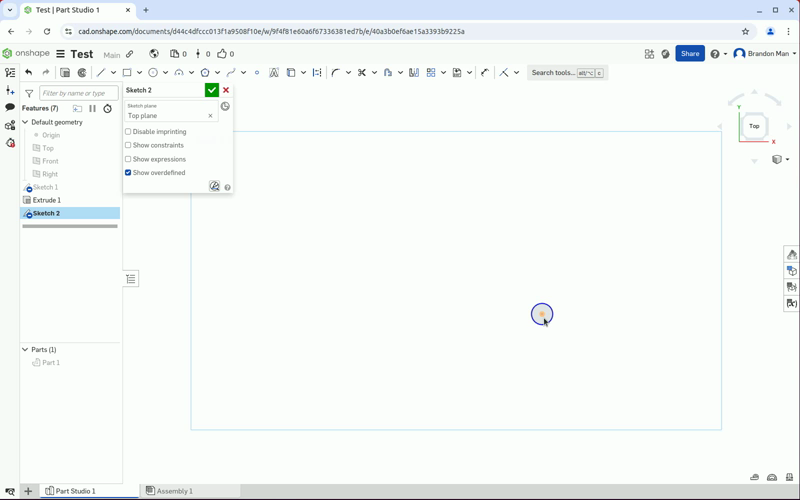
scroll(6)
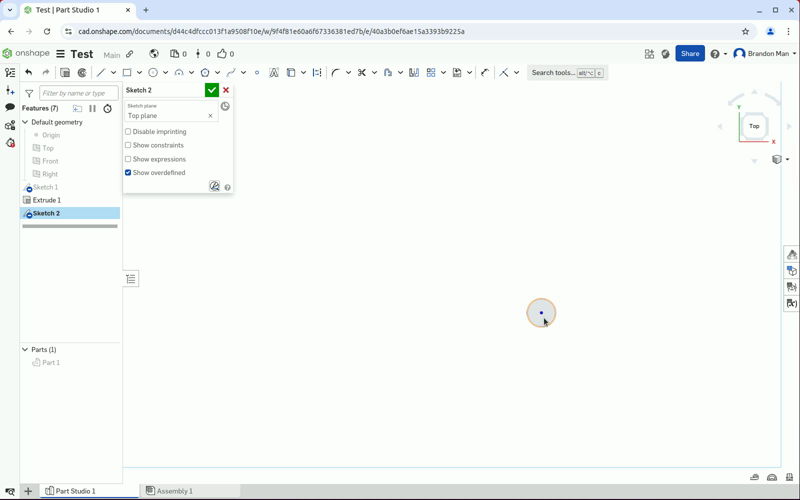
scroll(6)
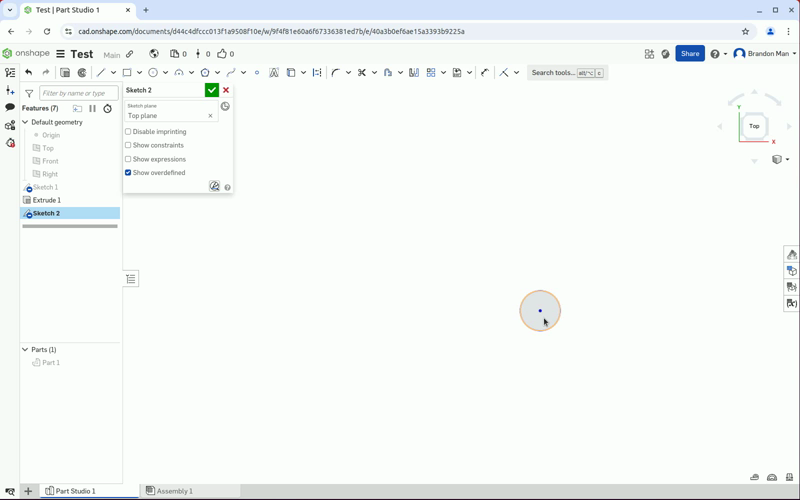
scroll(6)
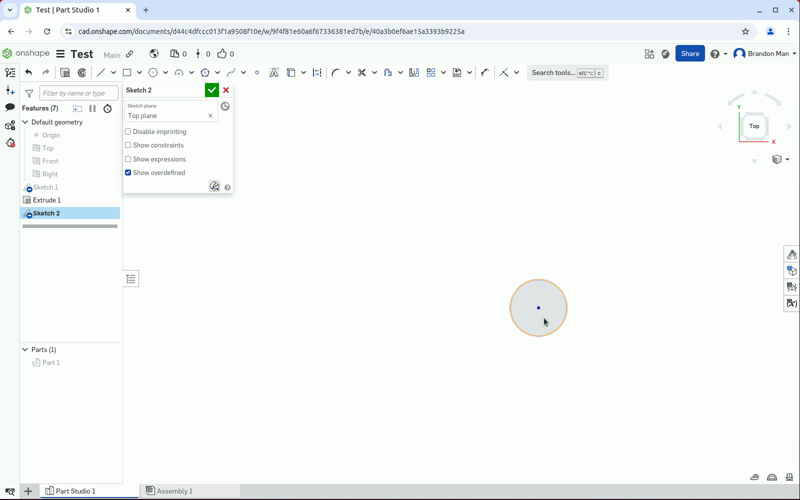
scroll(6)
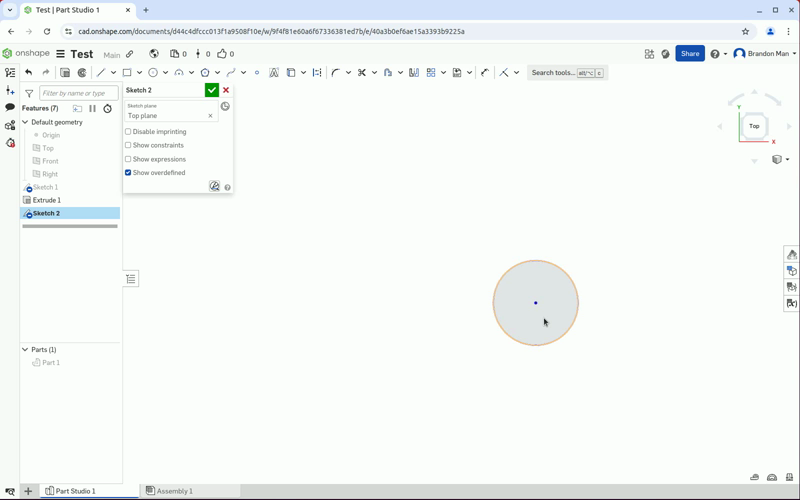
scroll(6)
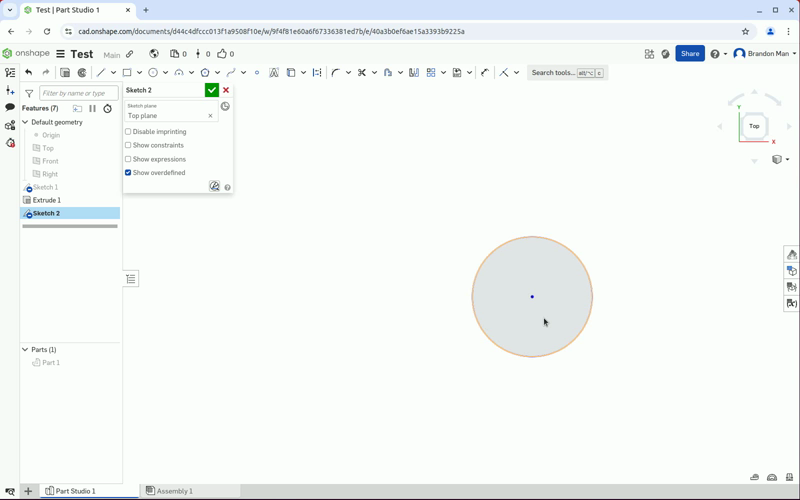
scroll(6)
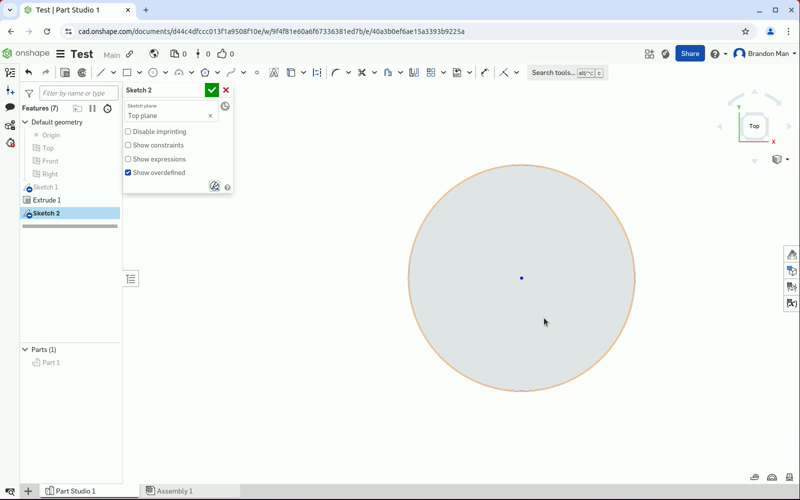
click(544, 317)
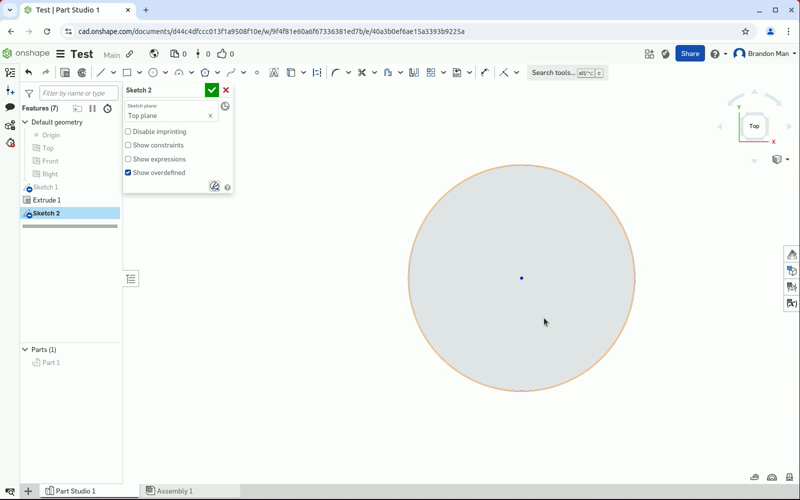
scroll(-6)
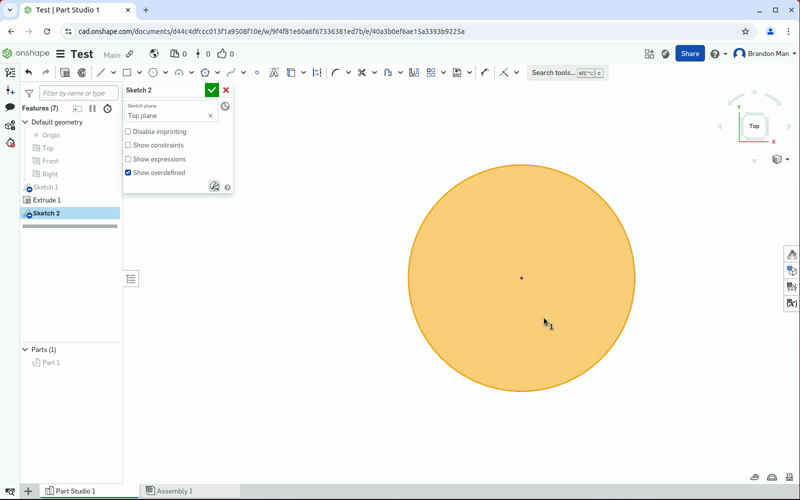
scroll(-6)
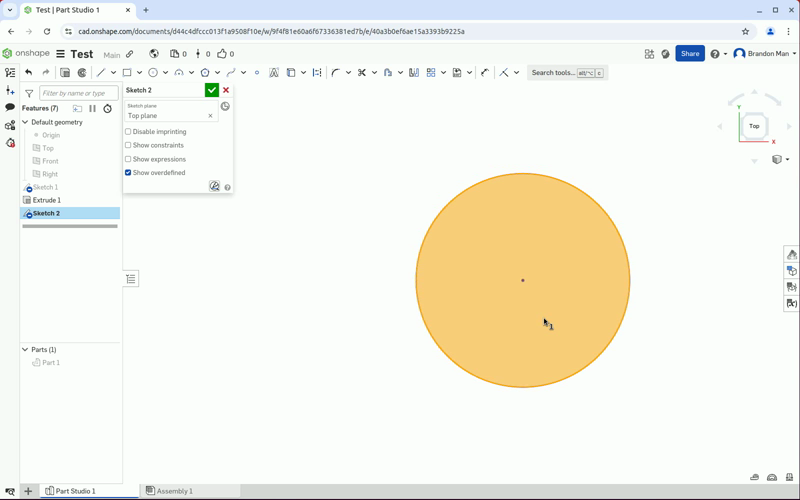
scroll(-6)
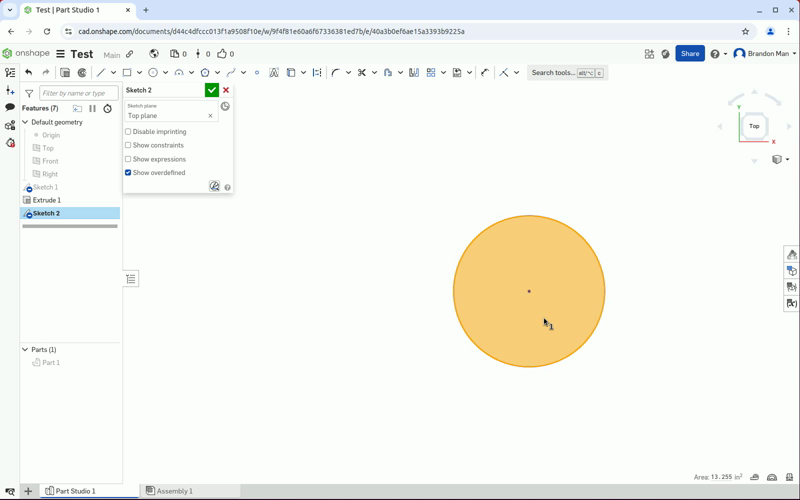
scroll(-6)
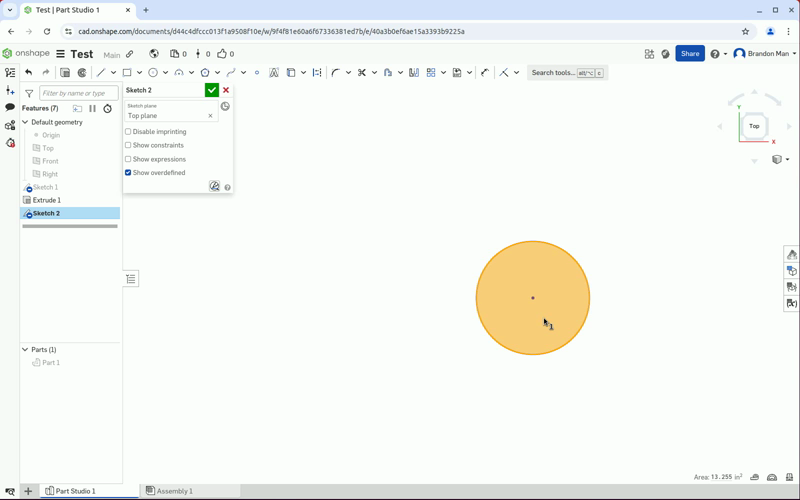
scroll(-6)
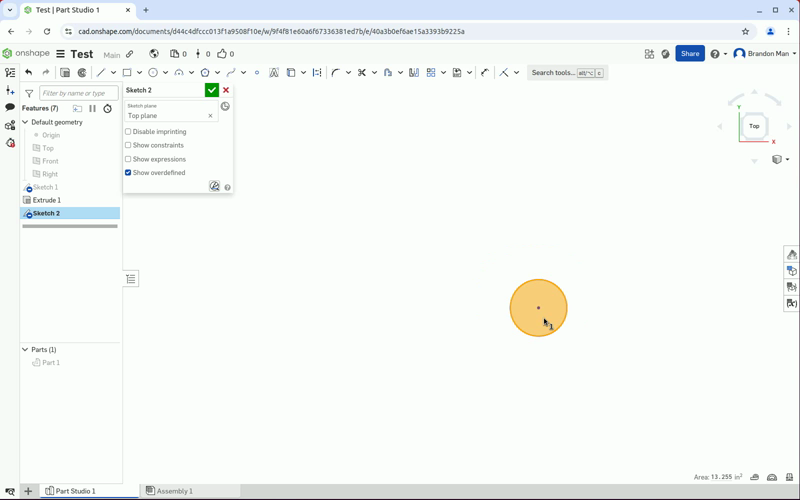
scroll(-6)
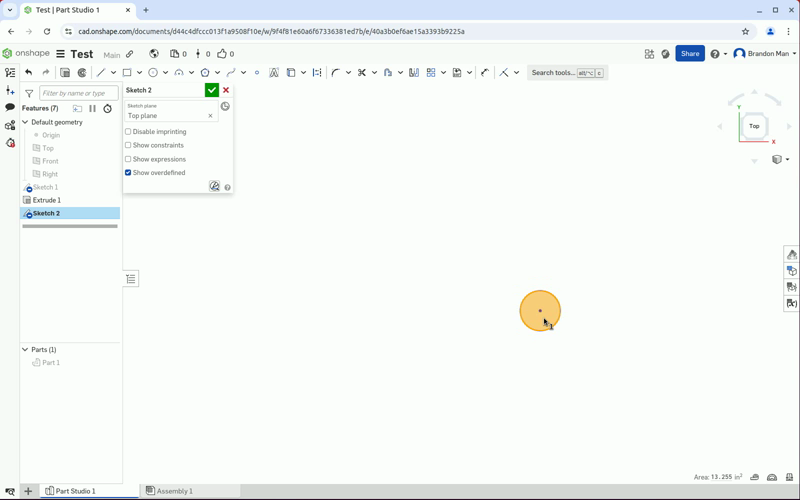
scroll(-6)
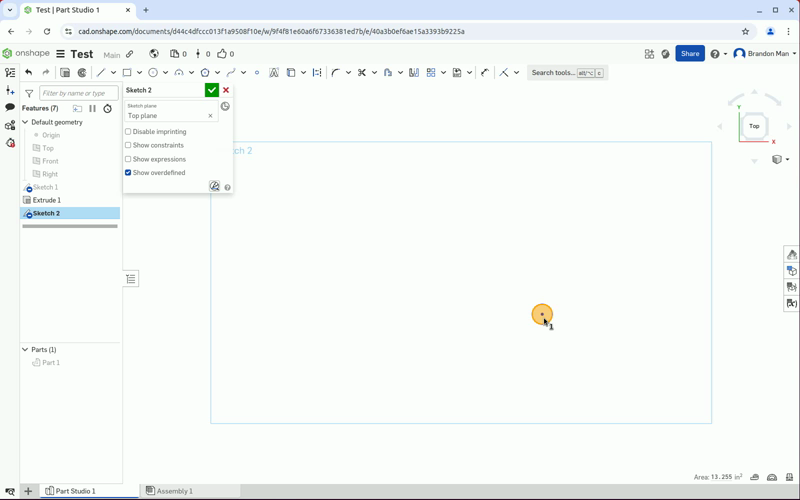
mouse_move(73, 352)
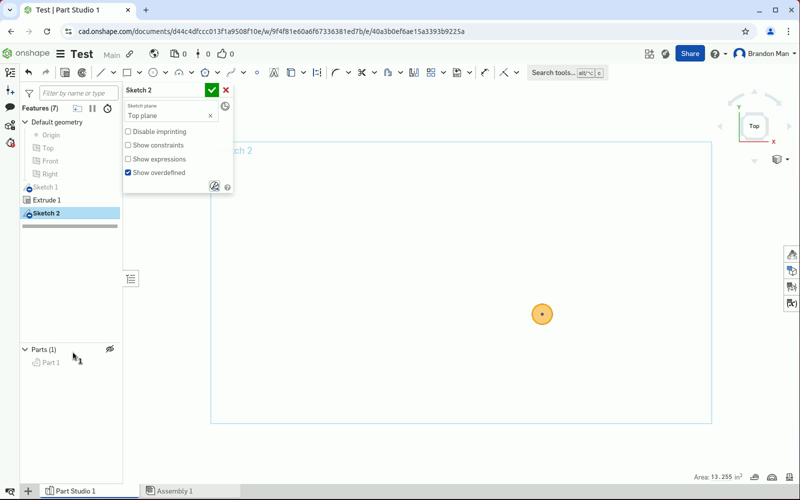
key(shift+y)
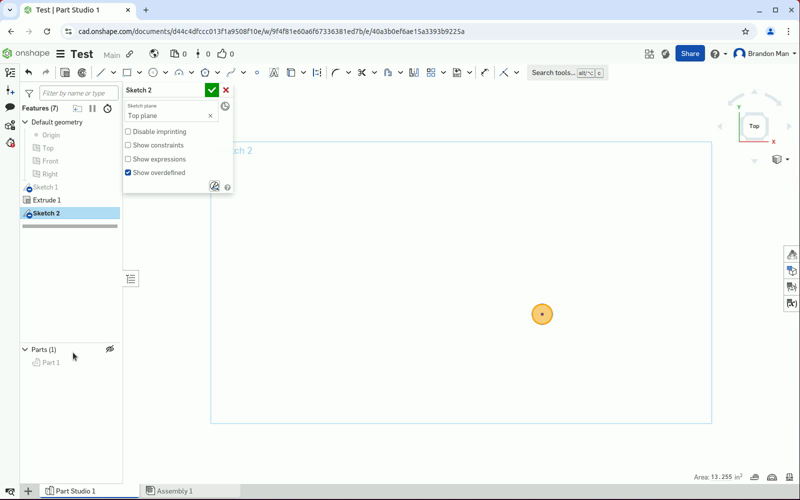
key(shift+e)
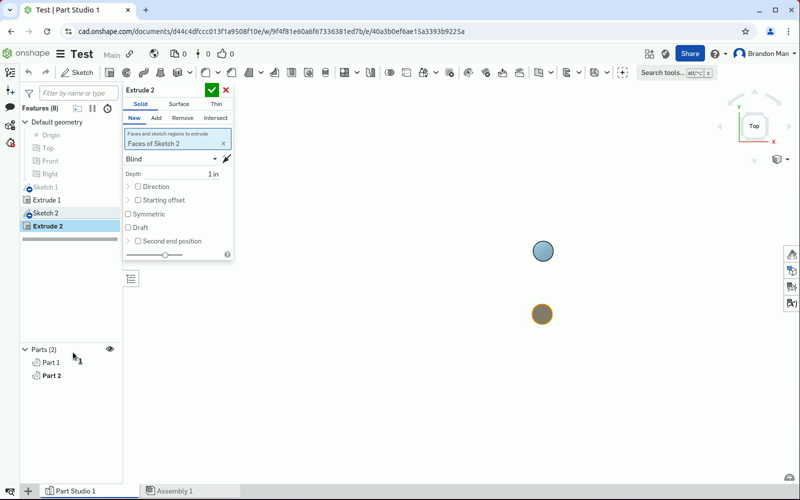
mouse_move(143, 106)
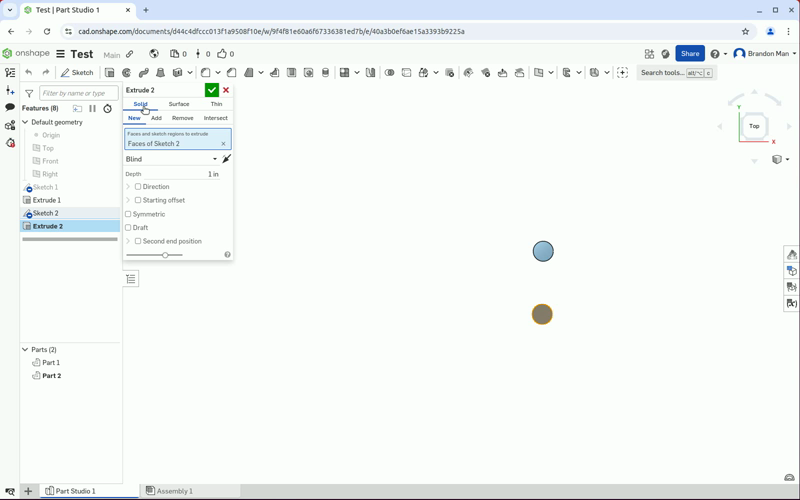
click(143, 106)
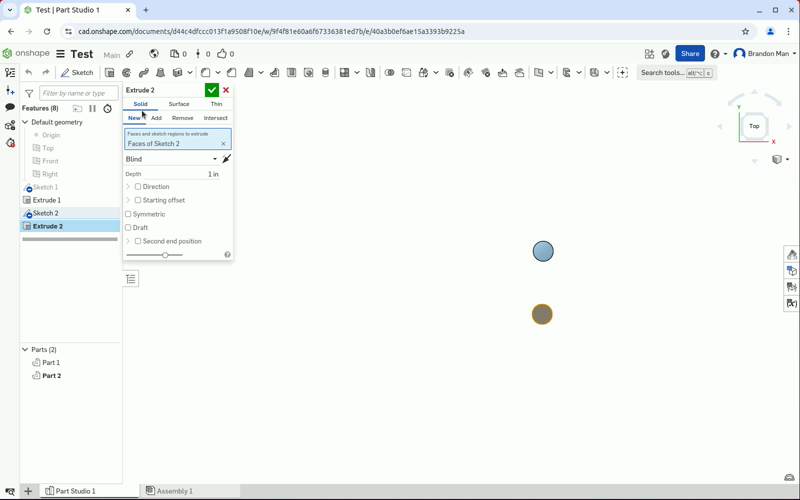
mouse_move(137, 120)
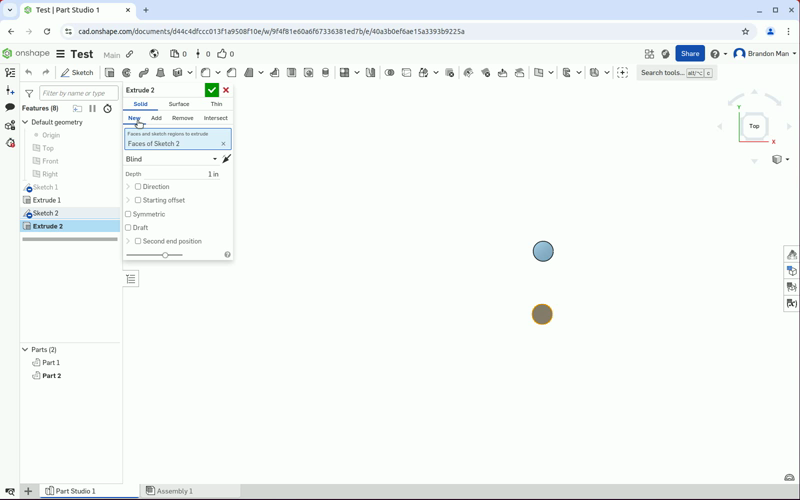
click(137, 120)
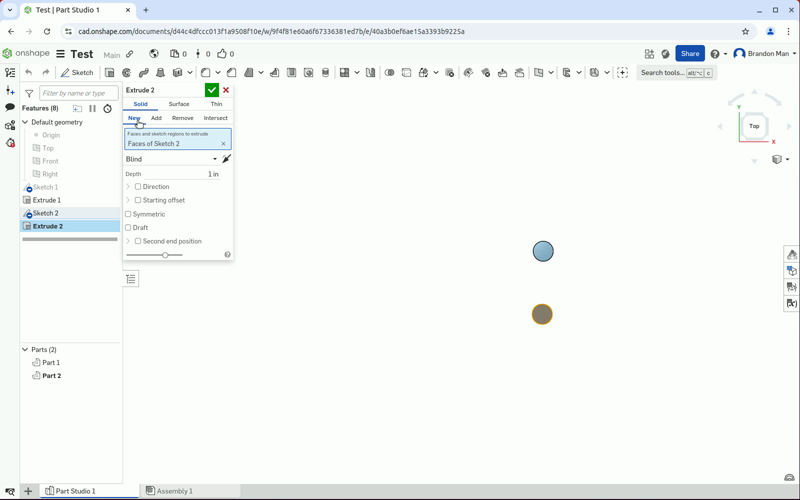
key(tab, 4)
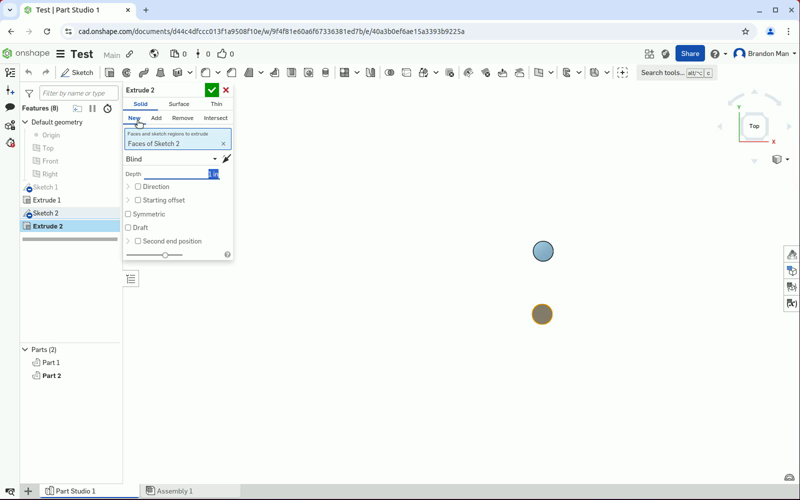
text(10.11)
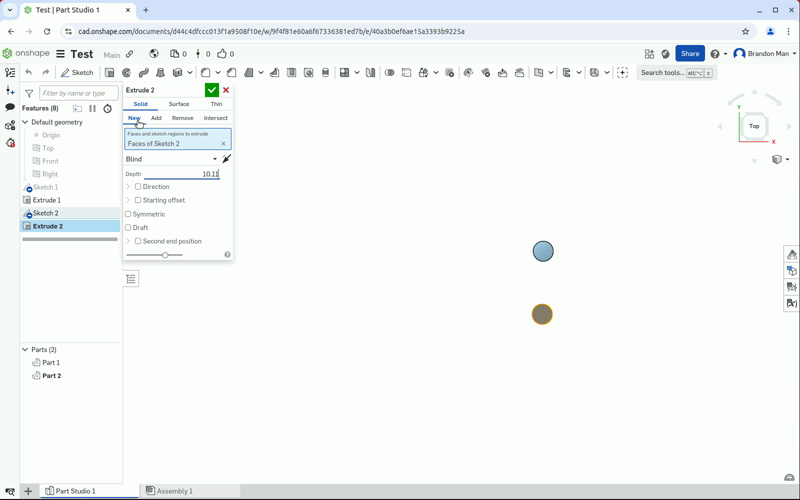
key(enter)
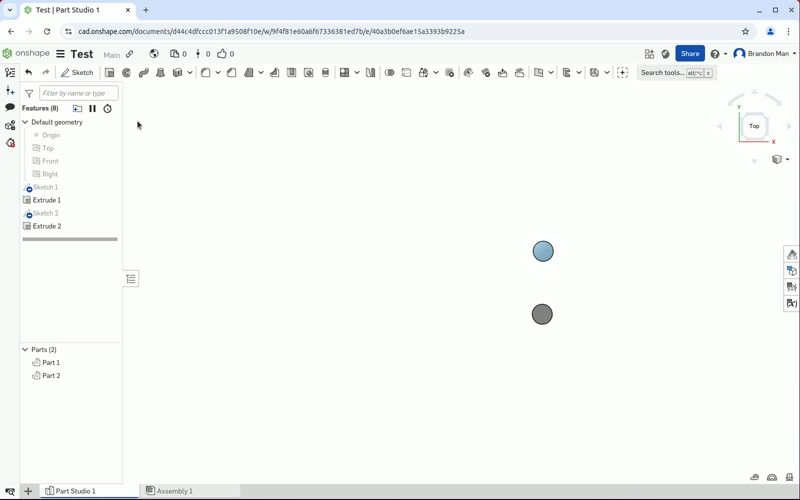
key(shift+h)
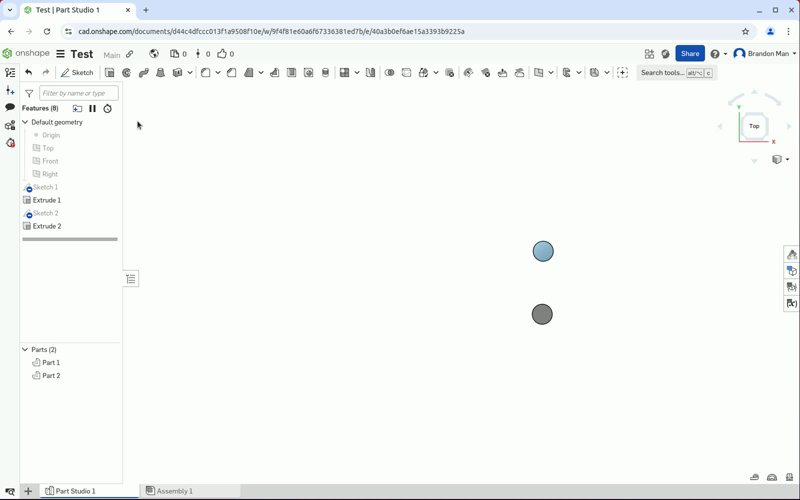
key(shift+h)
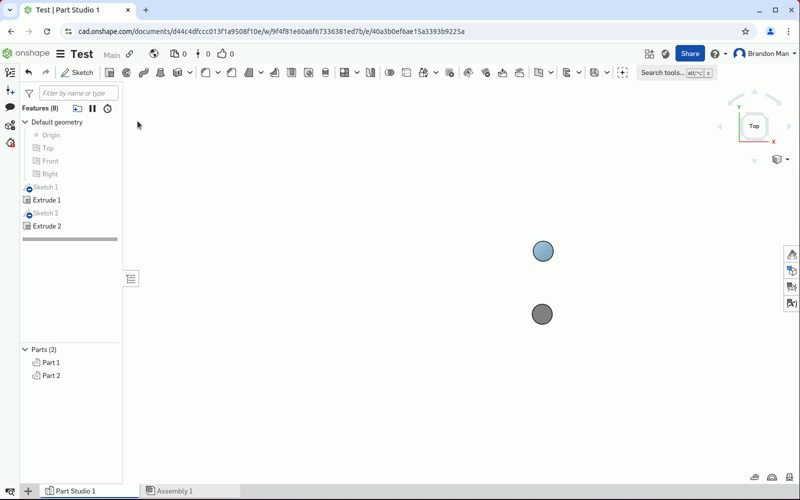
mouse_move(73, 189)
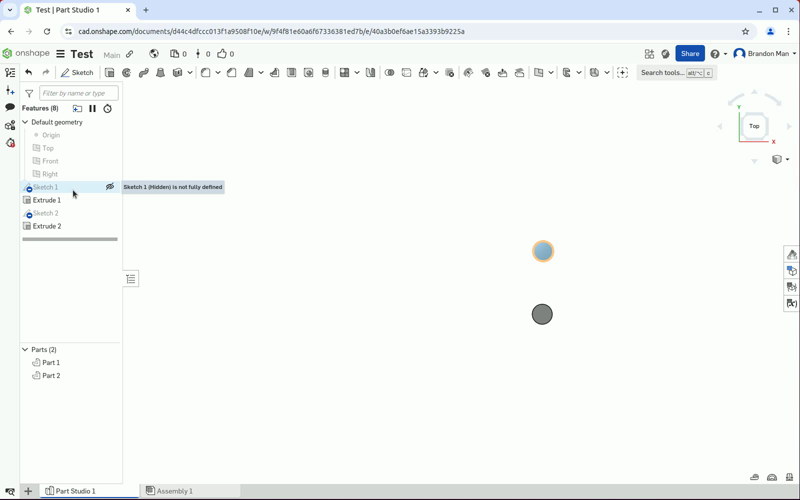
click(73, 189)
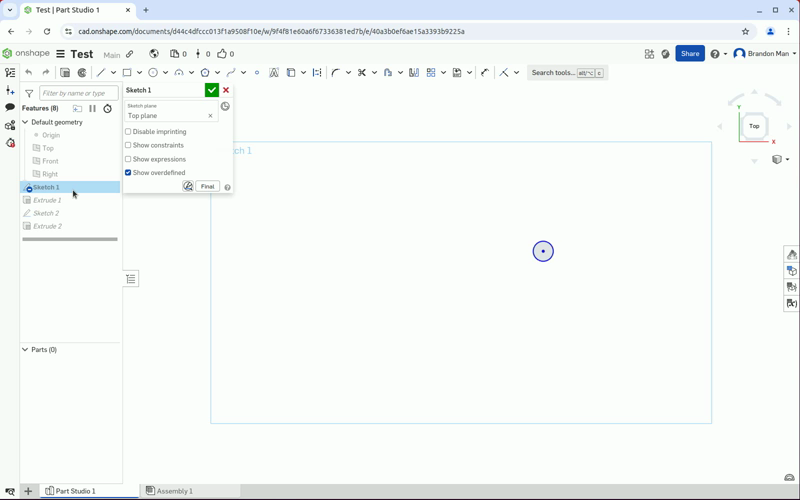
mouse_move(229, 92)
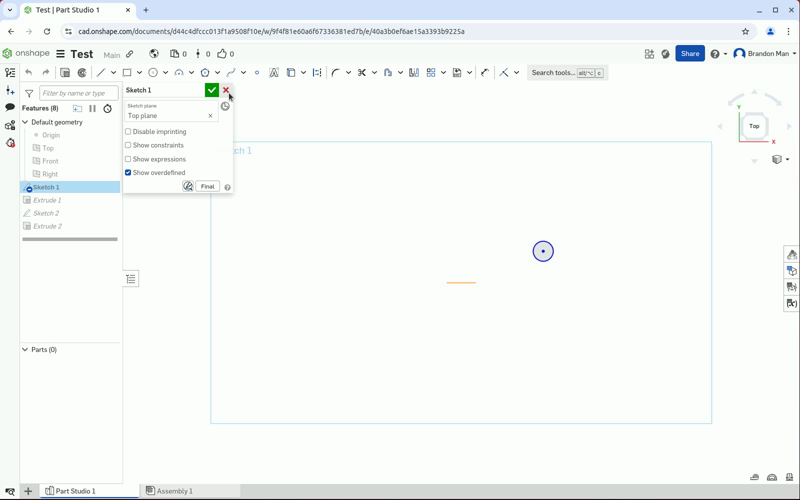
click(229, 92)
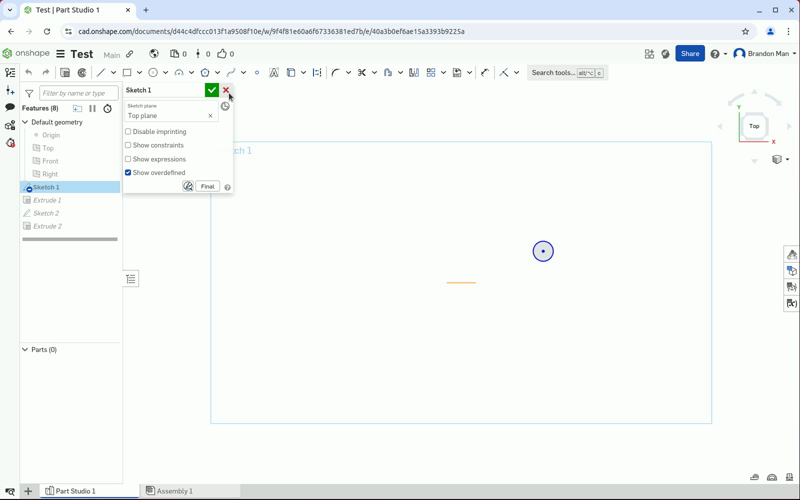
key(shift+s)
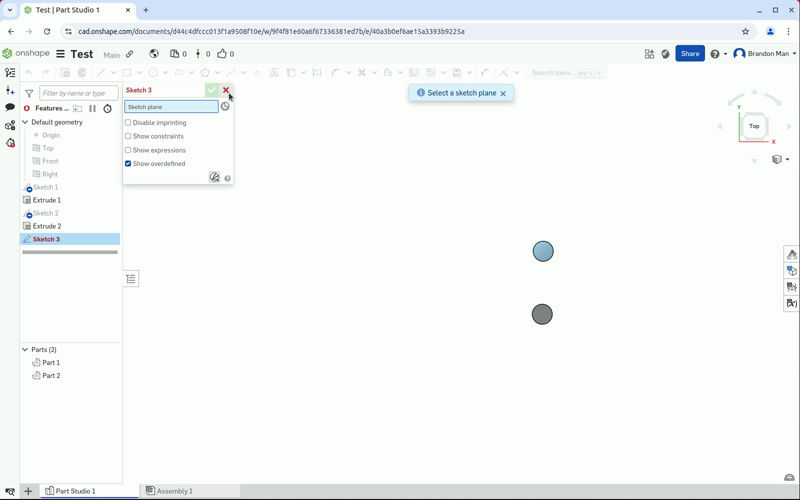
mouse_move(73, 150)
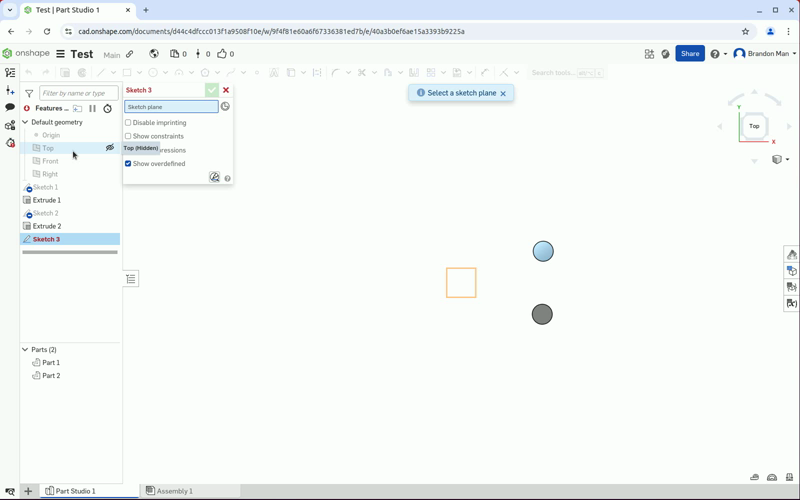
click(73, 150)
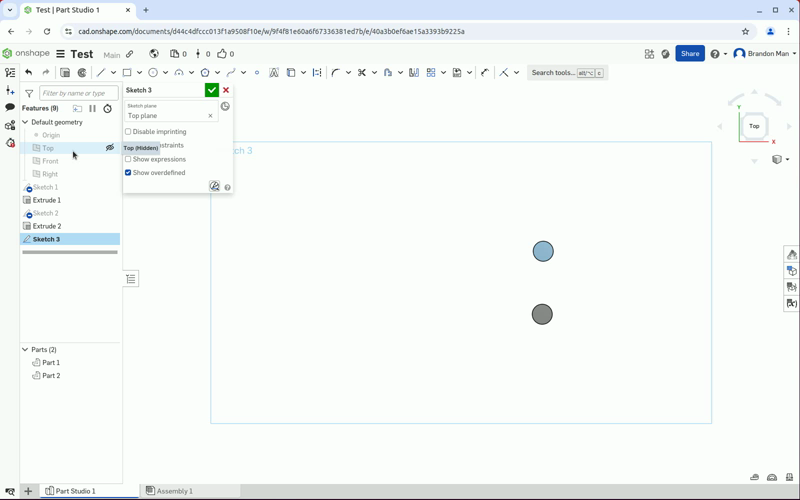
mouse_move(73, 352)
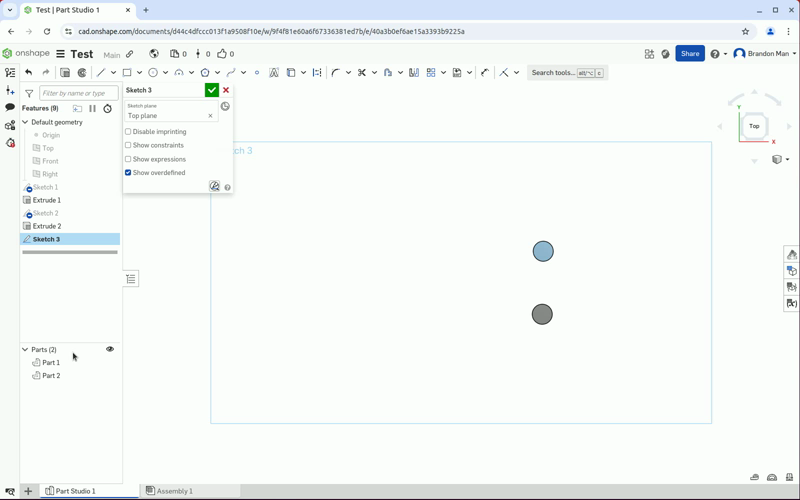
key(y)
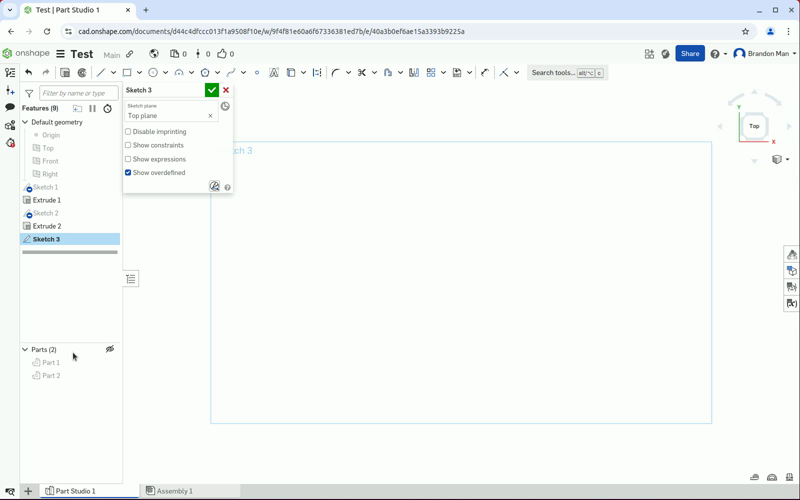
key(c)
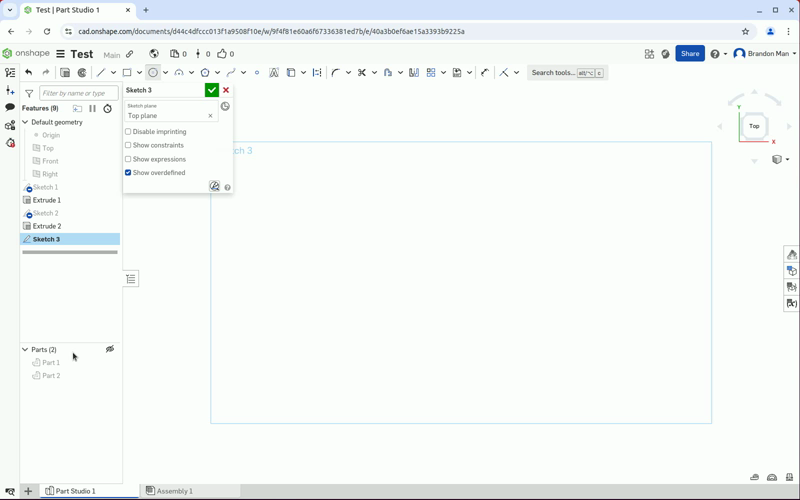
key_down(shift)
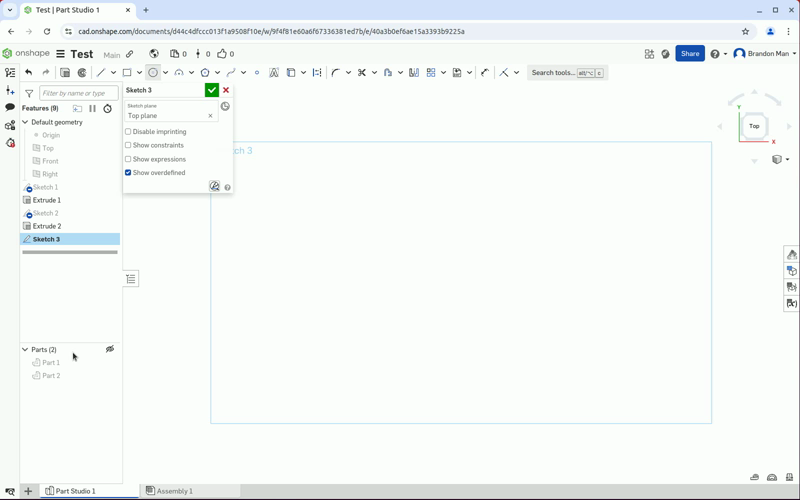
mouse_move(500, 355)
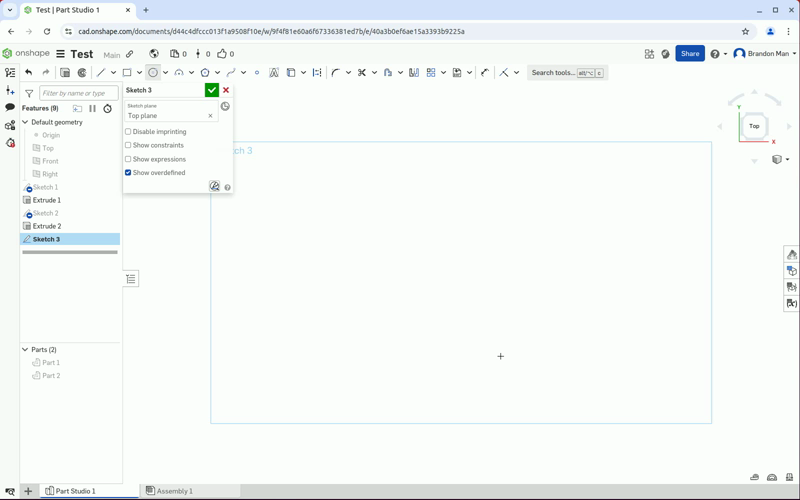
click(500, 355)
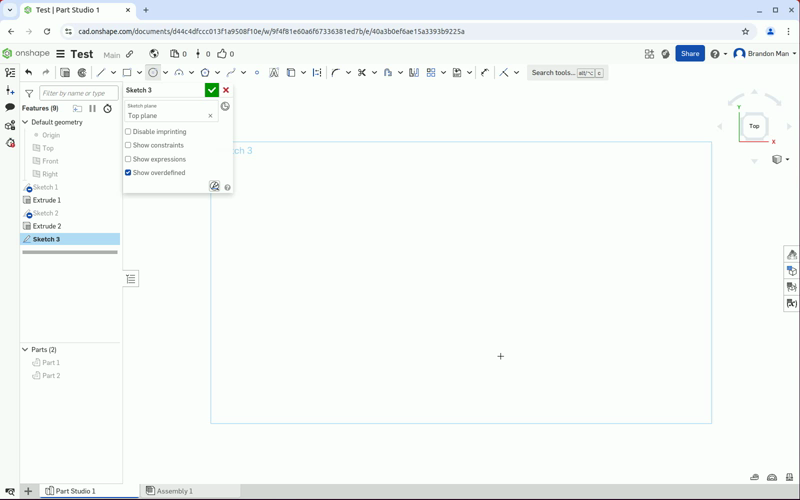
key_up(shift)
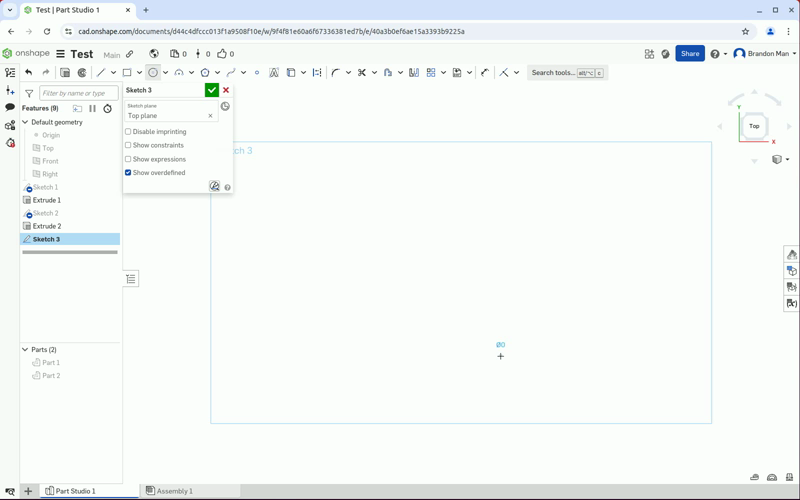
mouse_move(508, 355)
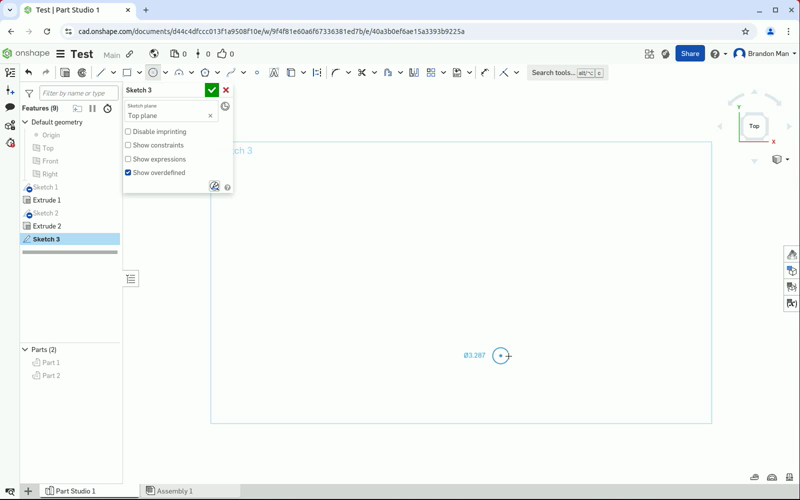
click(508, 355)
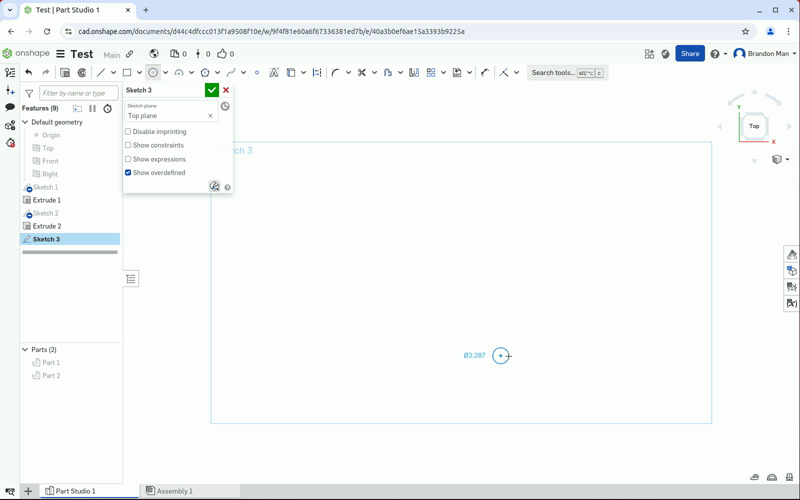
key(esc)
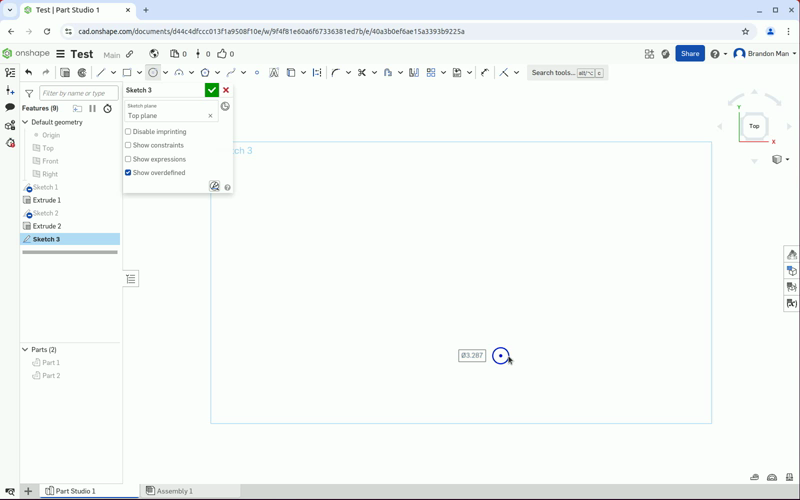
mouse_move(499, 347)
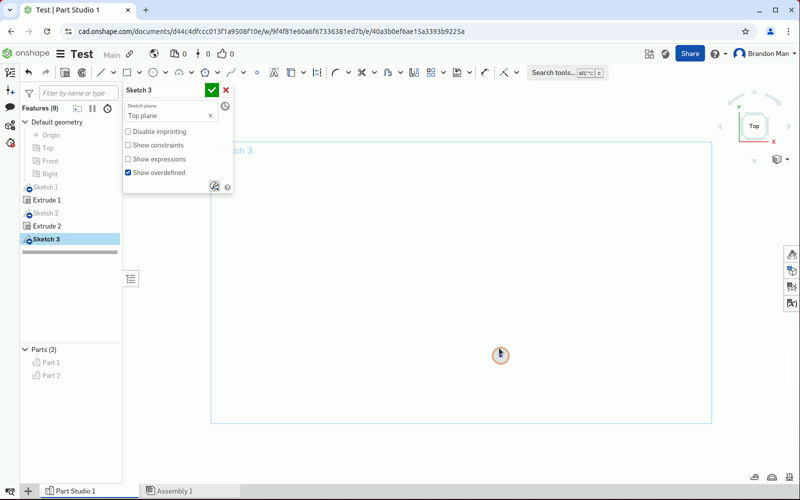
scroll(6)
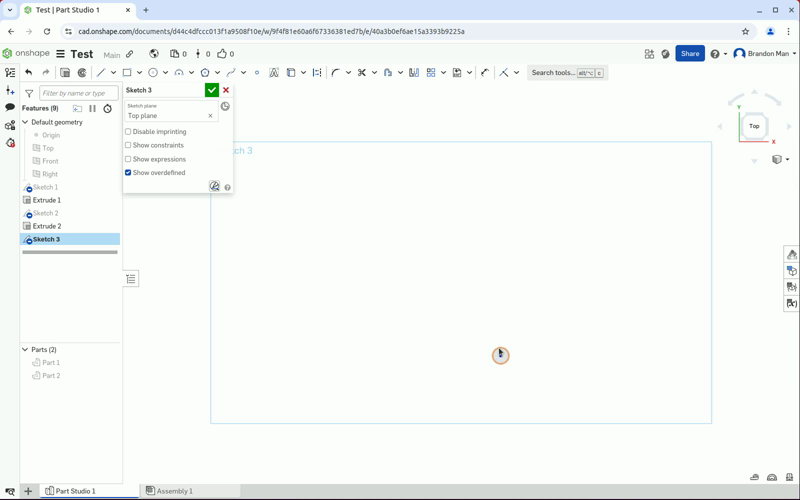
scroll(6)
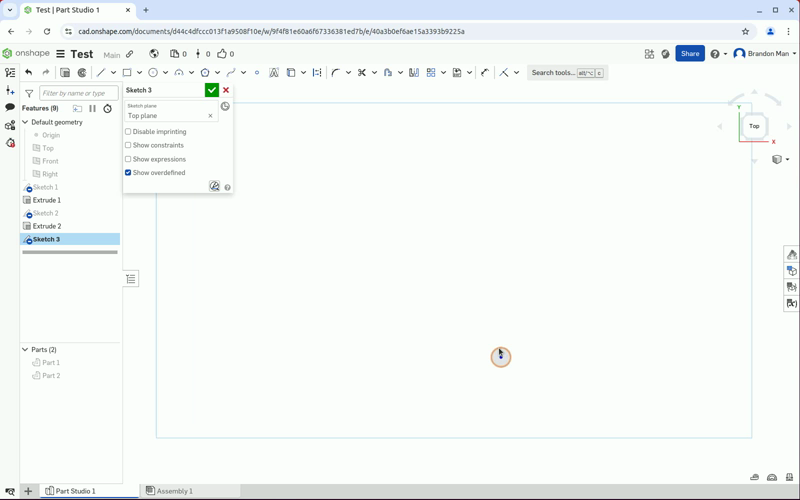
scroll(6)
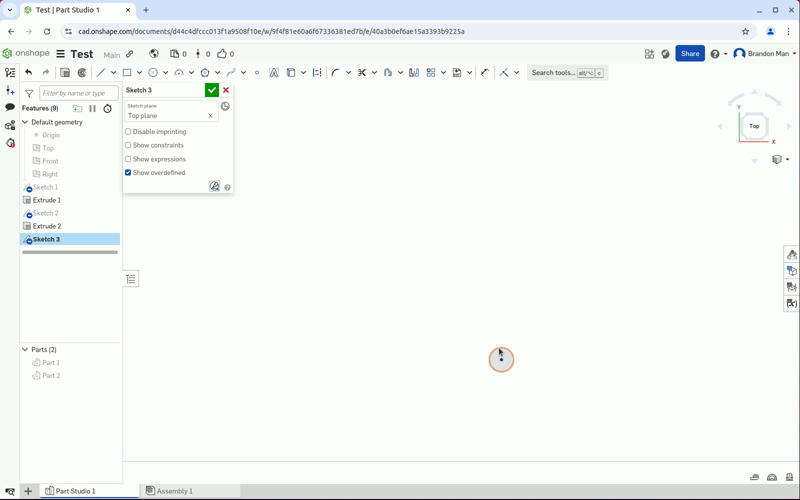
scroll(6)
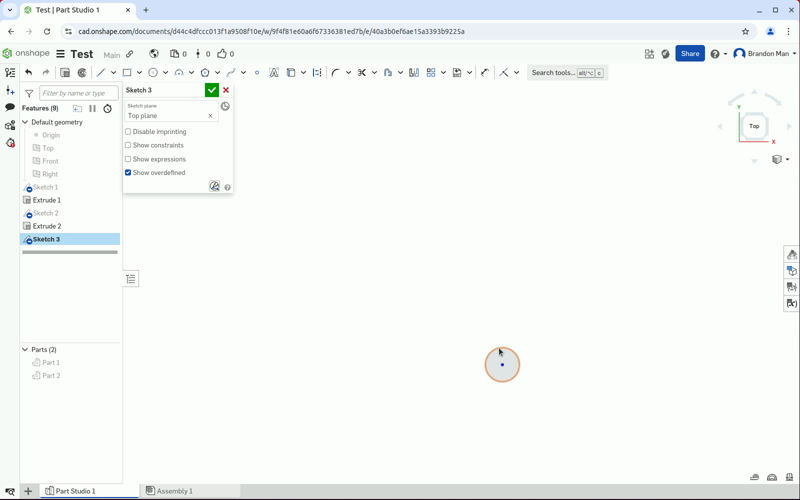
scroll(6)
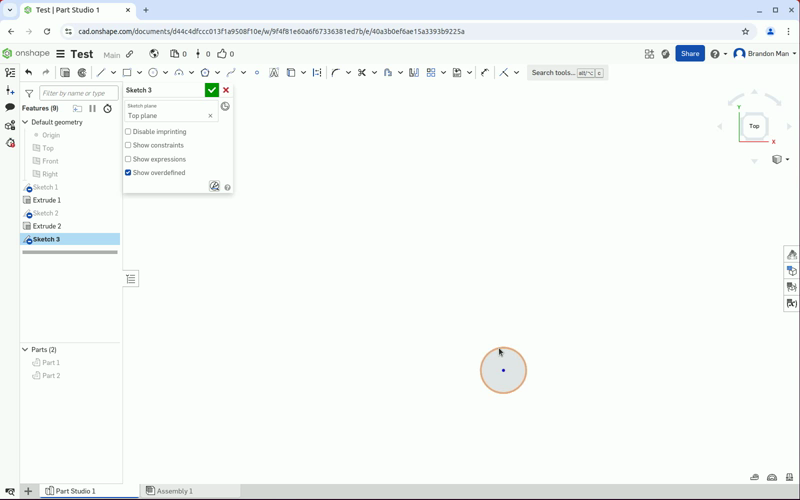
scroll(6)
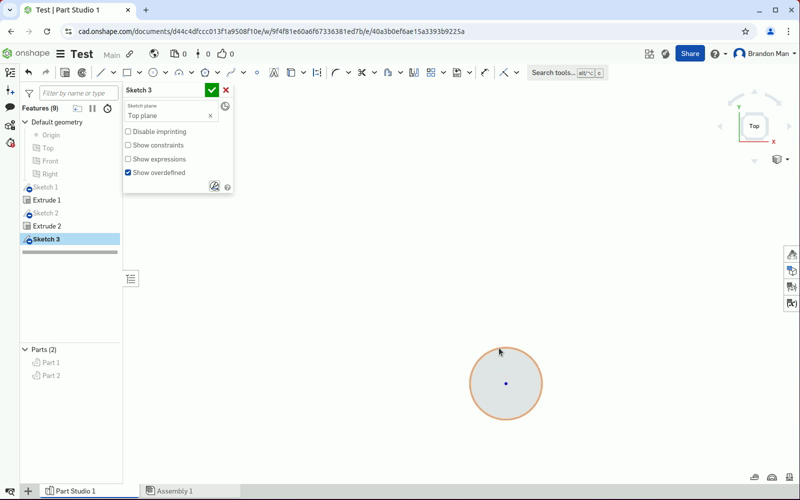
scroll(6)
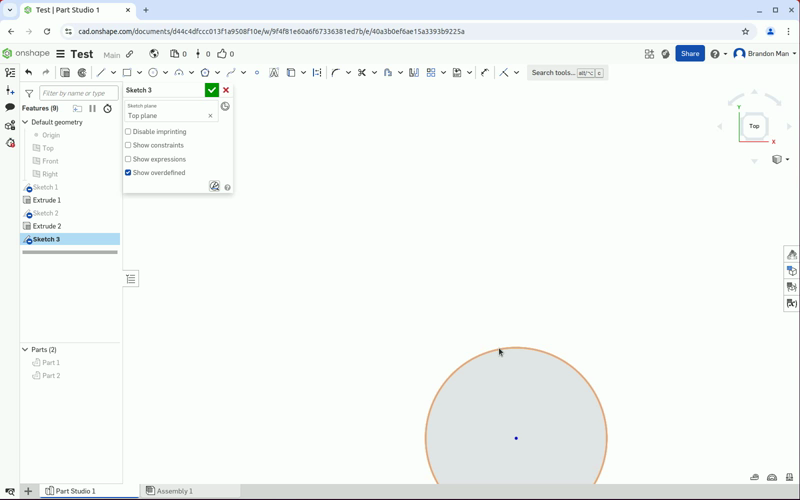
click(499, 347)
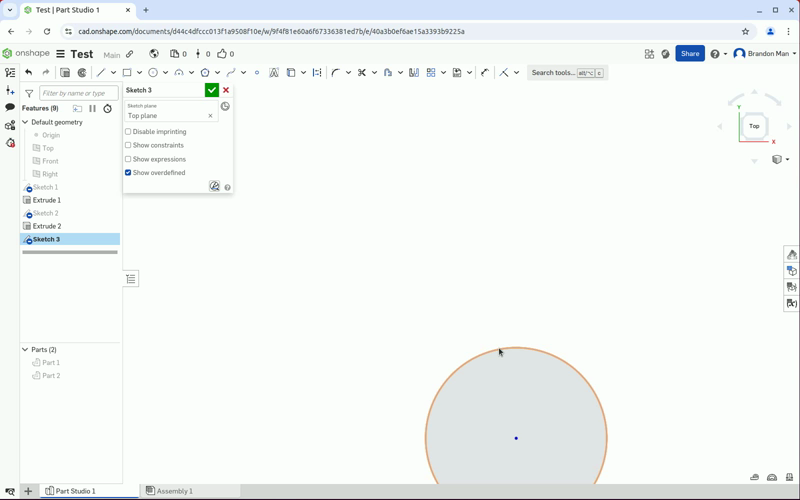
scroll(-6)
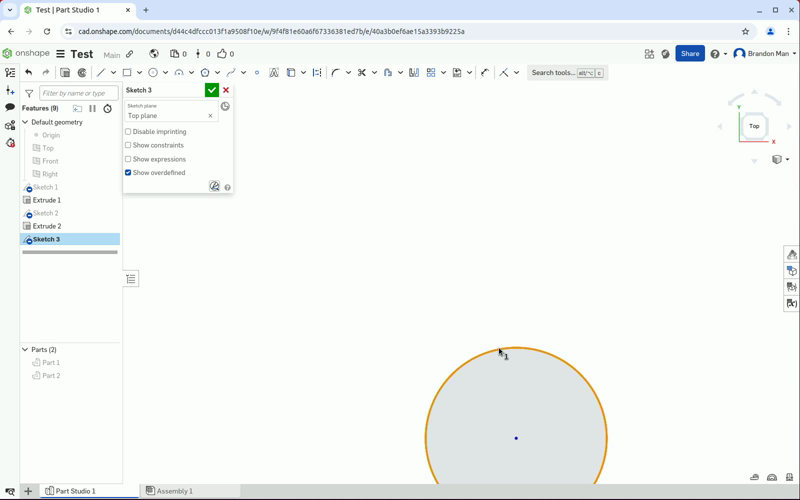
scroll(-6)
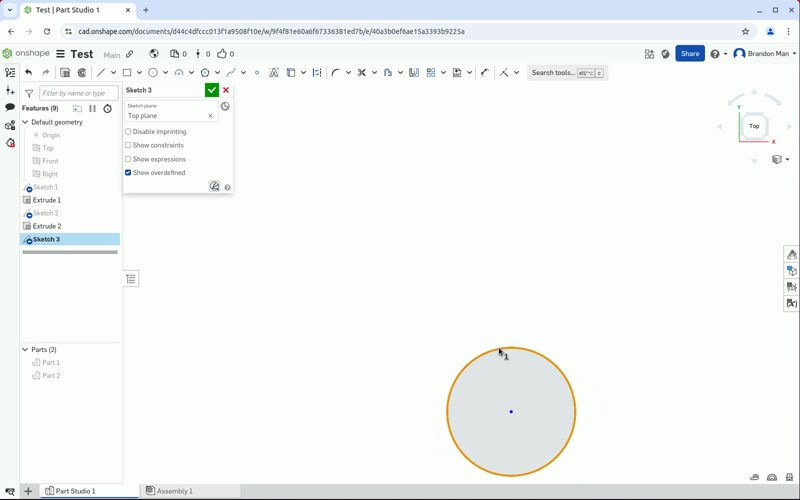
scroll(-6)
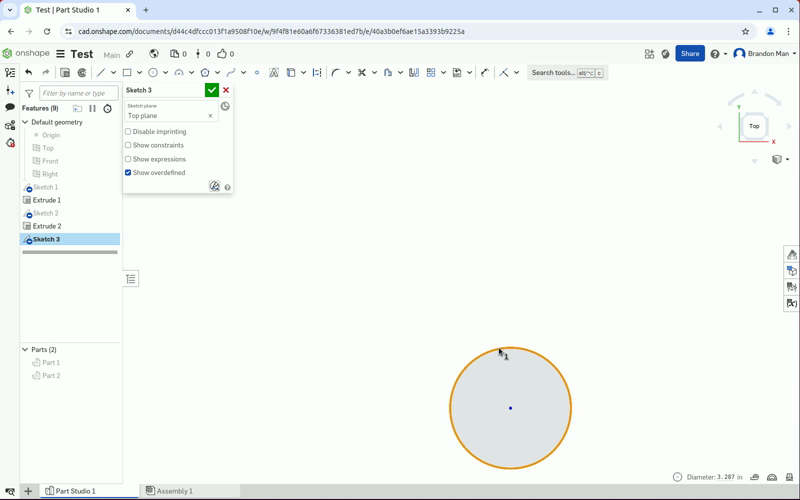
scroll(-6)
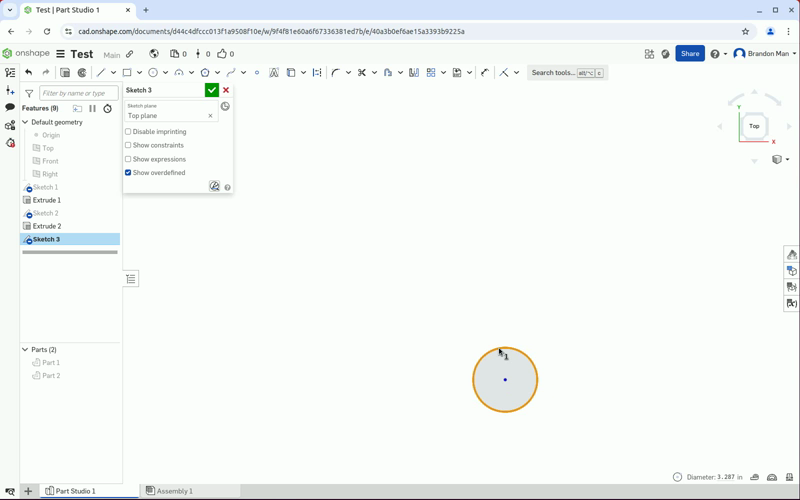
scroll(-6)
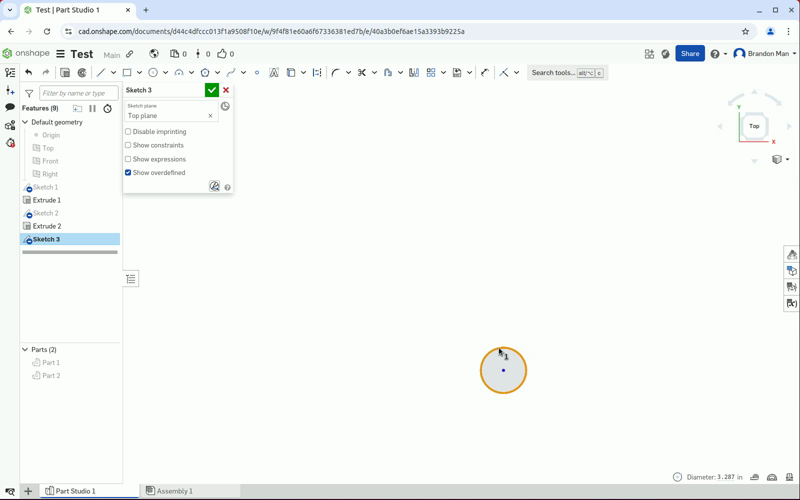
scroll(-6)
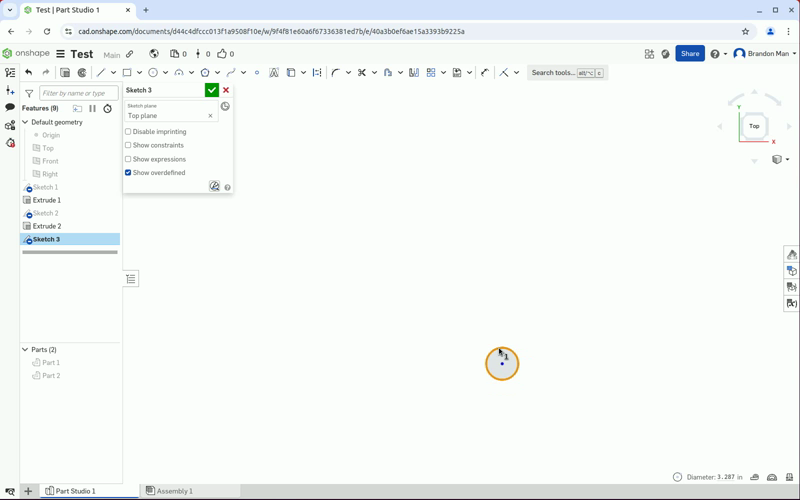
scroll(-6)
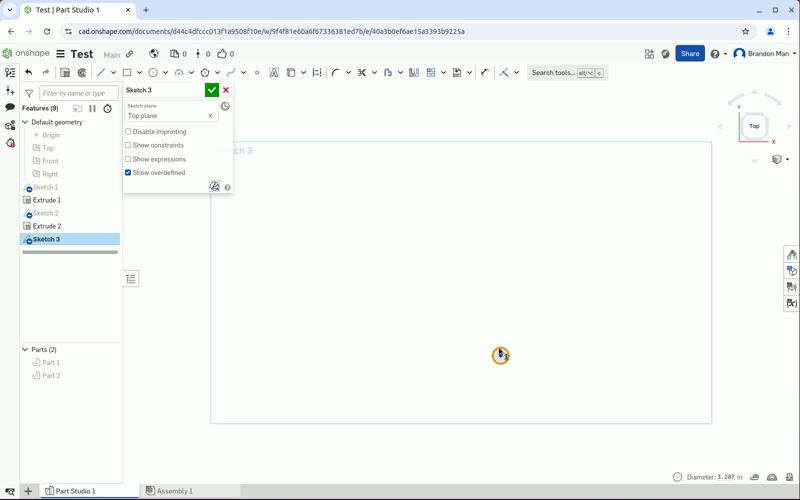
mouse_move(73, 352)
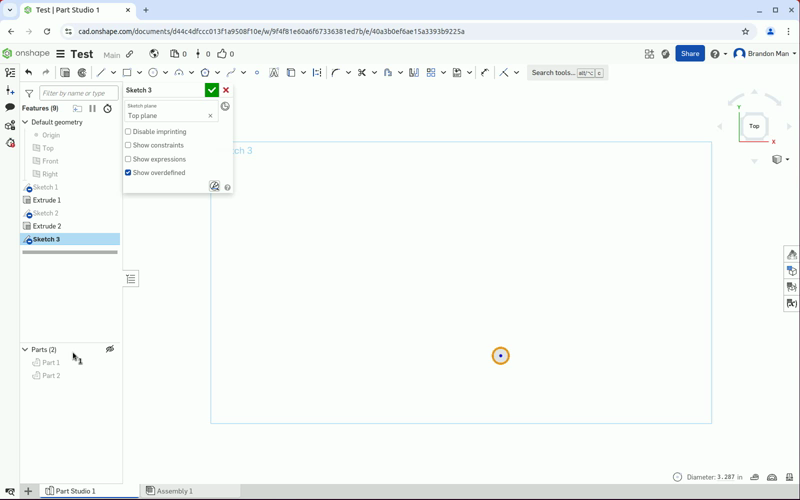
key(shift+y)
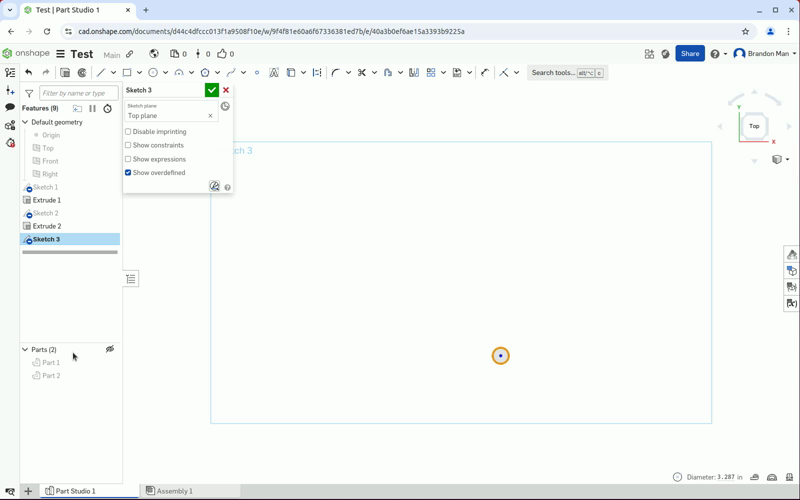
key(shift+e)
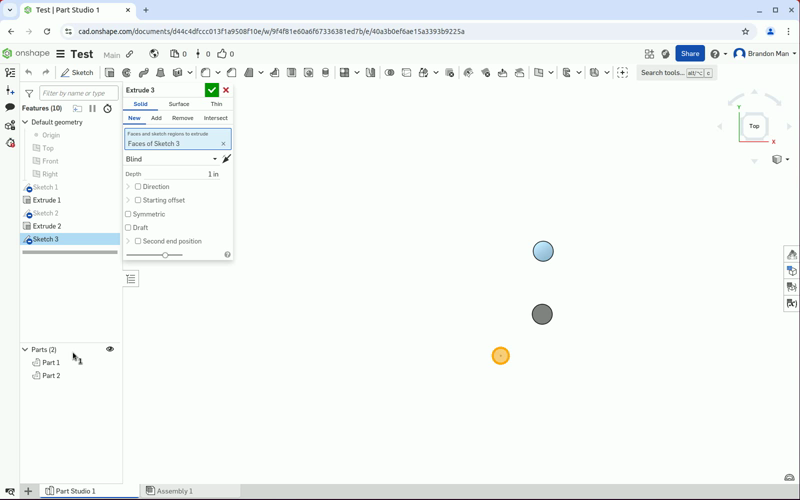
mouse_move(143, 106)
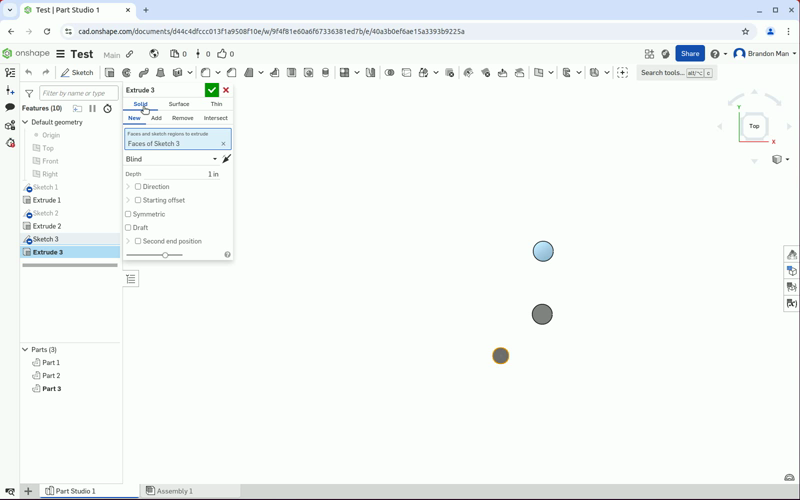
click(143, 106)
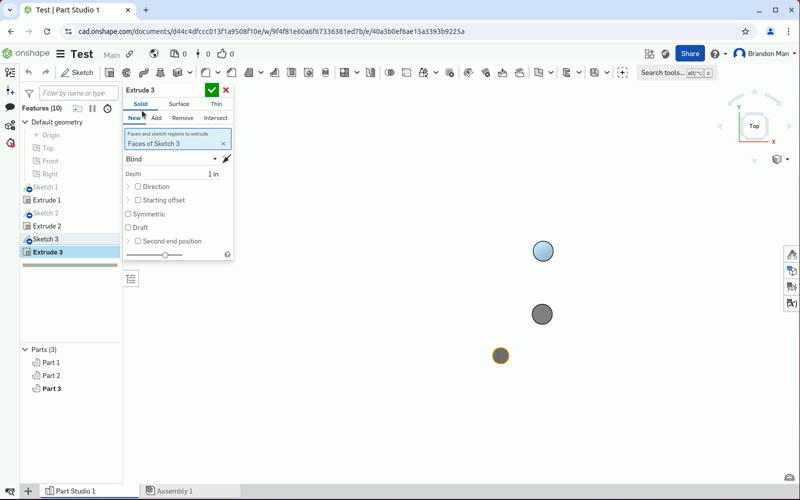
mouse_move(137, 120)
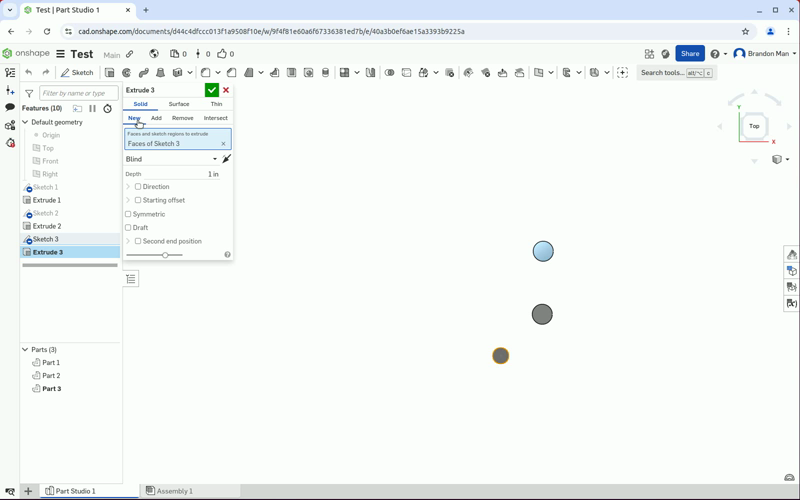
click(137, 120)
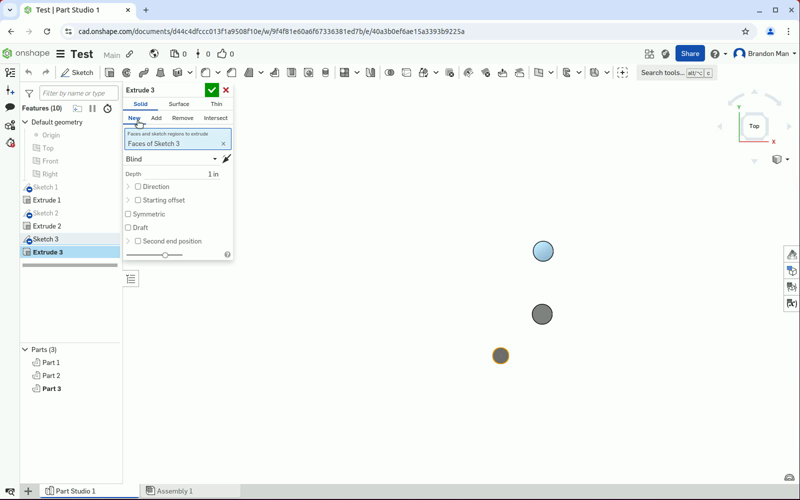
key(tab, 4)
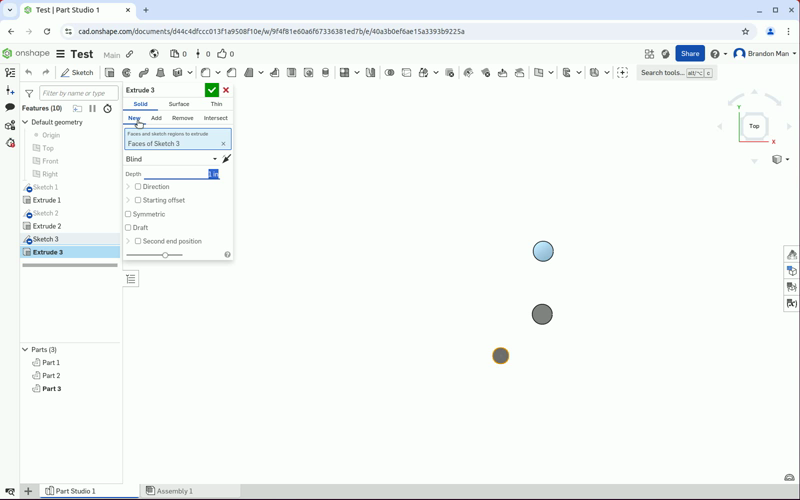
text(10.11)
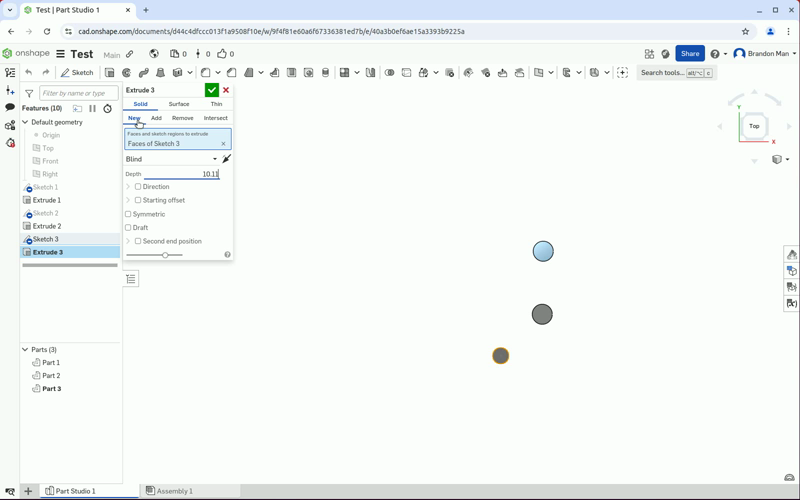
key(enter)
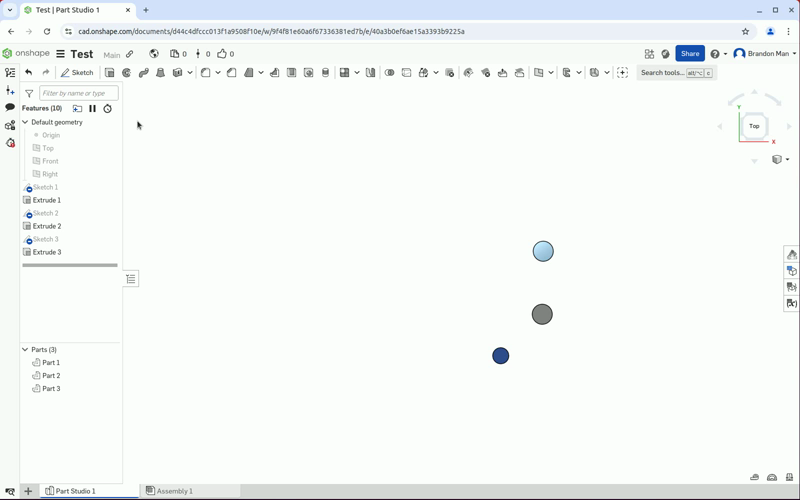
key(shift+h)
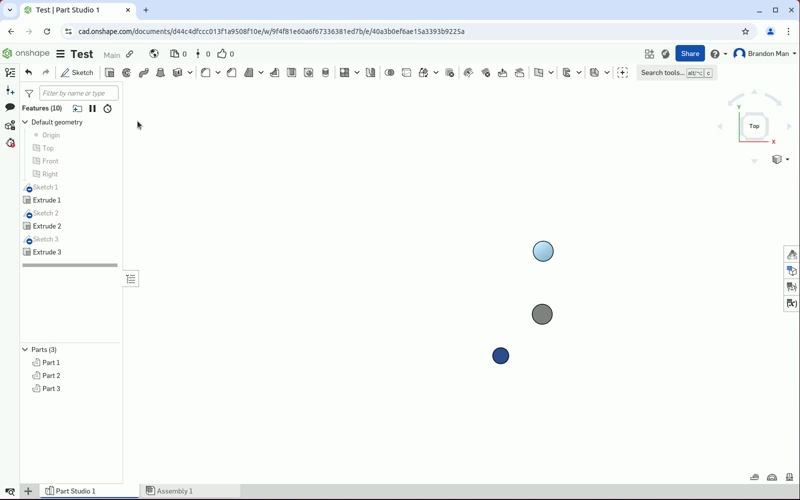
key(shift+h)
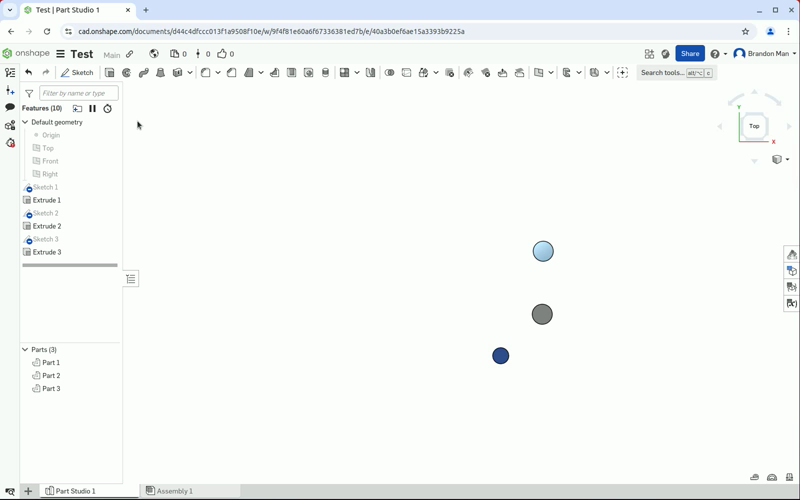
mouse_move(73, 189)
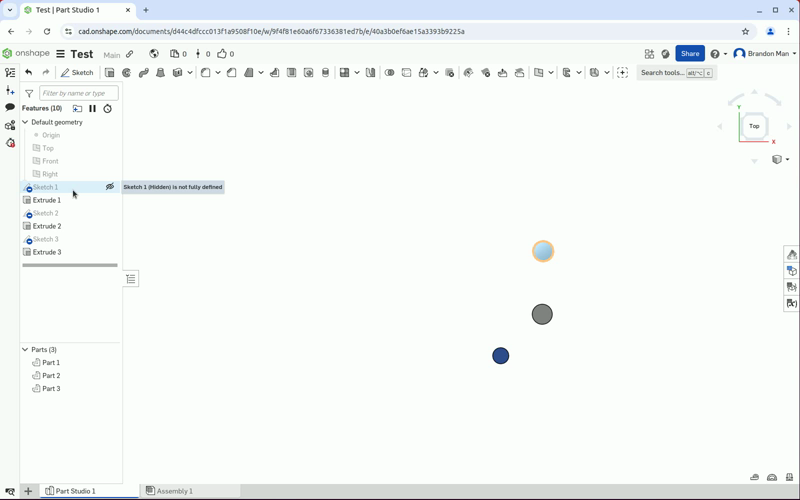
click(73, 189)
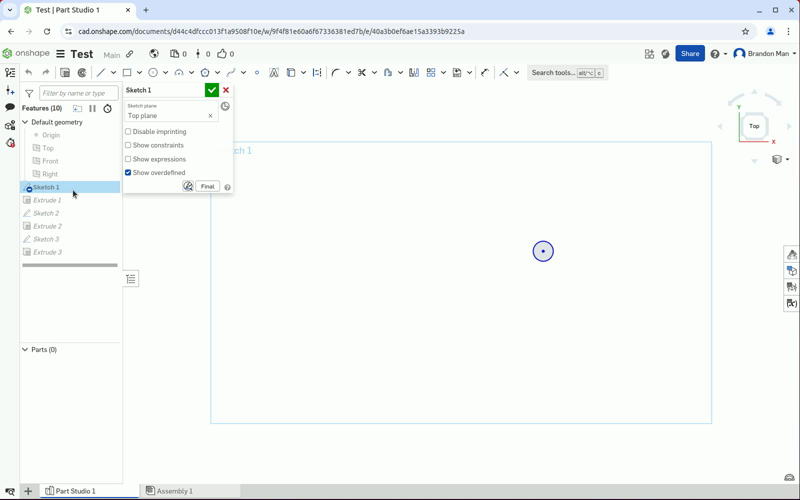
mouse_move(229, 92)
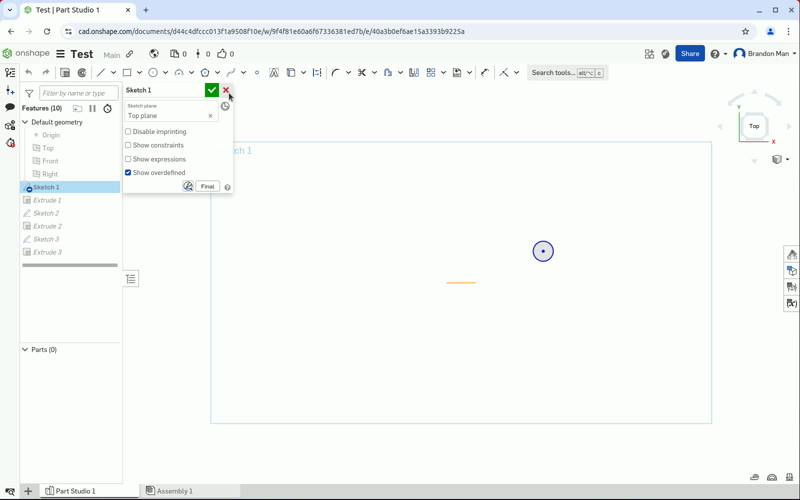
click(229, 92)
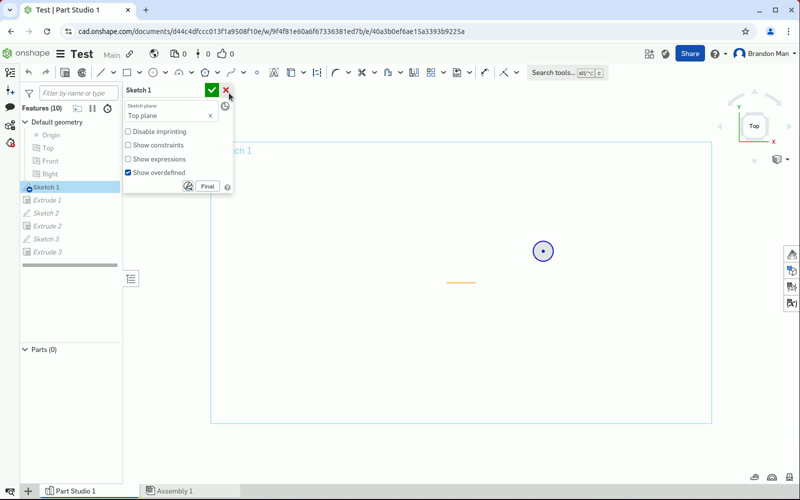
key(shift+s)
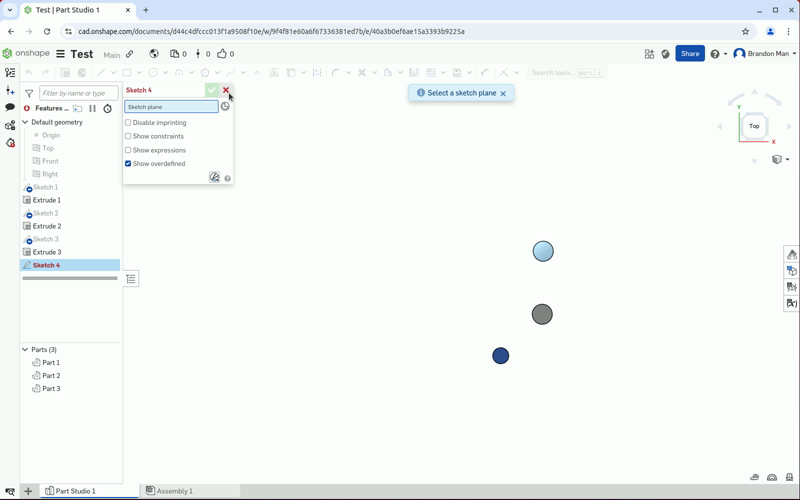
mouse_move(73, 150)
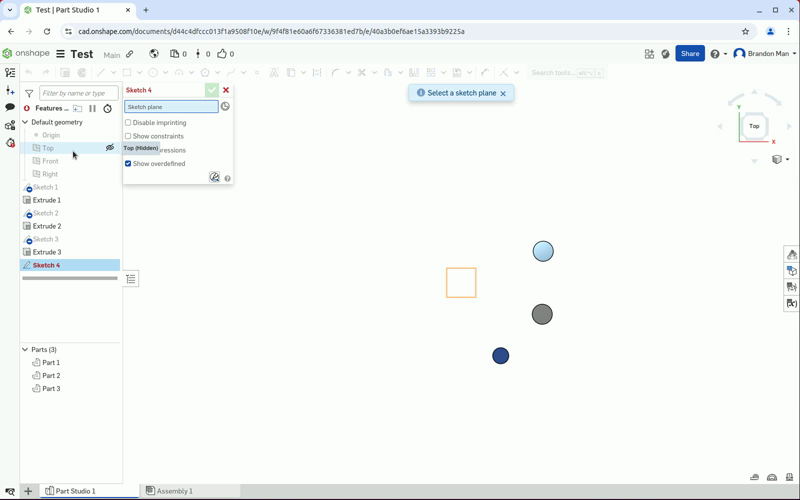
click(73, 150)
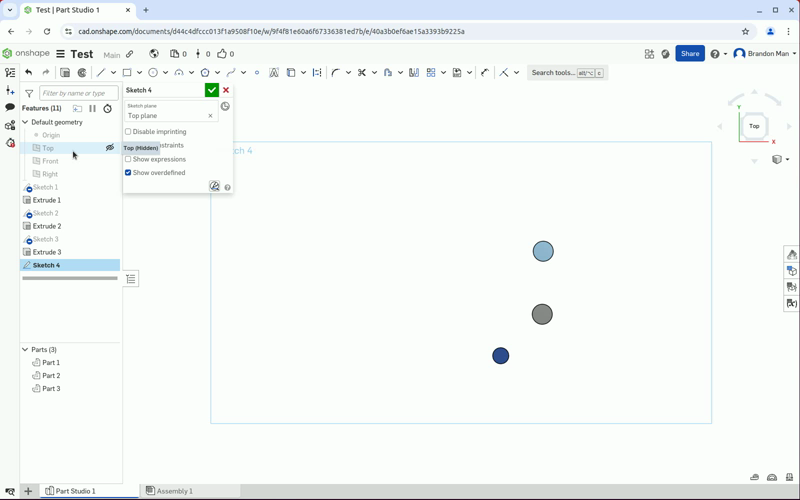
mouse_move(73, 352)
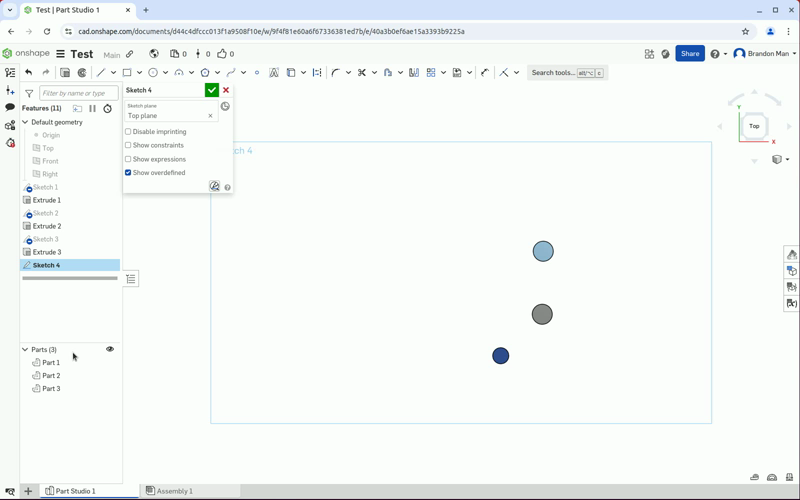
key(y)
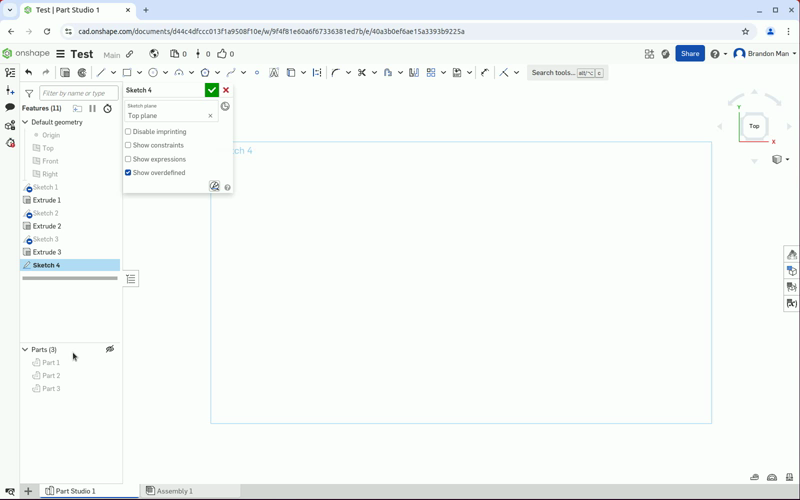
key(c)
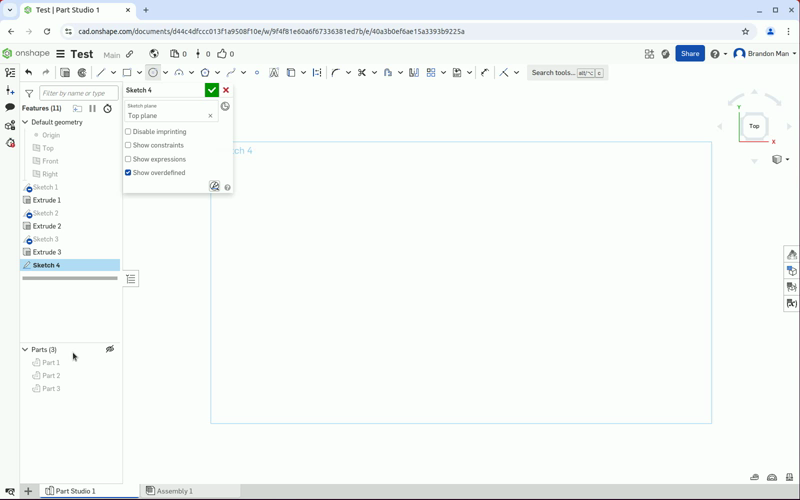
key_down(shift)
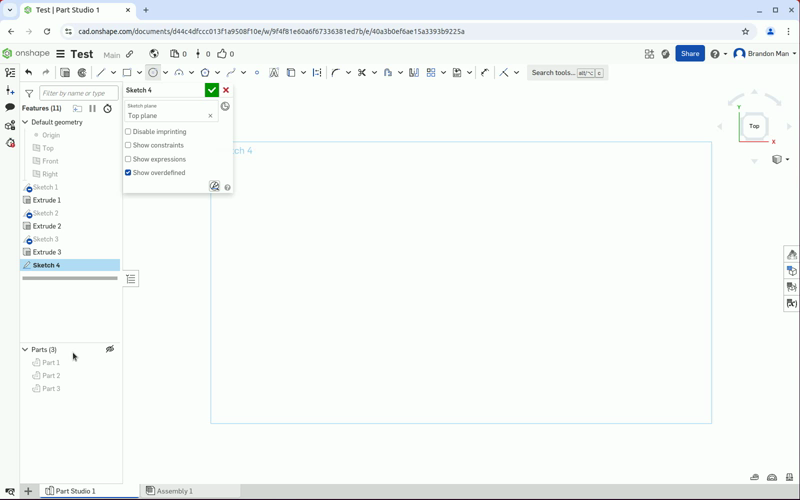
mouse_move(392, 356)
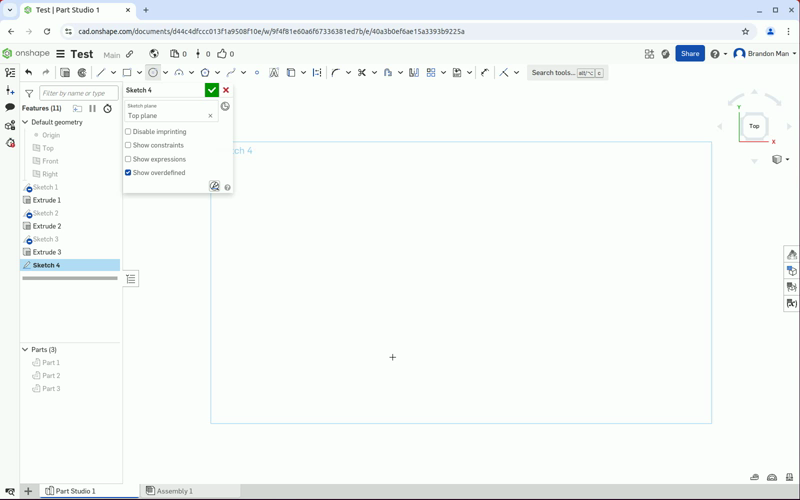
click(392, 356)
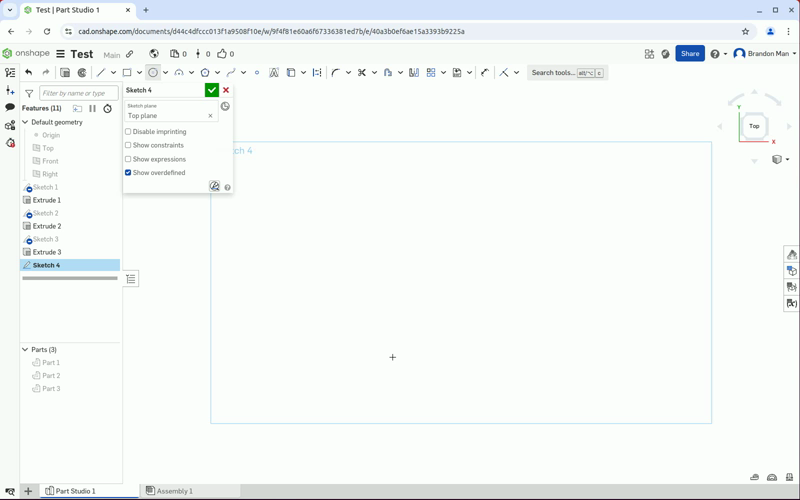
key_up(shift)
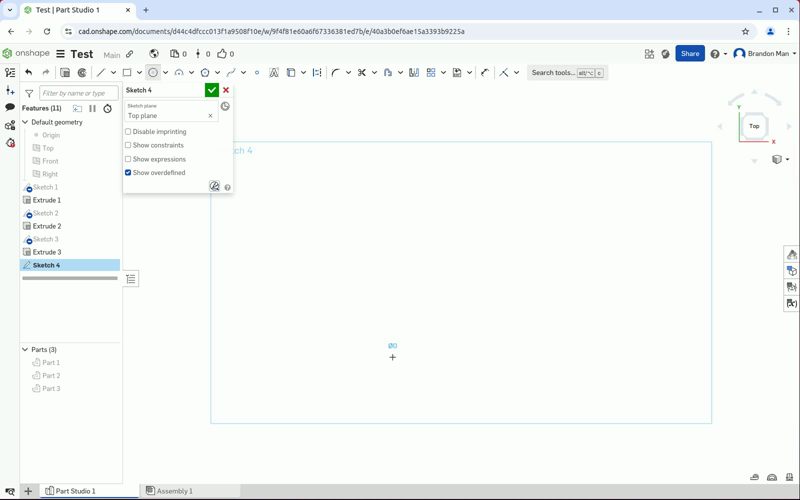
mouse_move(400, 356)
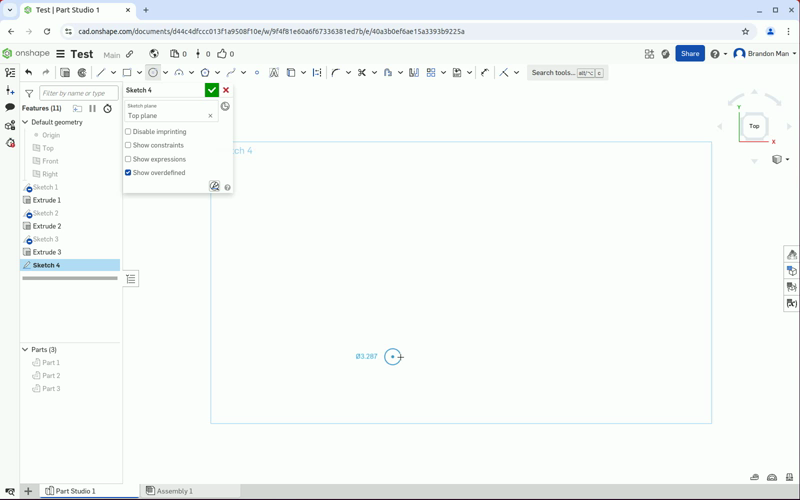
click(400, 356)
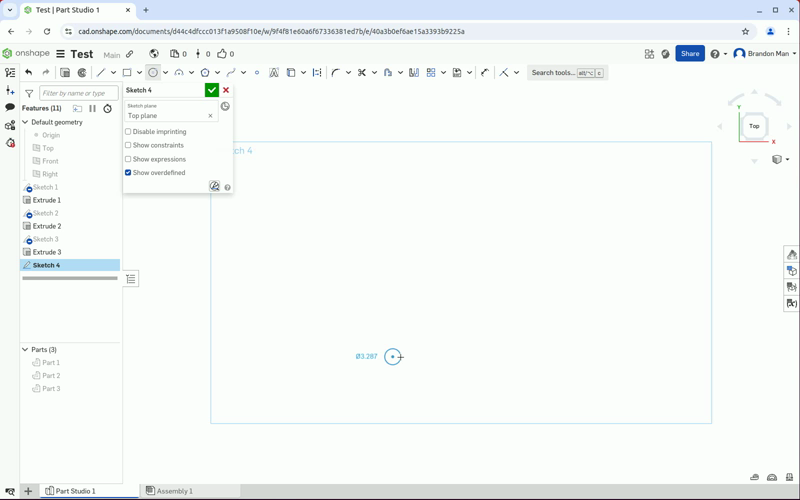
key(esc)
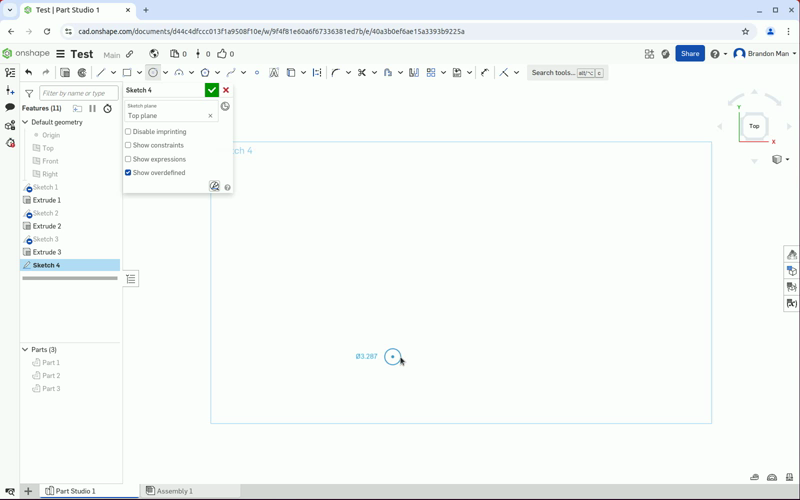
mouse_move(392, 350)
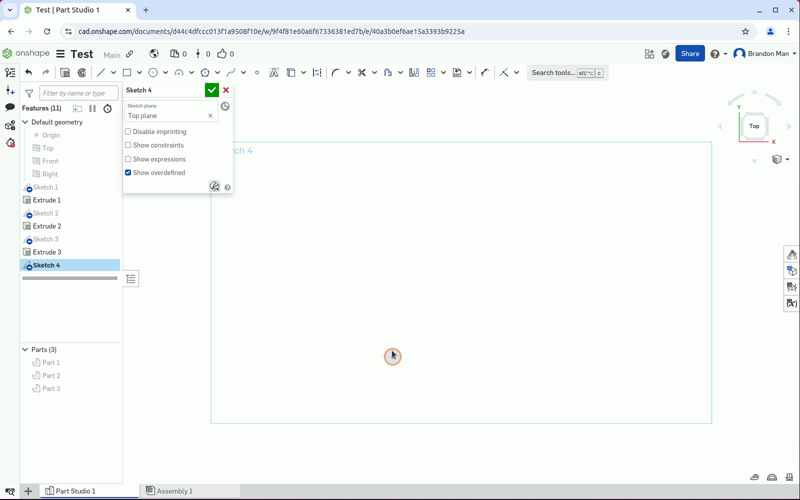
scroll(6)
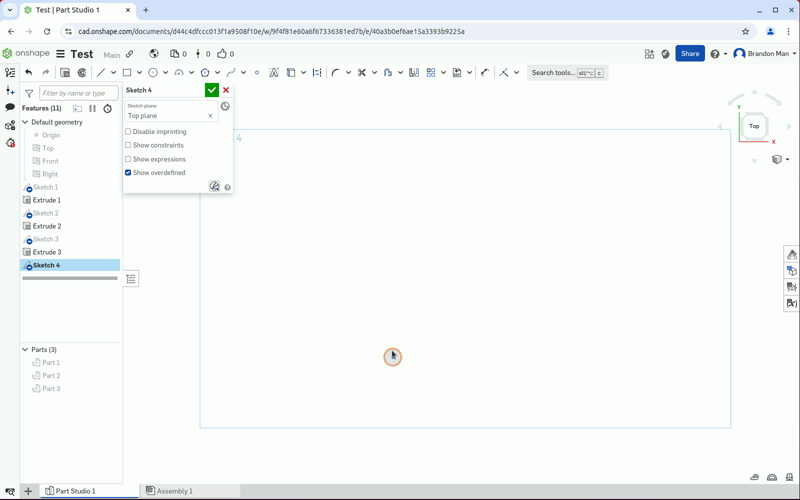
scroll(6)
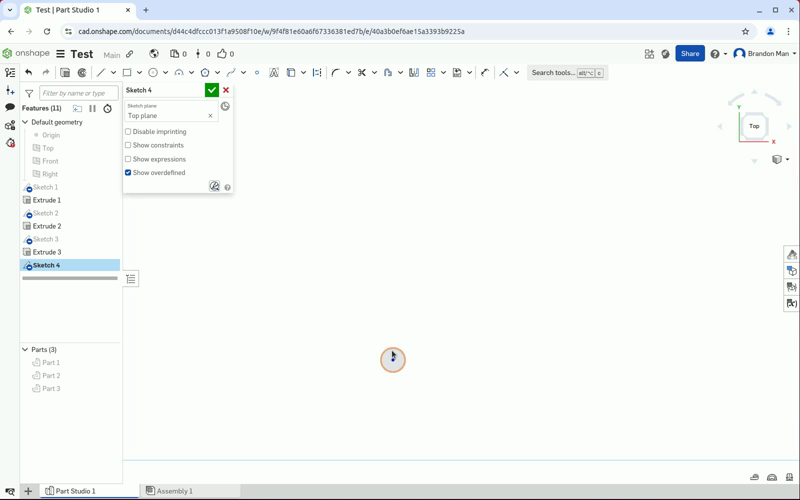
scroll(6)
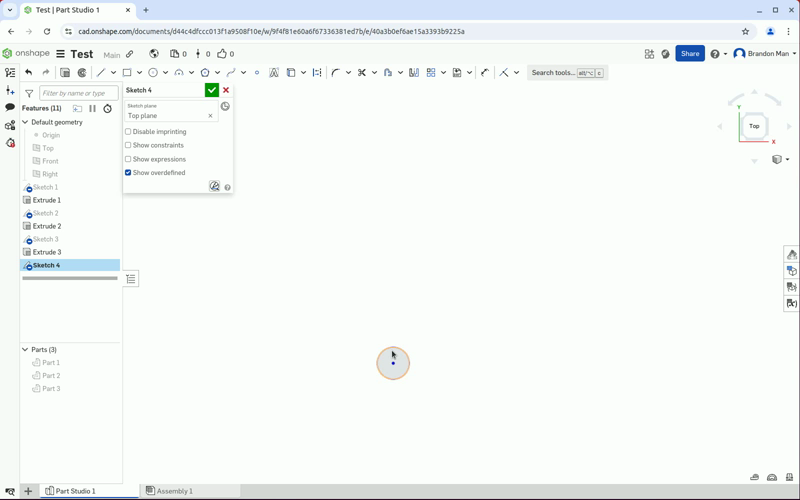
scroll(6)
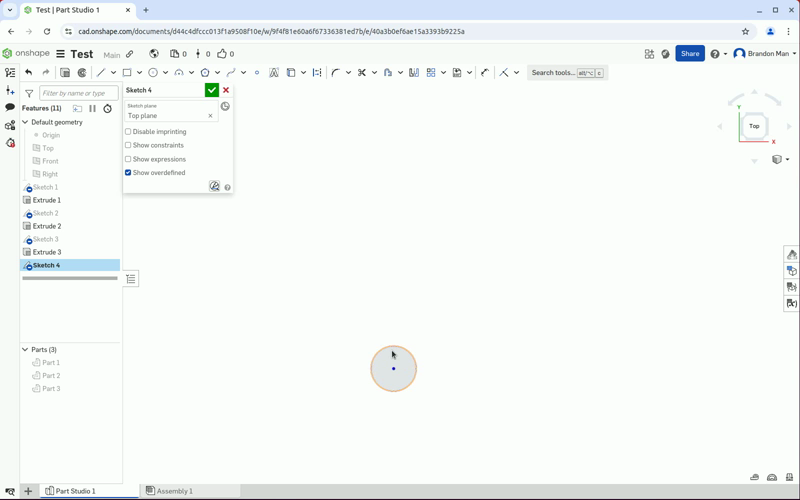
scroll(6)
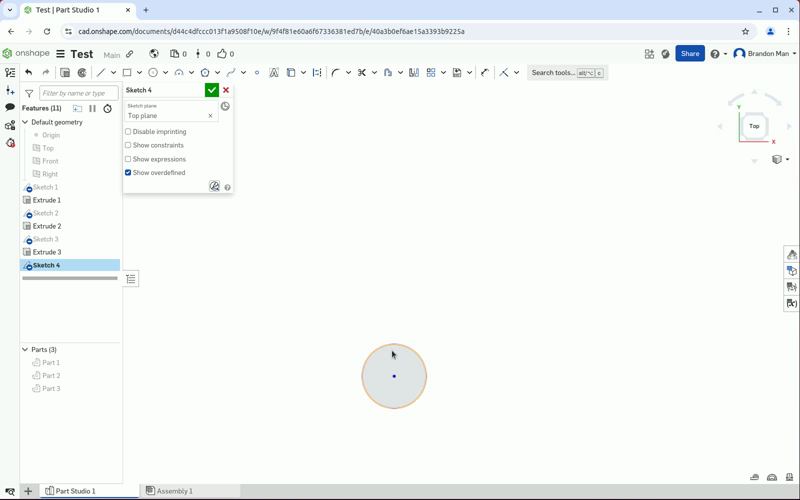
scroll(6)
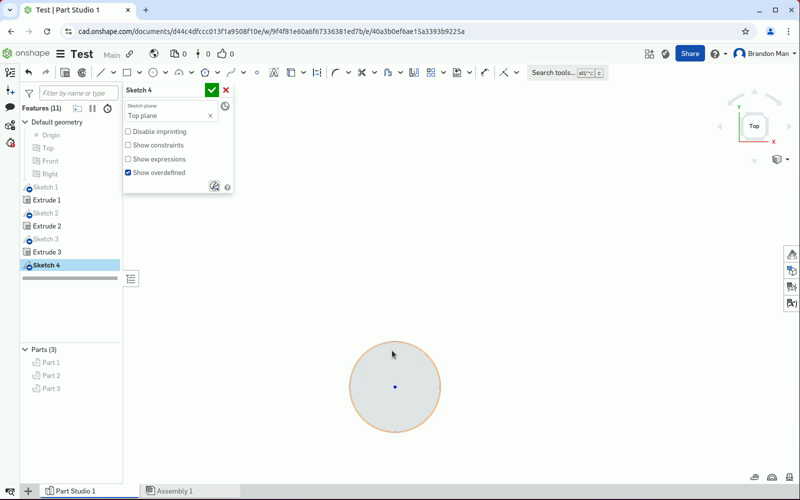
scroll(6)
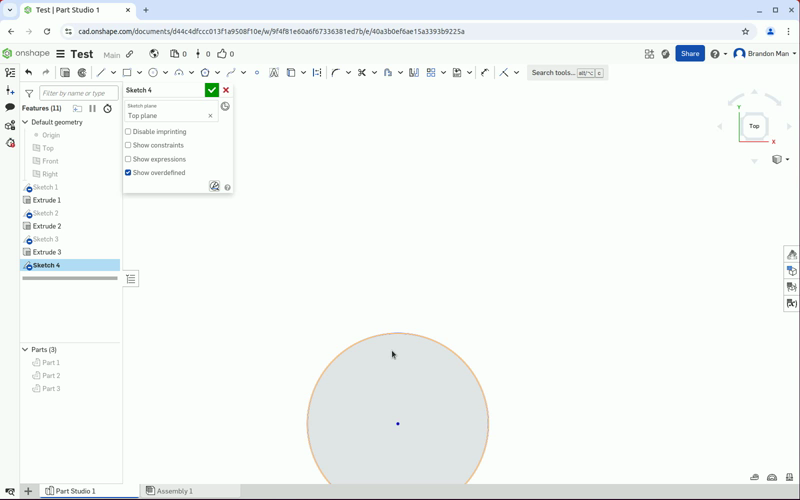
click(392, 350)
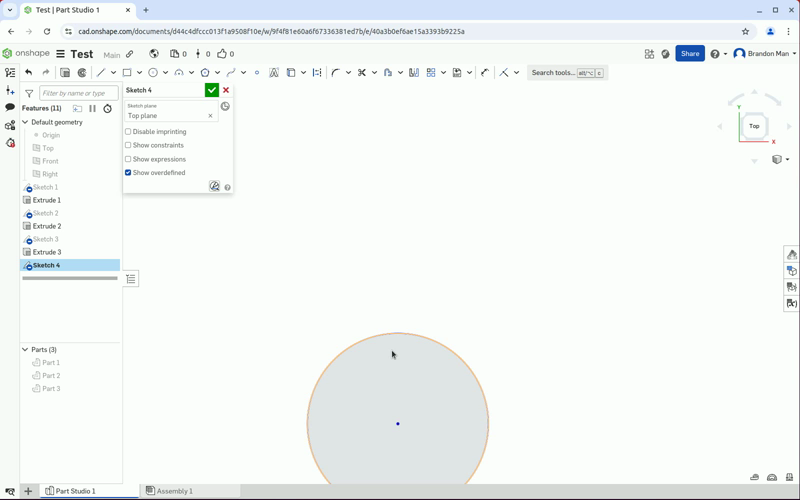
scroll(-6)
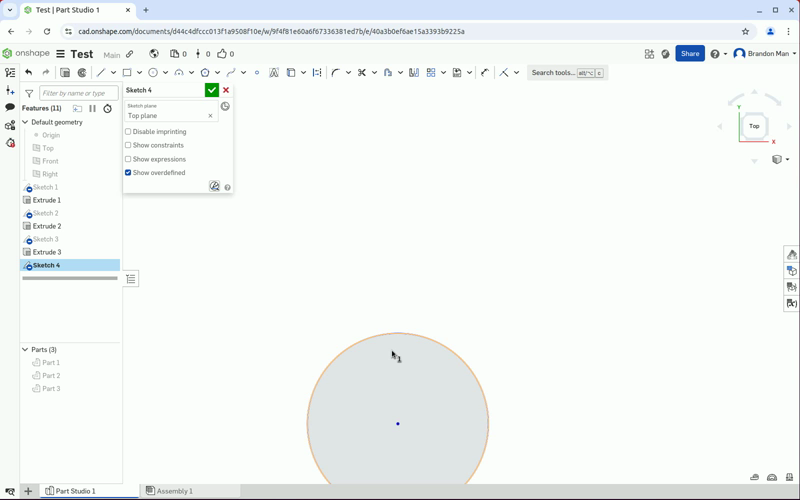
scroll(-6)
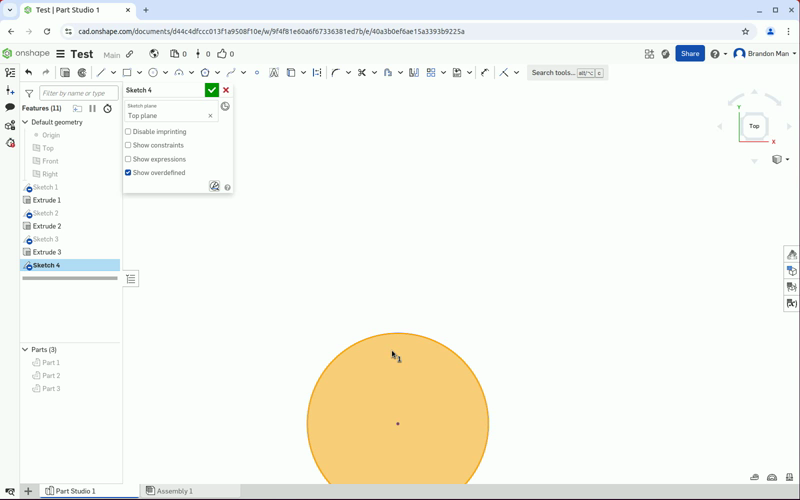
scroll(-6)
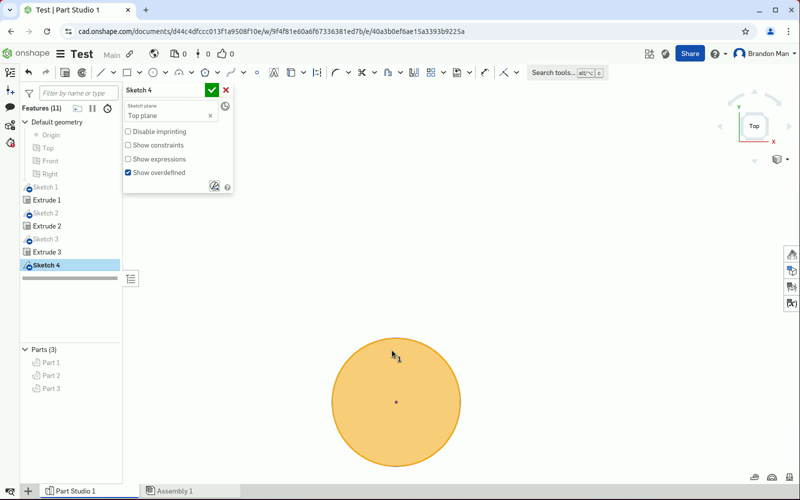
scroll(-6)
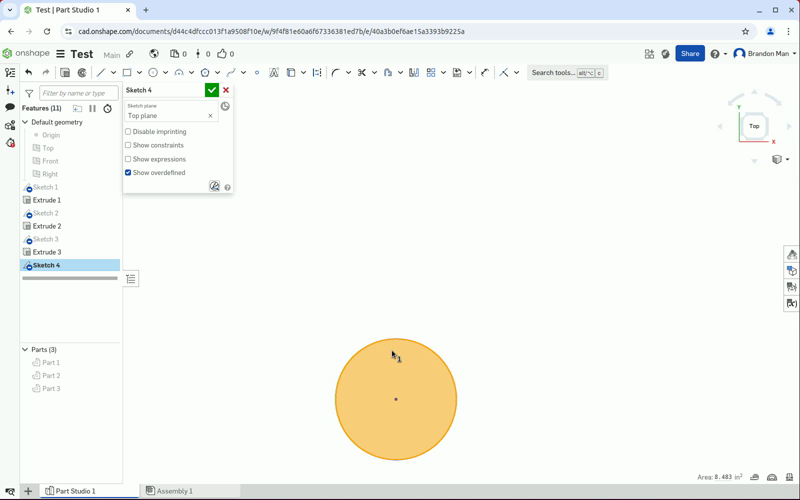
scroll(-6)
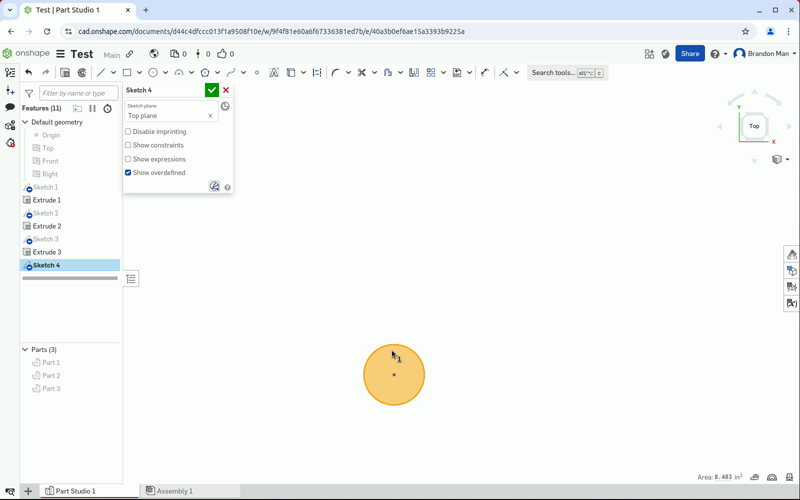
scroll(-6)
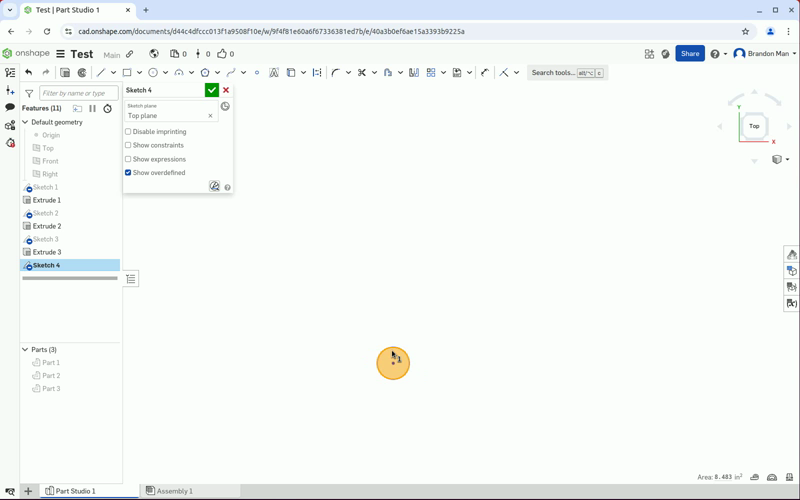
scroll(-6)
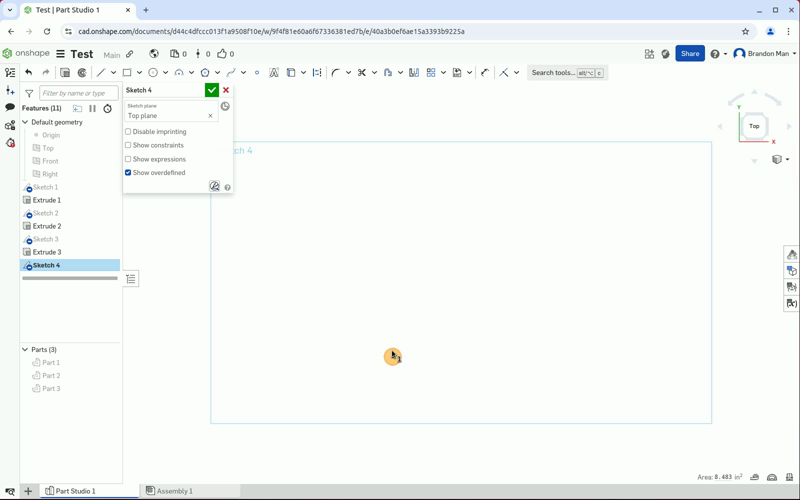
mouse_move(73, 352)
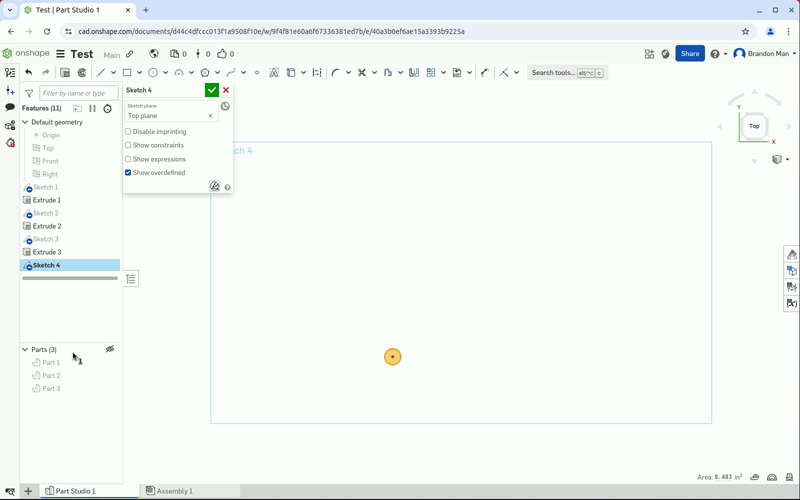
key(shift+y)
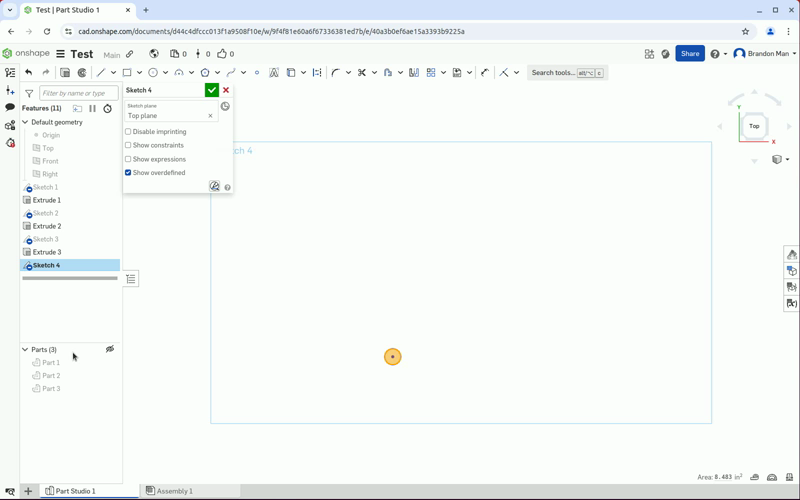
key(shift+e)
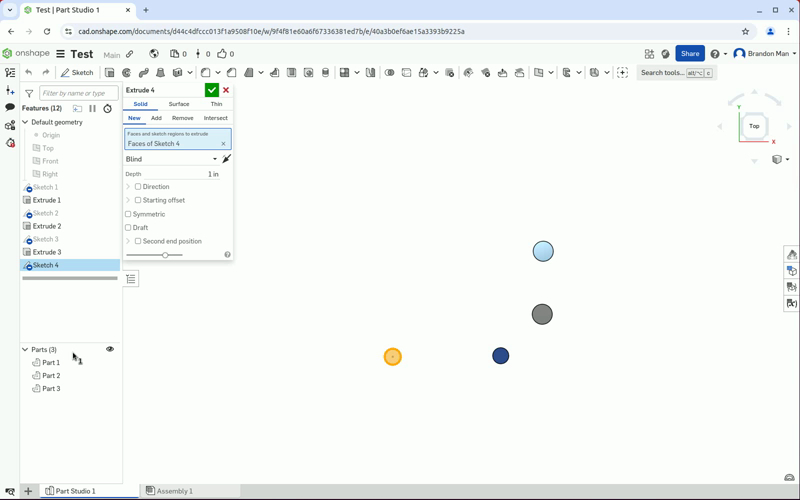
mouse_move(143, 106)
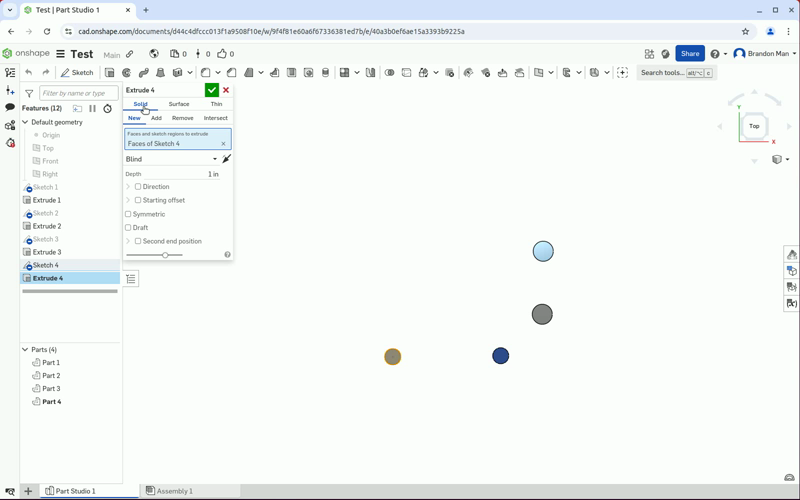
click(143, 106)
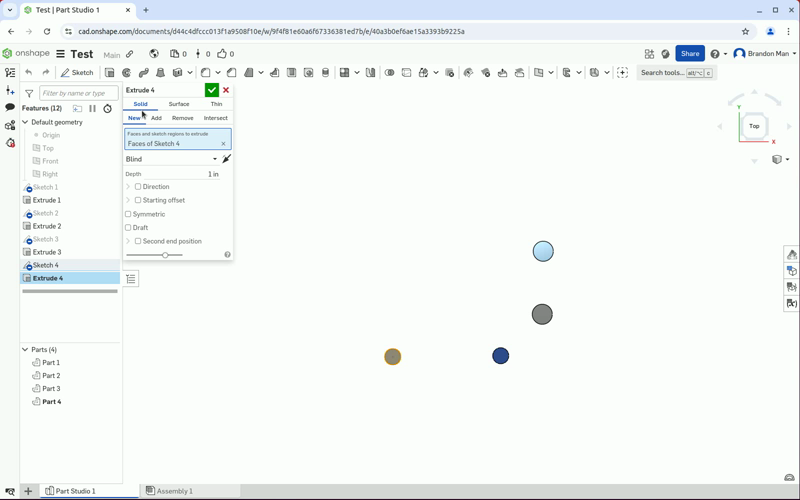
mouse_move(137, 120)
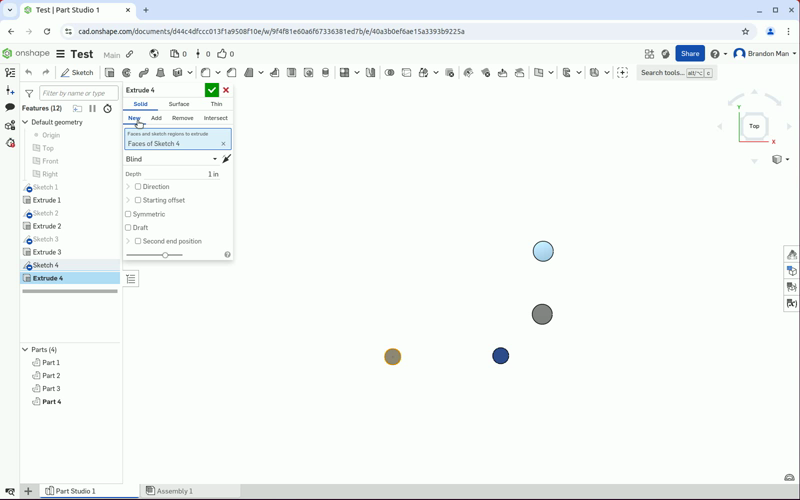
click(137, 120)
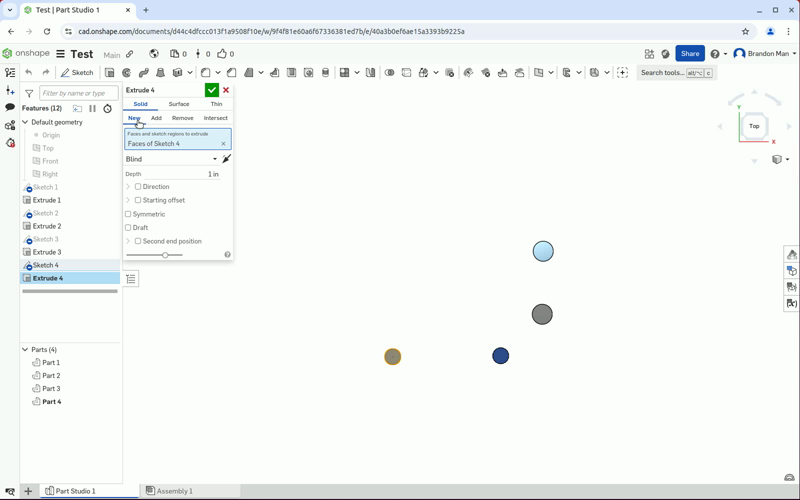
key(tab, 4)
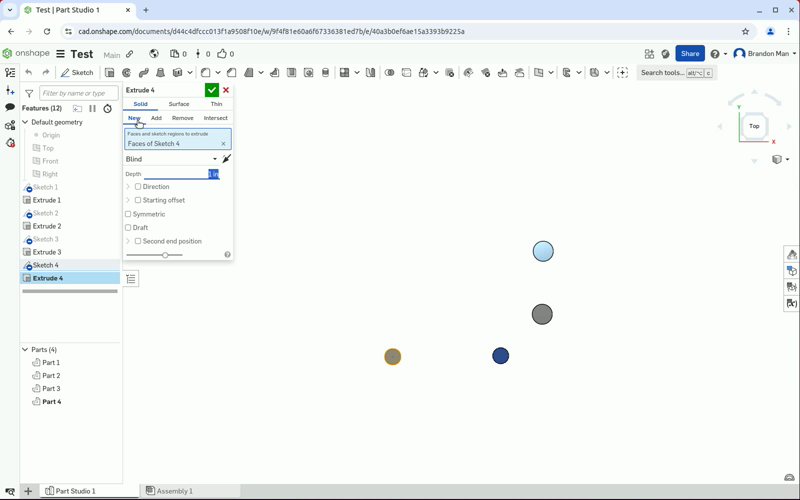
text(10.11)
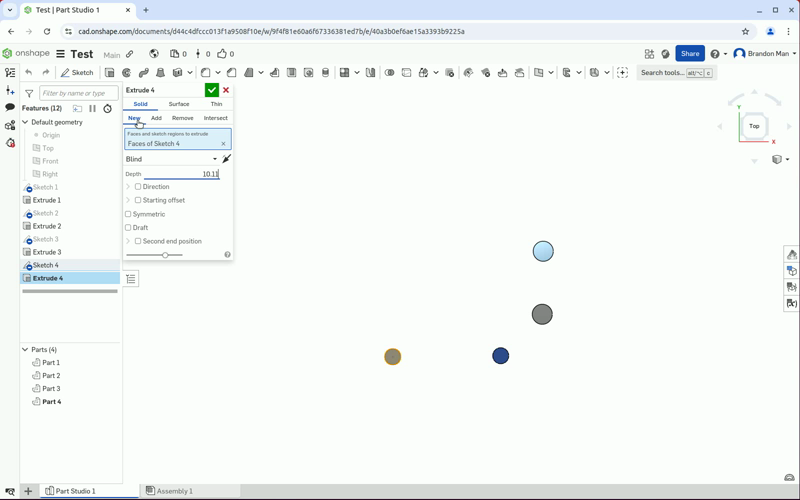
key(enter)
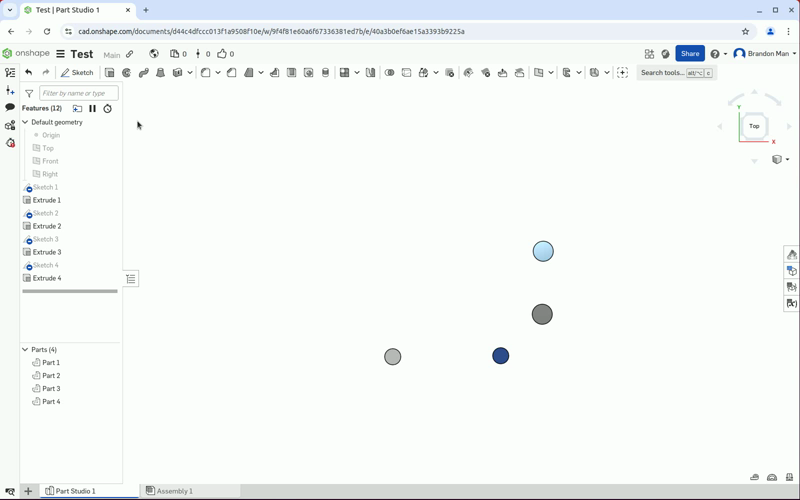
key(shift+h)
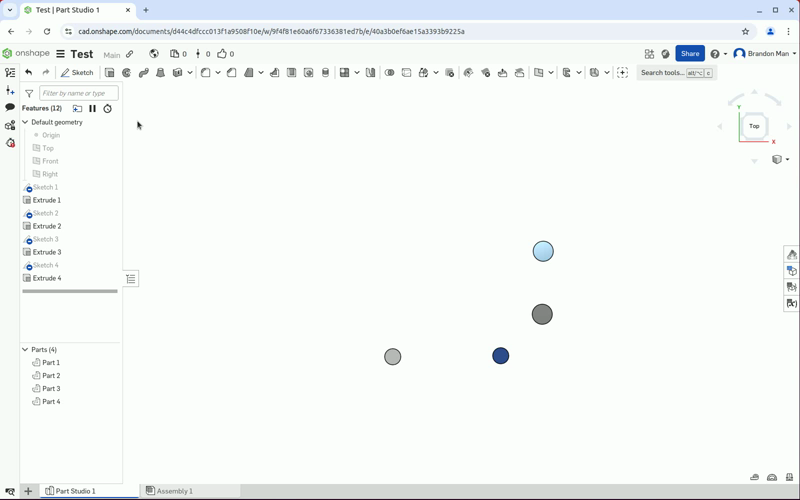
key(shift+h)
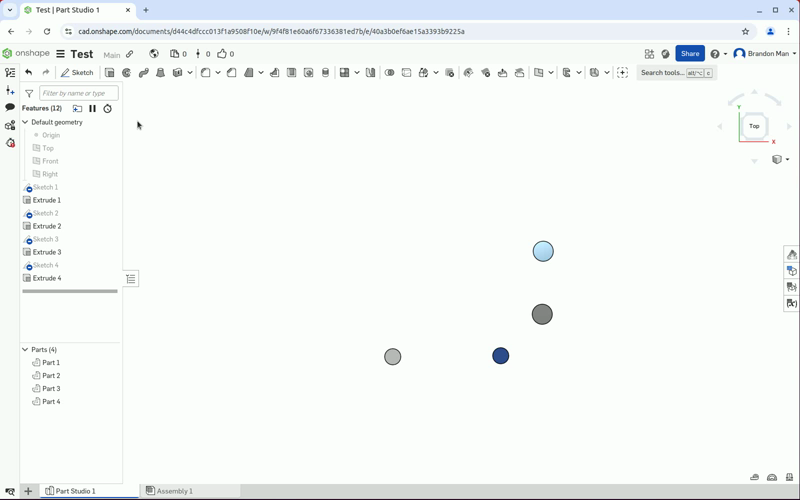
mouse_move(73, 189)
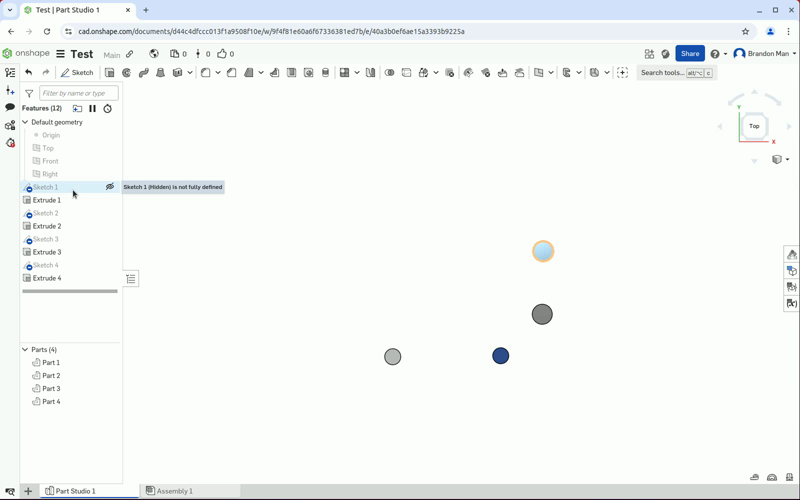
click(73, 189)
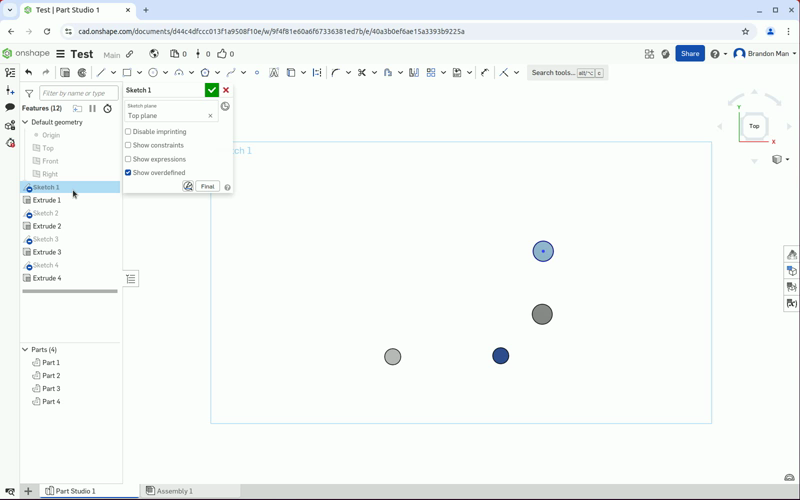
mouse_move(229, 92)
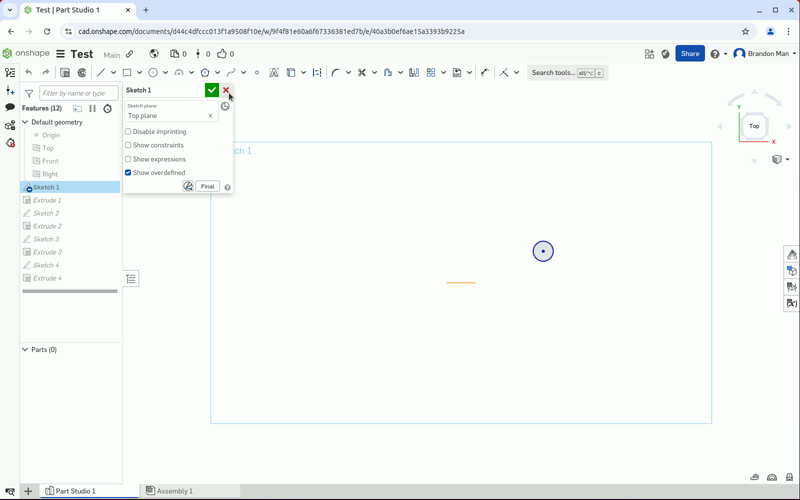
click(229, 92)
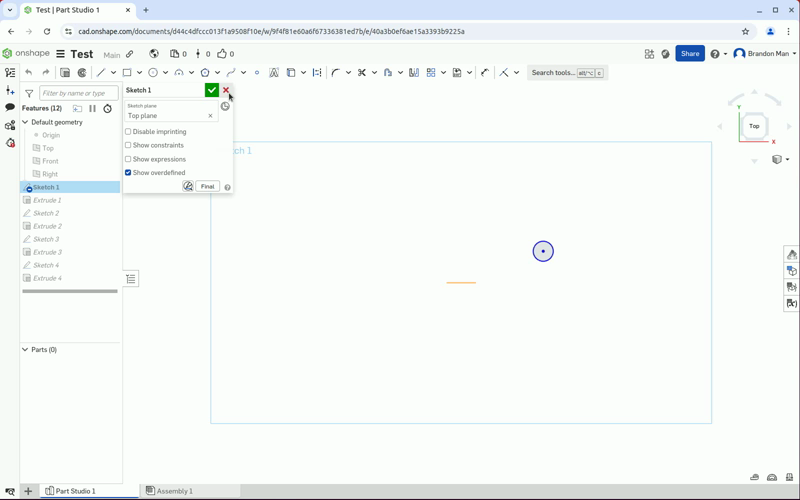
key(shift+s)
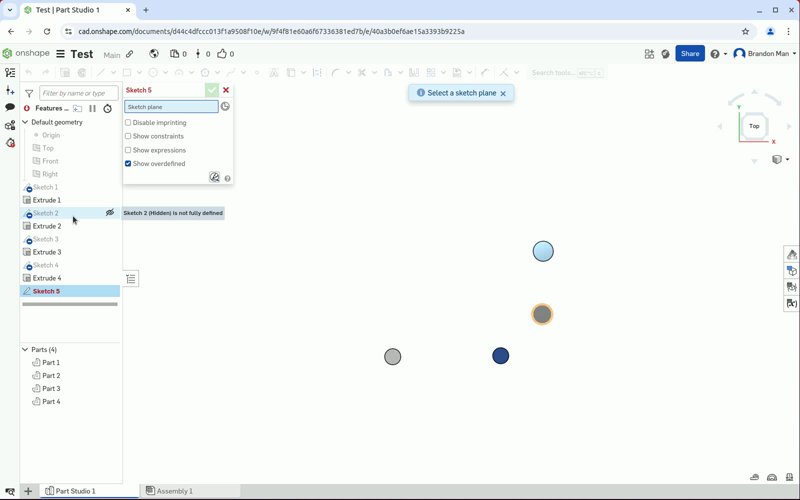
scroll(3)
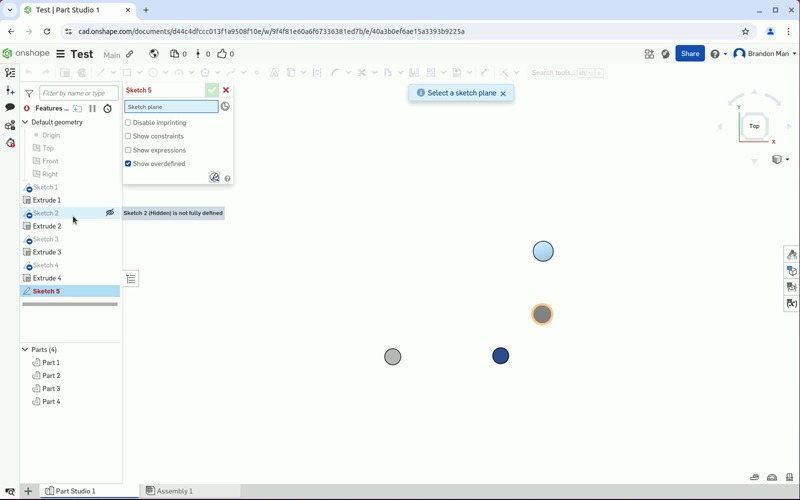
mouse_move(73, 150)
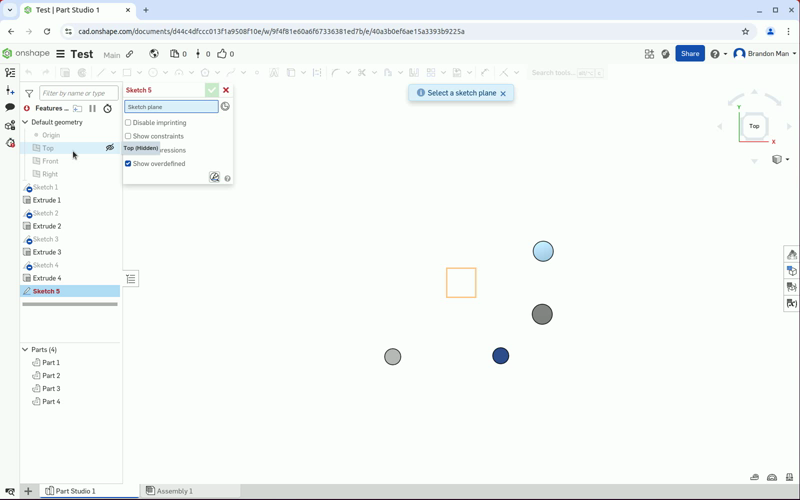
click(73, 150)
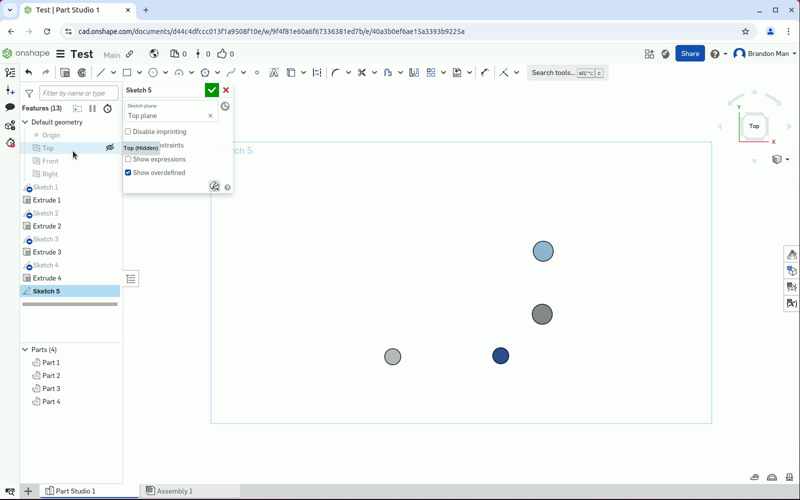
mouse_move(73, 352)
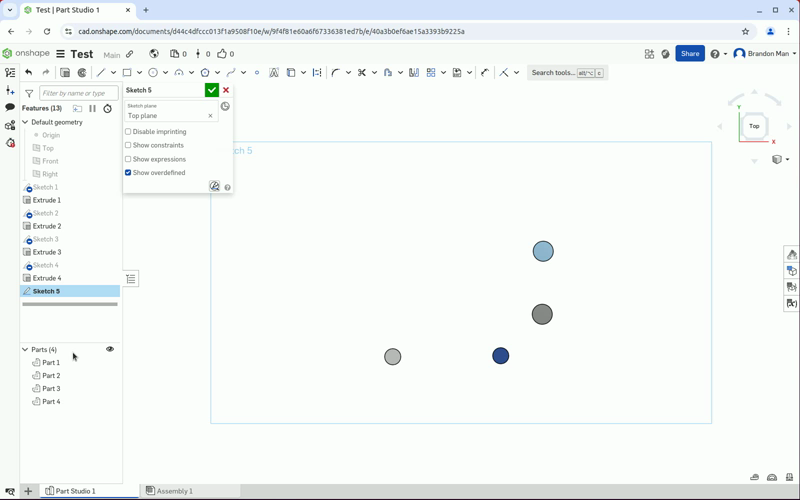
key(y)
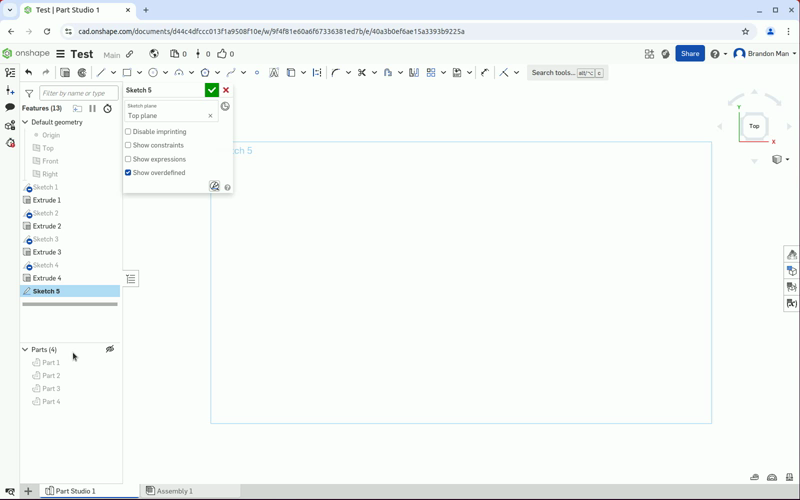
key(c)
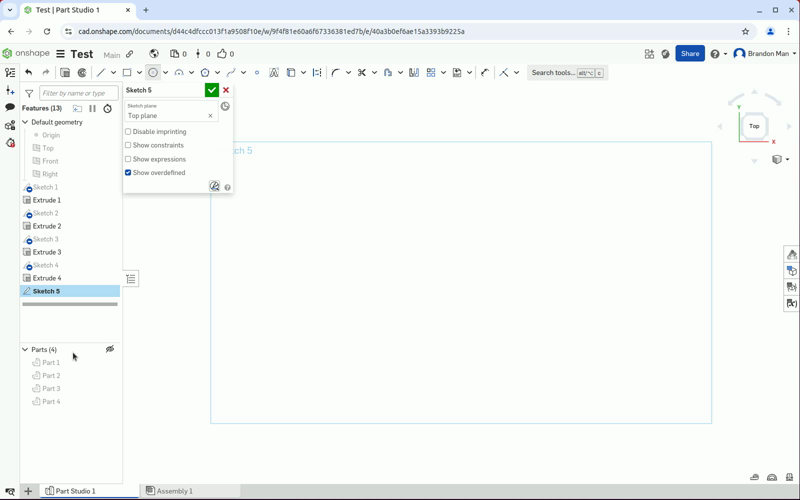
key_down(shift)
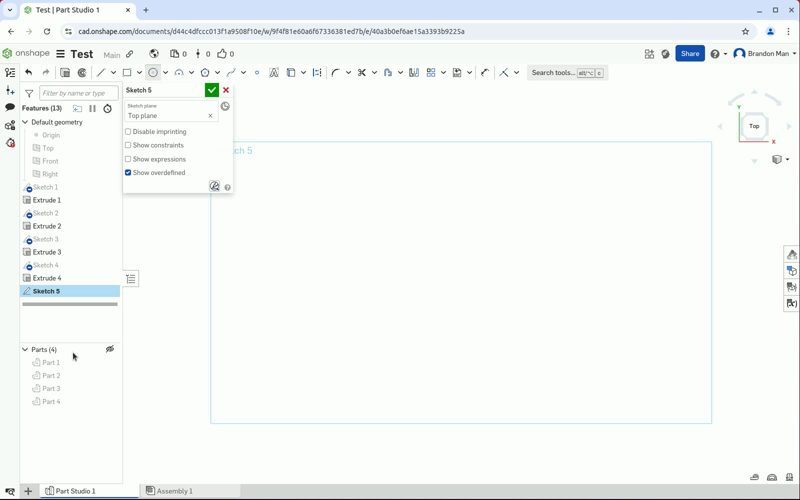
mouse_move(360, 316)
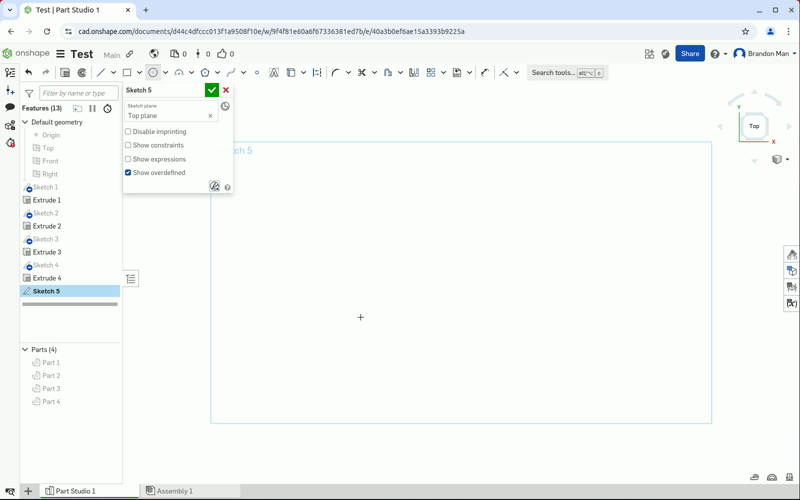
click(360, 316)
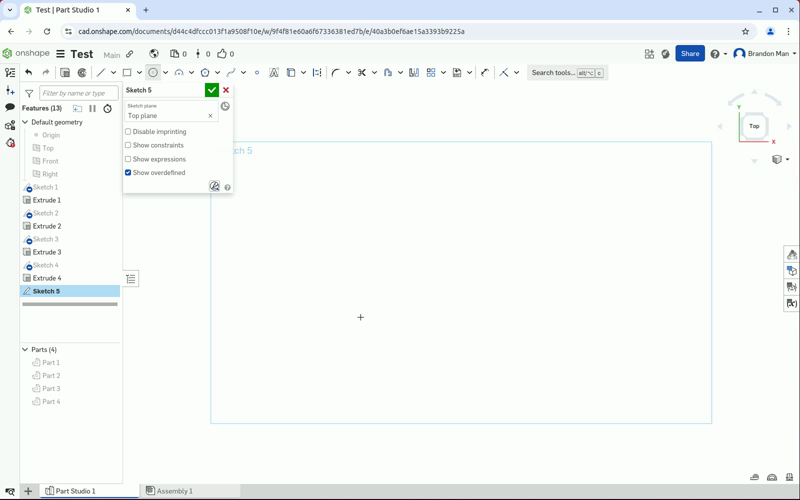
key_up(shift)
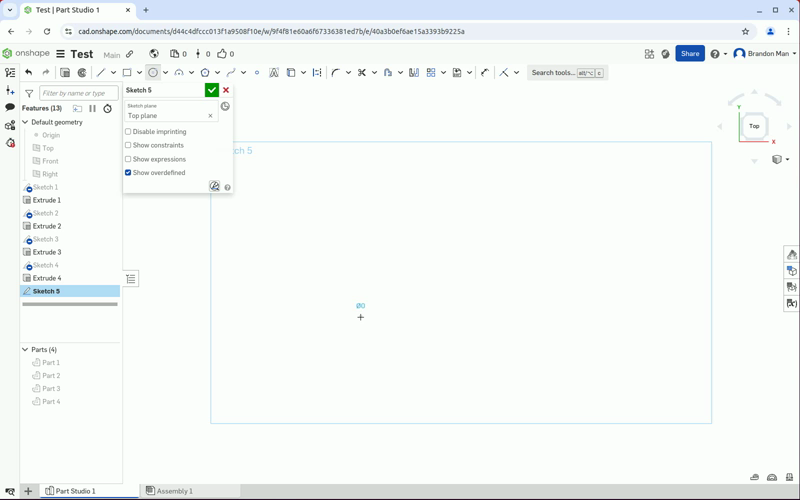
mouse_move(370, 316)
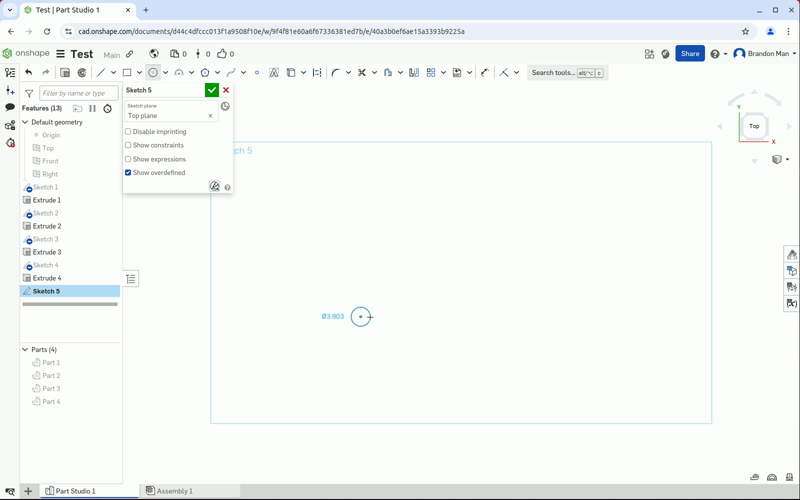
click(370, 316)
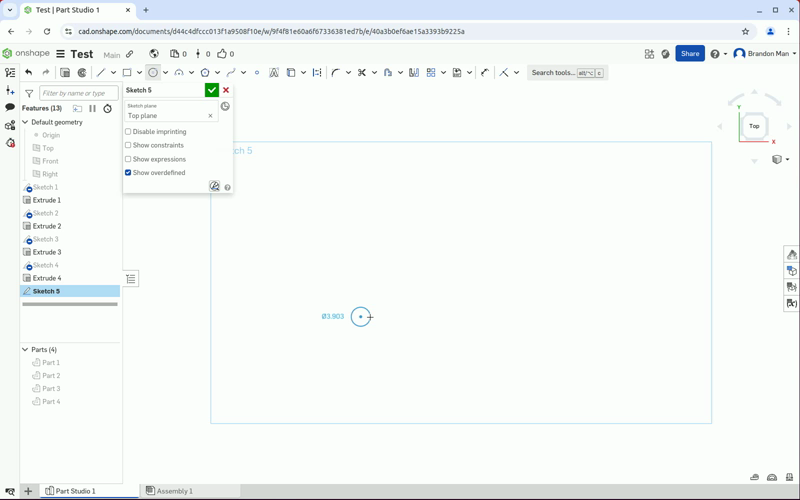
key(esc)
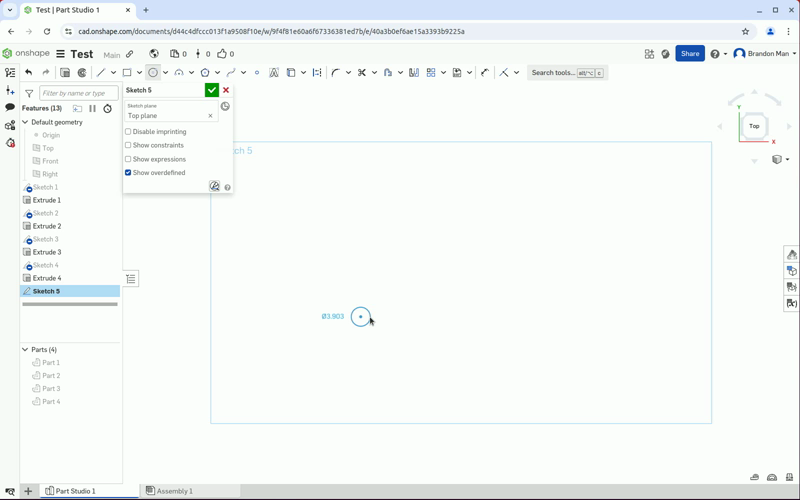
mouse_move(359, 313)
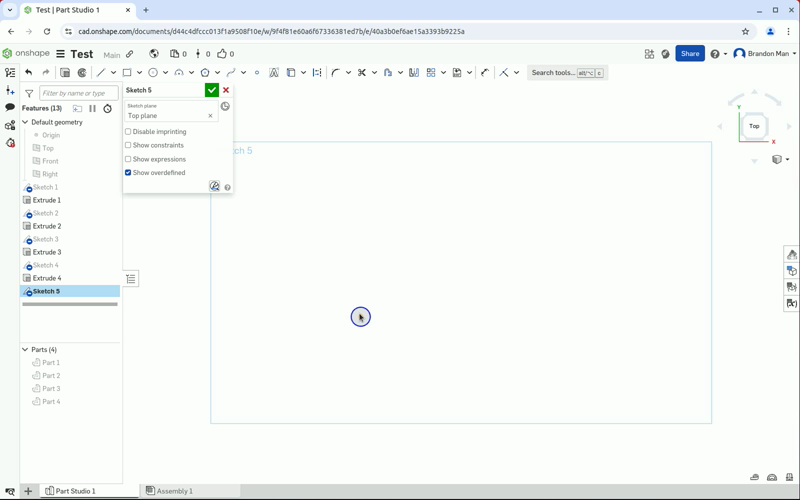
scroll(6)
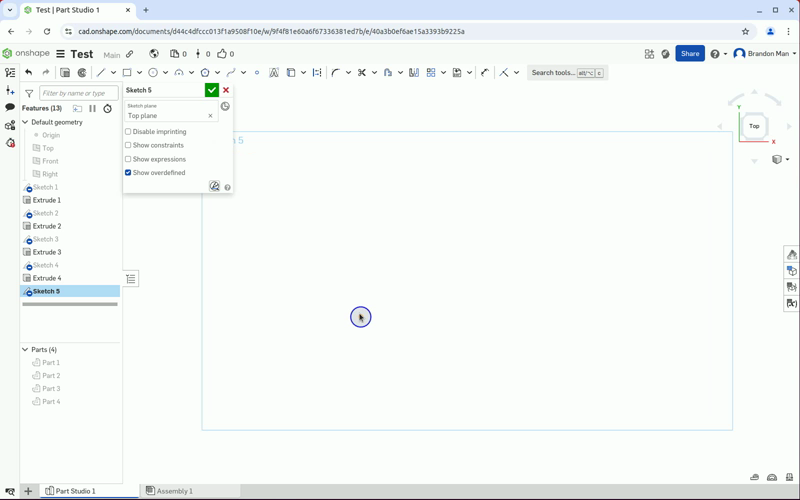
scroll(6)
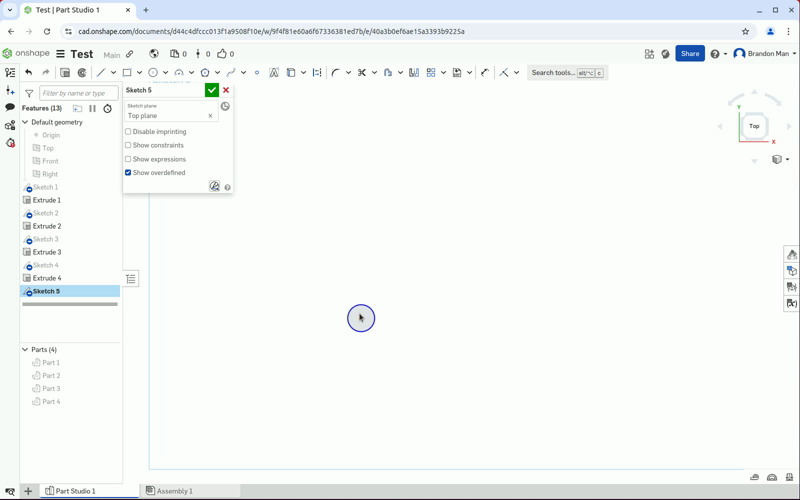
scroll(6)
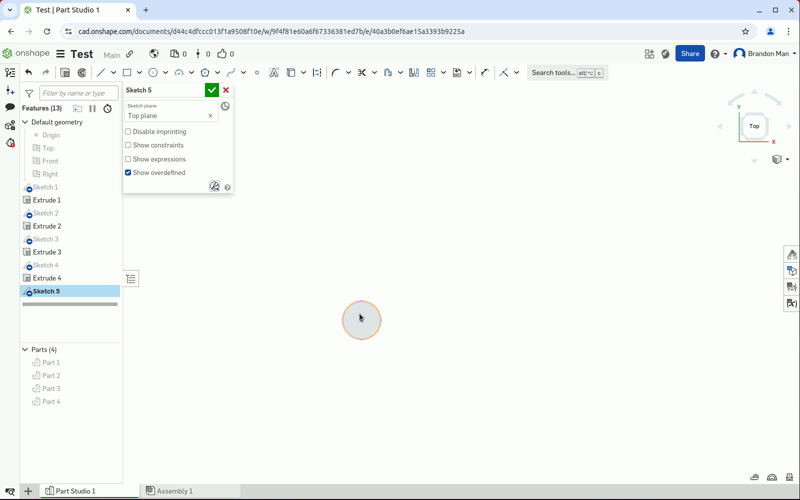
scroll(6)
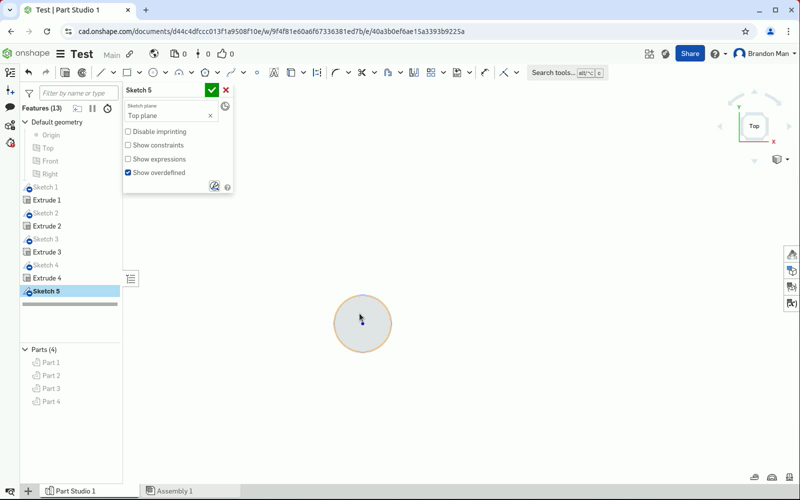
scroll(6)
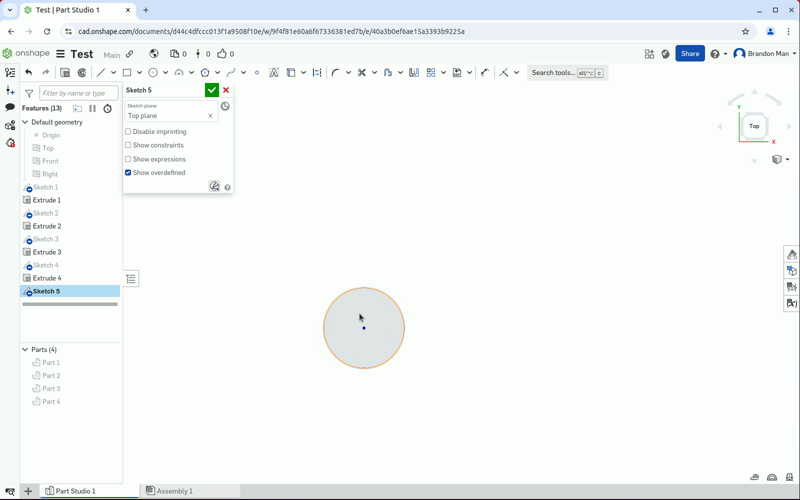
scroll(6)
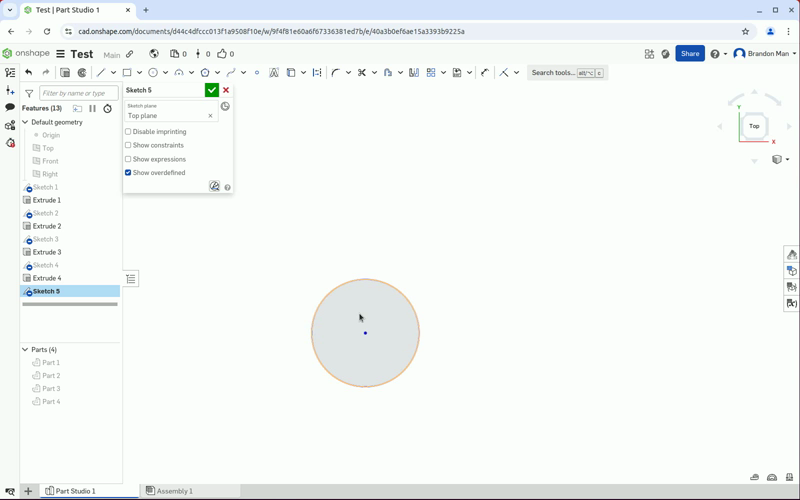
scroll(6)
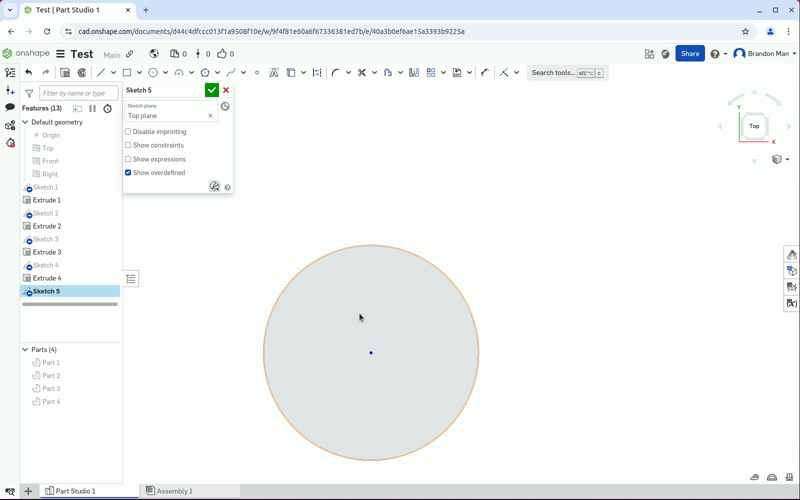
click(359, 313)
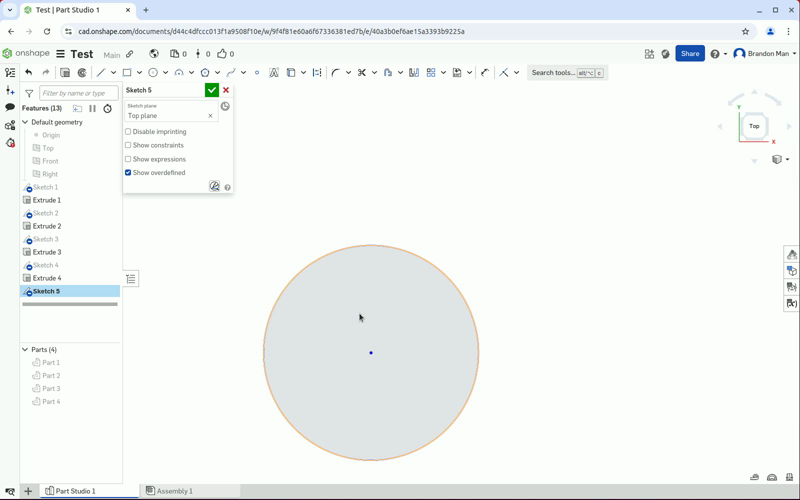
scroll(-6)
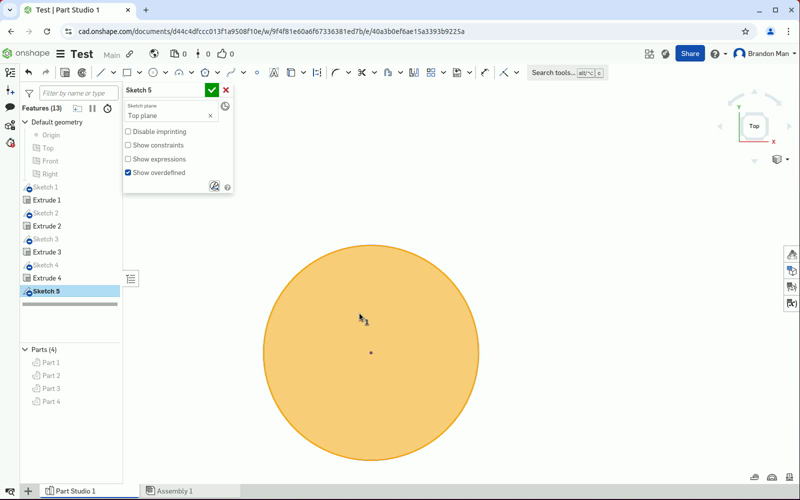
scroll(-6)
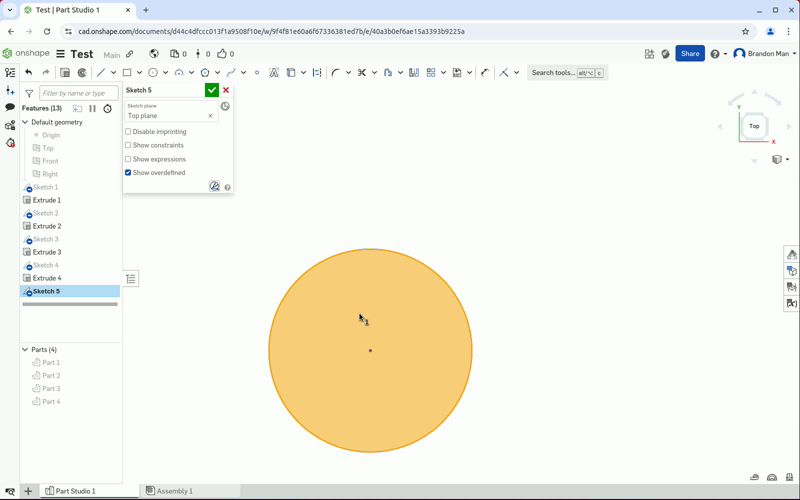
scroll(-6)
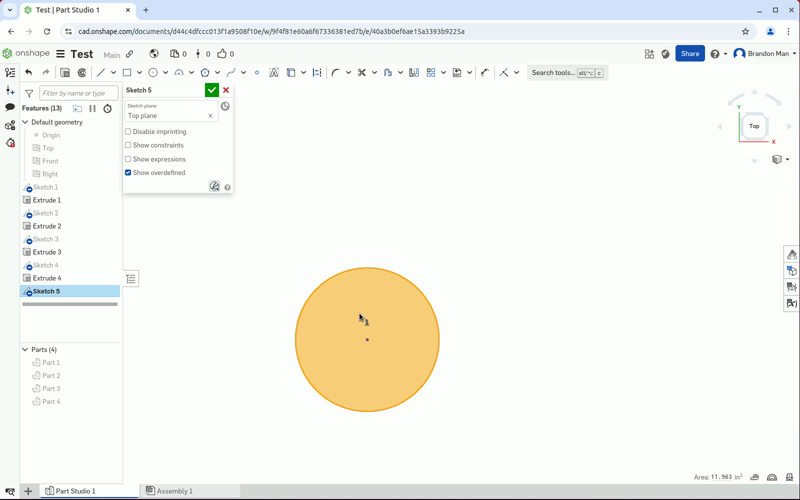
scroll(-6)
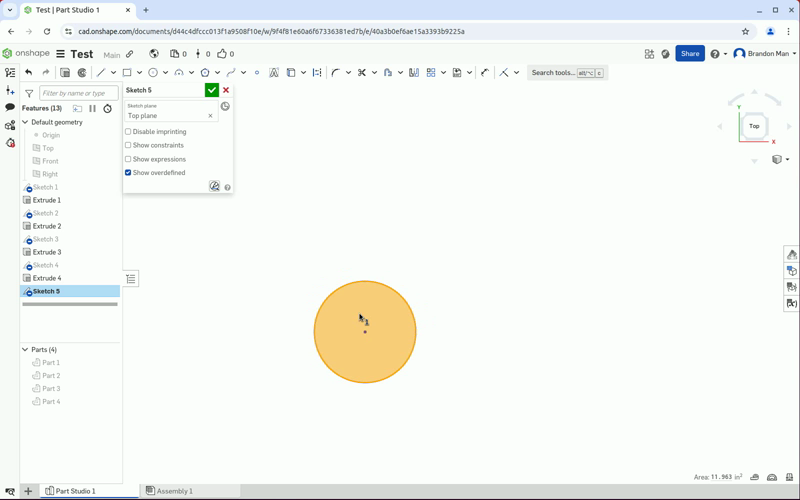
scroll(-6)
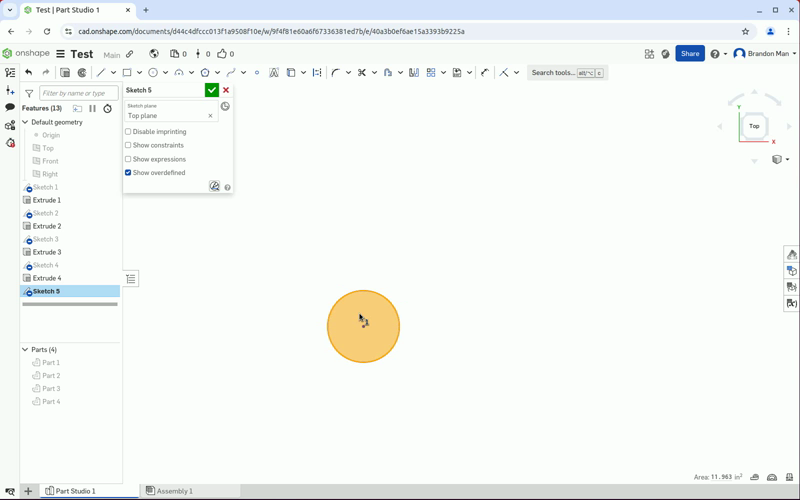
scroll(-6)
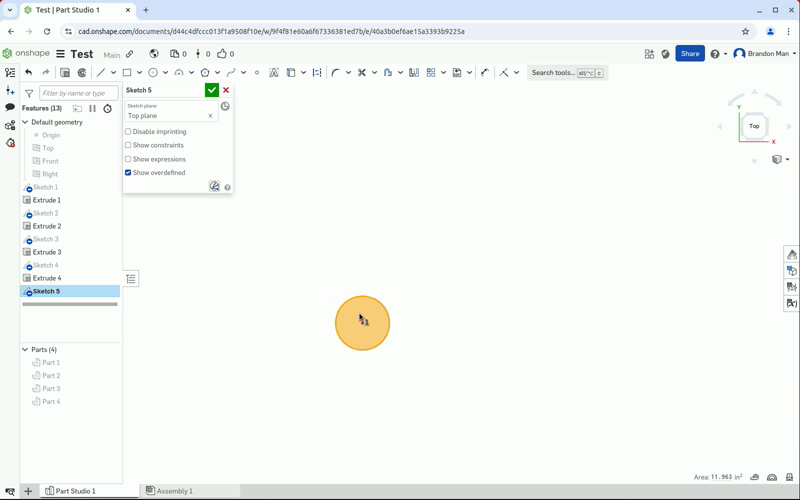
scroll(-6)
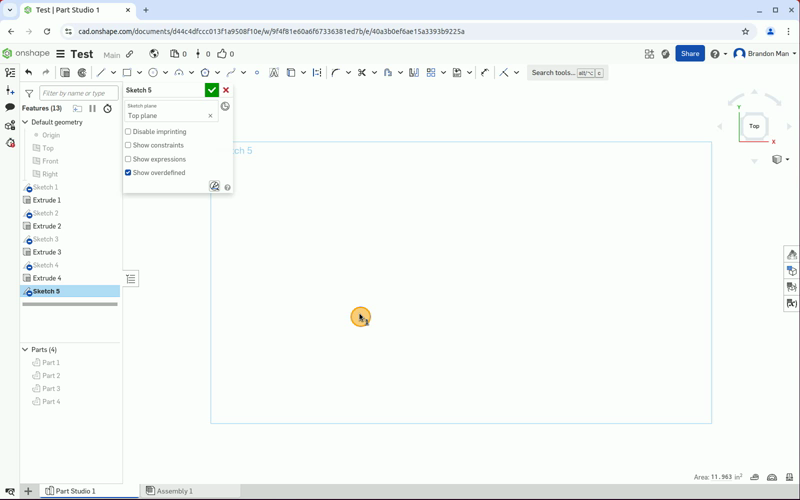
mouse_move(73, 352)
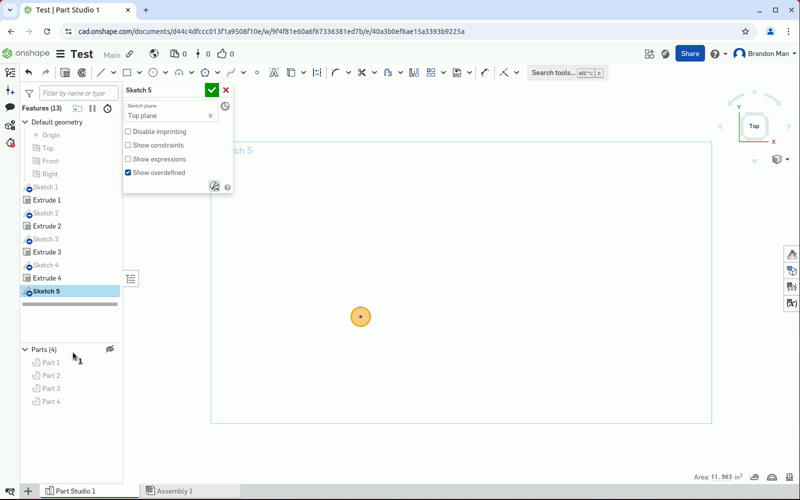
key(shift+y)
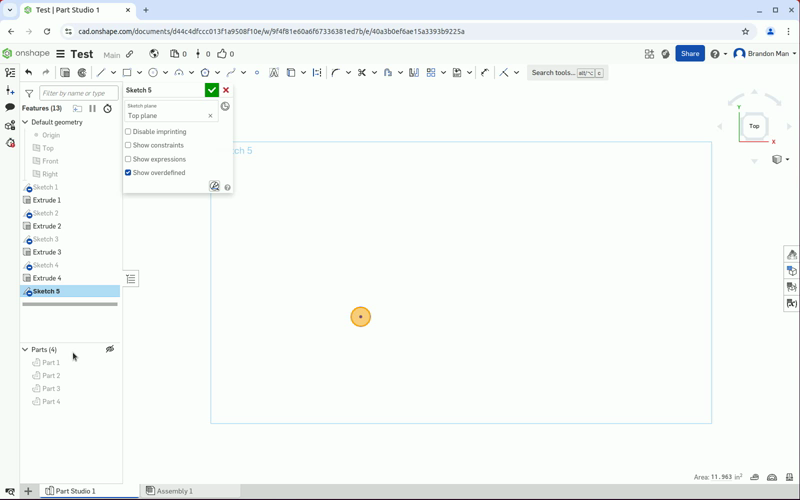
key(shift+e)
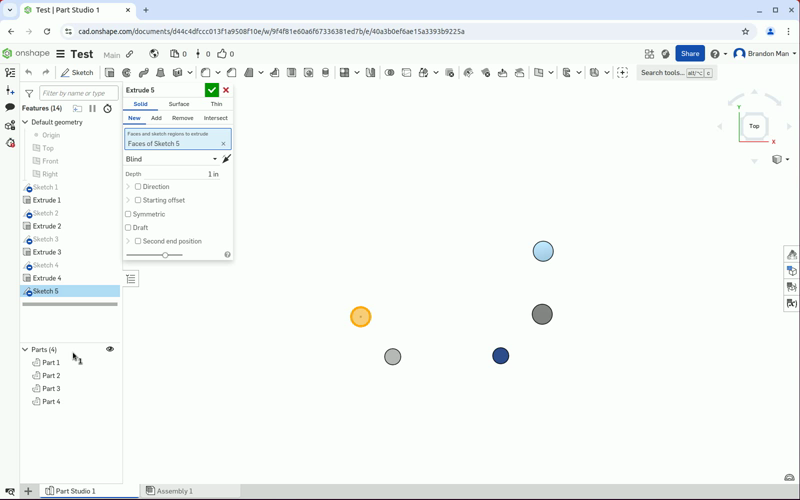
mouse_move(143, 106)
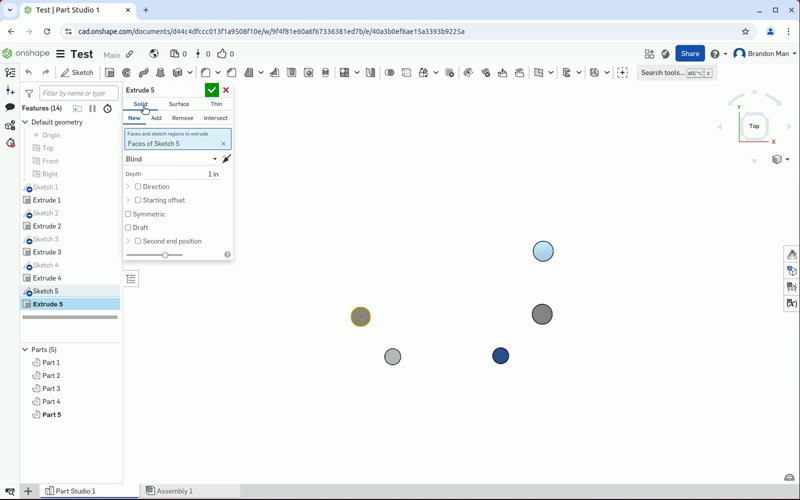
click(143, 106)
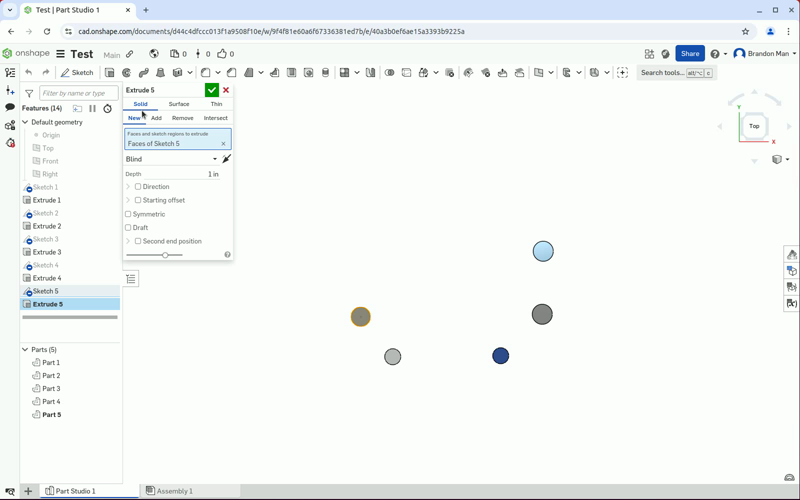
mouse_move(137, 120)
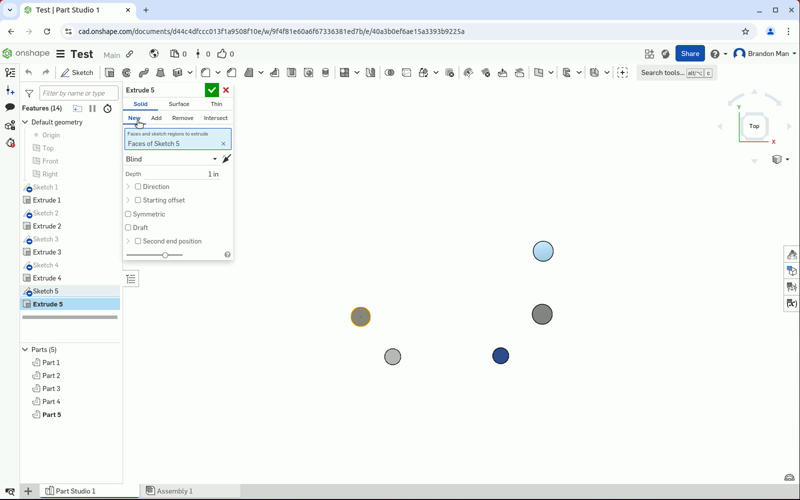
click(137, 120)
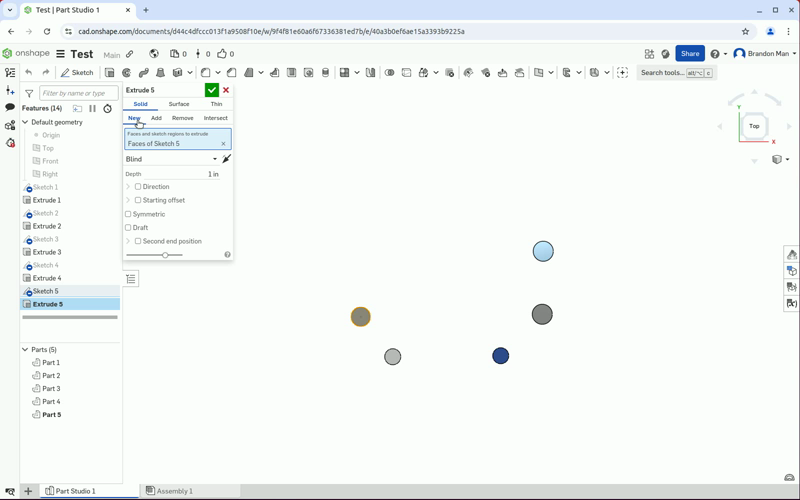
key(tab, 4)
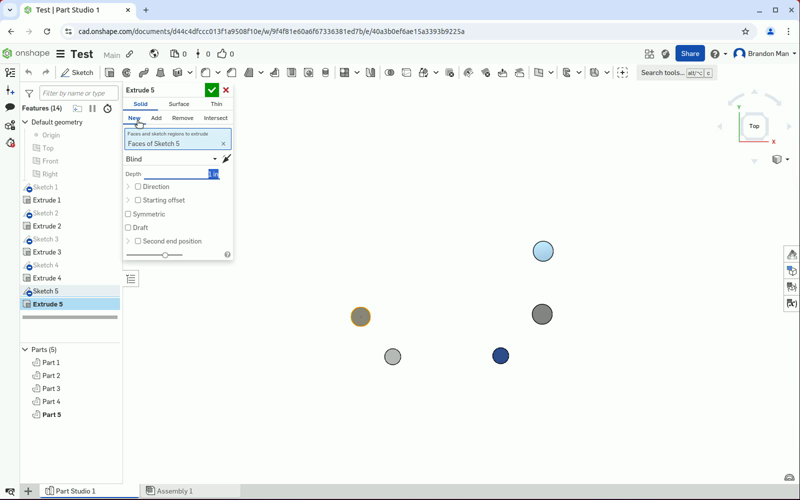
text(10.11)
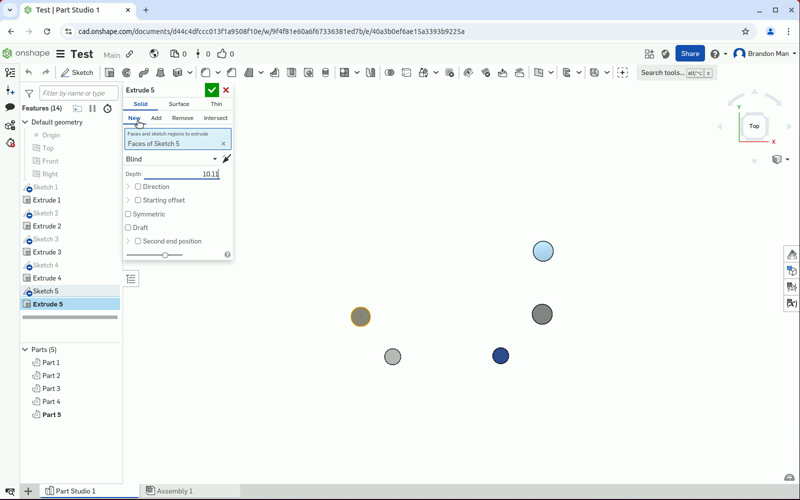
key(enter)
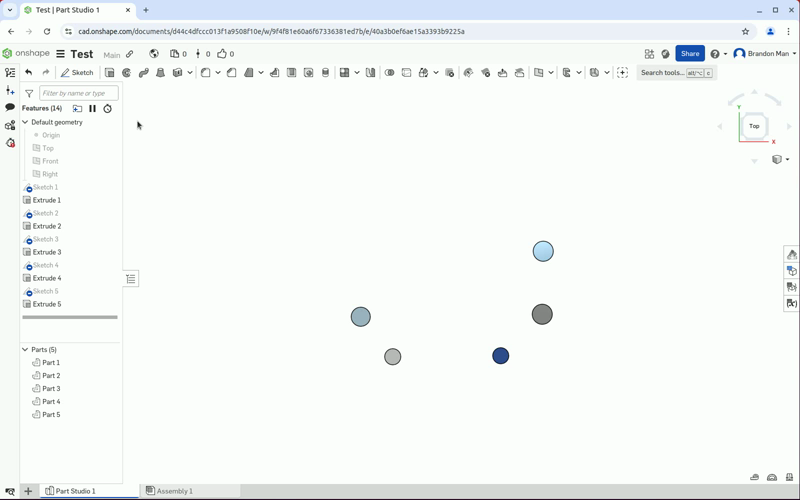
key(shift+h)
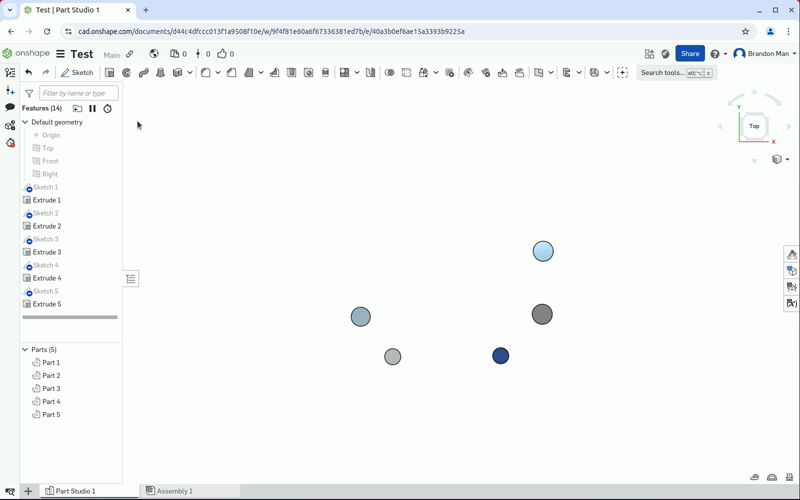
key(shift+h)
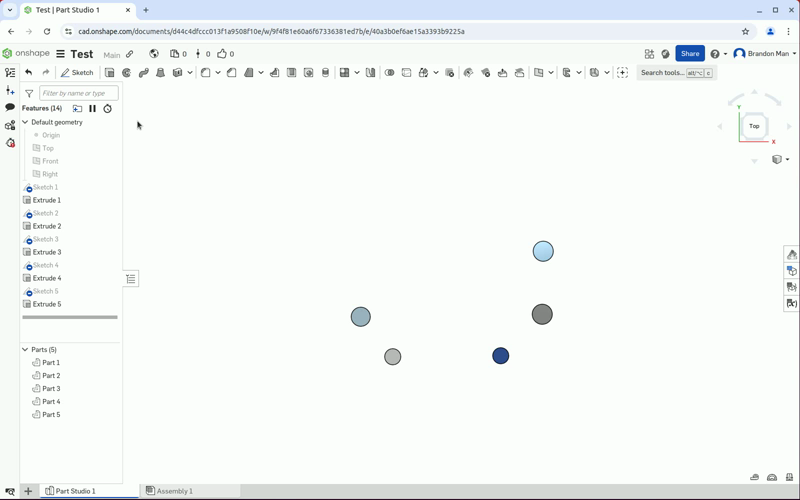
mouse_move(73, 189)
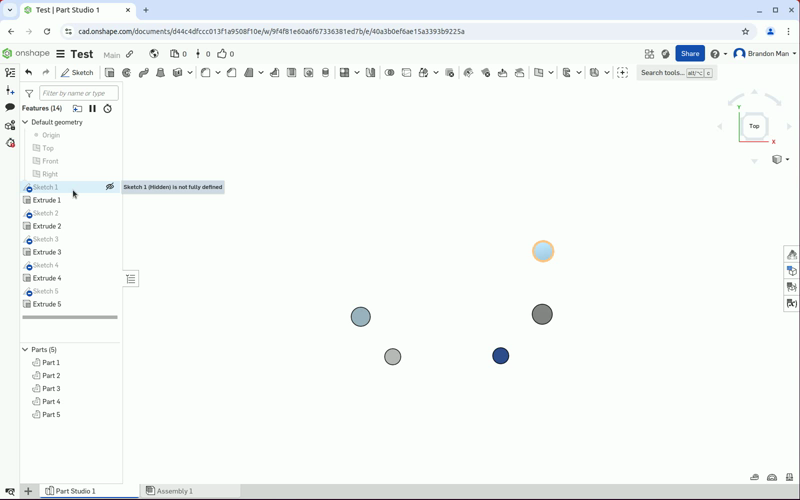
click(73, 189)
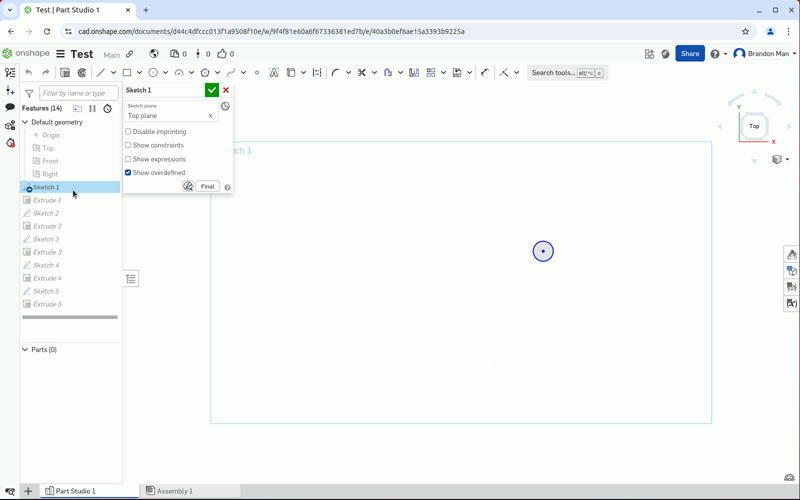
mouse_move(229, 92)
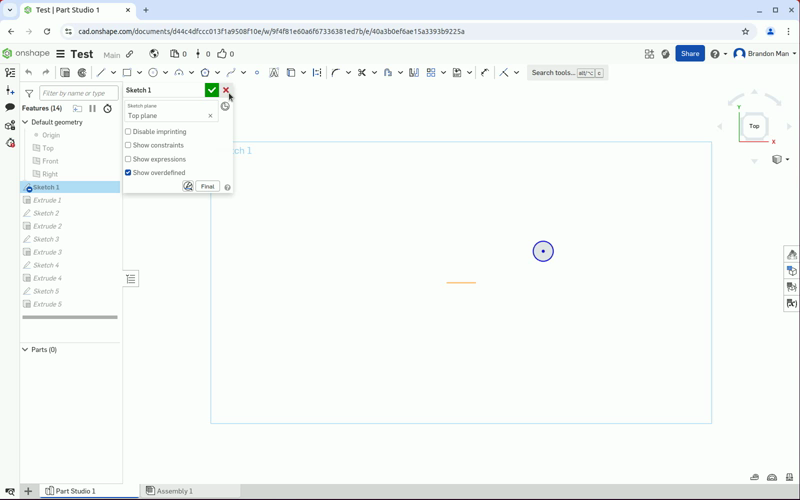
click(229, 92)
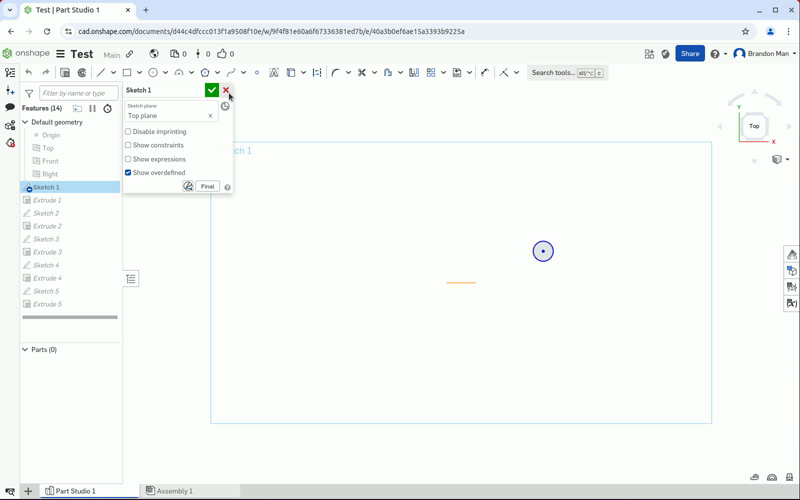
key(shift+s)
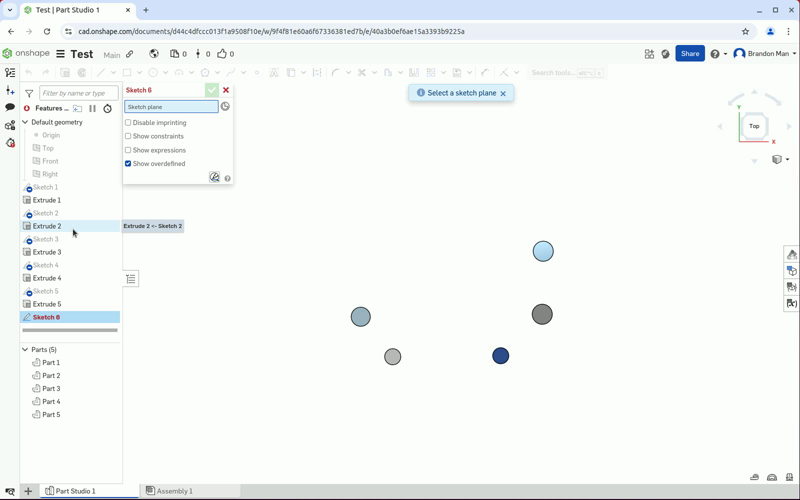
scroll(3)
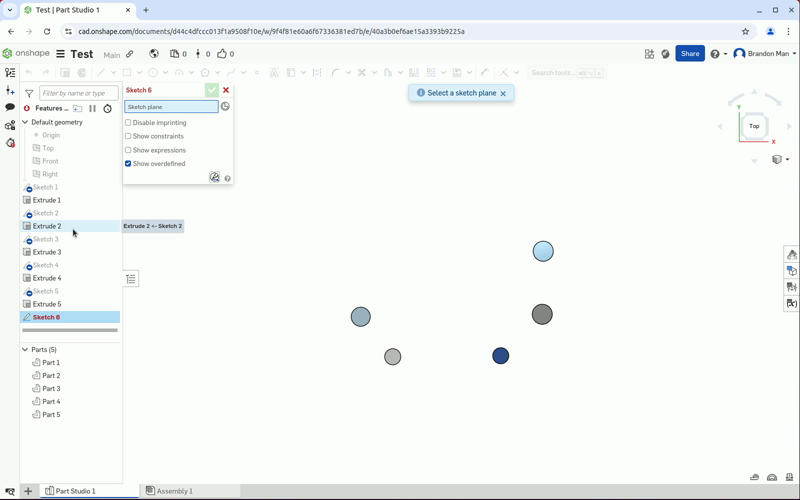
mouse_move(73, 150)
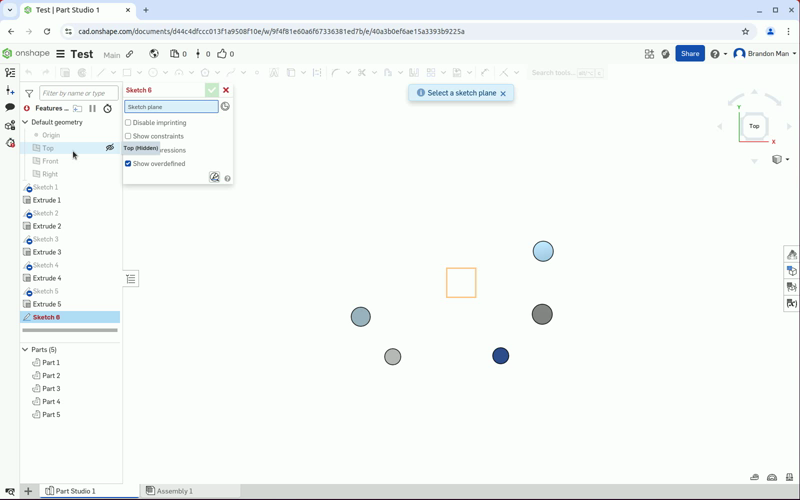
click(73, 150)
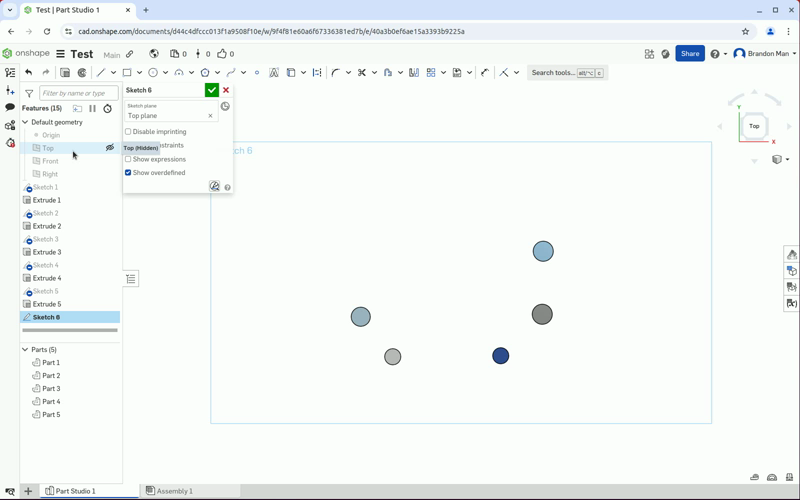
mouse_move(73, 352)
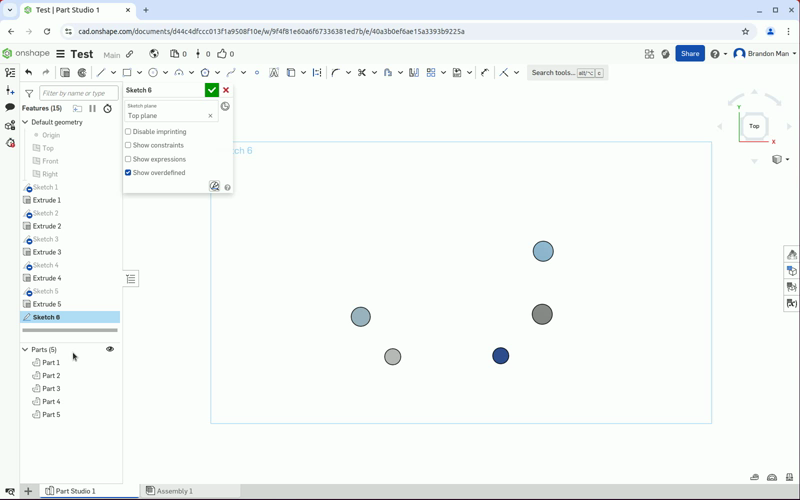
key(y)
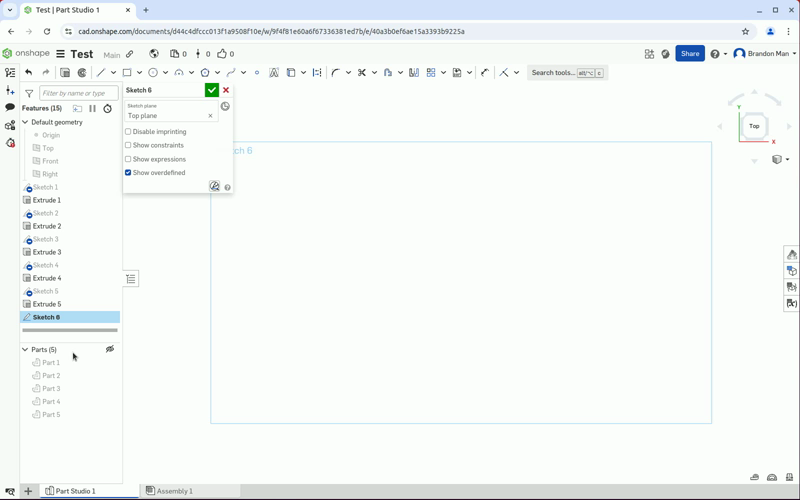
key(c)
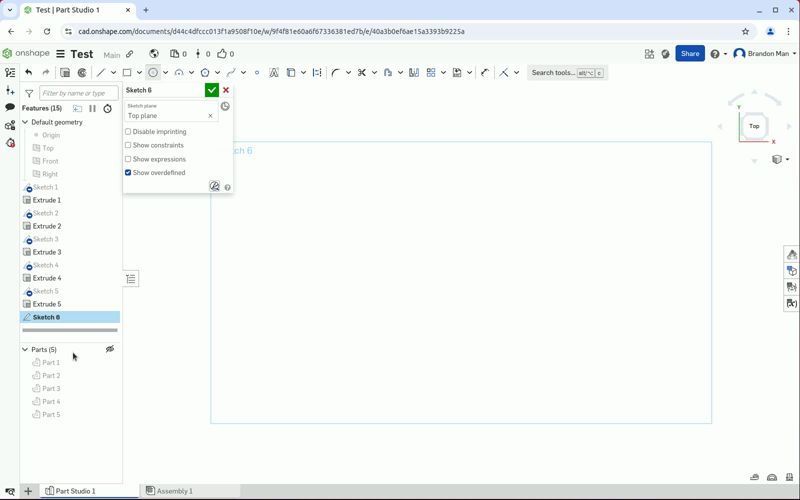
key_down(shift)
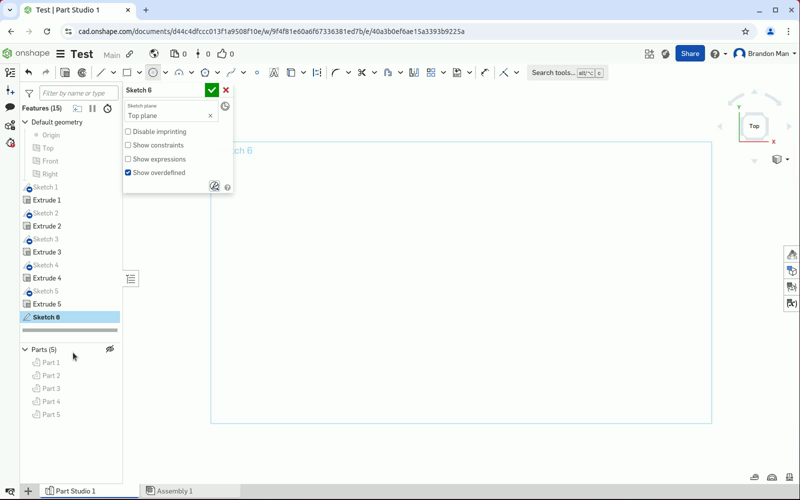
mouse_move(358, 253)
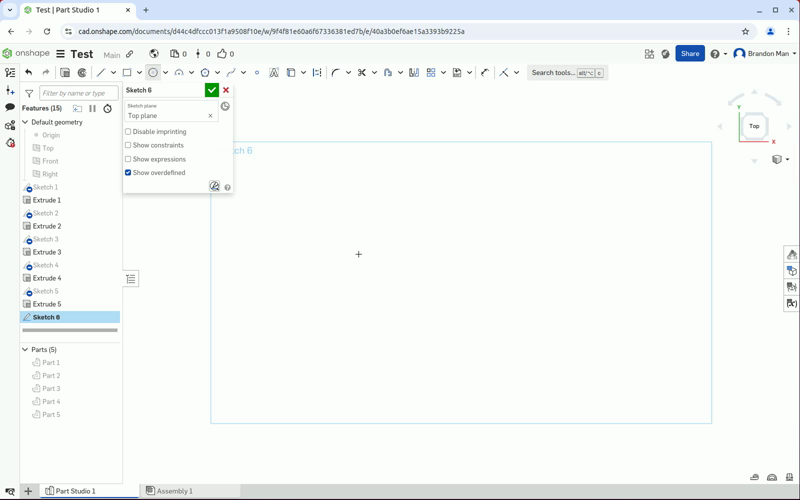
click(358, 253)
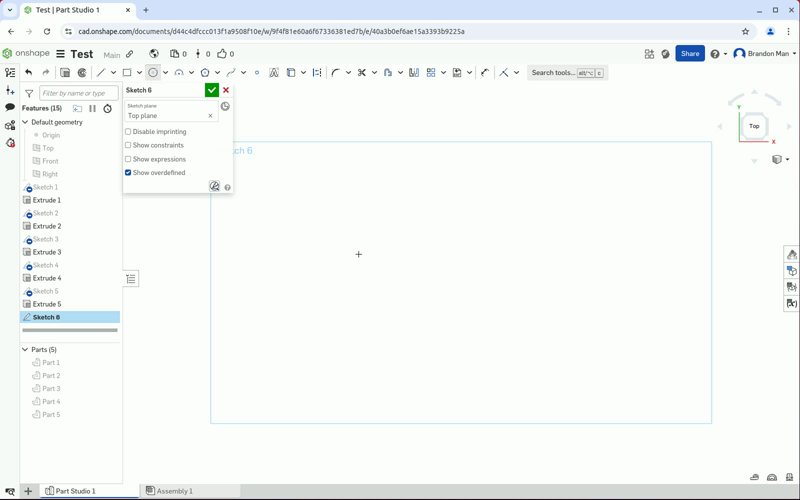
key_up(shift)
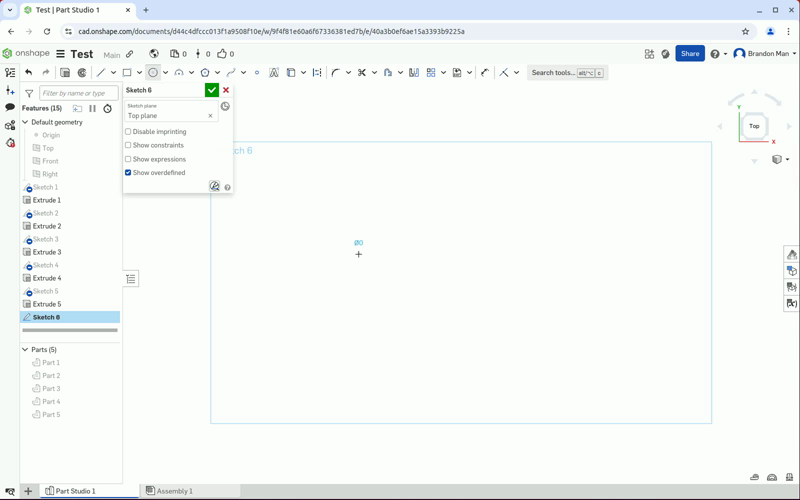
mouse_move(368, 253)
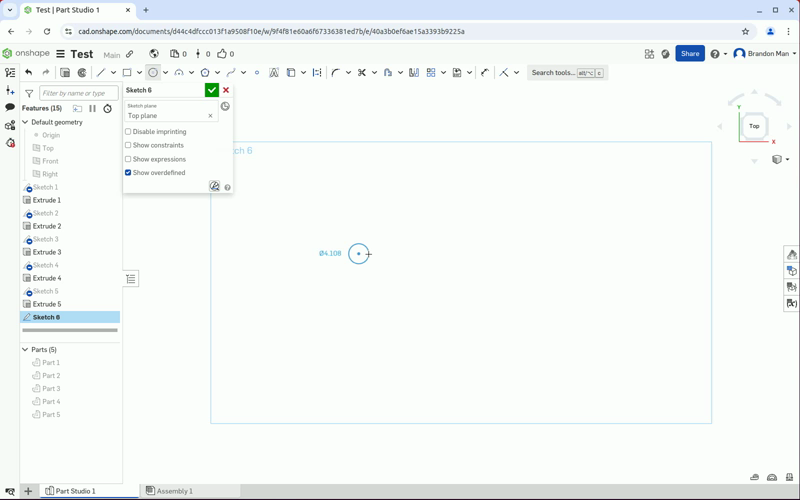
click(368, 253)
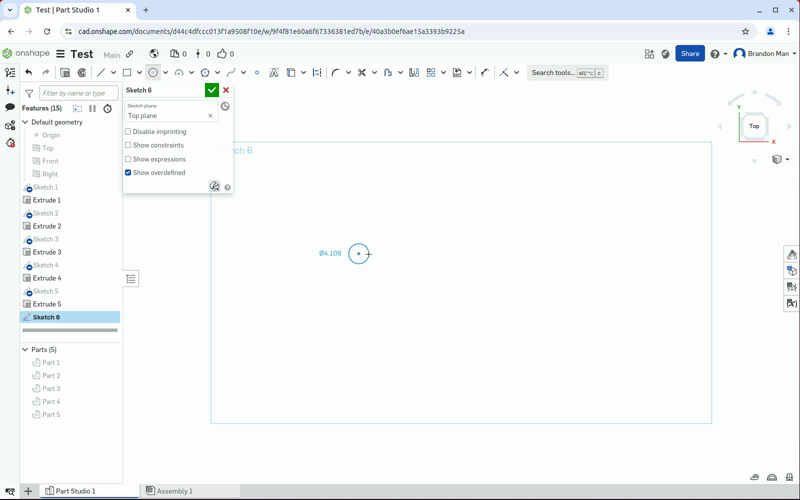
key(esc)
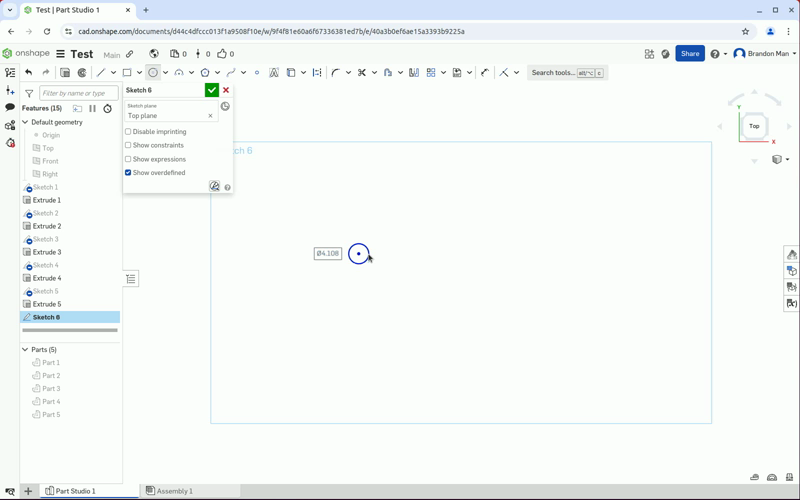
mouse_move(355, 259)
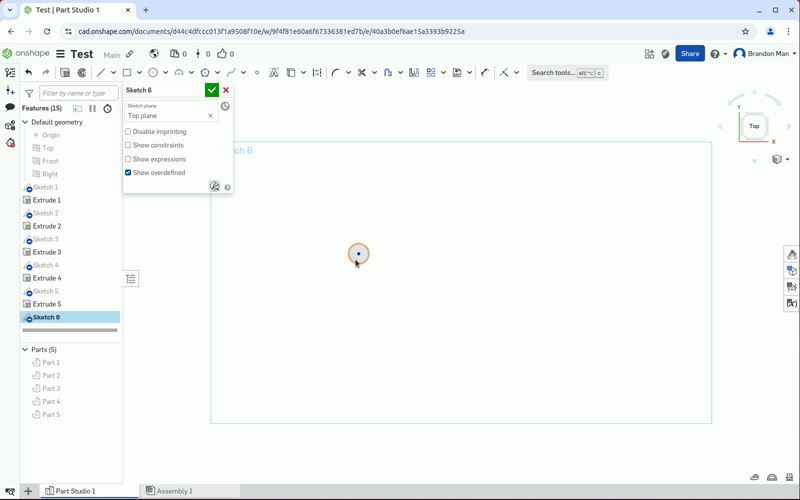
scroll(6)
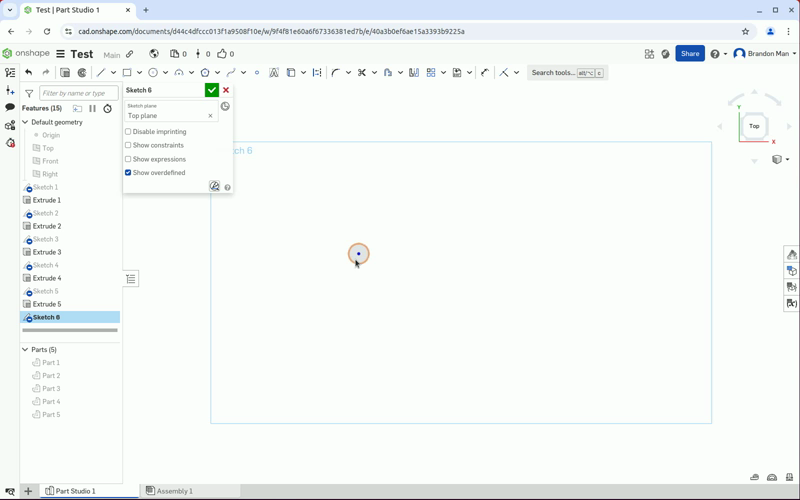
scroll(6)
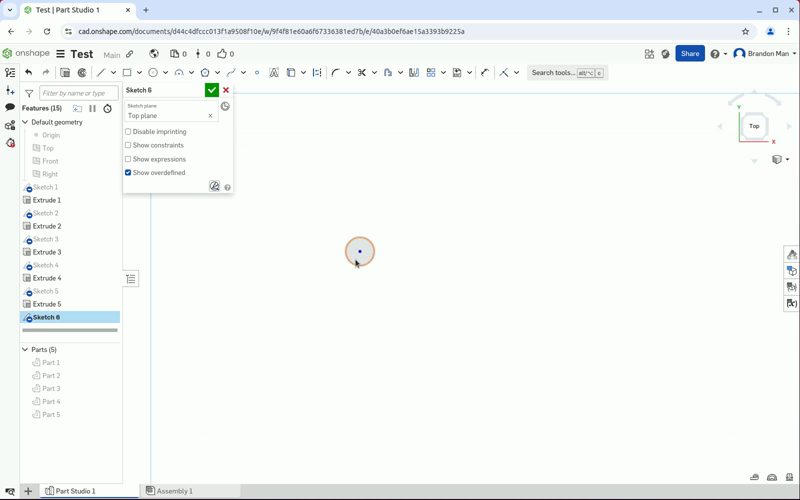
scroll(6)
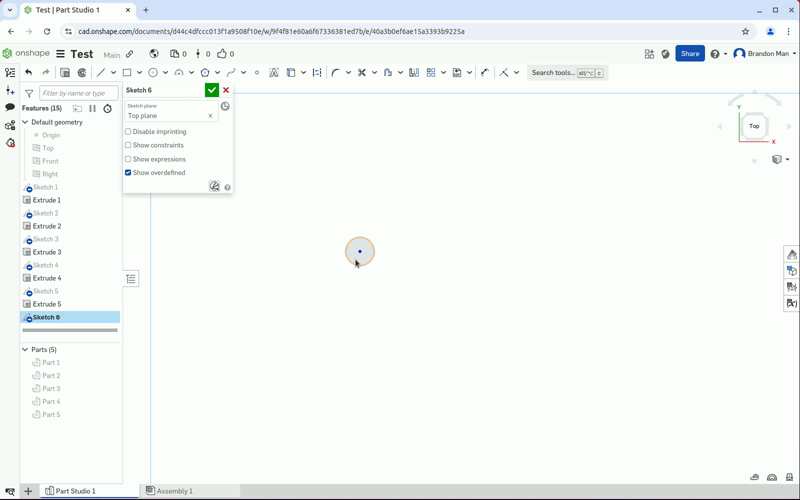
scroll(6)
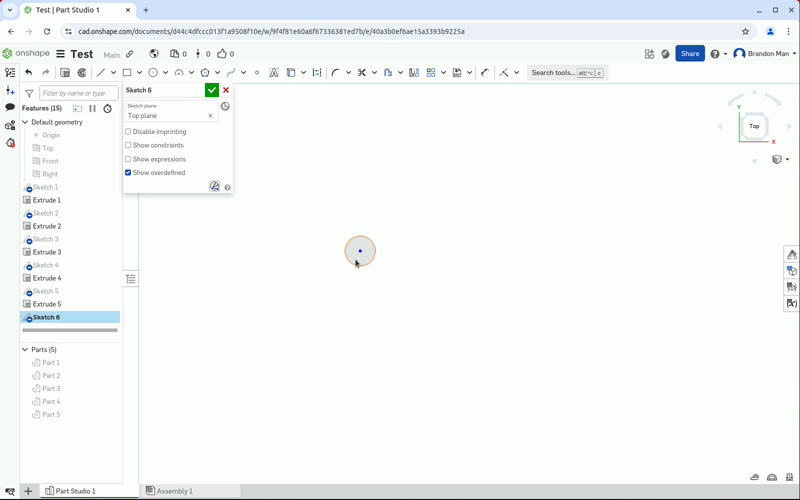
scroll(6)
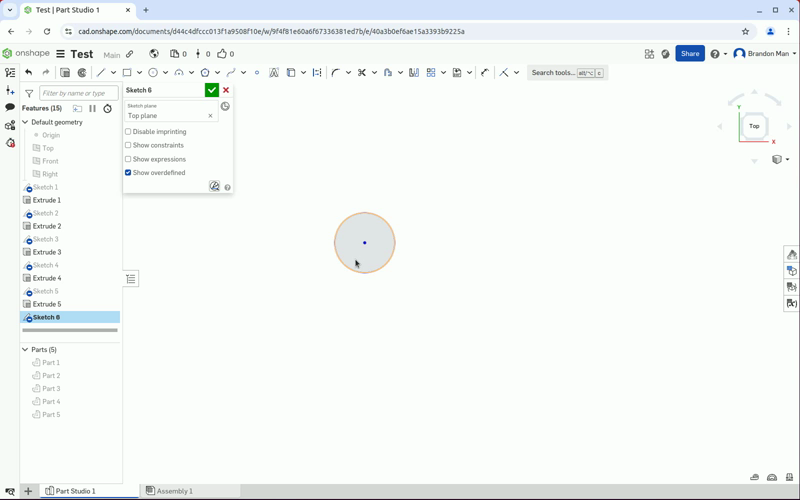
scroll(6)
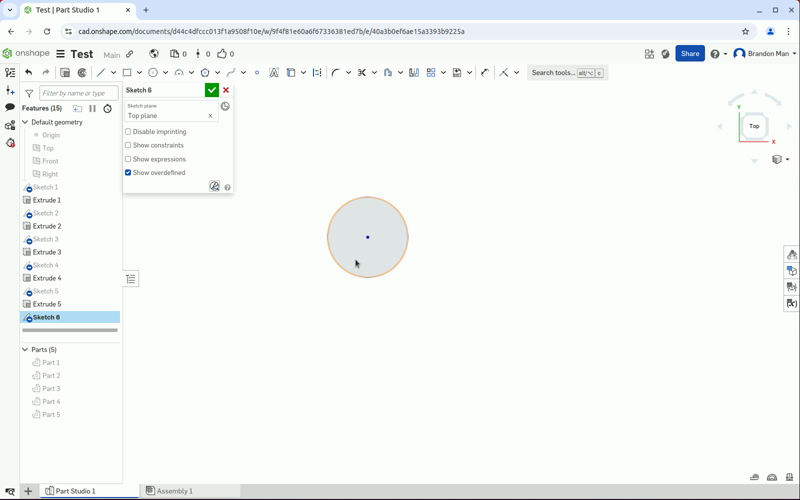
scroll(6)
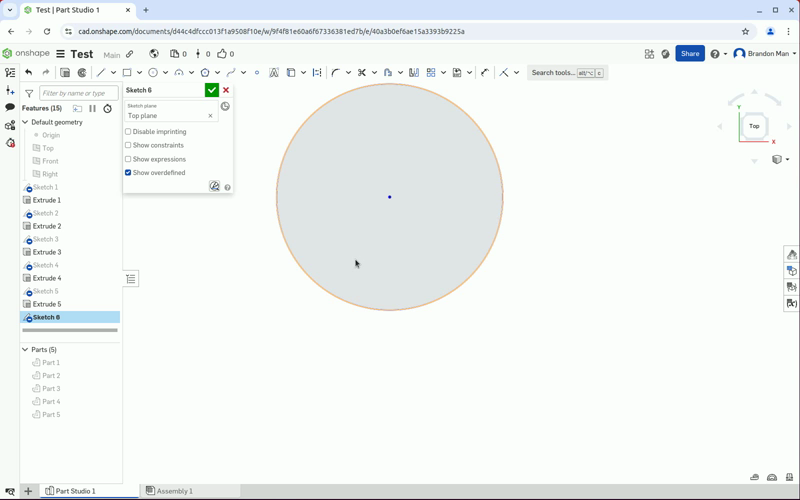
click(355, 259)
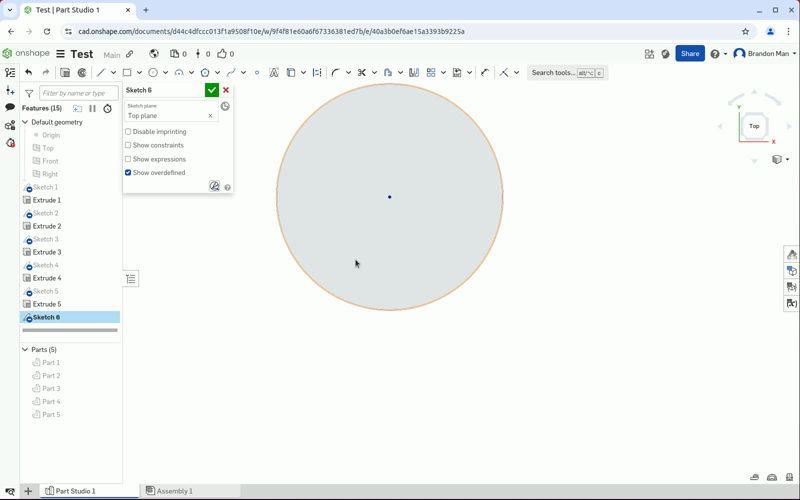
scroll(-6)
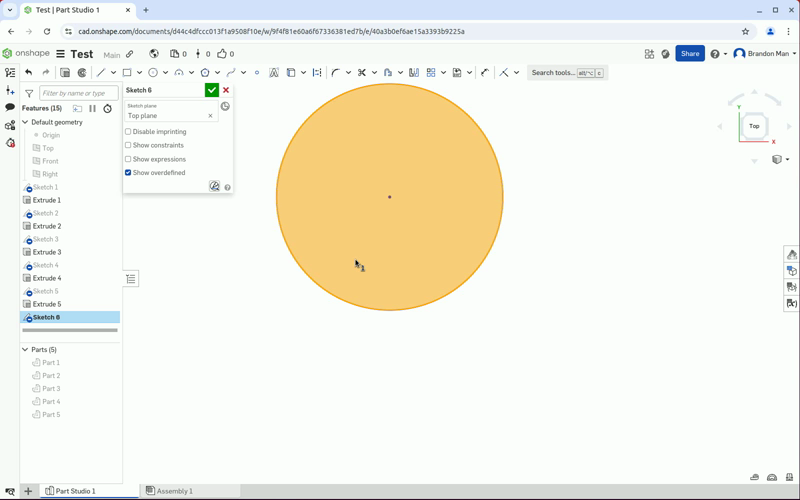
scroll(-6)
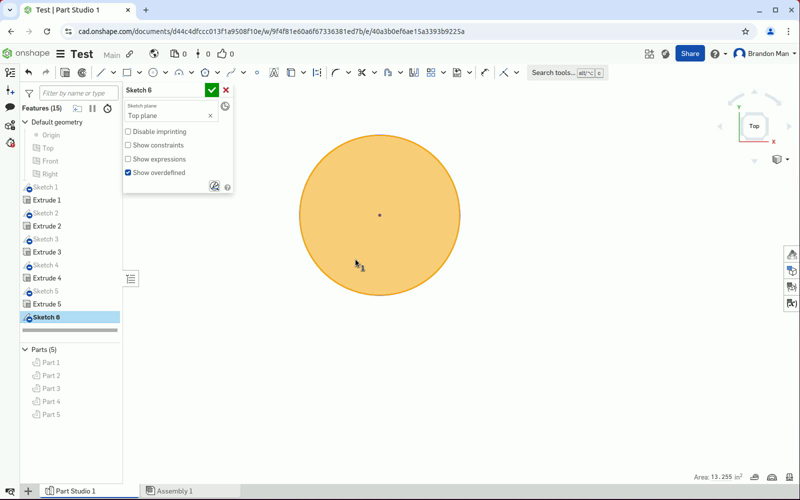
scroll(-6)
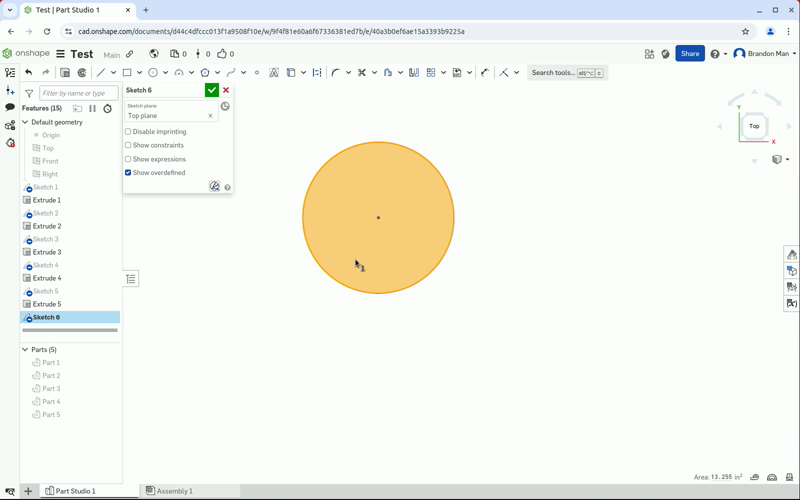
scroll(-6)
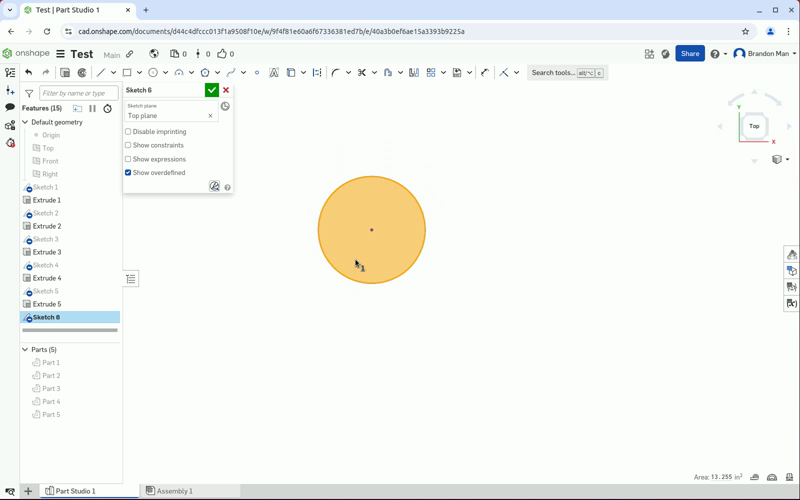
scroll(-6)
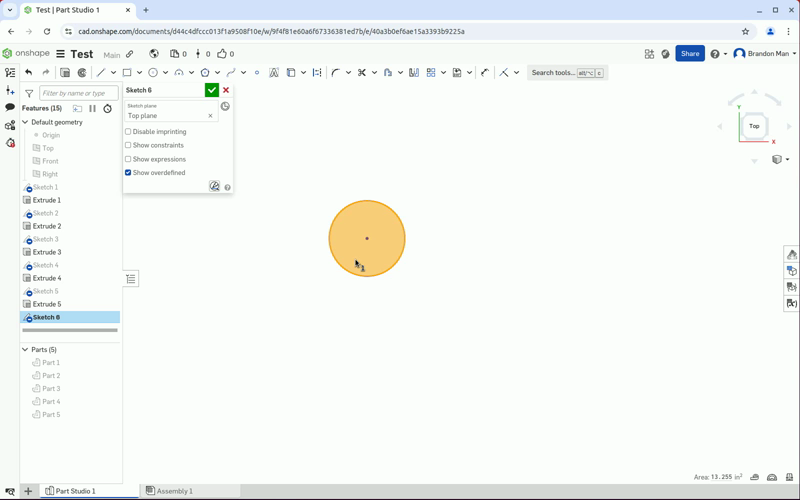
scroll(-6)
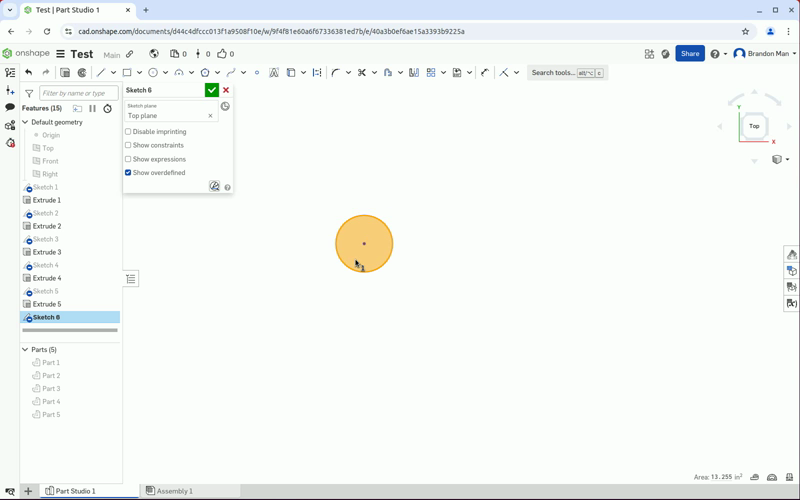
scroll(-6)
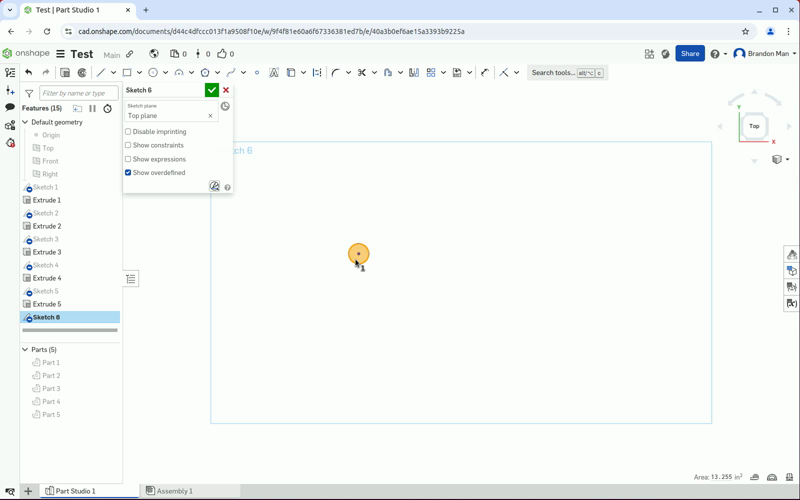
mouse_move(73, 352)
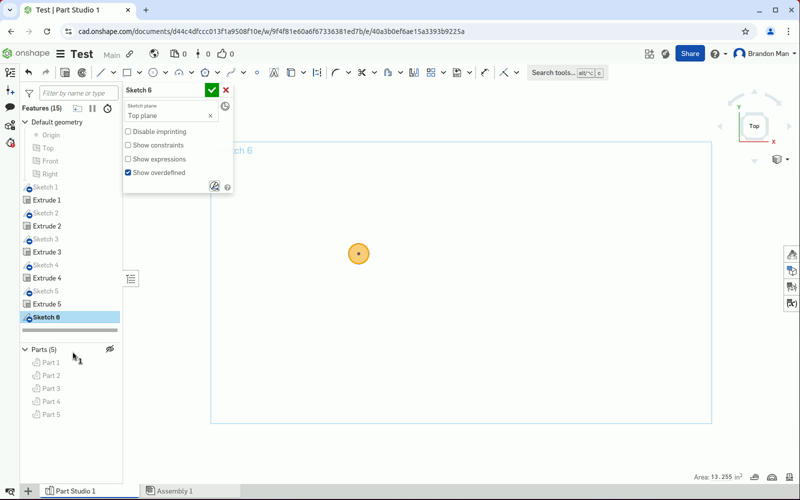
key(shift+y)
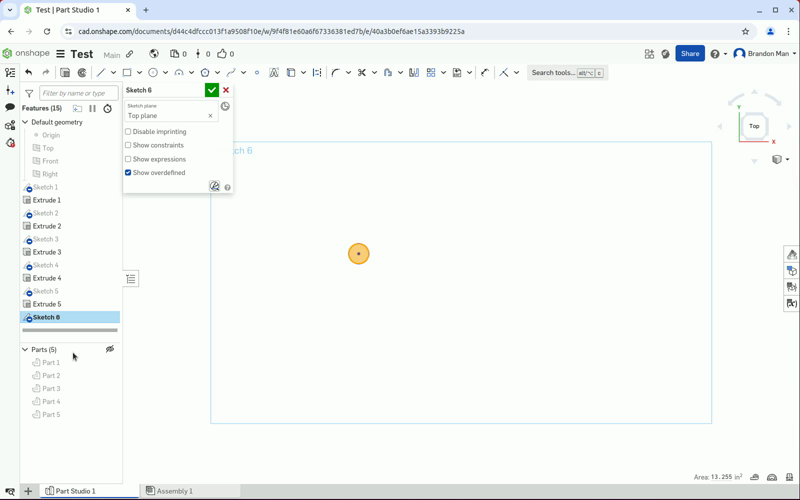
key(shift+e)
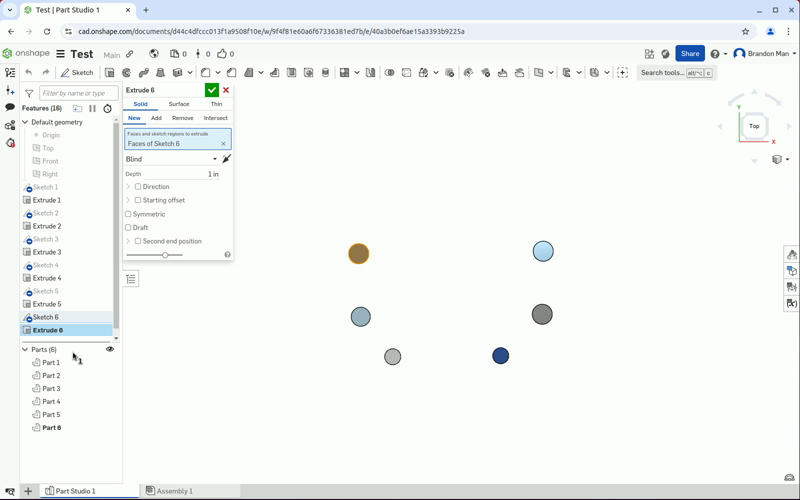
mouse_move(143, 106)
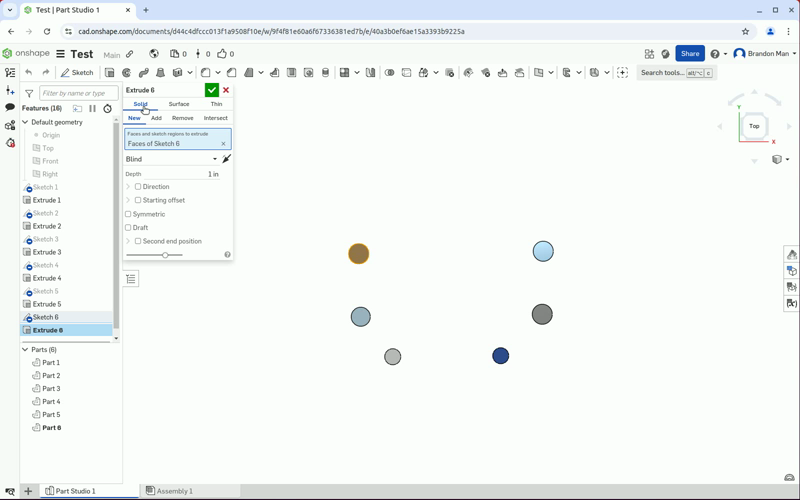
click(143, 106)
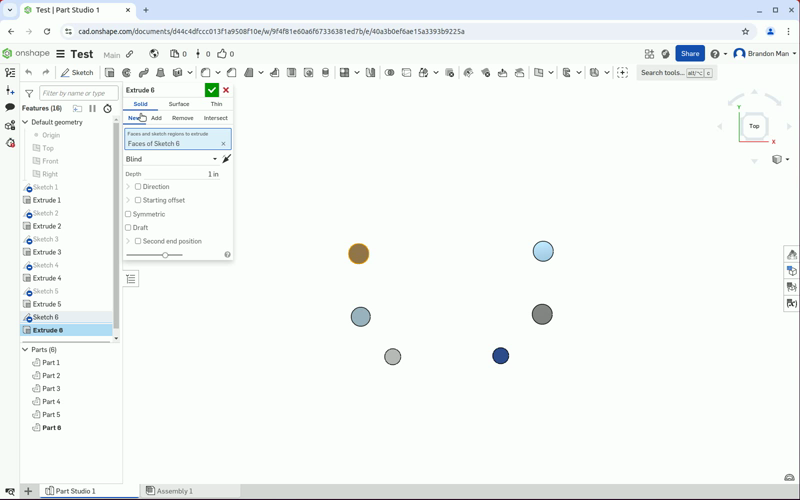
mouse_move(137, 120)
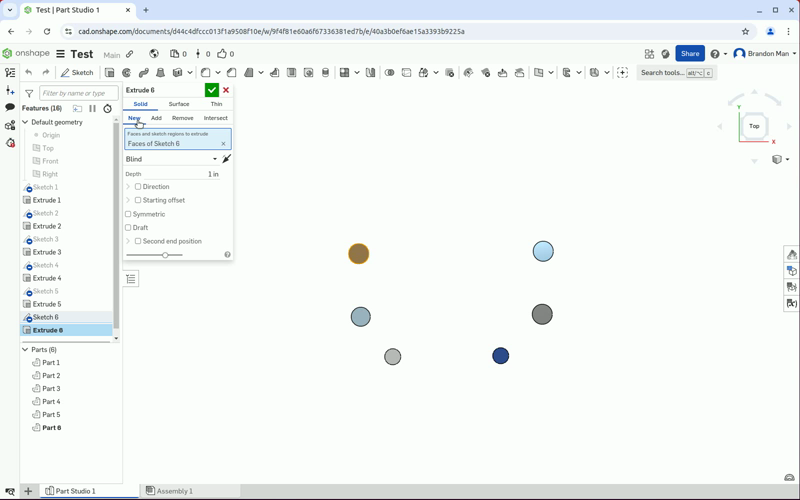
click(137, 120)
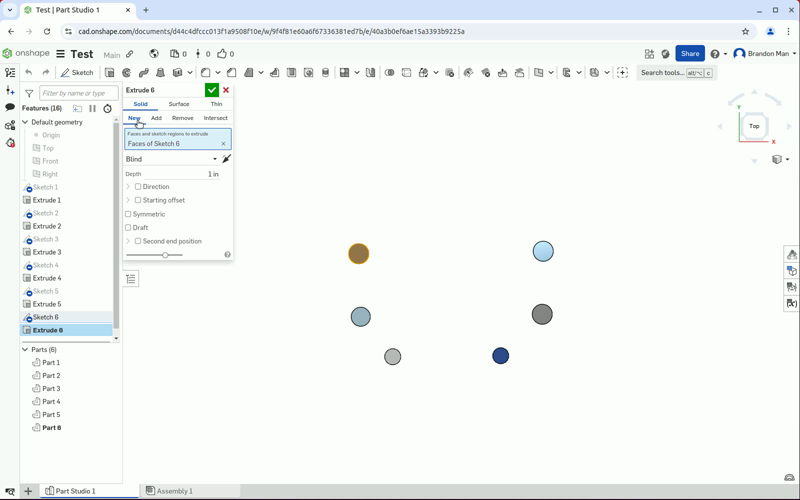
key(tab, 4)
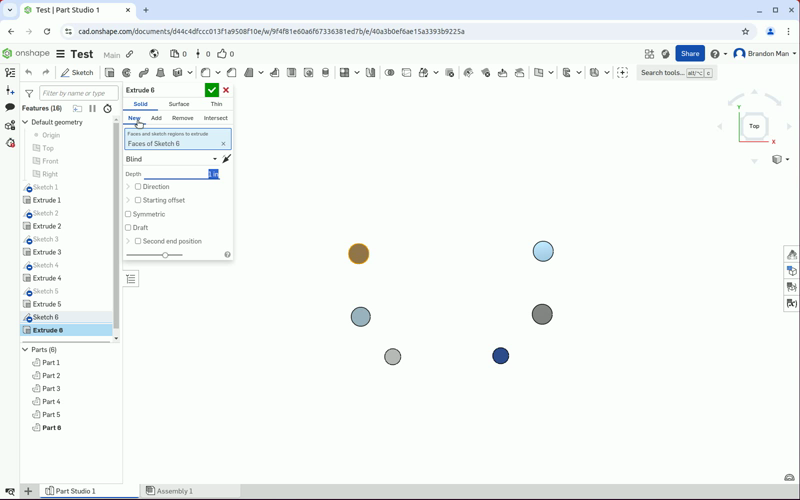
text(10.11)
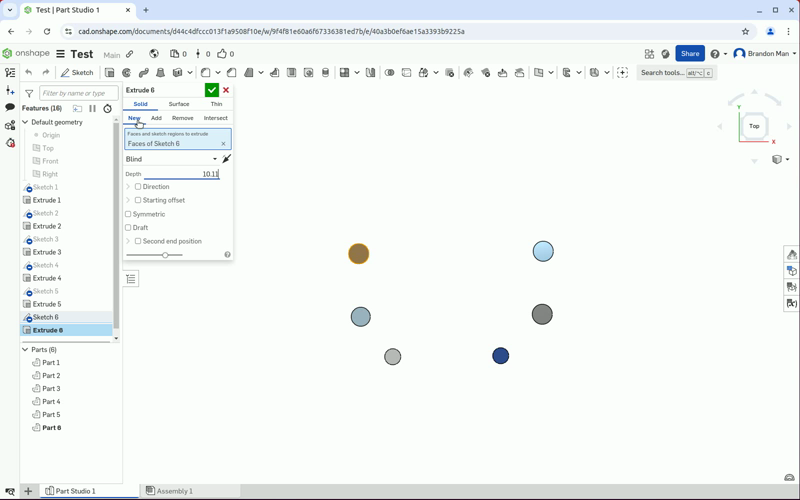
key(enter)
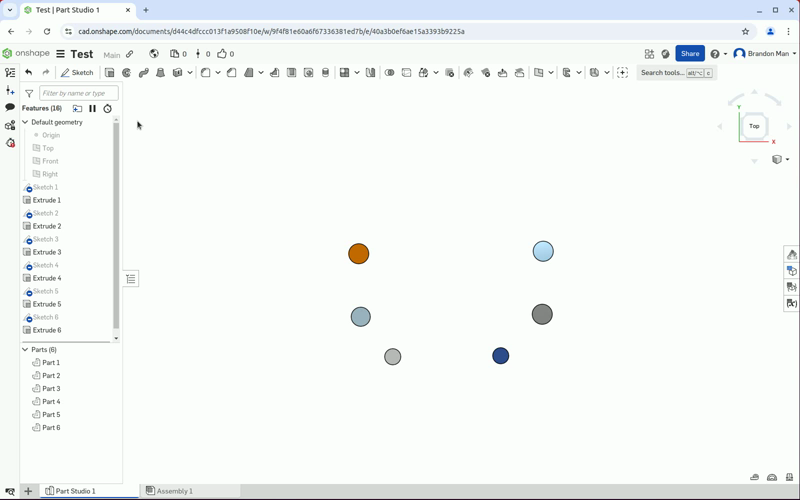
key(shift+h)
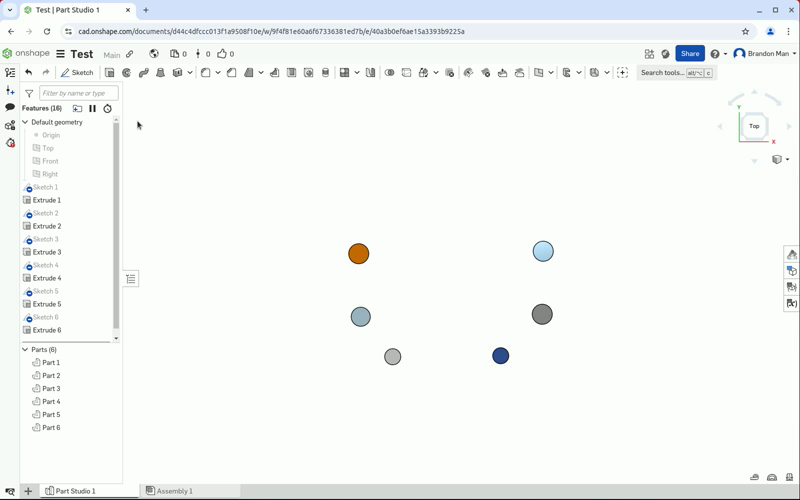
key(shift+h)
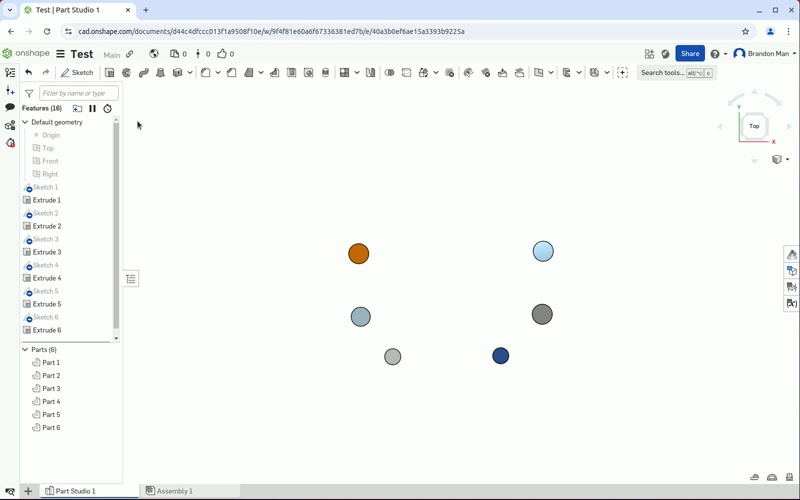
mouse_move(69, 189)
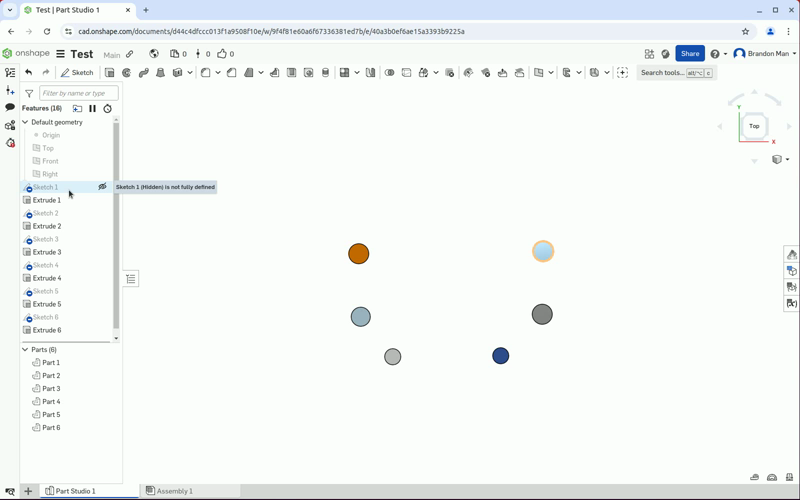
click(69, 189)
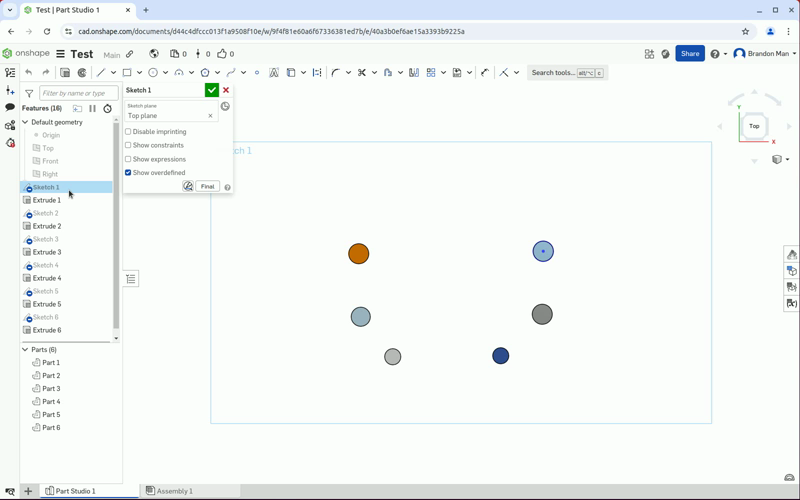
mouse_move(229, 92)
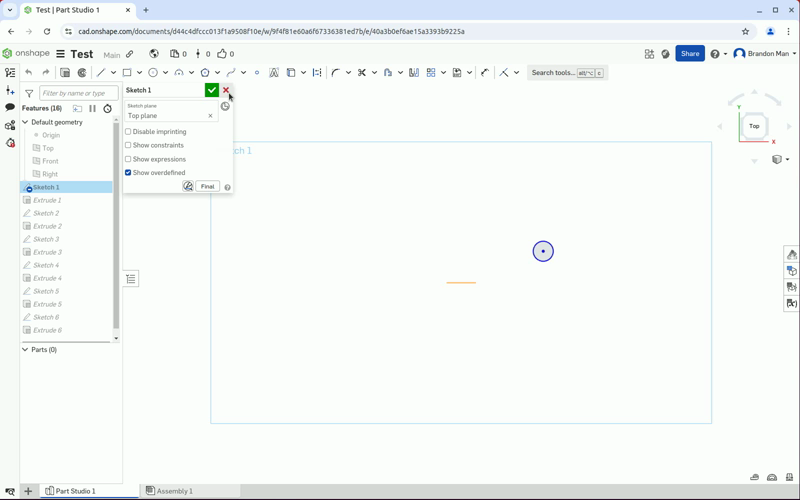
click(229, 92)
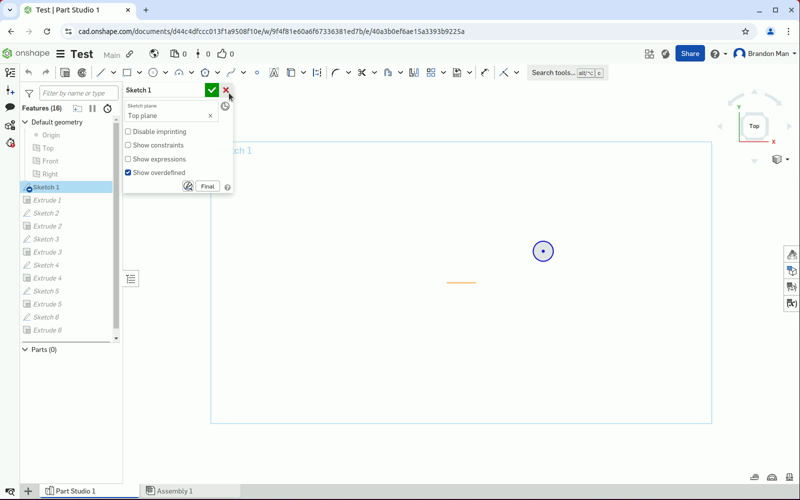
key(shift+s)
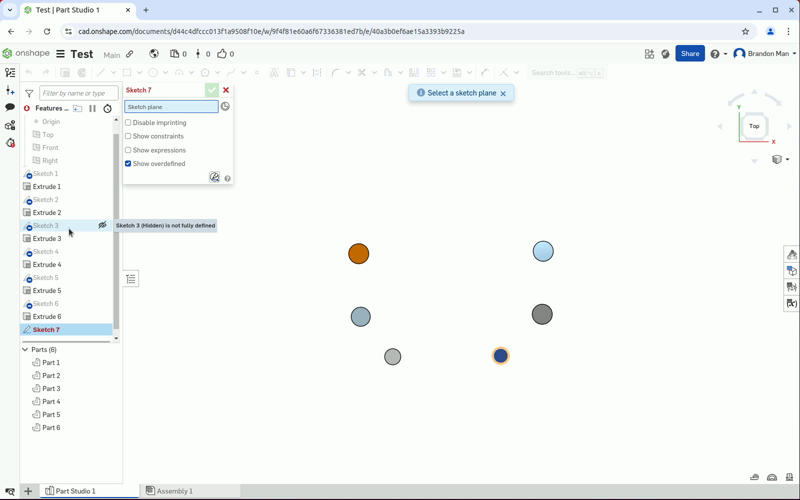
scroll(3)
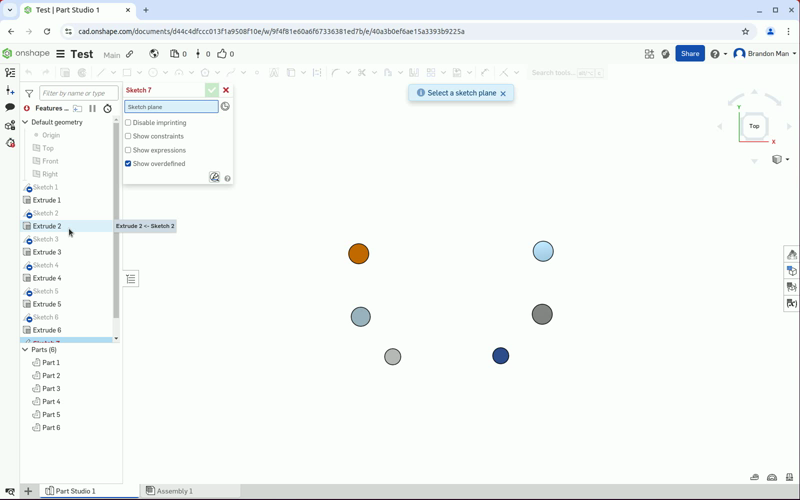
mouse_move(69, 150)
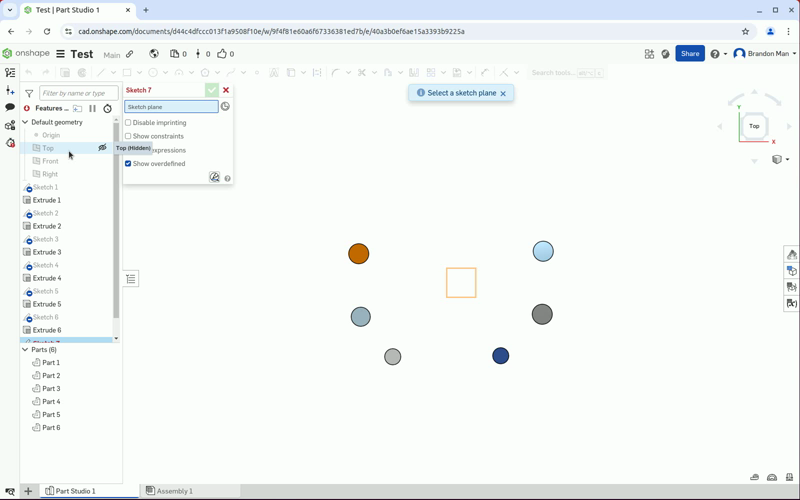
click(69, 150)
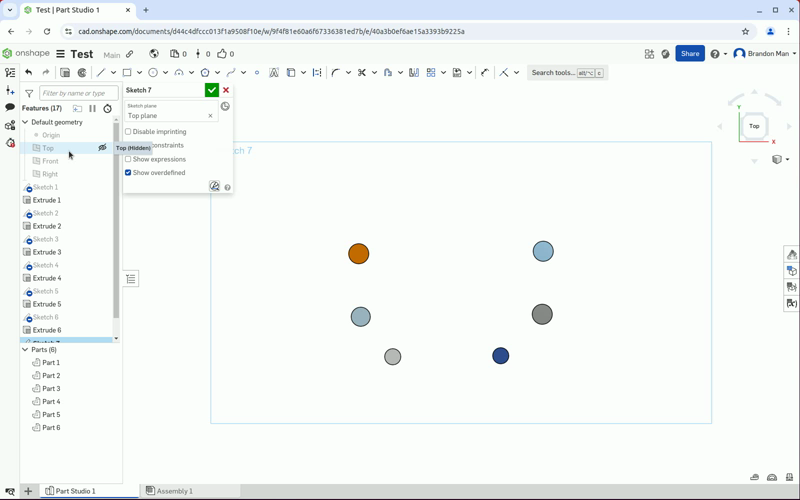
mouse_move(73, 352)
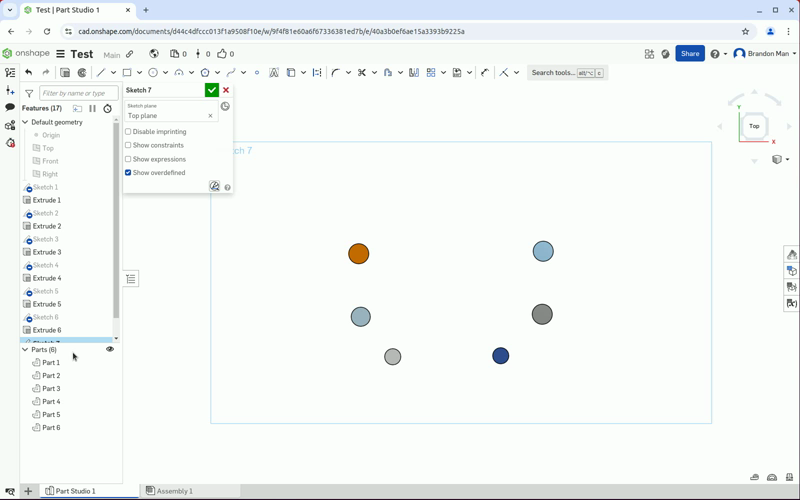
key(y)
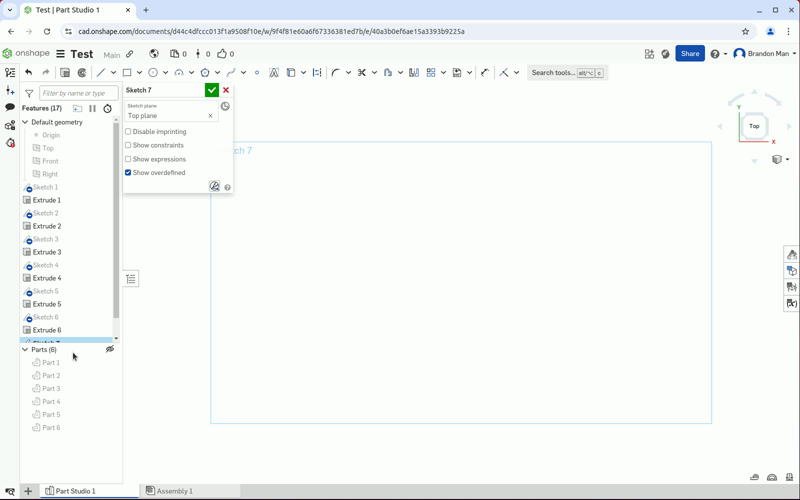
key(l)
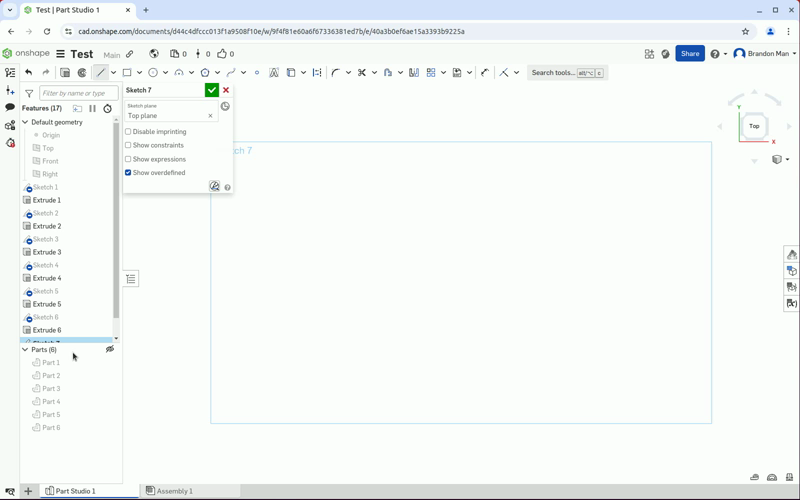
key_down(shift)
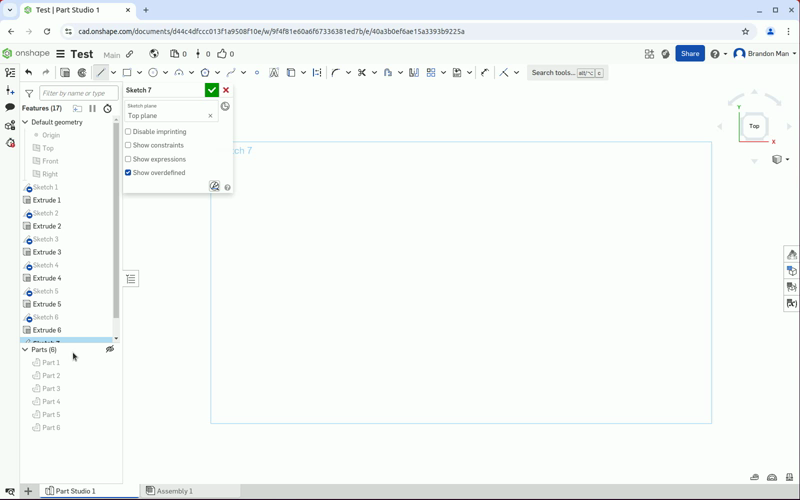
mouse_move(391, 220)
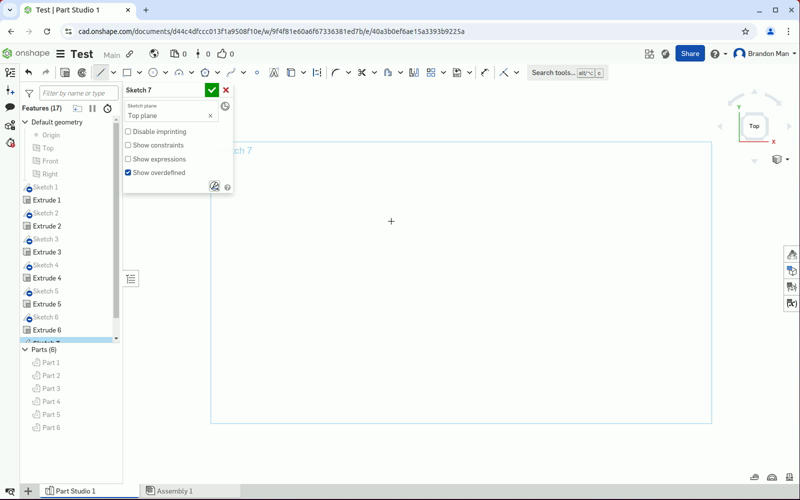
click(391, 220)
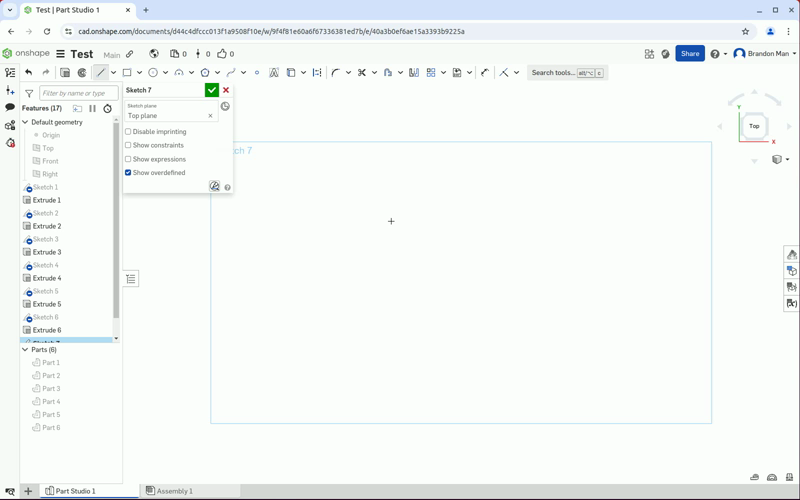
key_up(shift)
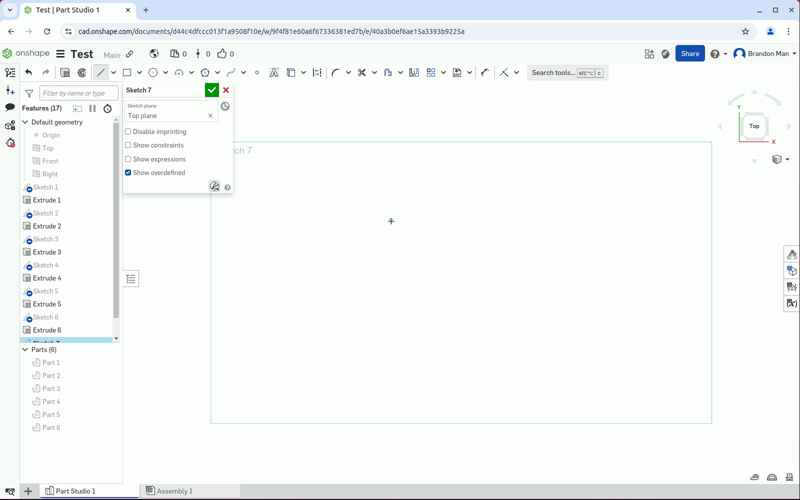
key_down(shift)
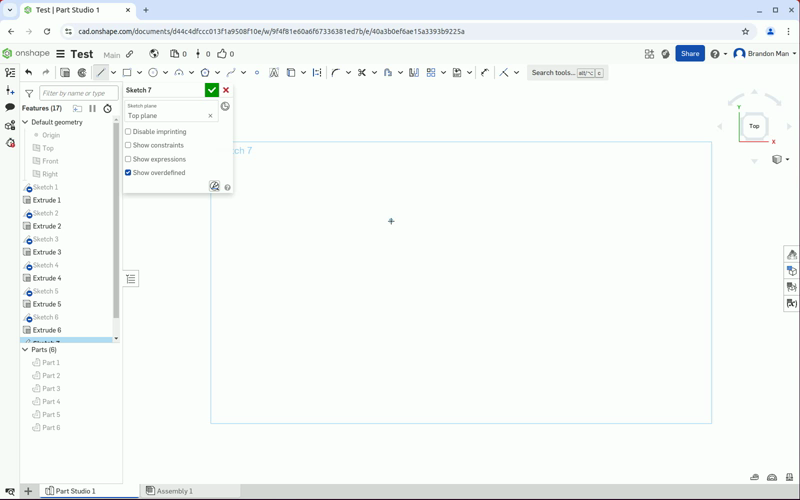
mouse_move(421, 220)
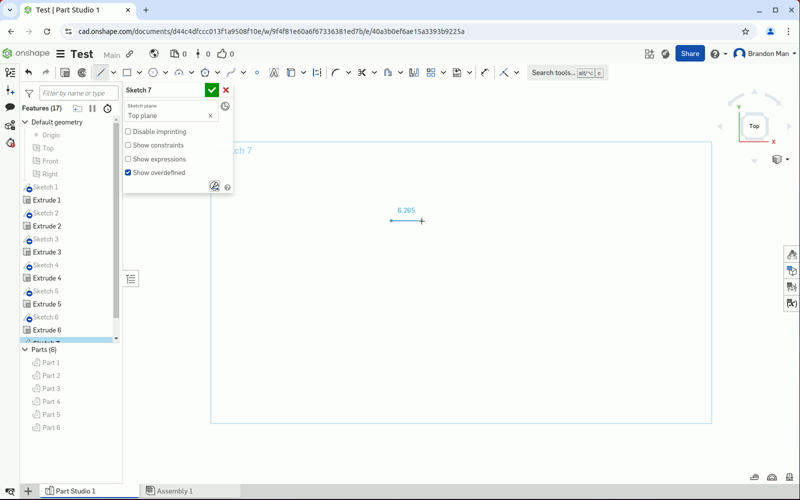
mouse_move(394, 220)
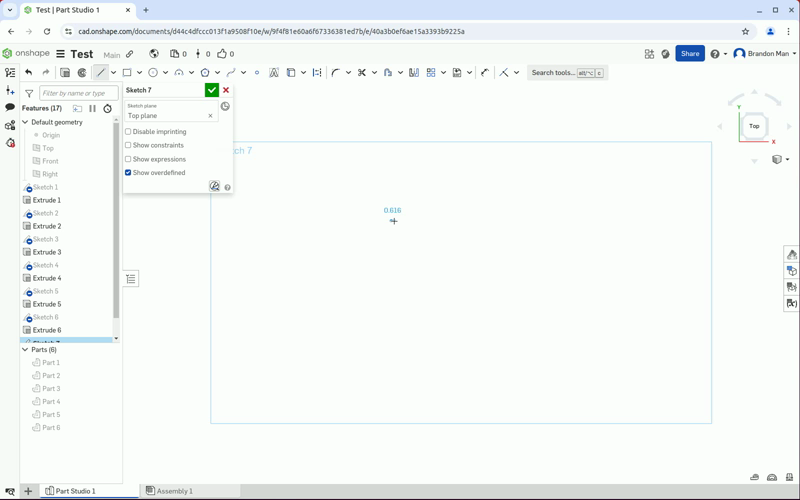
scroll(6)
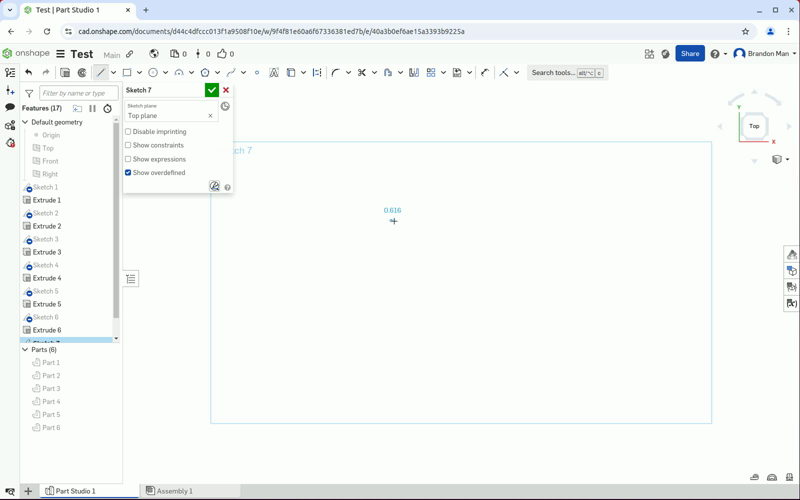
scroll(6)
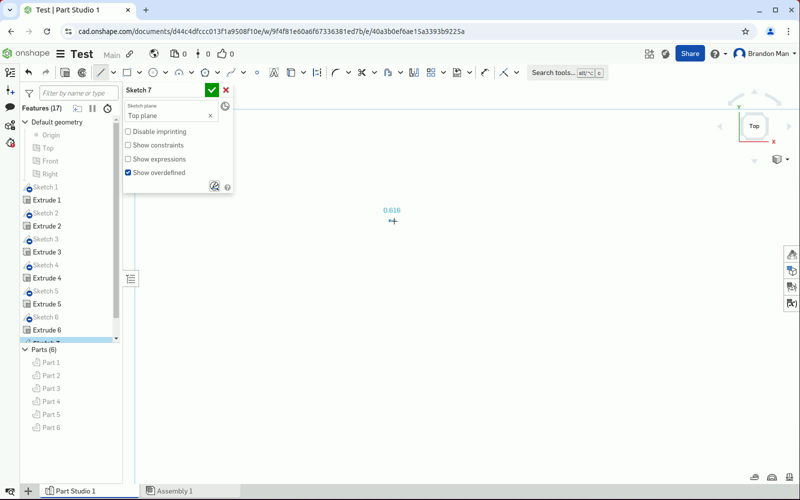
scroll(6)
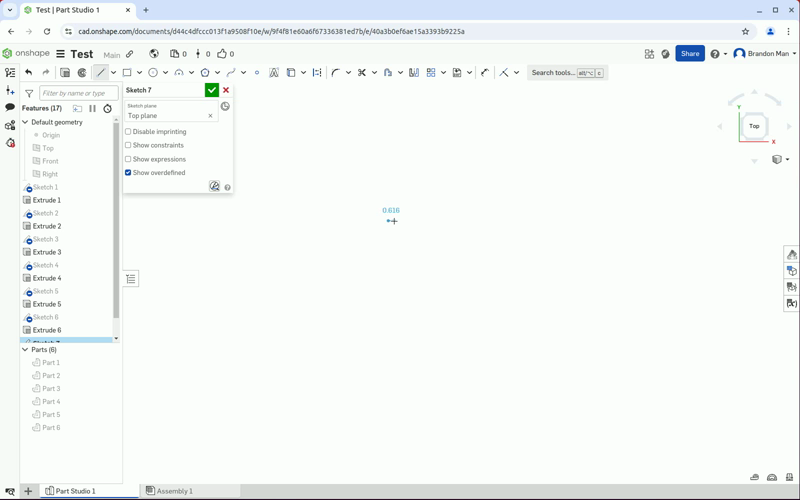
scroll(6)
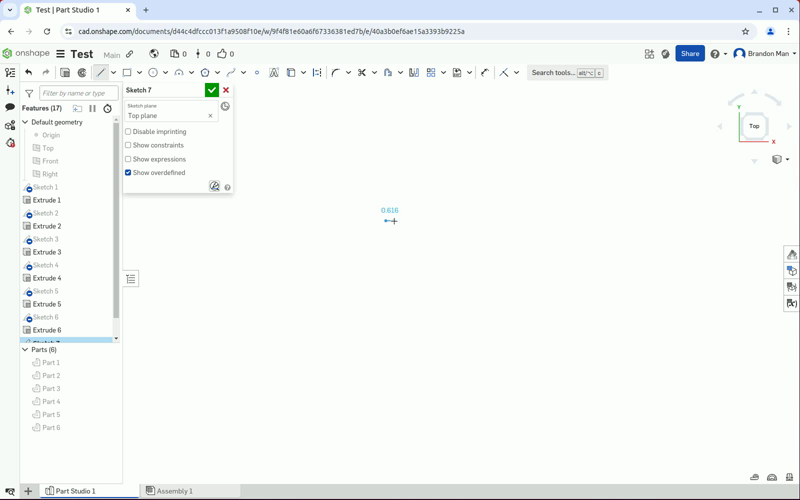
scroll(6)
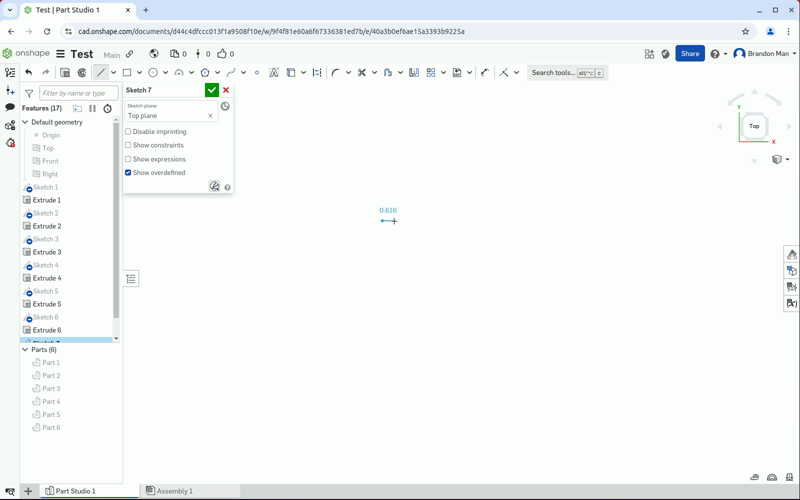
scroll(6)
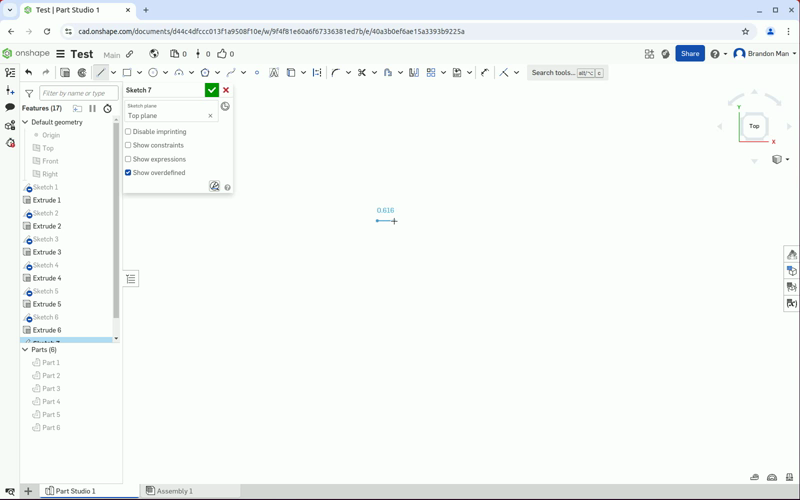
scroll(6)
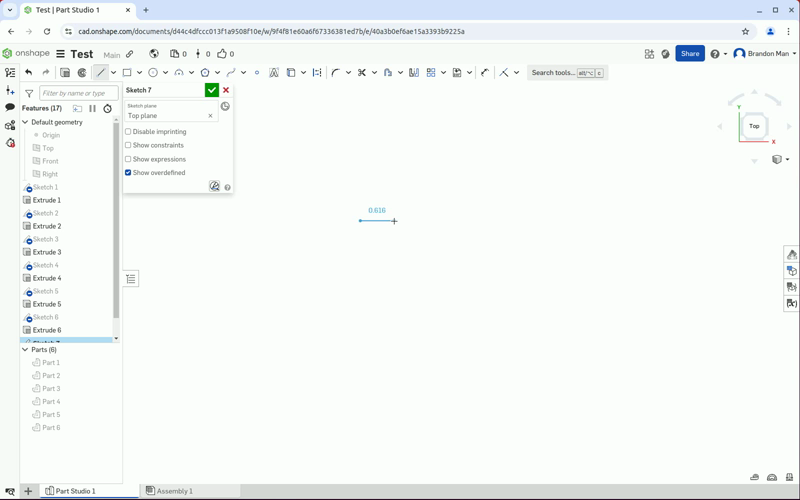
click(394, 220)
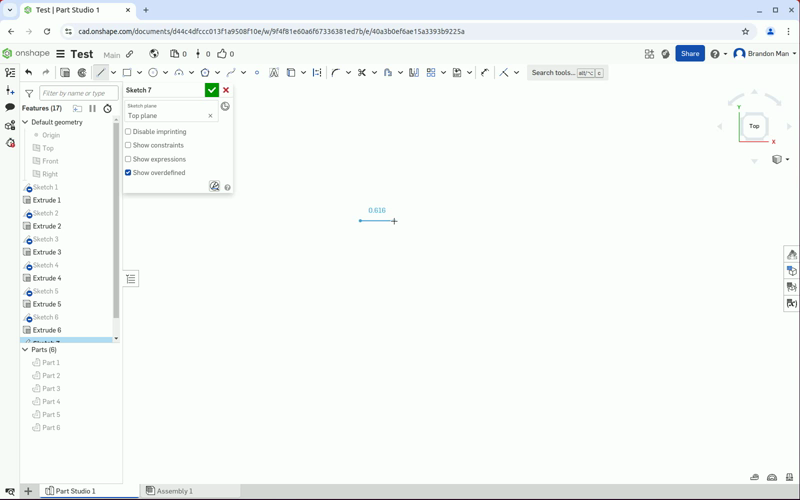
scroll(-6)
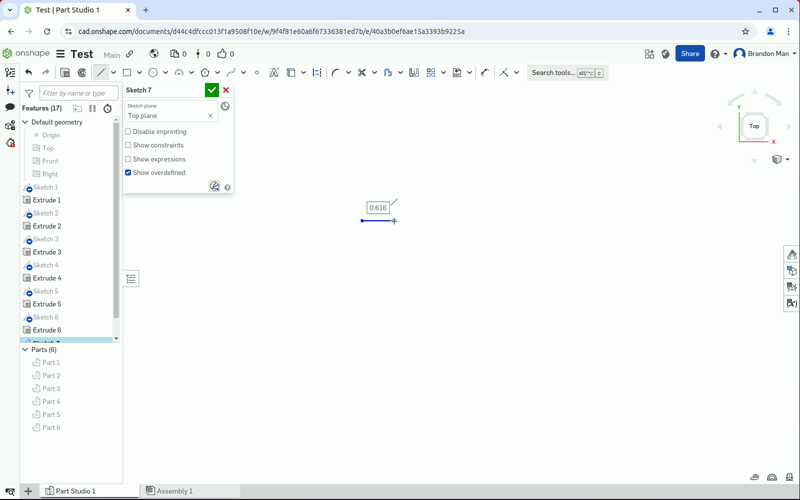
scroll(-6)
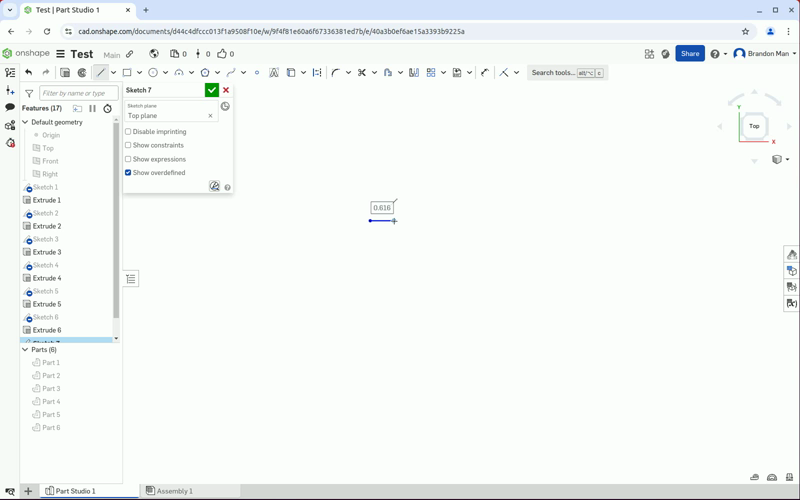
scroll(-6)
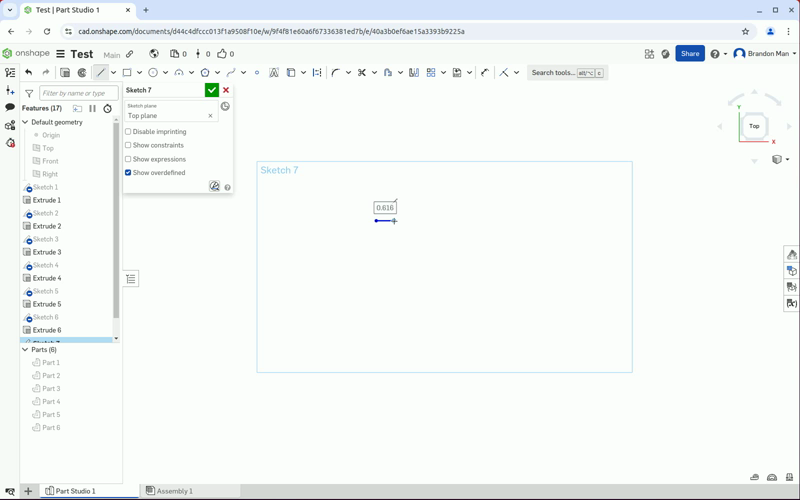
scroll(-6)
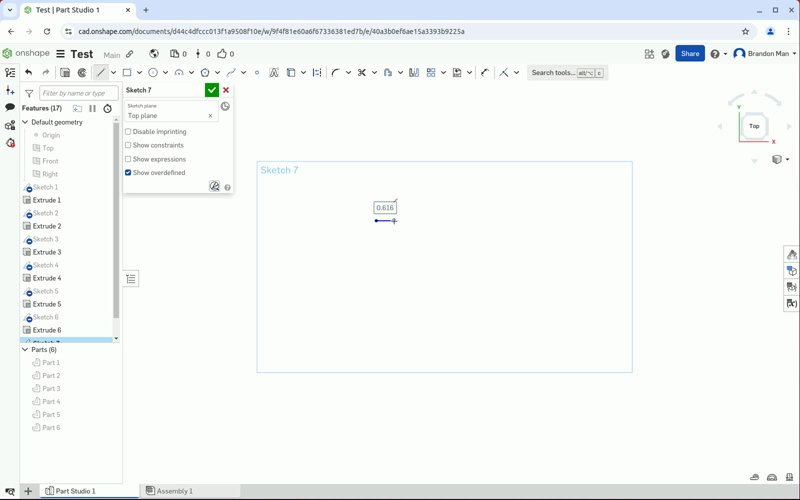
scroll(-6)
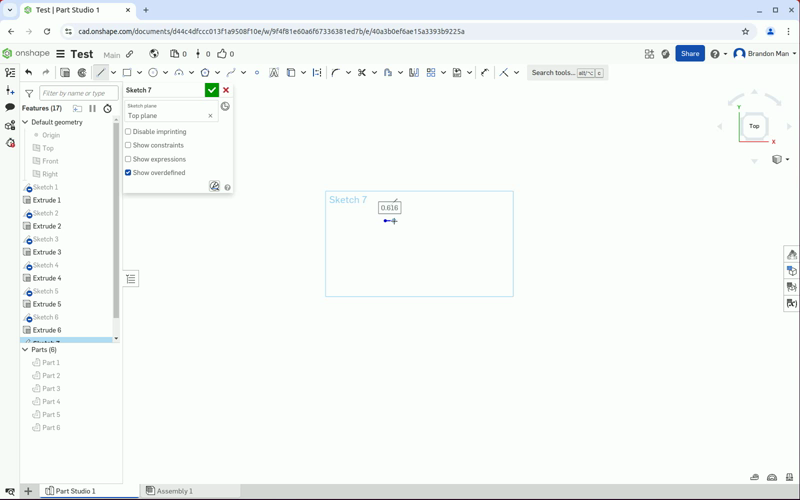
scroll(-6)
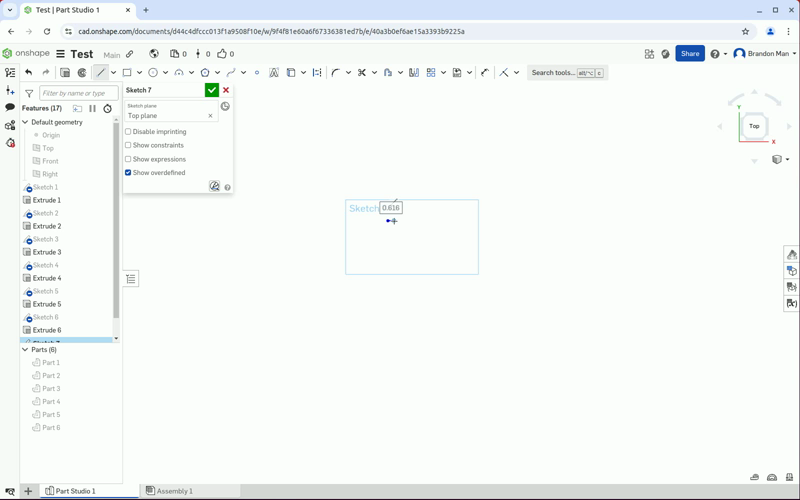
scroll(-6)
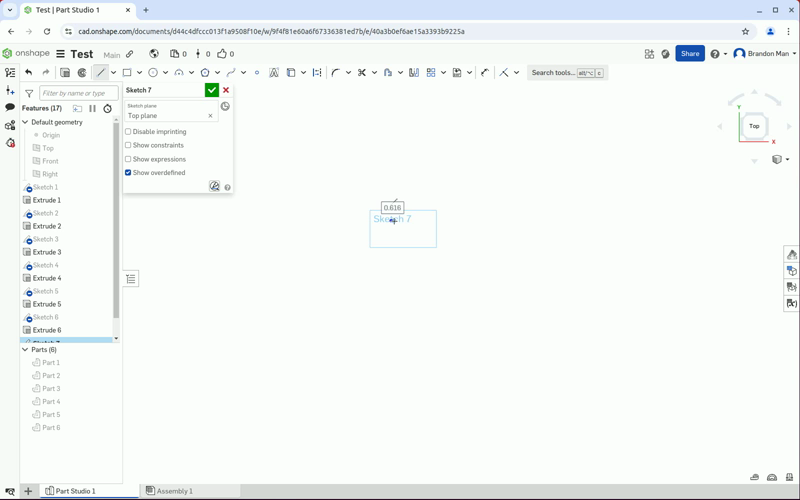
key_up(shift)
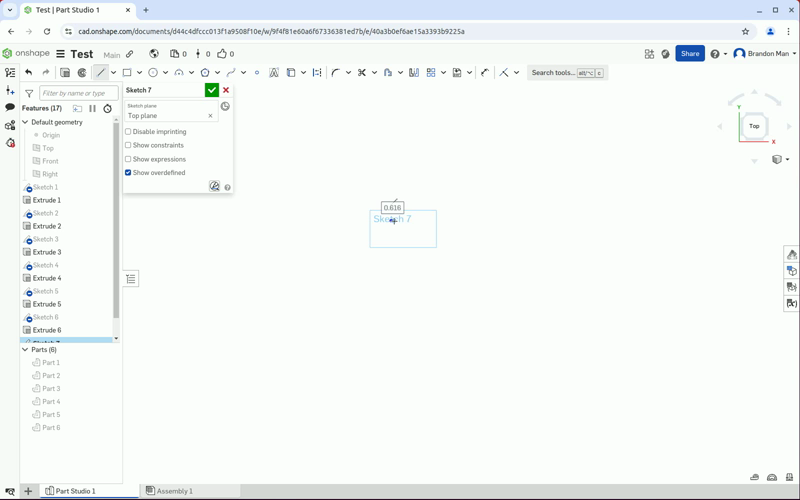
key(esc)
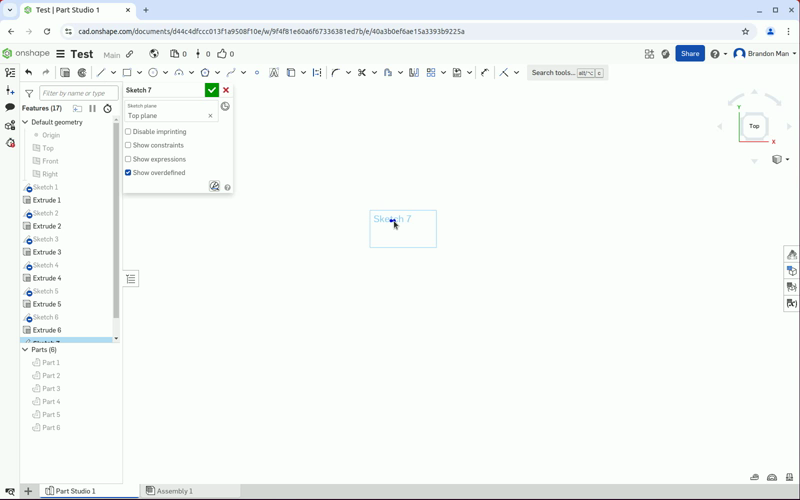
key(a)
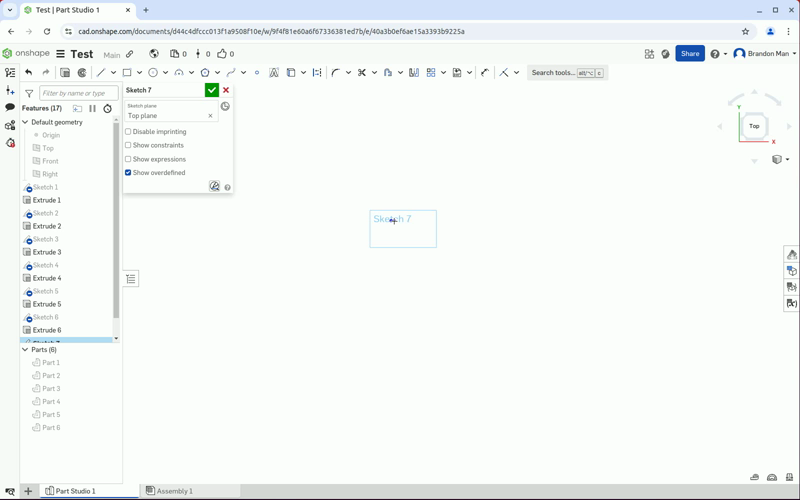
mouse_move(394, 220)
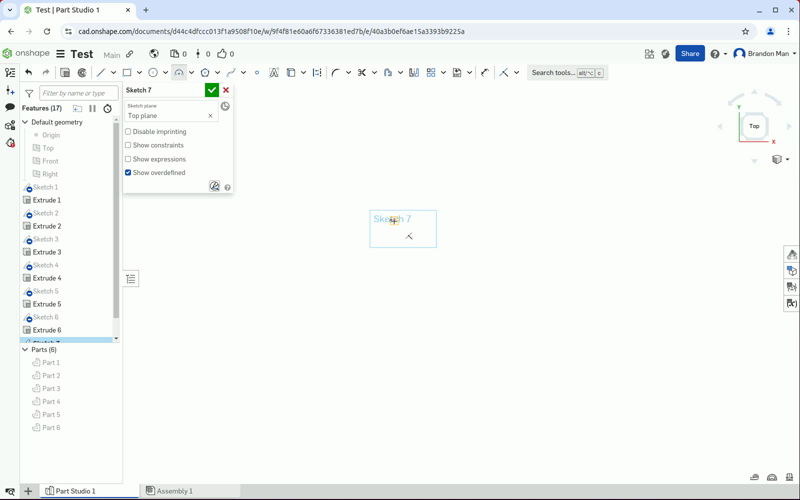
scroll(6)
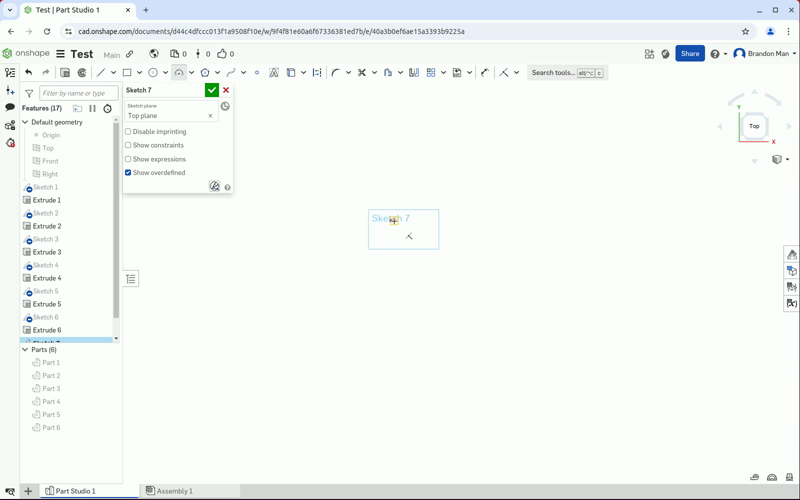
scroll(6)
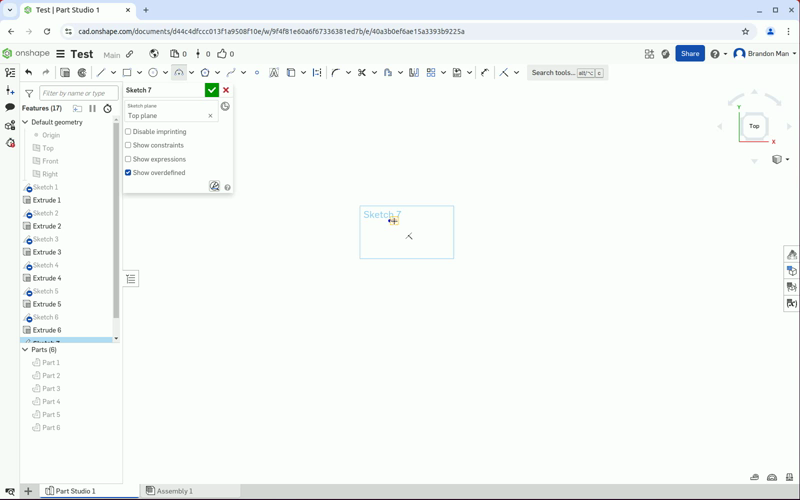
scroll(6)
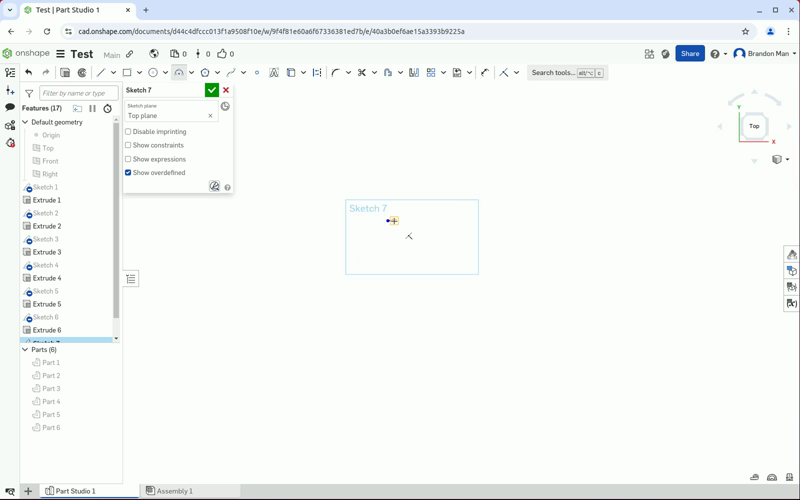
scroll(6)
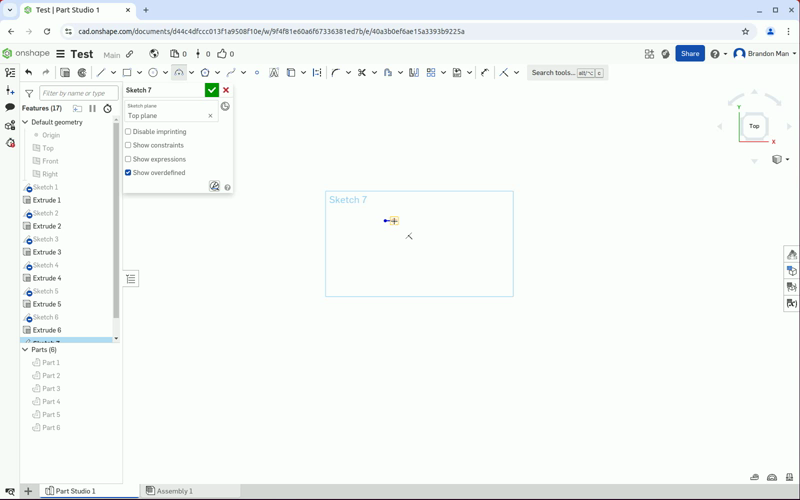
scroll(6)
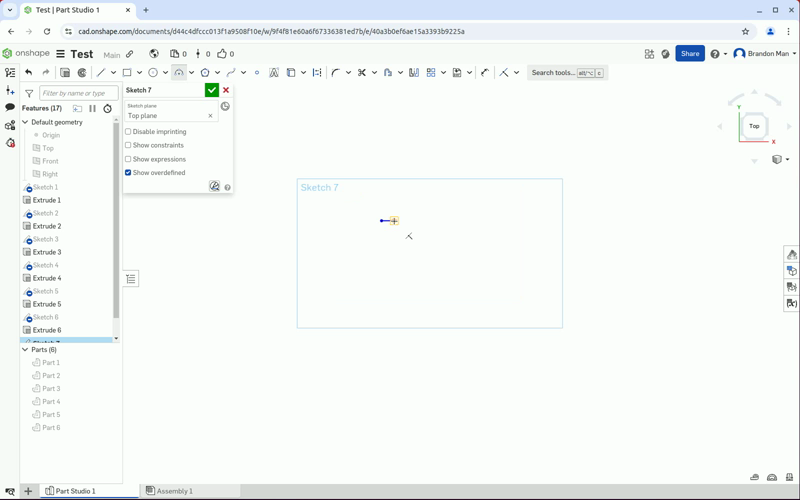
scroll(6)
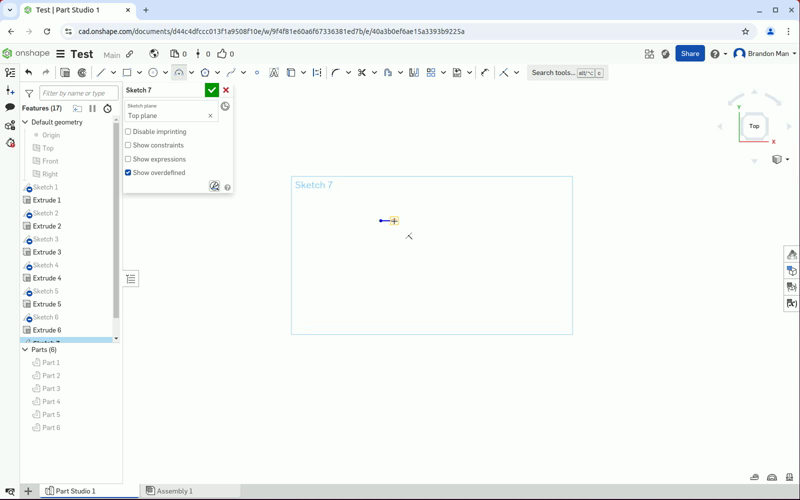
scroll(6)
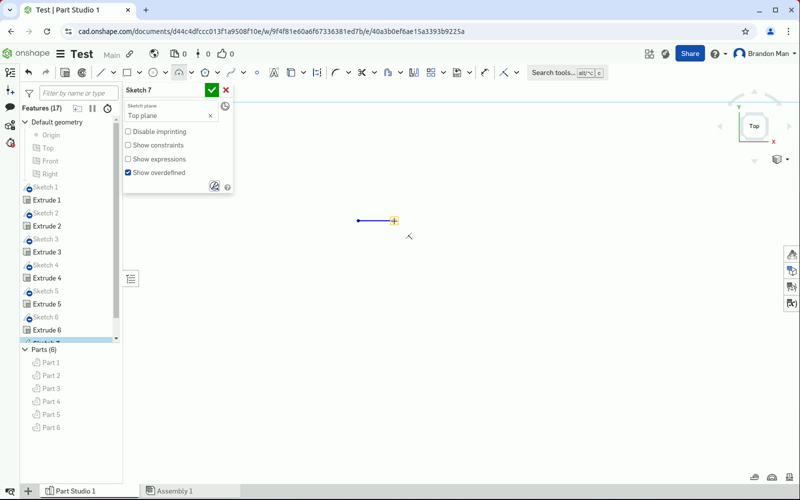
click(394, 220)
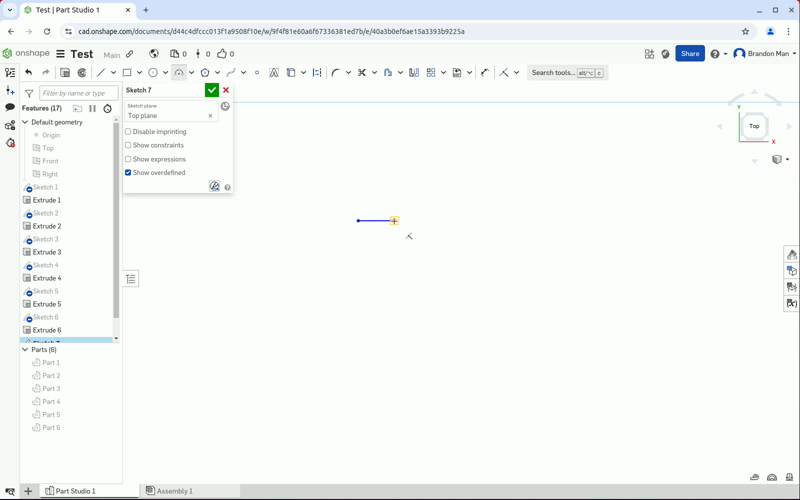
scroll(-6)
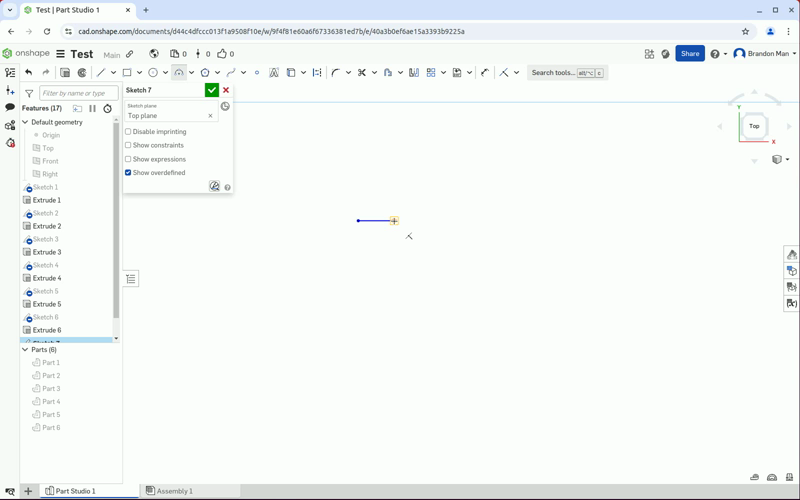
scroll(-6)
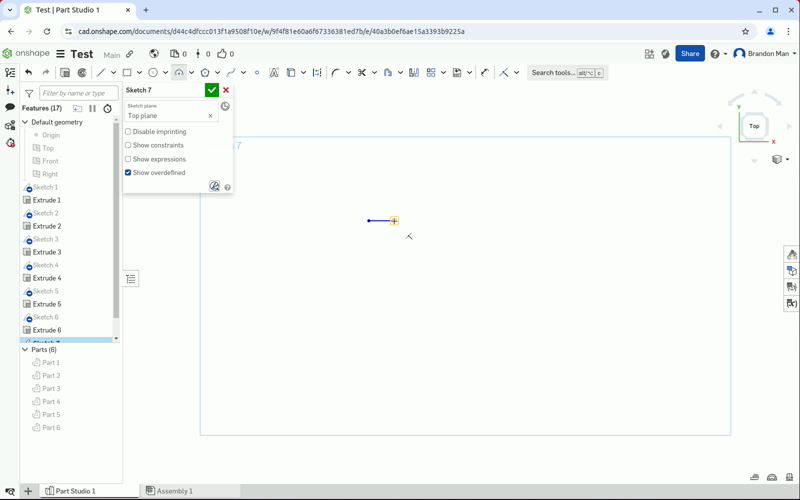
scroll(-6)
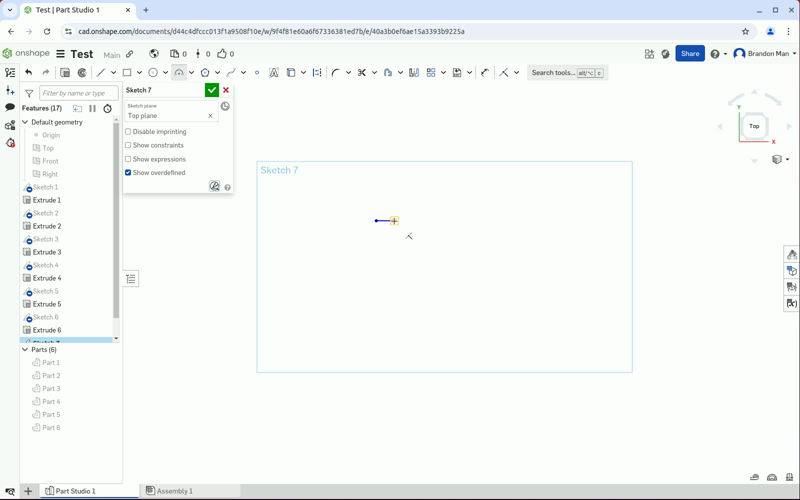
scroll(-6)
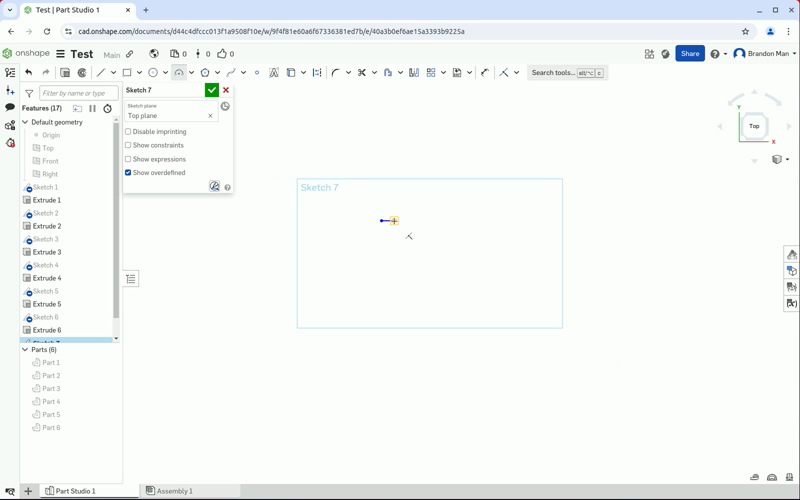
scroll(-6)
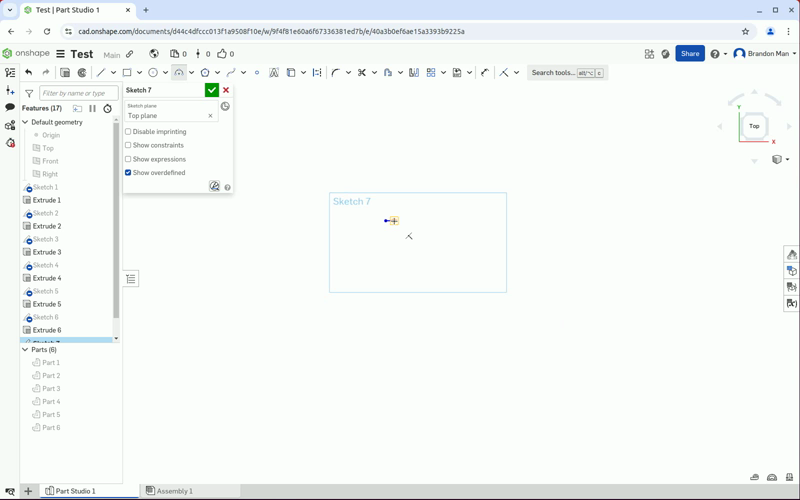
scroll(-6)
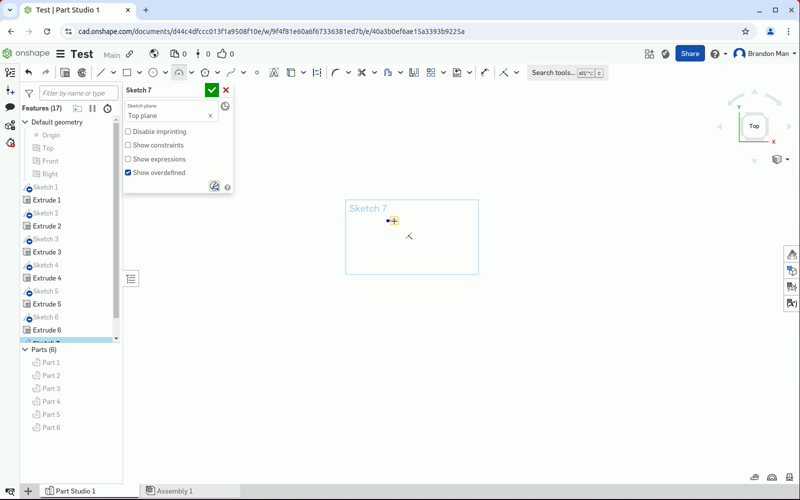
scroll(-6)
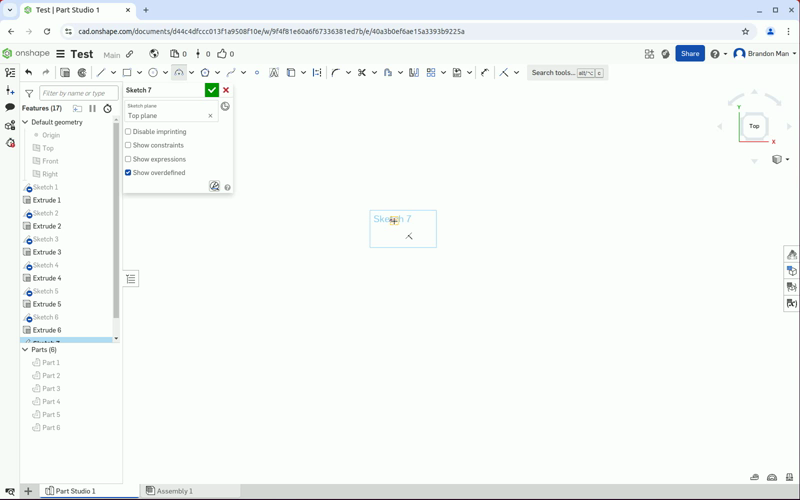
mouse_move(391, 220)
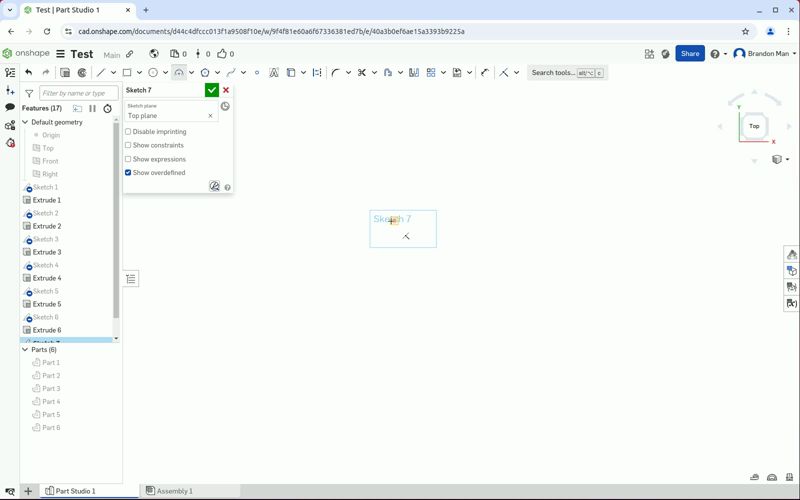
scroll(6)
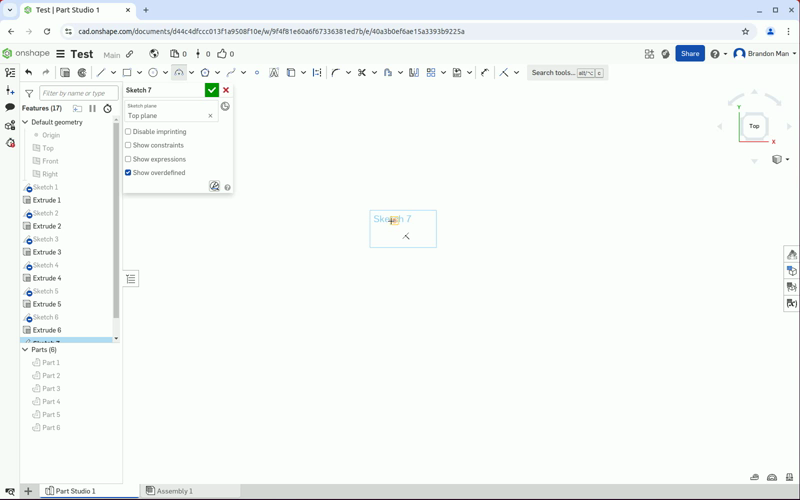
scroll(6)
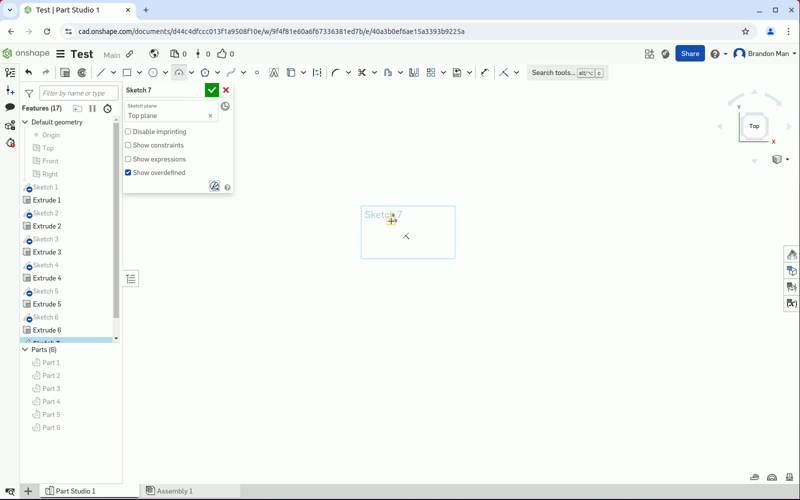
scroll(6)
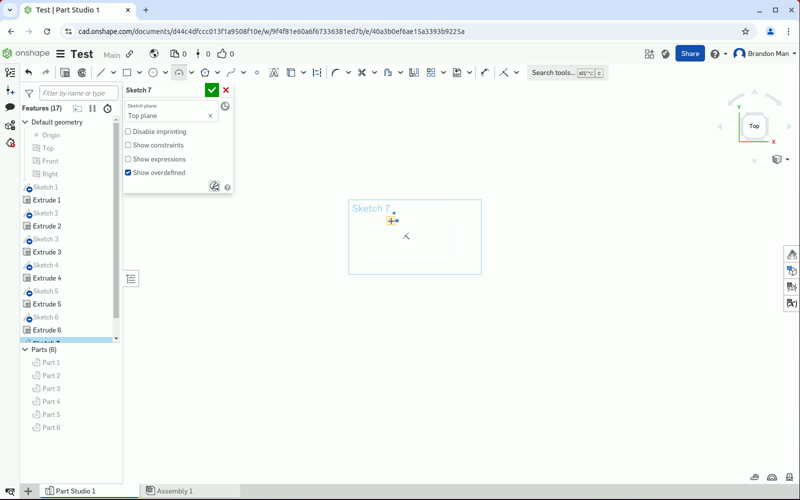
scroll(6)
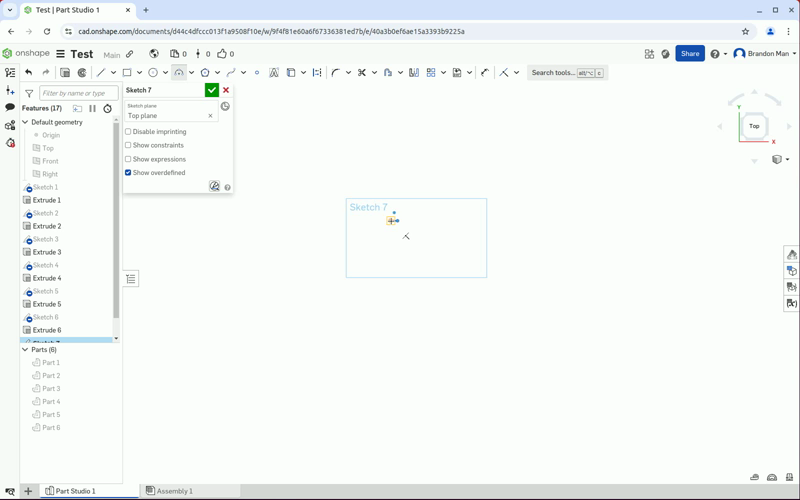
scroll(6)
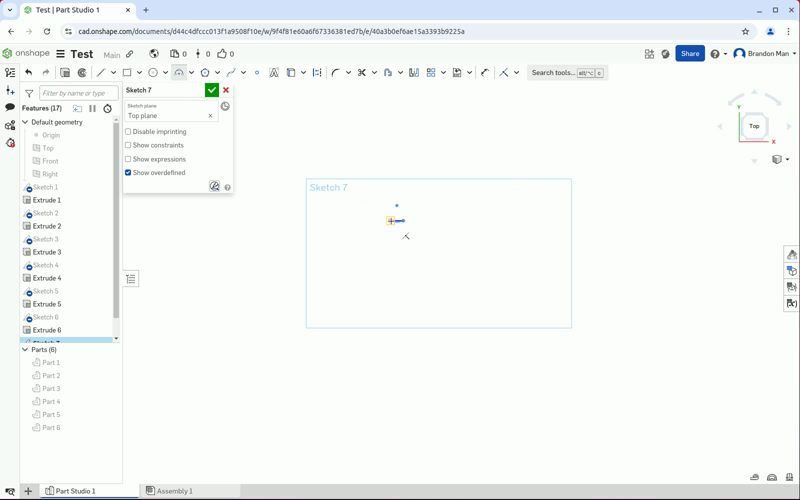
scroll(6)
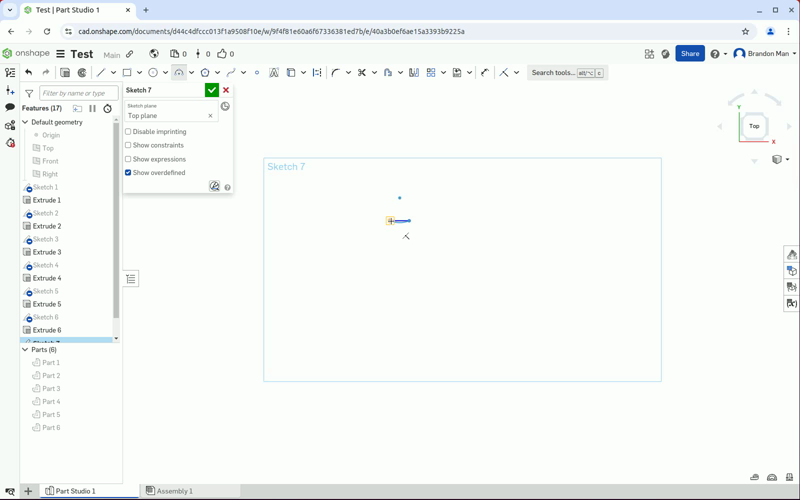
scroll(6)
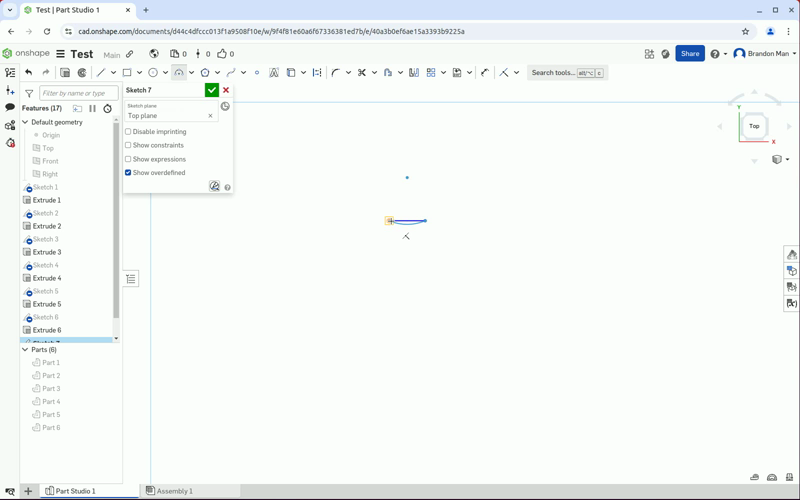
click(391, 220)
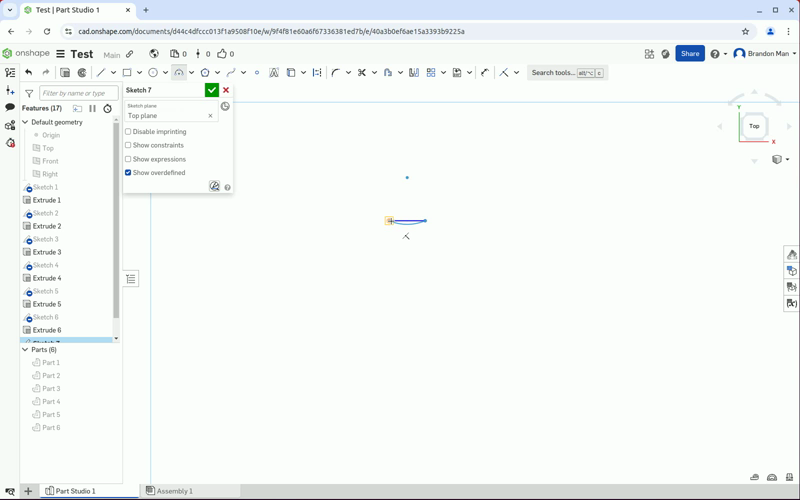
scroll(-6)
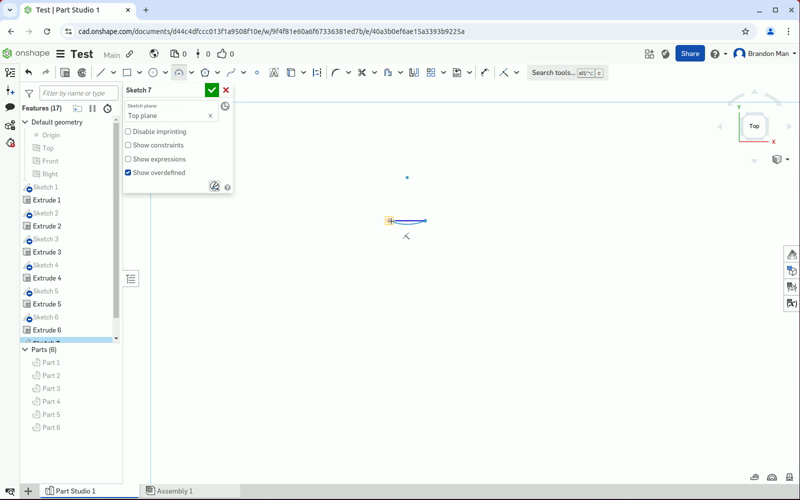
scroll(-6)
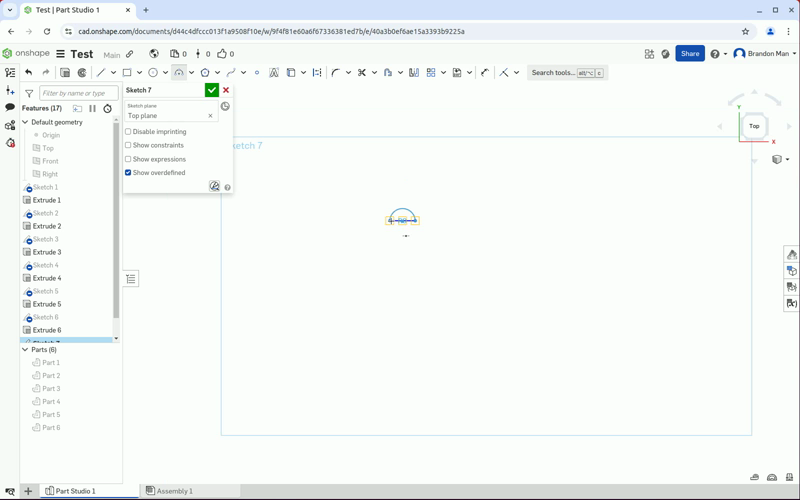
scroll(-6)
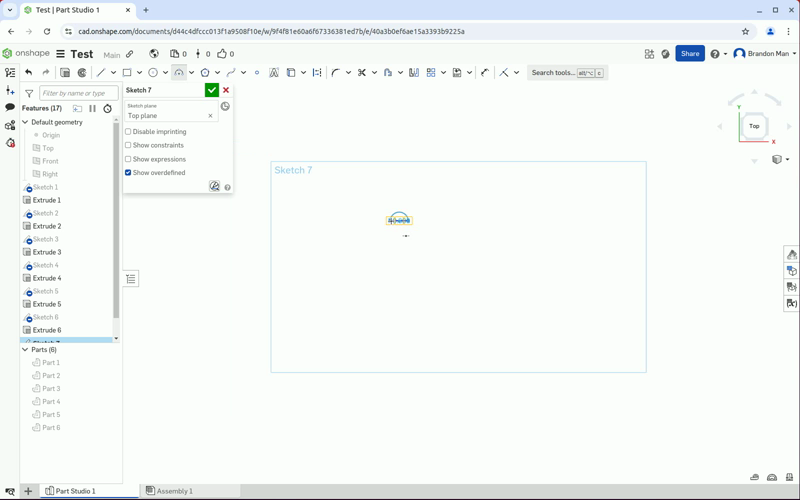
scroll(-6)
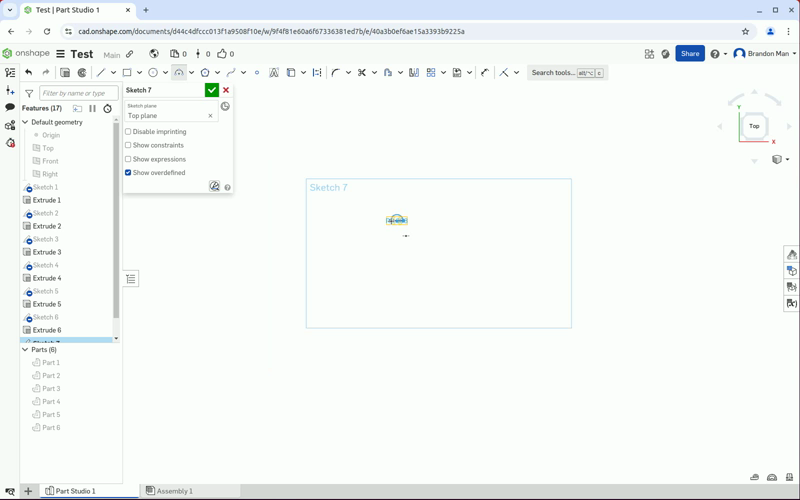
scroll(-6)
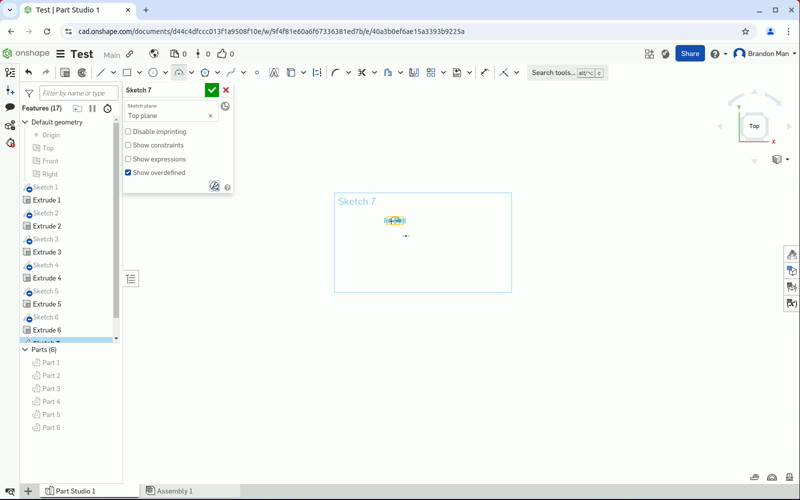
scroll(-6)
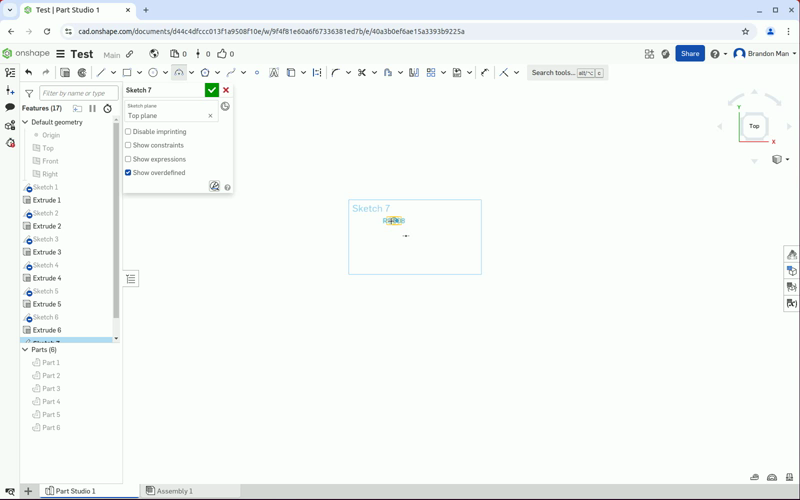
scroll(-6)
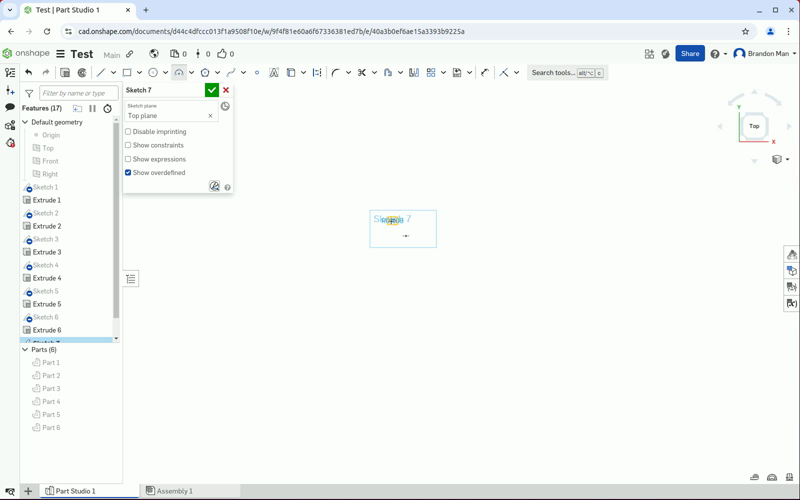
key_down(shift)
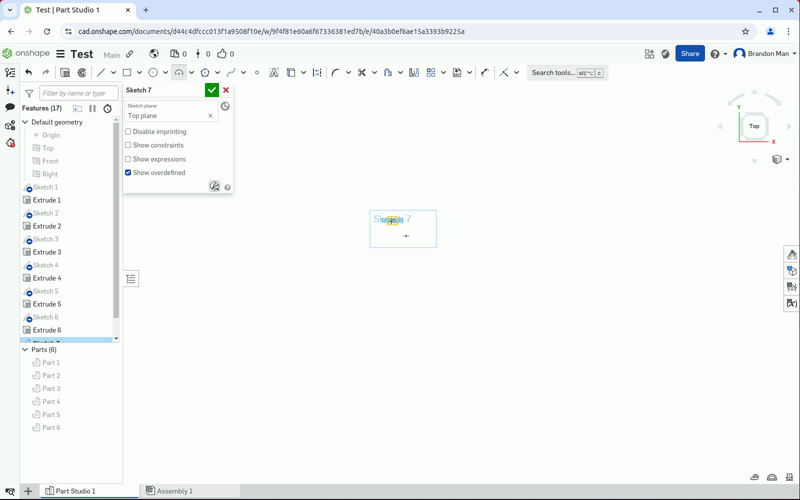
mouse_move(392, 203)
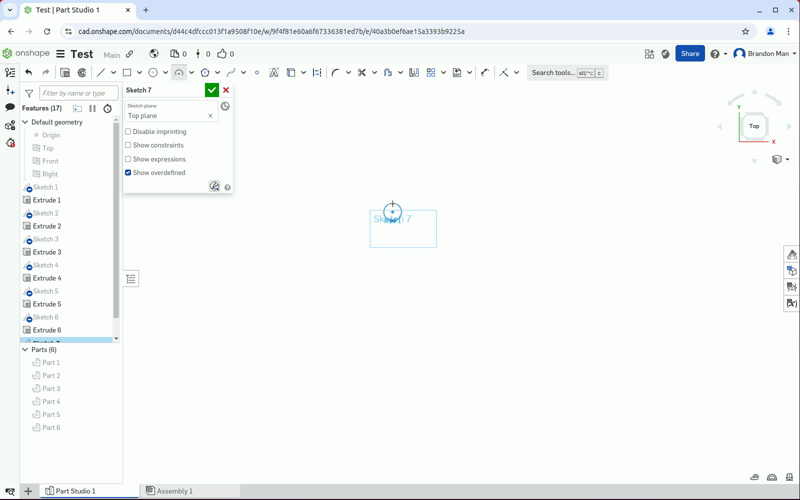
scroll(6)
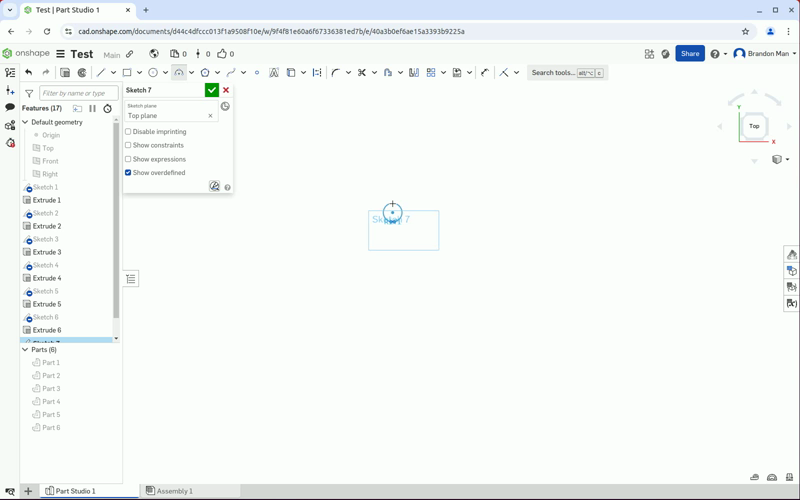
scroll(6)
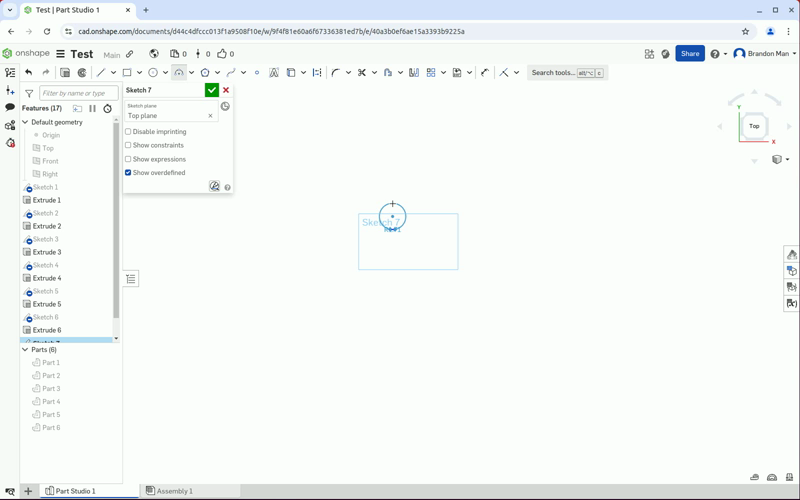
scroll(6)
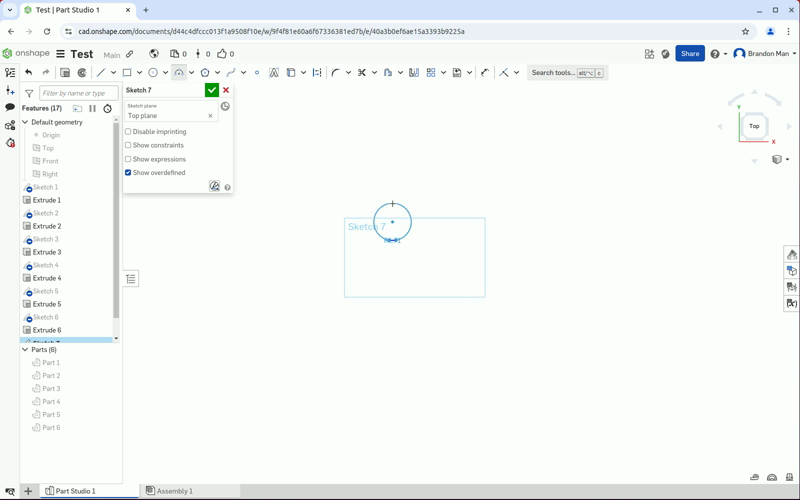
scroll(6)
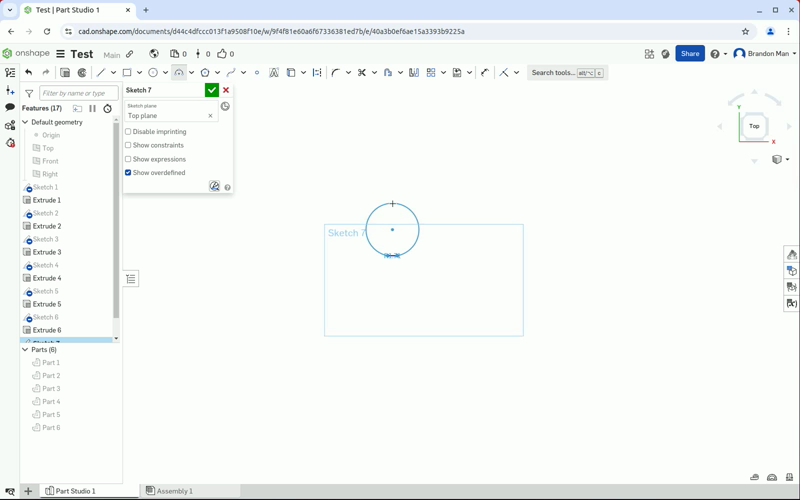
scroll(6)
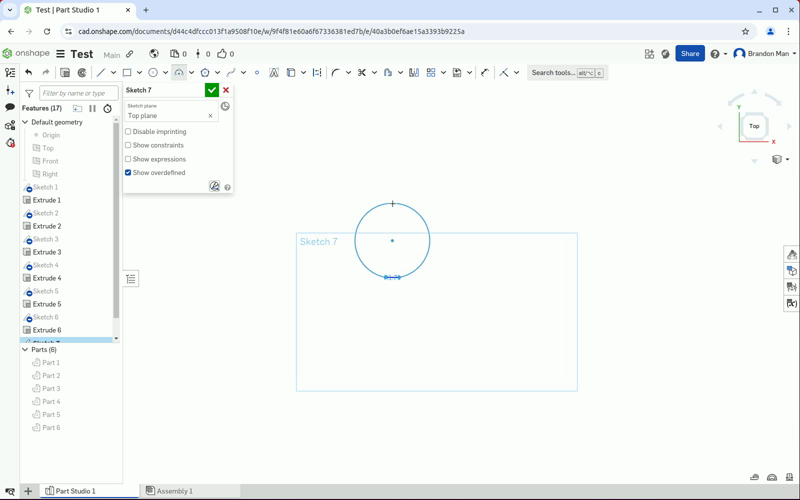
scroll(6)
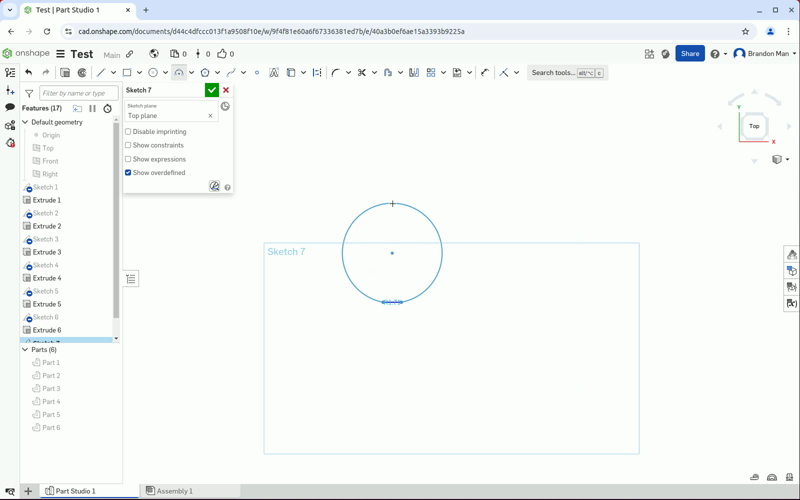
scroll(6)
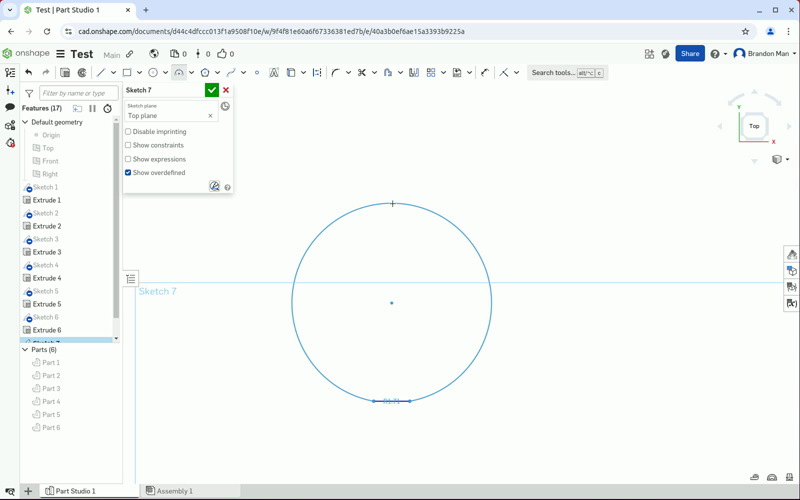
click(392, 203)
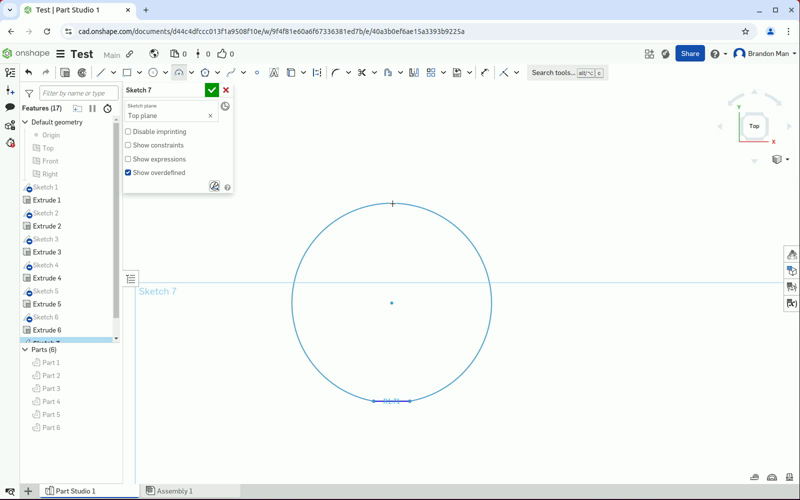
scroll(-6)
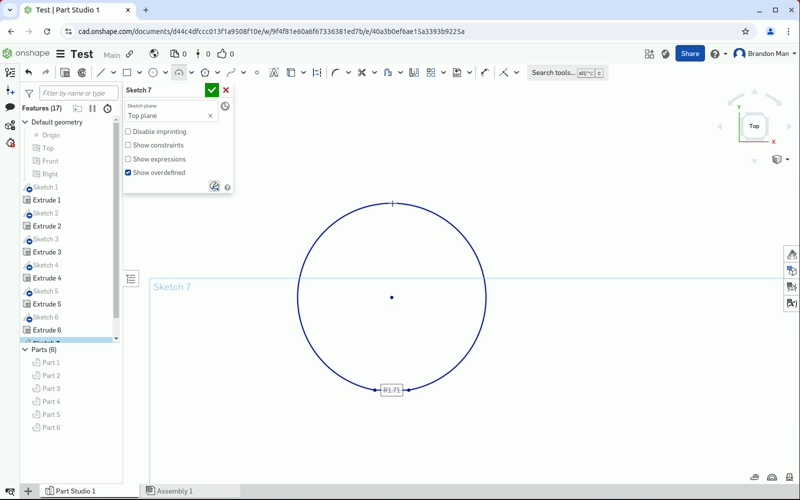
scroll(-6)
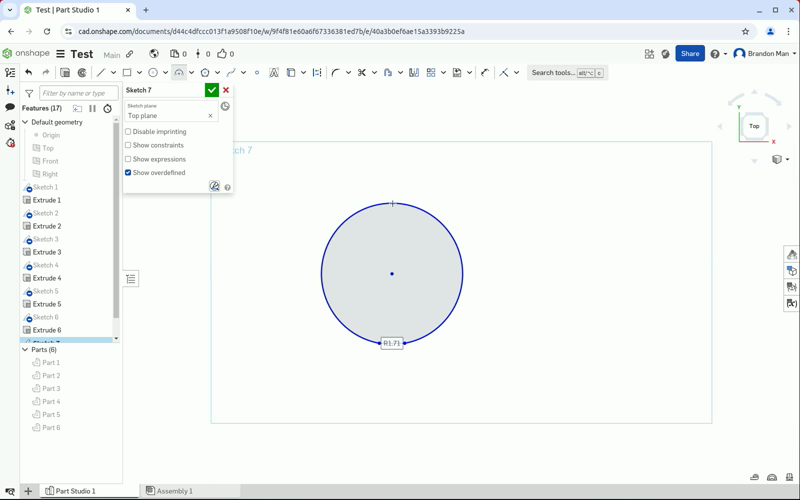
scroll(-6)
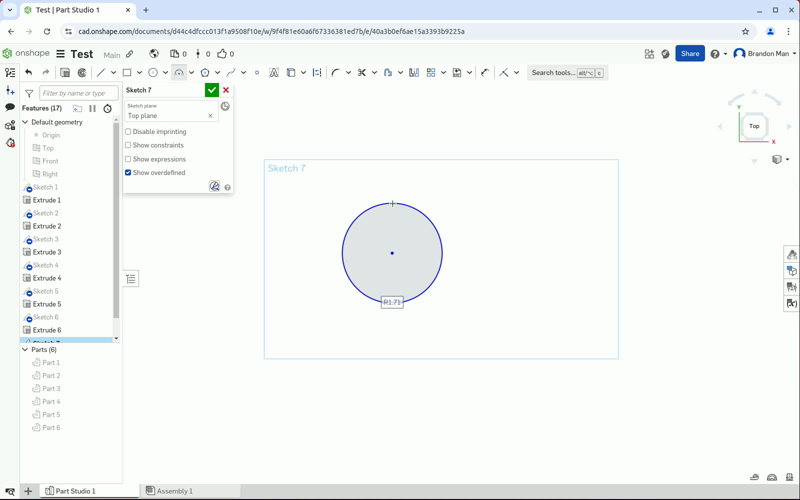
scroll(-6)
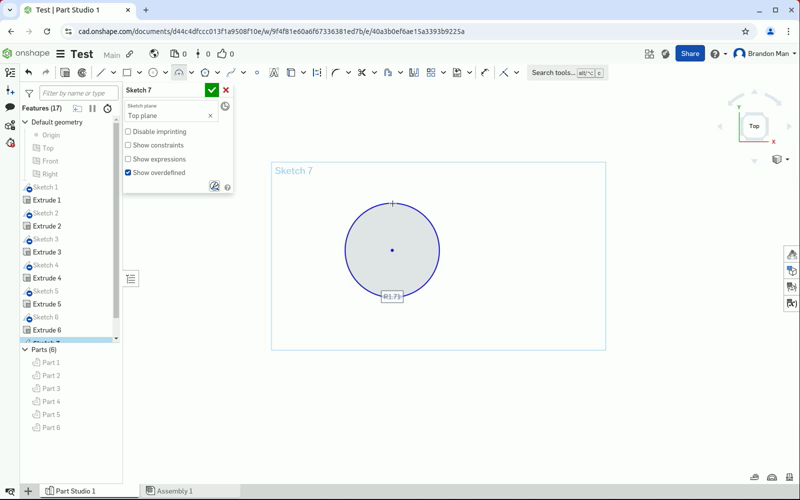
scroll(-6)
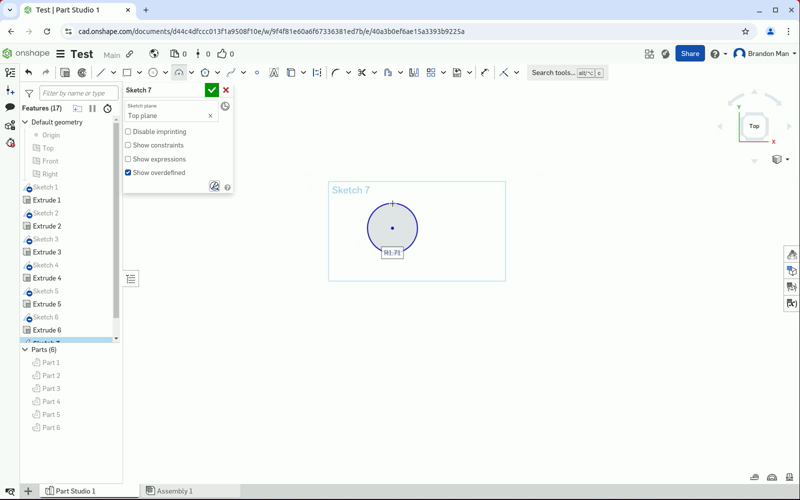
scroll(-6)
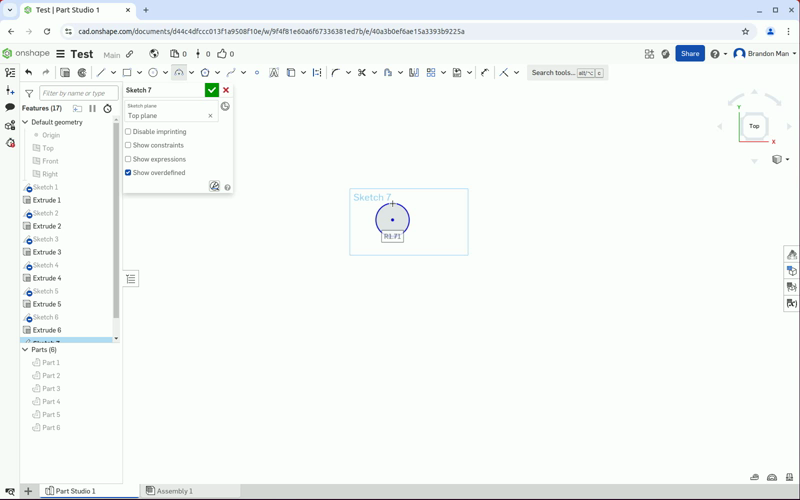
scroll(-6)
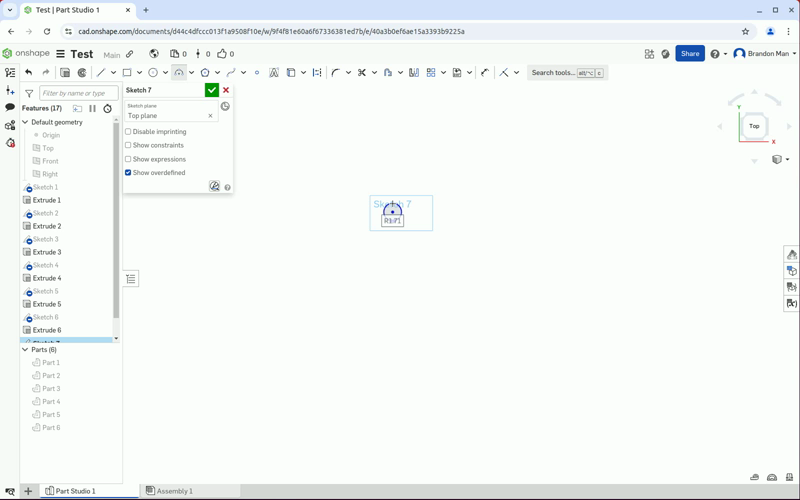
key_up(shift)
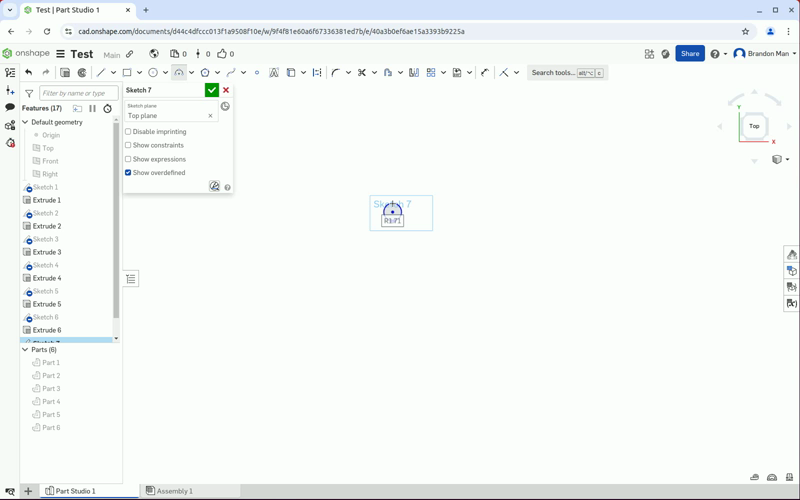
key(esc)
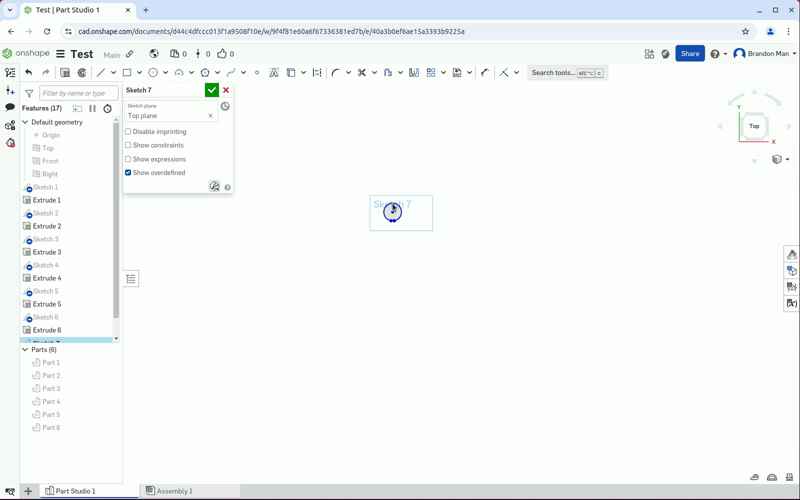
mouse_move(399, 209)
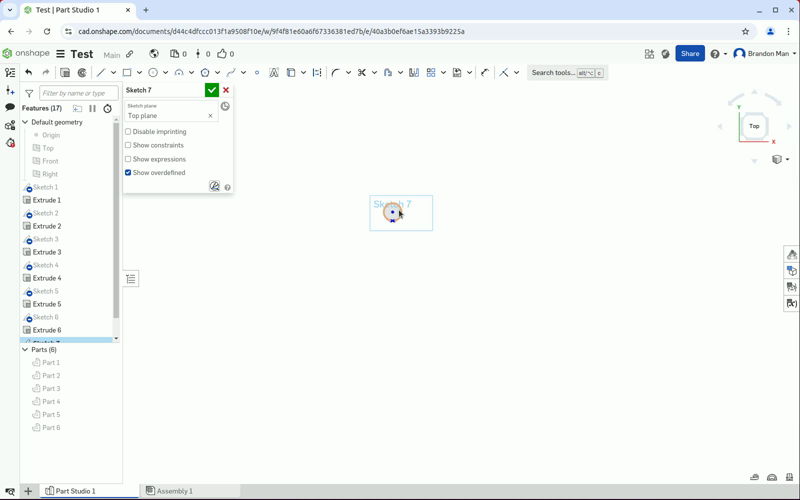
scroll(6)
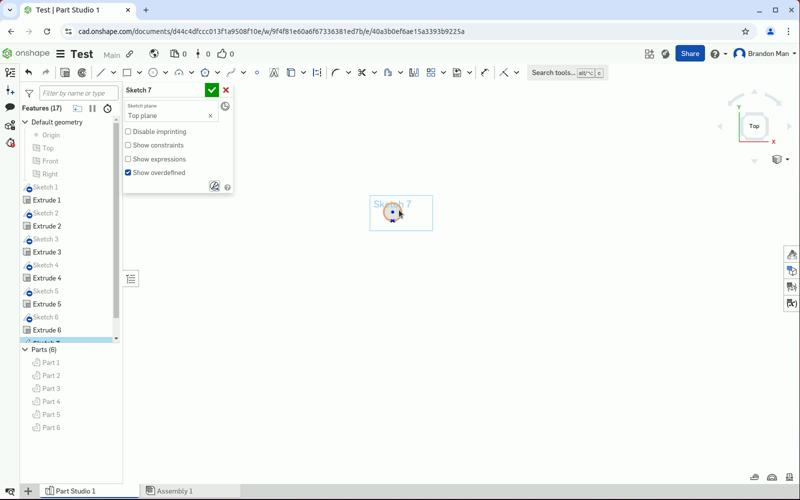
scroll(6)
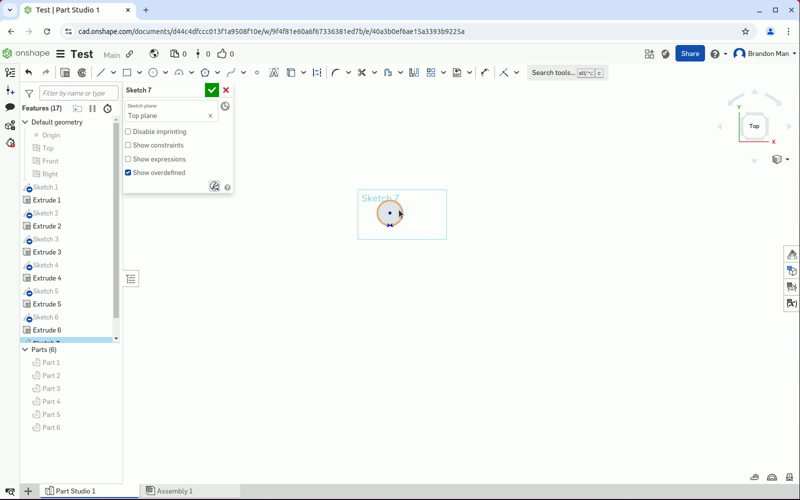
scroll(6)
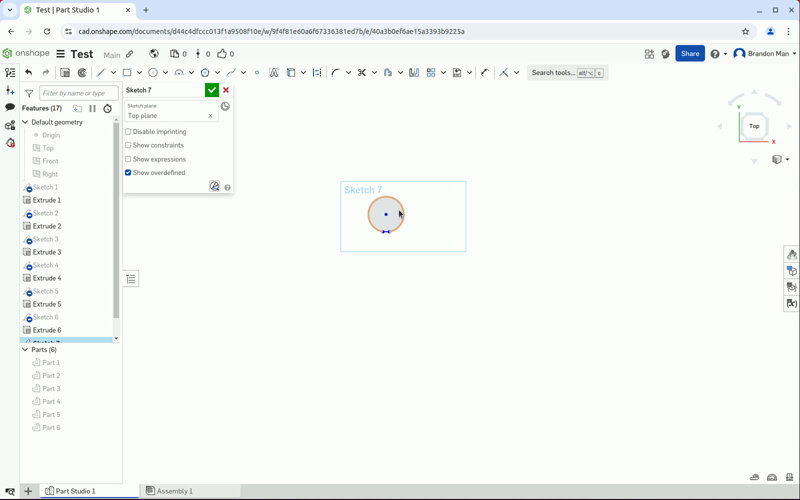
scroll(6)
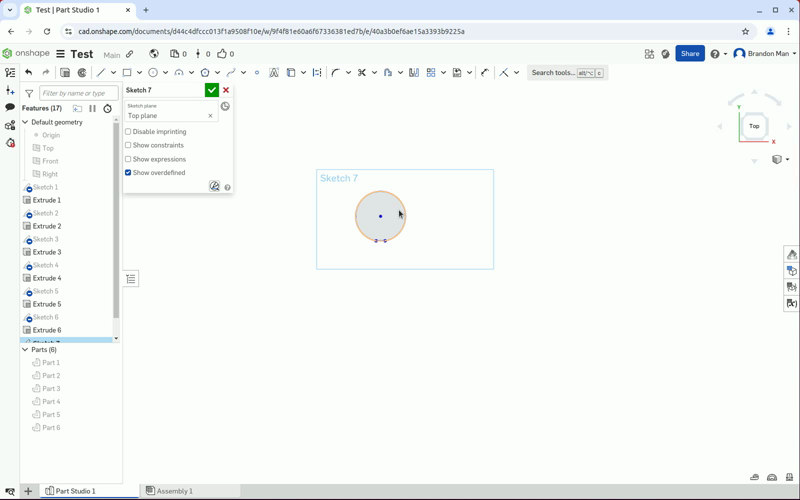
scroll(6)
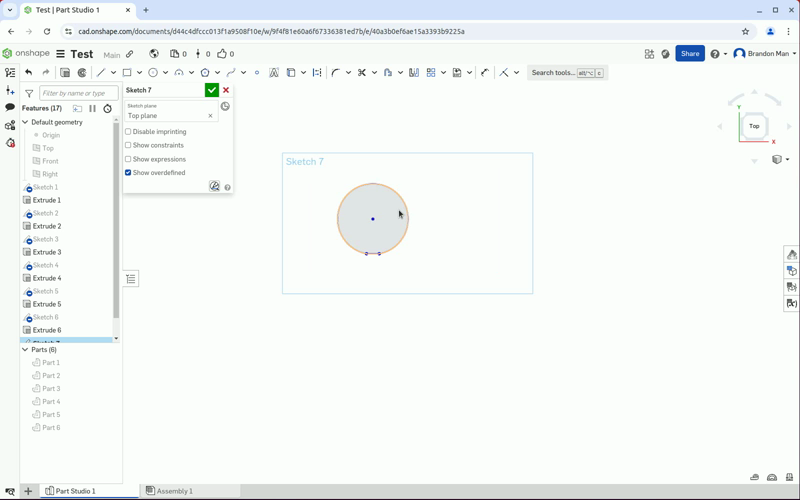
scroll(6)
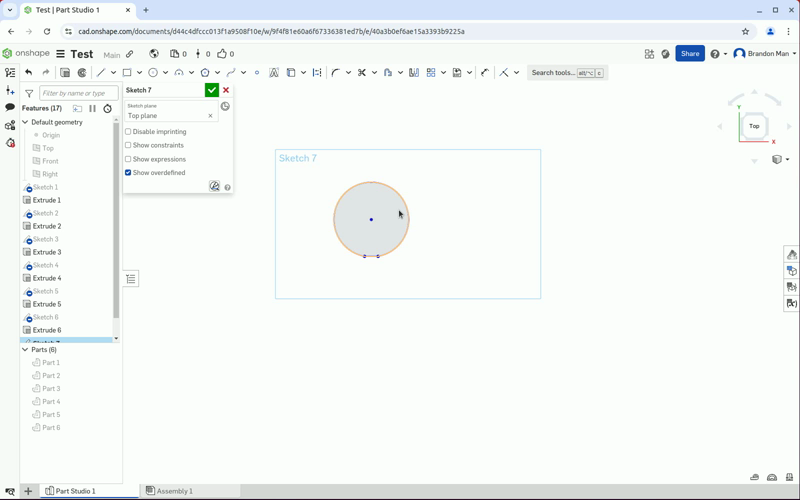
scroll(6)
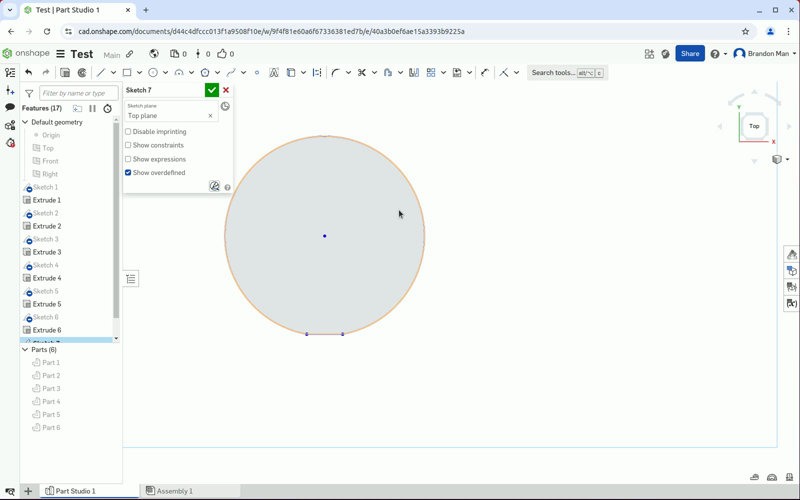
click(399, 209)
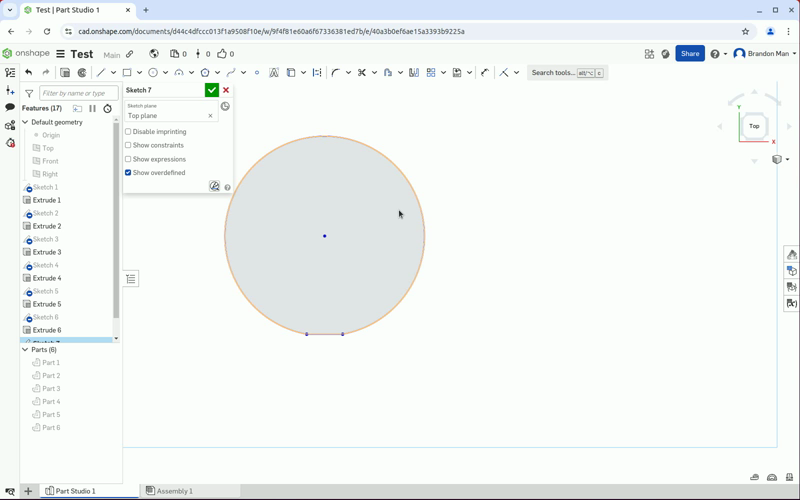
scroll(-6)
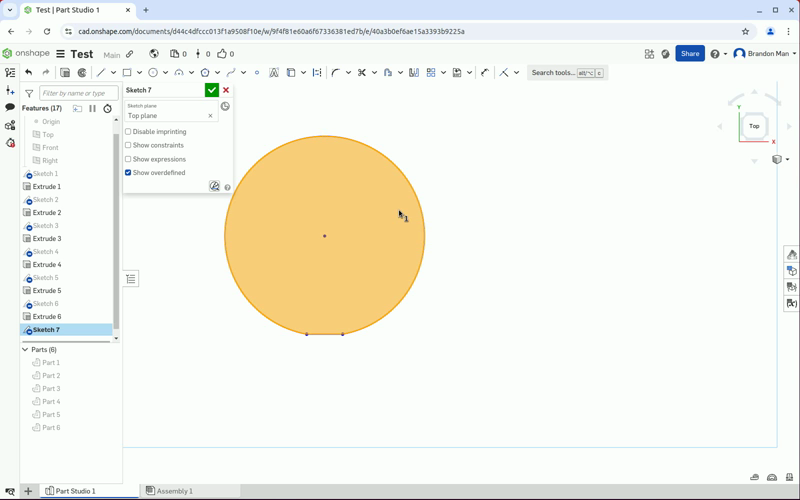
scroll(-6)
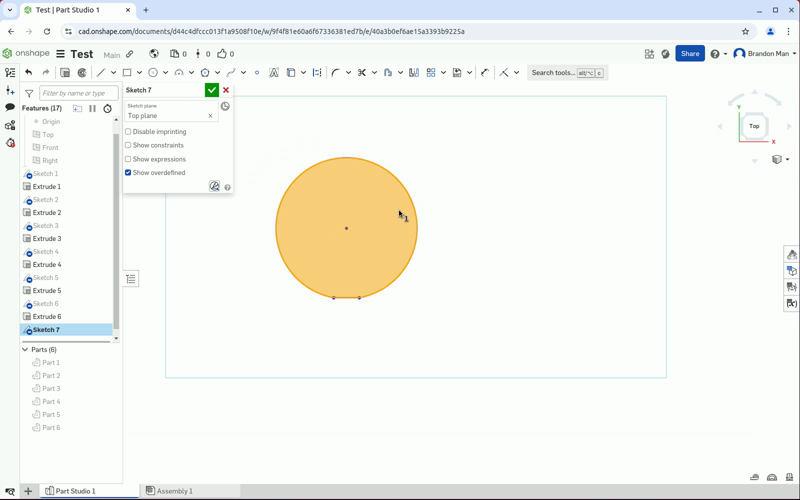
scroll(-6)
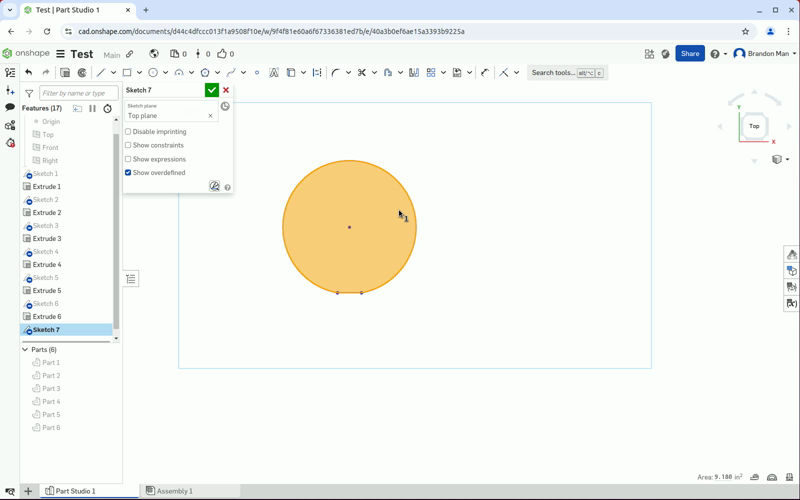
scroll(-6)
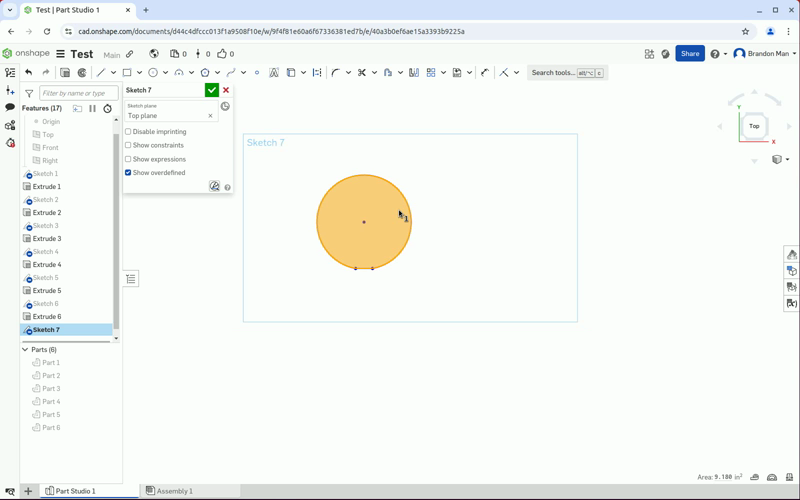
scroll(-6)
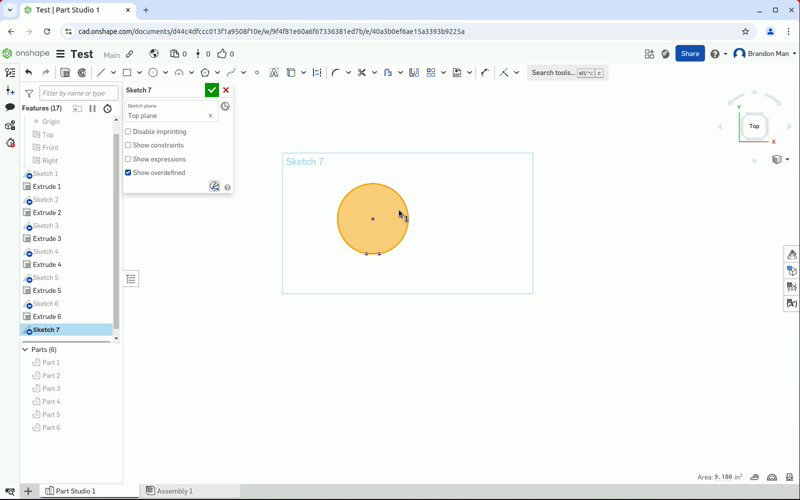
scroll(-6)
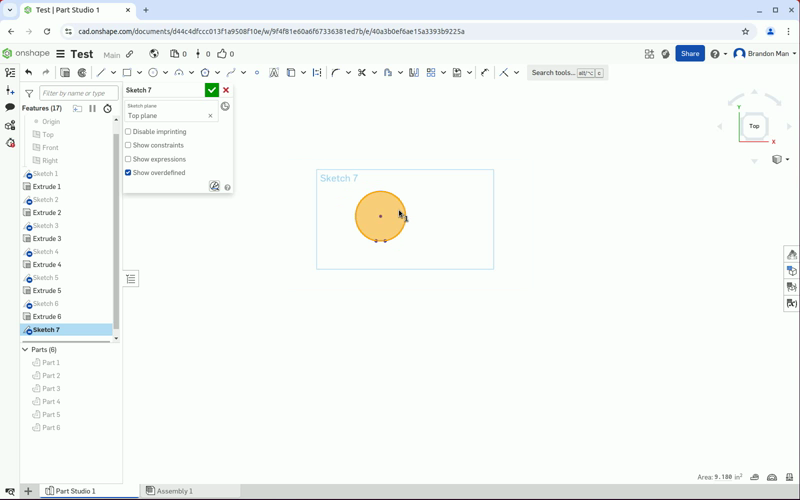
scroll(-6)
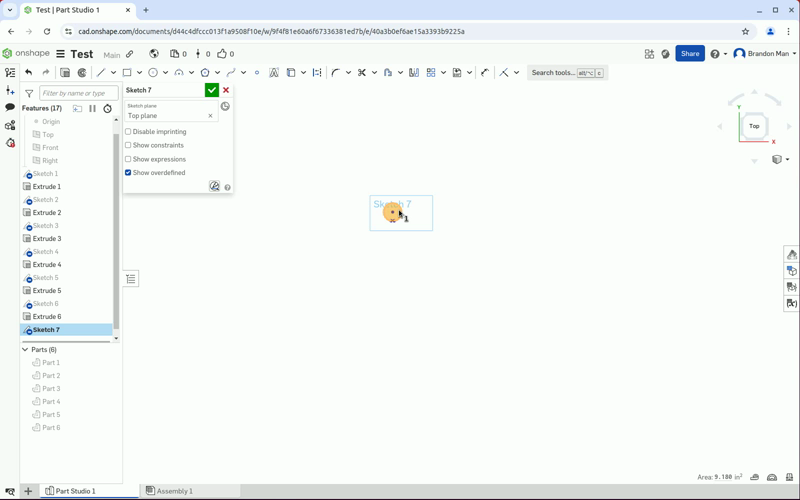
mouse_move(73, 352)
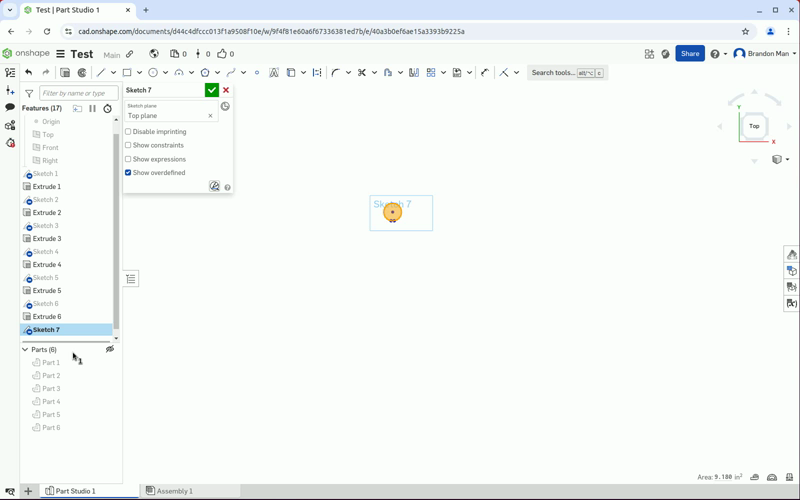
key(shift+y)
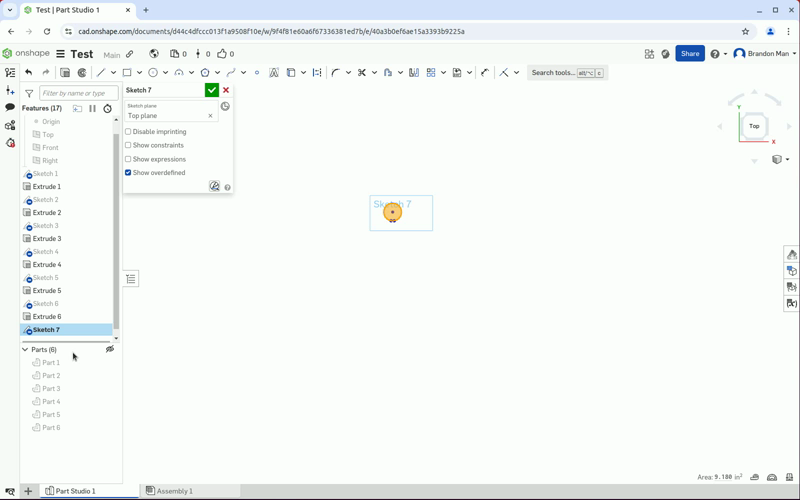
key(shift+e)
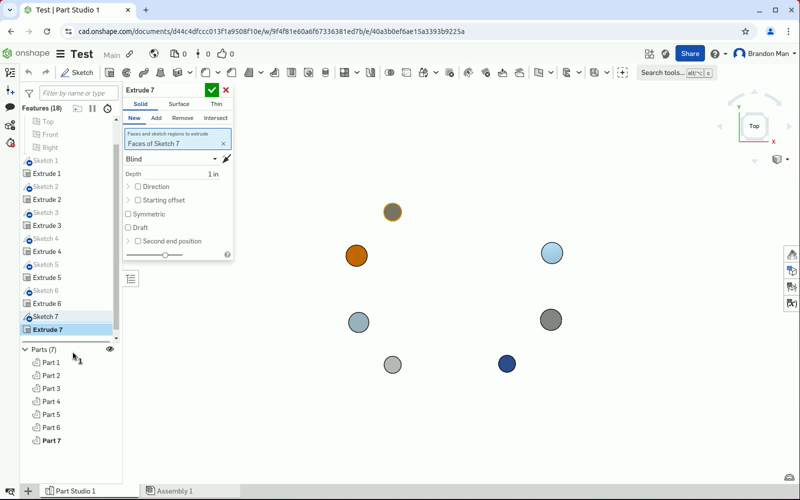
mouse_move(143, 106)
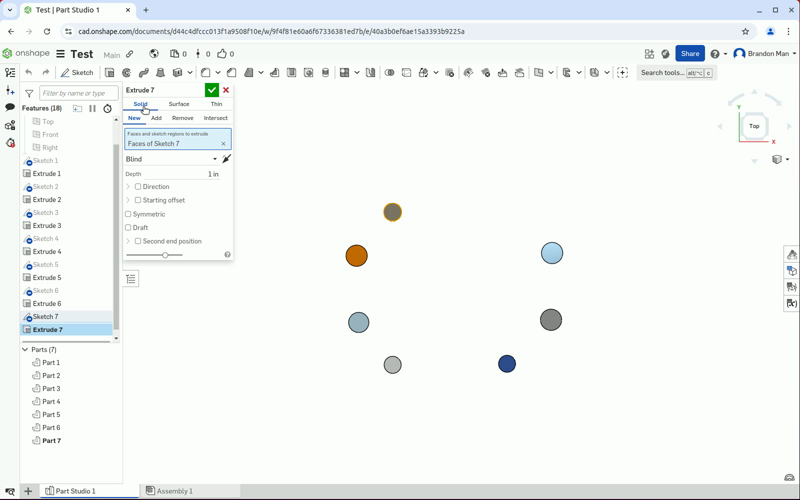
click(143, 106)
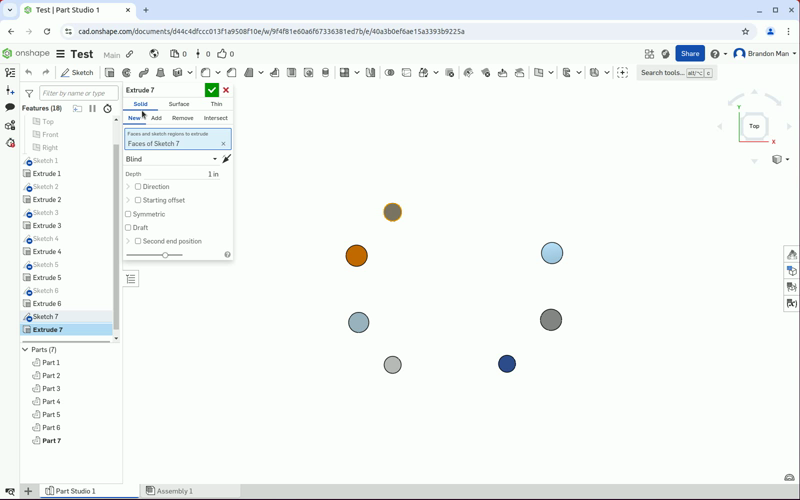
mouse_move(137, 120)
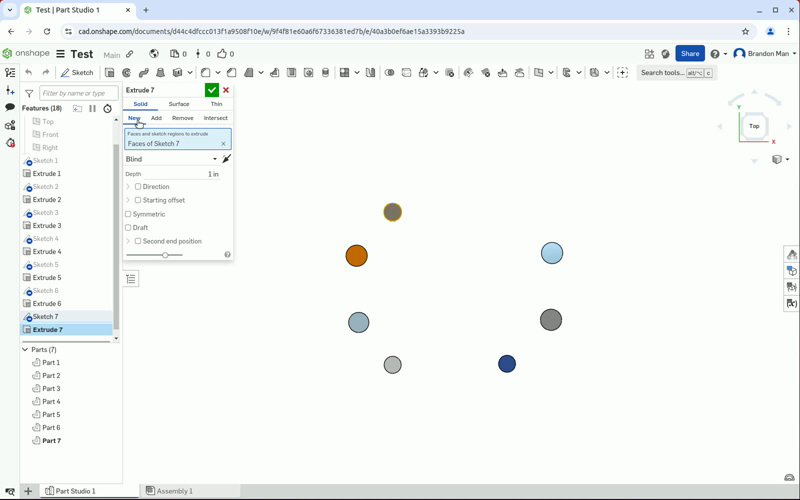
click(137, 120)
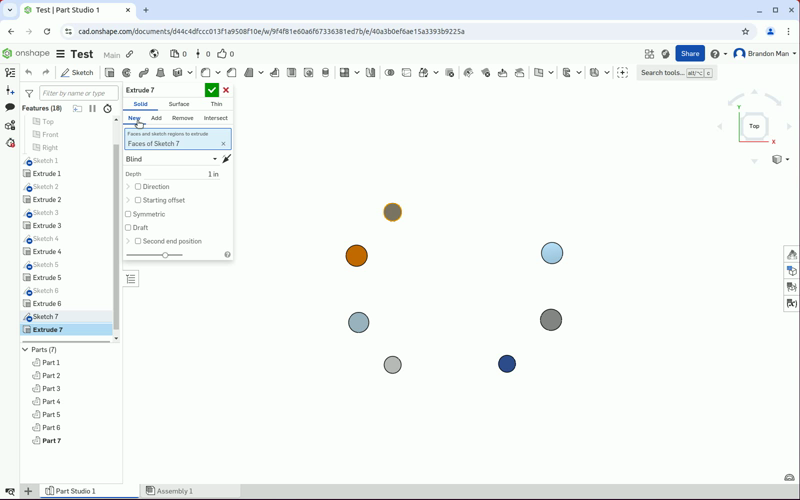
key(tab, 4)
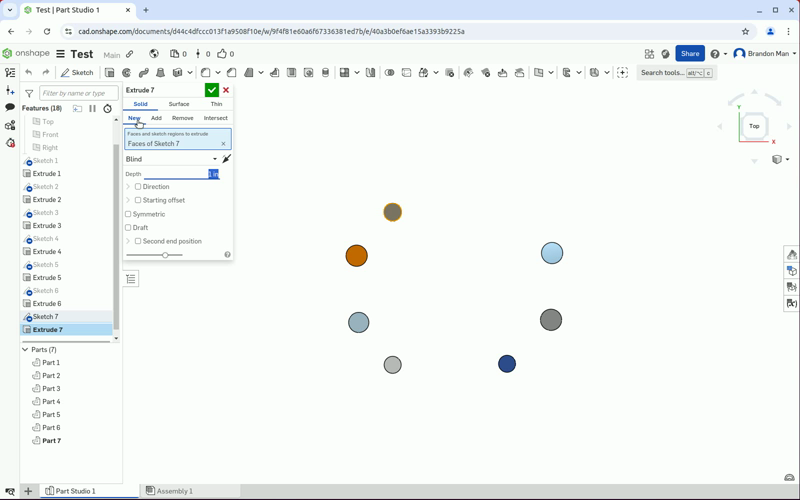
text(10.11)
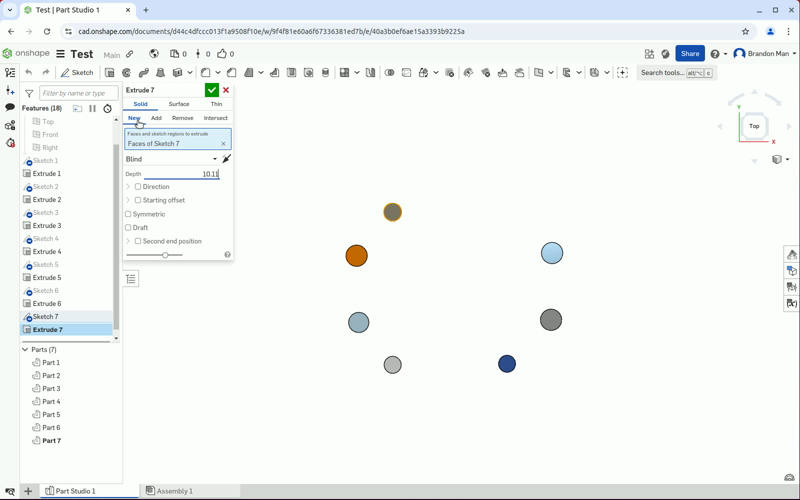
key(enter)
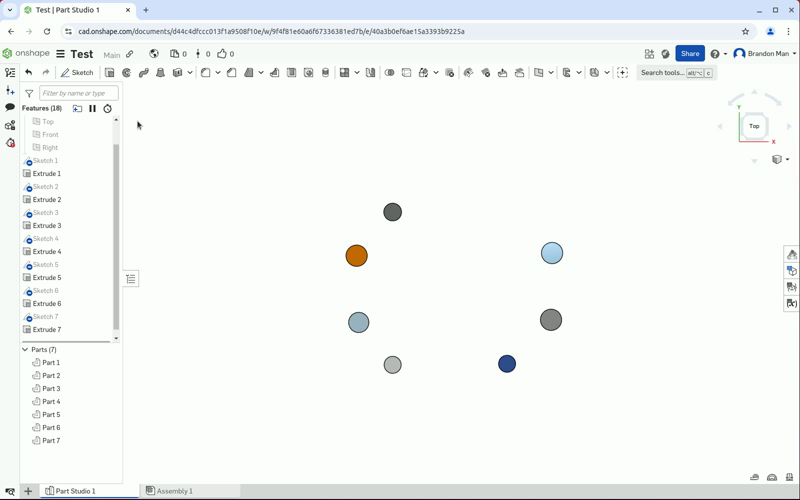
key(shift+h)
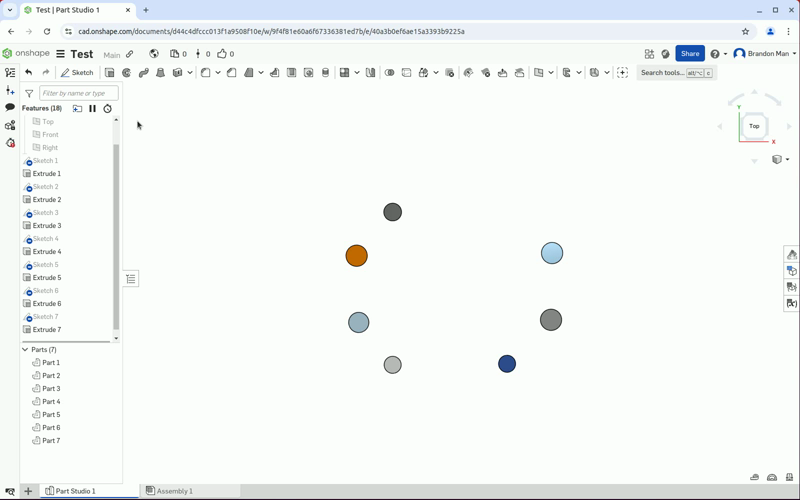
key(shift+h)
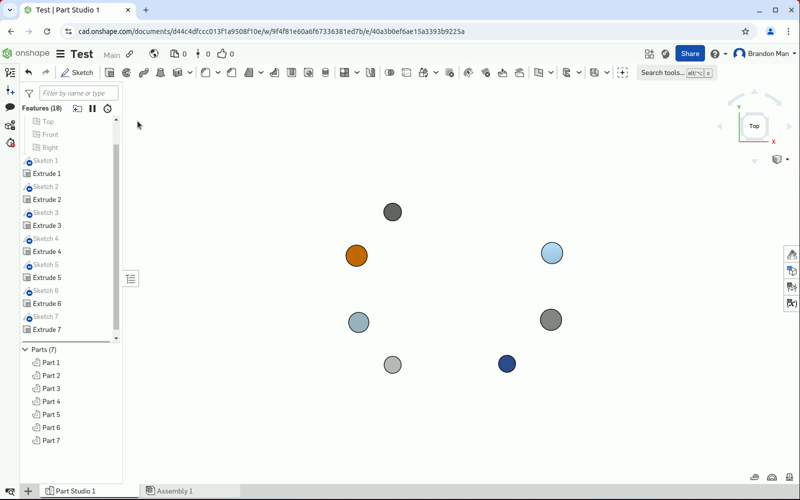
mouse_move(69, 163)
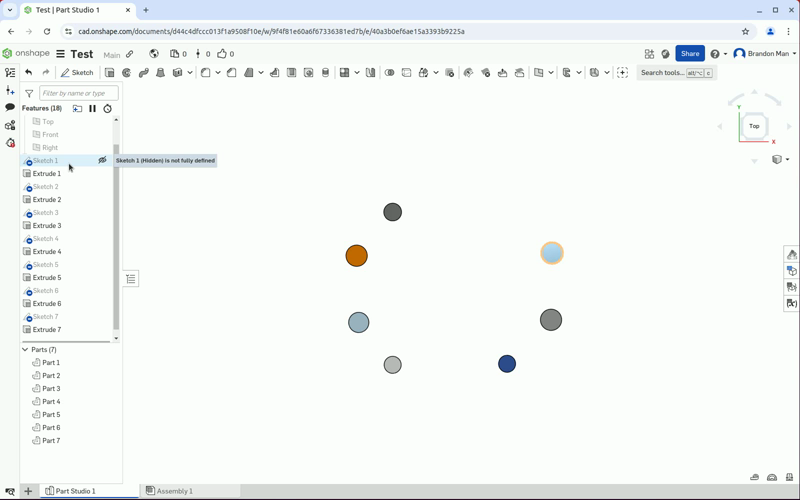
click(69, 163)
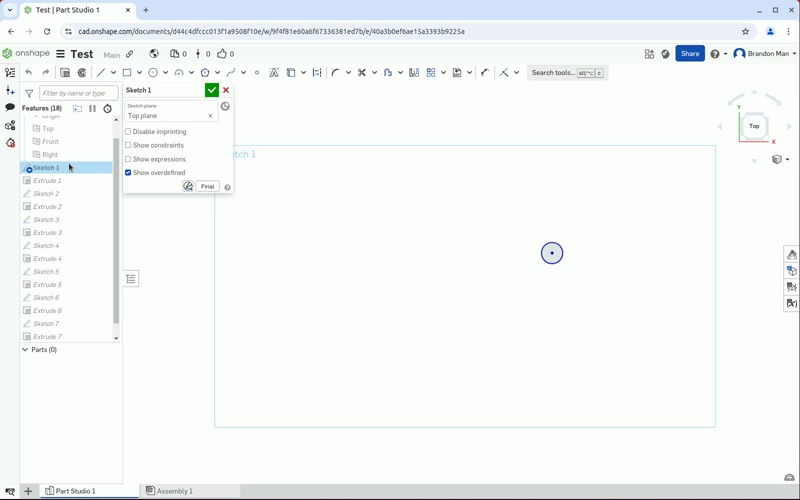
mouse_move(229, 92)
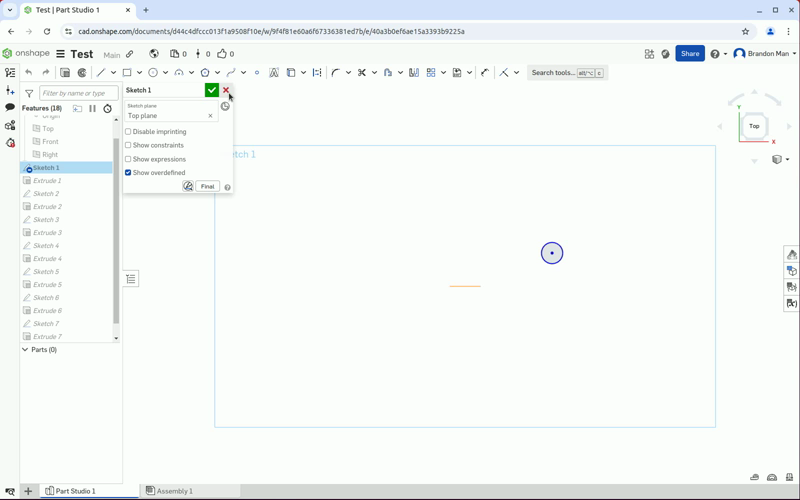
click(229, 92)
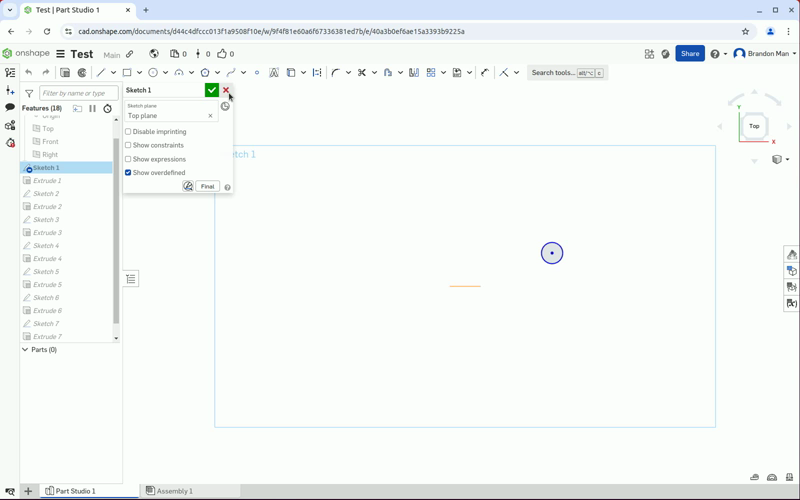
key(shift+s)
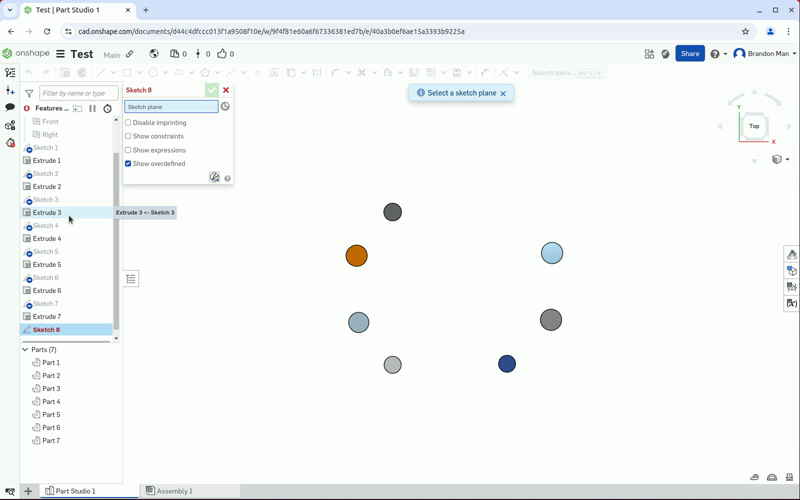
scroll(3)
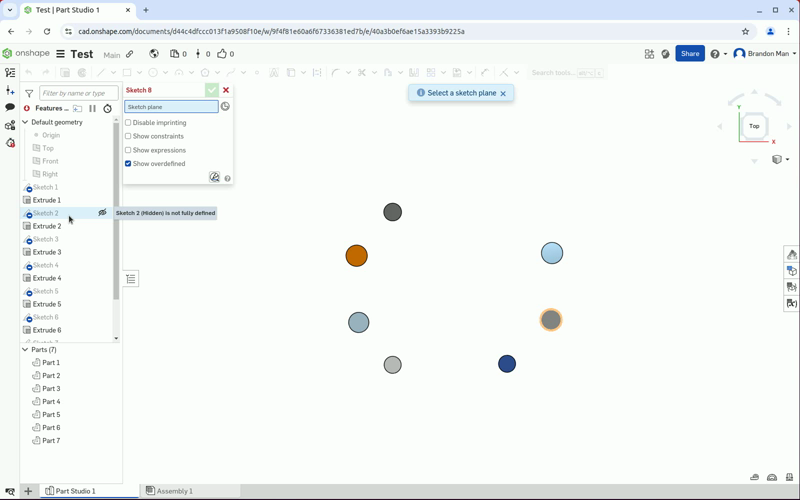
mouse_move(69, 150)
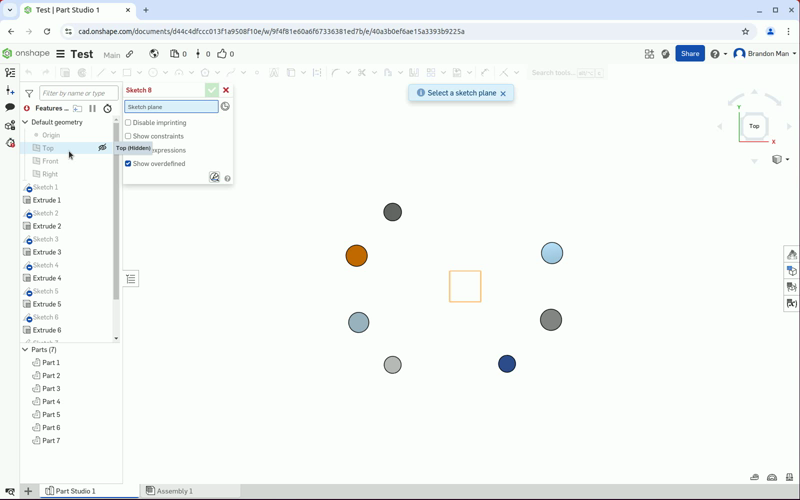
click(69, 150)
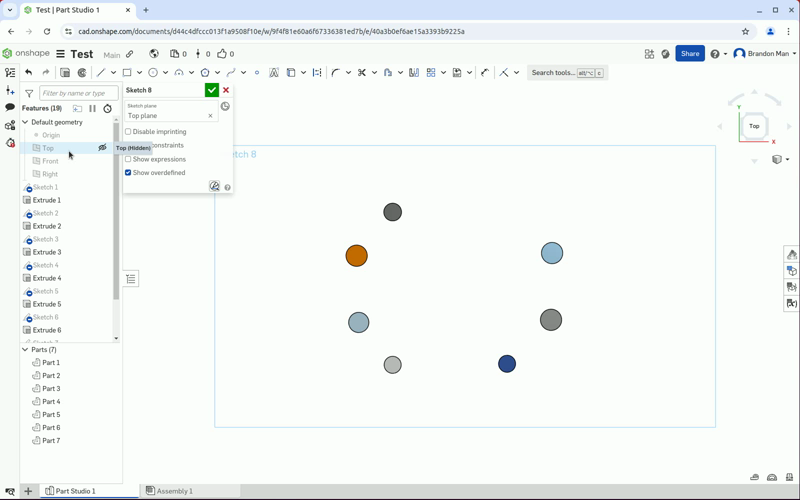
mouse_move(73, 352)
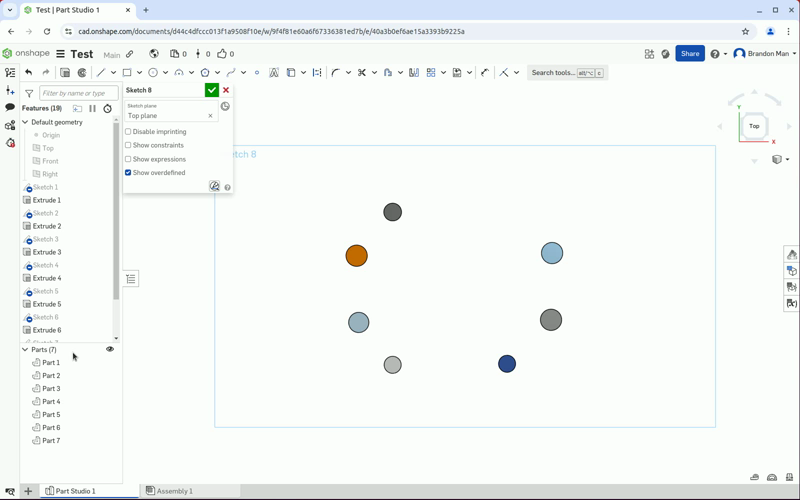
key(y)
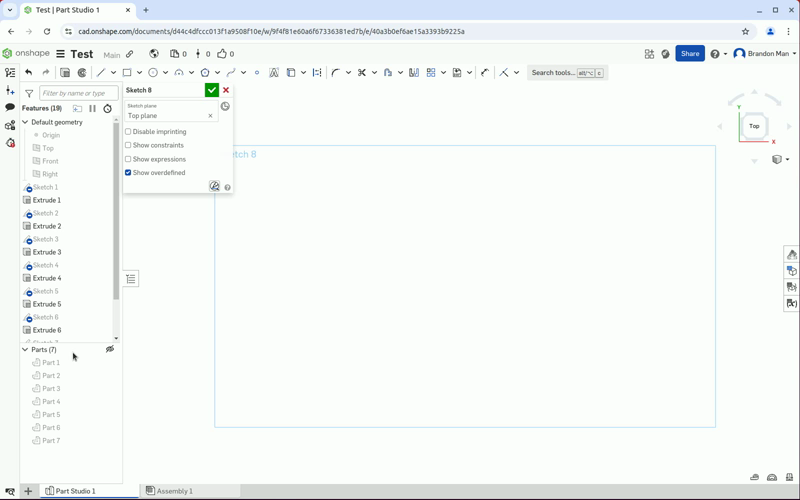
key(l)
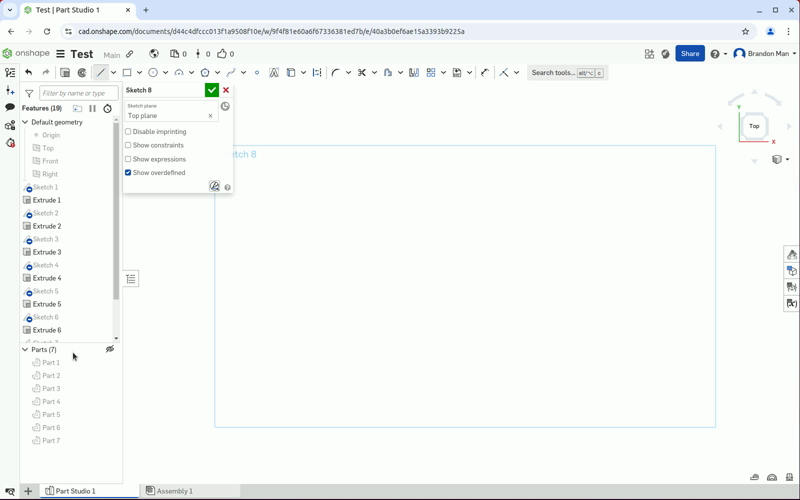
key_down(shift)
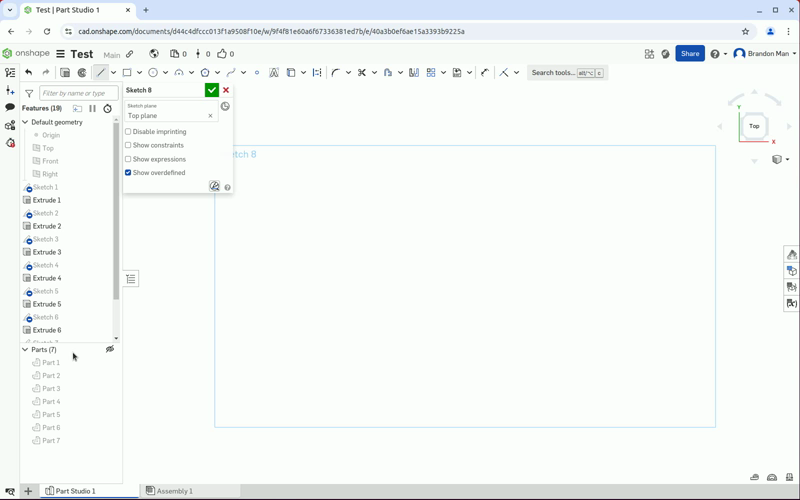
mouse_move(493, 219)
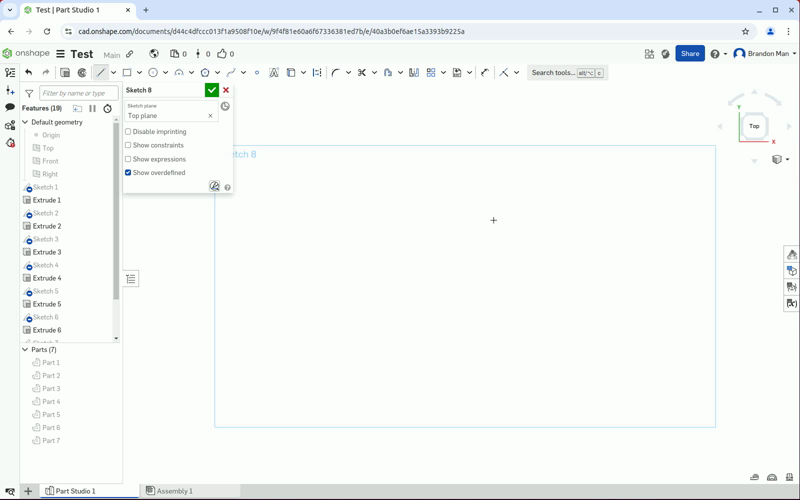
click(493, 219)
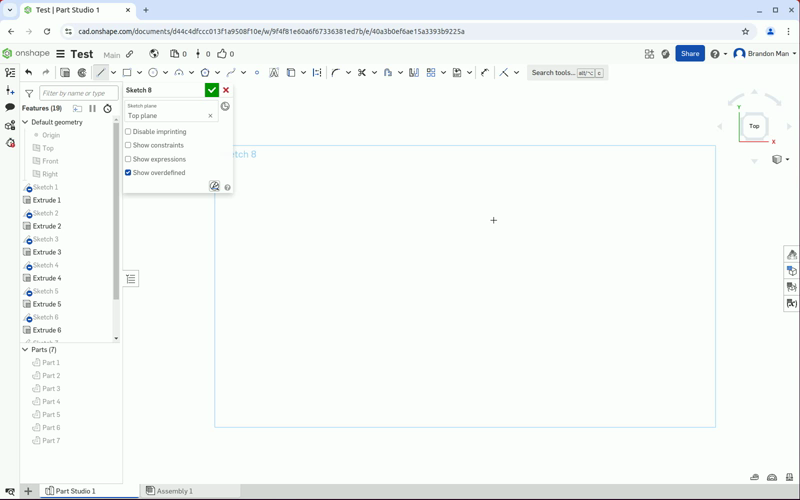
key_up(shift)
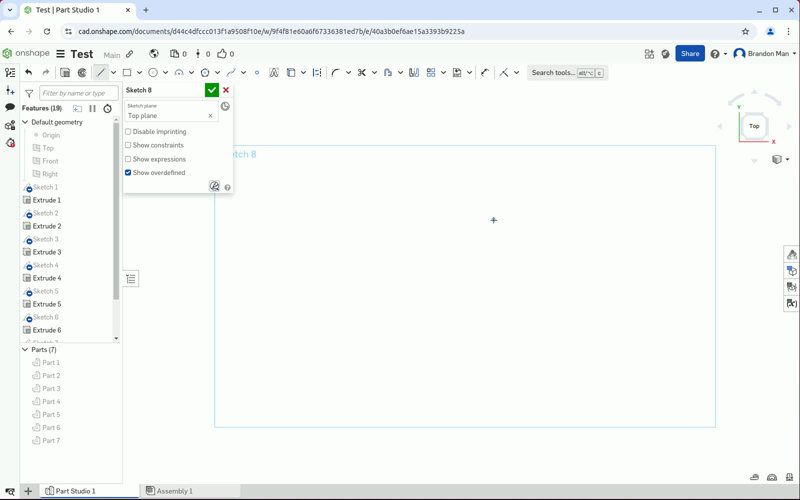
key_down(shift)
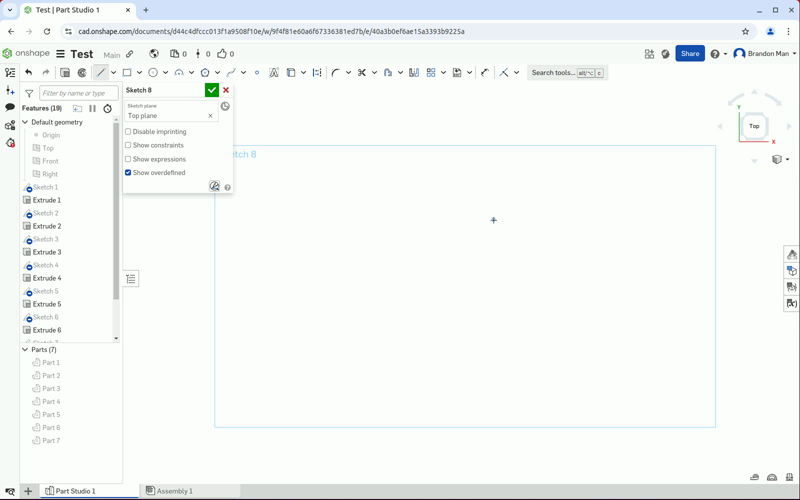
mouse_move(523, 219)
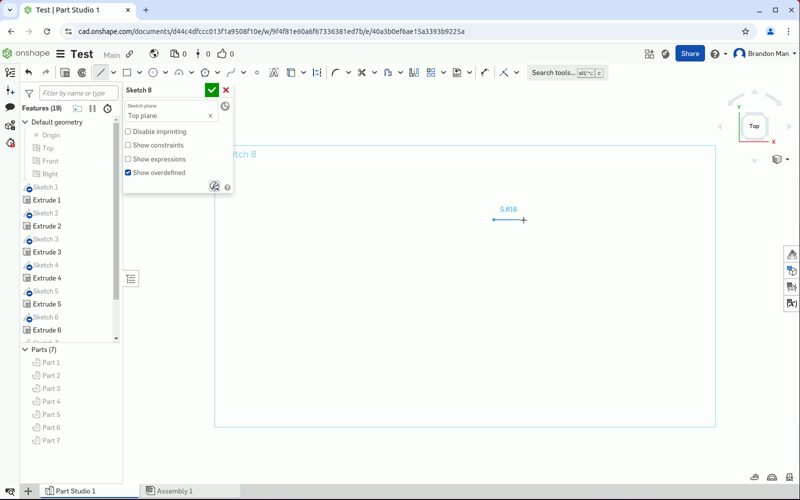
mouse_move(497, 219)
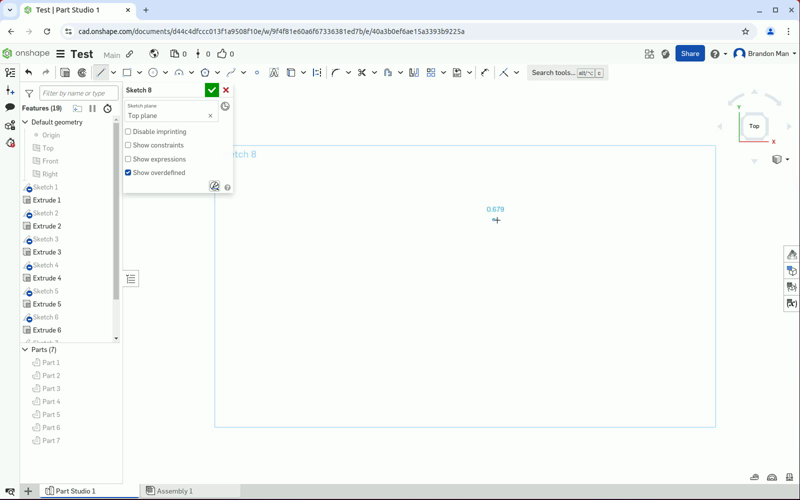
scroll(6)
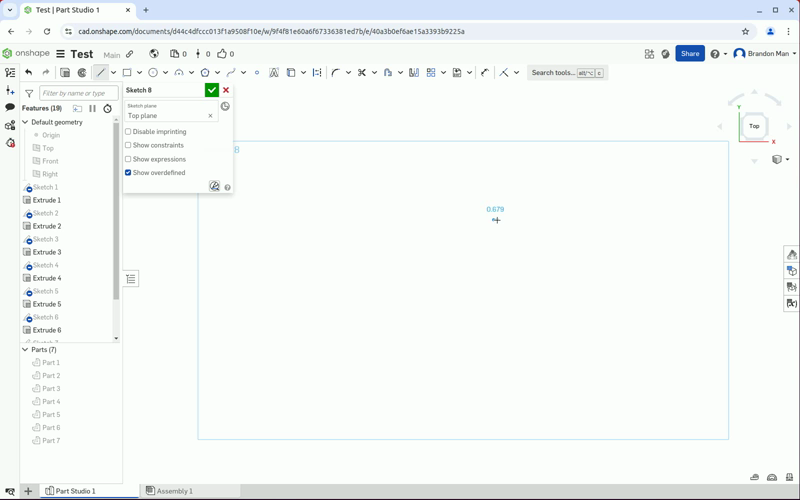
scroll(6)
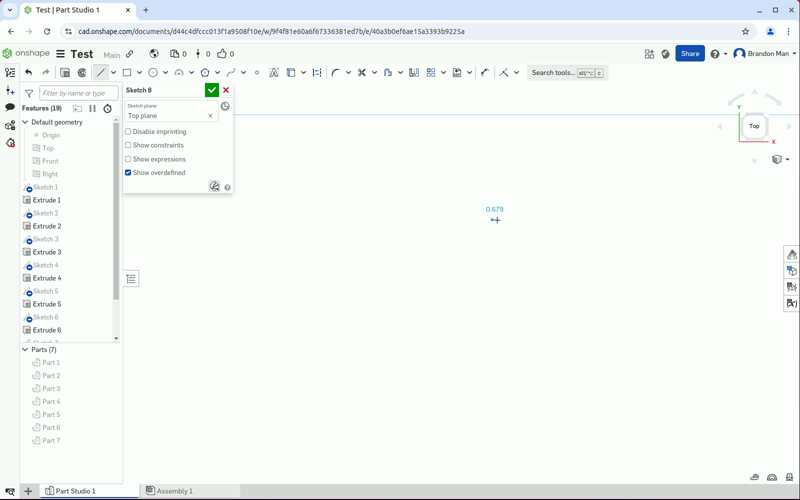
scroll(6)
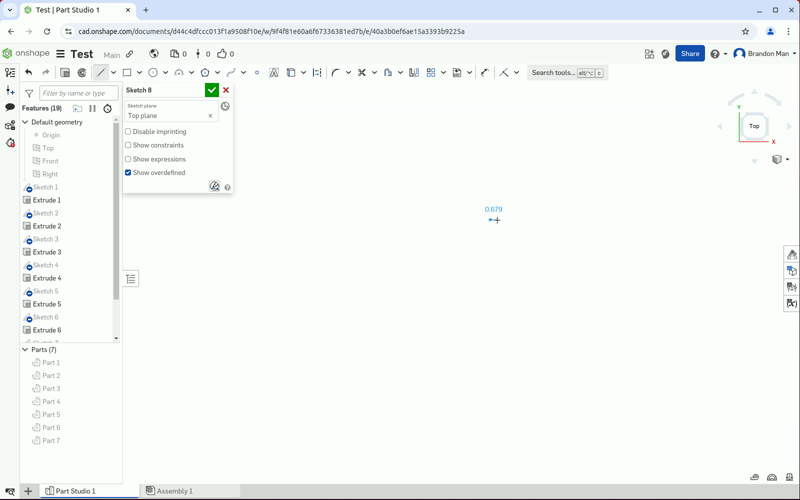
scroll(6)
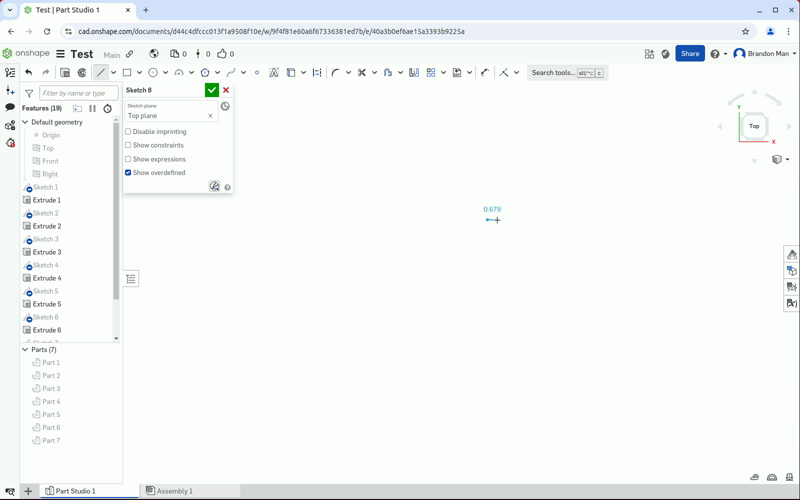
scroll(6)
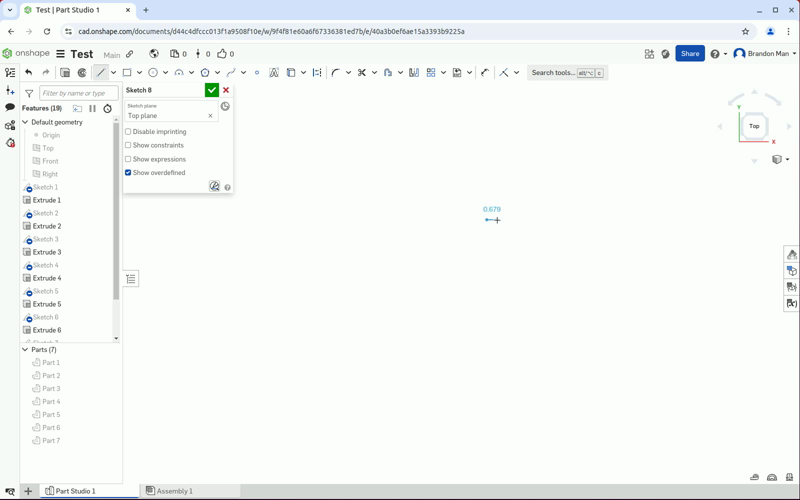
scroll(6)
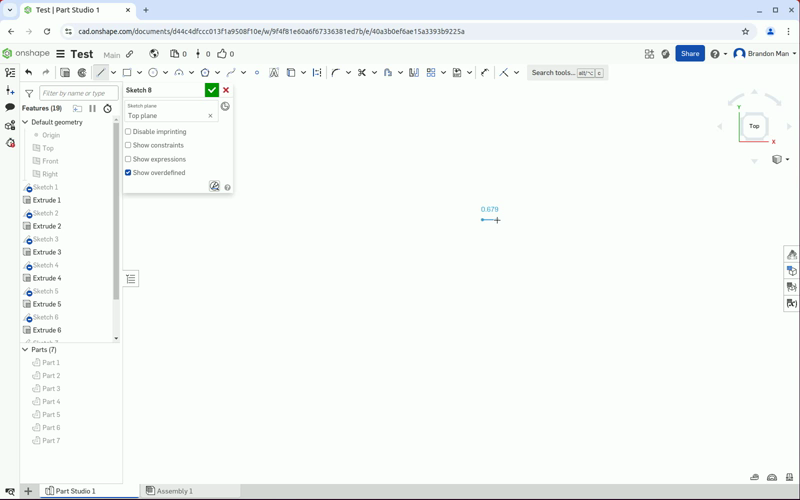
scroll(6)
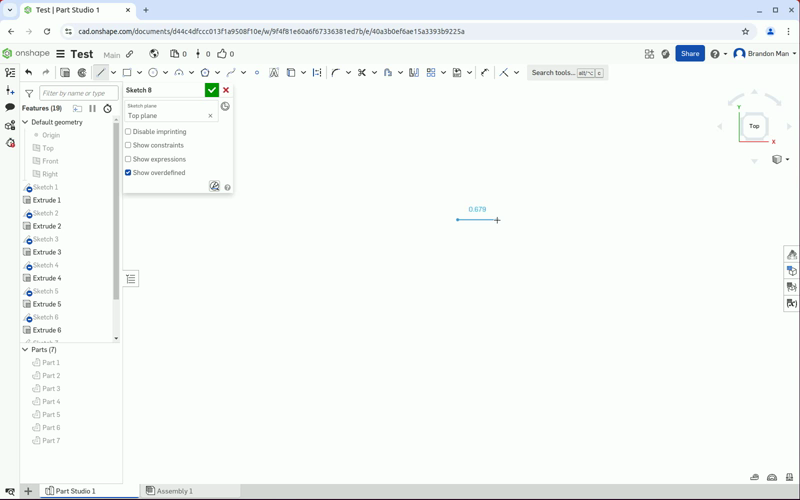
click(497, 219)
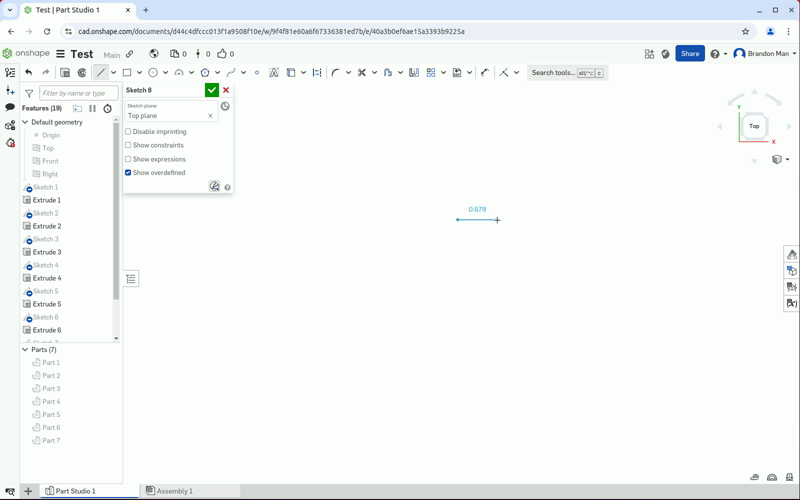
scroll(-6)
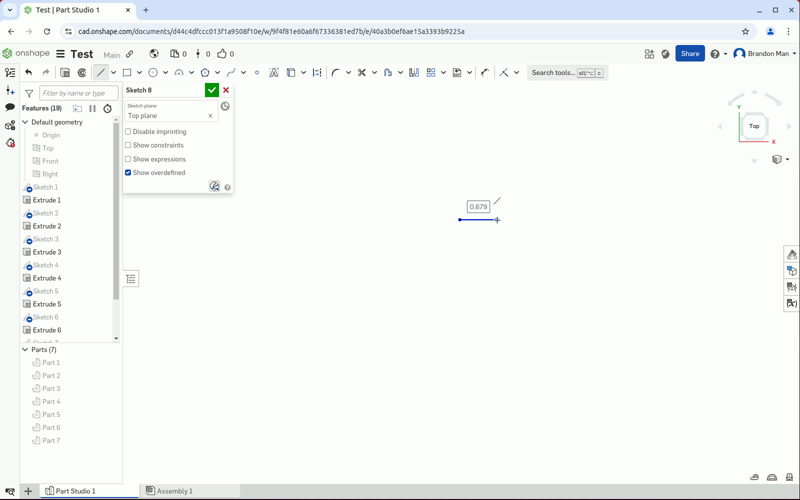
scroll(-6)
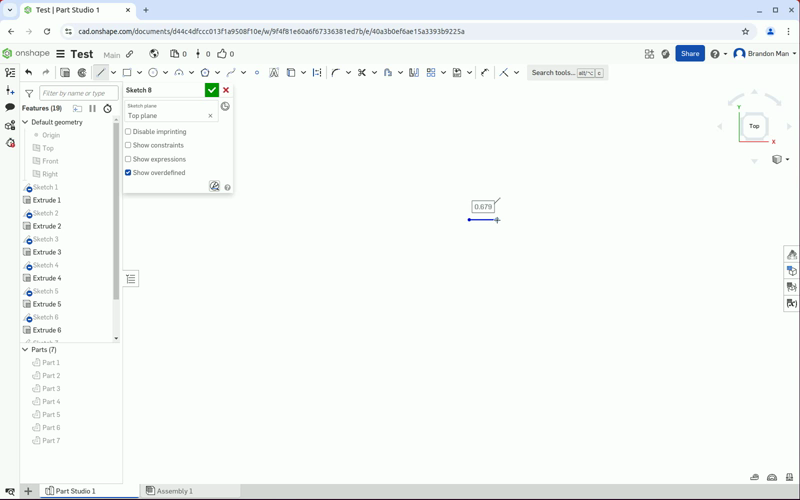
scroll(-6)
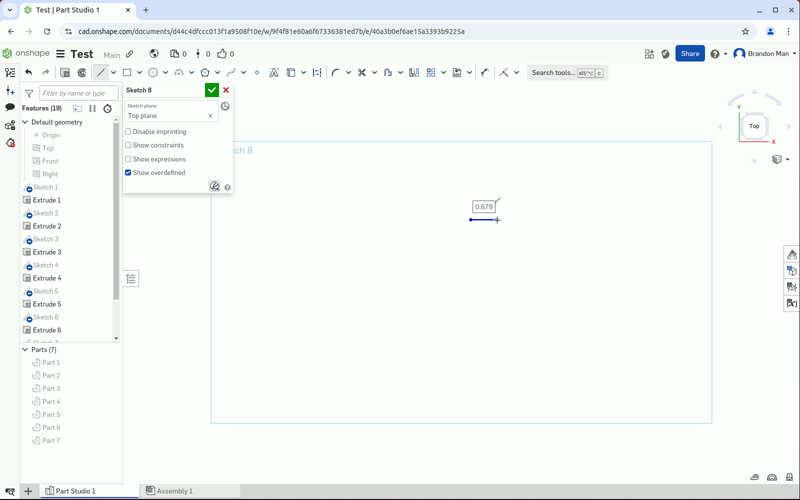
scroll(-6)
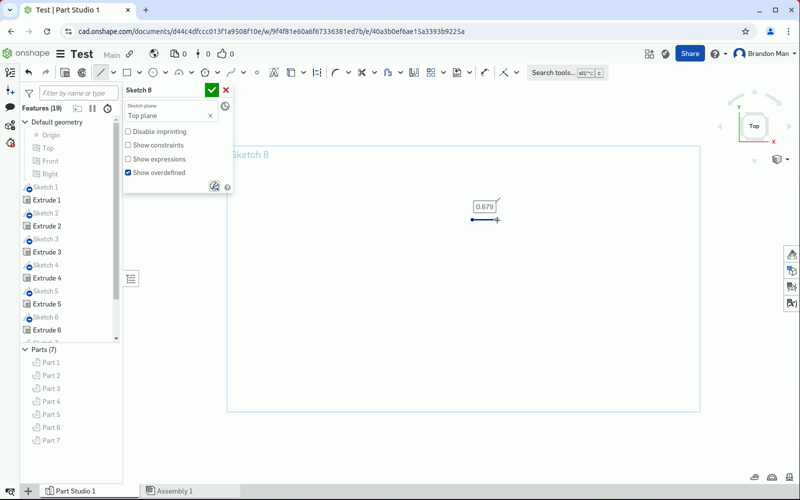
scroll(-6)
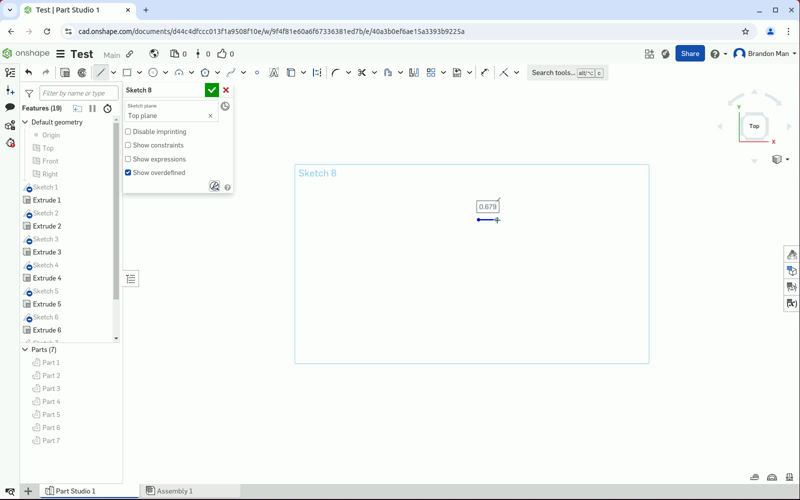
scroll(-6)
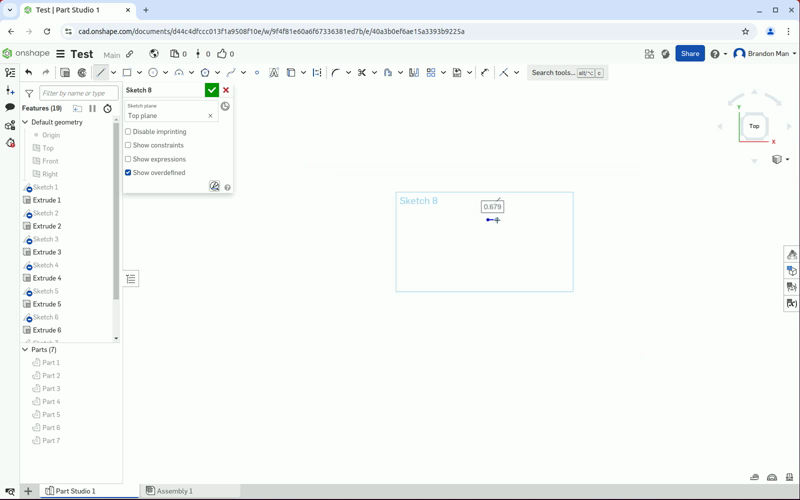
scroll(-6)
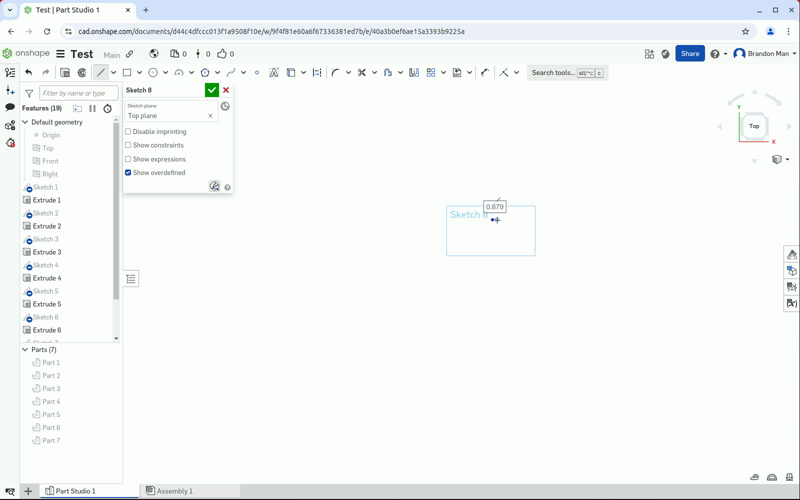
key_up(shift)
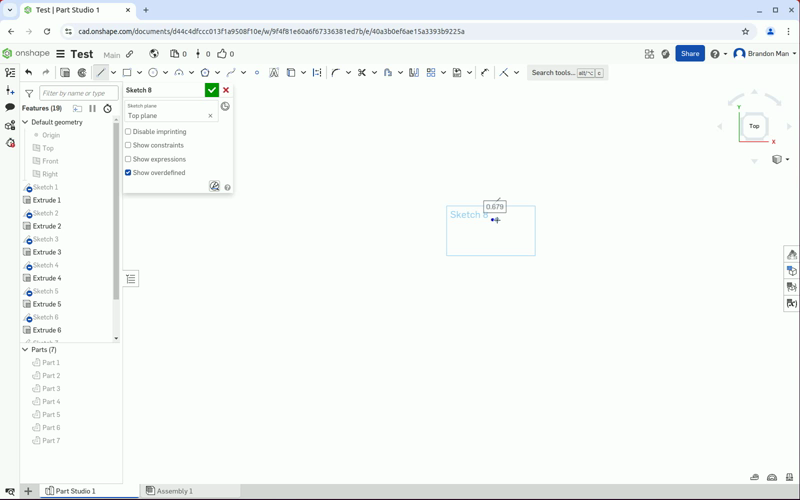
key(esc)
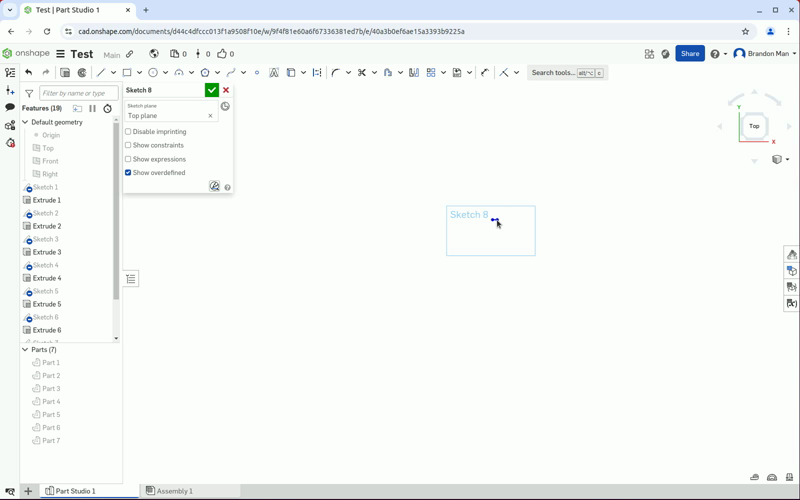
key(a)
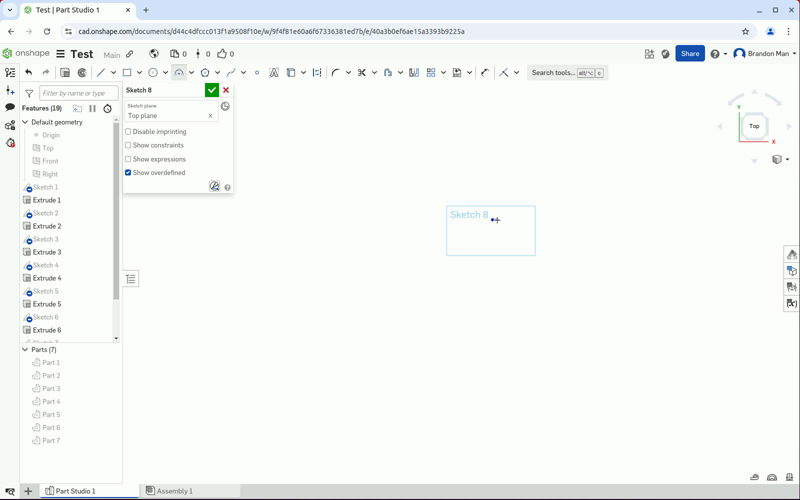
mouse_move(497, 219)
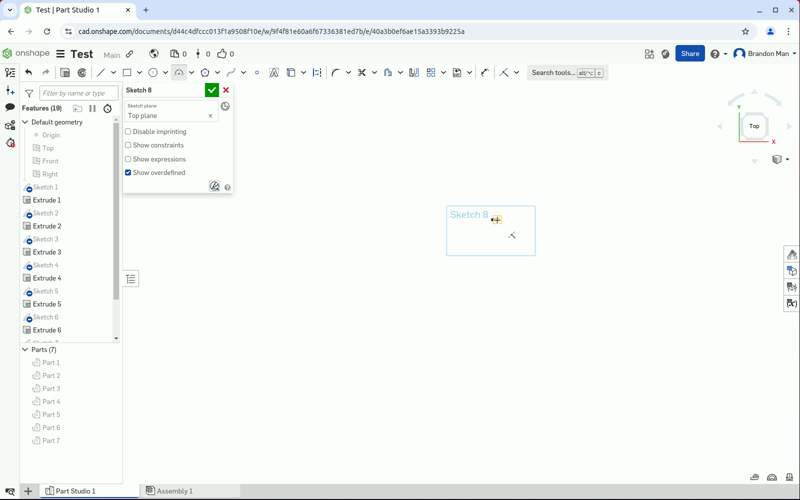
scroll(6)
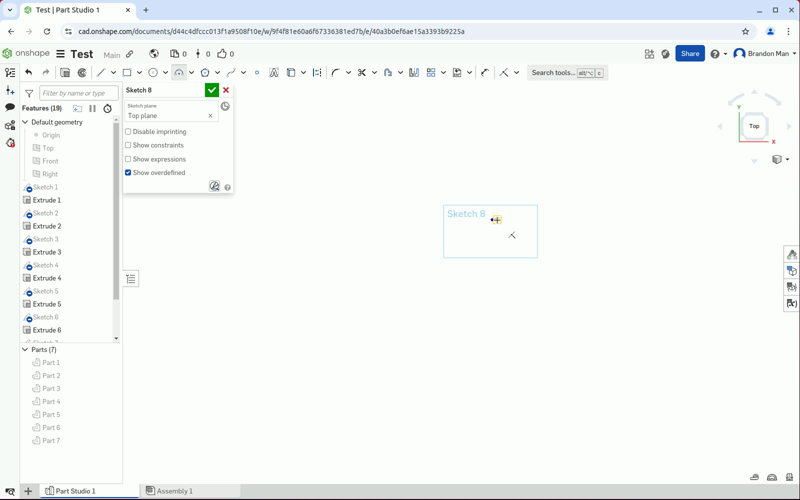
scroll(6)
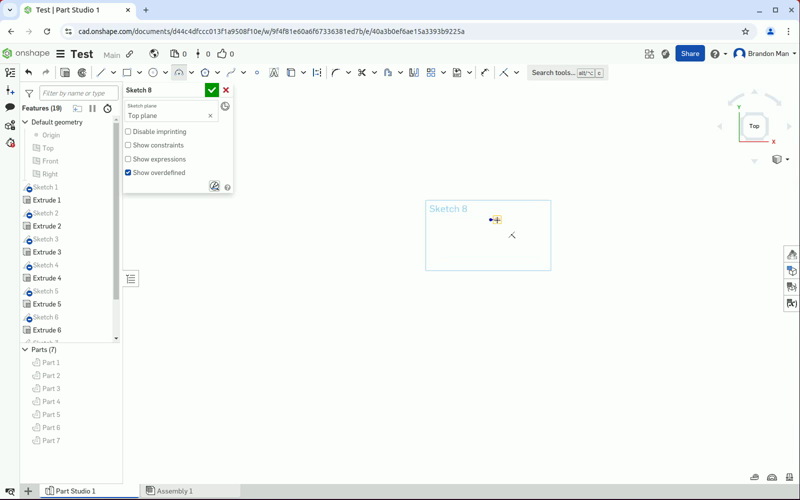
scroll(6)
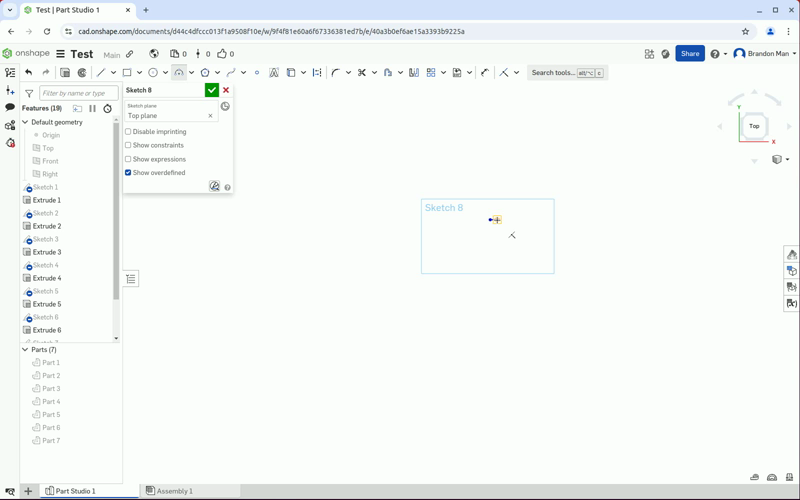
scroll(6)
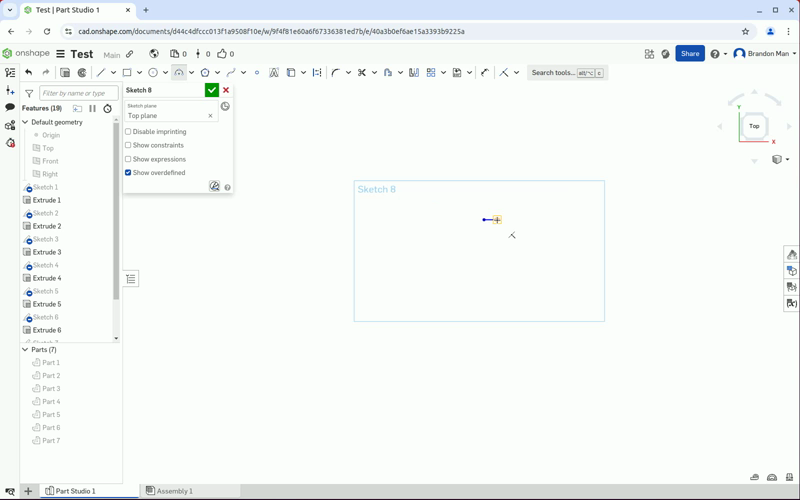
scroll(6)
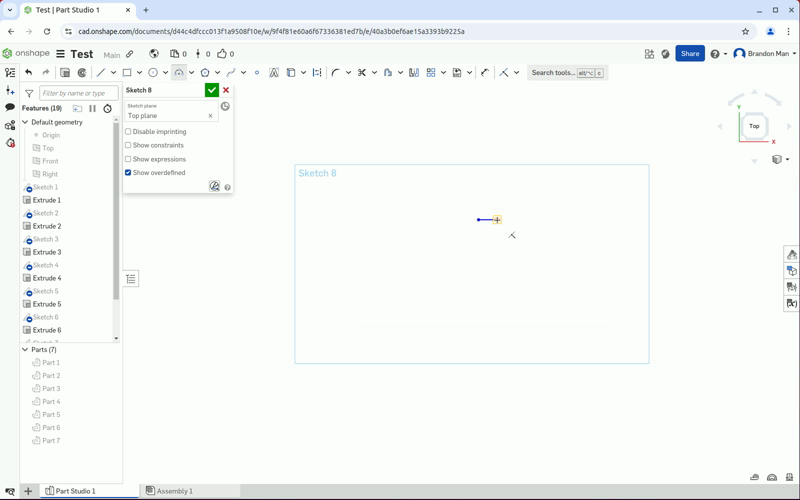
scroll(6)
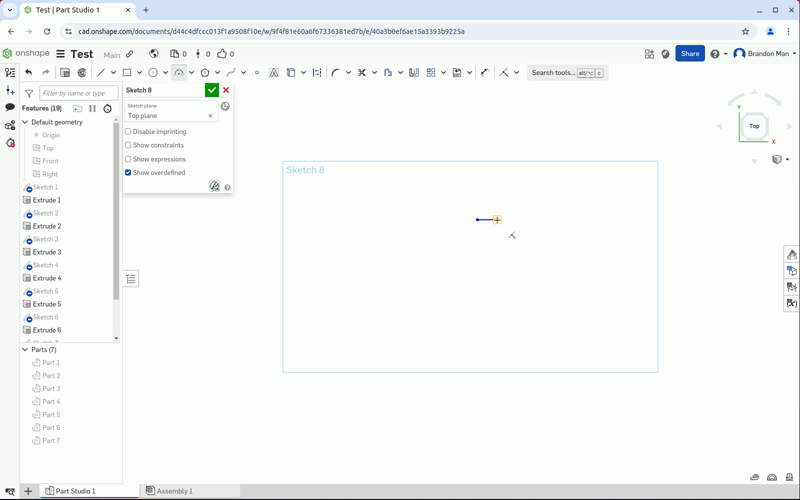
scroll(6)
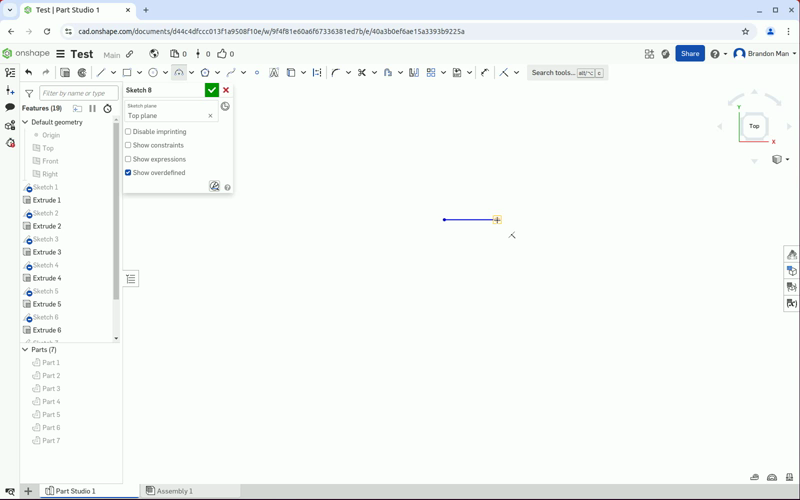
click(497, 219)
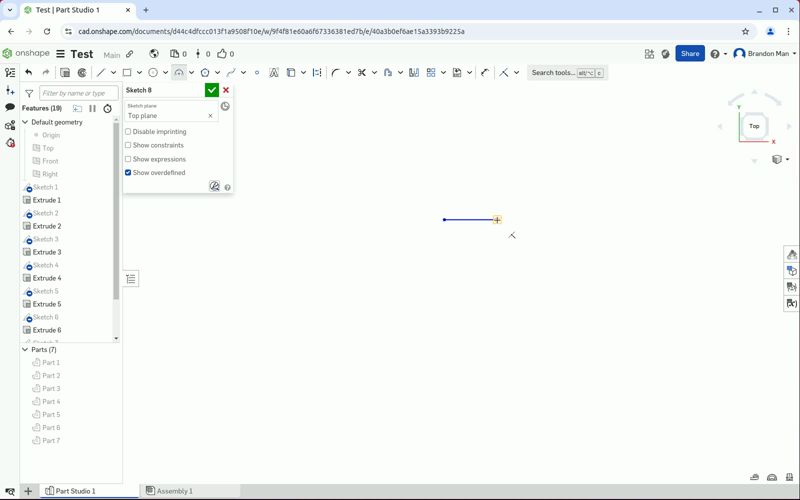
scroll(-6)
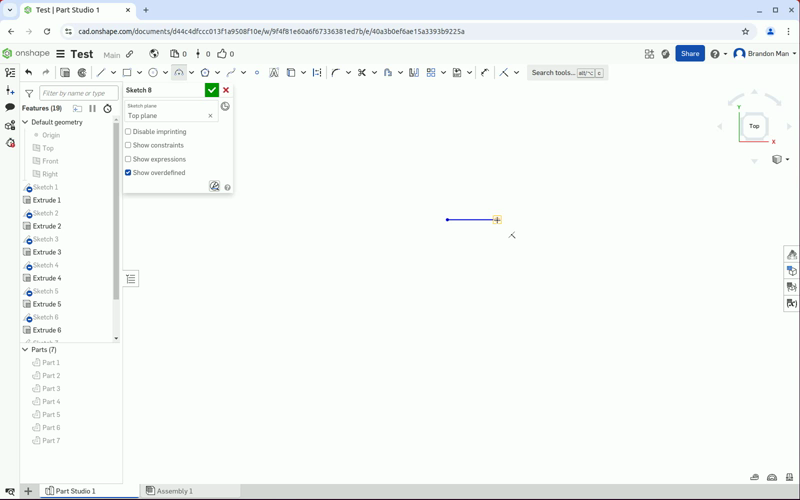
scroll(-6)
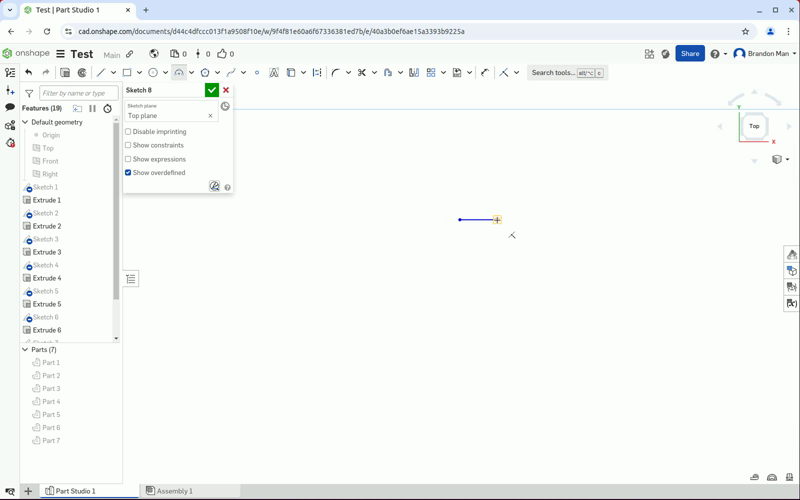
scroll(-6)
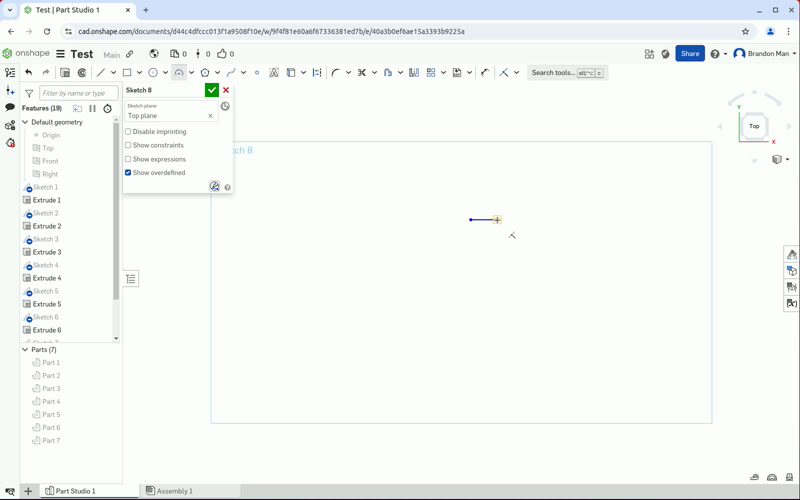
scroll(-6)
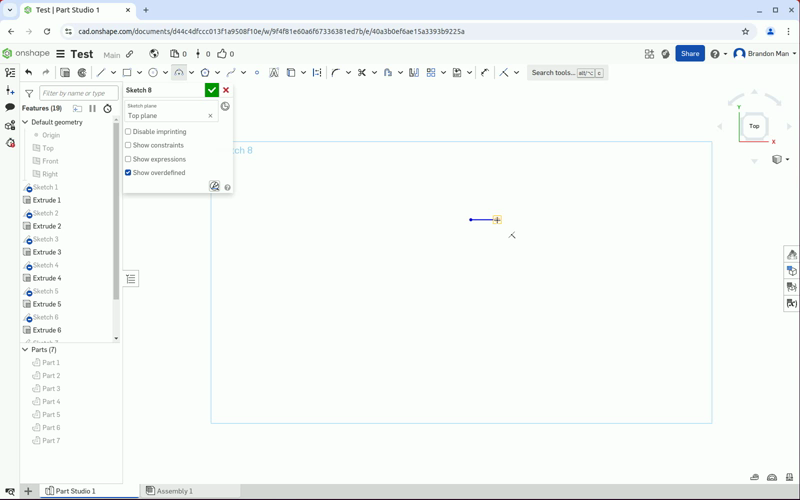
scroll(-6)
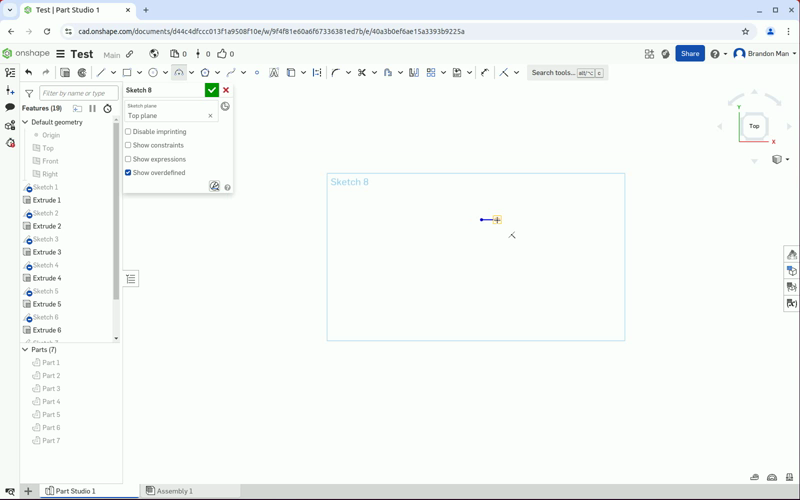
scroll(-6)
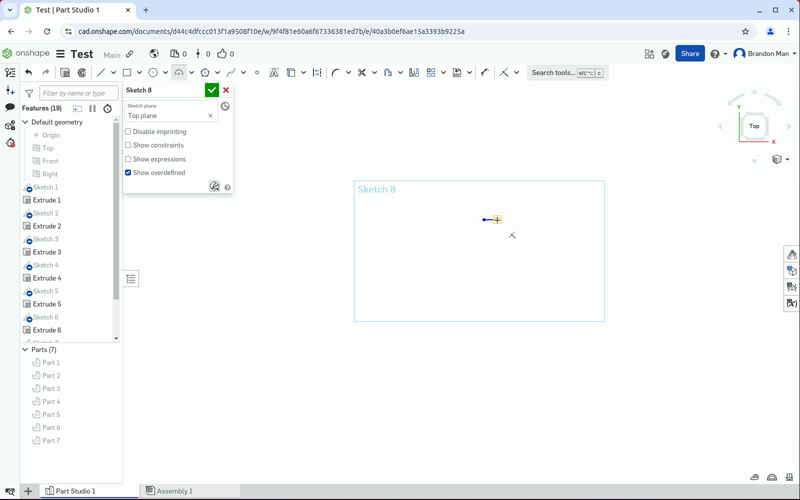
scroll(-6)
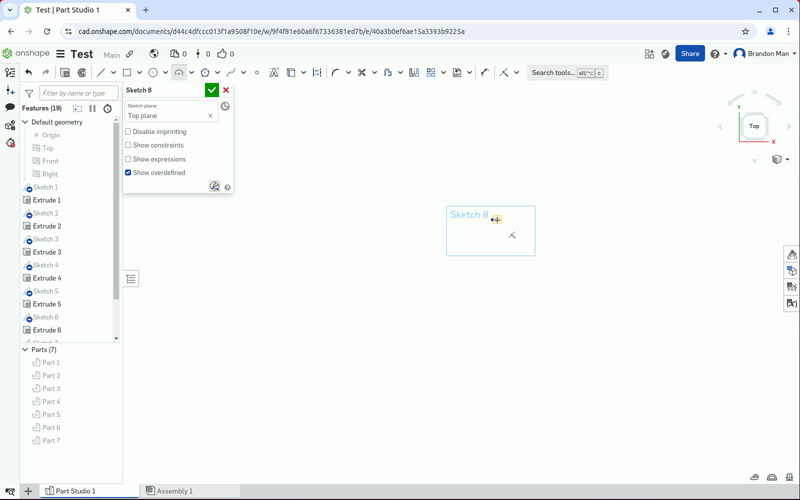
mouse_move(493, 219)
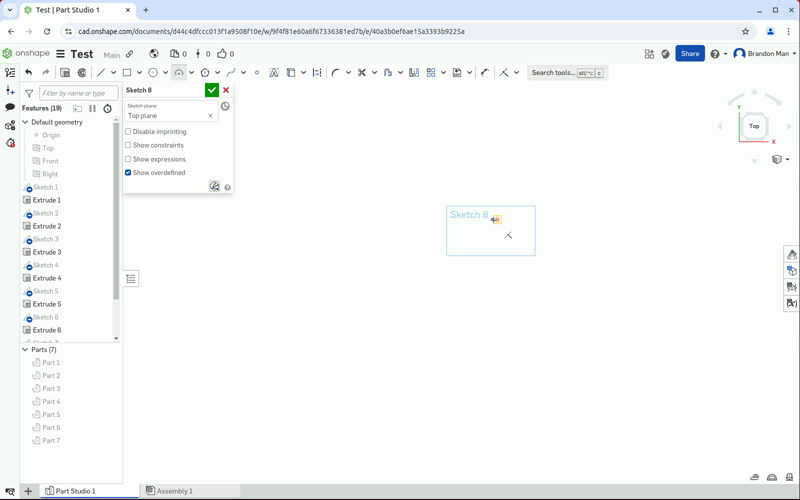
scroll(6)
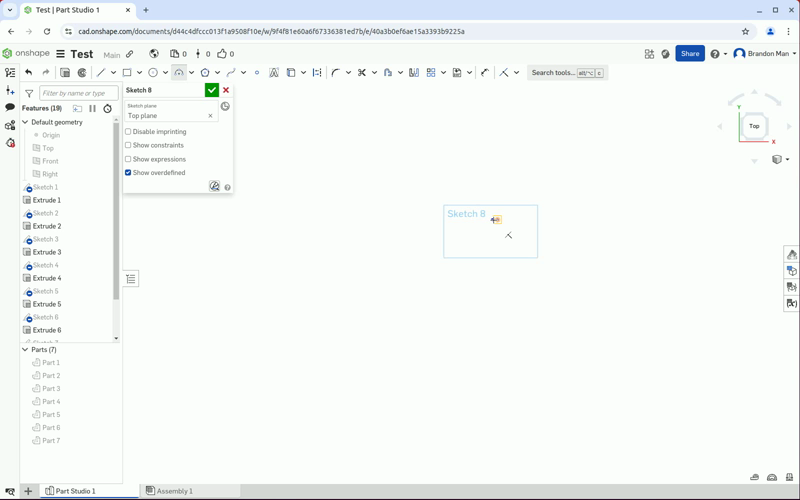
scroll(6)
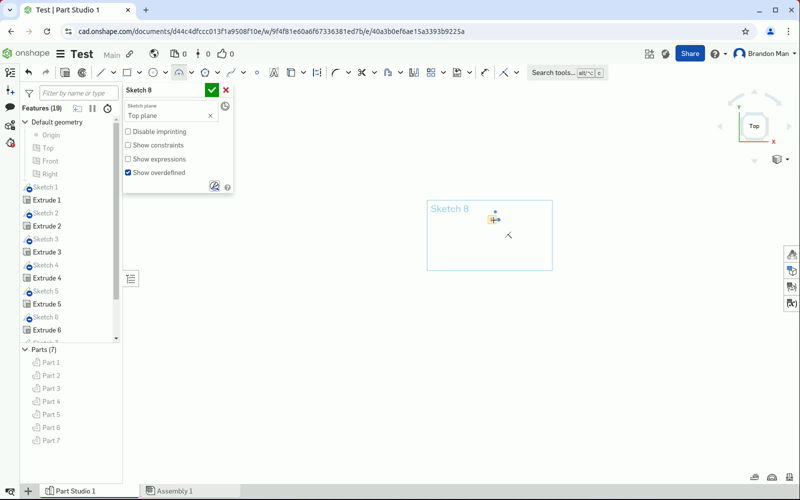
scroll(6)
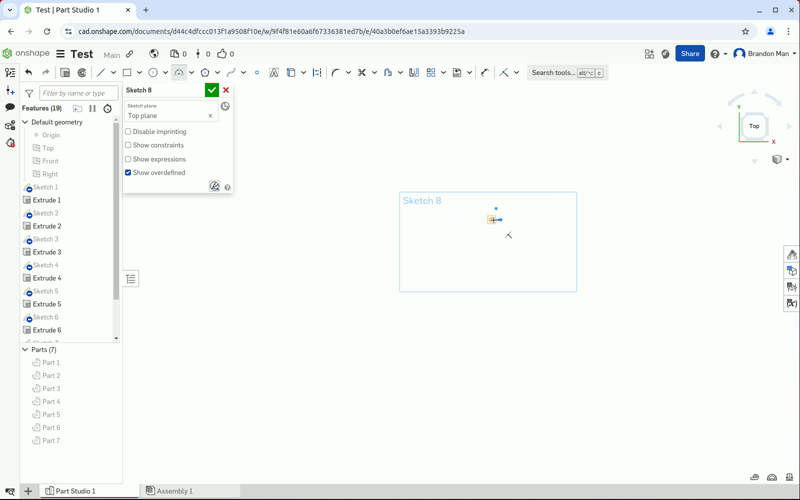
scroll(6)
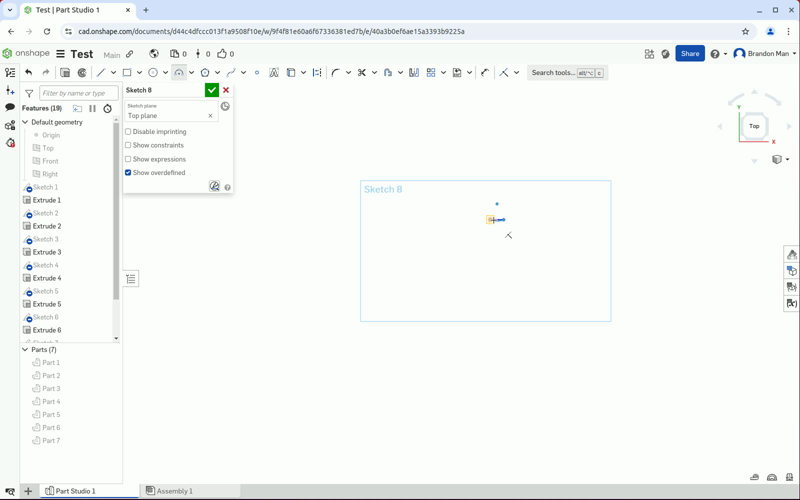
scroll(6)
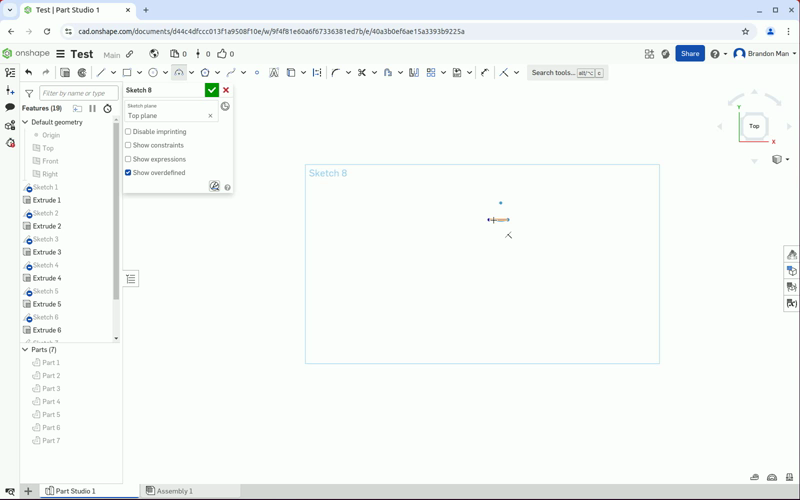
scroll(6)
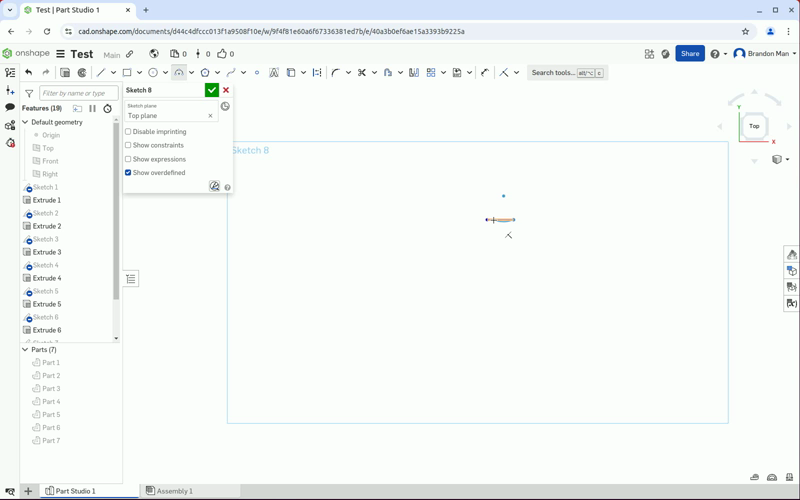
scroll(6)
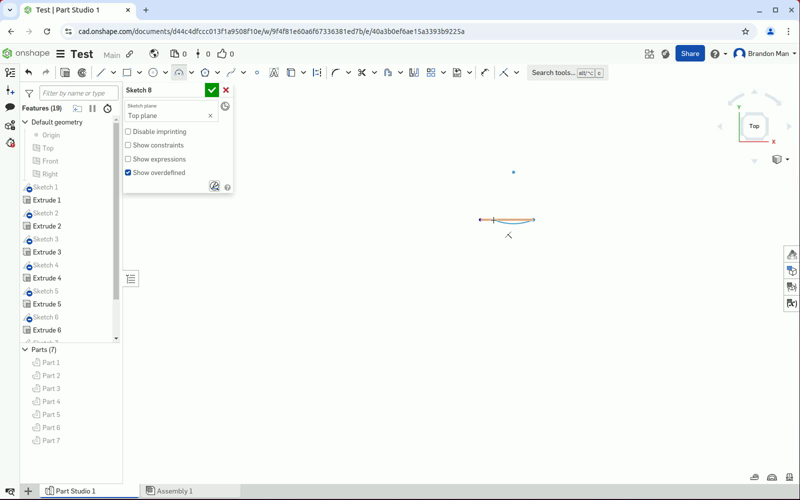
click(493, 219)
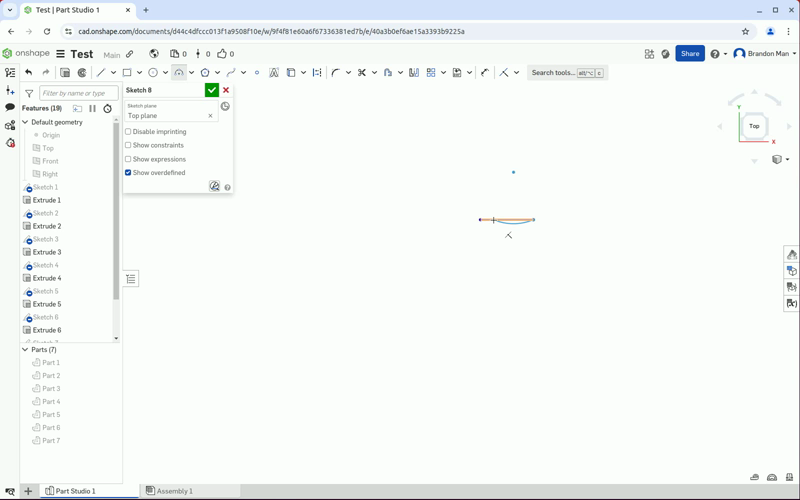
scroll(-6)
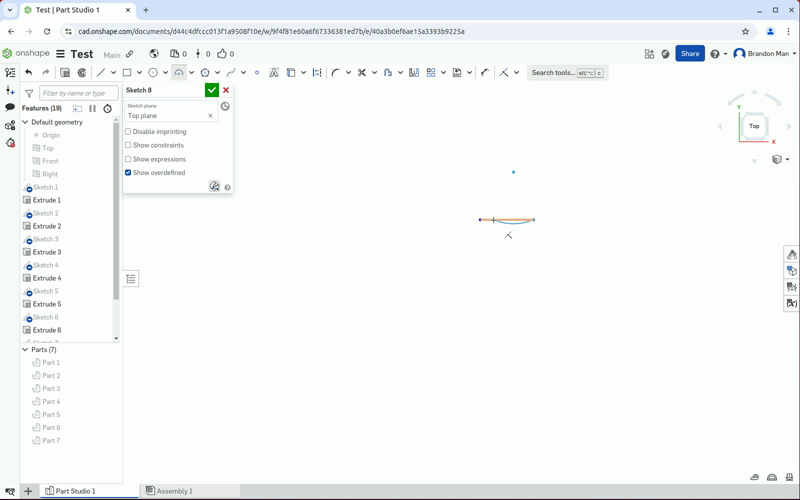
scroll(-6)
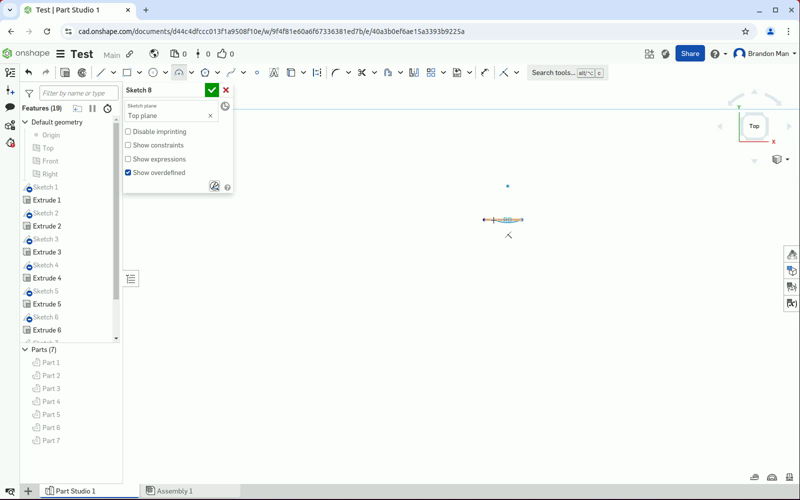
scroll(-6)
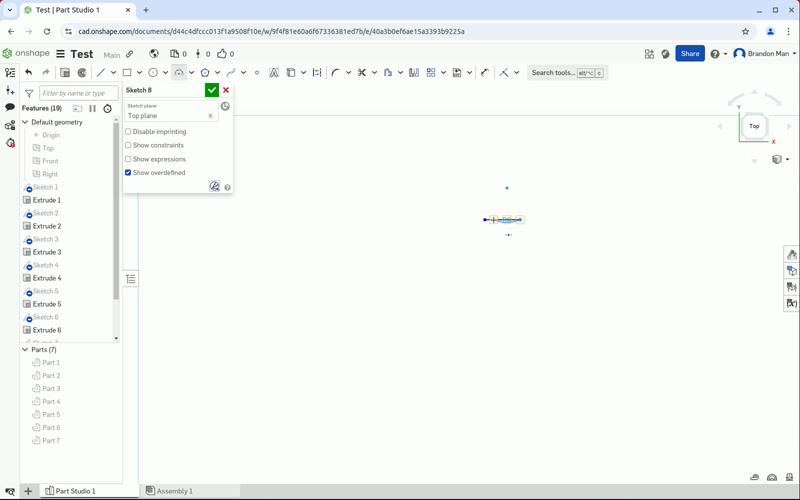
scroll(-6)
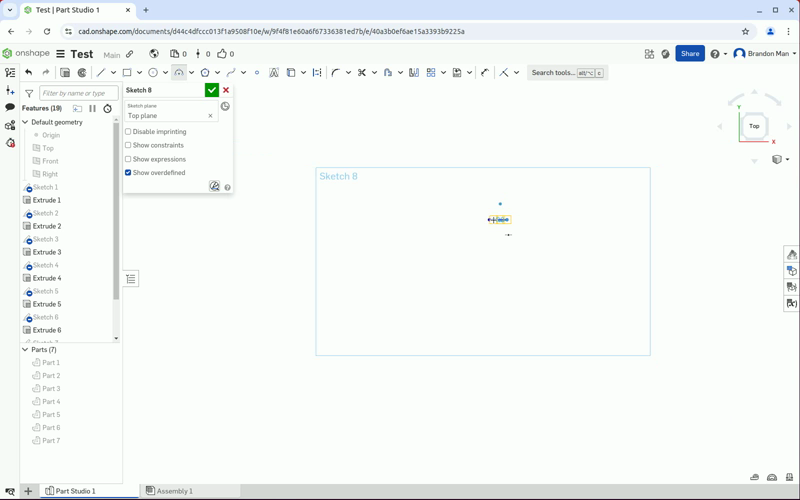
scroll(-6)
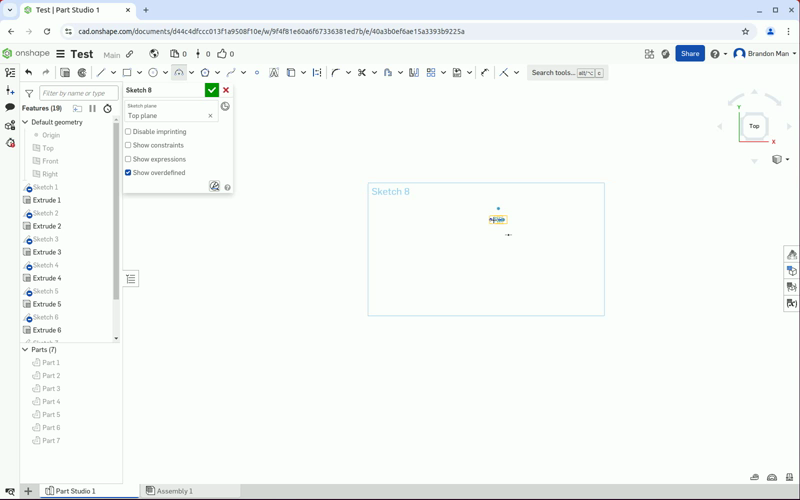
scroll(-6)
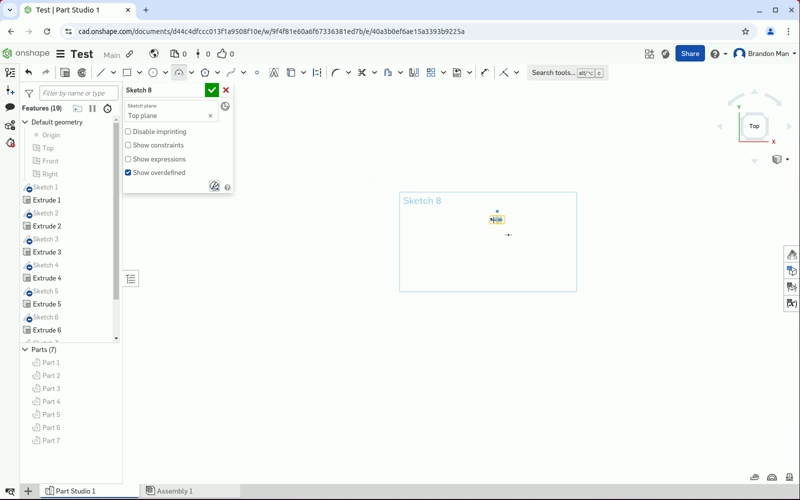
scroll(-6)
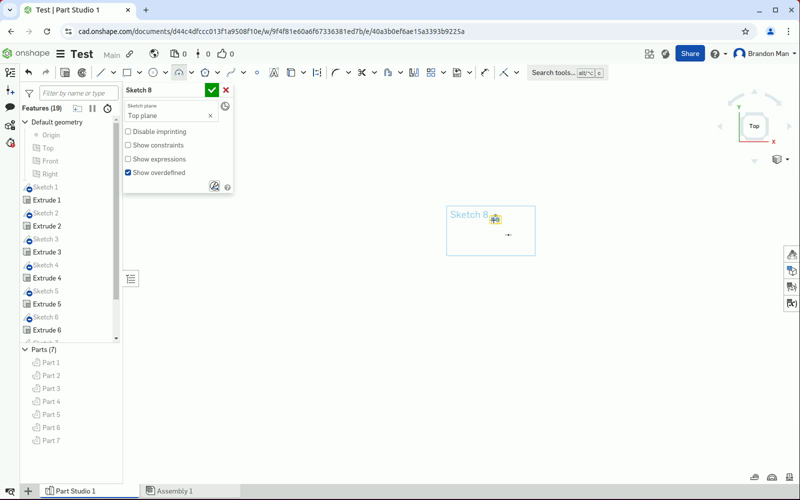
key_down(shift)
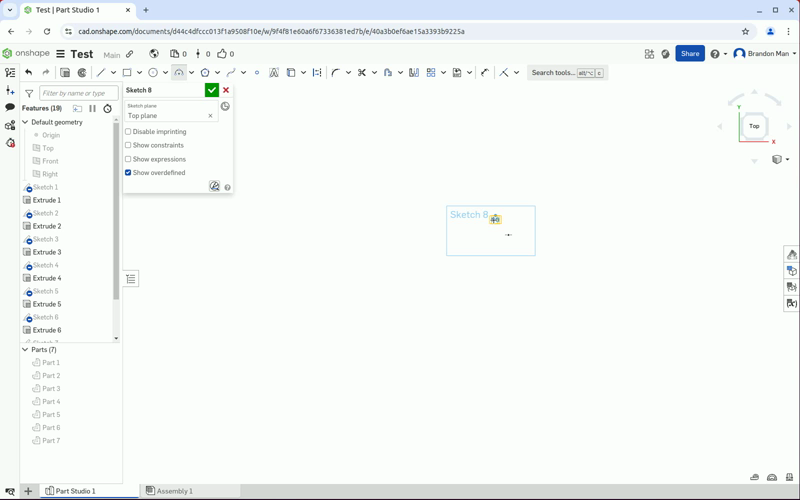
mouse_move(495, 202)
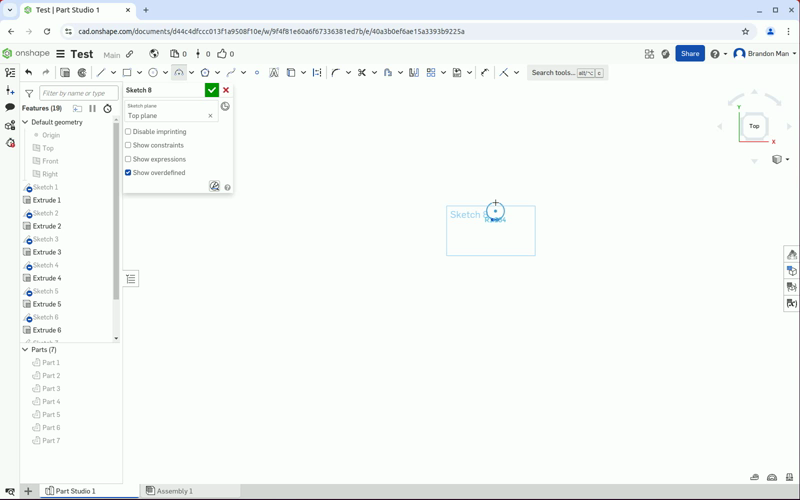
scroll(6)
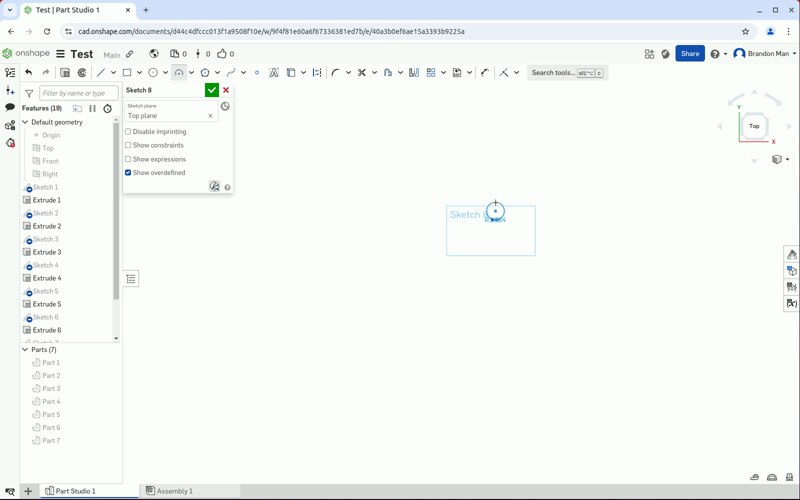
scroll(6)
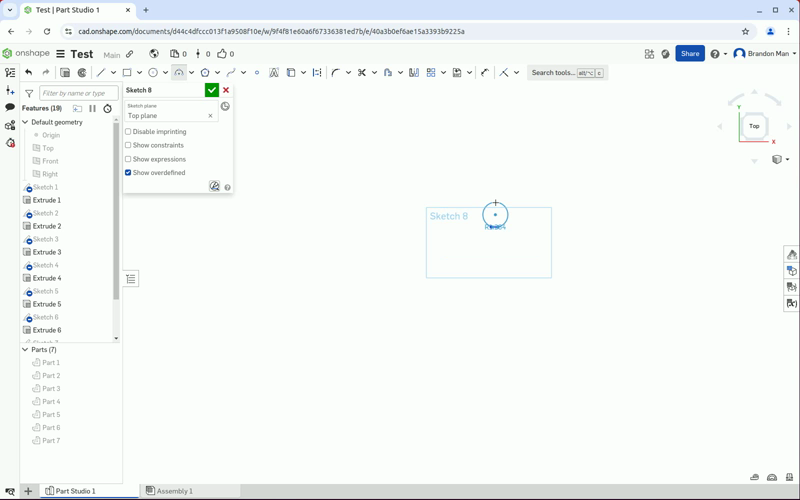
scroll(6)
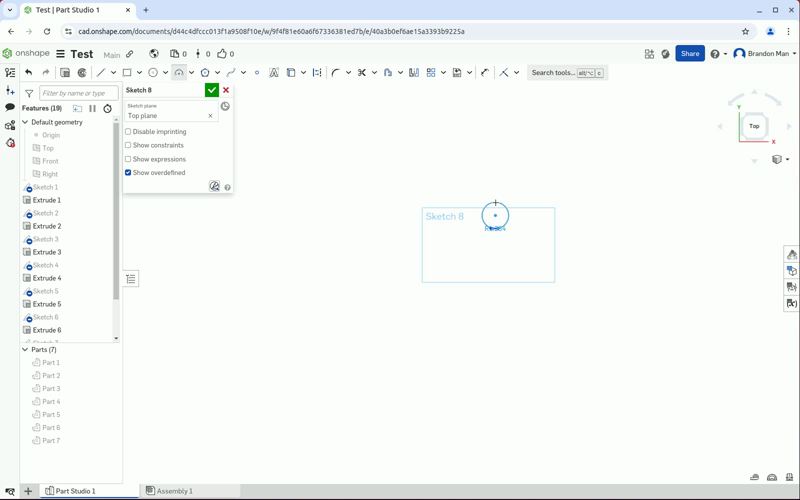
scroll(6)
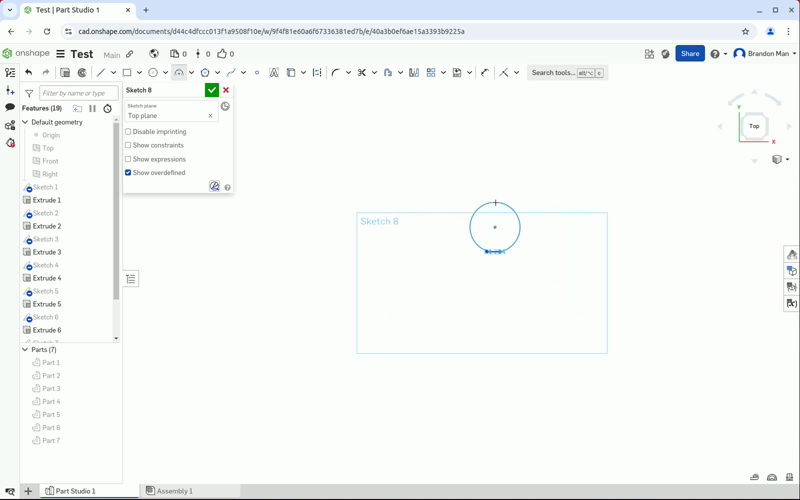
scroll(6)
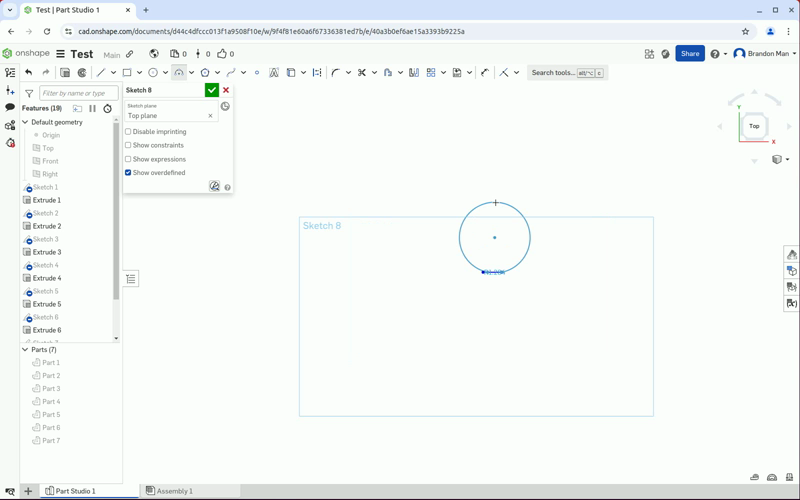
scroll(6)
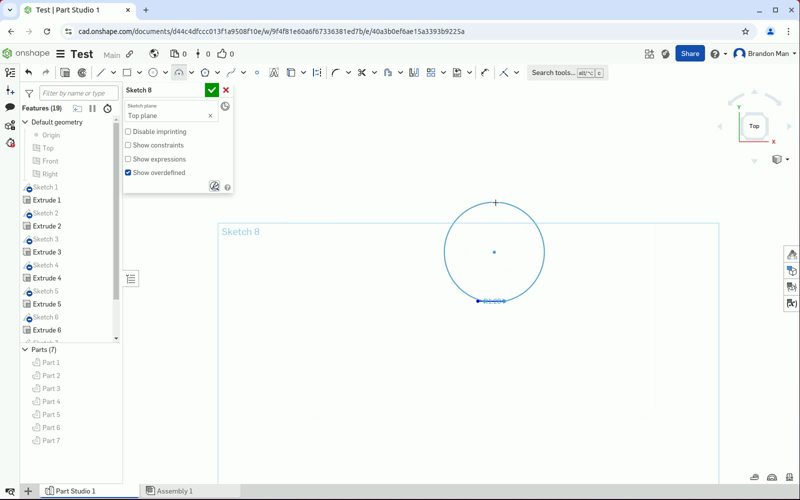
scroll(6)
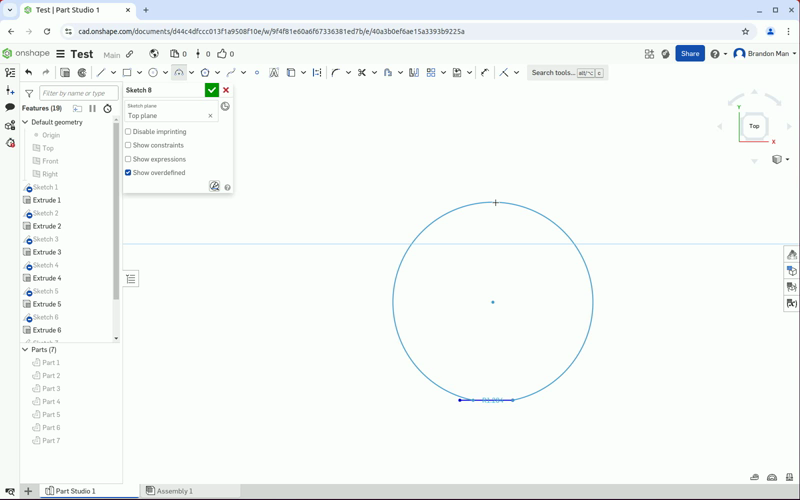
click(495, 202)
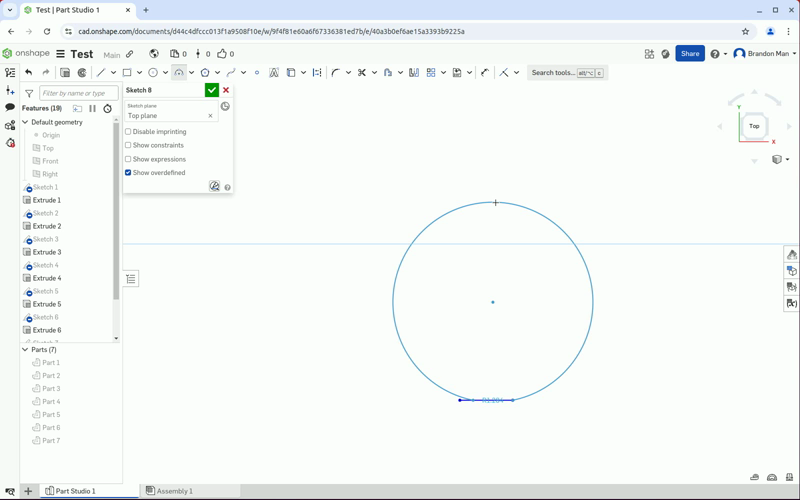
scroll(-6)
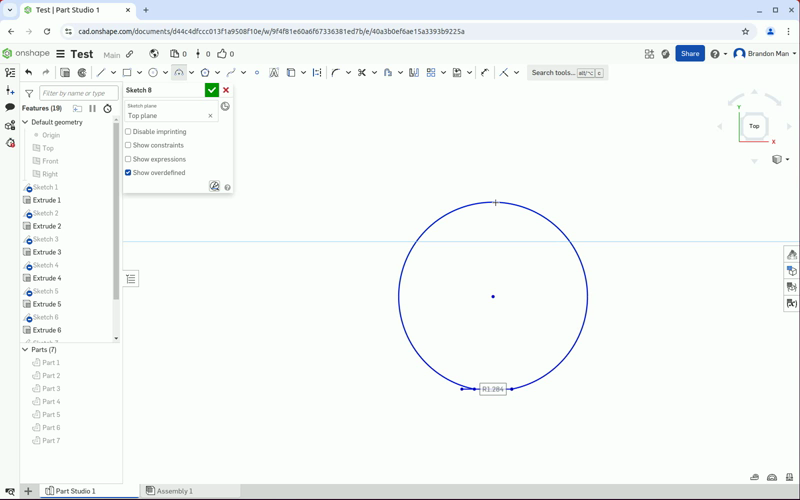
scroll(-6)
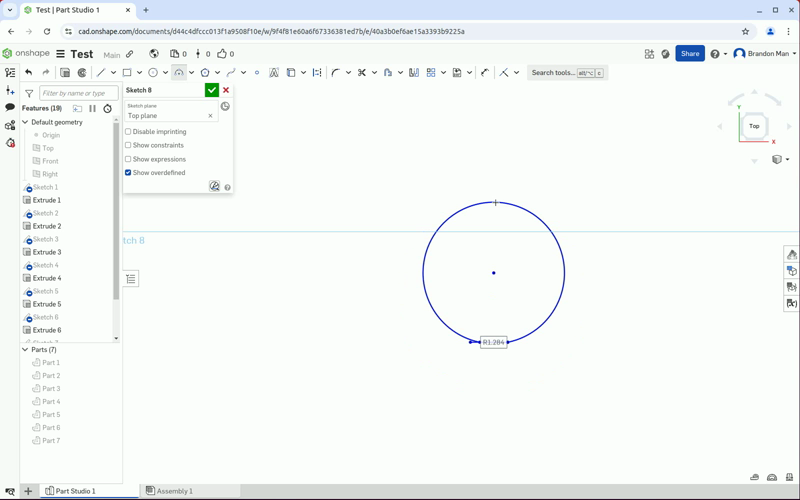
scroll(-6)
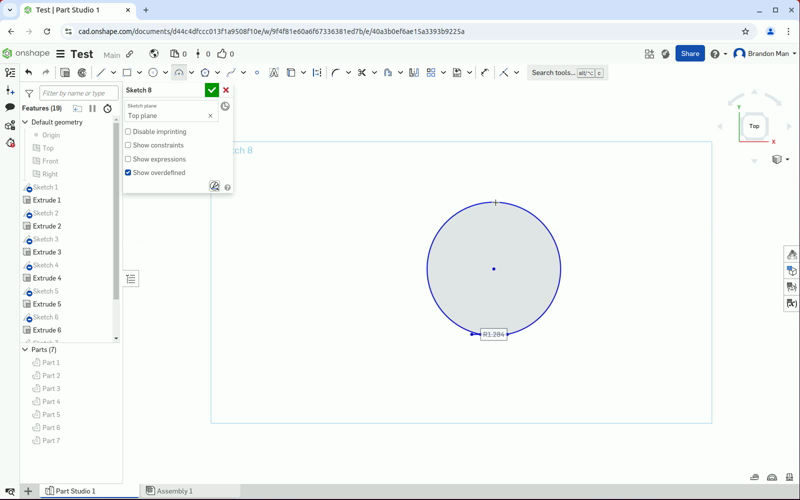
scroll(-6)
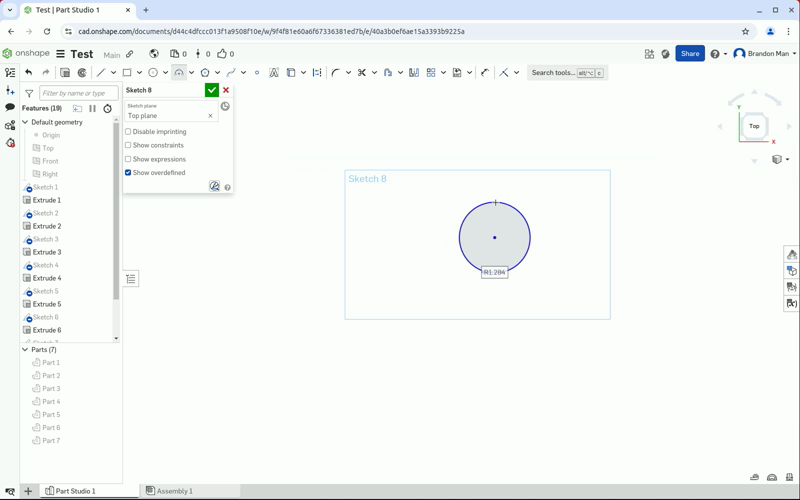
scroll(-6)
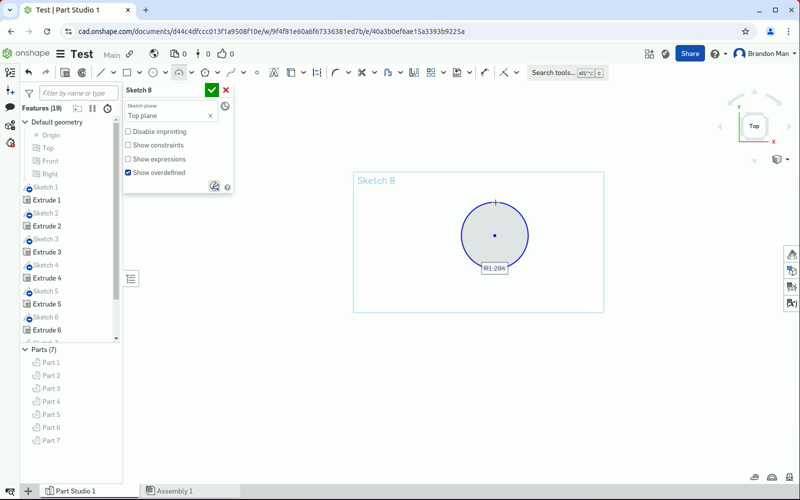
scroll(-6)
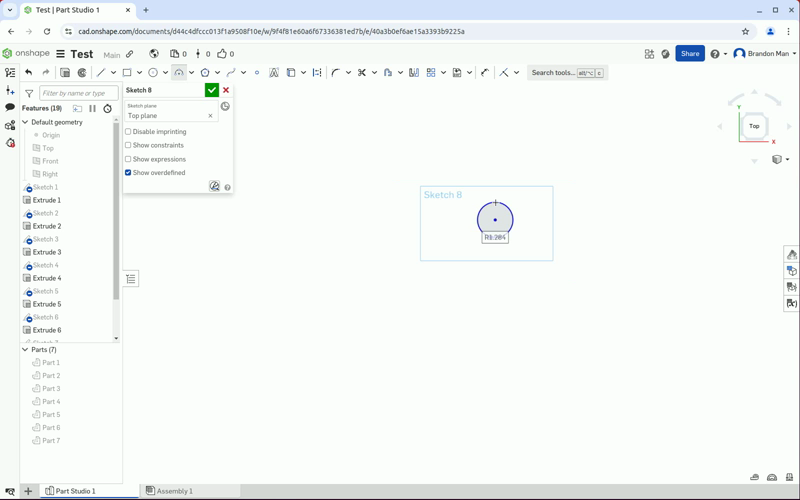
scroll(-6)
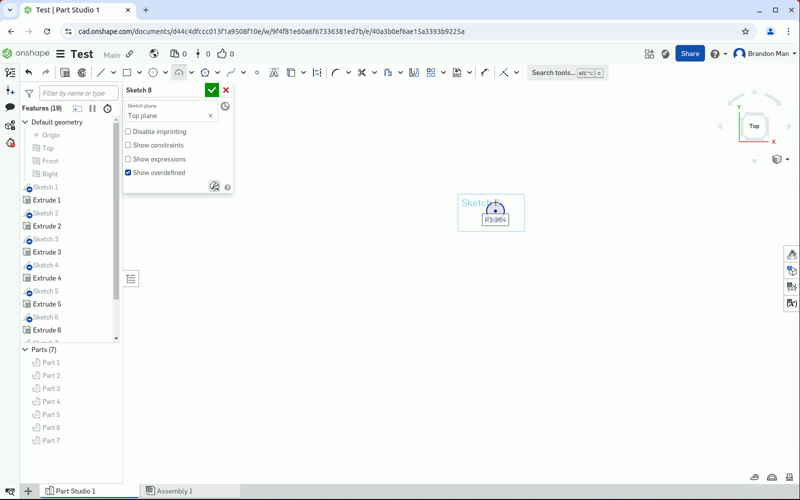
key_up(shift)
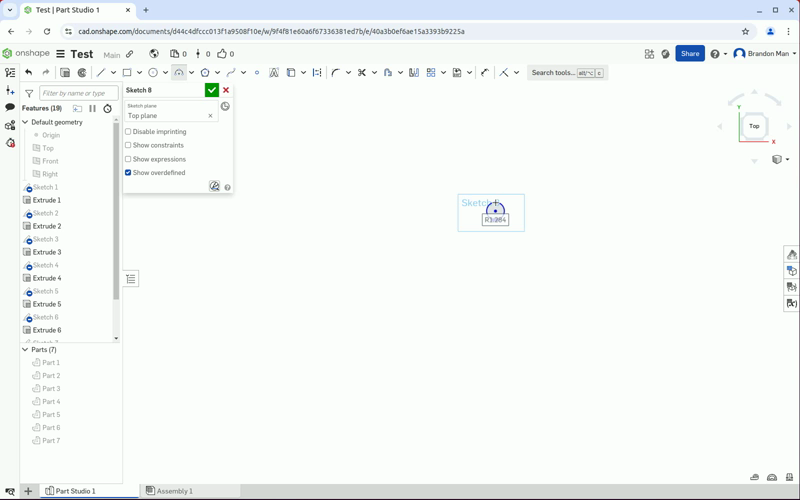
key(esc)
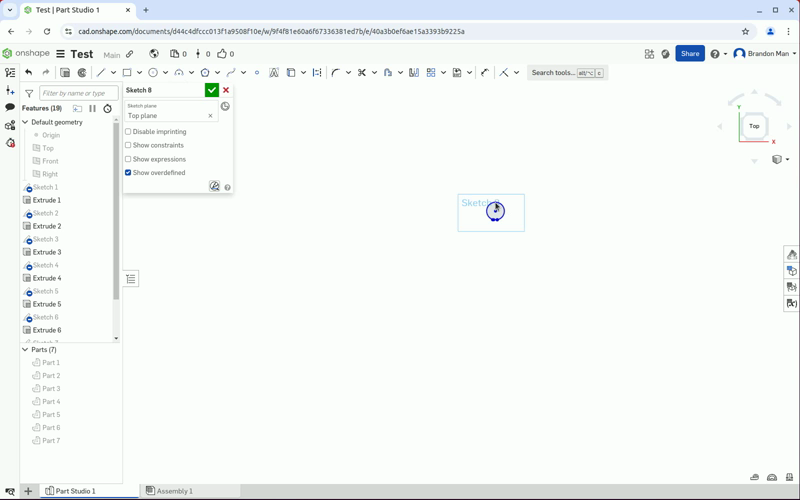
mouse_move(500, 205)
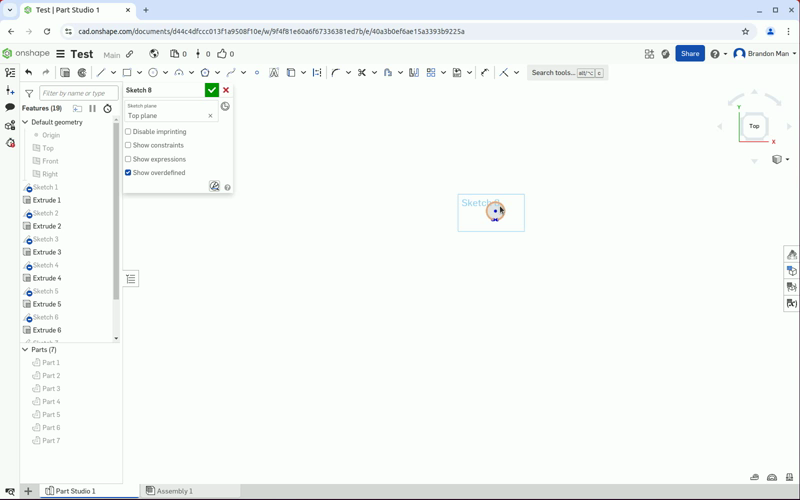
scroll(6)
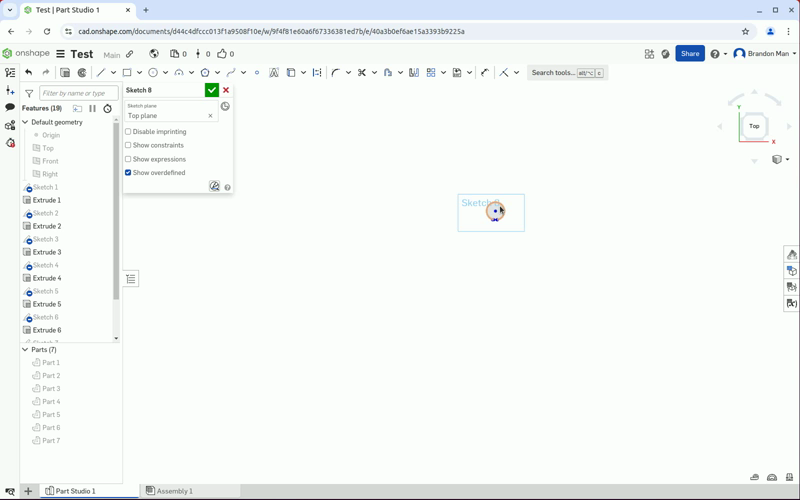
scroll(6)
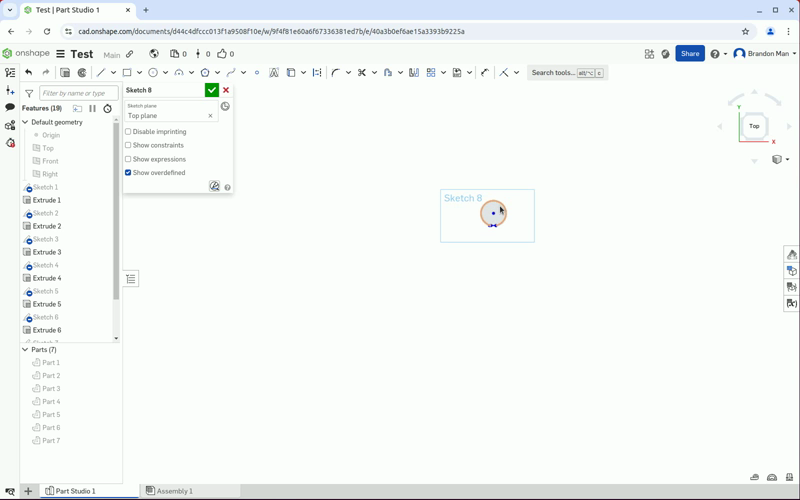
scroll(6)
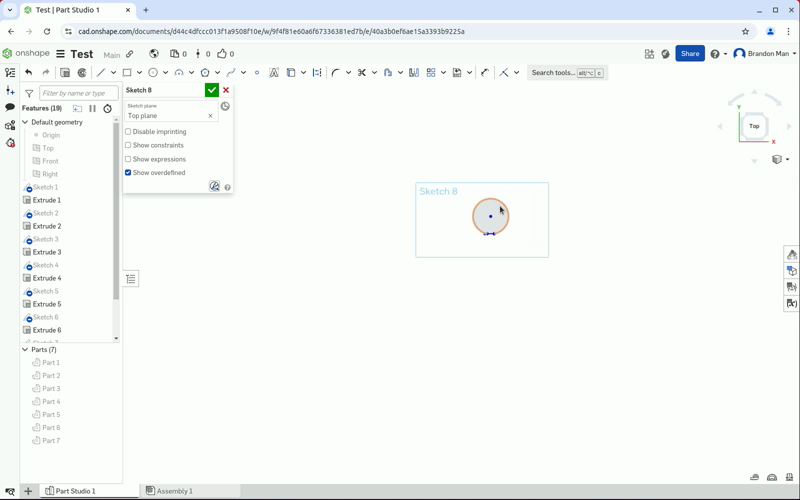
scroll(6)
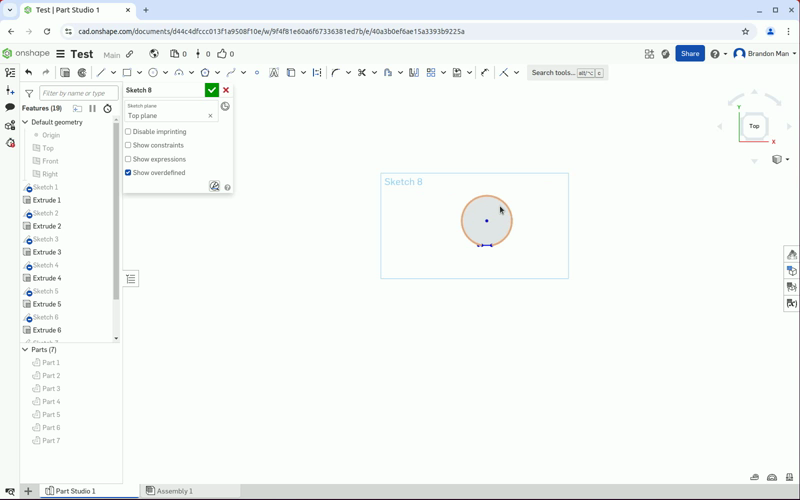
scroll(6)
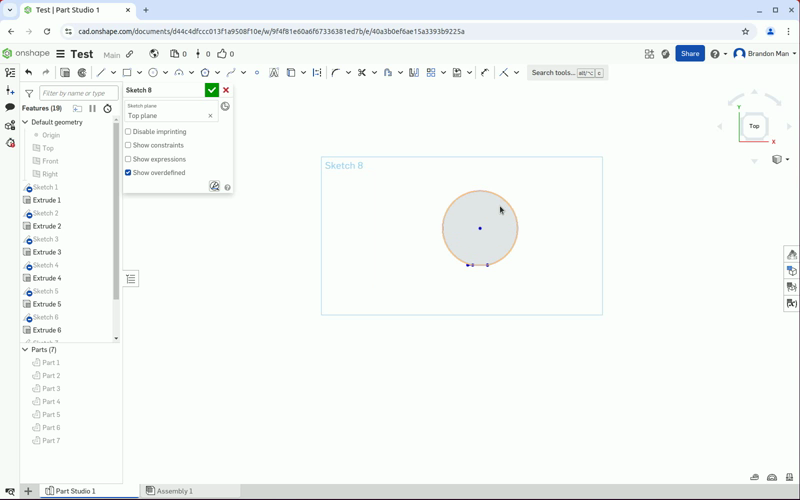
scroll(6)
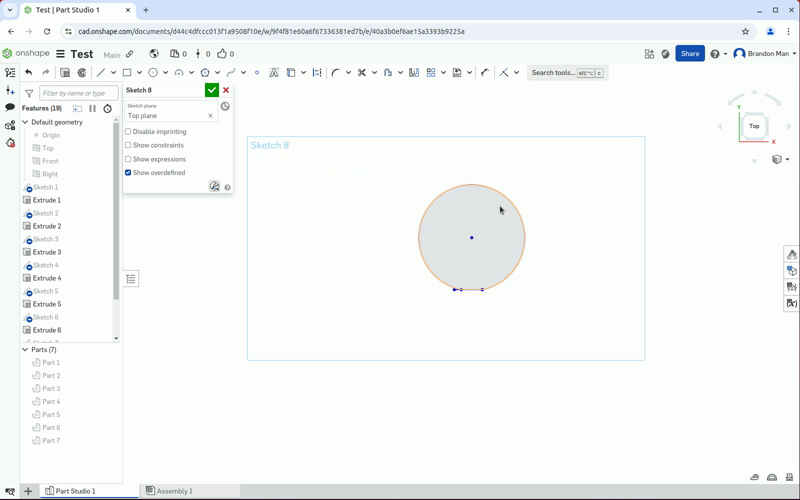
scroll(6)
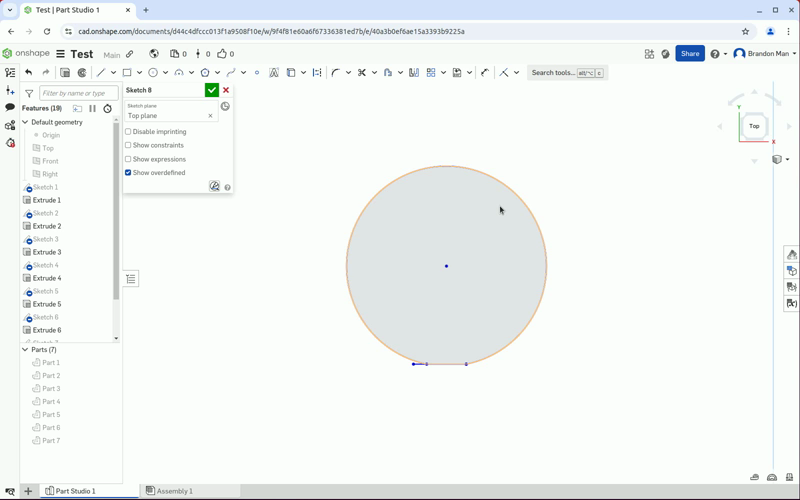
click(500, 205)
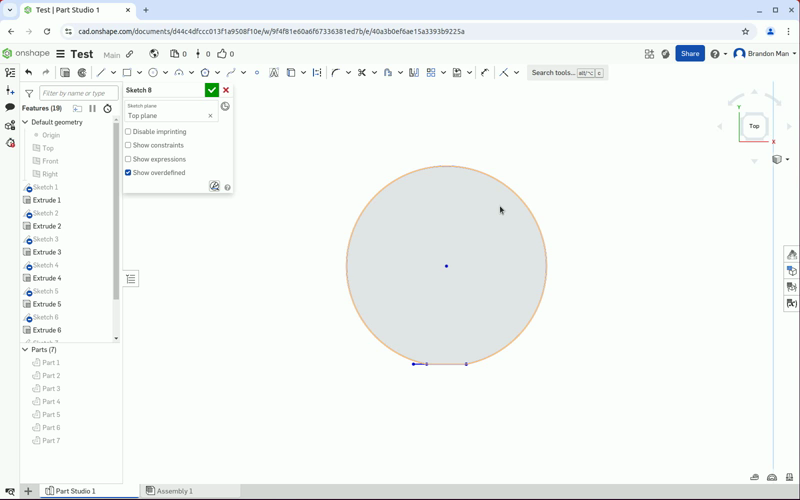
scroll(-6)
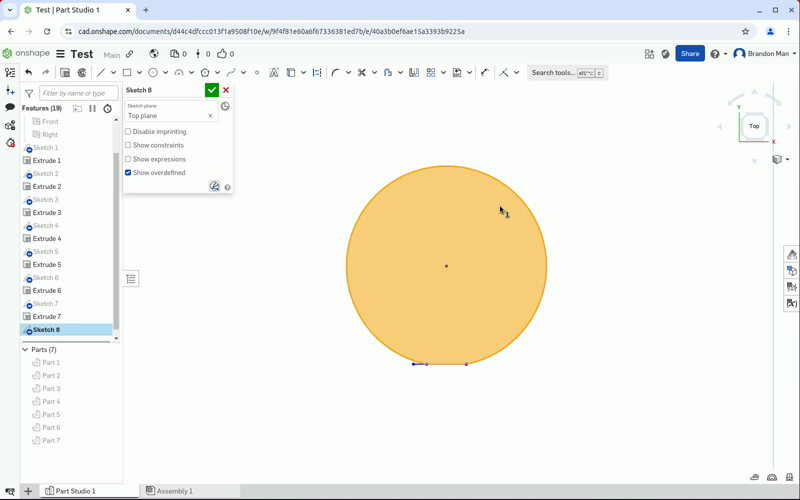
scroll(-6)
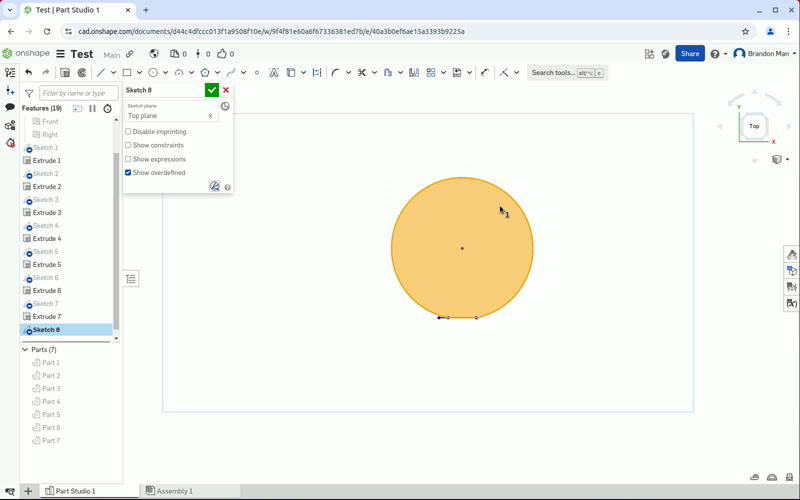
scroll(-6)
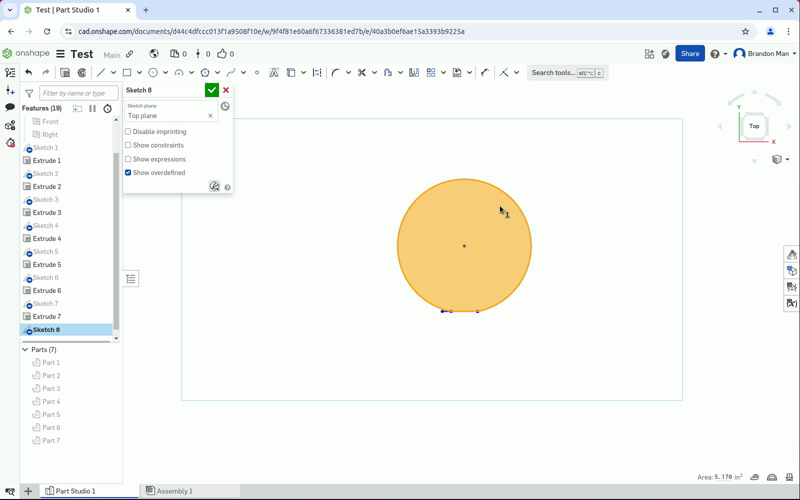
scroll(-6)
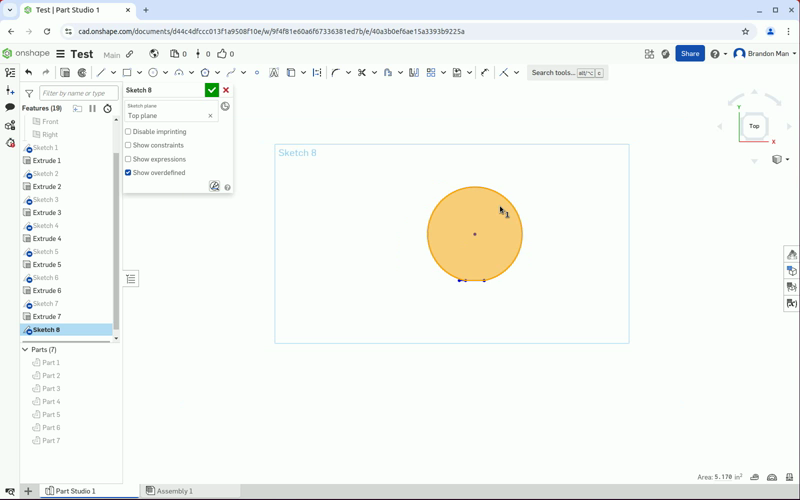
scroll(-6)
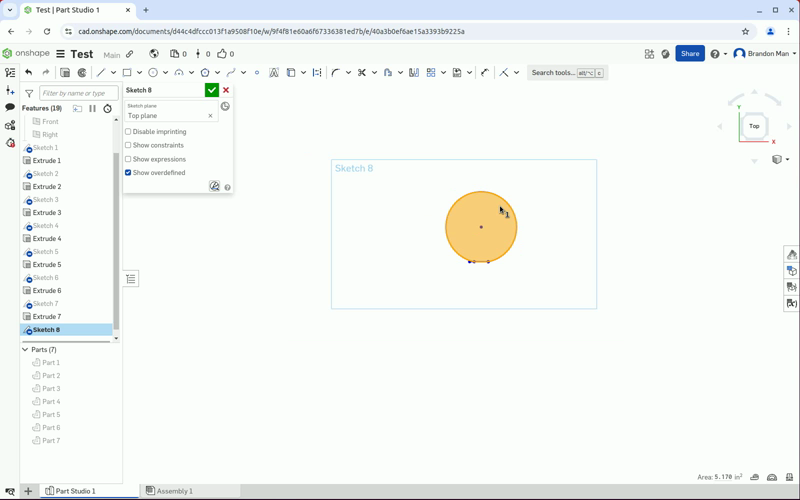
scroll(-6)
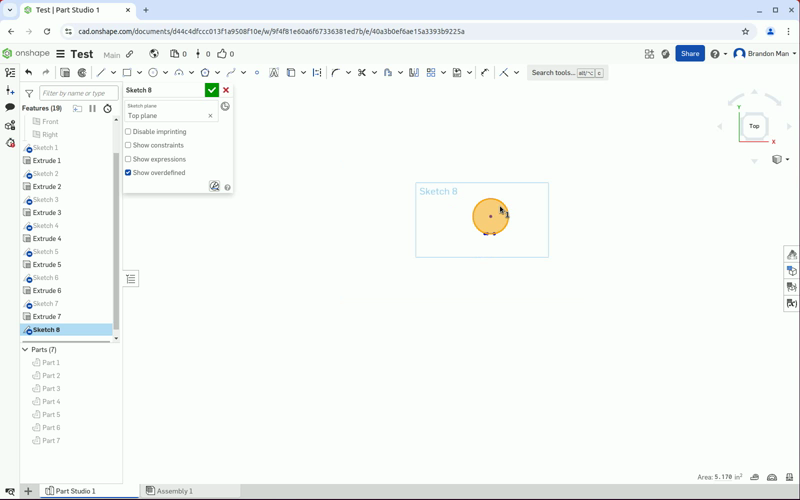
scroll(-6)
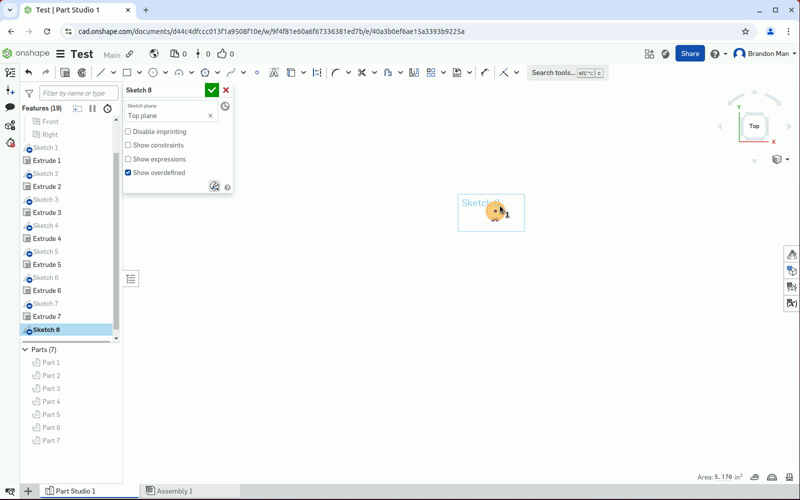
mouse_move(73, 352)
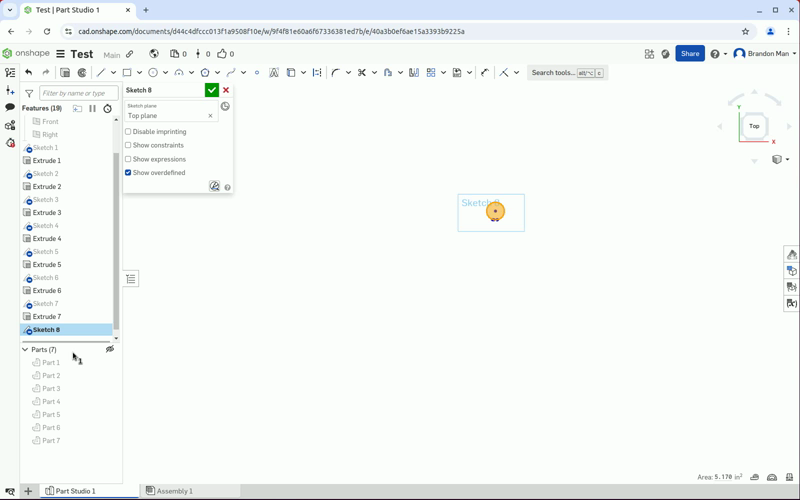
key(shift+y)
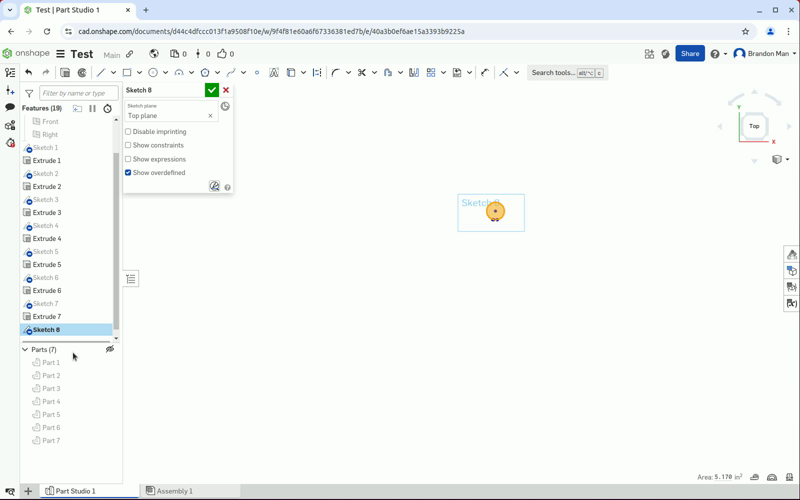
key(shift+e)
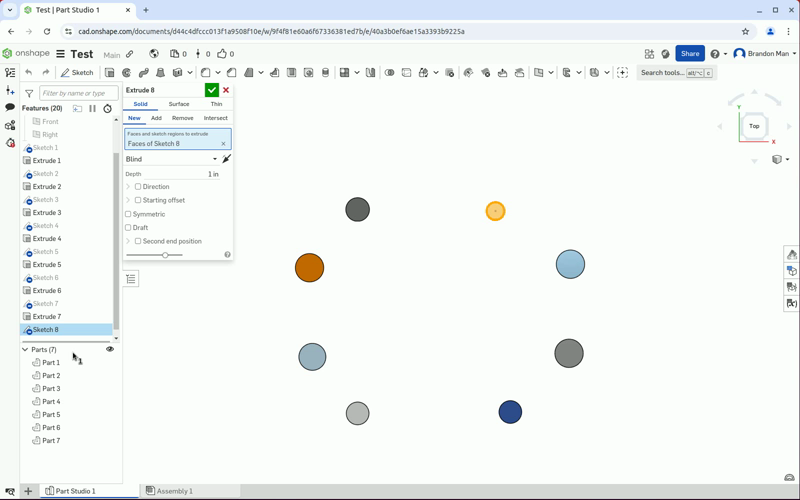
mouse_move(143, 106)
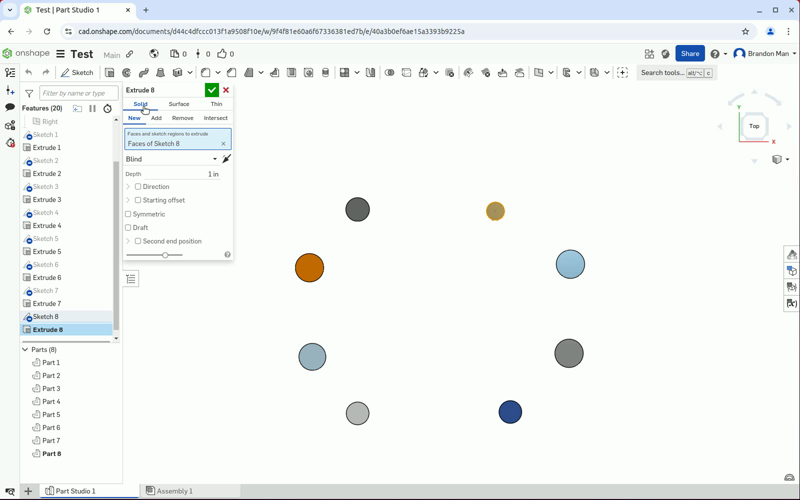
click(143, 106)
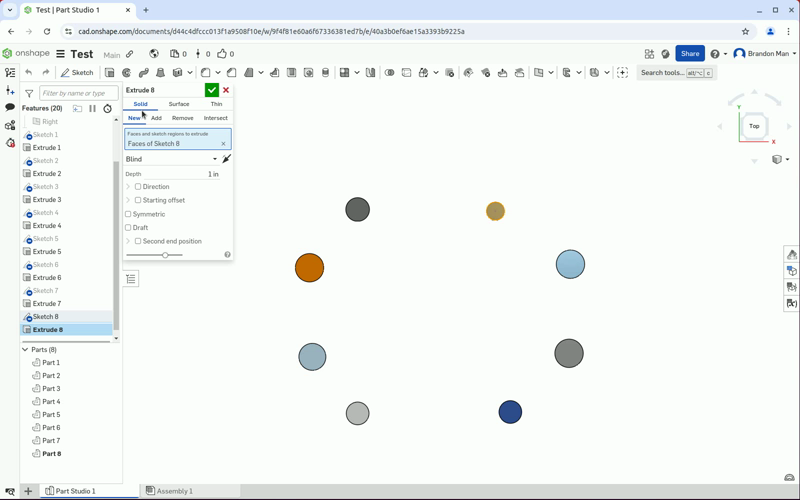
mouse_move(137, 120)
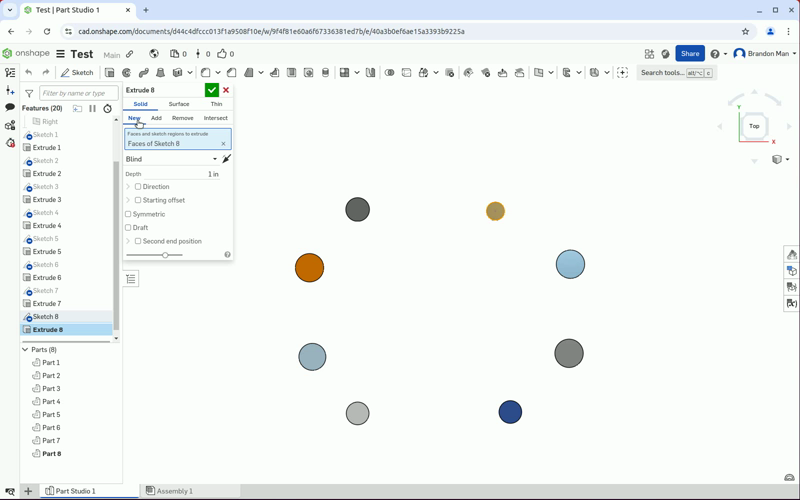
click(137, 120)
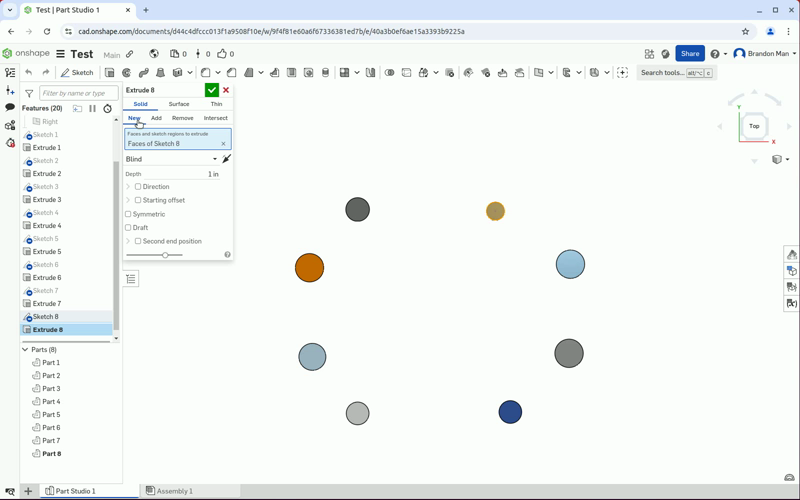
key(tab, 4)
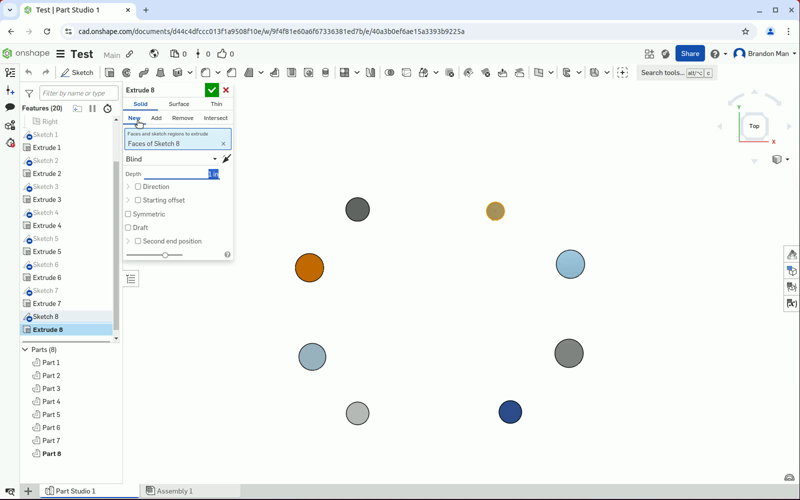
text(10.11)
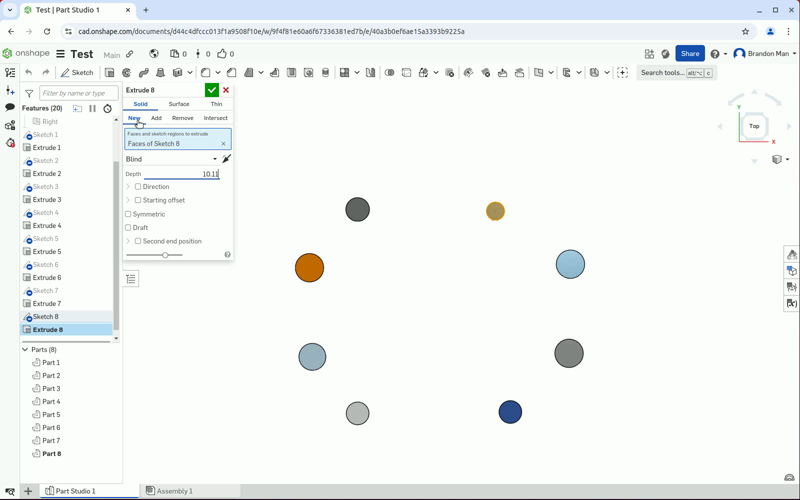
key(enter)
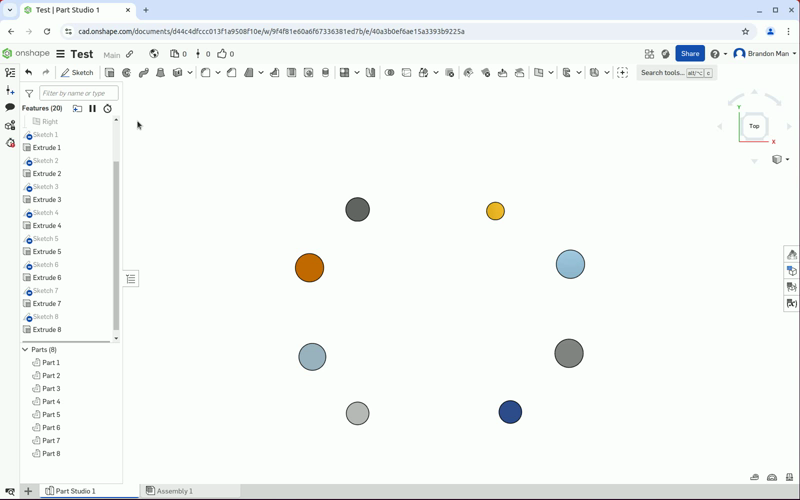
key(shift+h)
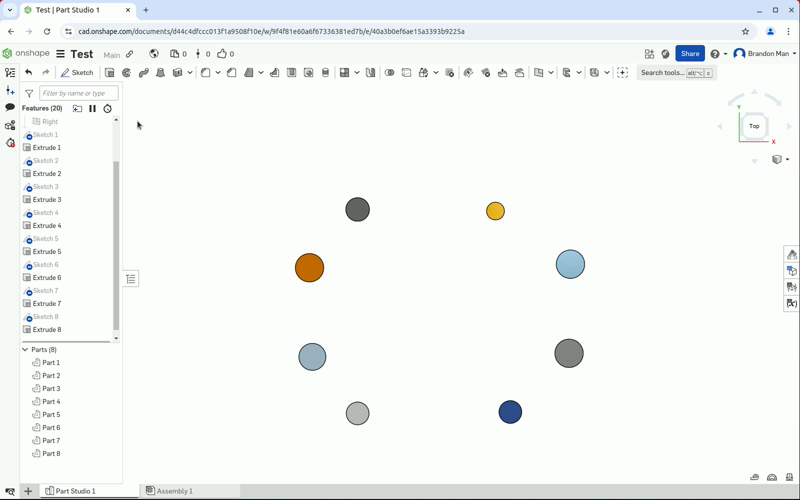
key(shift+h)
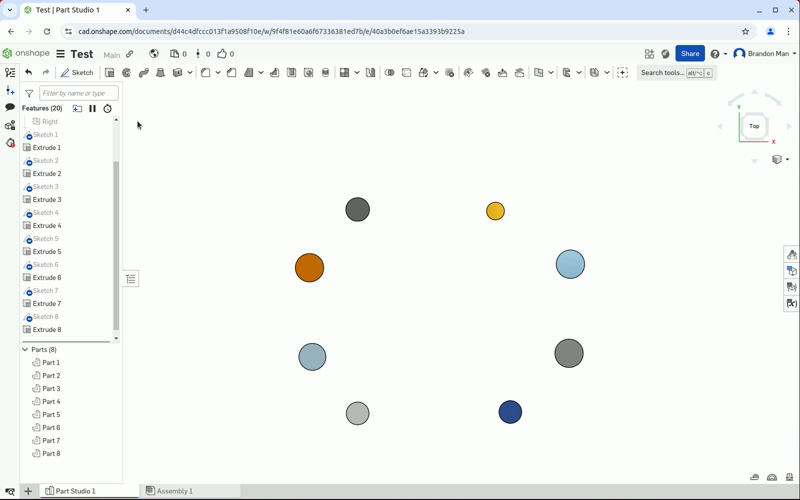
mouse_move(69, 137)
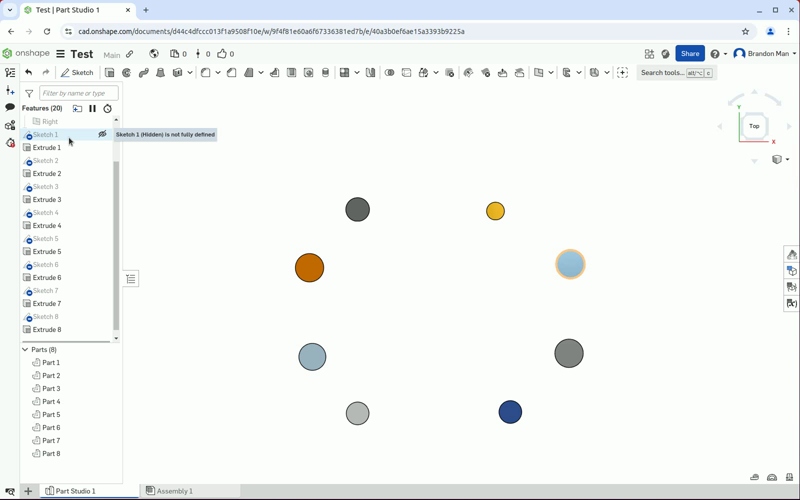
click(69, 137)
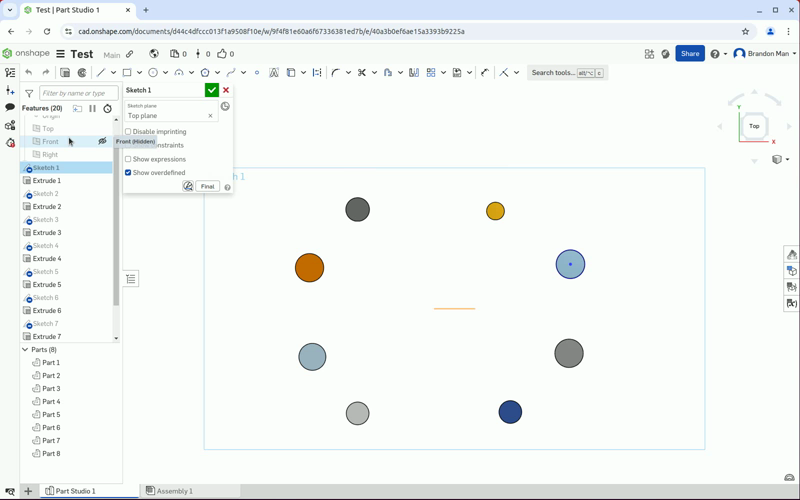
mouse_move(229, 92)
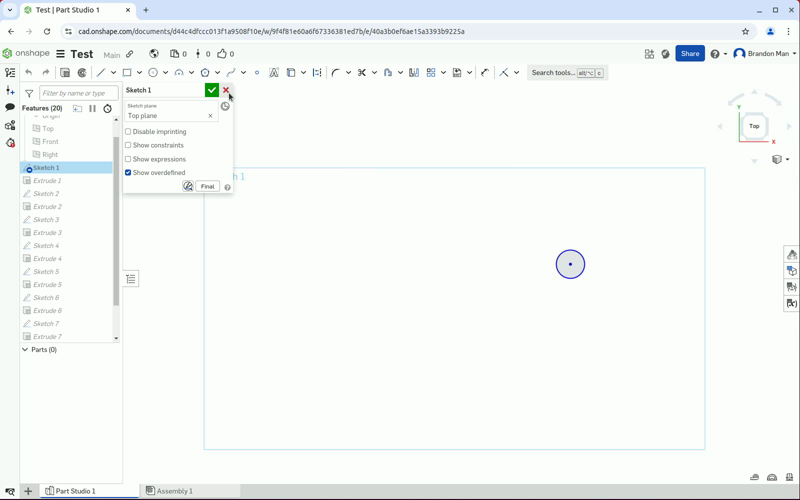
click(229, 92)
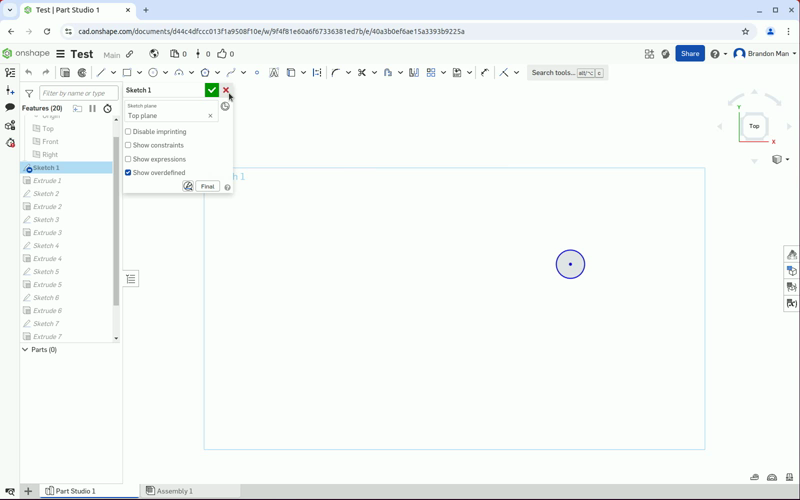
key(shift+s)
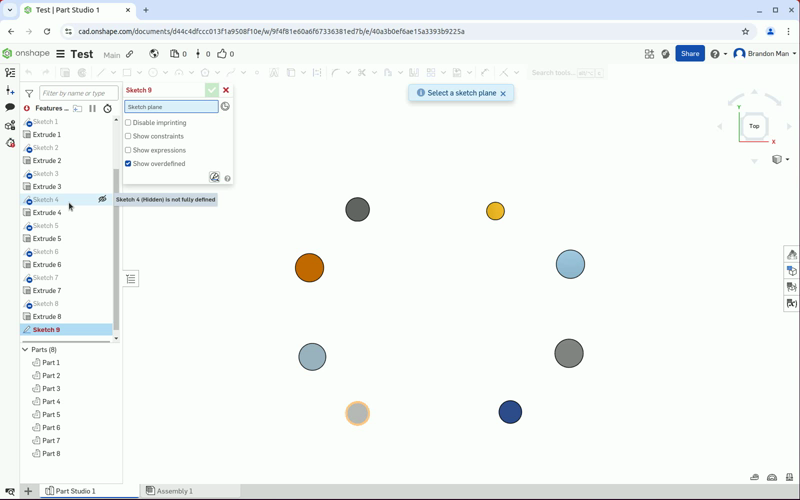
scroll(3)
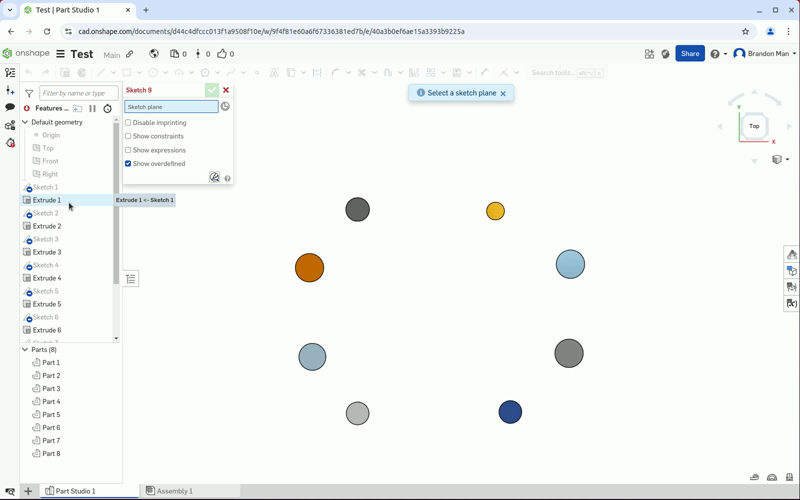
mouse_move(69, 150)
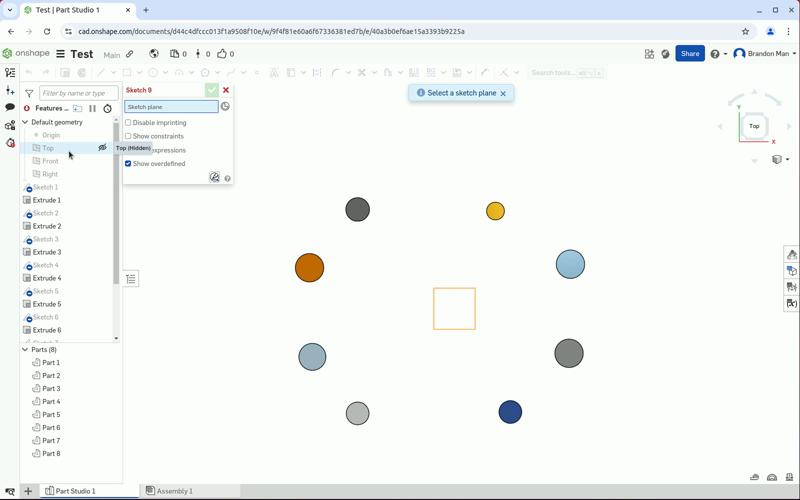
click(69, 150)
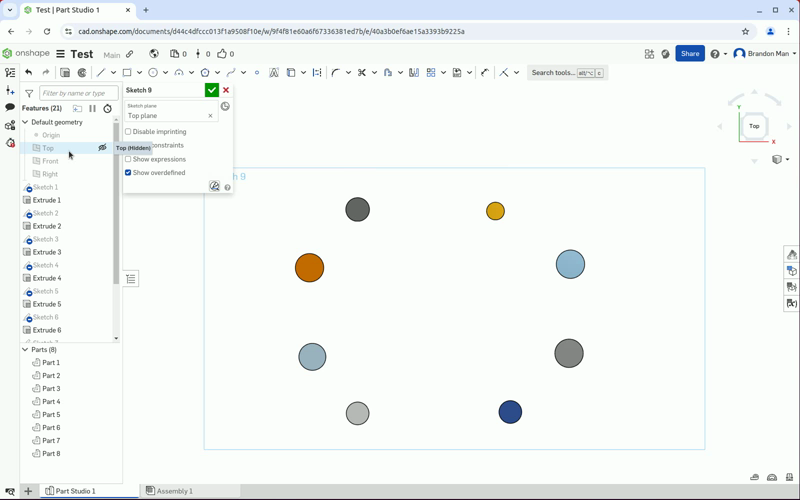
mouse_move(73, 352)
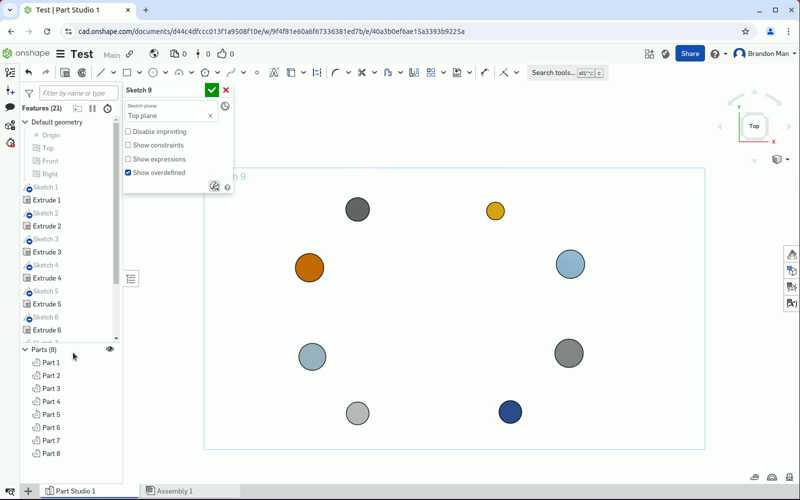
key(y)
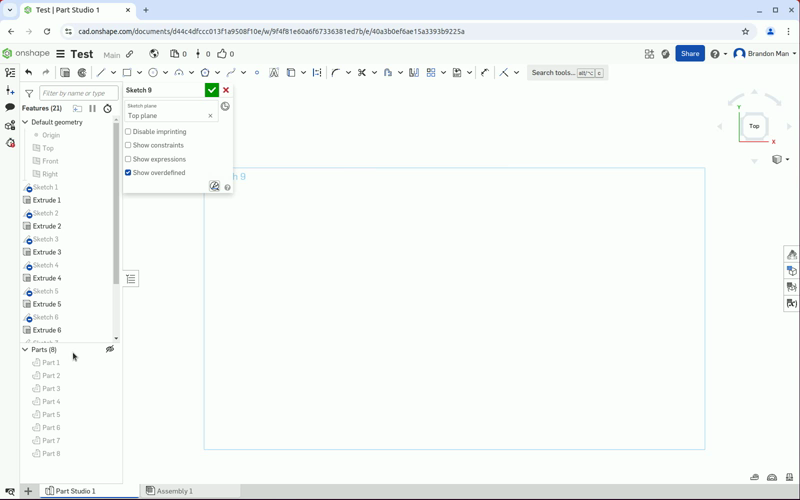
key(a)
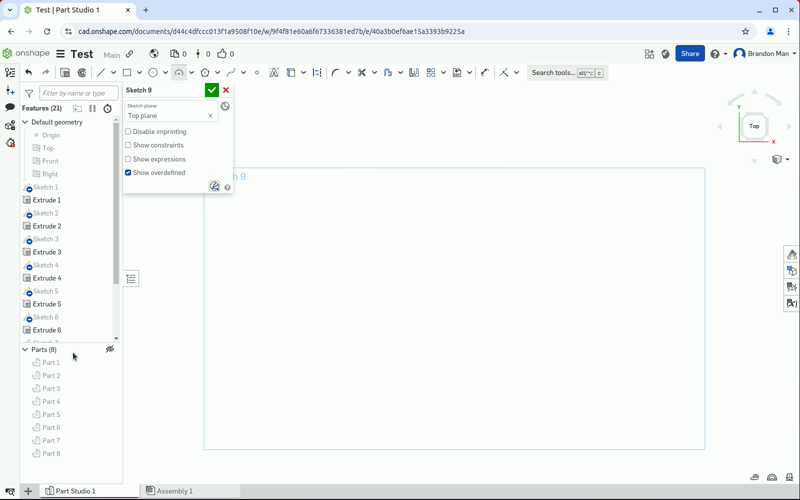
key_down(shift)
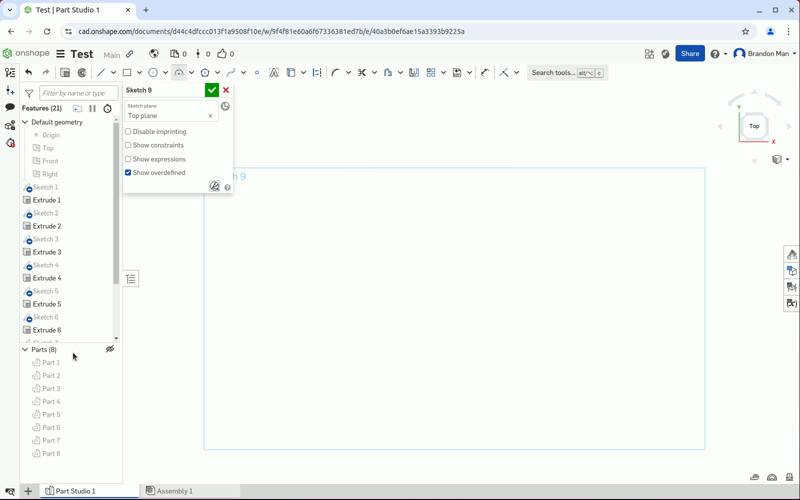
mouse_move(391, 220)
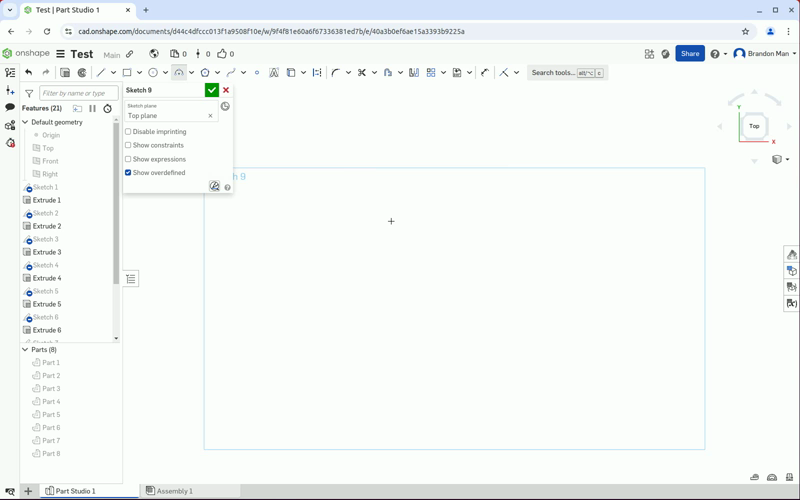
click(391, 220)
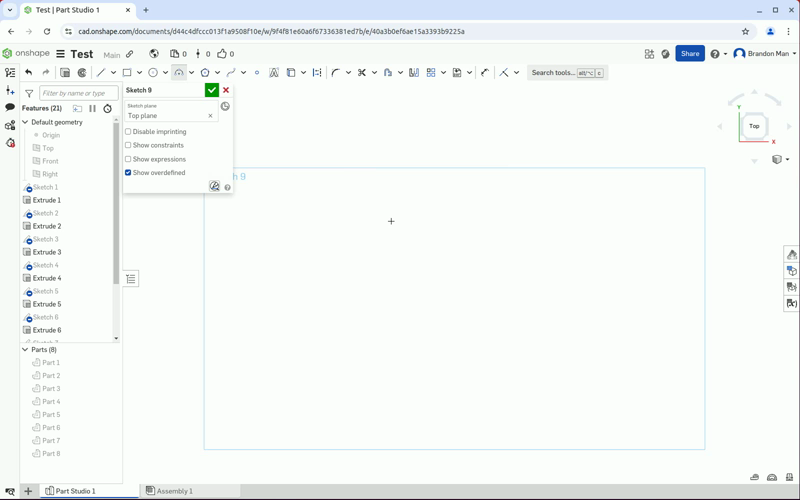
key_up(shift)
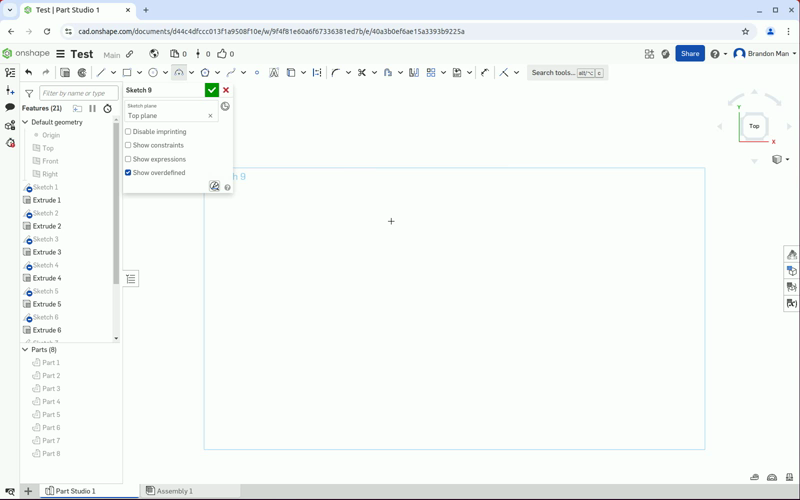
key_down(shift)
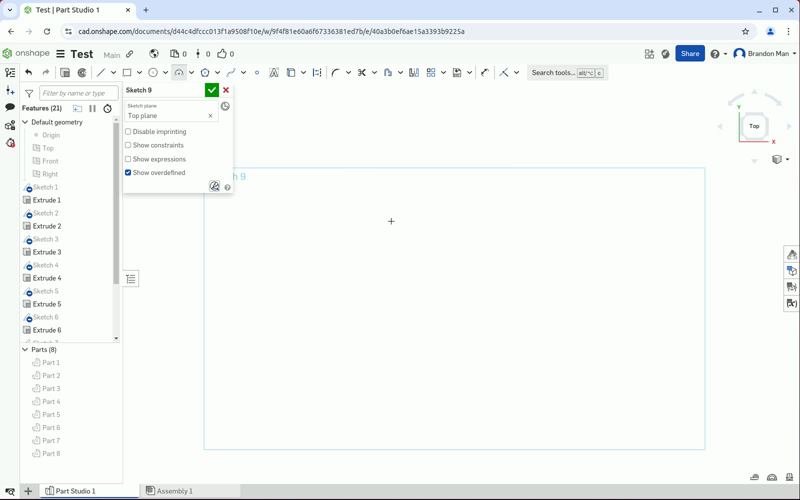
mouse_move(395, 220)
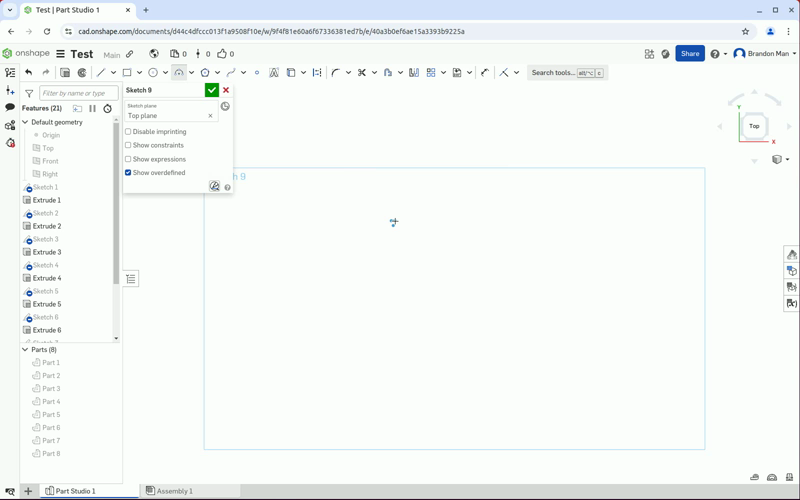
scroll(6)
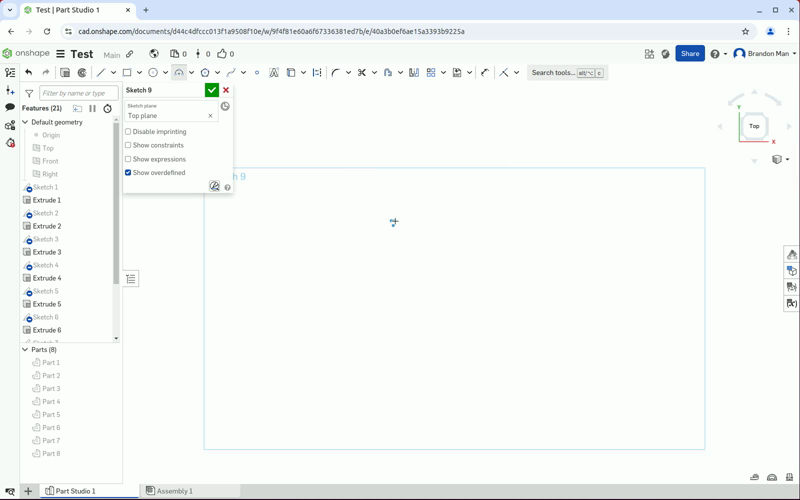
scroll(6)
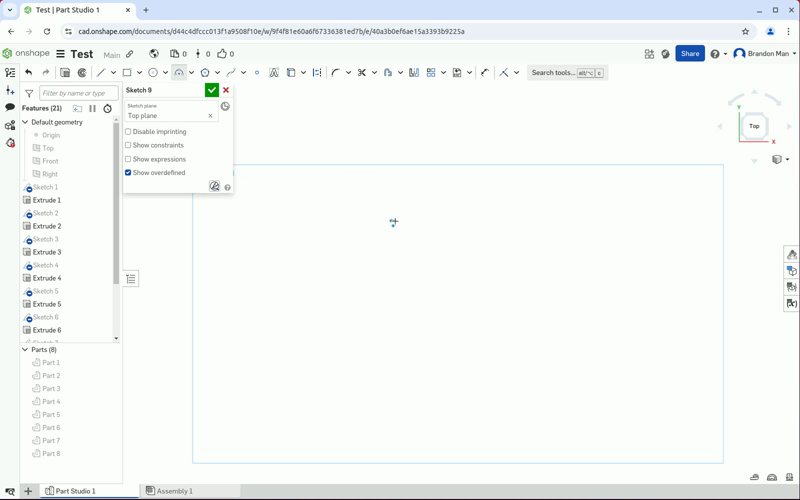
scroll(6)
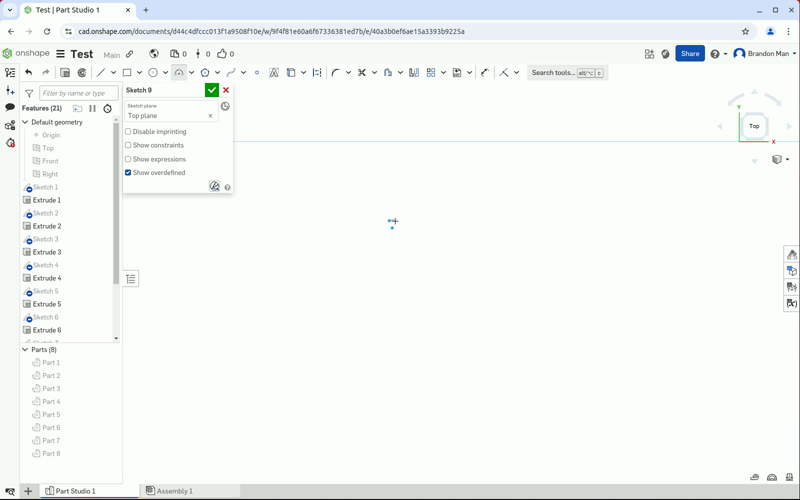
scroll(6)
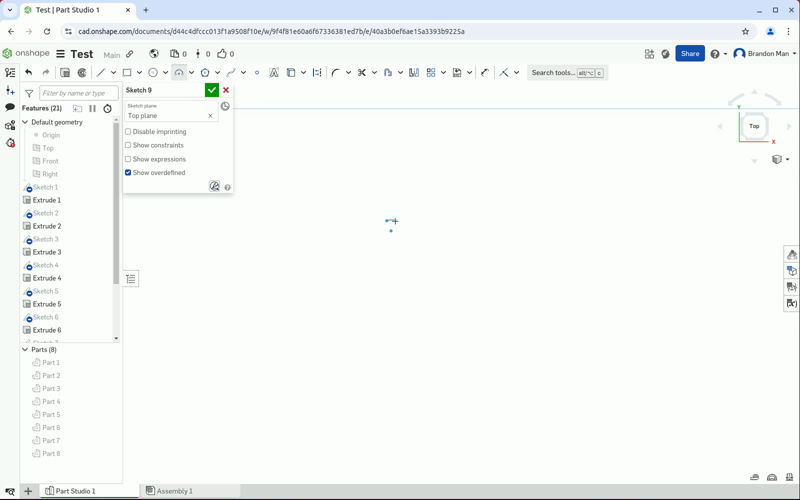
scroll(6)
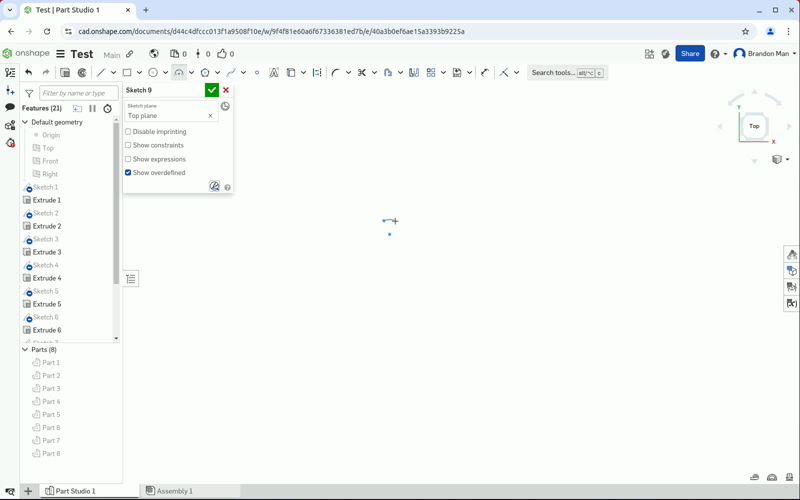
scroll(6)
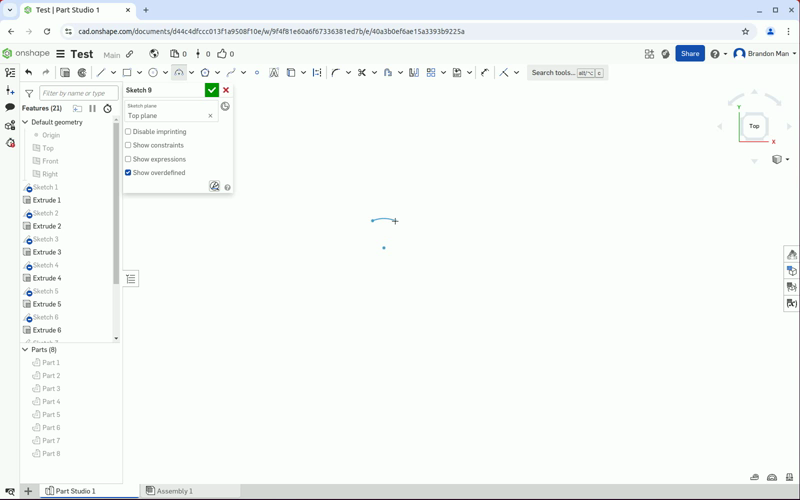
scroll(6)
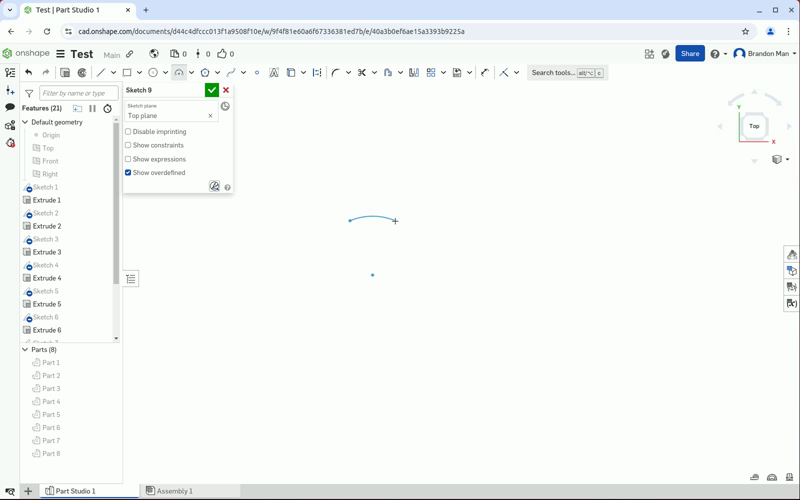
click(395, 220)
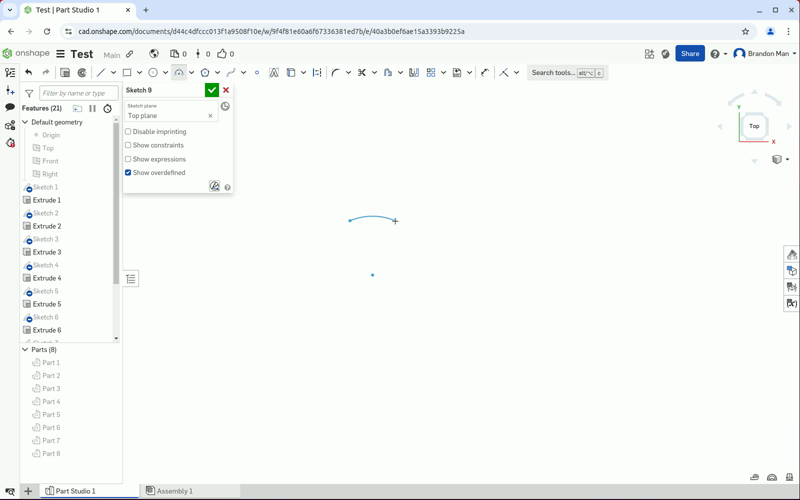
scroll(-6)
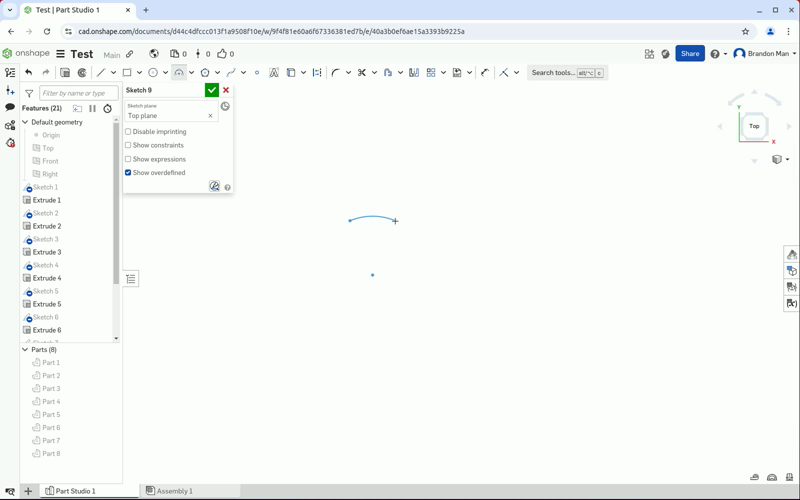
scroll(-6)
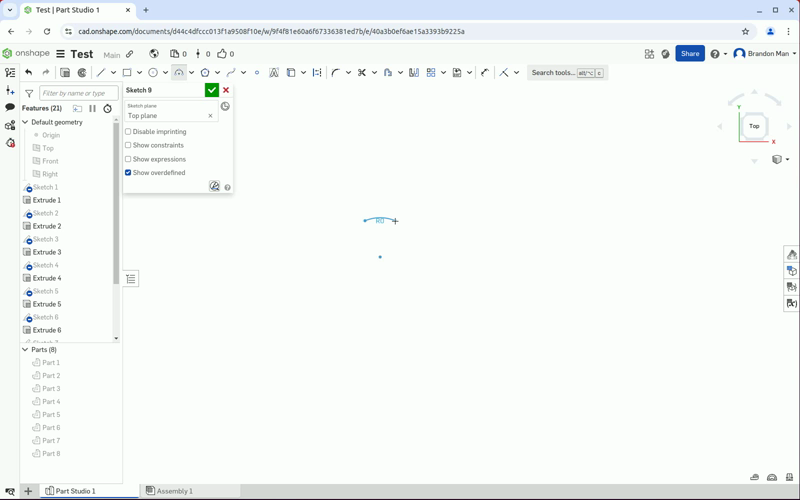
scroll(-6)
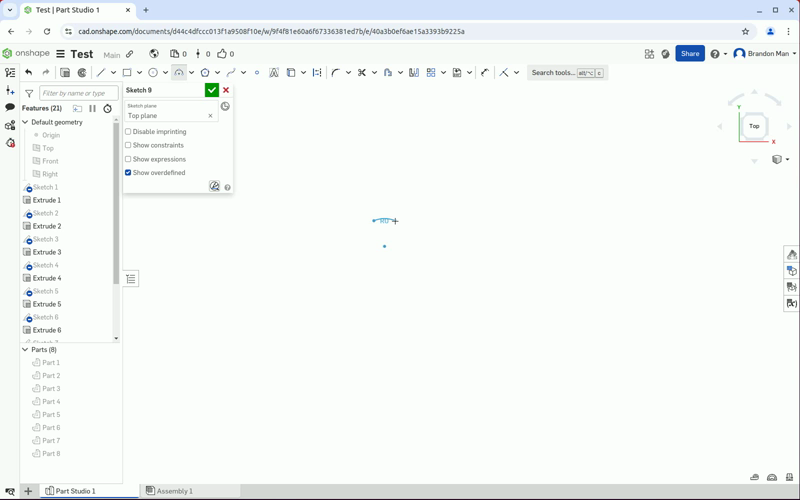
scroll(-6)
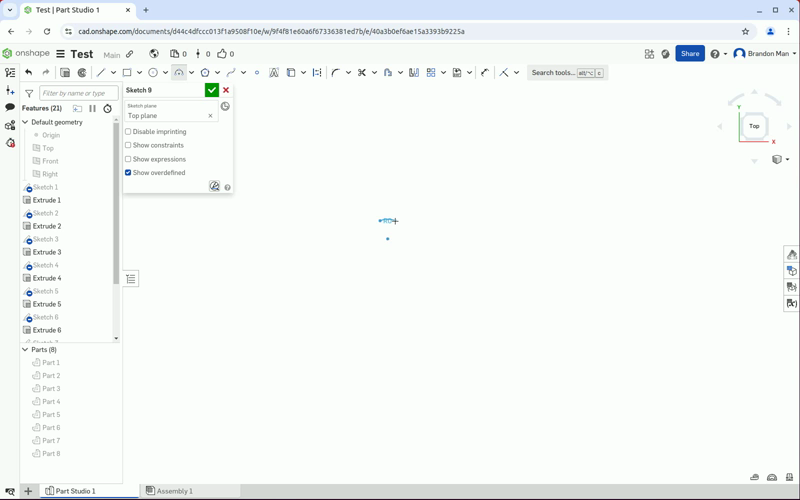
scroll(-6)
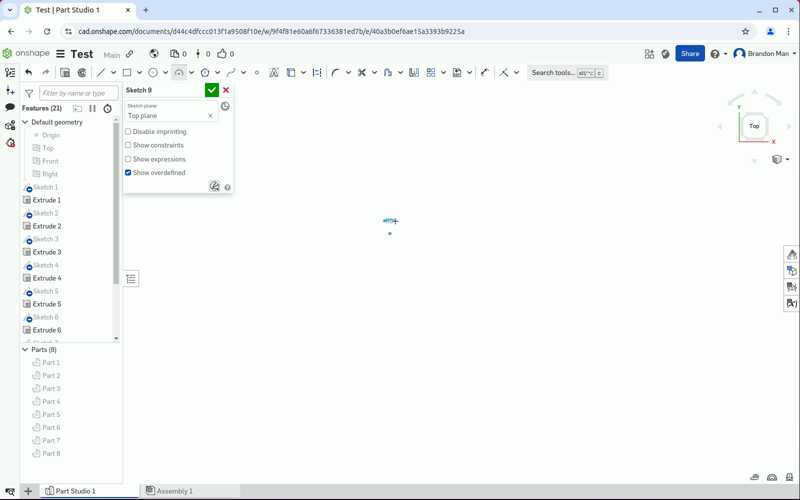
scroll(-6)
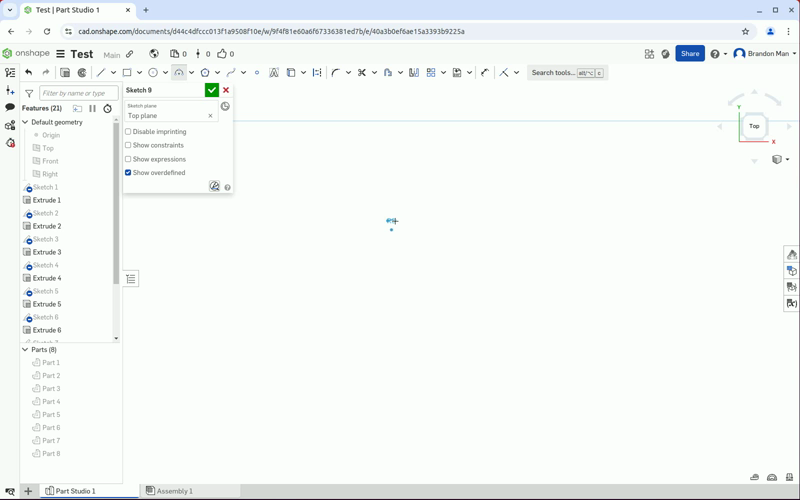
scroll(-6)
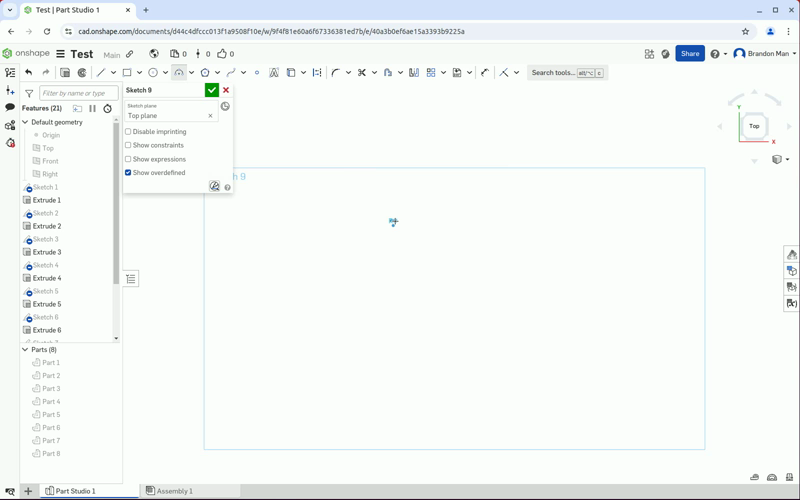
mouse_move(393, 221)
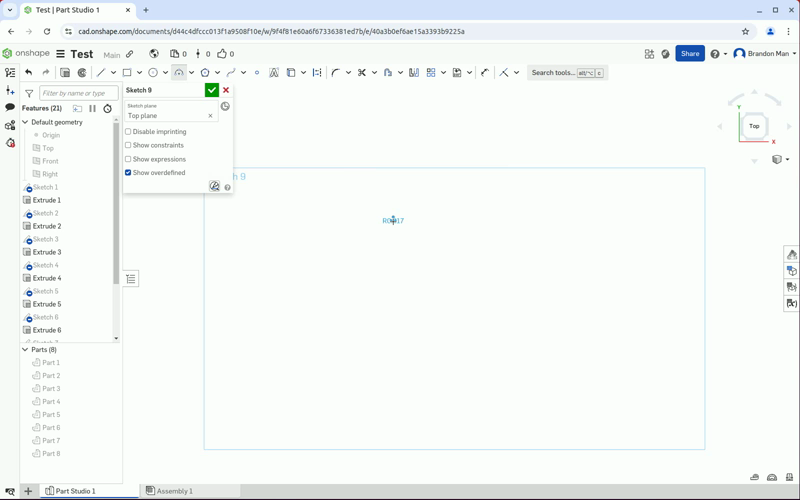
scroll(6)
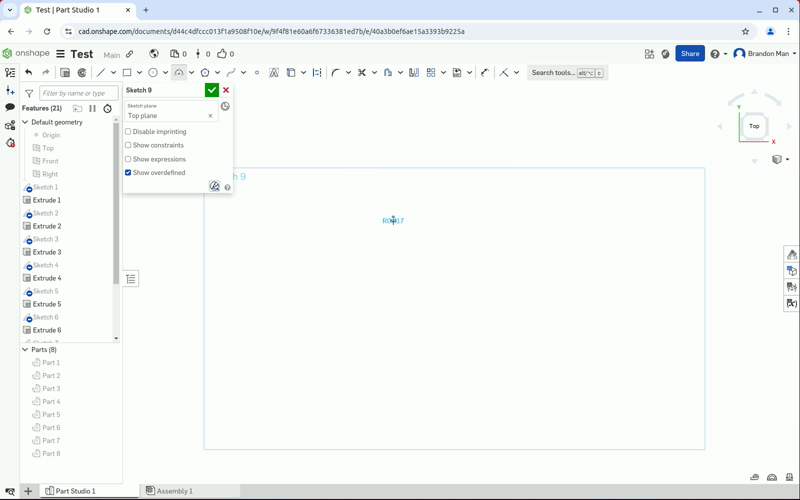
scroll(6)
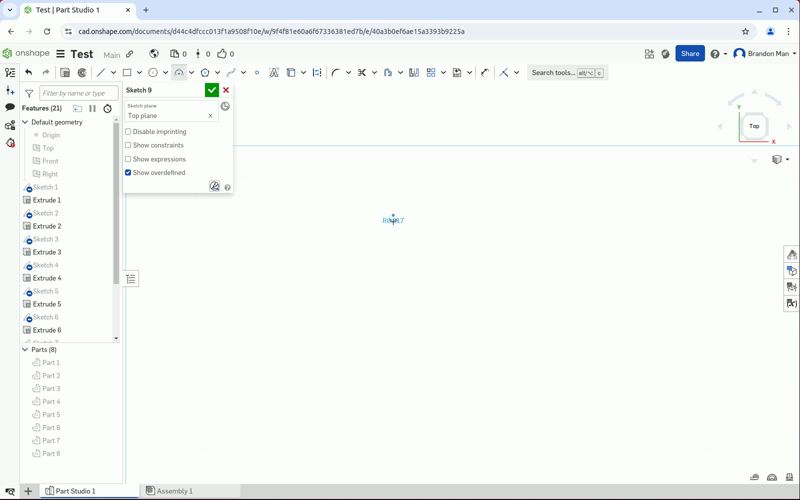
scroll(6)
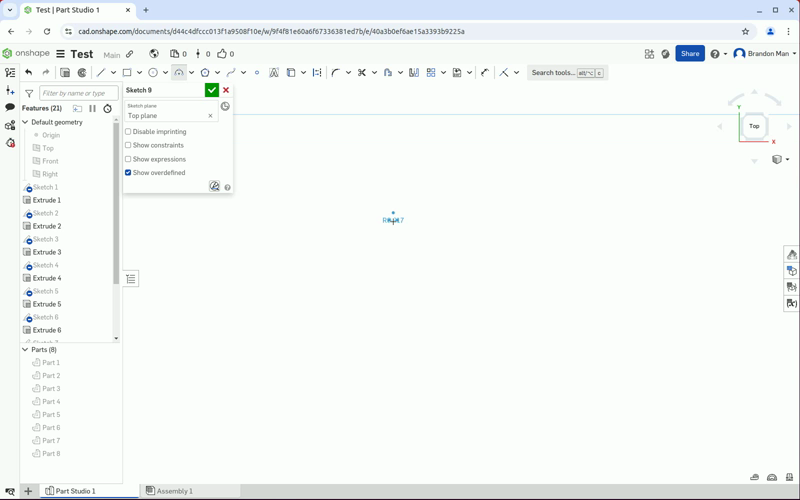
scroll(6)
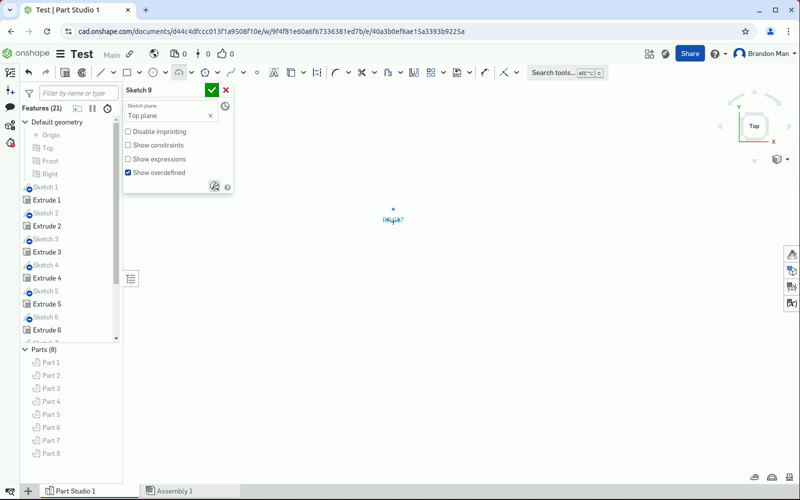
scroll(6)
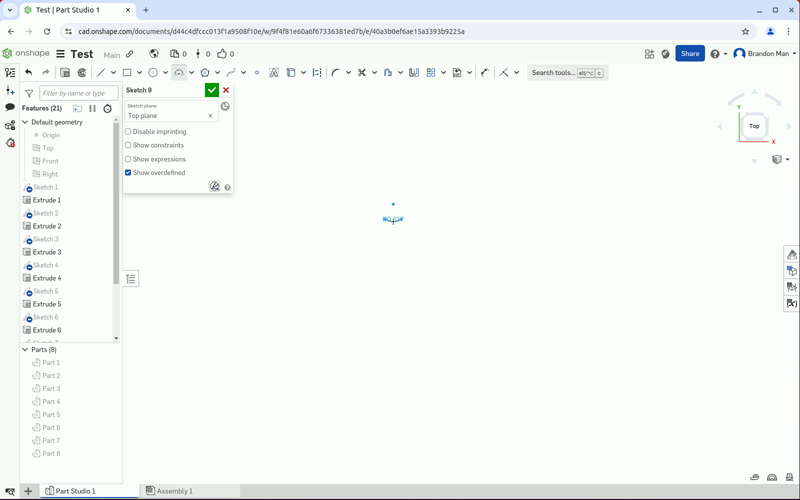
scroll(6)
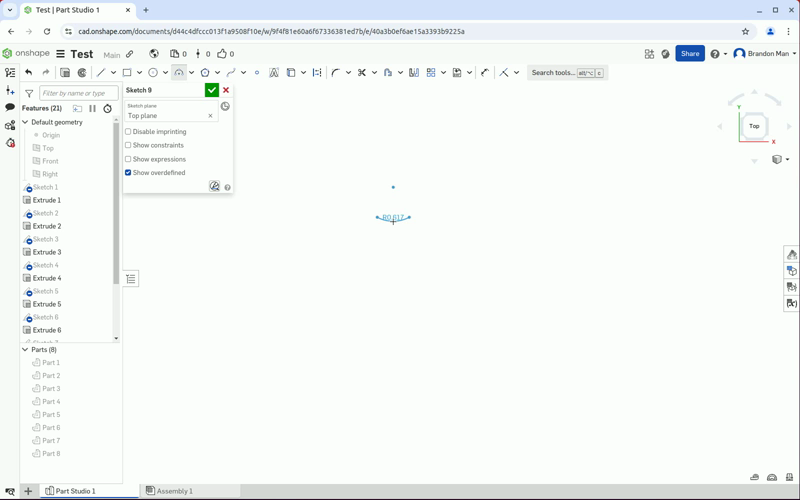
scroll(6)
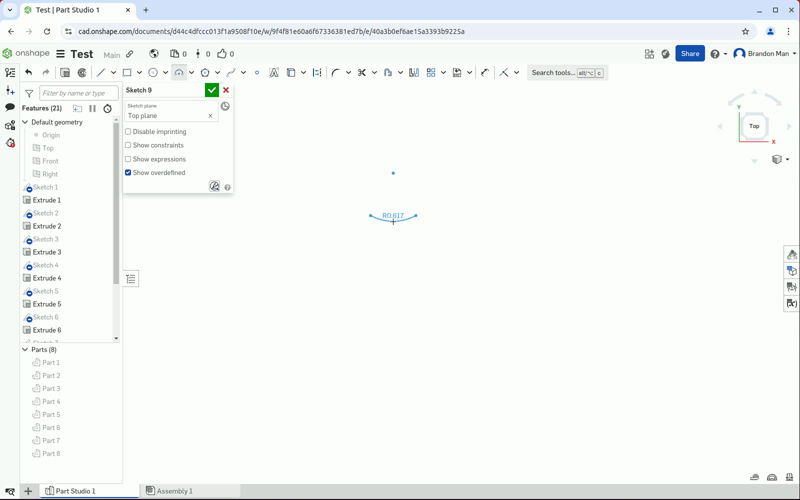
click(393, 221)
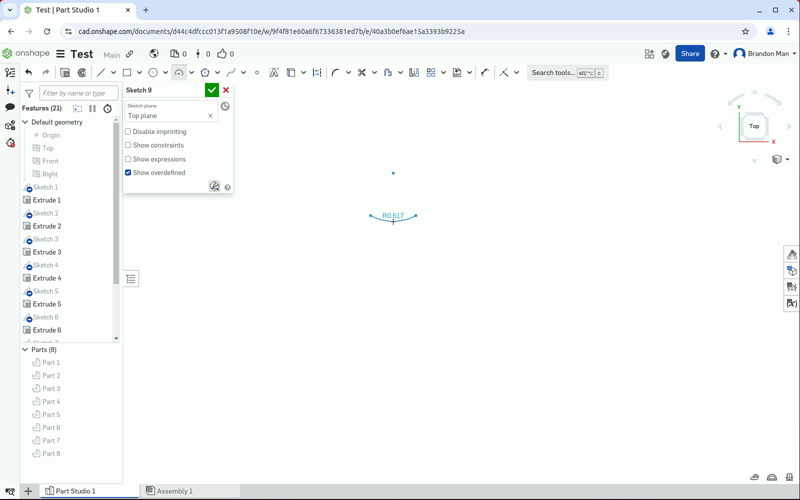
scroll(-6)
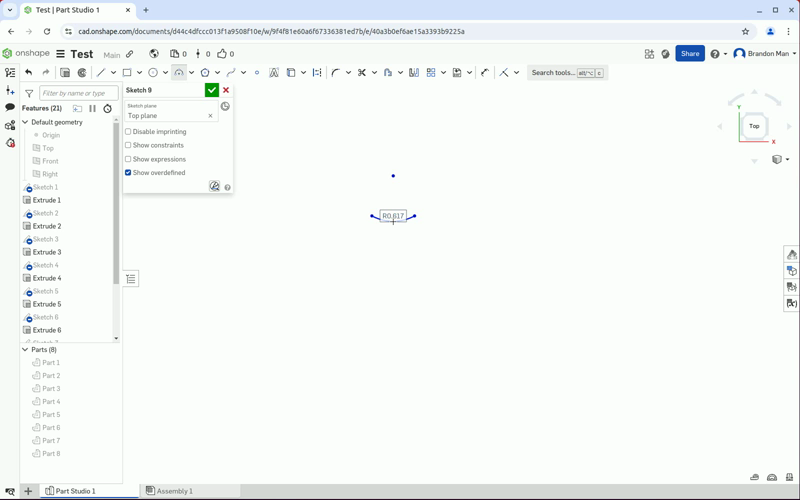
scroll(-6)
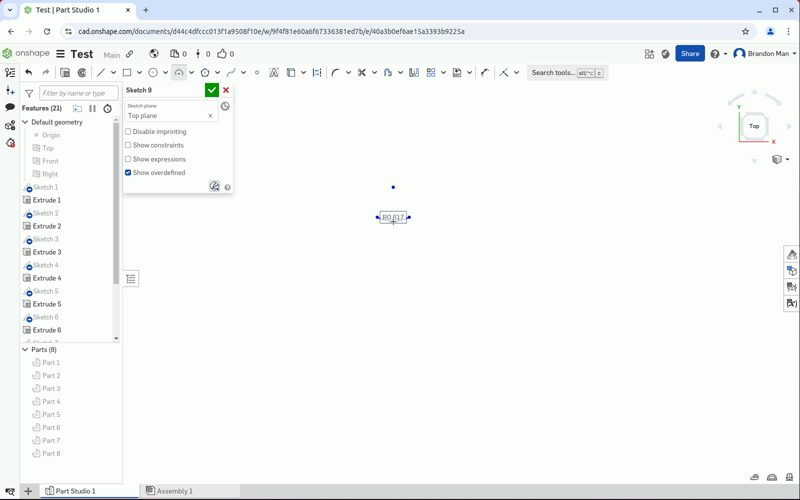
scroll(-6)
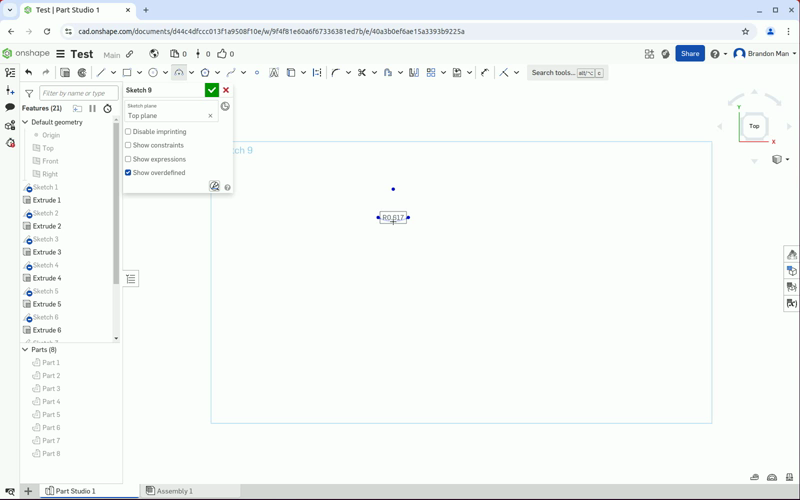
scroll(-6)
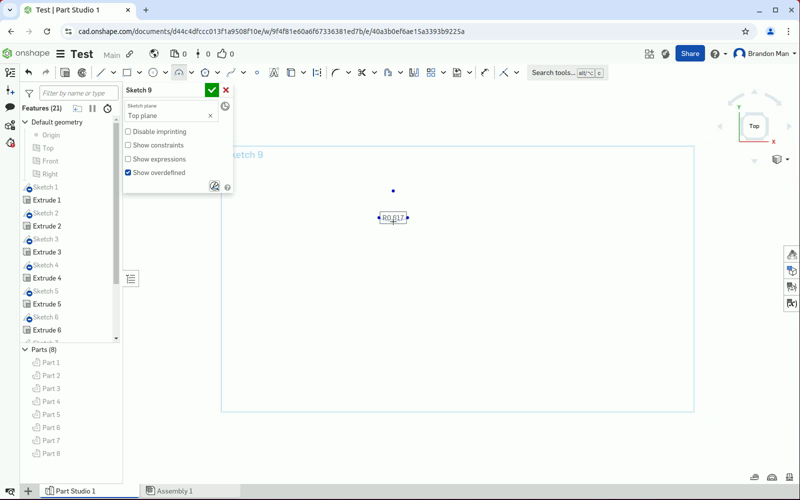
scroll(-6)
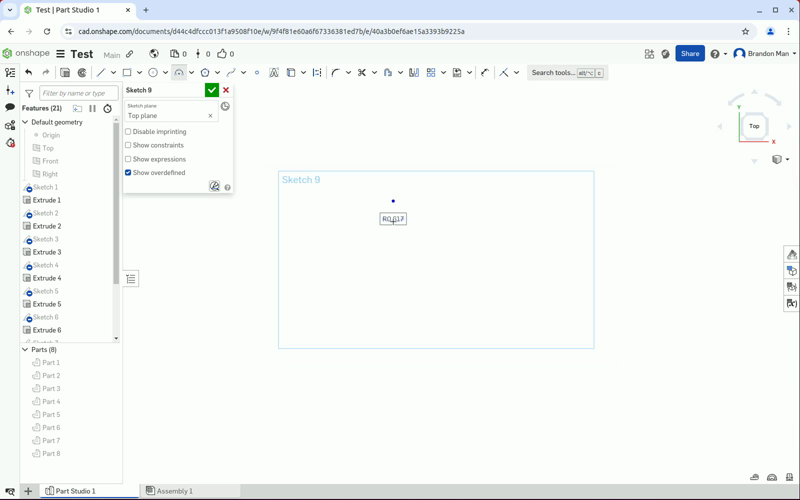
scroll(-6)
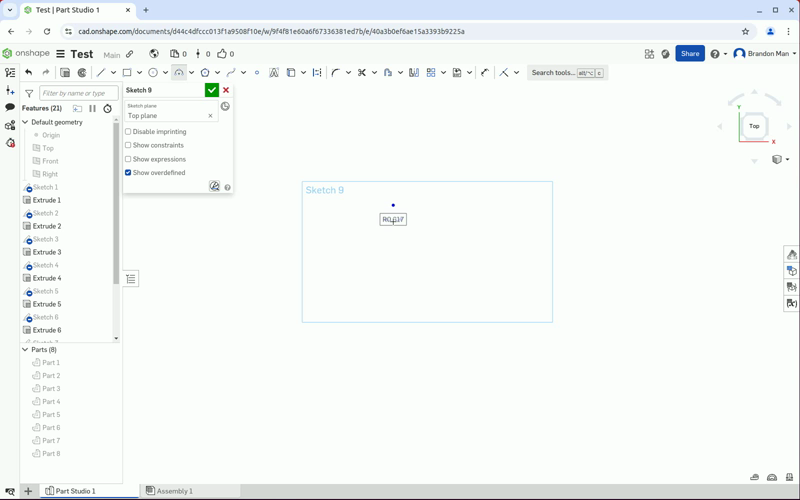
scroll(-6)
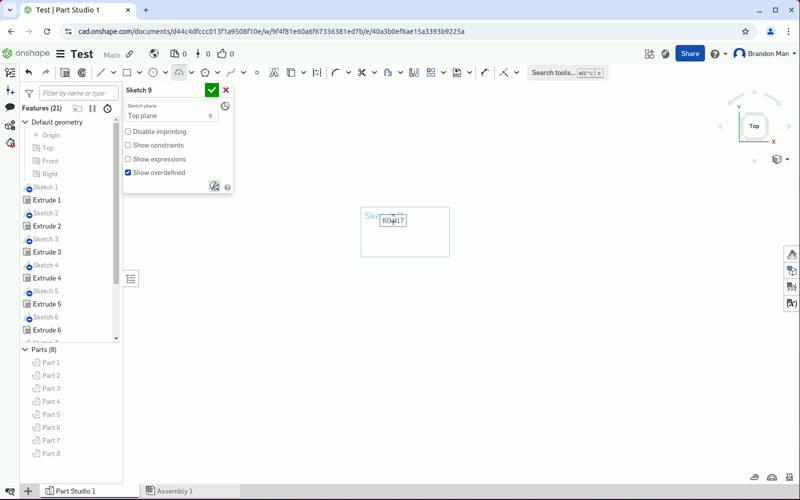
key_up(shift)
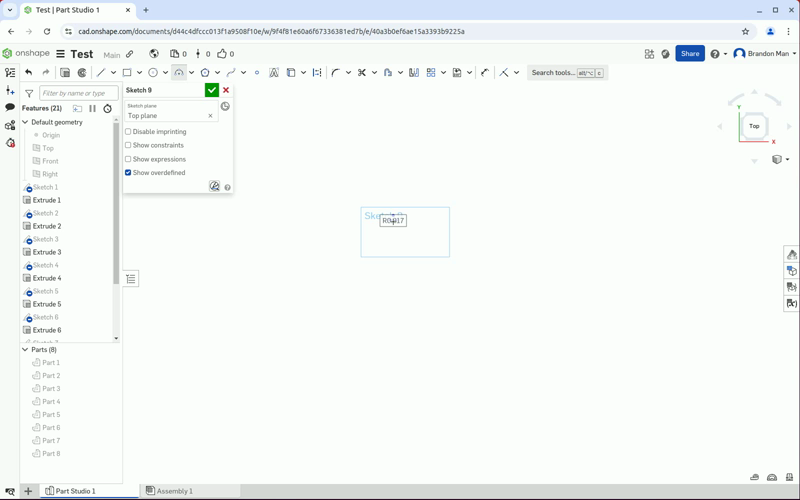
key(esc)
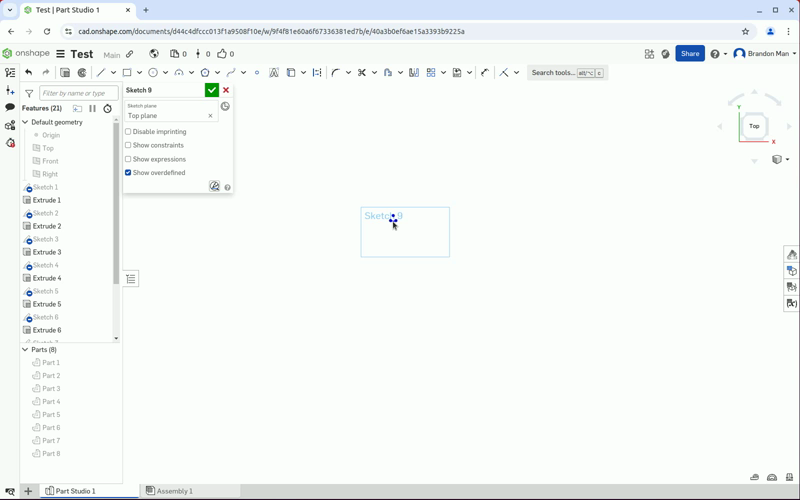
key(l)
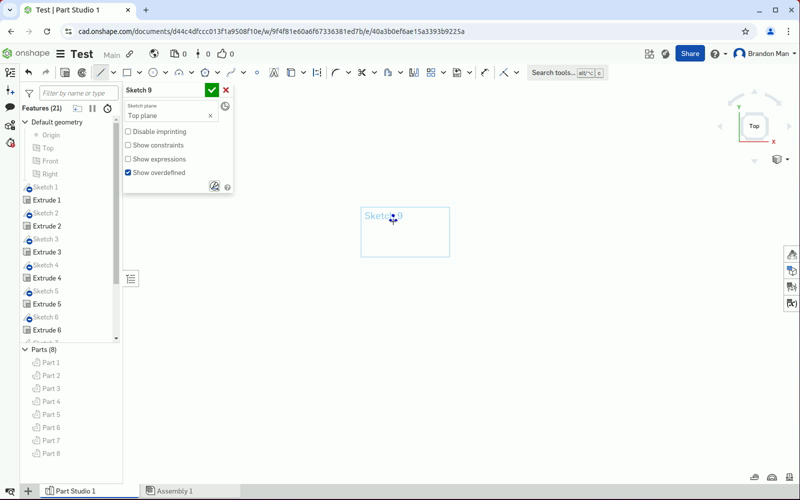
mouse_move(395, 220)
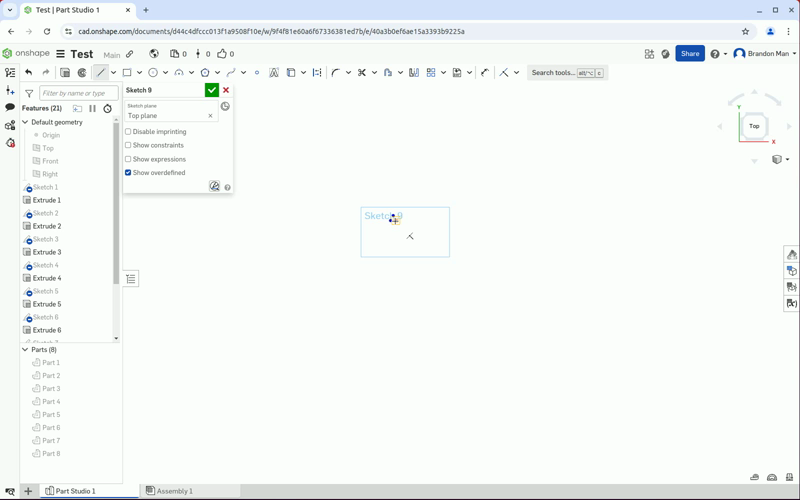
scroll(6)
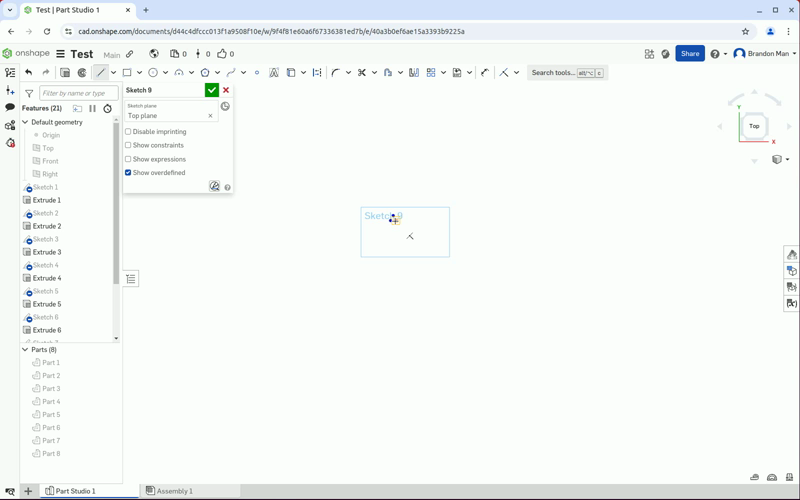
scroll(6)
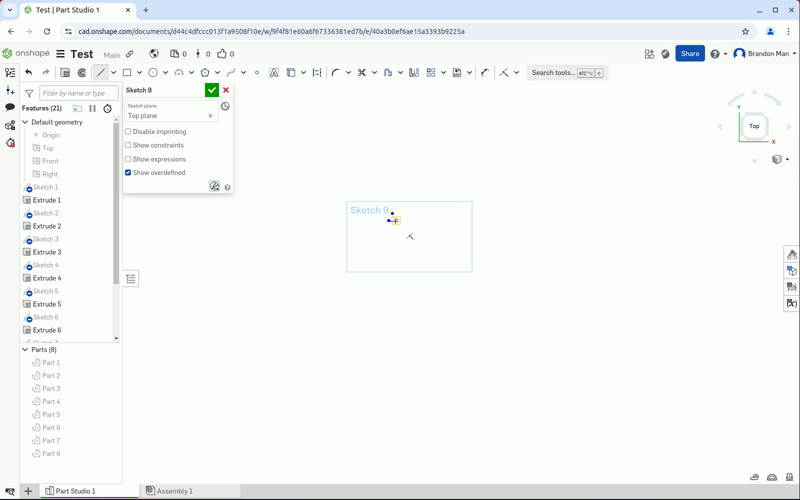
scroll(6)
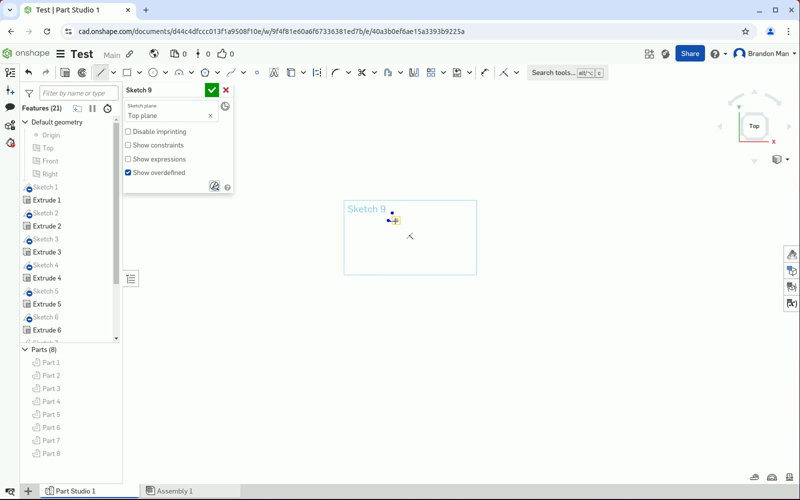
scroll(6)
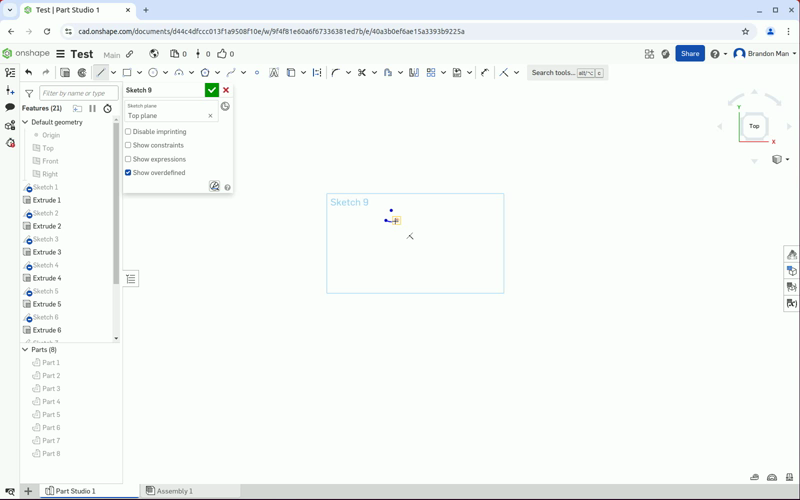
scroll(6)
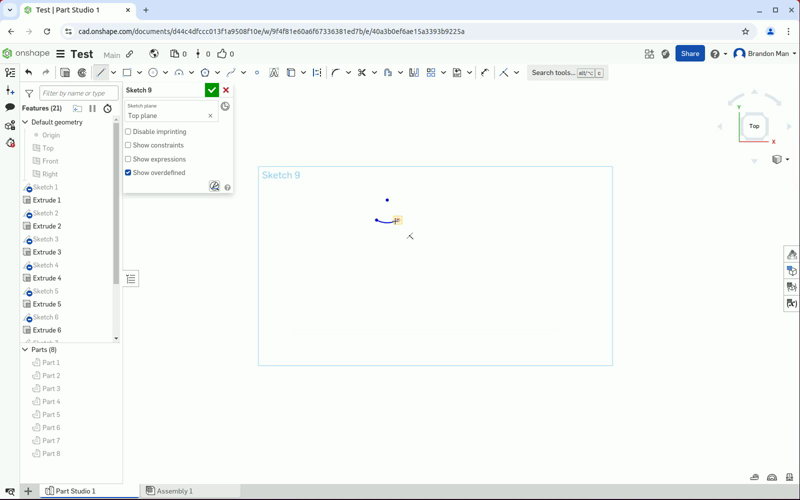
scroll(6)
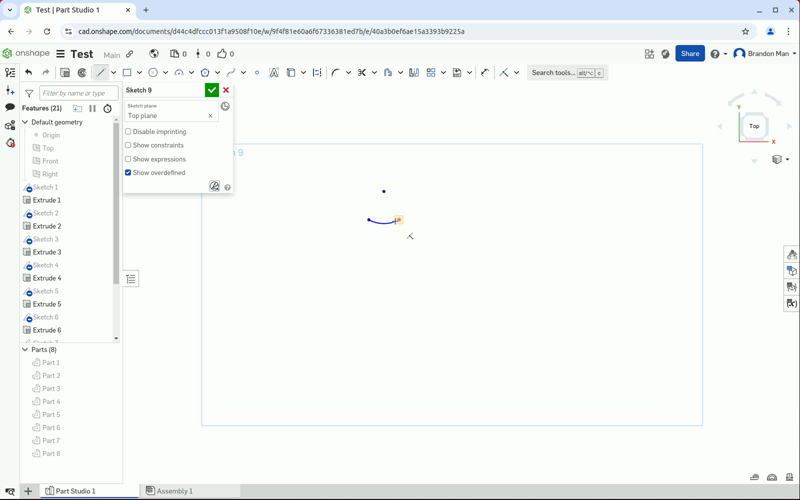
scroll(6)
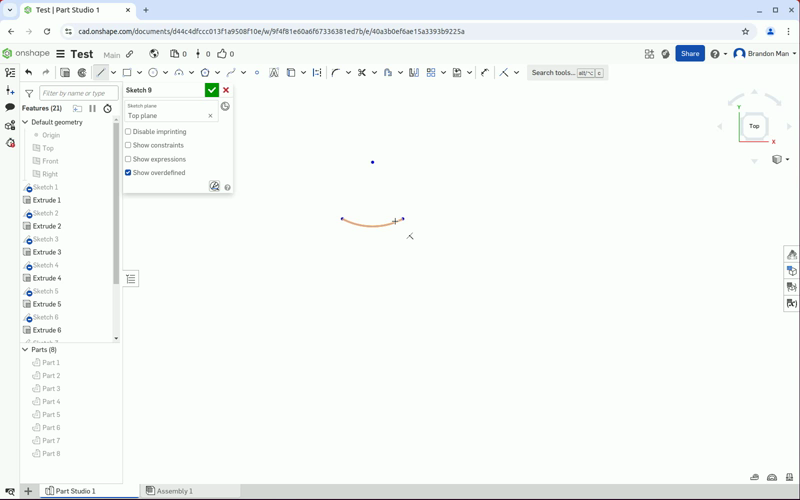
click(395, 220)
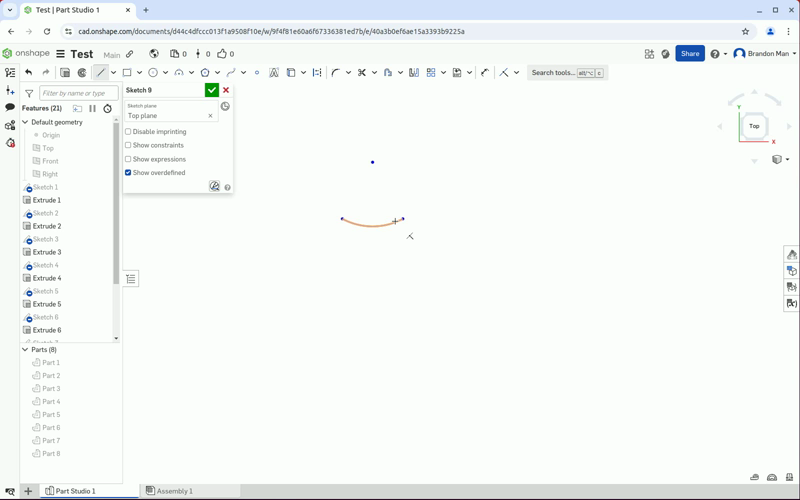
scroll(-6)
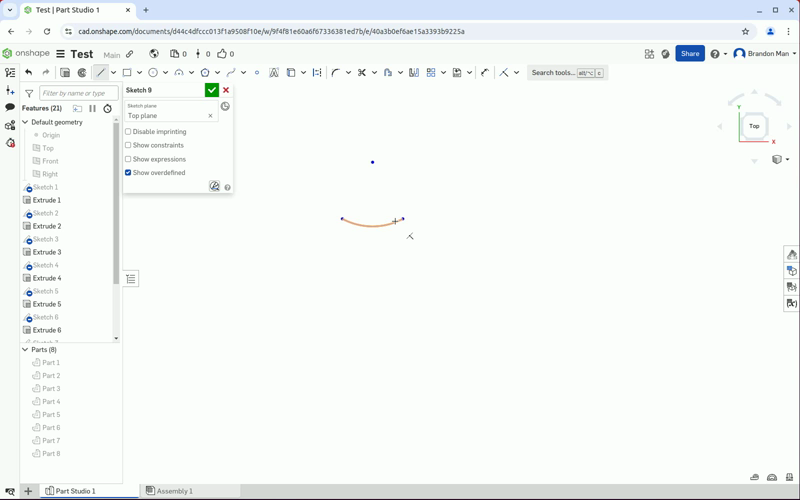
scroll(-6)
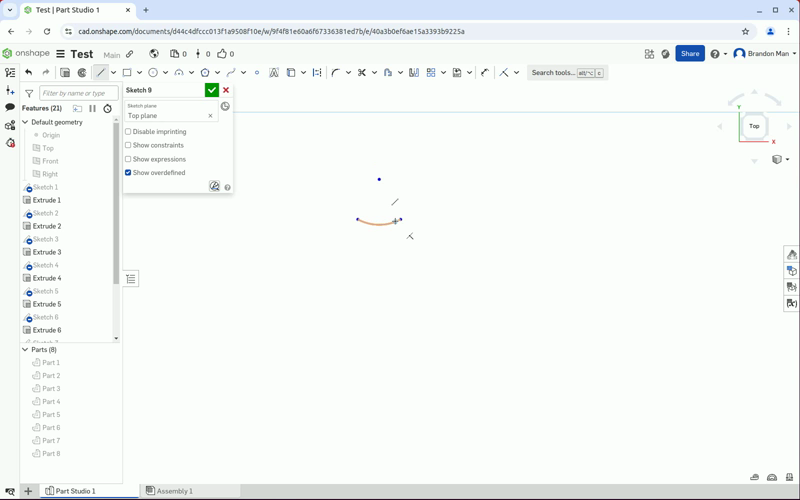
scroll(-6)
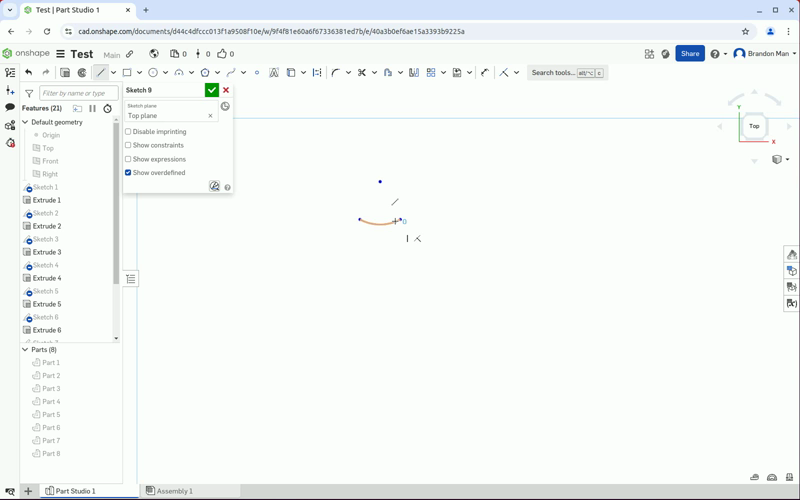
scroll(-6)
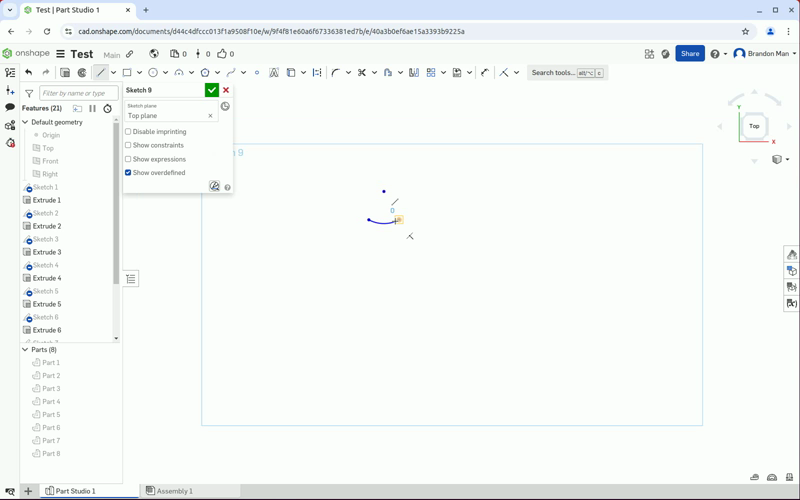
scroll(-6)
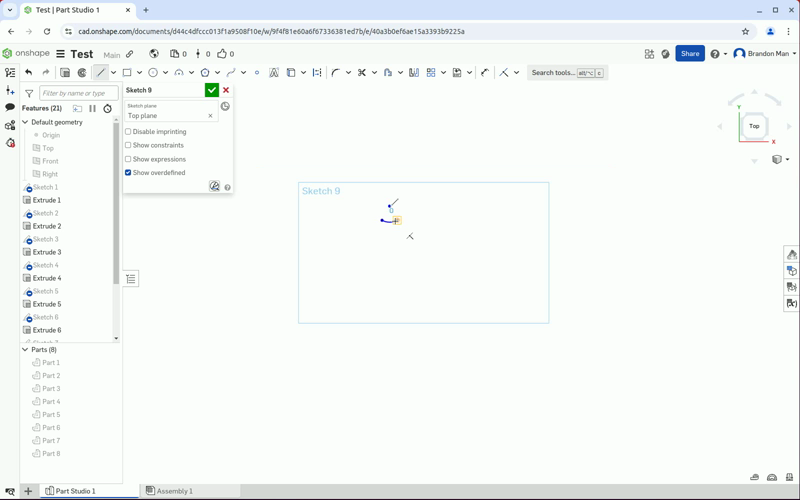
scroll(-6)
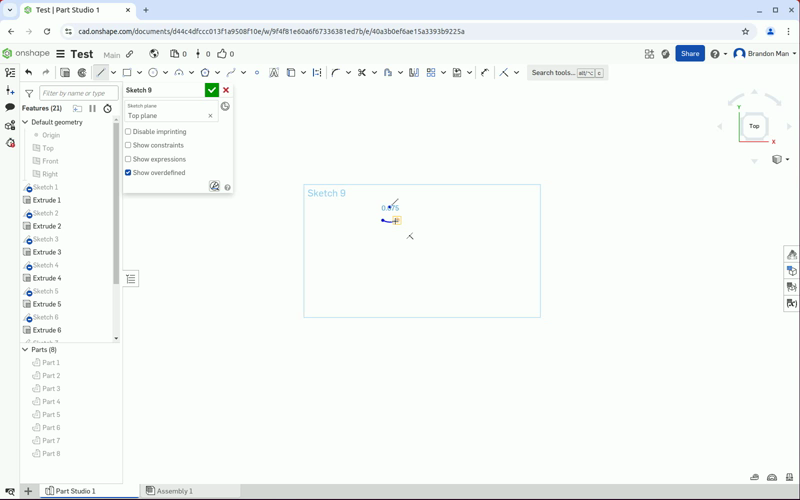
scroll(-6)
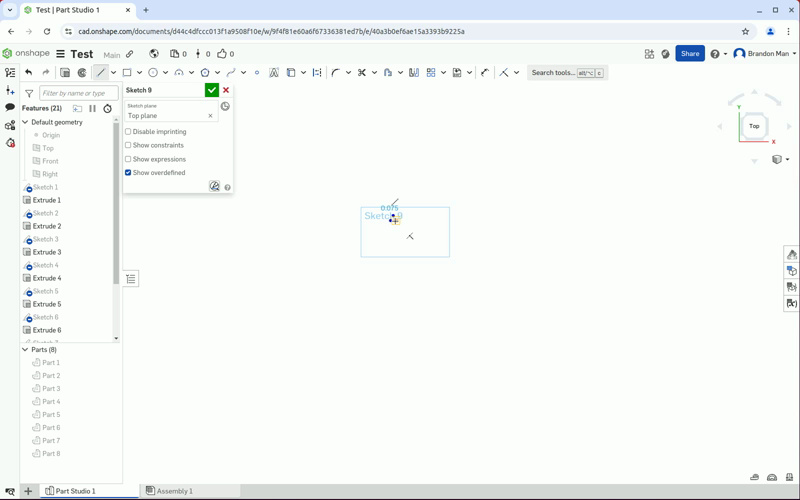
mouse_move(425, 220)
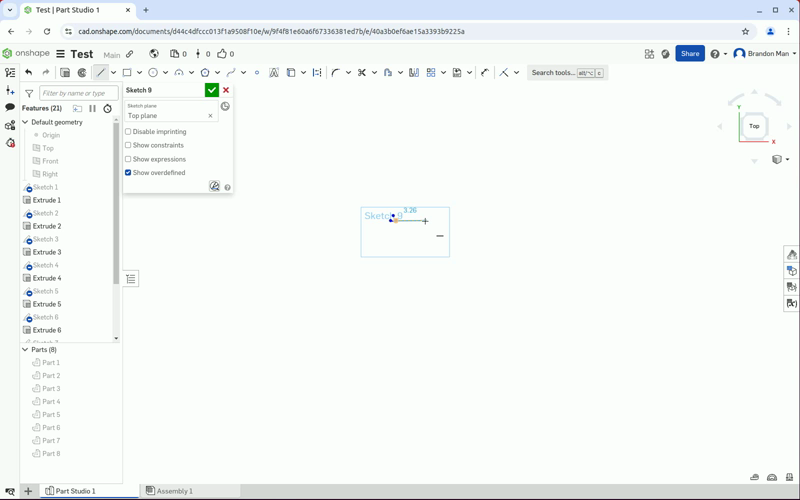
key_down(shift)
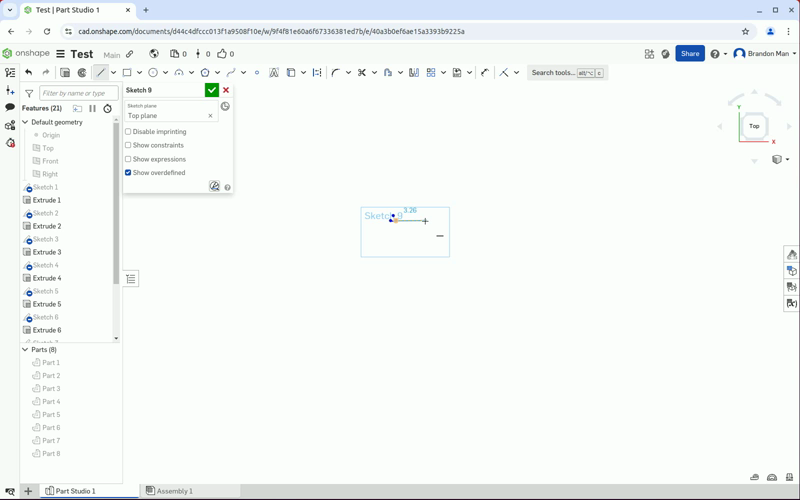
mouse_move(391, 220)
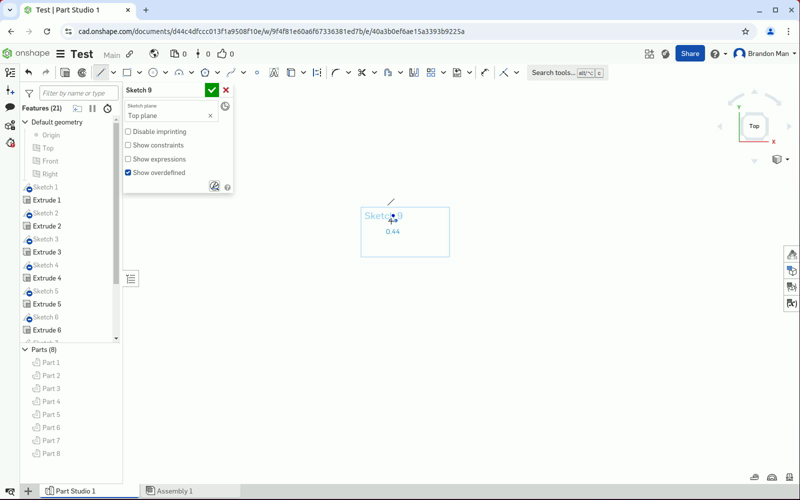
scroll(6)
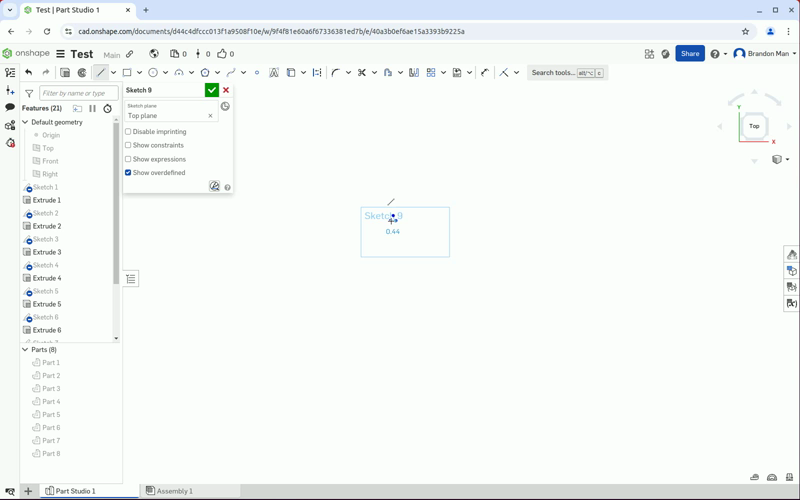
scroll(6)
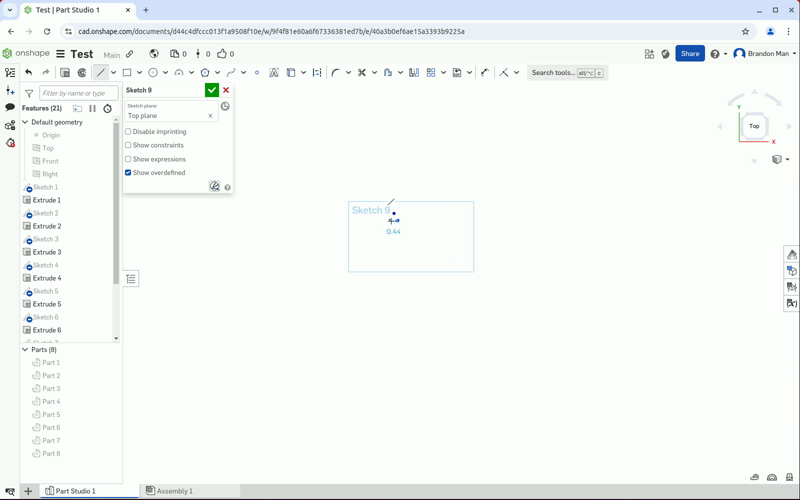
scroll(6)
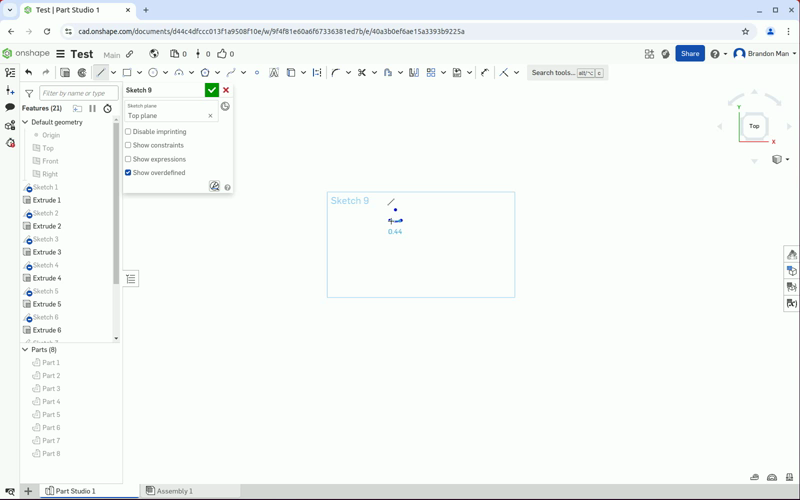
scroll(6)
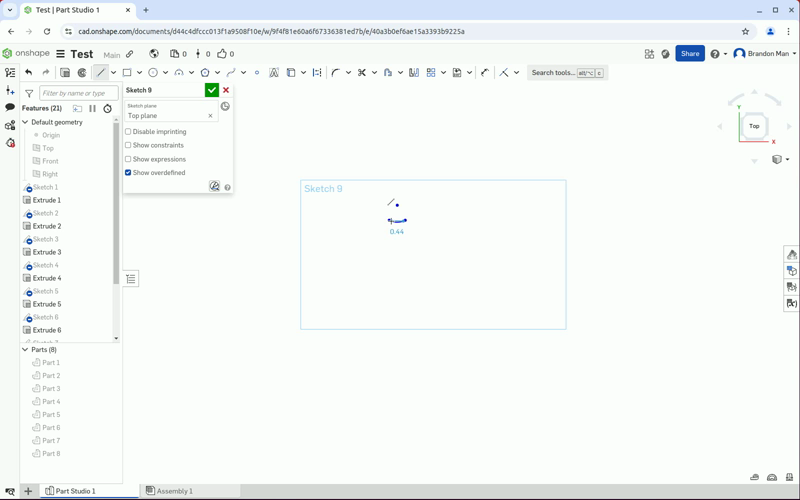
scroll(6)
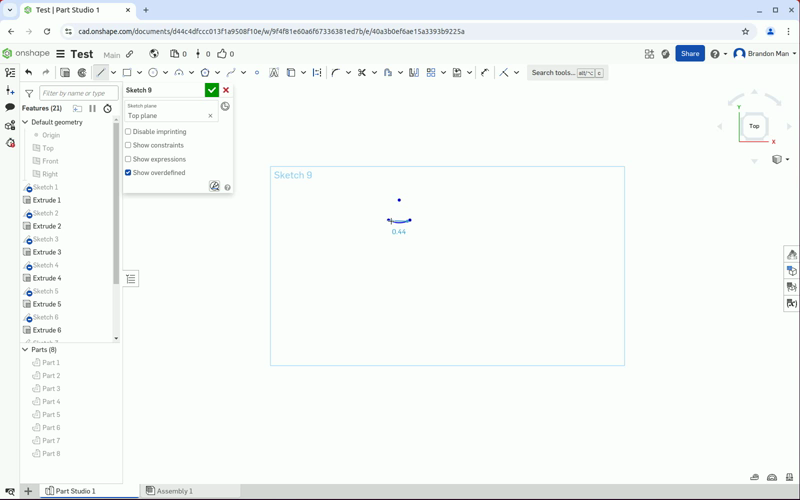
scroll(6)
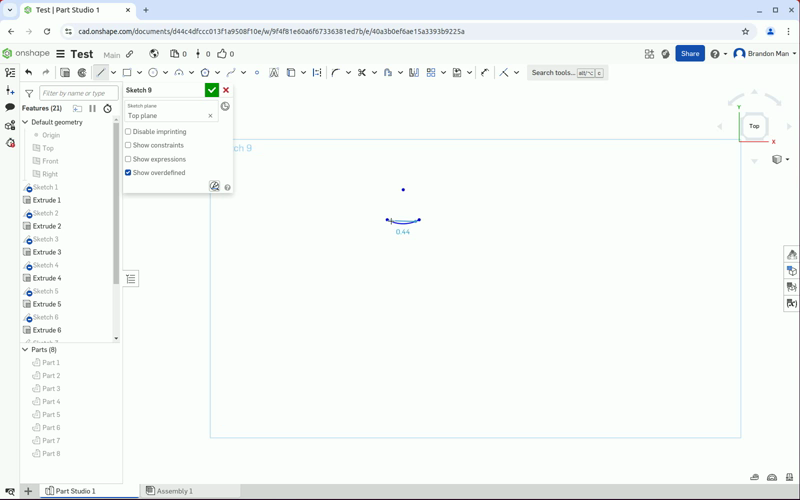
scroll(6)
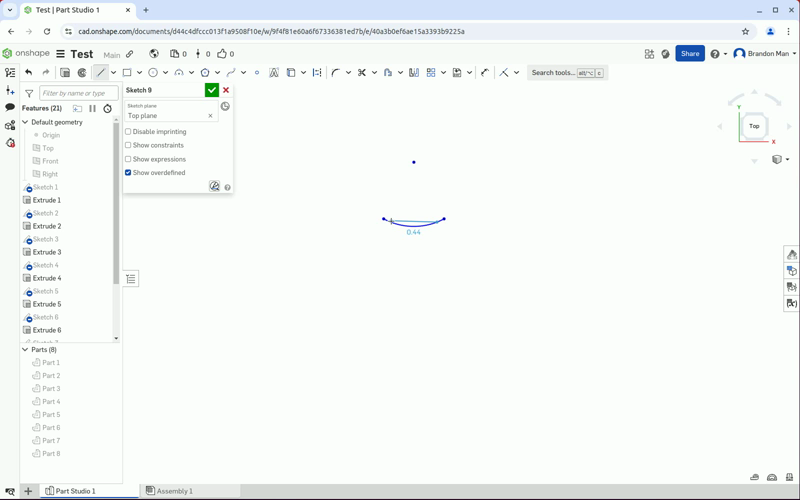
key_up(shift)
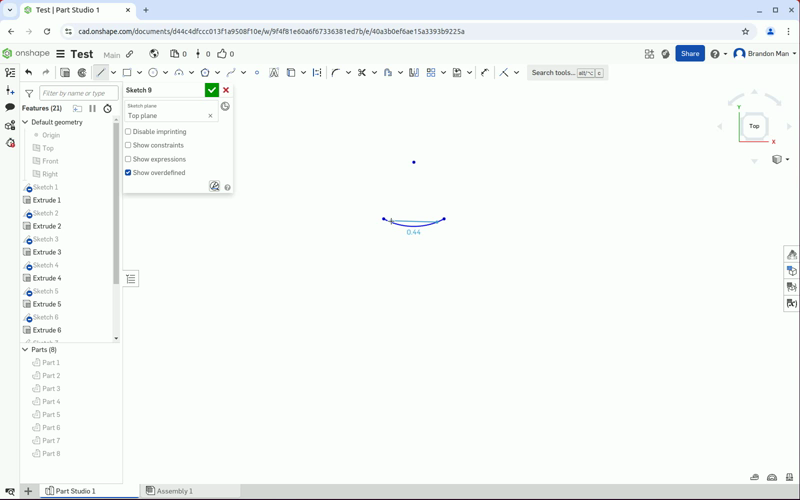
click(391, 220)
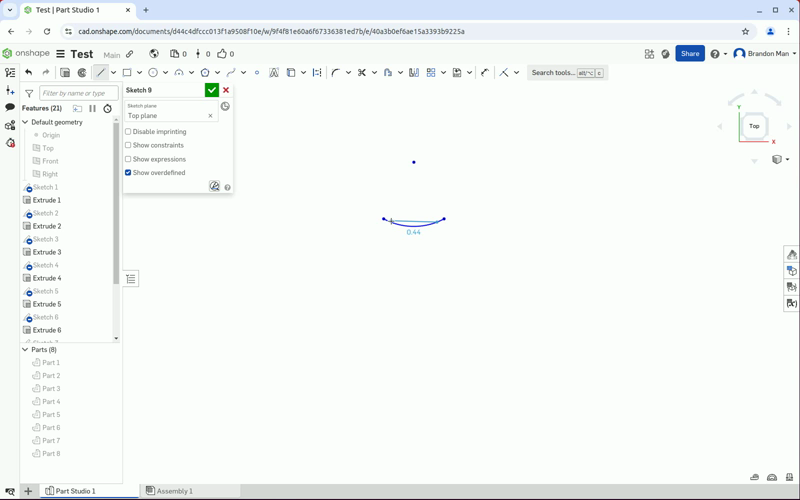
scroll(-6)
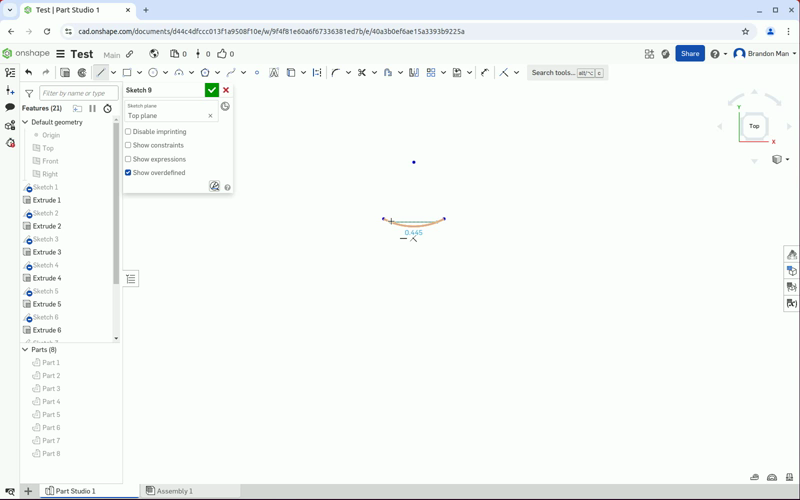
scroll(-6)
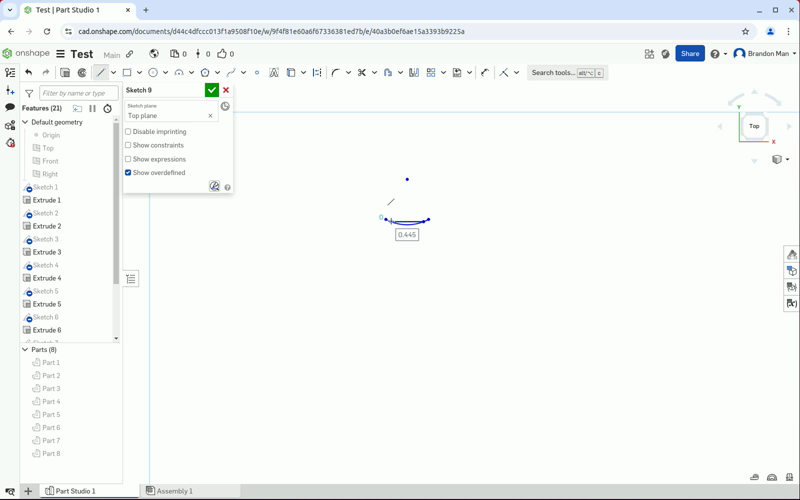
scroll(-6)
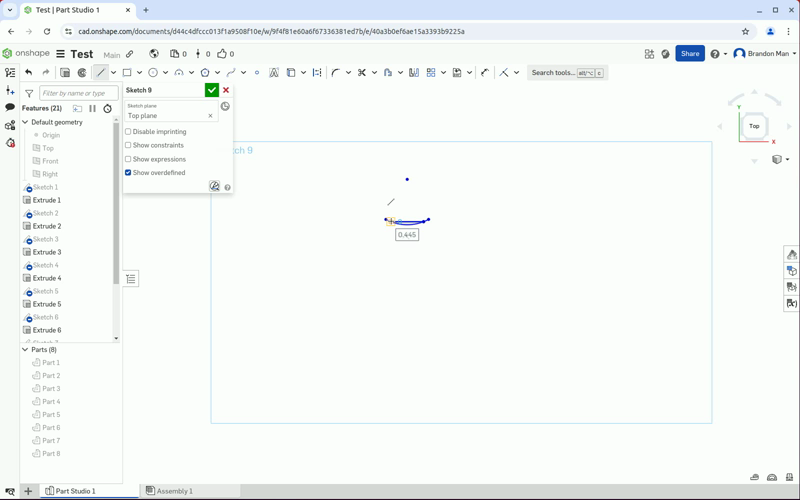
scroll(-6)
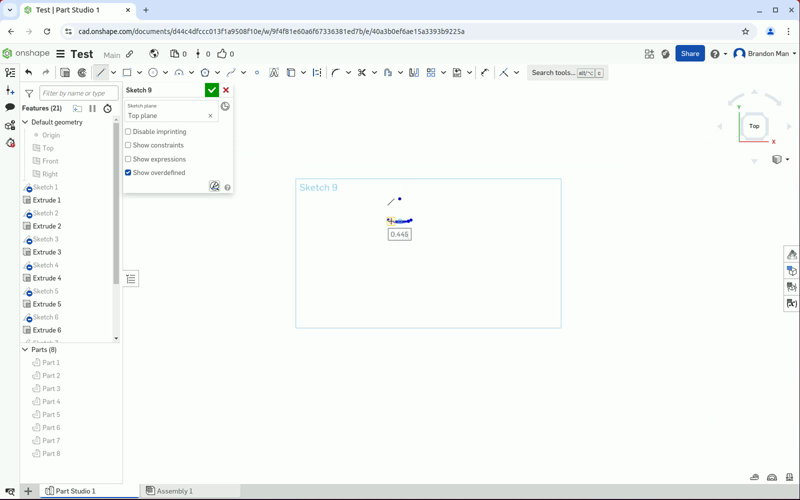
scroll(-6)
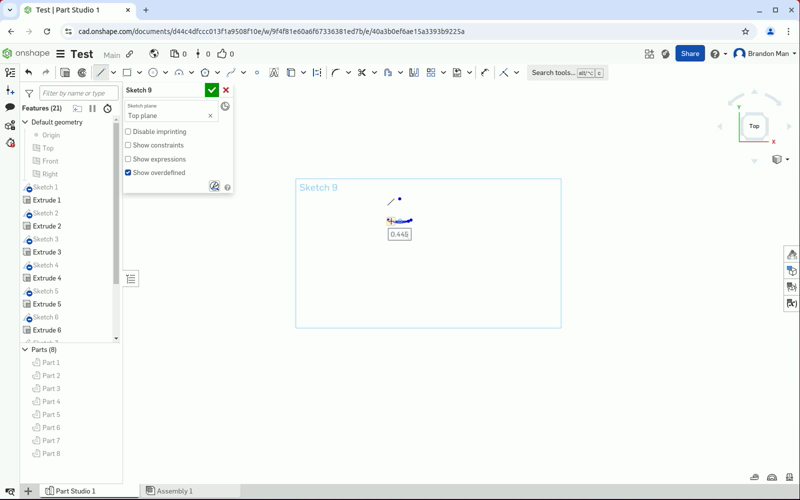
scroll(-6)
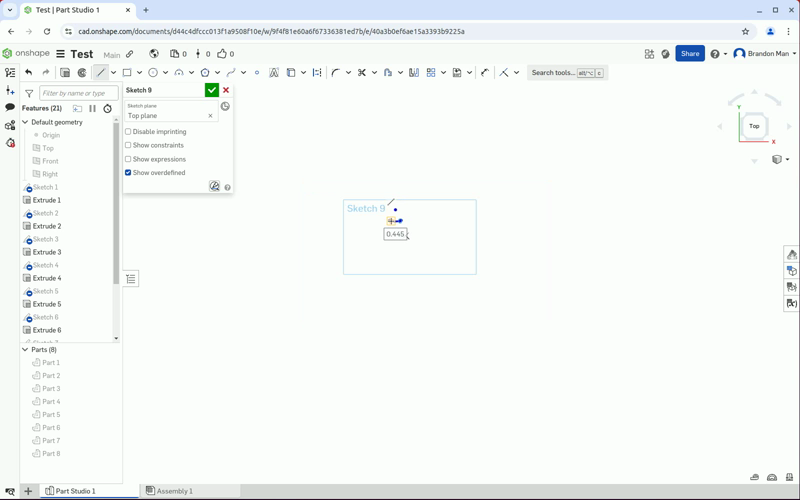
scroll(-6)
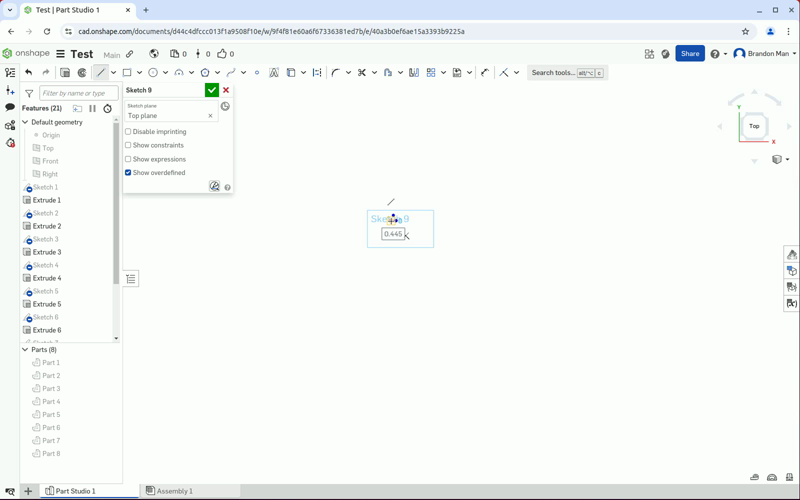
key(esc)
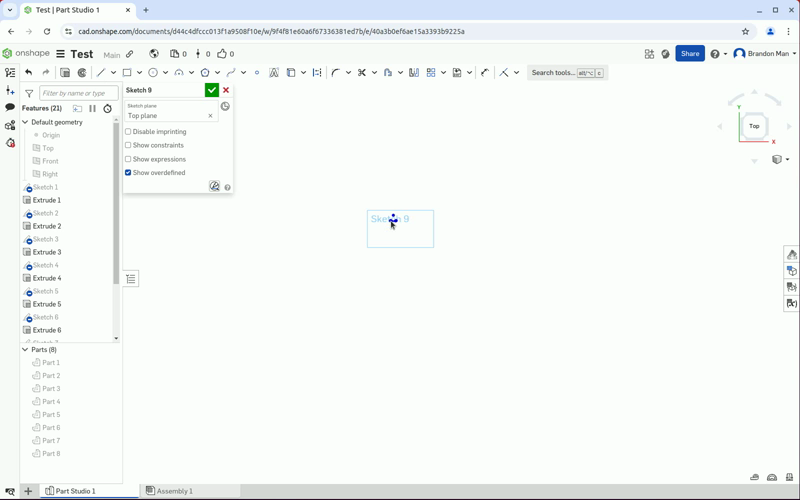
mouse_move(393, 220)
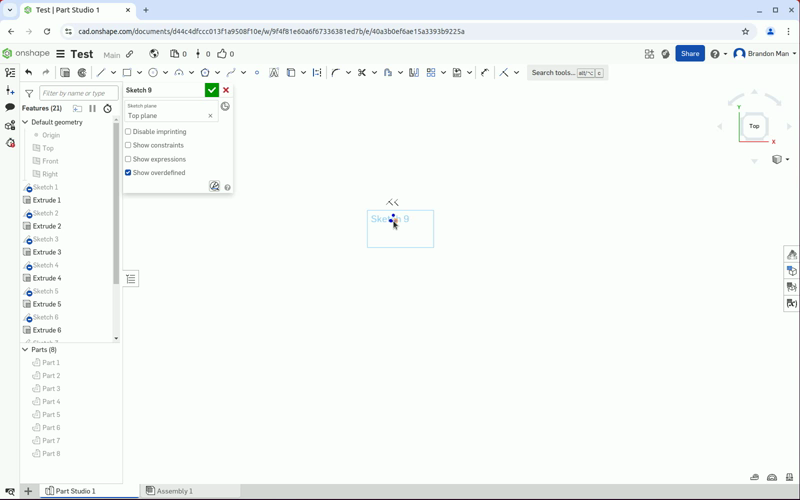
scroll(6)
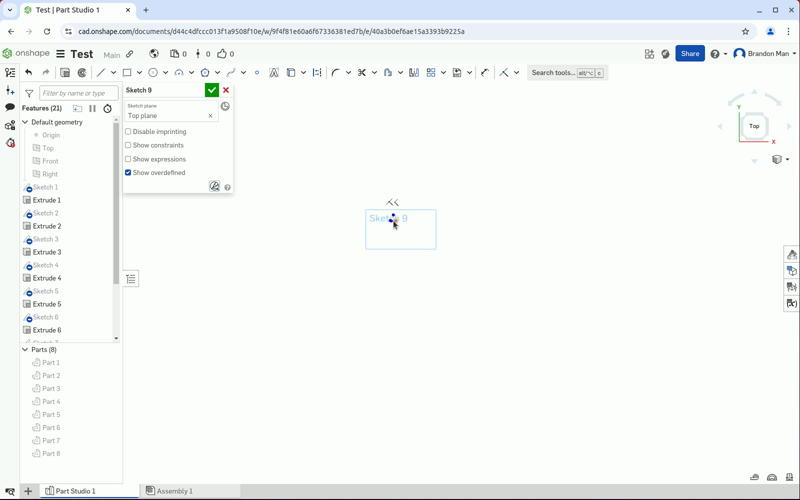
scroll(6)
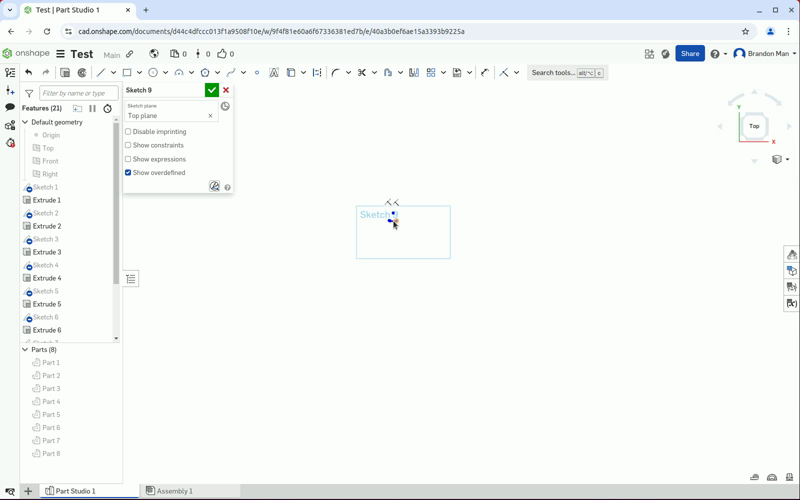
scroll(6)
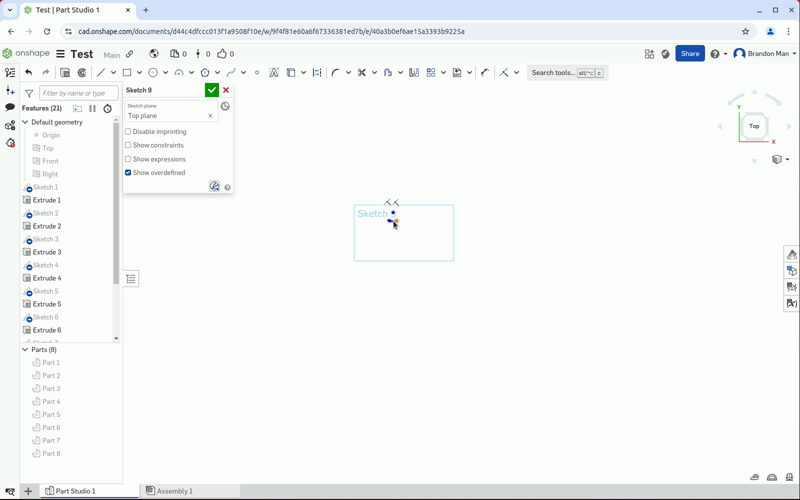
scroll(6)
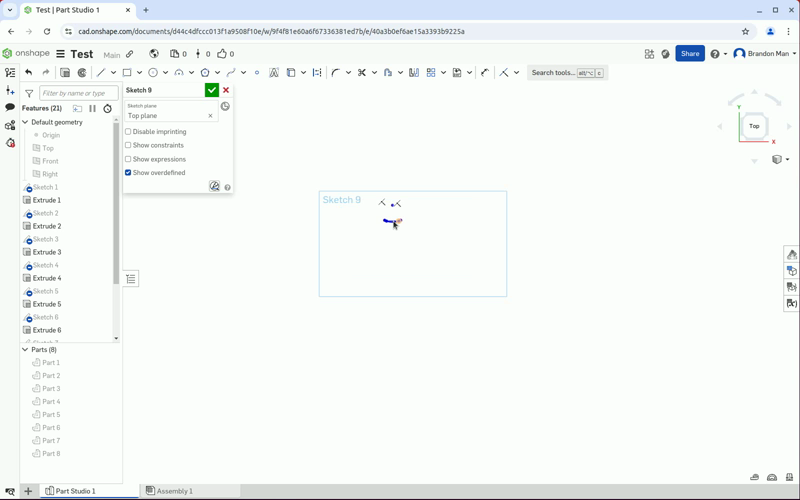
scroll(6)
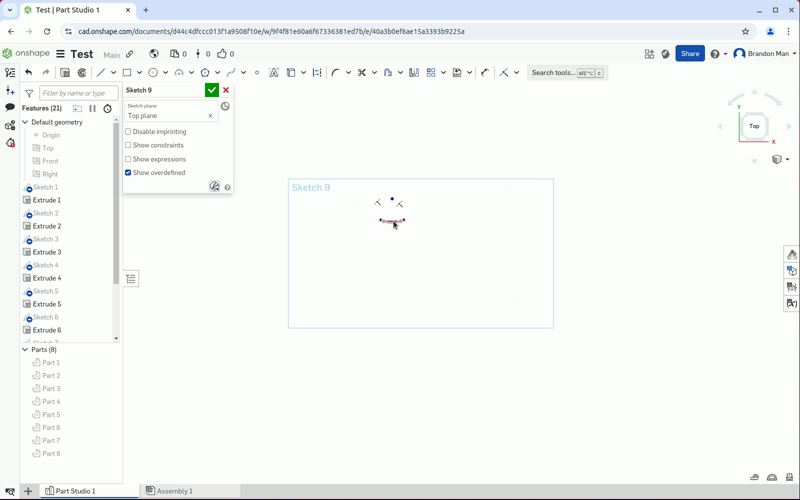
scroll(6)
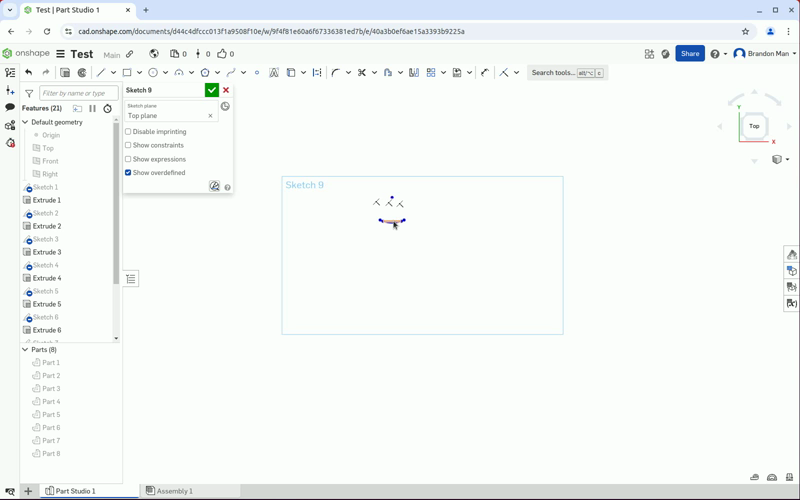
scroll(6)
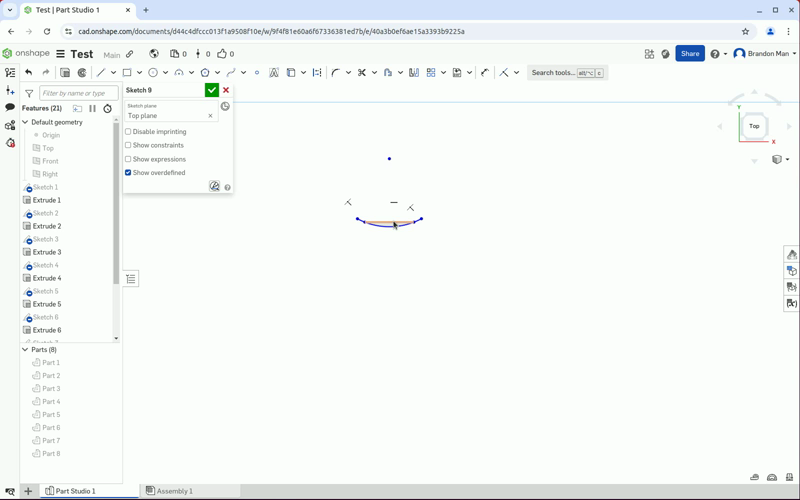
click(393, 220)
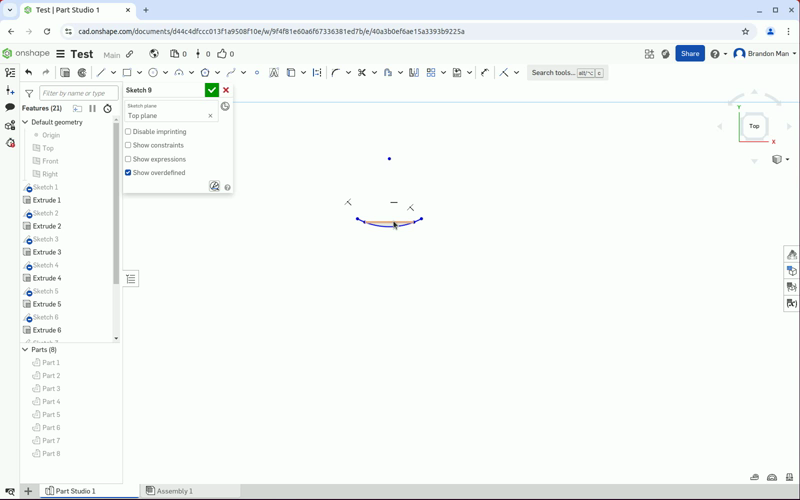
scroll(-6)
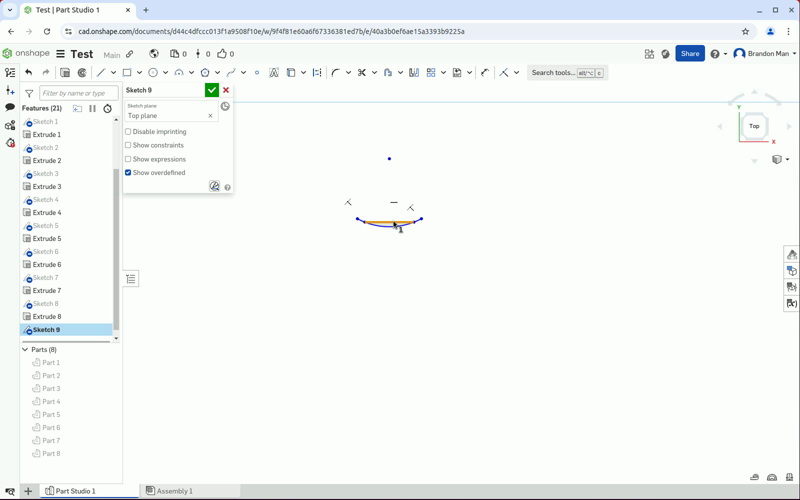
scroll(-6)
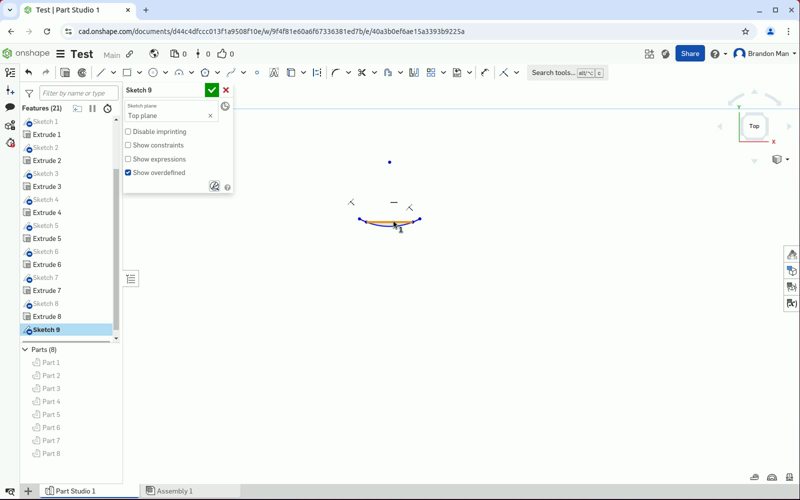
scroll(-6)
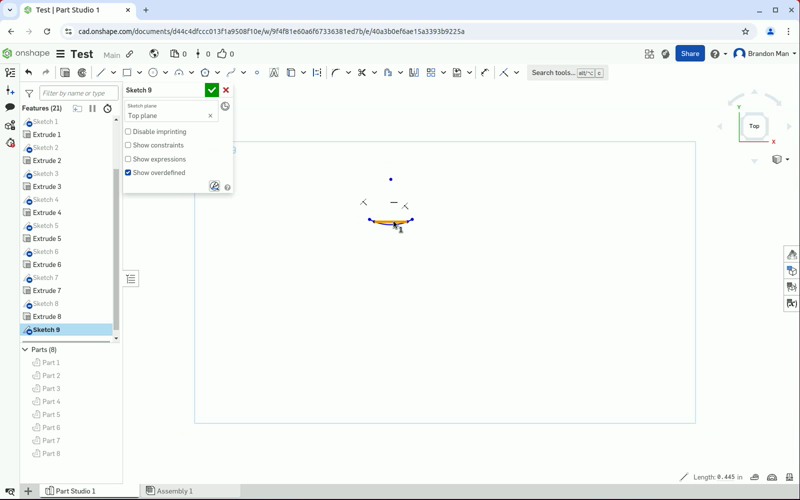
scroll(-6)
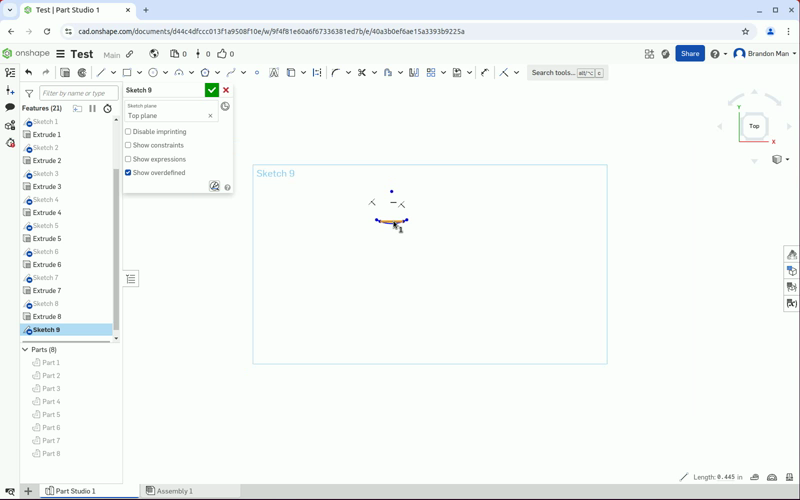
scroll(-6)
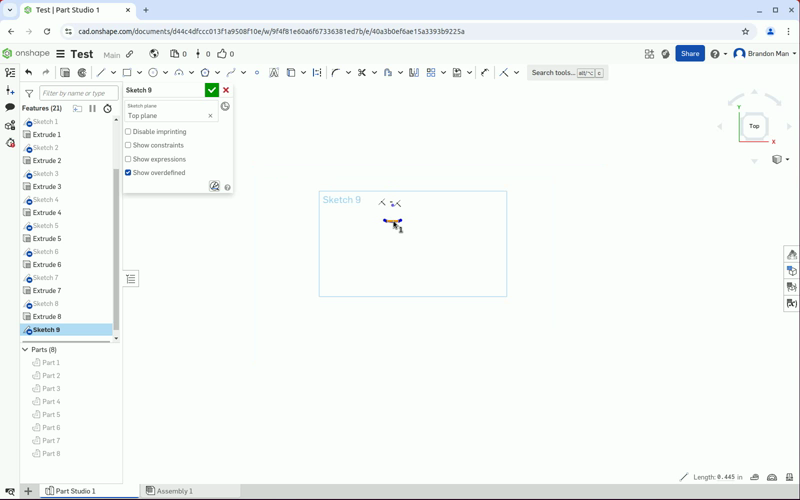
scroll(-6)
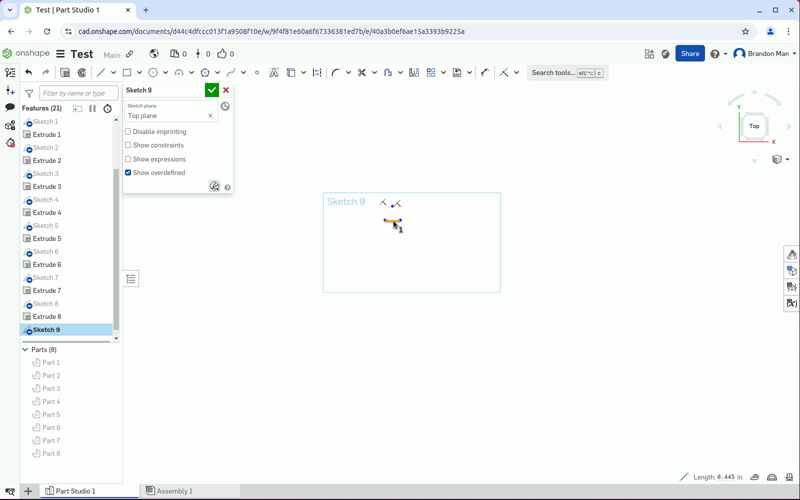
scroll(-6)
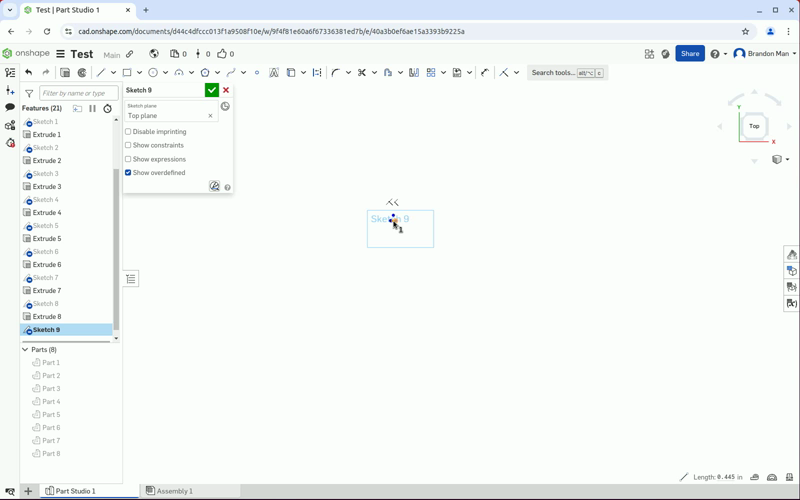
mouse_move(73, 352)
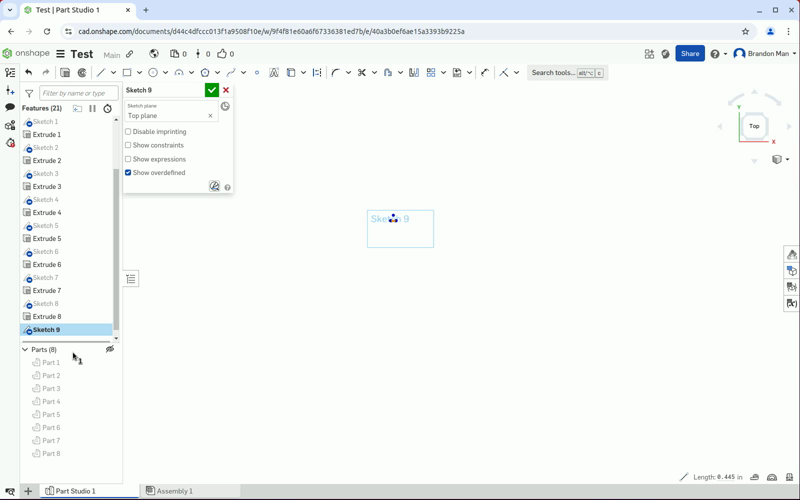
key(shift+y)
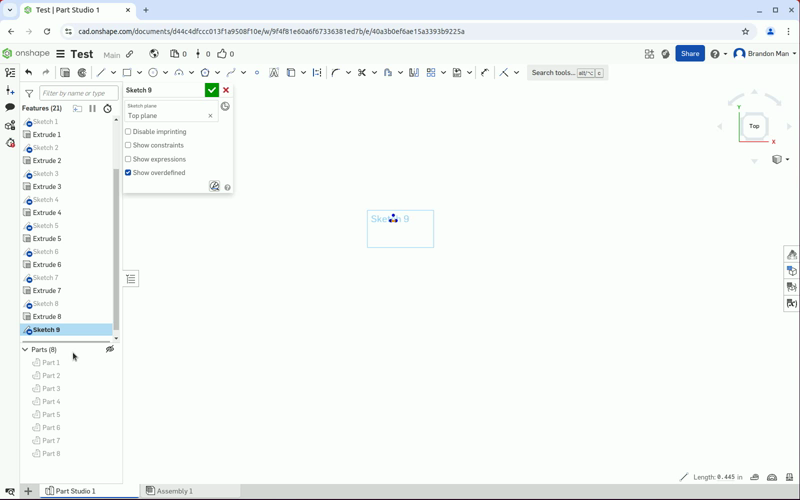
key(shift+e)
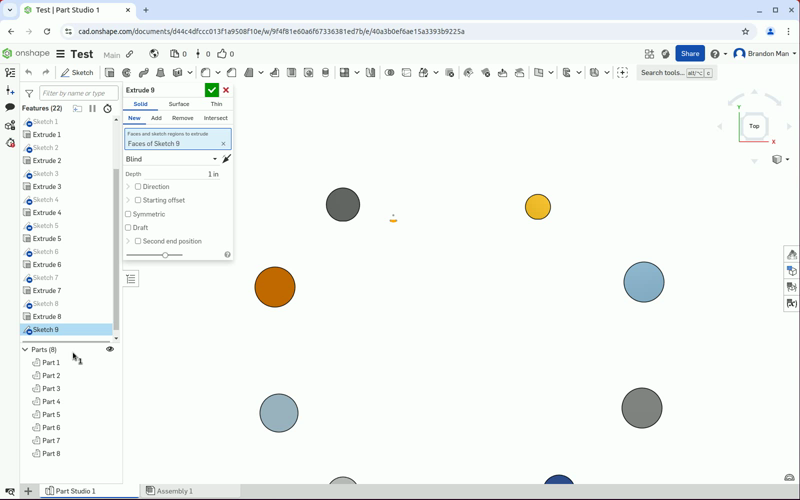
mouse_move(143, 106)
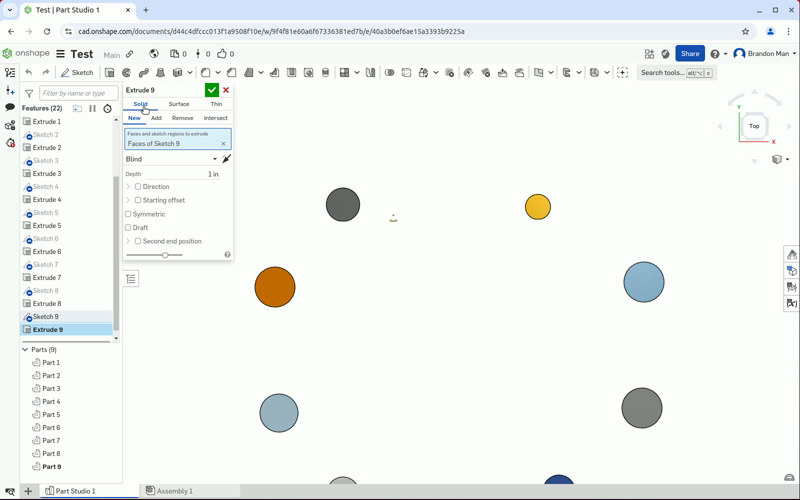
click(143, 106)
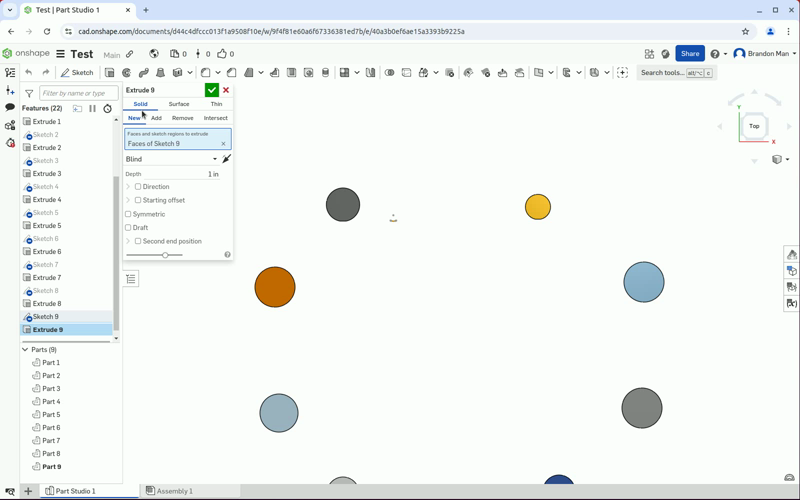
mouse_move(137, 120)
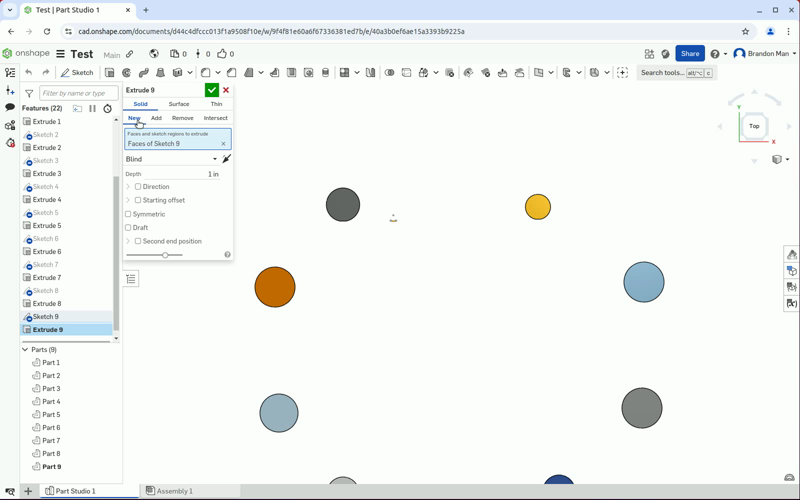
click(137, 120)
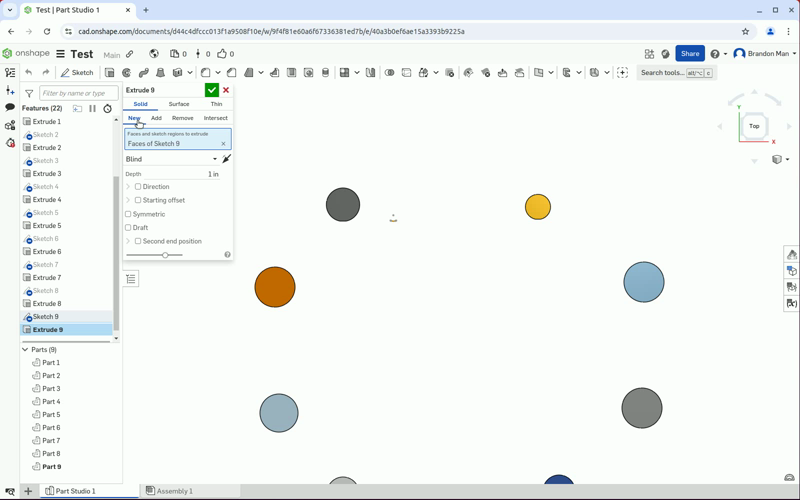
key(tab, 4)
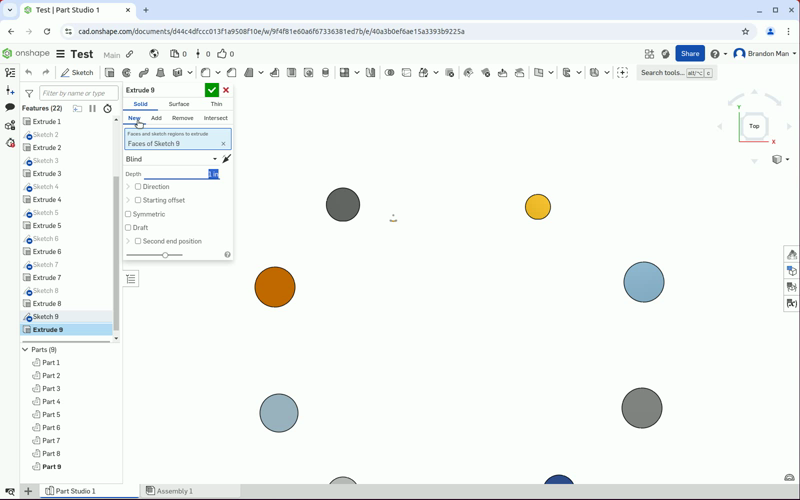
text(10.11)
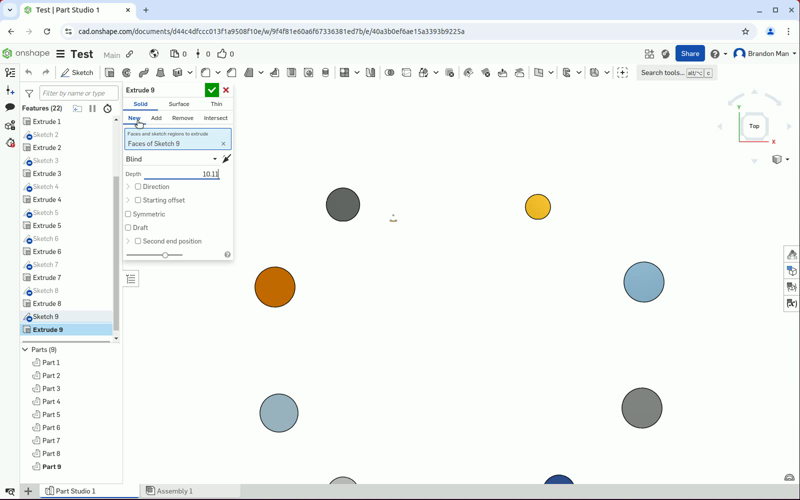
key(enter)
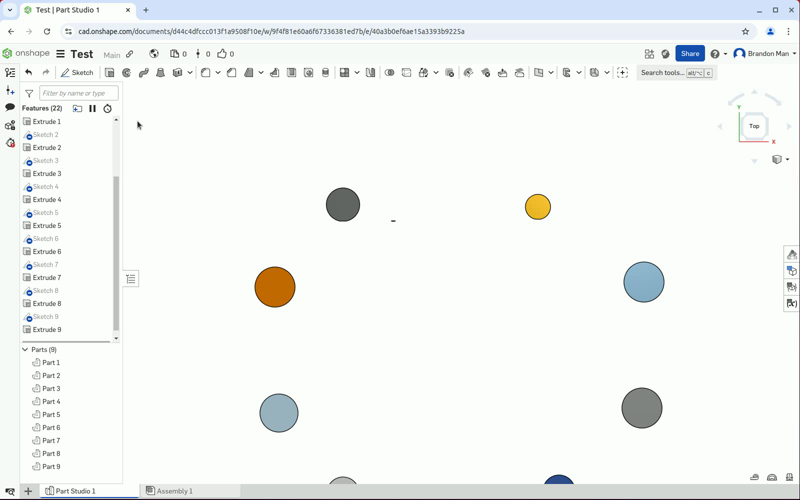
key(shift+h)
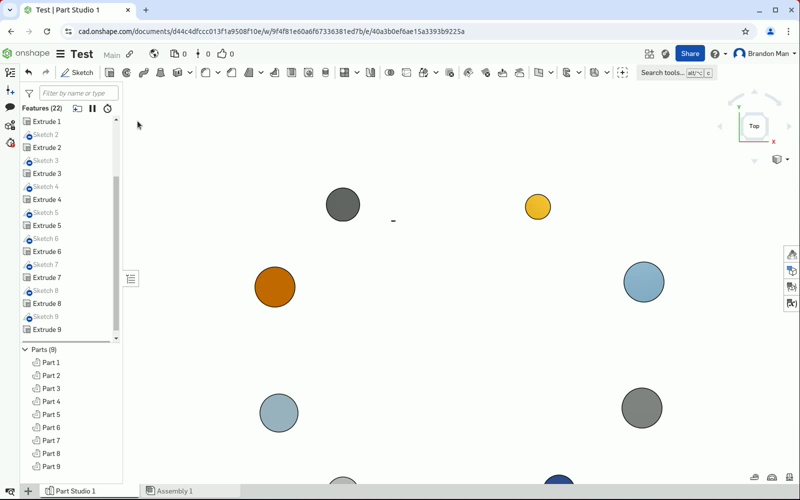
key(shift+h)
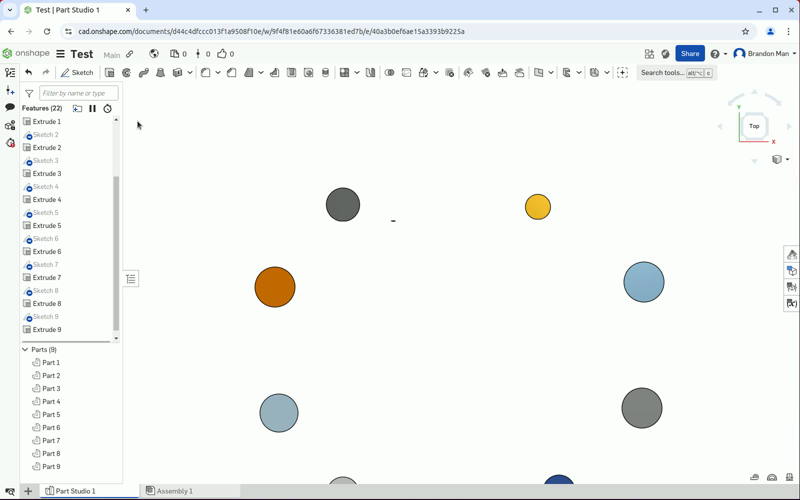
mouse_move(69, 111)
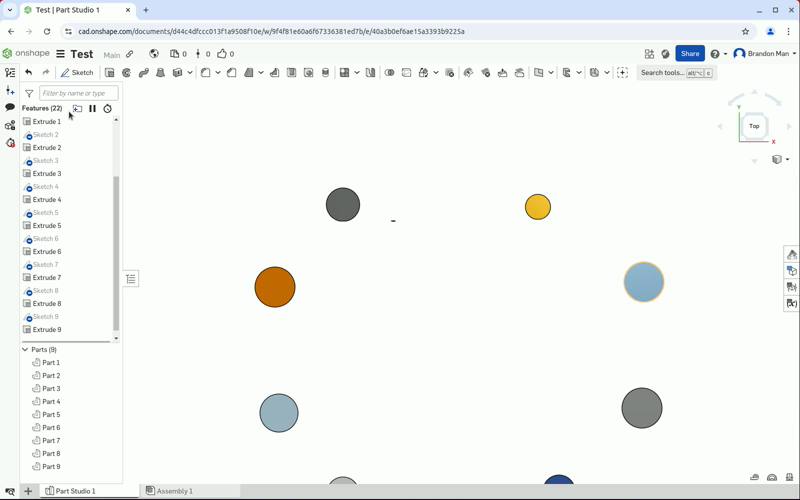
click(69, 111)
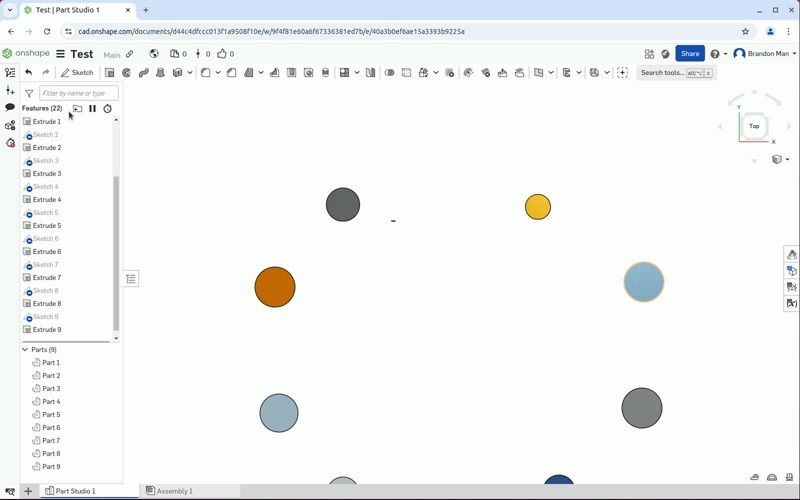
key(shift+s)
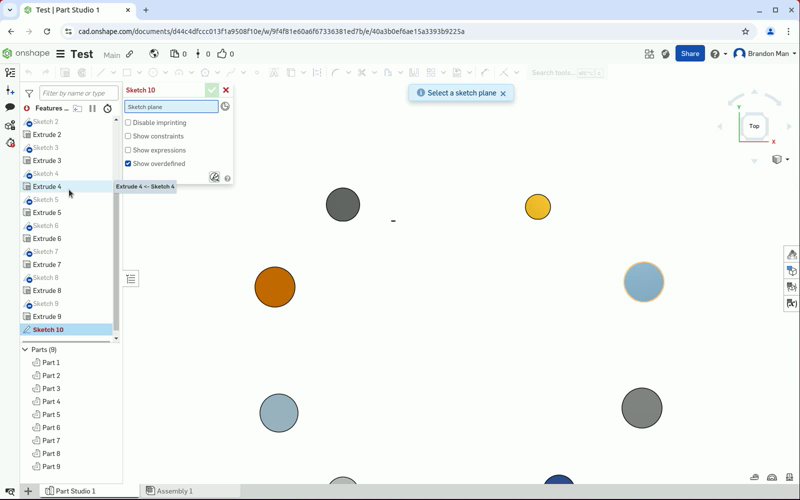
scroll(3)
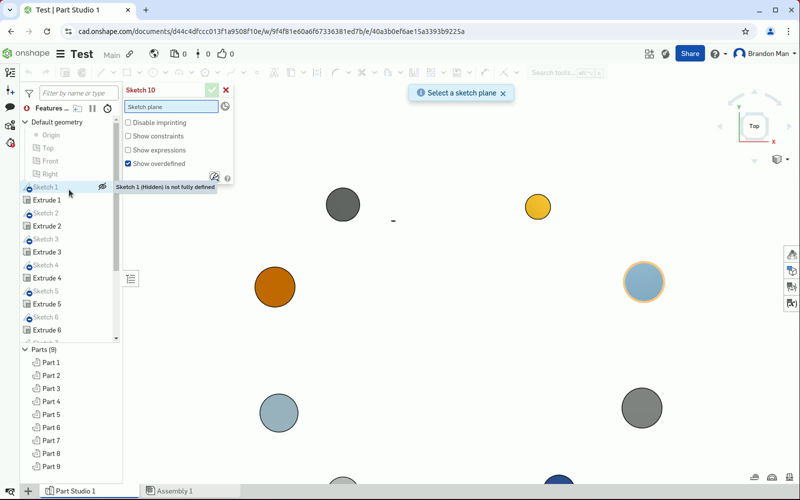
mouse_move(69, 150)
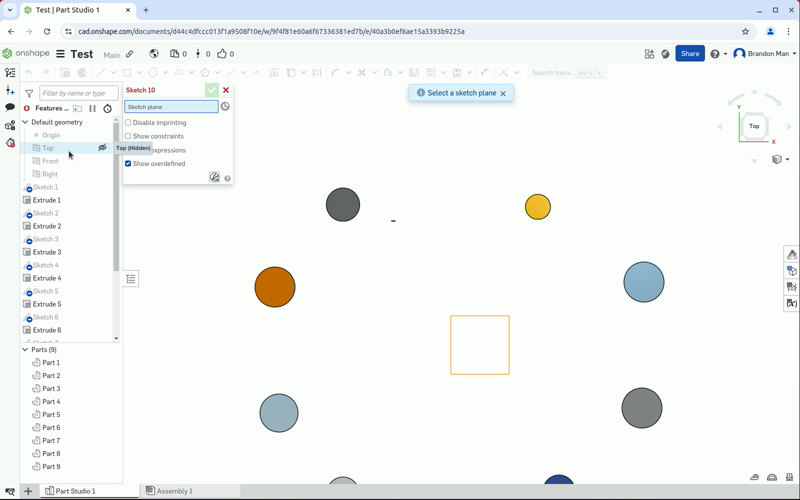
click(69, 150)
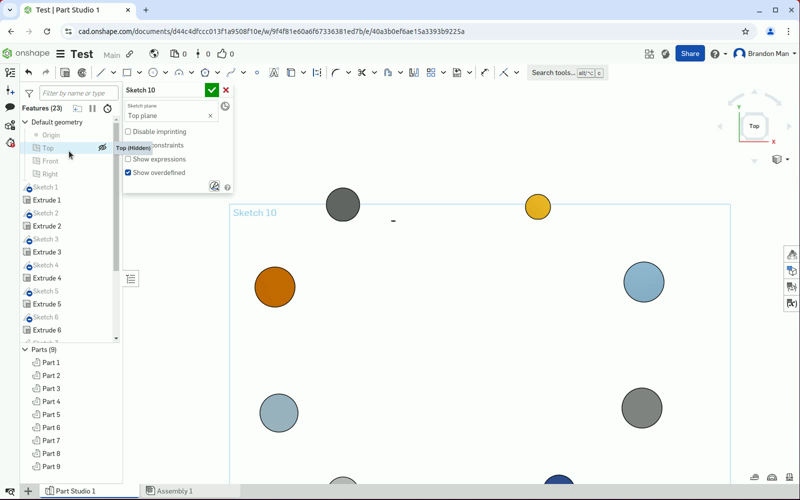
mouse_move(73, 352)
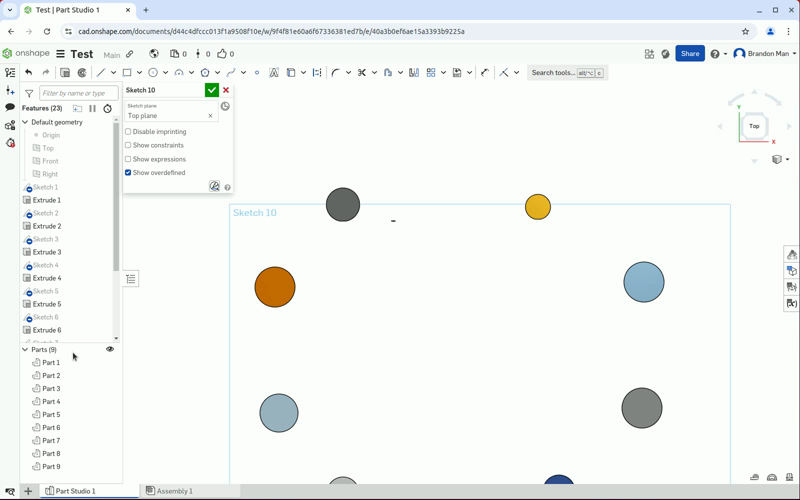
key(y)
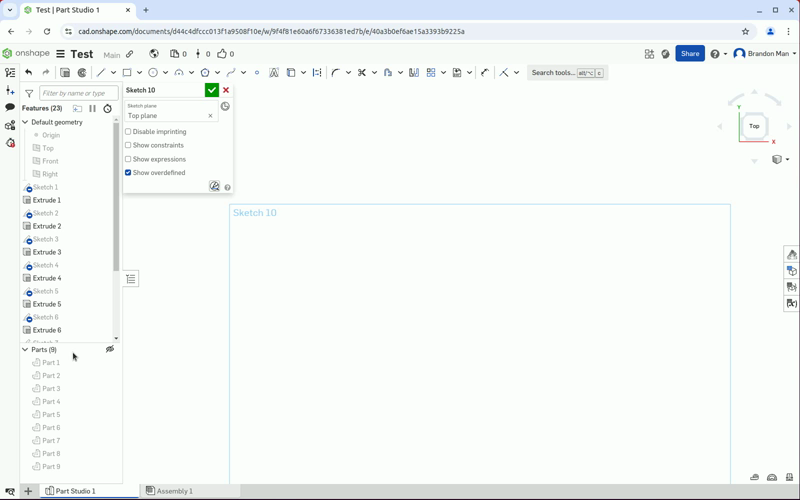
key(a)
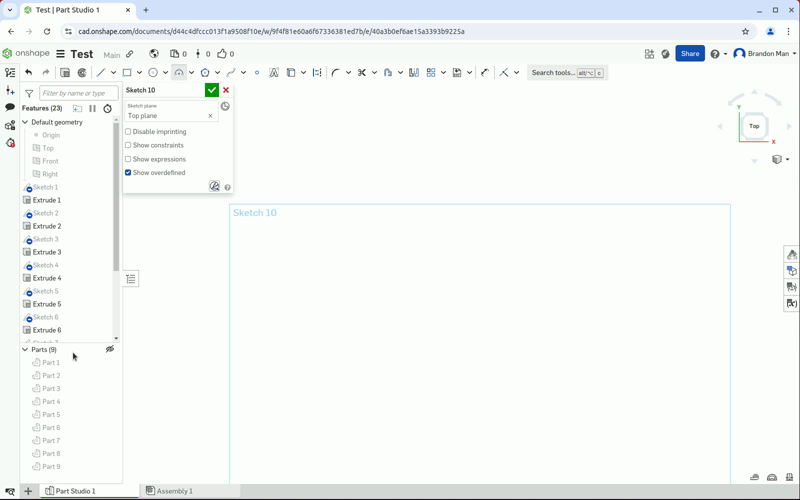
key_down(shift)
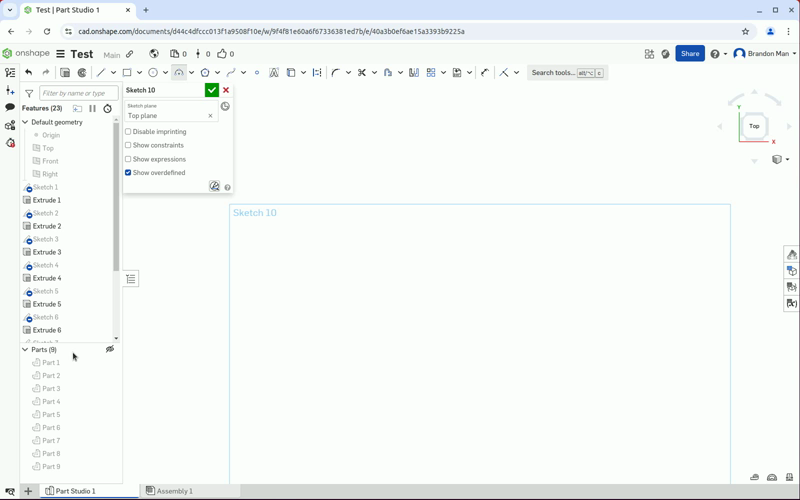
mouse_move(493, 219)
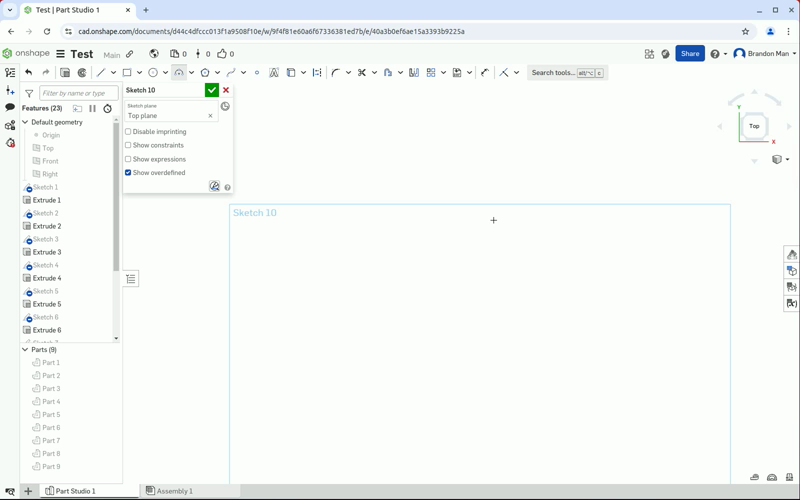
click(493, 219)
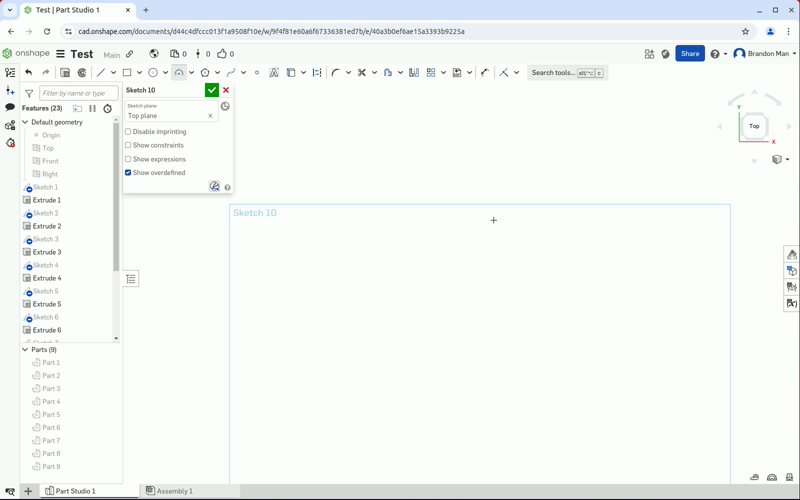
key_up(shift)
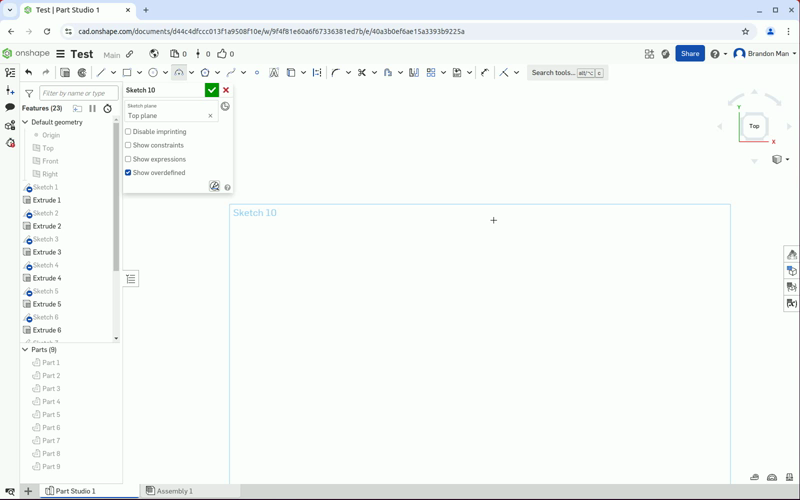
key_down(shift)
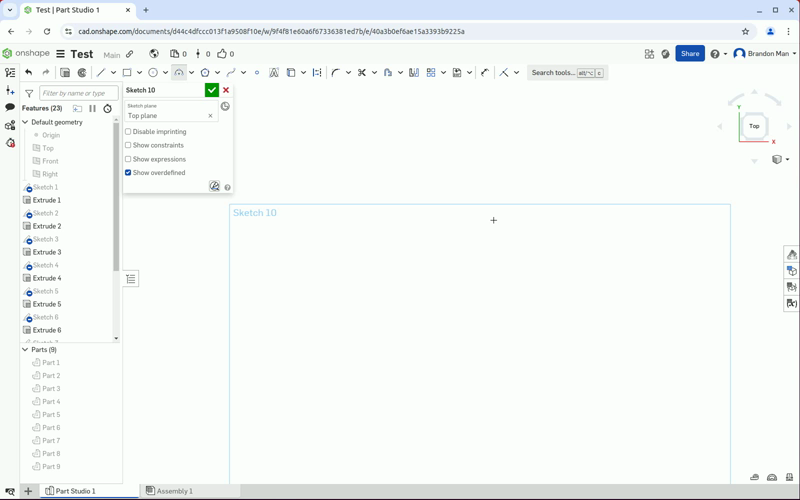
mouse_move(498, 219)
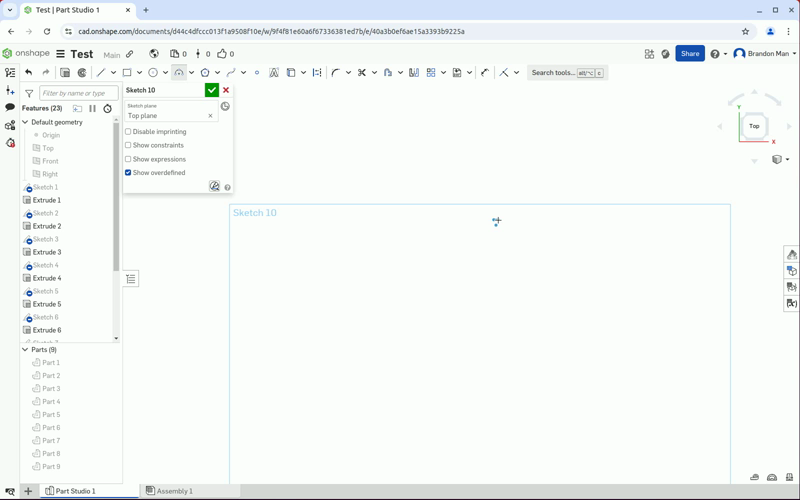
scroll(6)
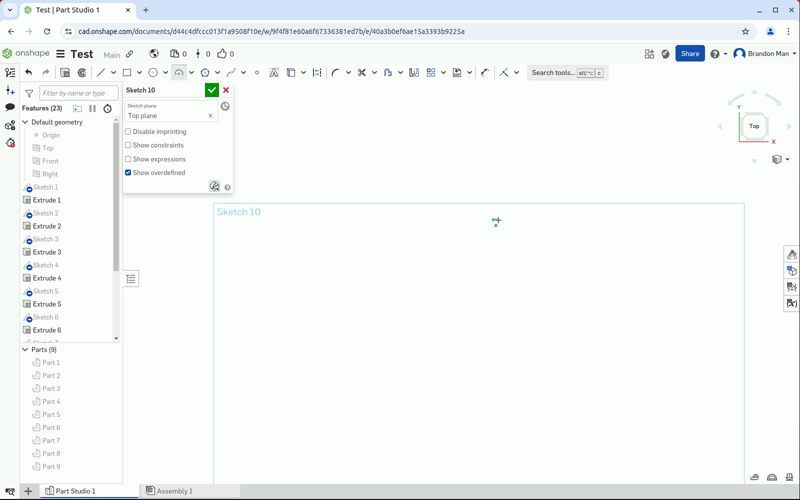
scroll(6)
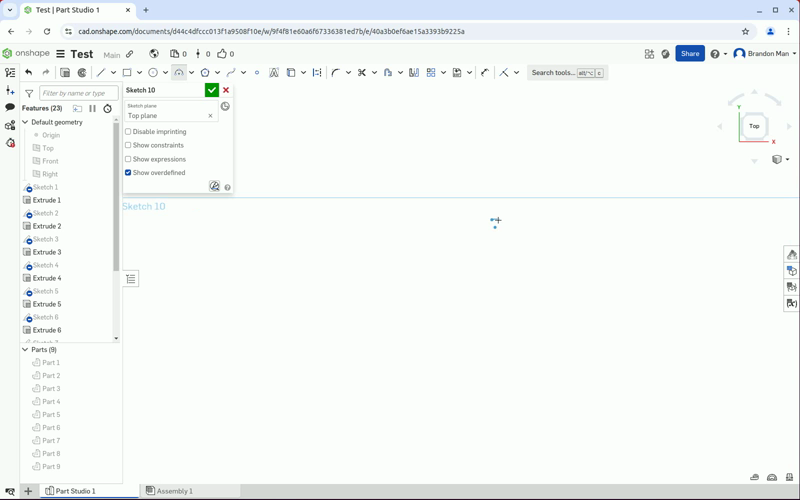
scroll(6)
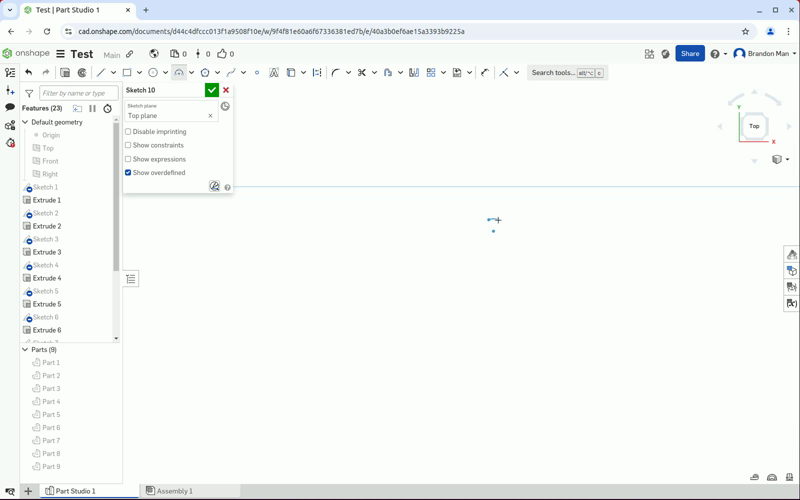
scroll(6)
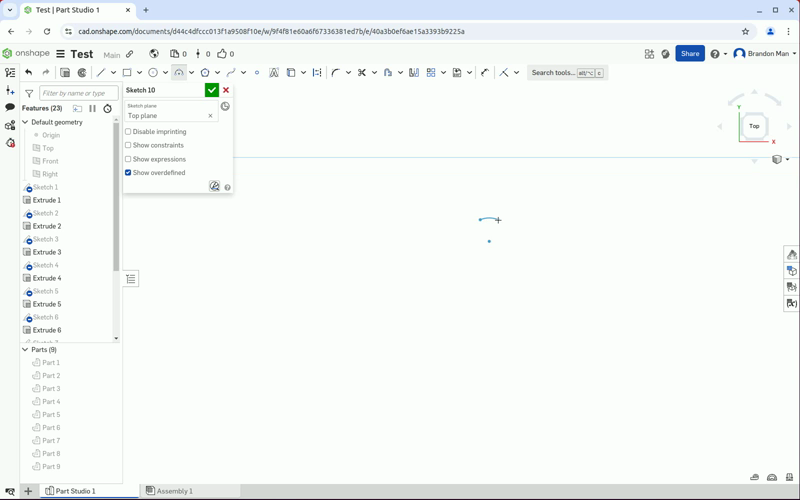
scroll(6)
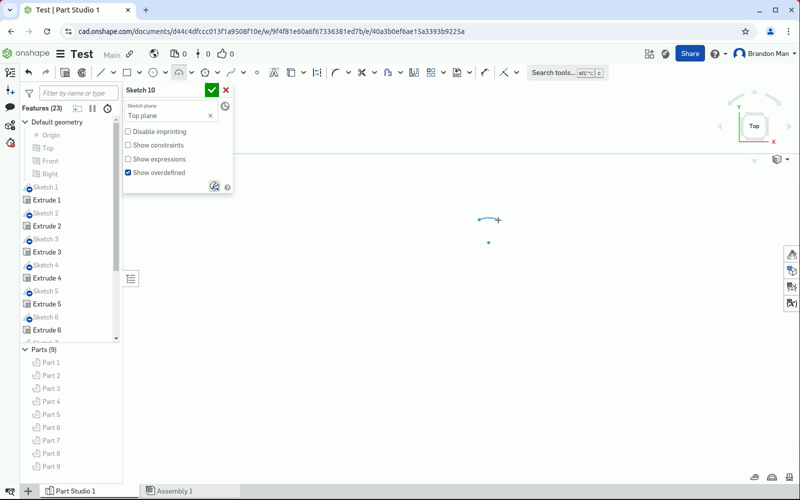
scroll(6)
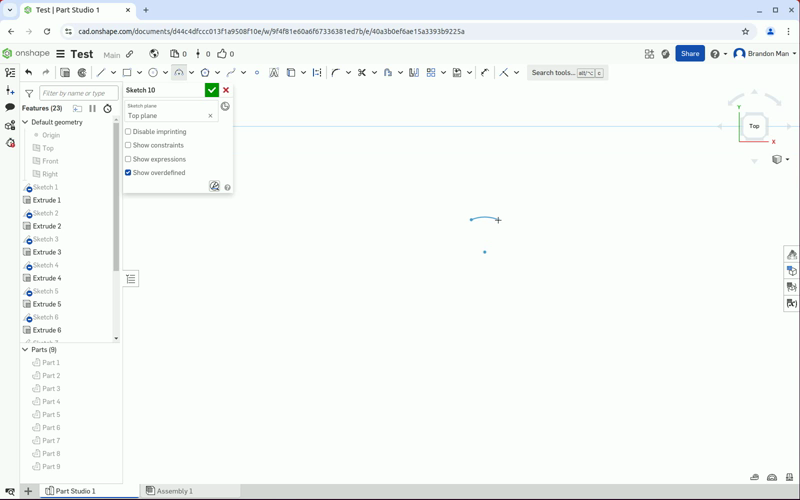
scroll(6)
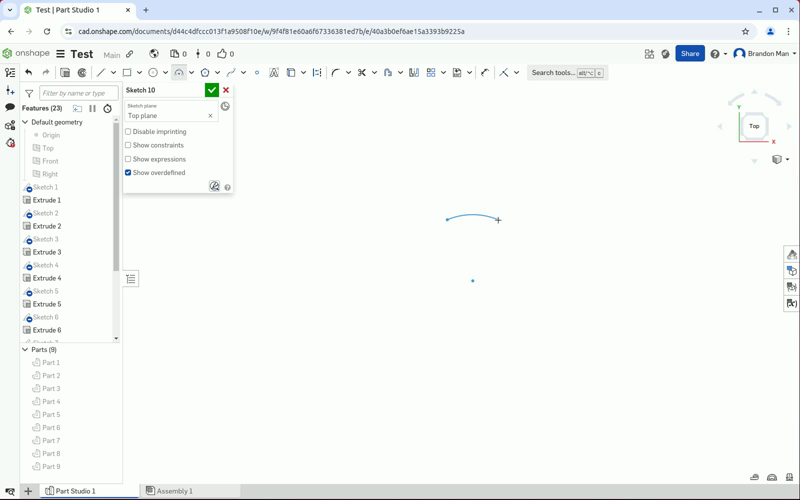
click(498, 219)
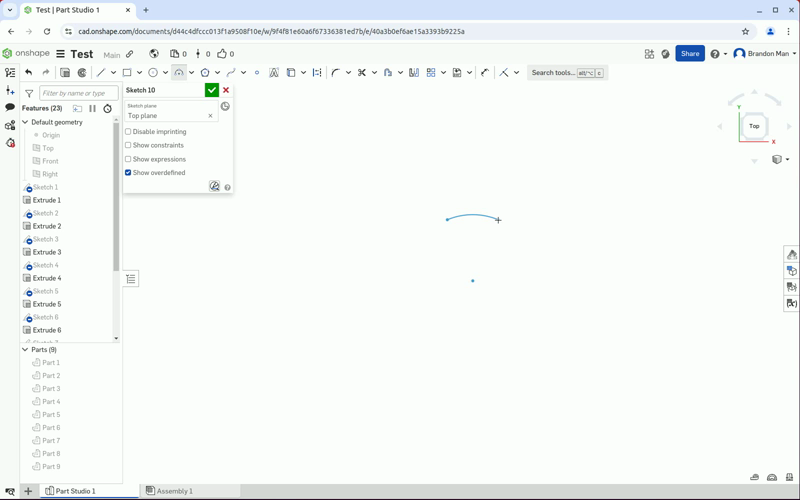
scroll(-6)
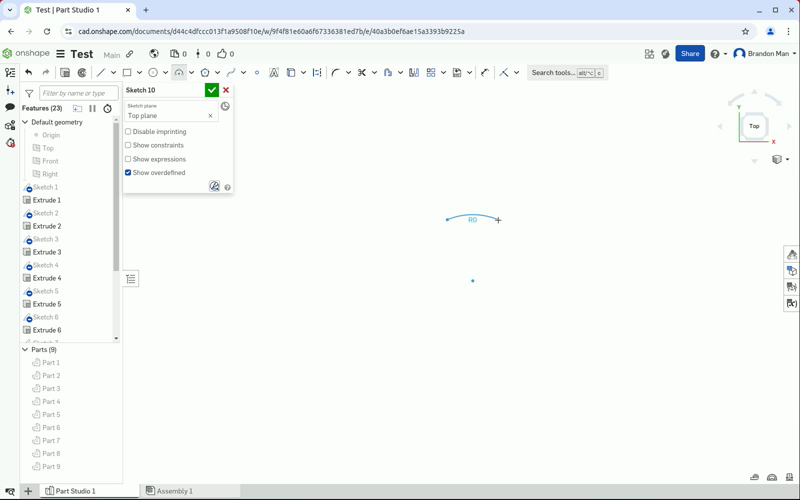
scroll(-6)
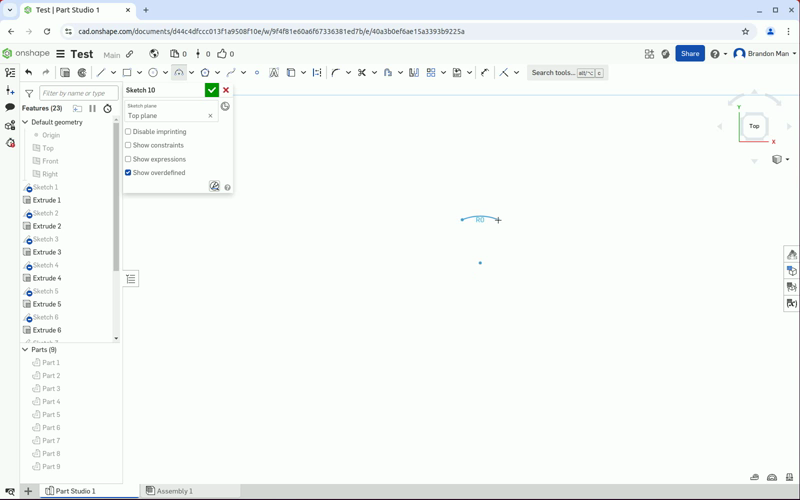
scroll(-6)
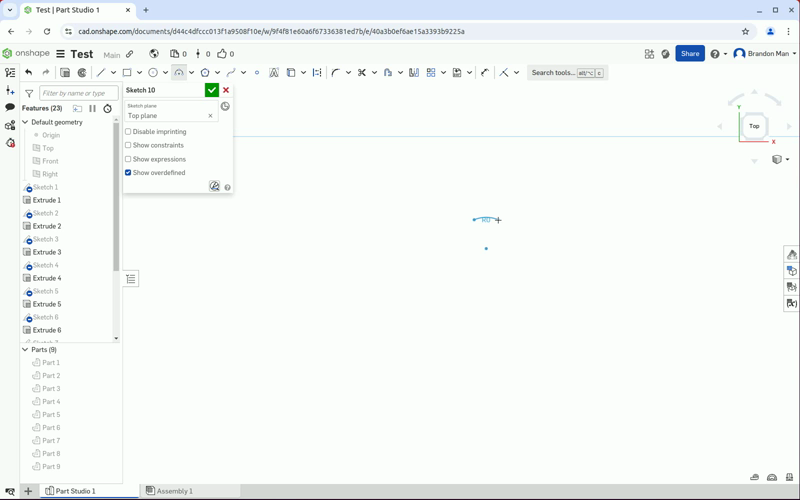
scroll(-6)
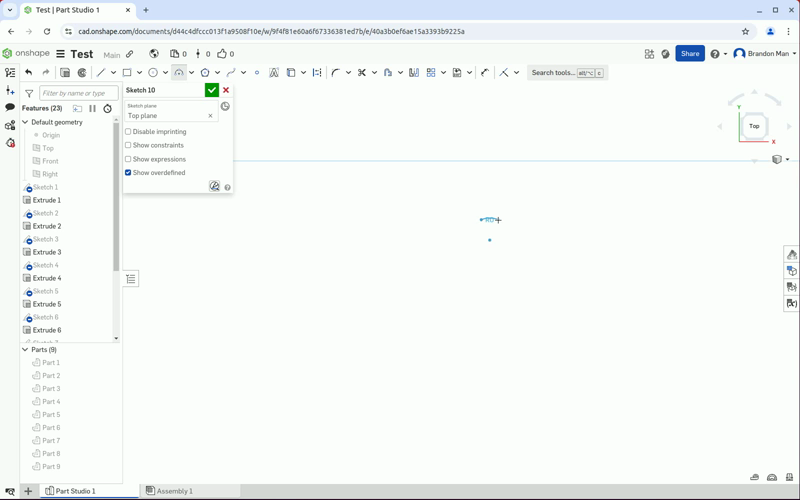
scroll(-6)
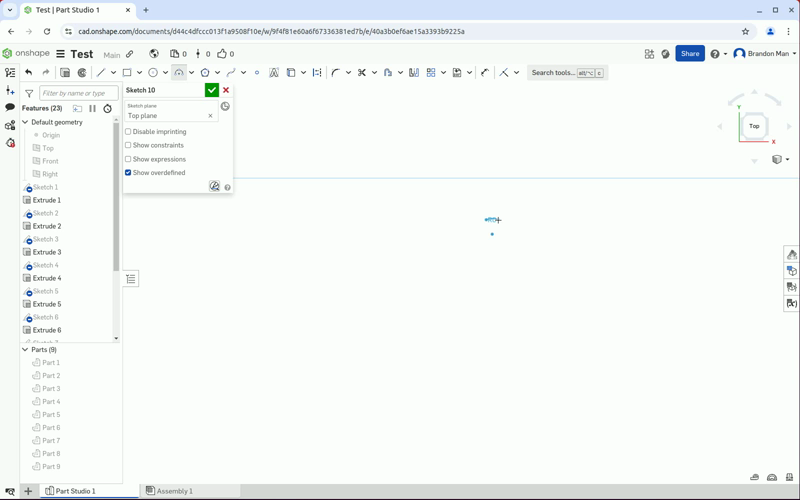
scroll(-6)
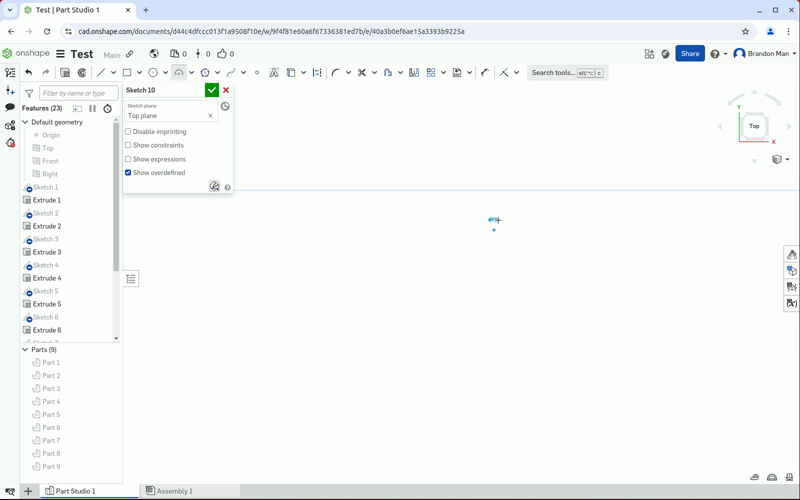
scroll(-6)
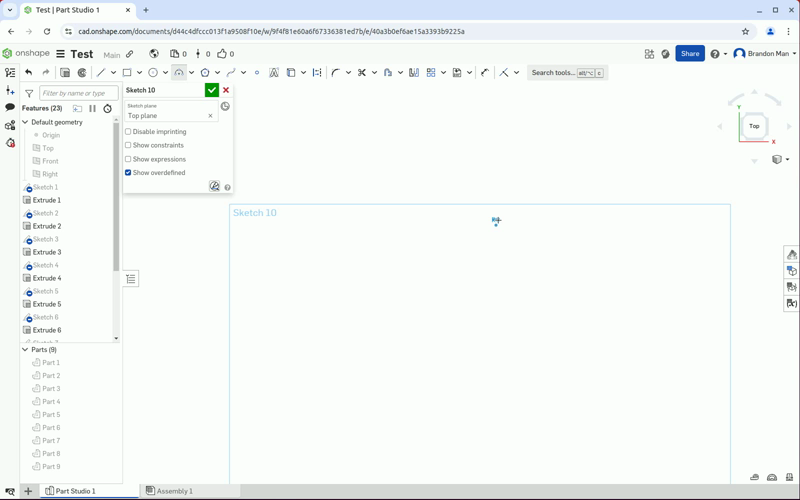
mouse_move(495, 220)
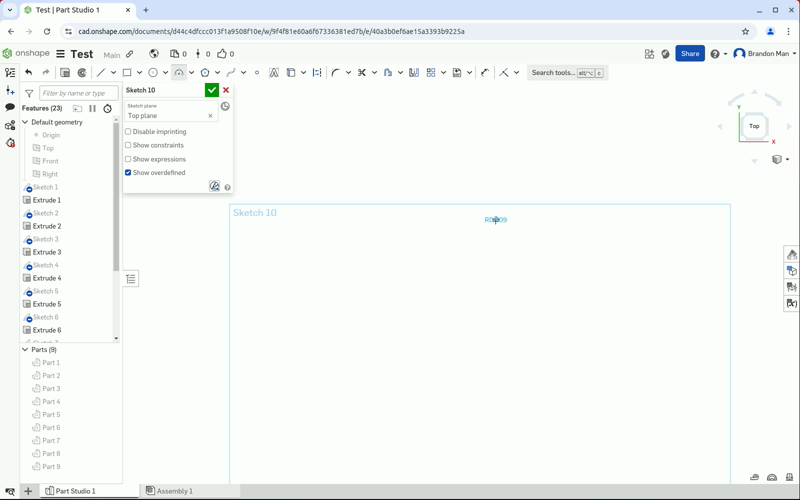
scroll(6)
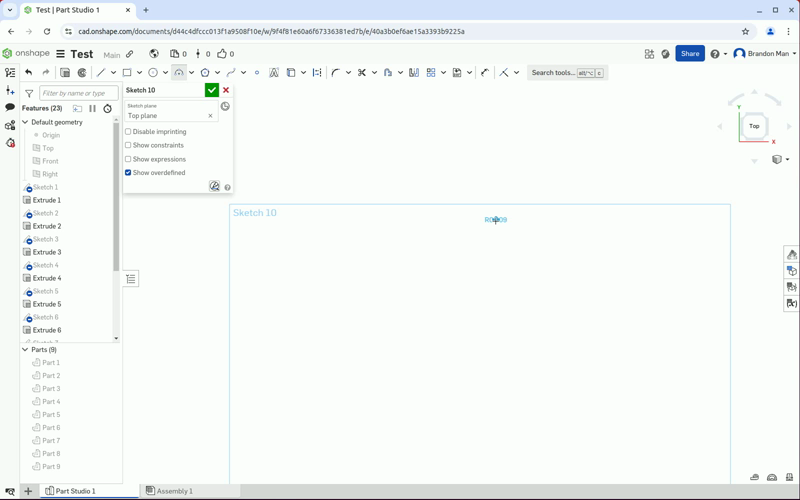
scroll(6)
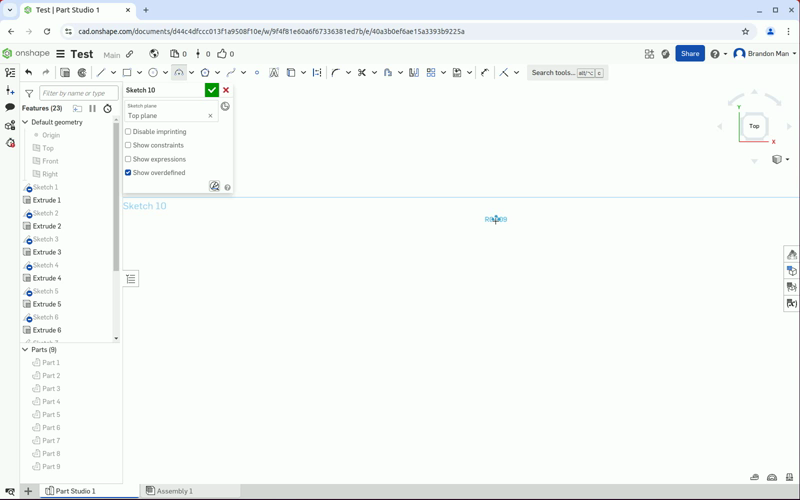
scroll(6)
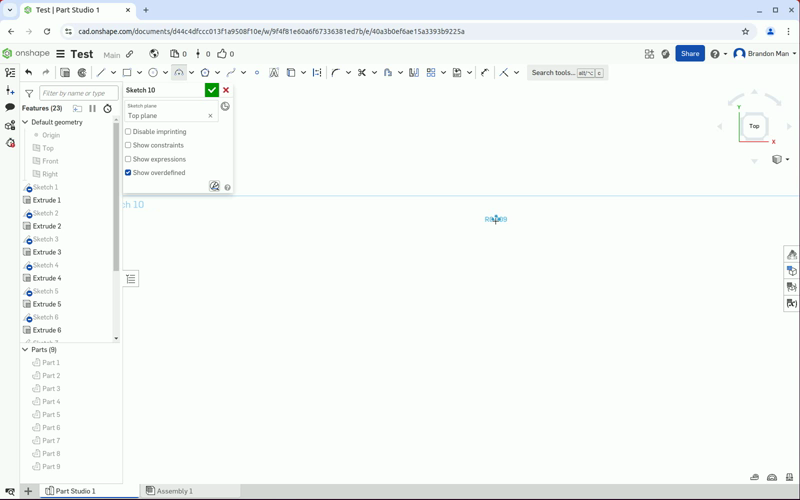
scroll(6)
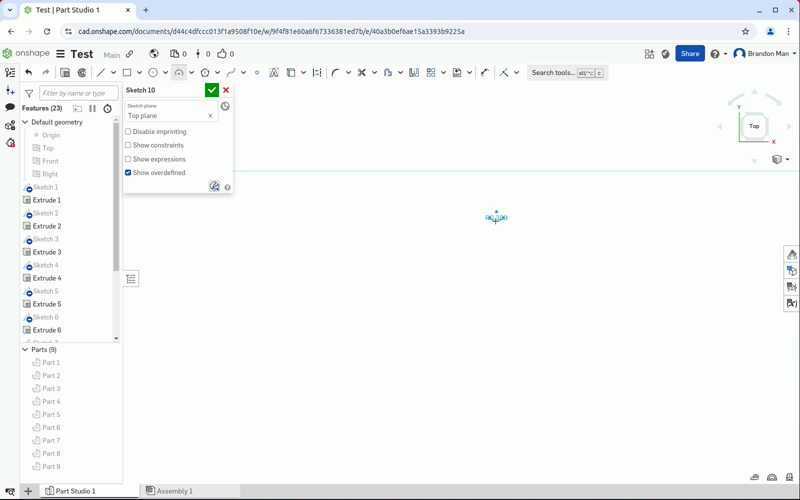
scroll(6)
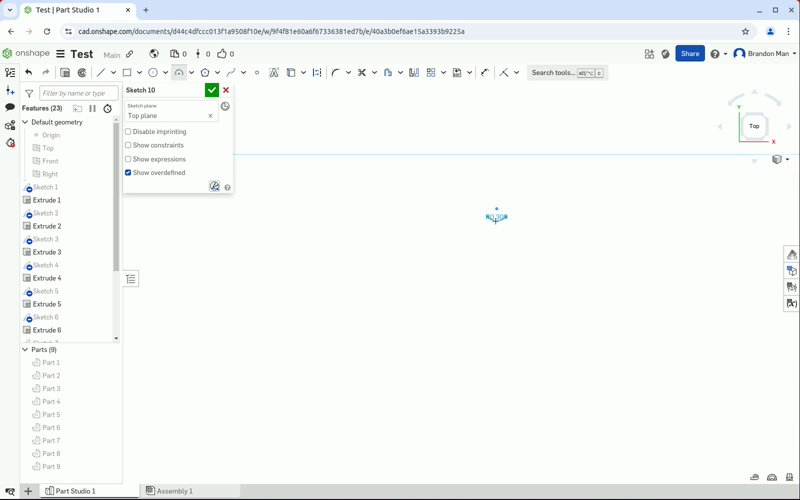
scroll(6)
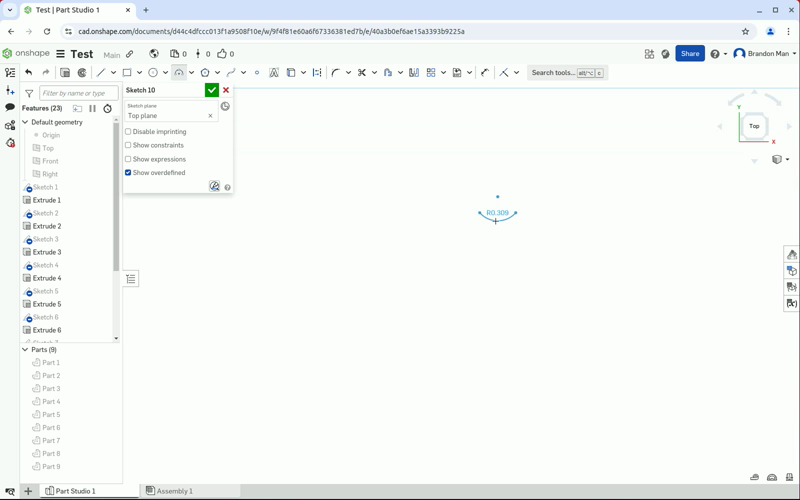
scroll(6)
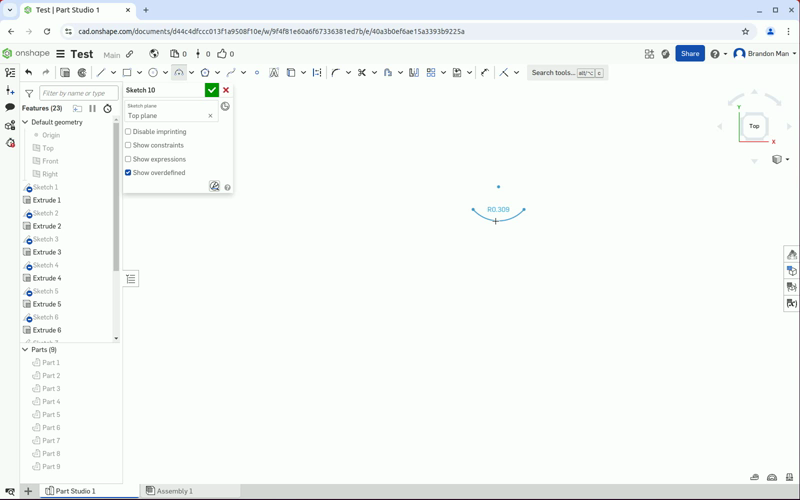
click(495, 220)
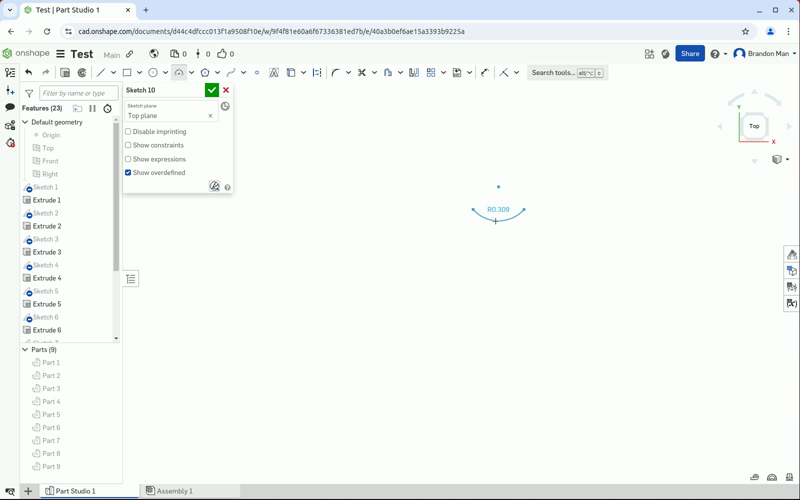
scroll(-6)
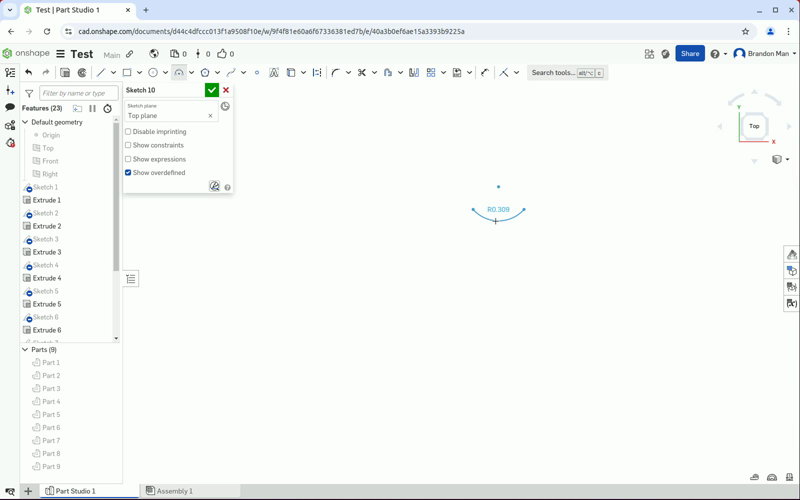
scroll(-6)
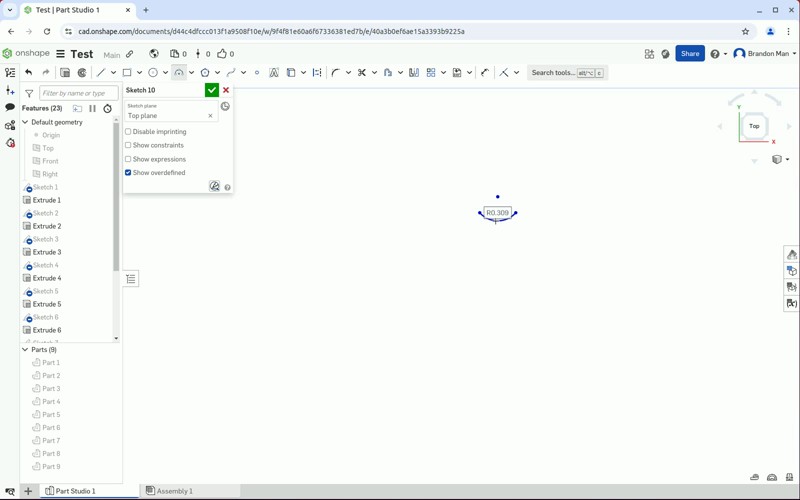
scroll(-6)
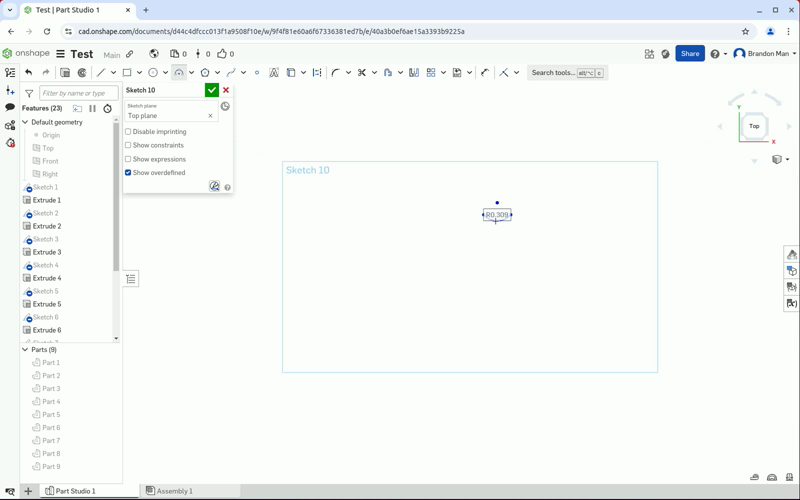
scroll(-6)
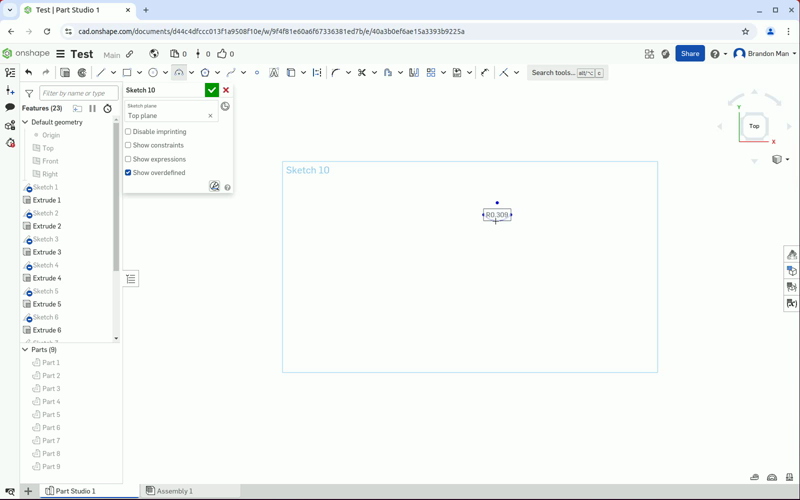
scroll(-6)
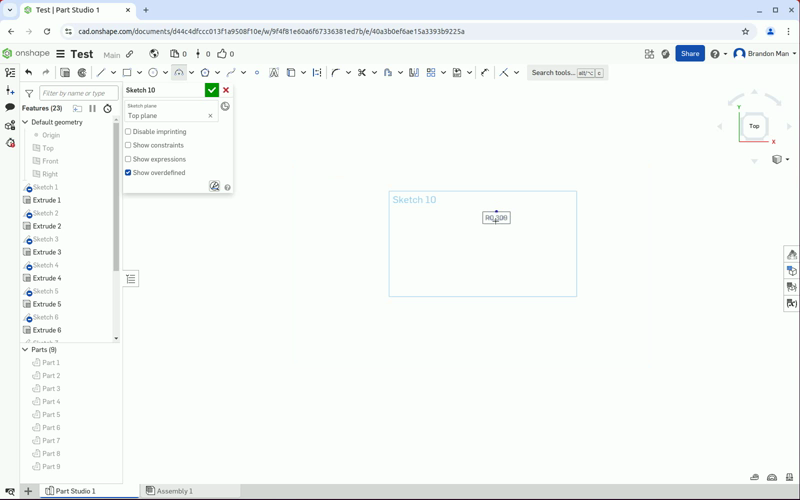
scroll(-6)
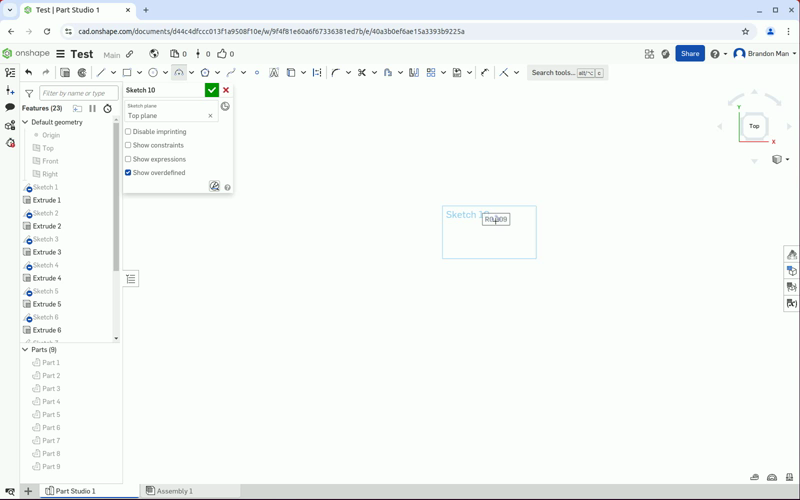
scroll(-6)
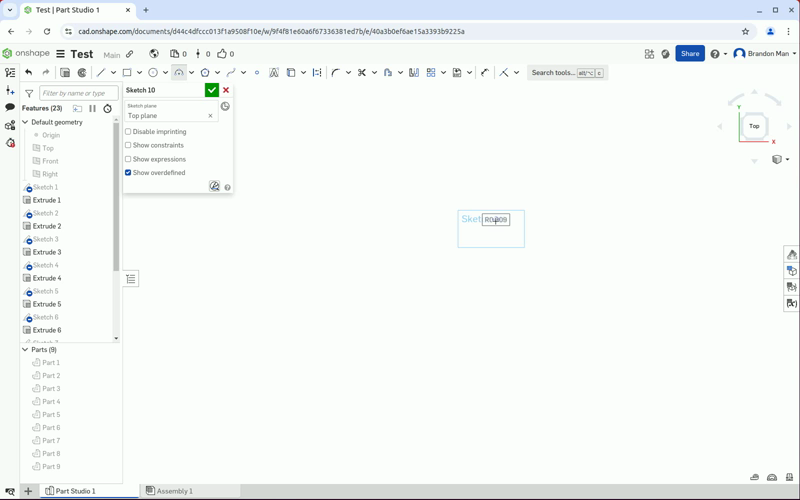
key_up(shift)
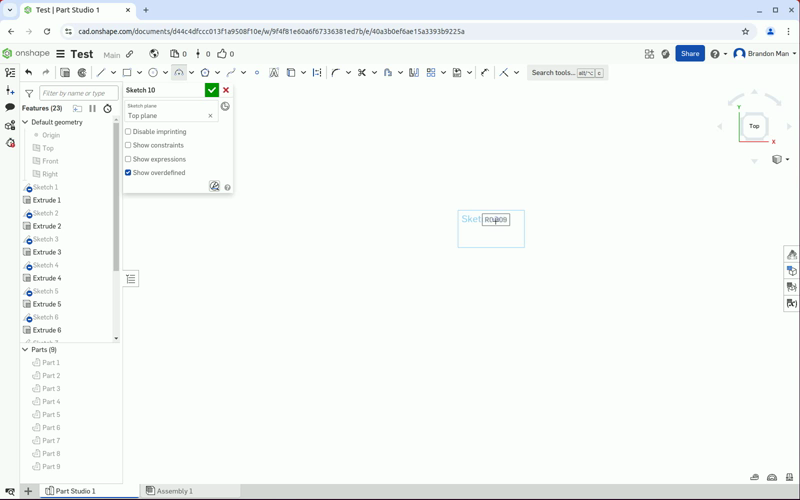
key(esc)
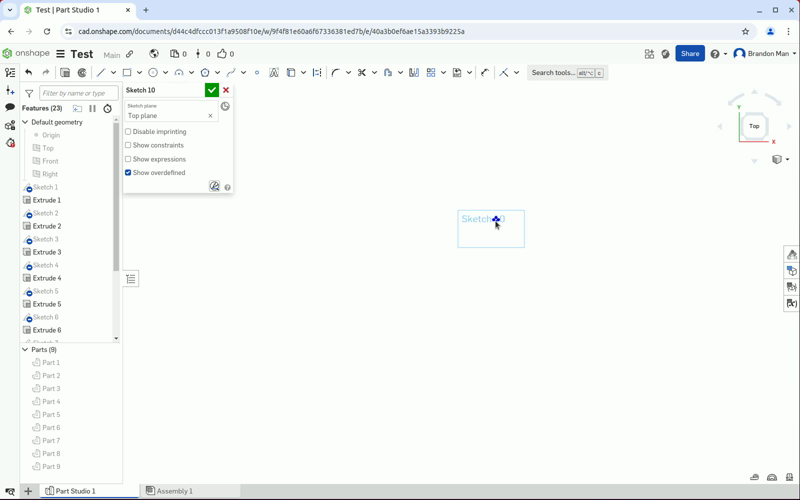
key(l)
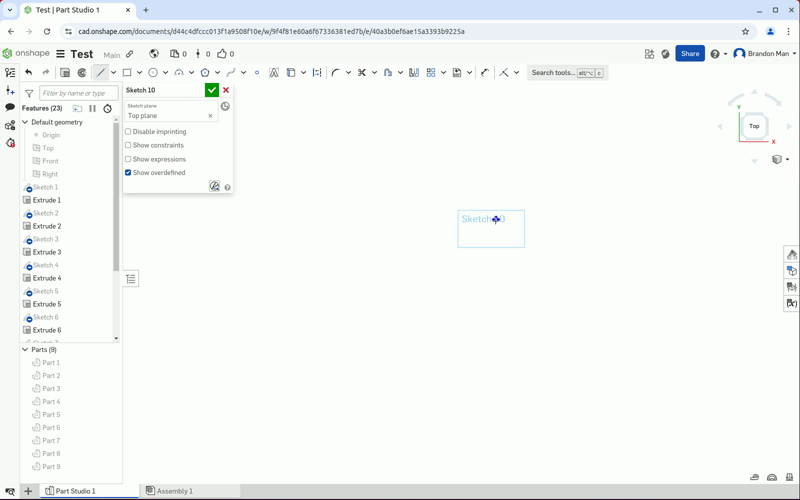
mouse_move(498, 219)
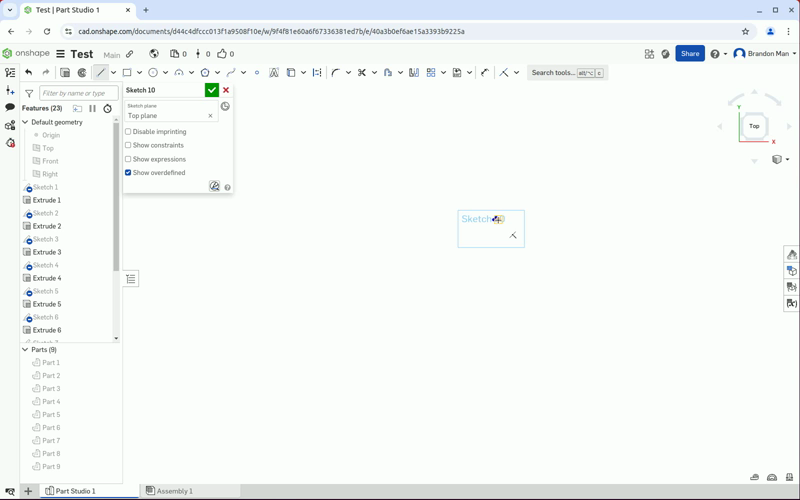
scroll(6)
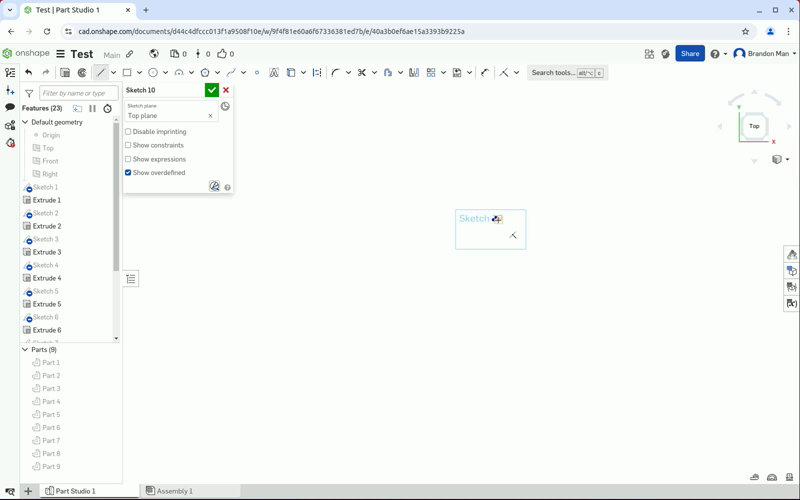
scroll(6)
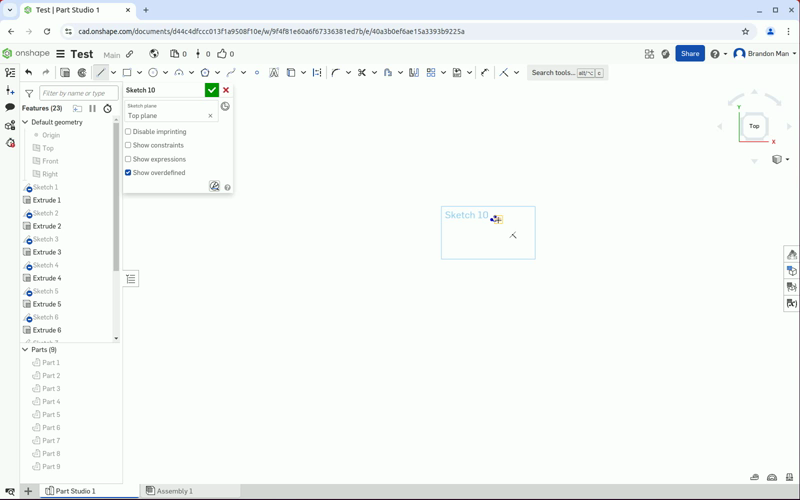
scroll(6)
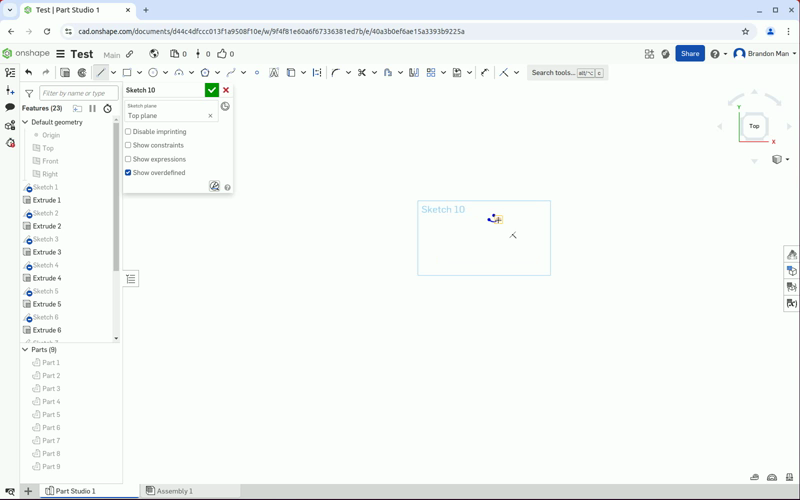
scroll(6)
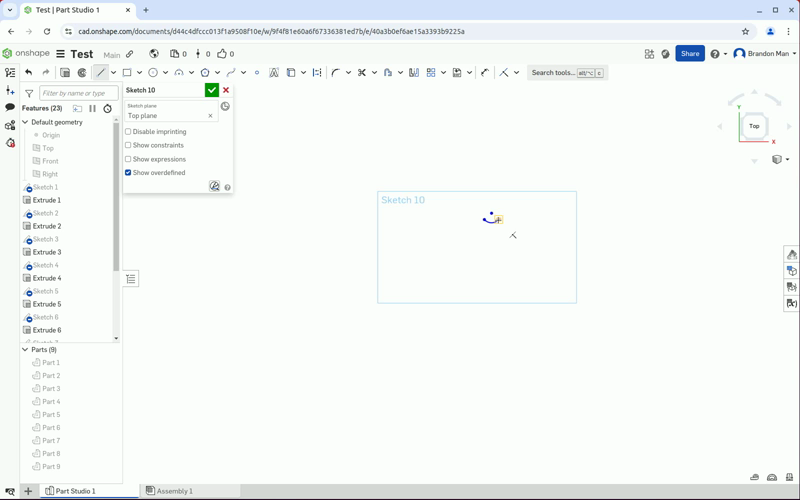
scroll(6)
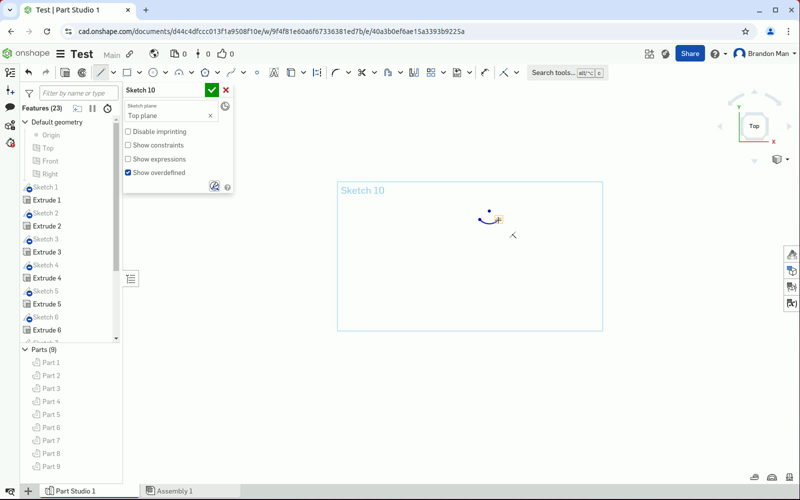
scroll(6)
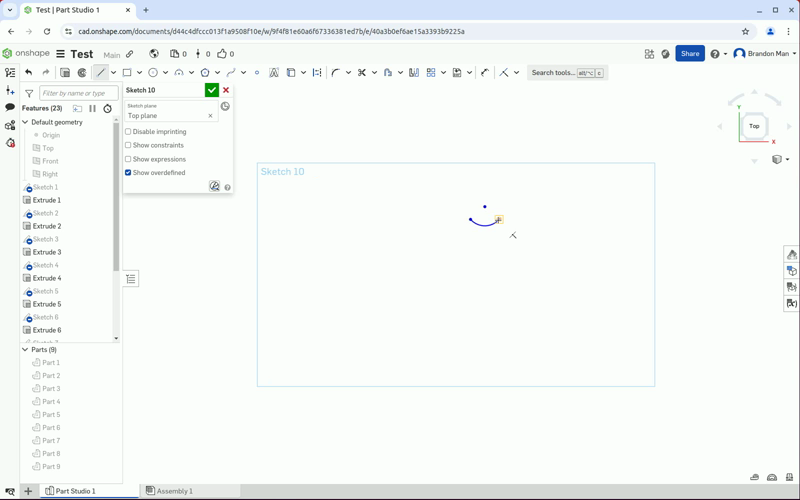
scroll(6)
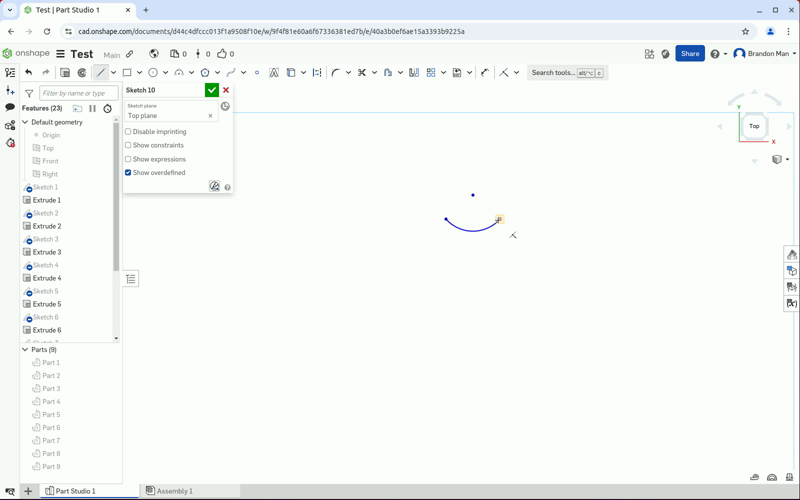
click(498, 219)
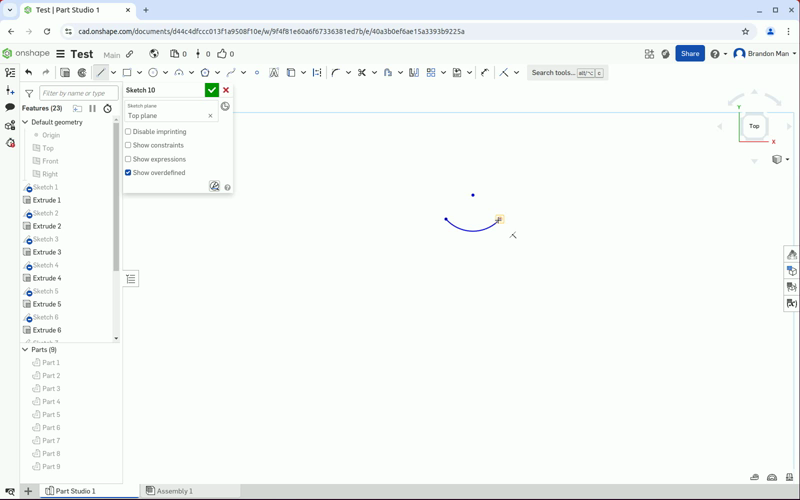
scroll(-6)
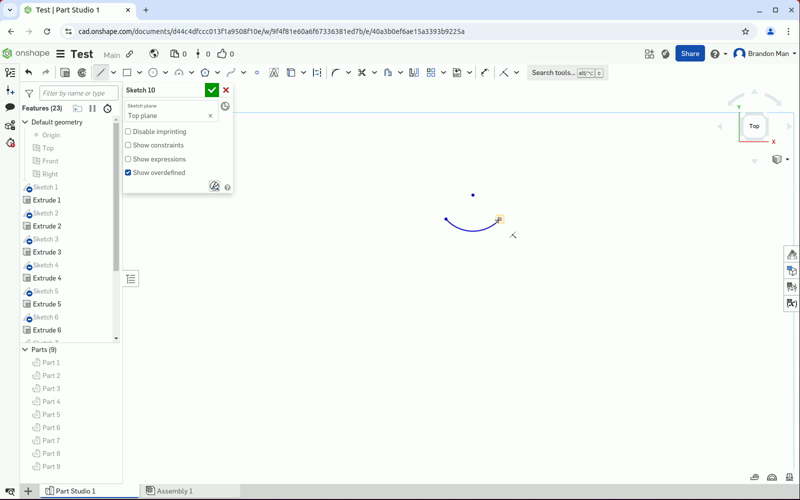
scroll(-6)
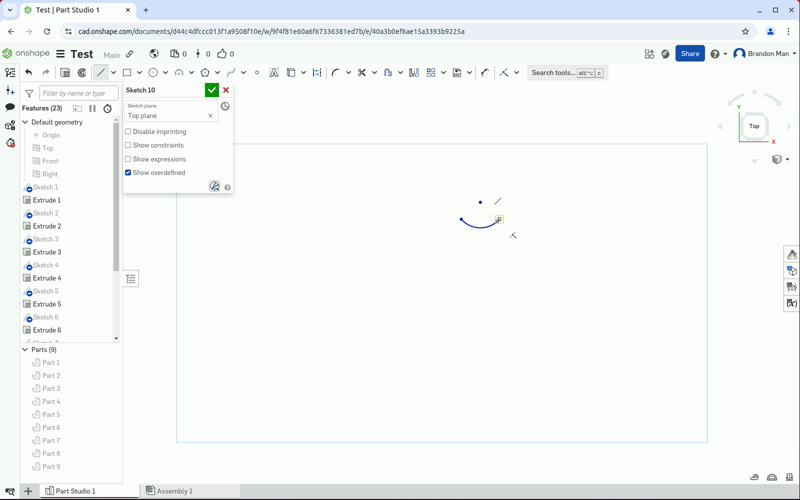
scroll(-6)
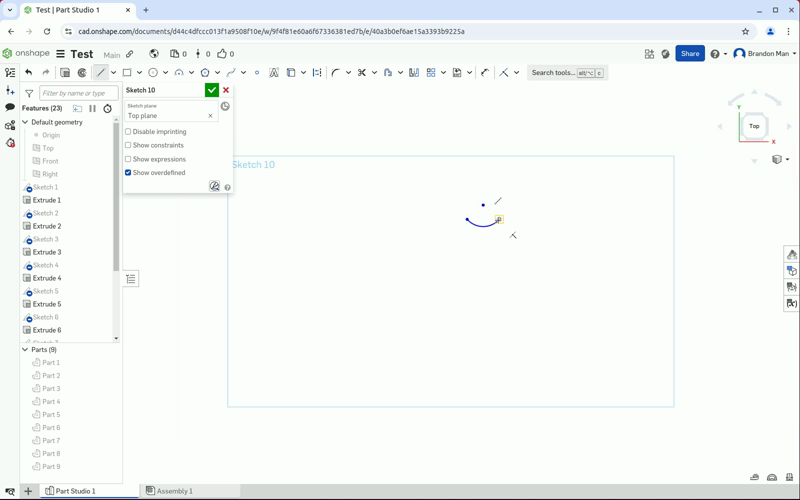
scroll(-6)
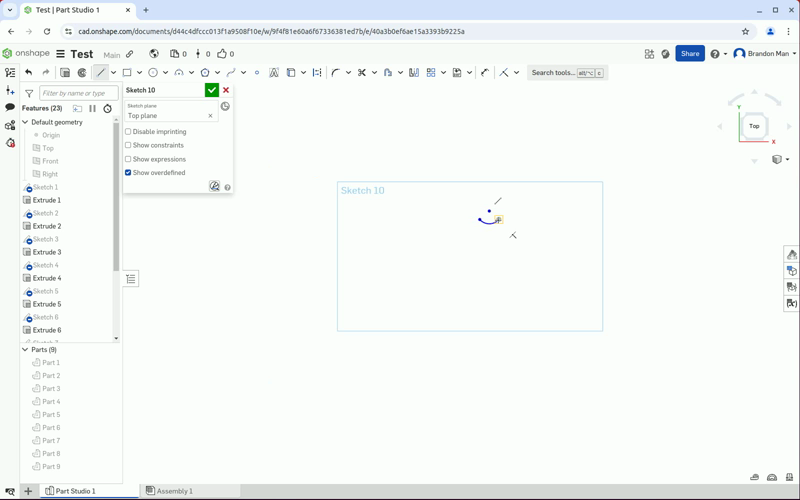
scroll(-6)
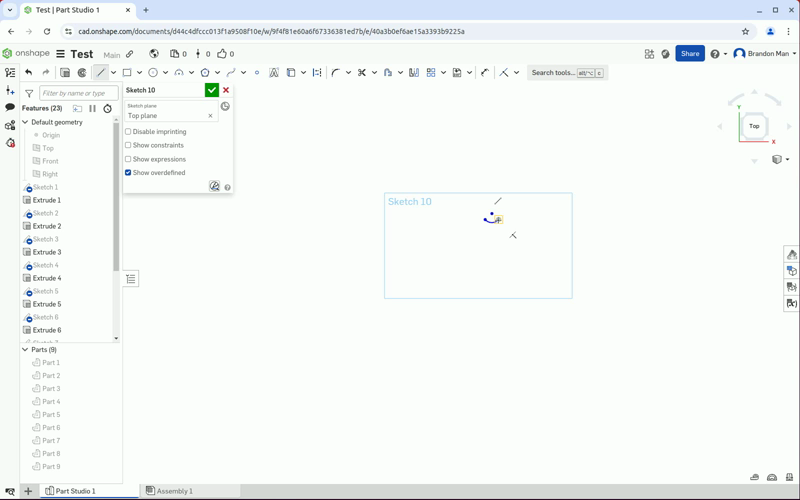
scroll(-6)
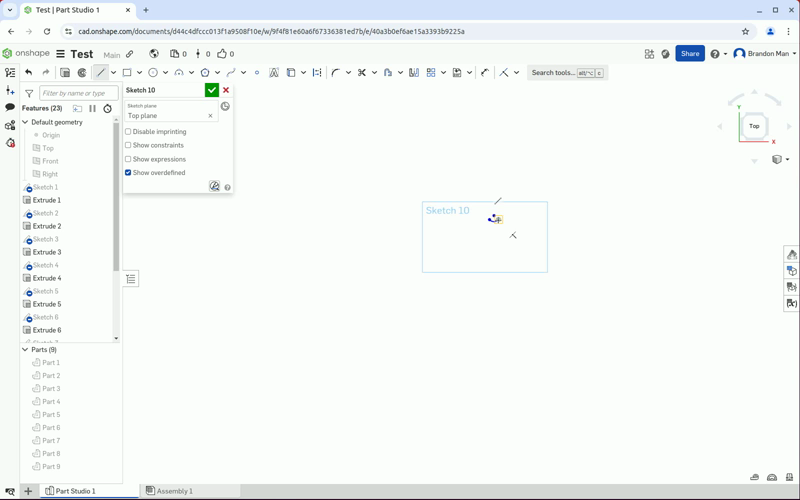
scroll(-6)
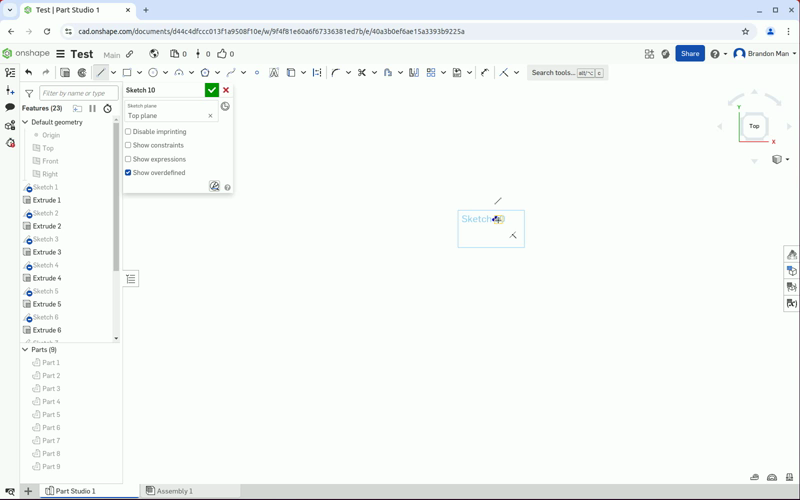
mouse_move(528, 219)
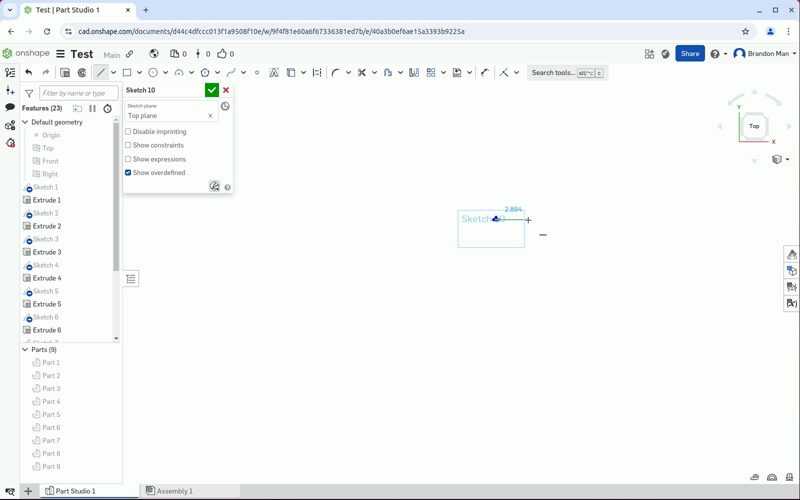
key_down(shift)
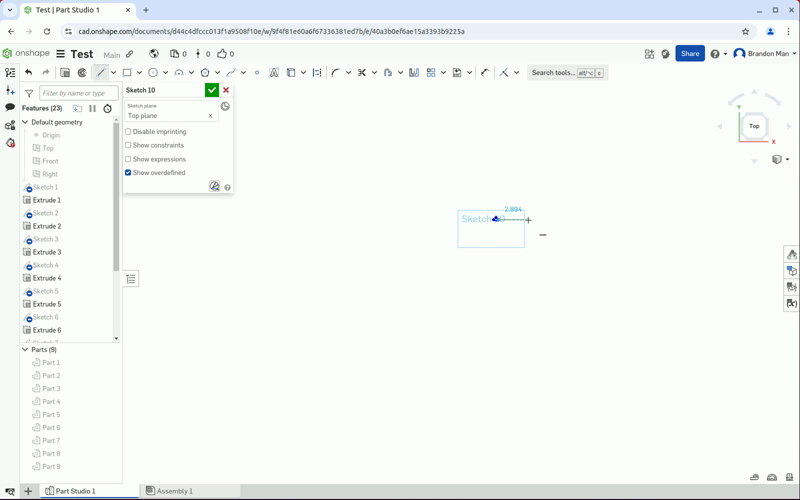
mouse_move(493, 219)
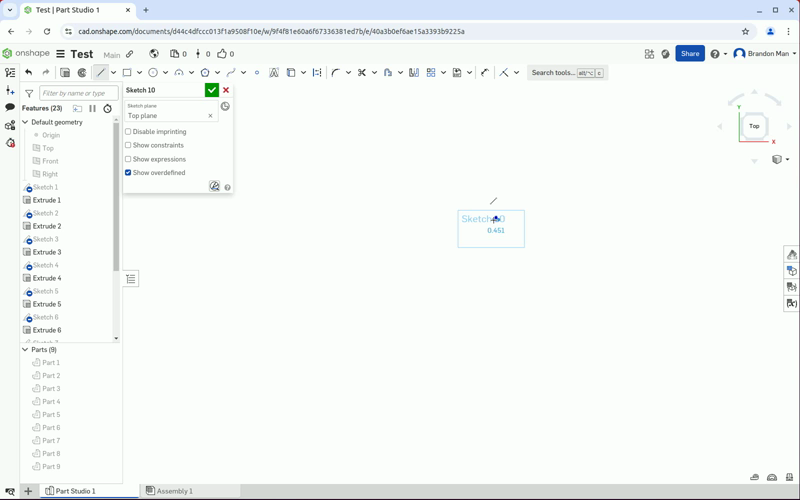
scroll(6)
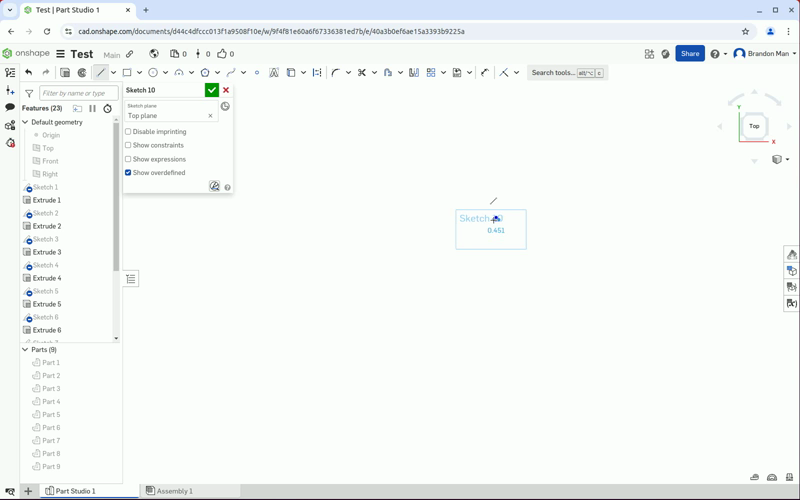
scroll(6)
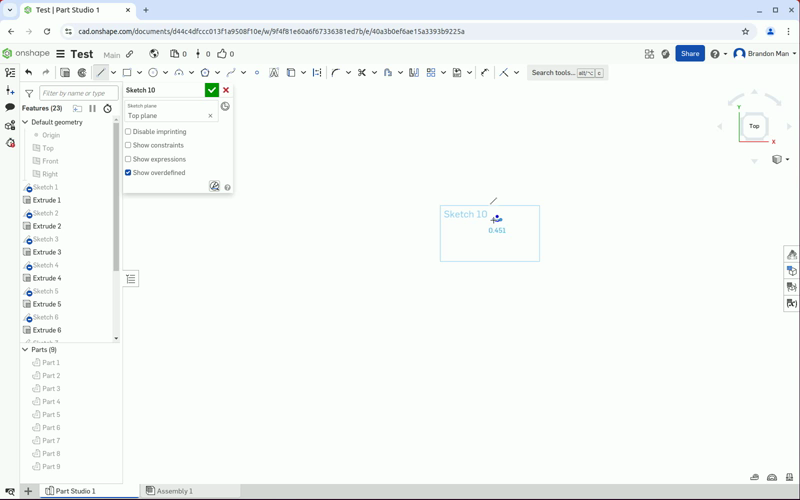
scroll(6)
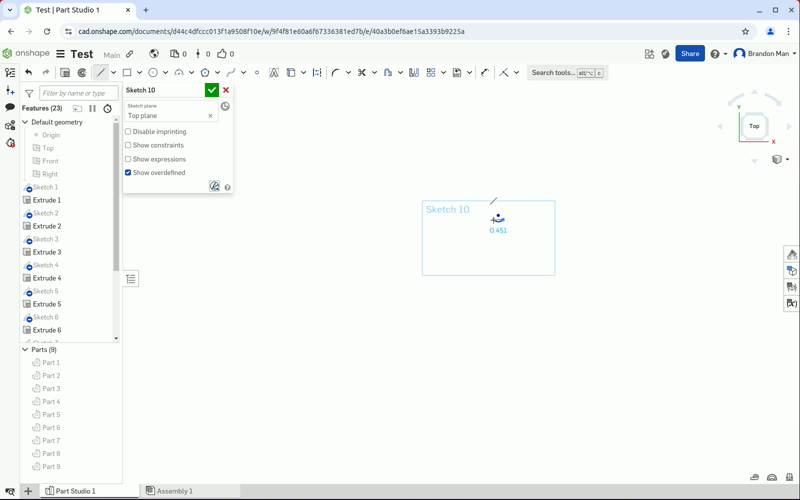
scroll(6)
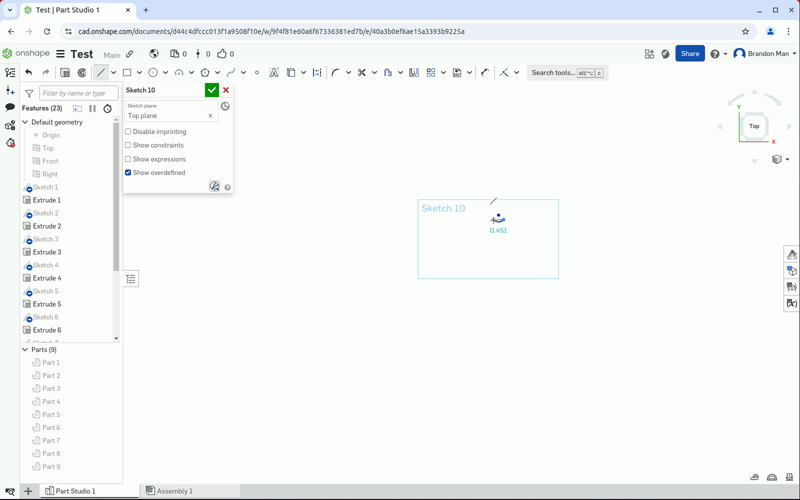
scroll(6)
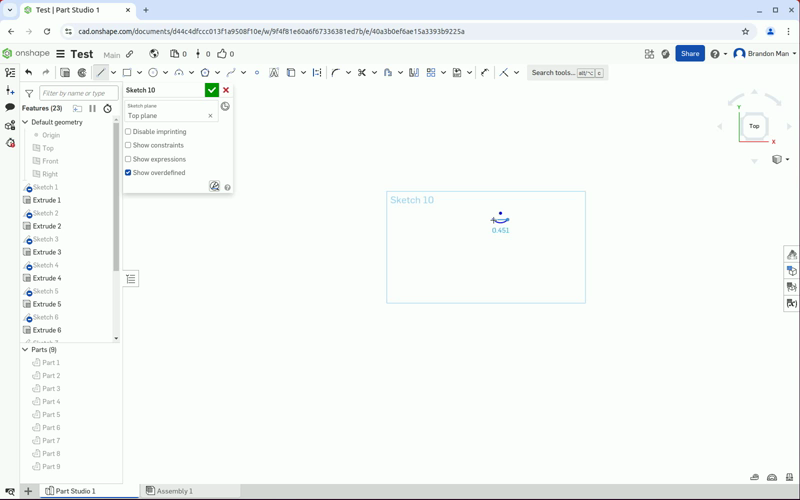
scroll(6)
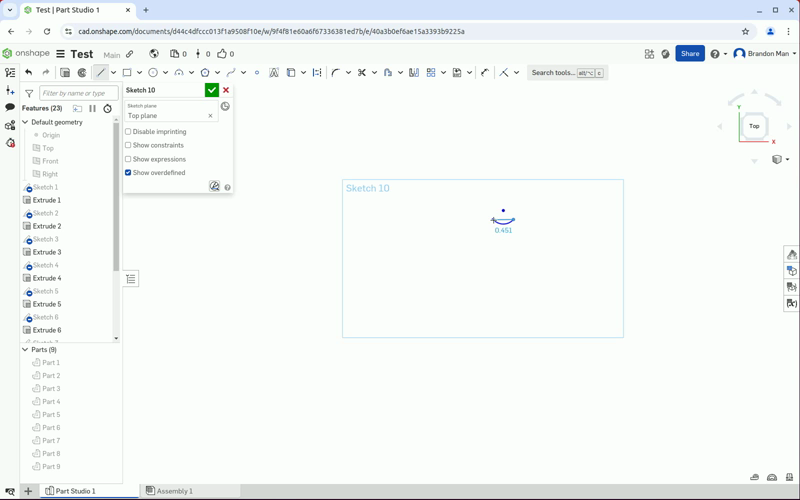
scroll(6)
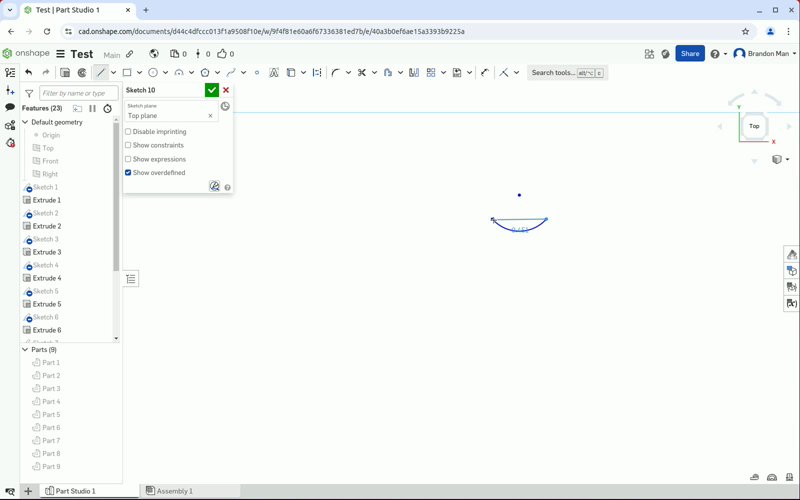
key_up(shift)
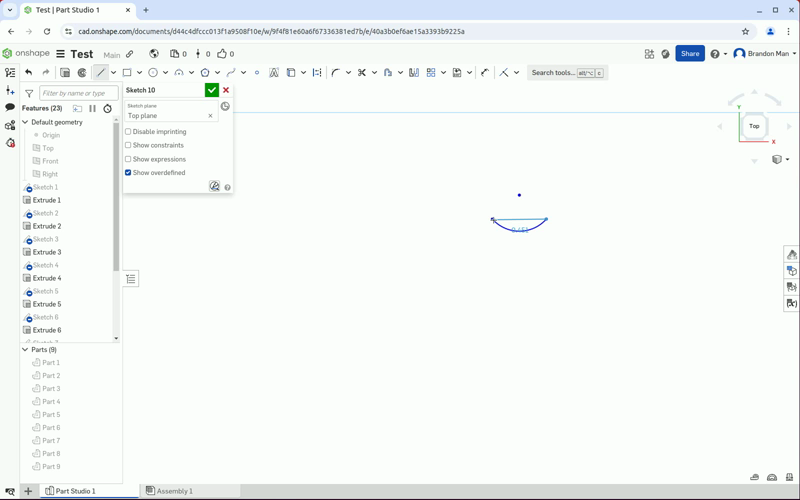
click(493, 219)
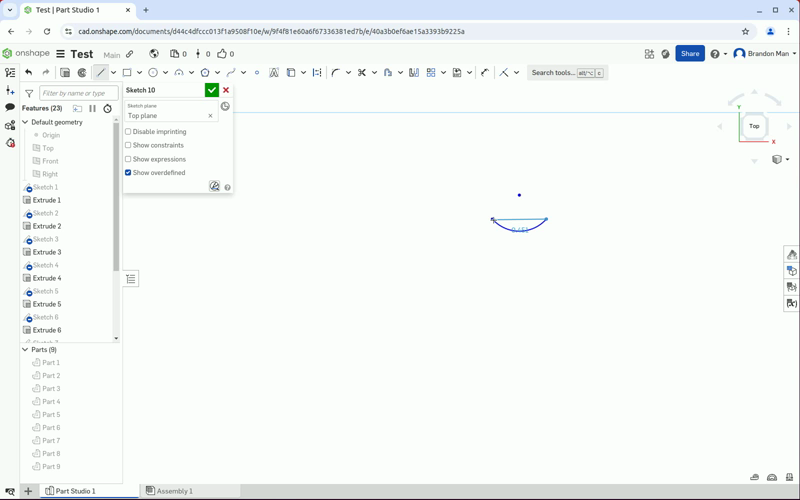
scroll(-6)
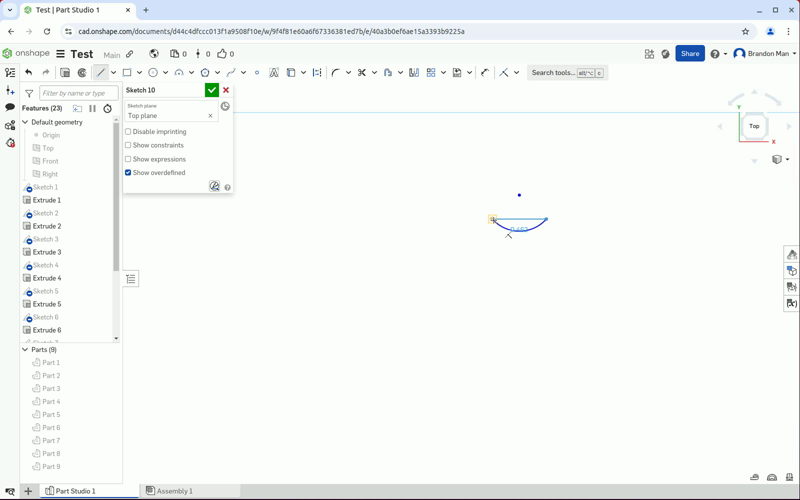
scroll(-6)
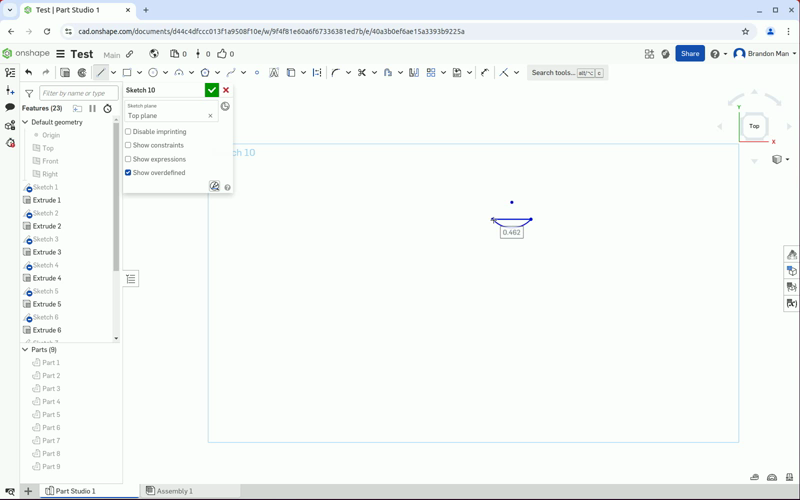
scroll(-6)
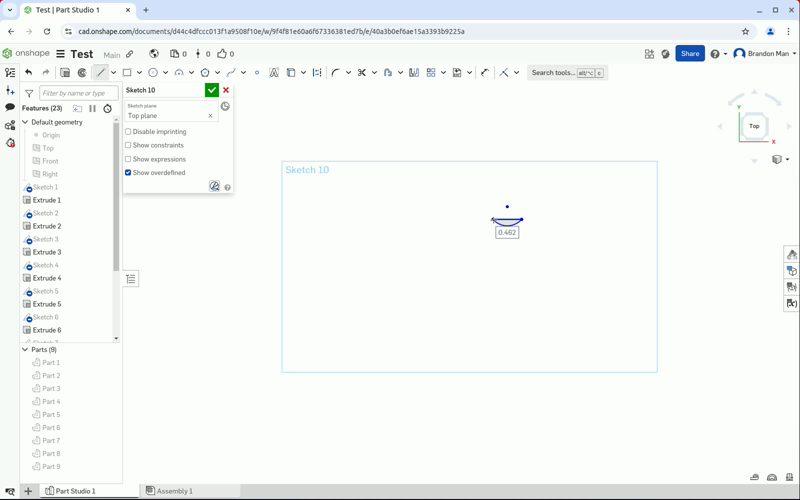
scroll(-6)
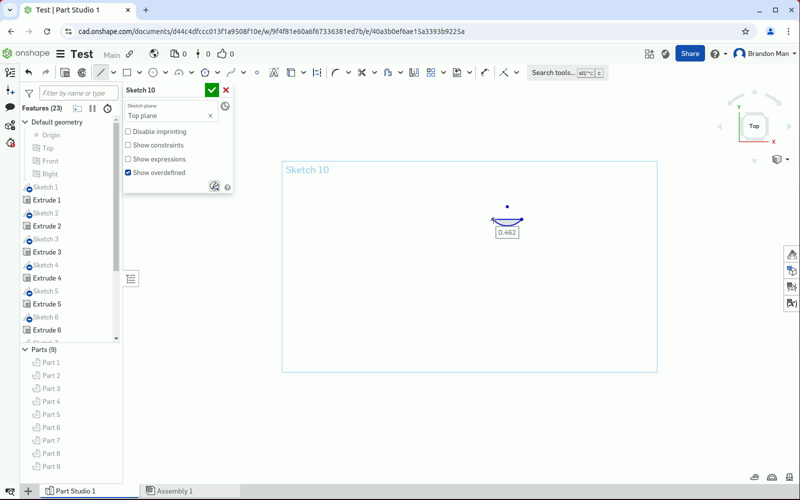
scroll(-6)
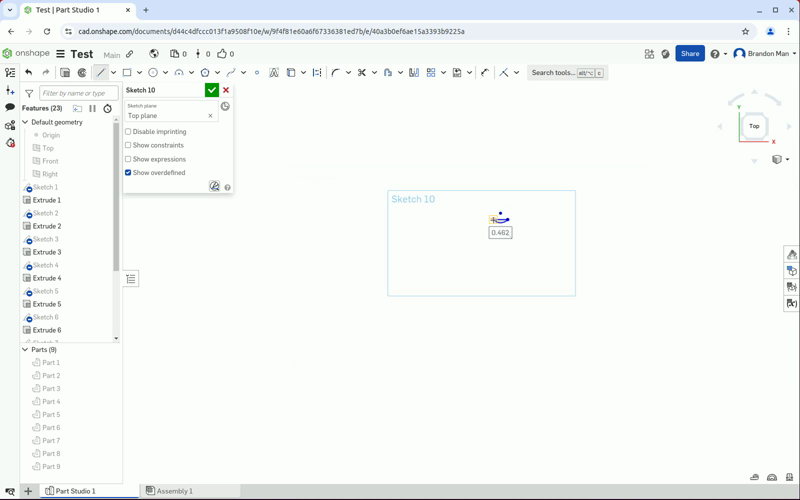
scroll(-6)
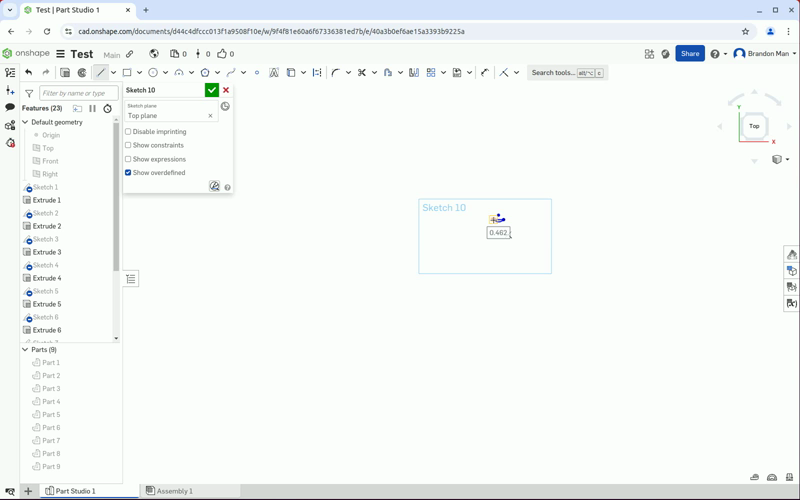
scroll(-6)
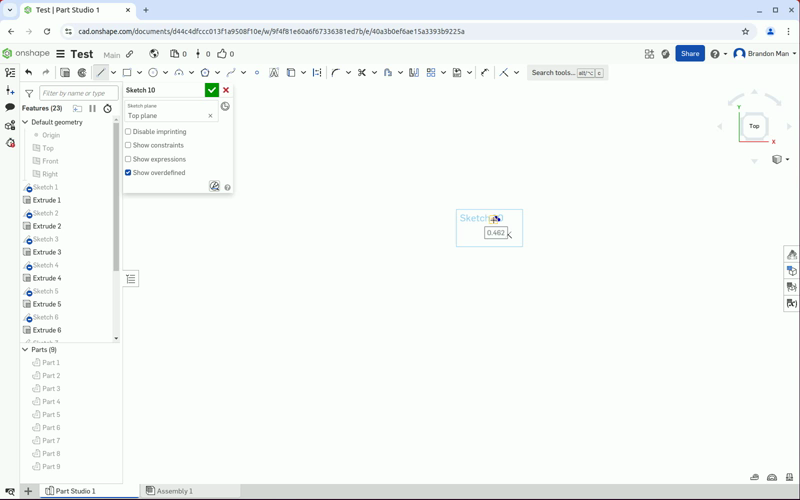
key(esc)
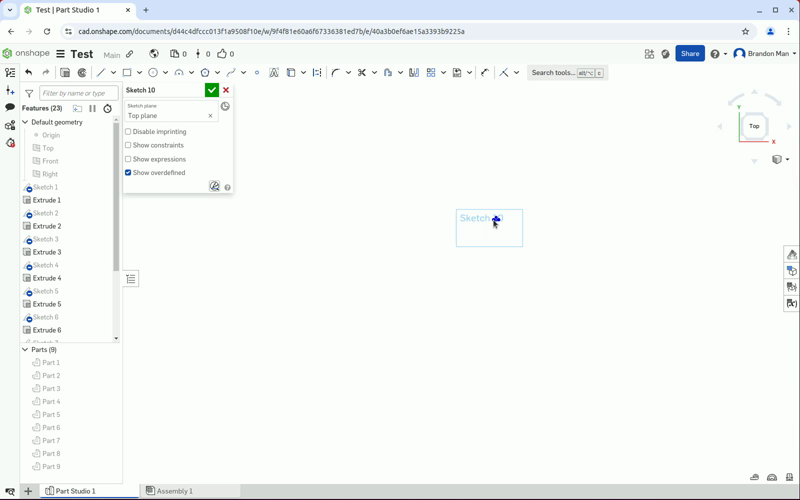
mouse_move(495, 219)
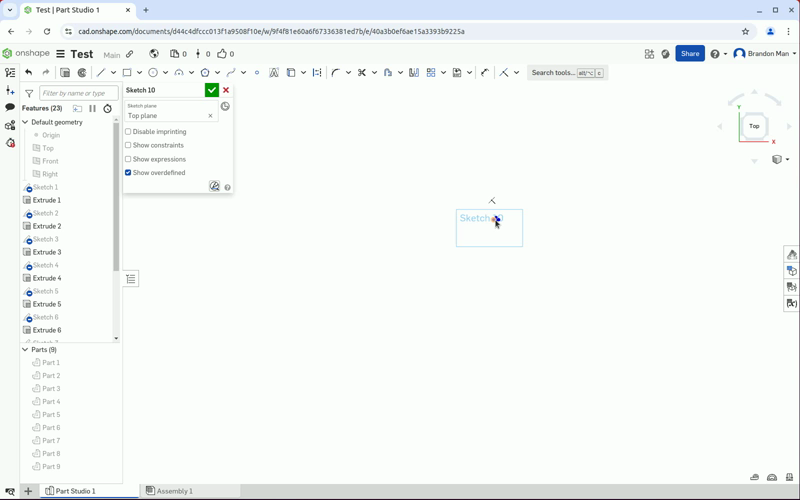
scroll(6)
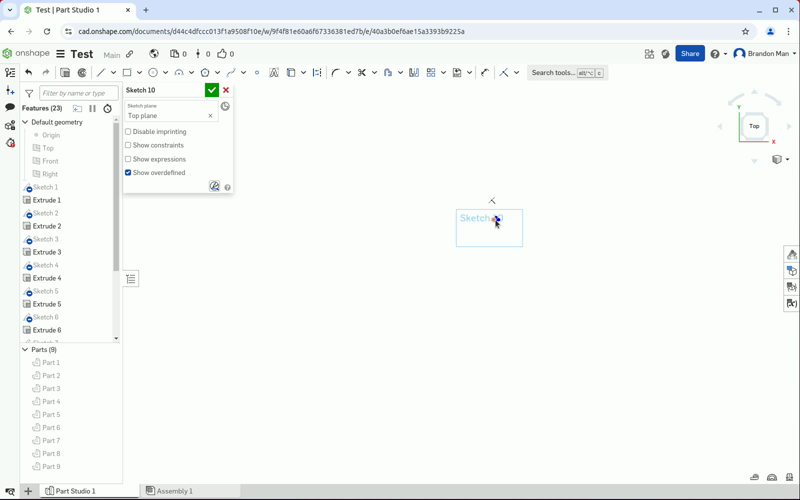
scroll(6)
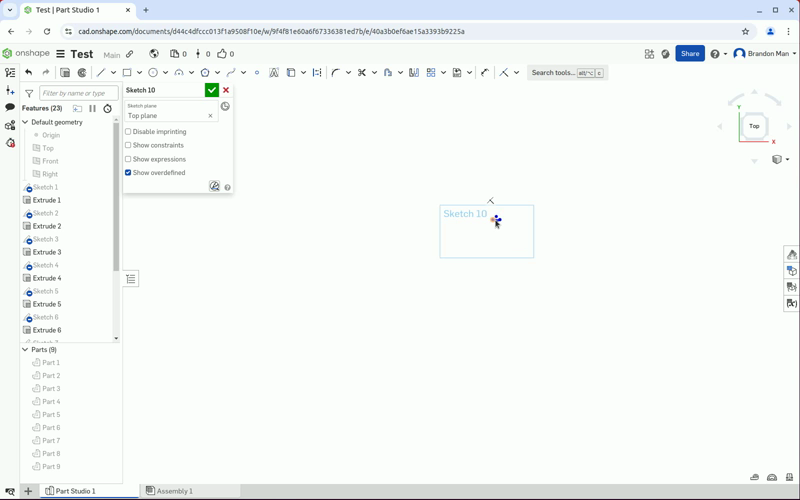
scroll(6)
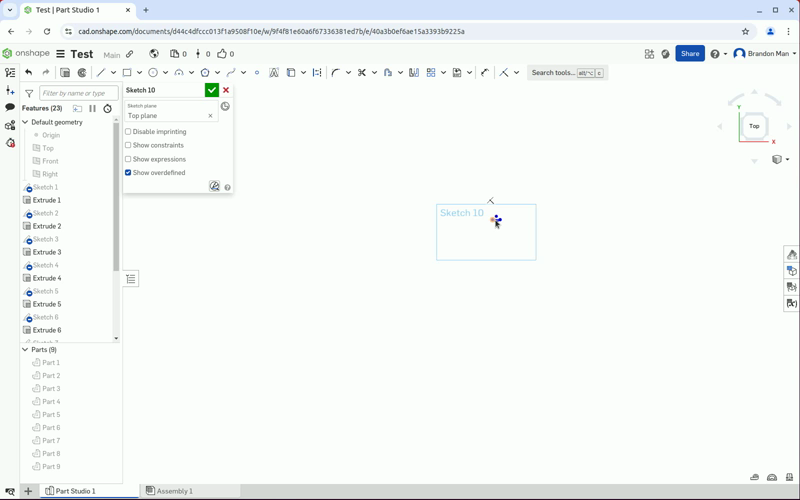
scroll(6)
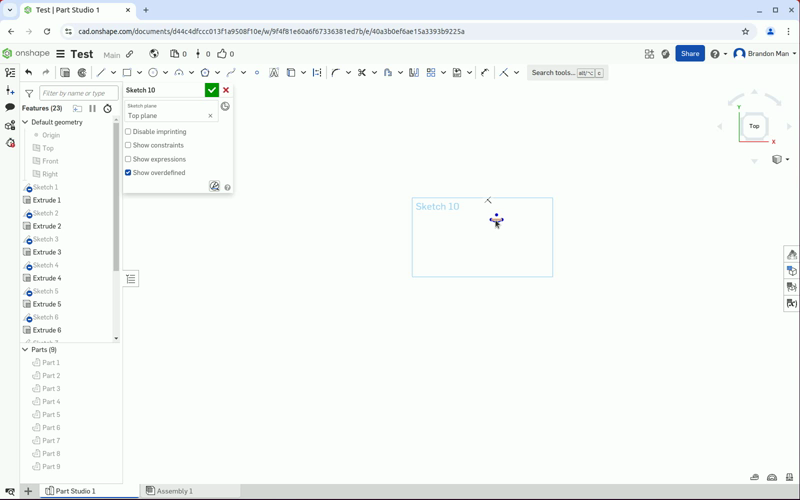
scroll(6)
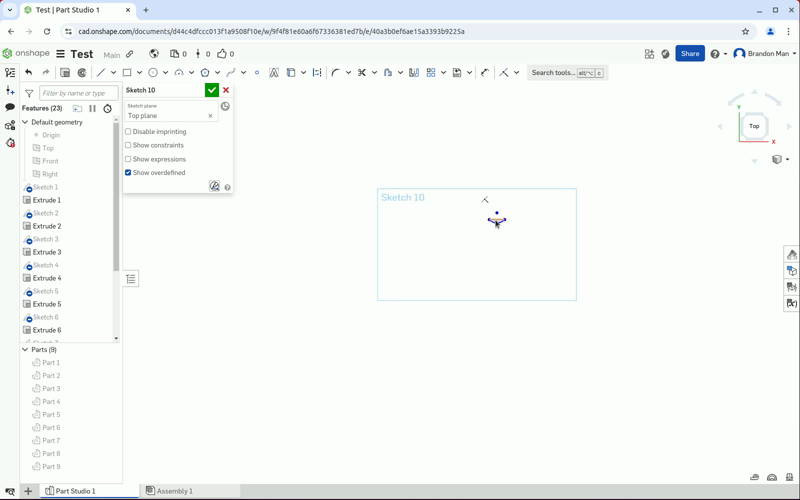
scroll(6)
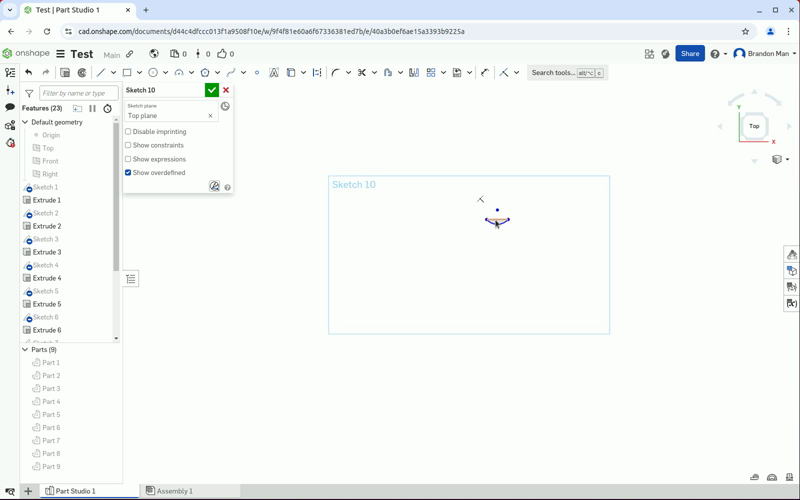
scroll(6)
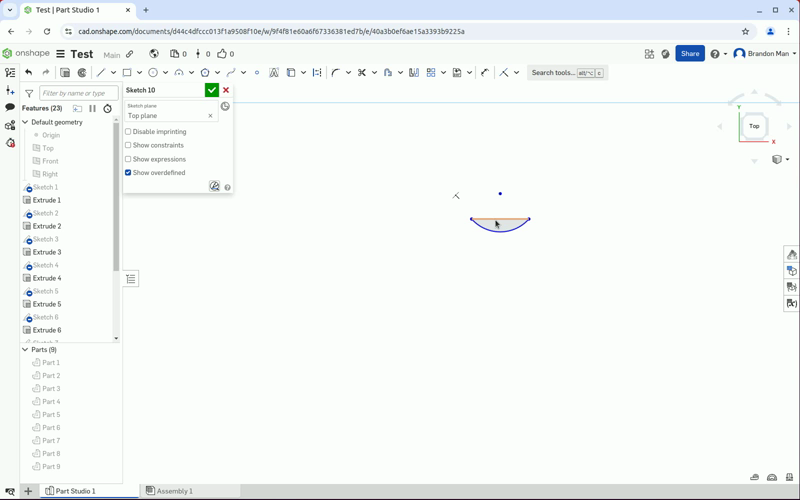
click(495, 219)
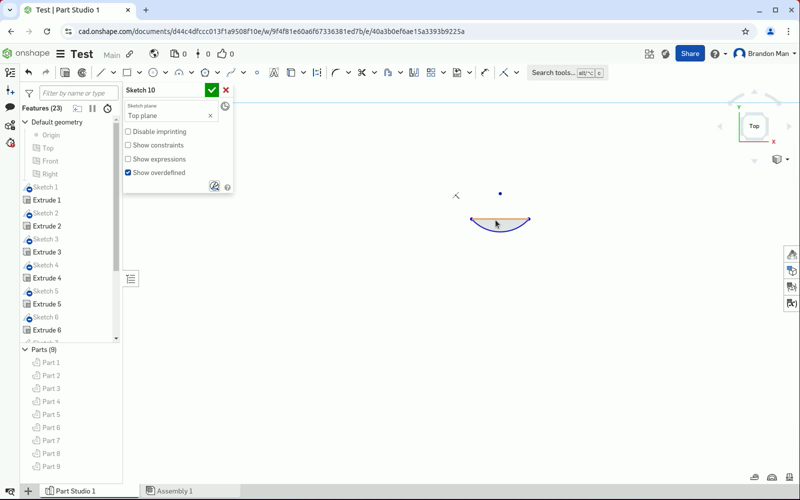
scroll(-6)
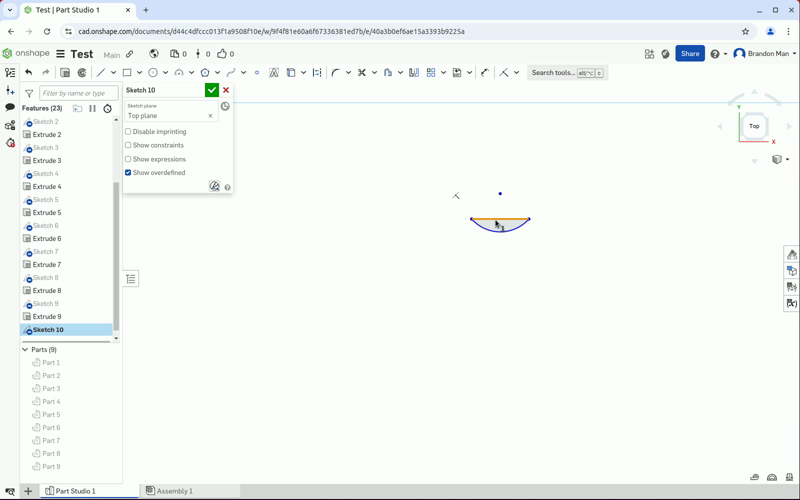
scroll(-6)
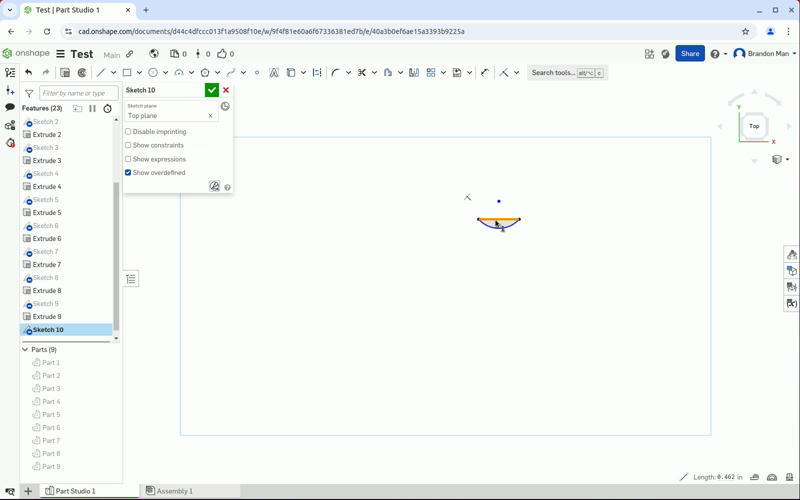
scroll(-6)
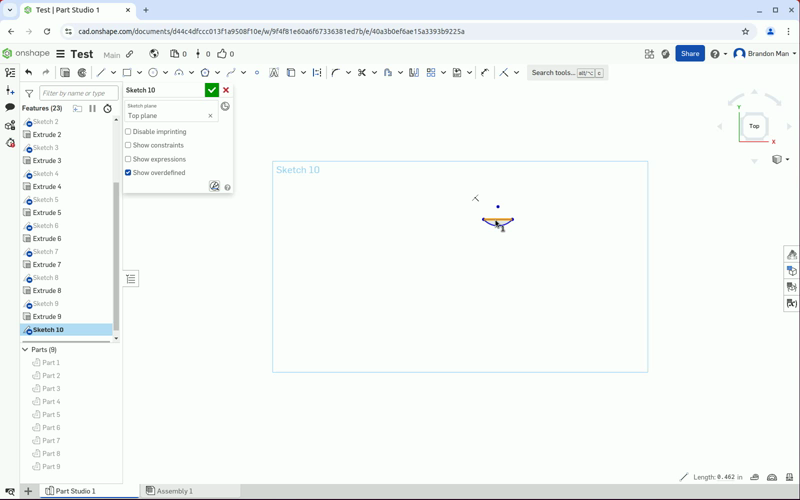
scroll(-6)
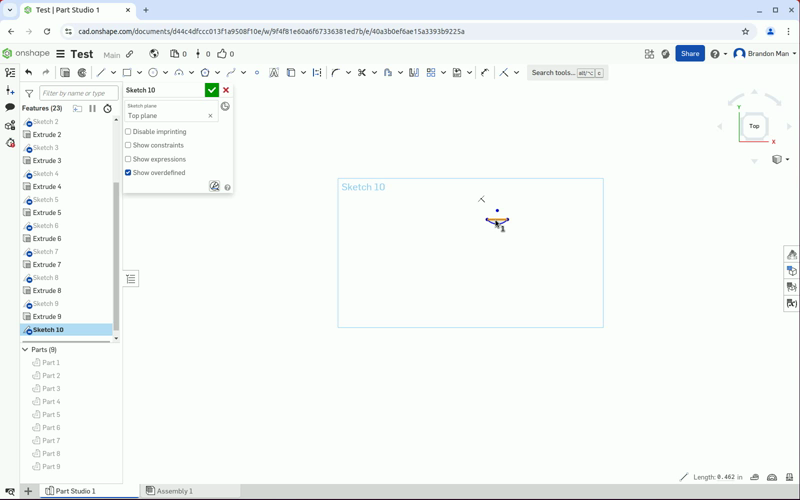
scroll(-6)
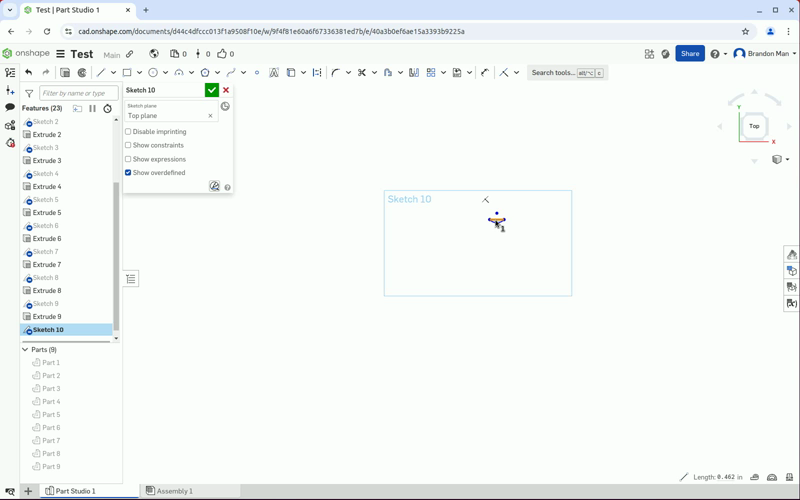
scroll(-6)
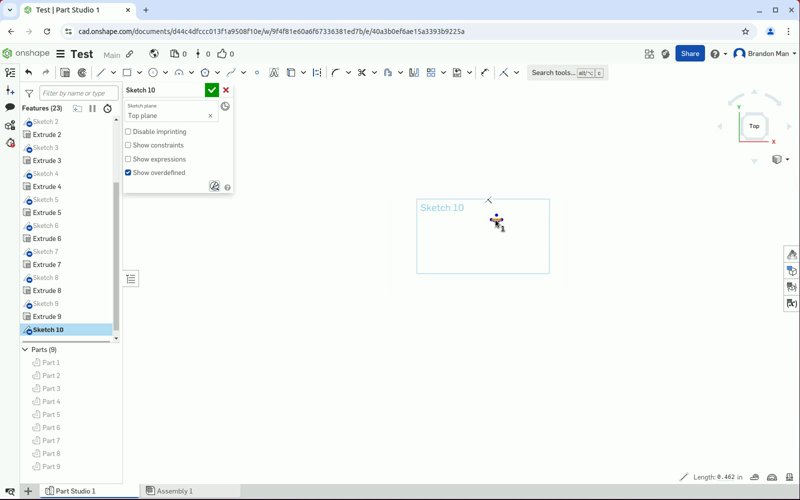
scroll(-6)
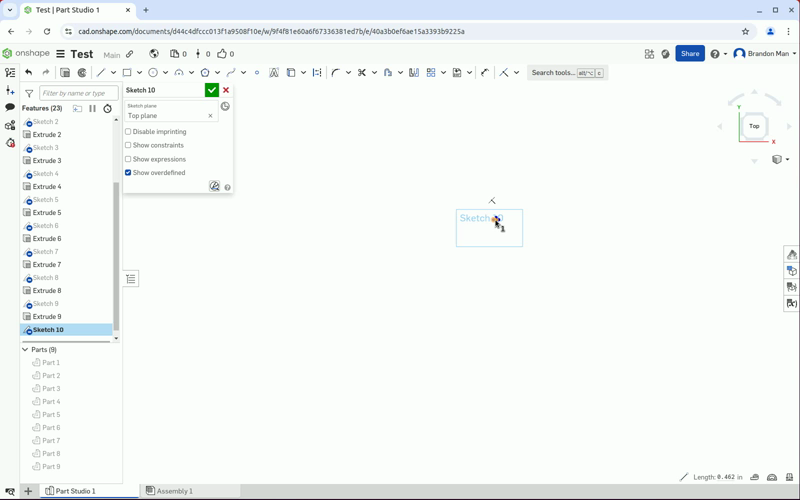
mouse_move(73, 352)
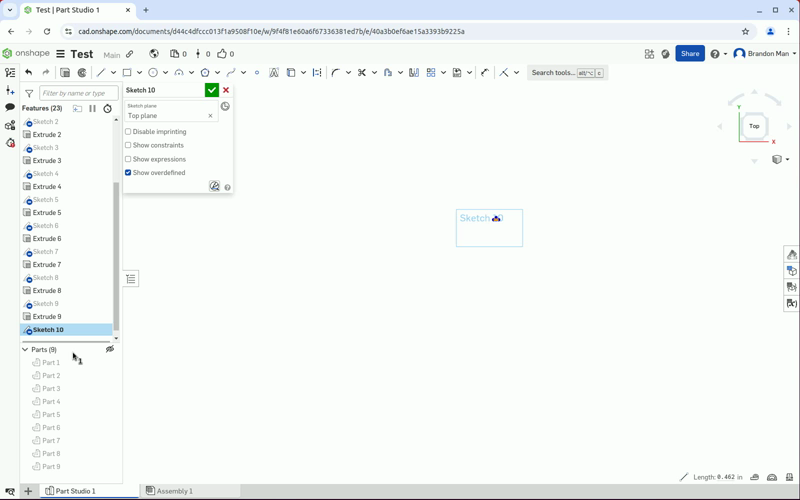
key(shift+y)
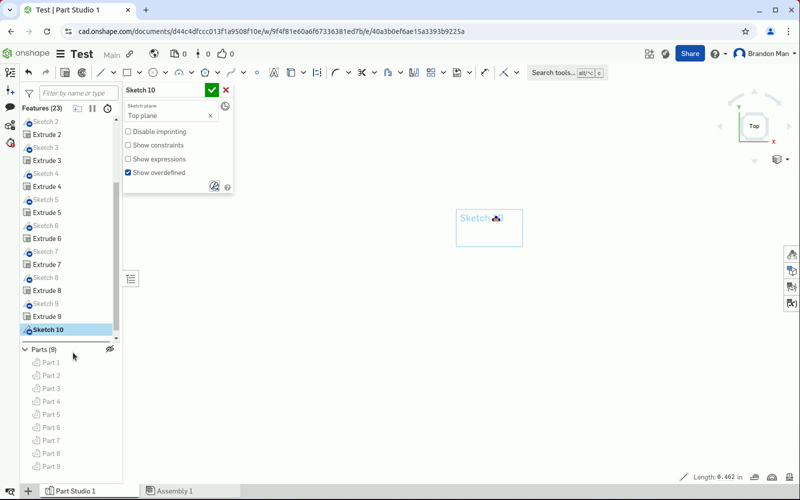
key(shift+e)
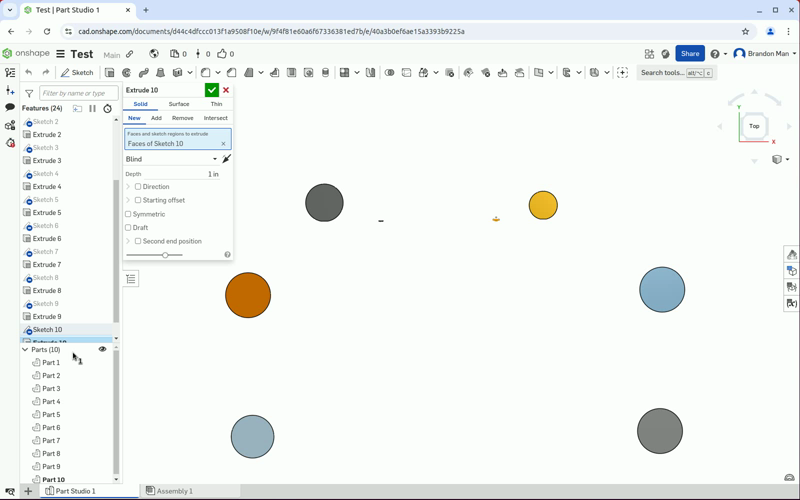
mouse_move(143, 106)
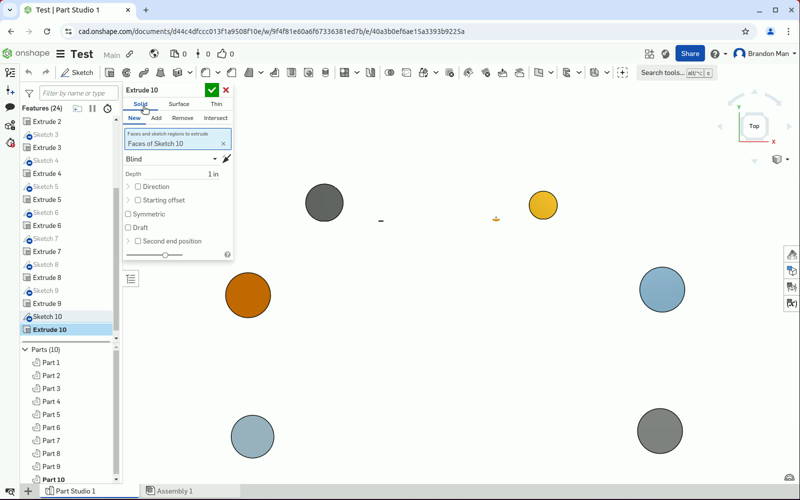
click(143, 106)
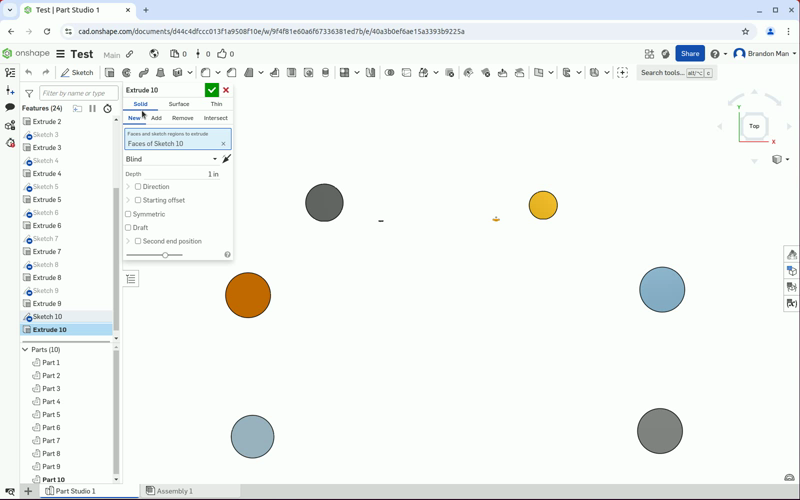
mouse_move(137, 120)
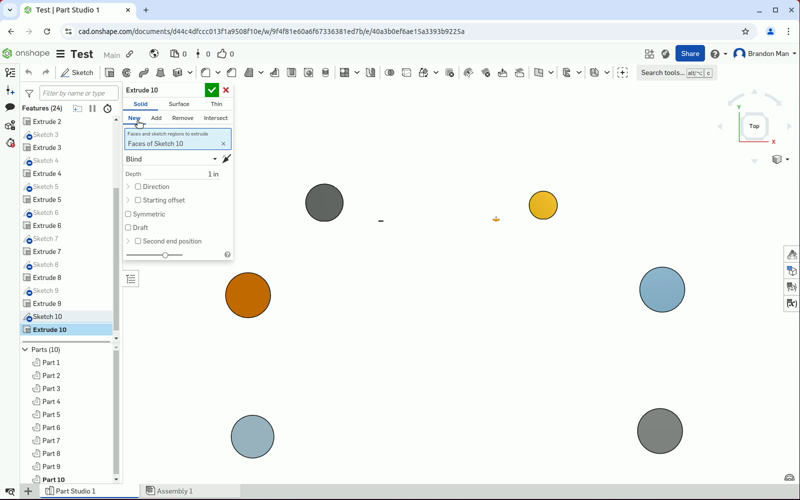
click(137, 120)
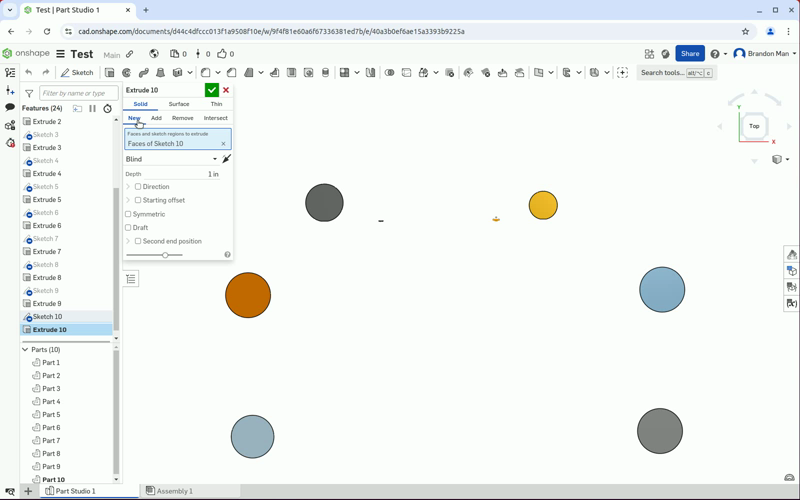
key(tab, 4)
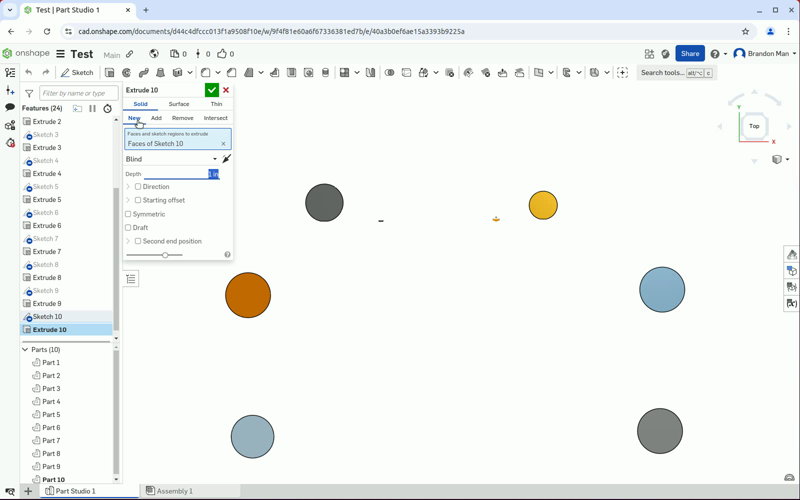
text(10.11)
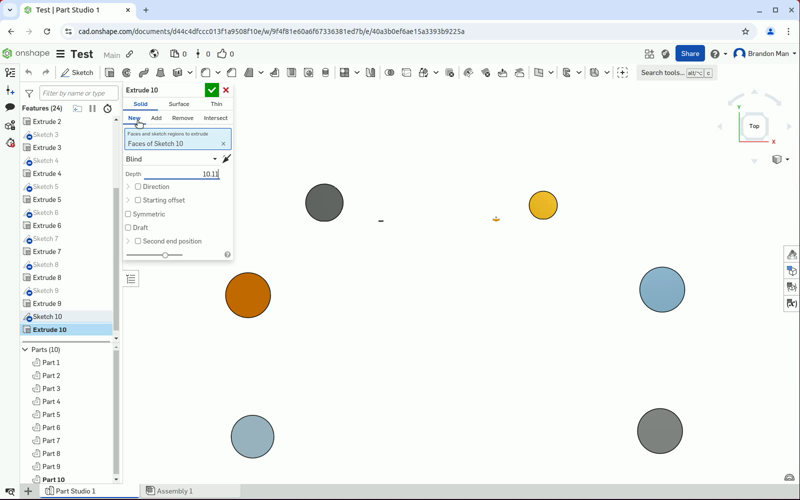
key(enter)
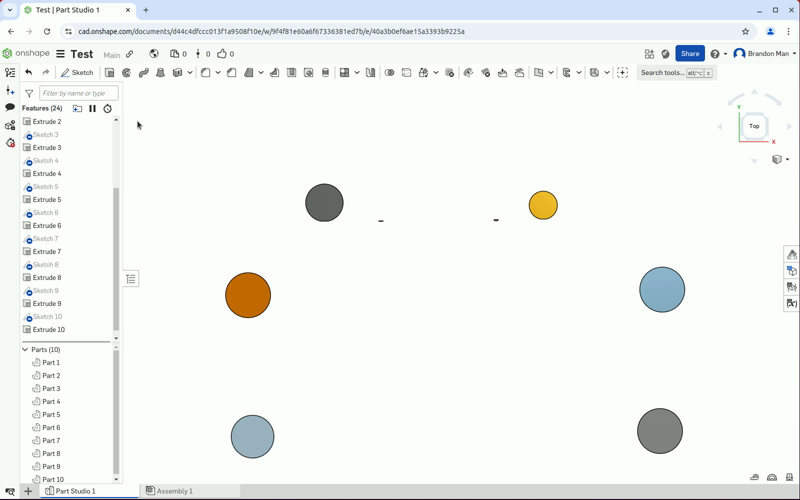
key(shift+h)
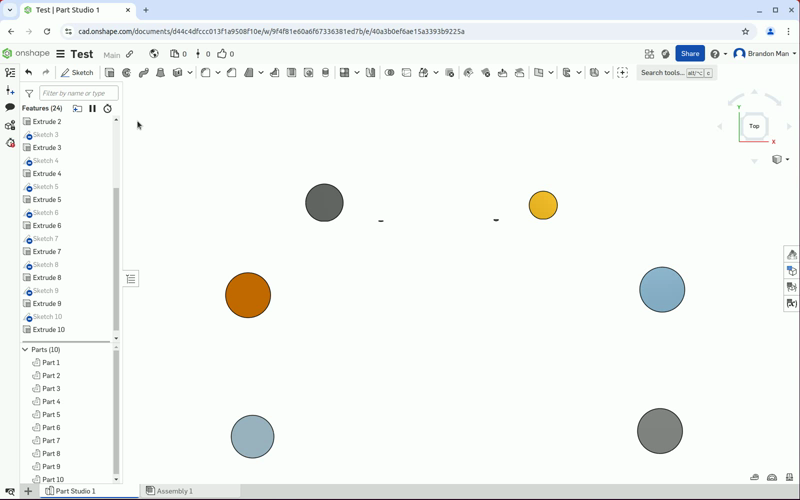
key(shift+h)
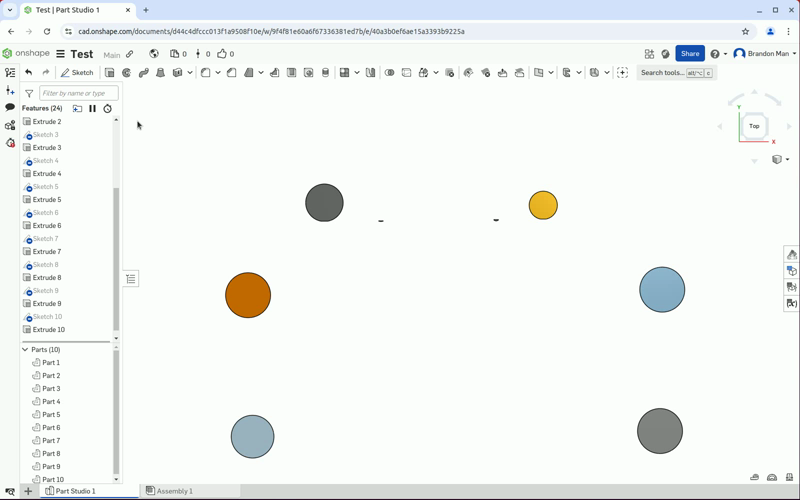
key(shift+7)
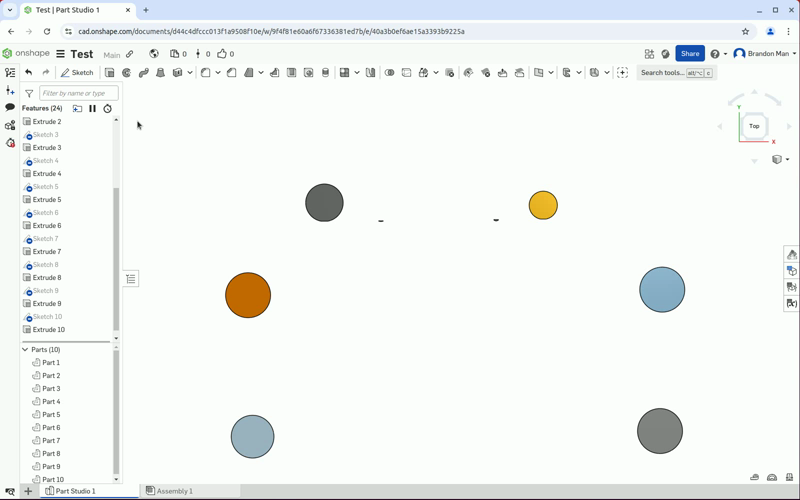
key(up, 3)
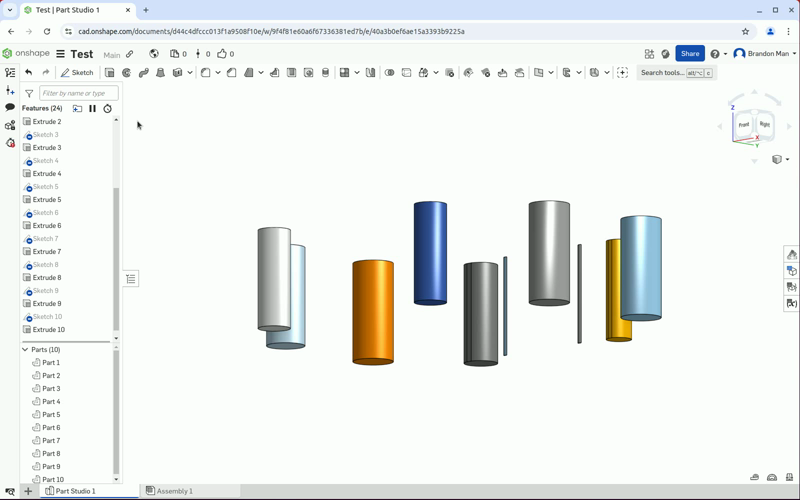
key(left, 3)
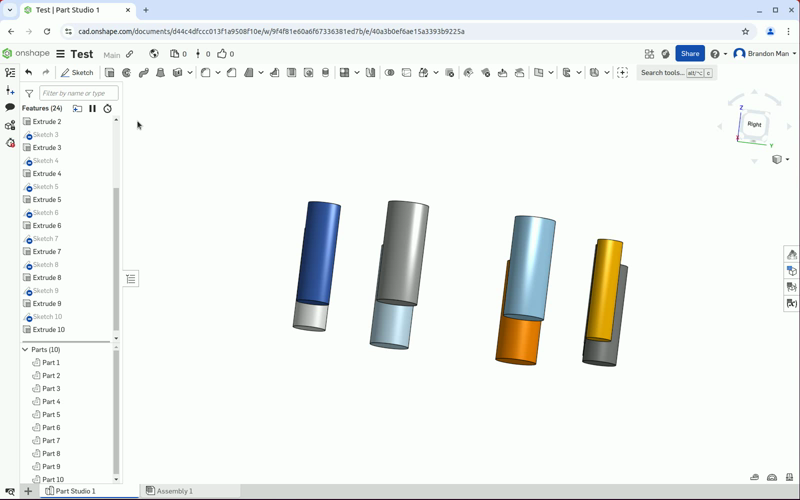
key(right, 3)
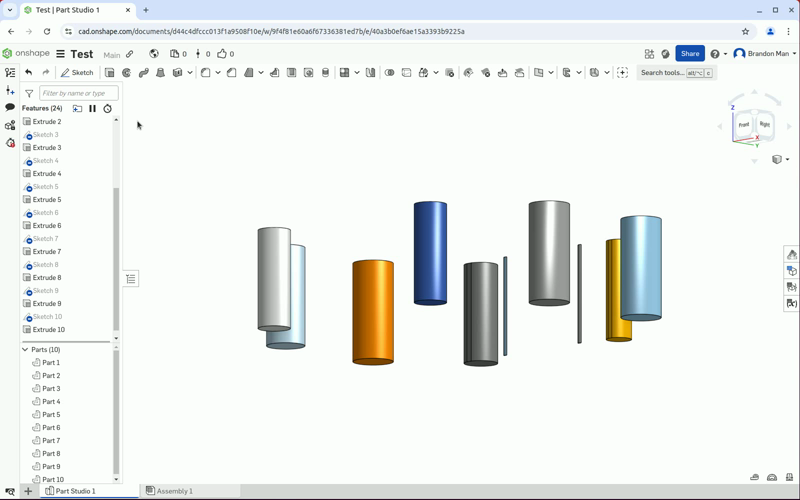
key(down, 3)
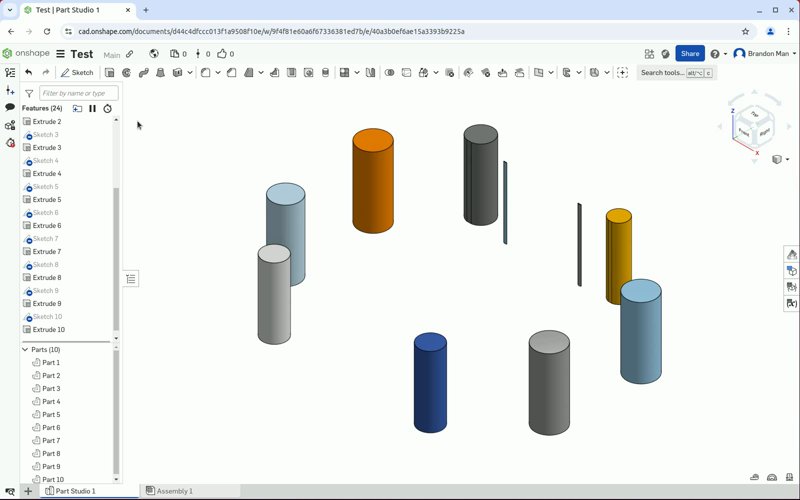
mouse_move(69, 85)
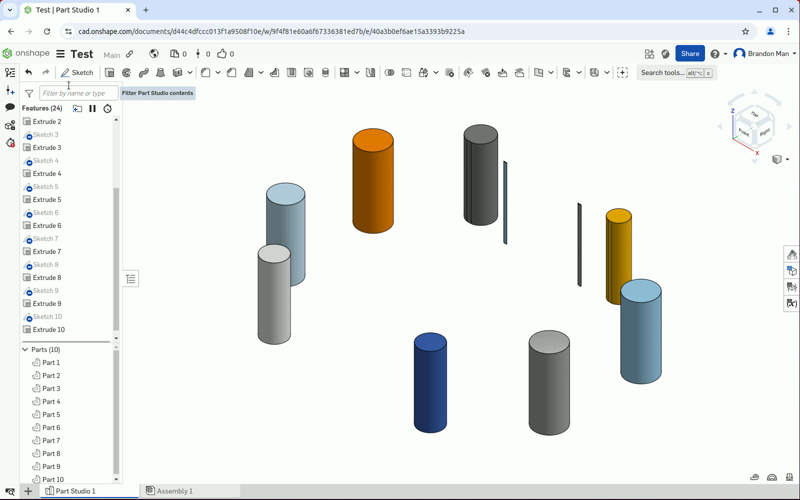
click(69, 85)